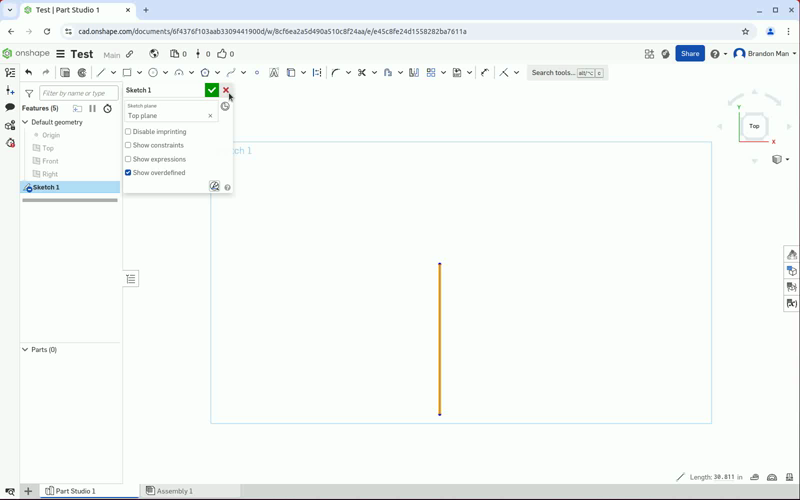
key(shift+h)
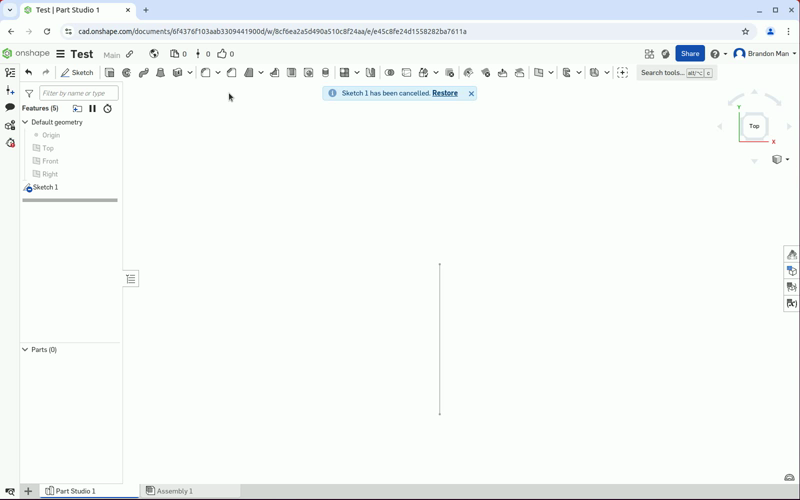
mouse_move(73, 352)
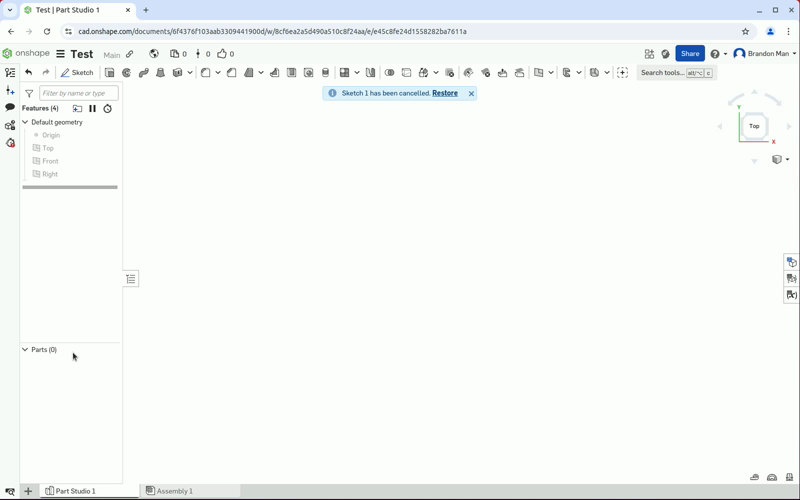
key(y)
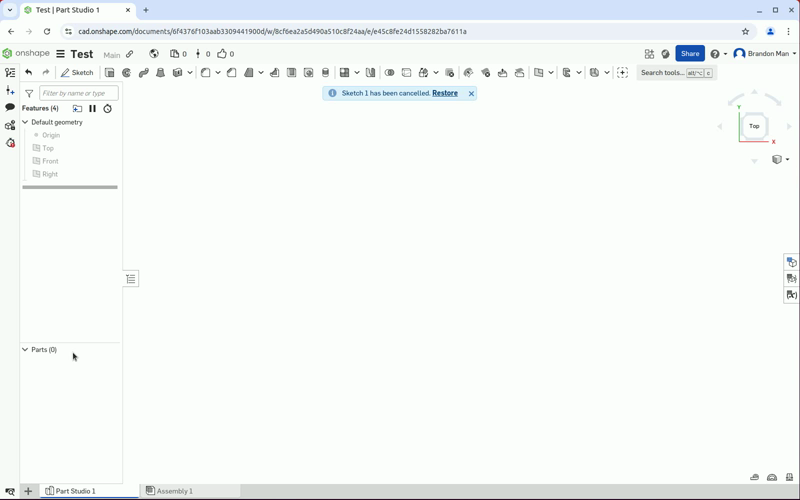
key(shift+p)
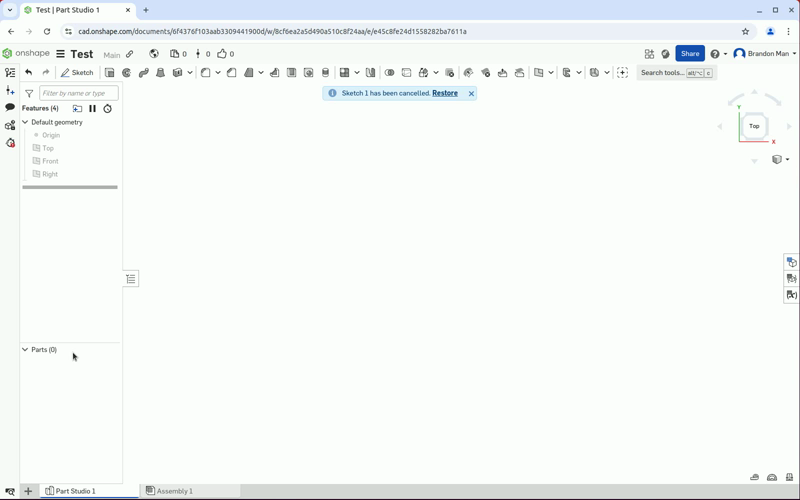
key(space)
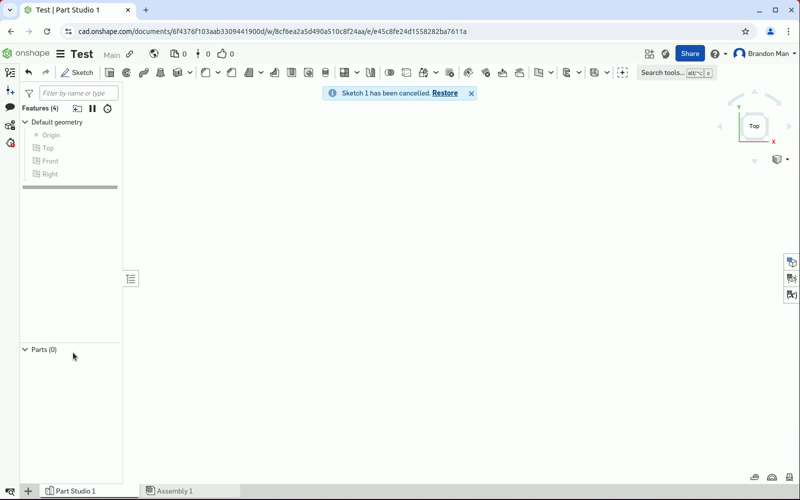
key_down(shift)
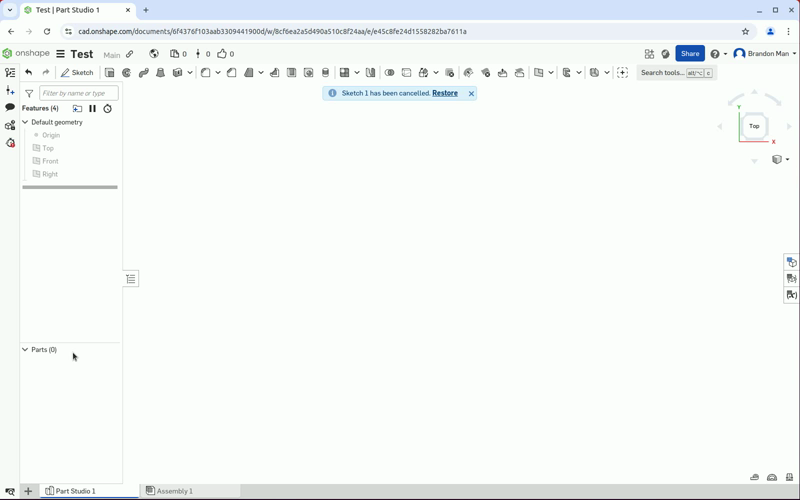
key(up)
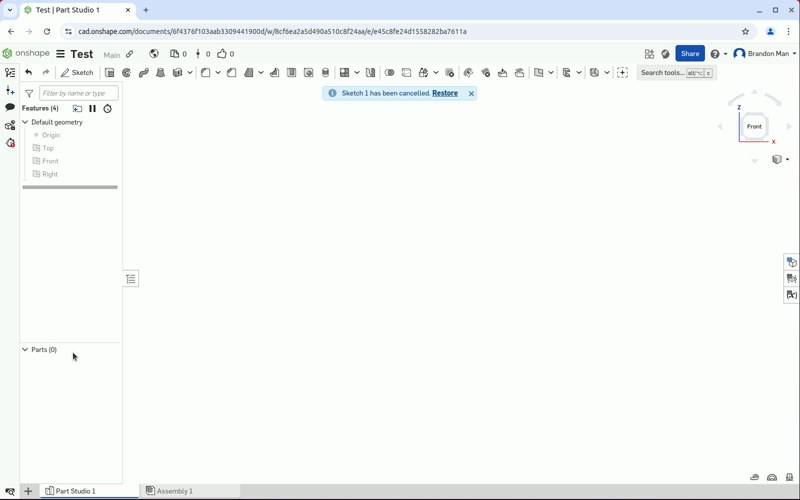
key_up(shift)
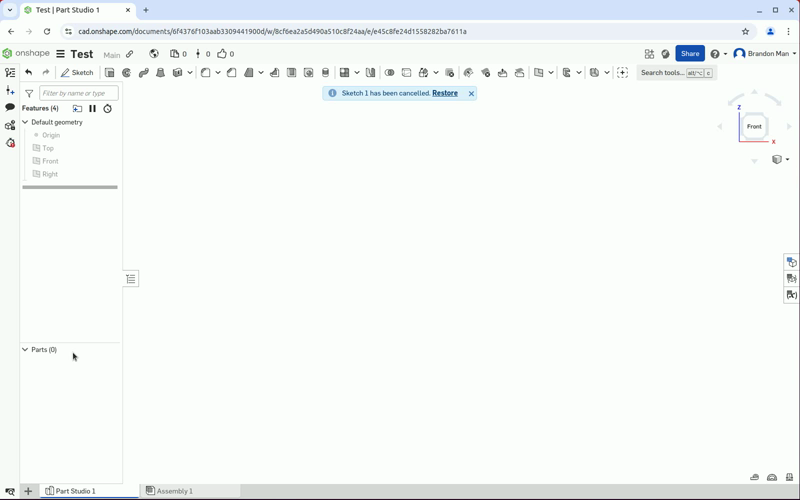
mouse_move(73, 352)
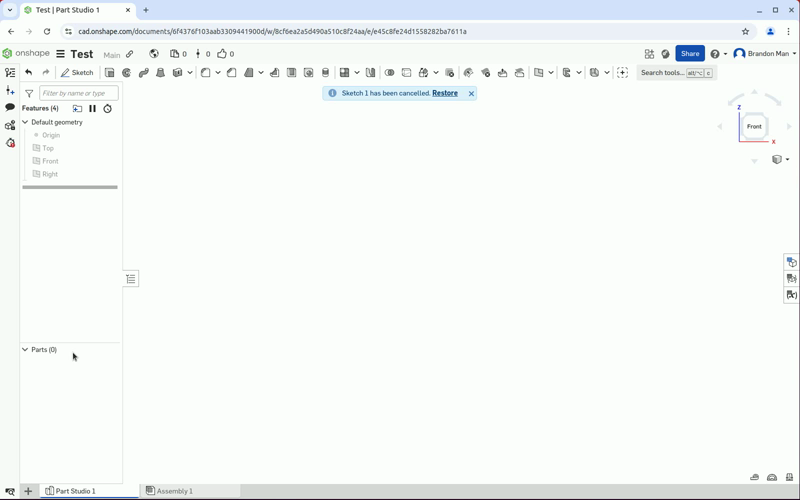
key(shift+y)
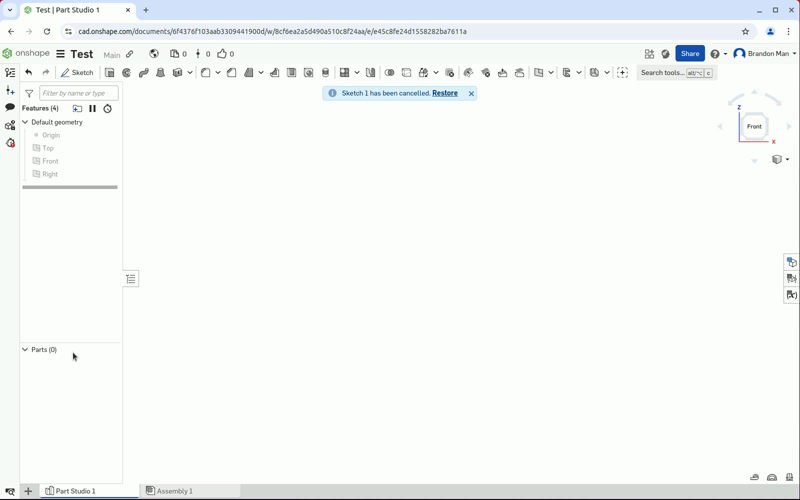
key(shift+s)
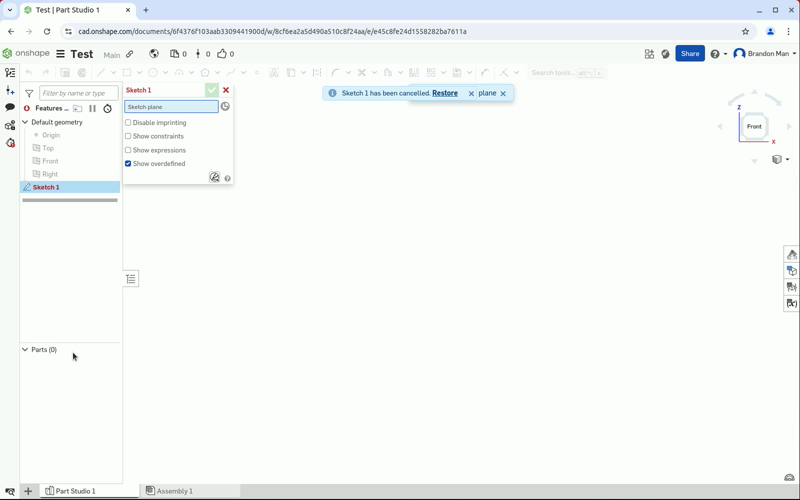
mouse_move(73, 163)
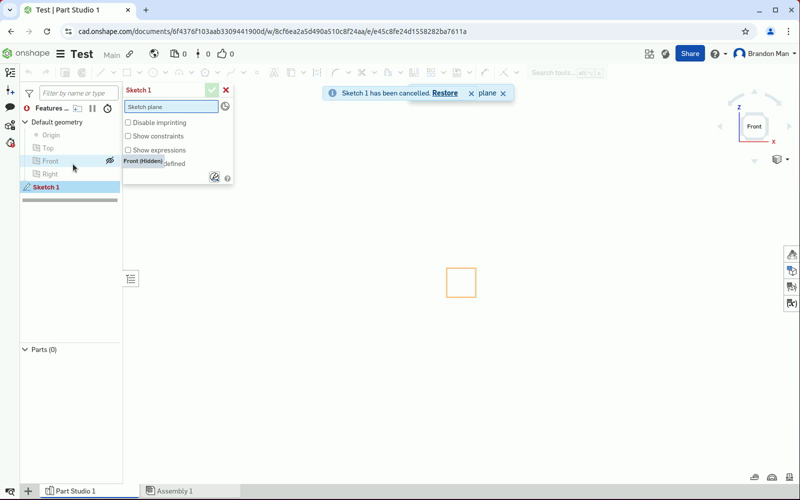
click(73, 163)
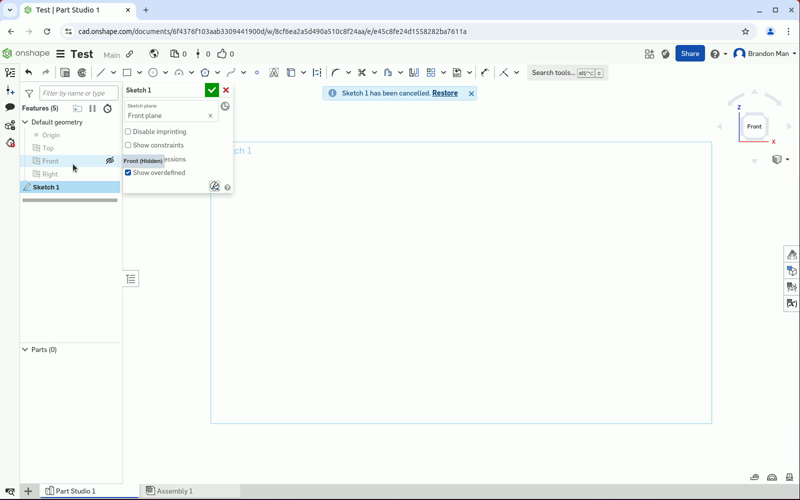
mouse_move(73, 352)
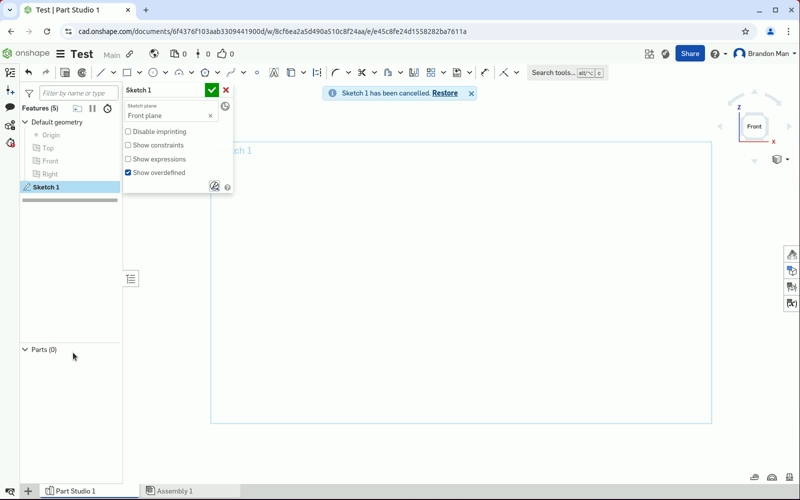
key(y)
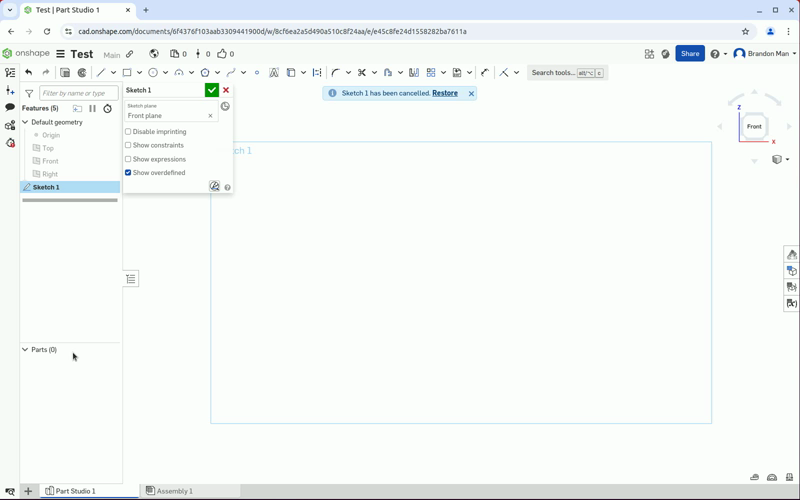
key(l)
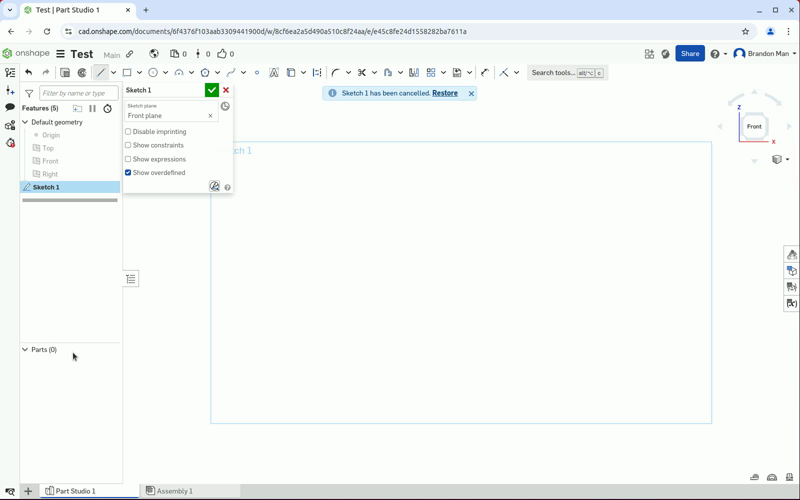
key_down(shift)
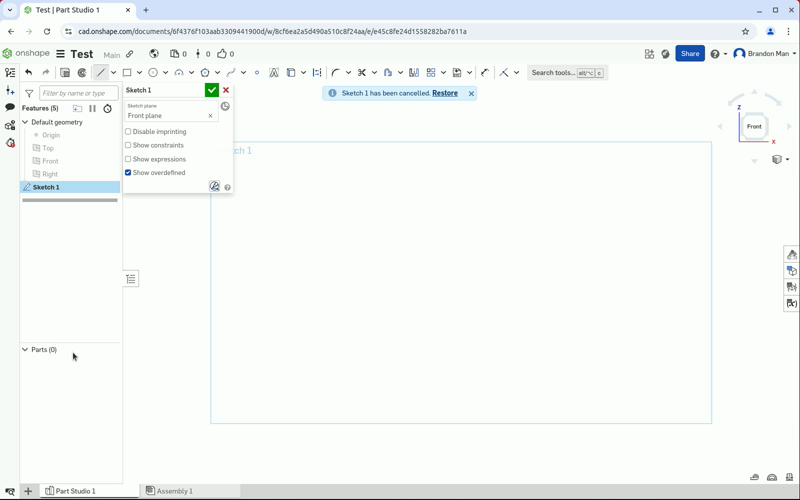
mouse_move(458, 280)
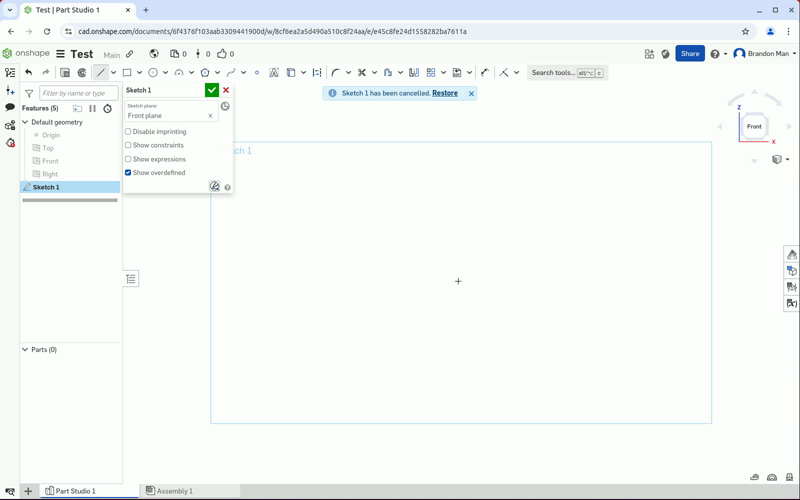
click(458, 280)
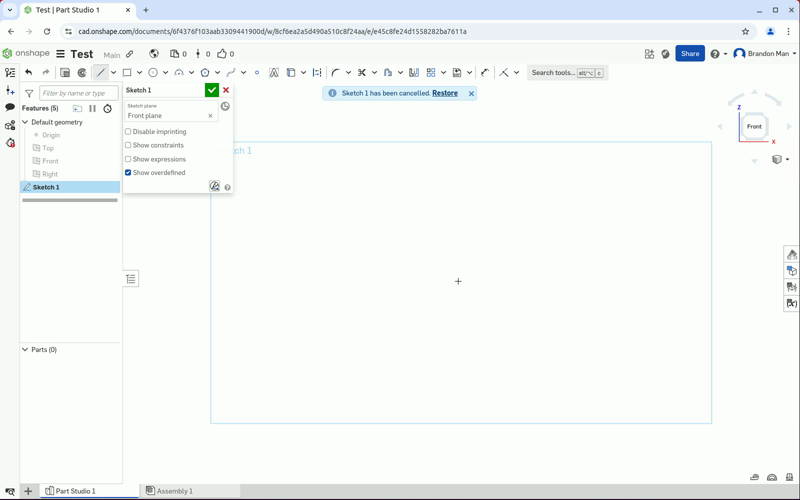
key_up(shift)
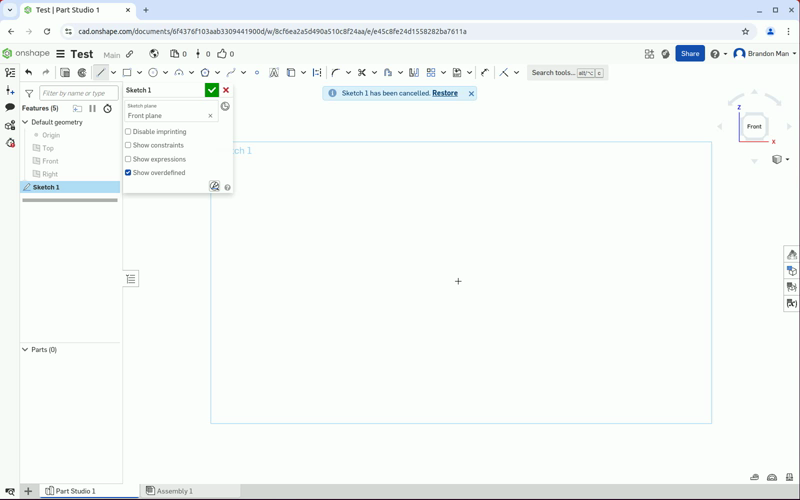
key_down(shift)
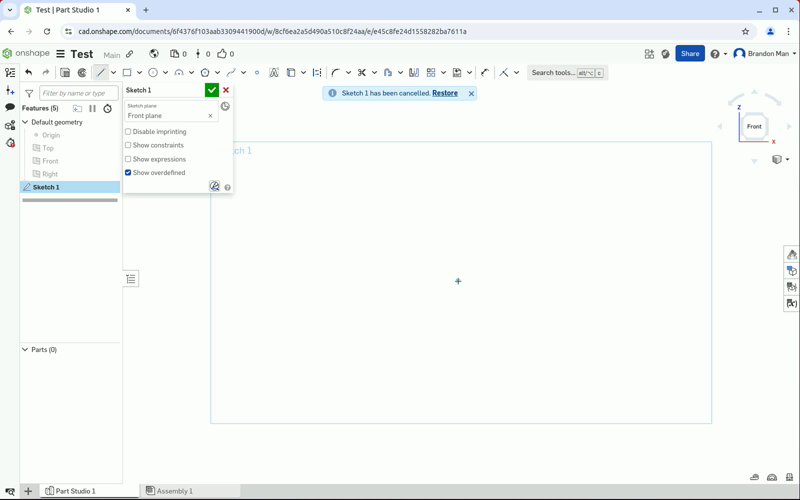
mouse_move(488, 280)
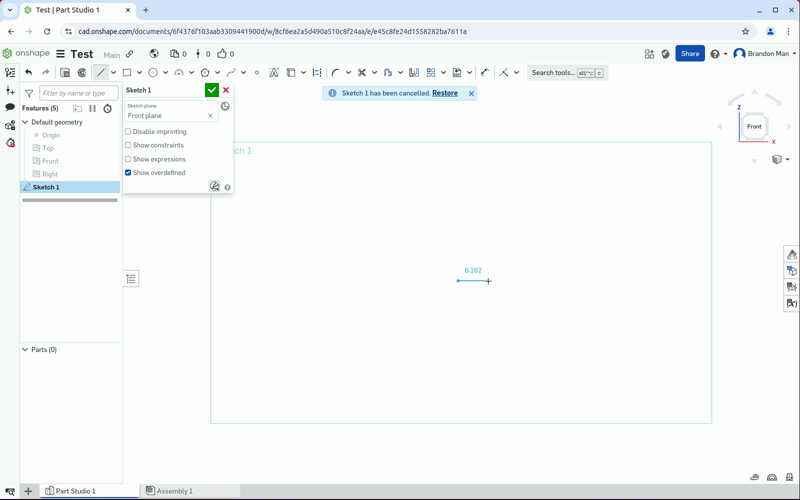
mouse_move(460, 280)
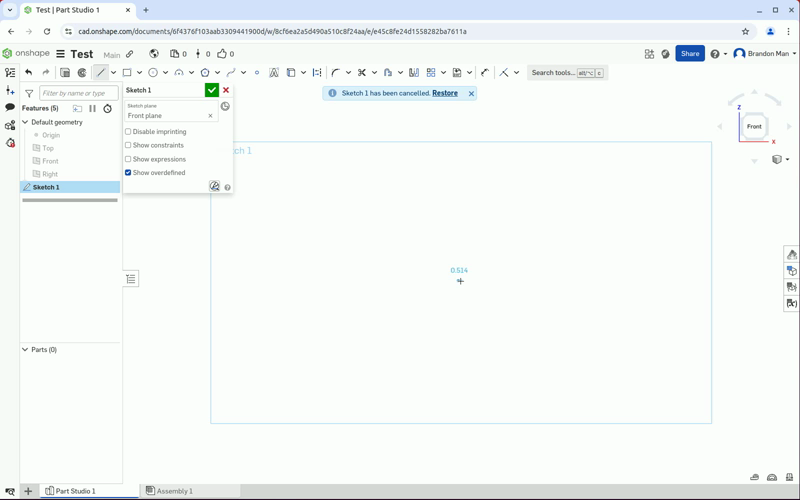
scroll(6)
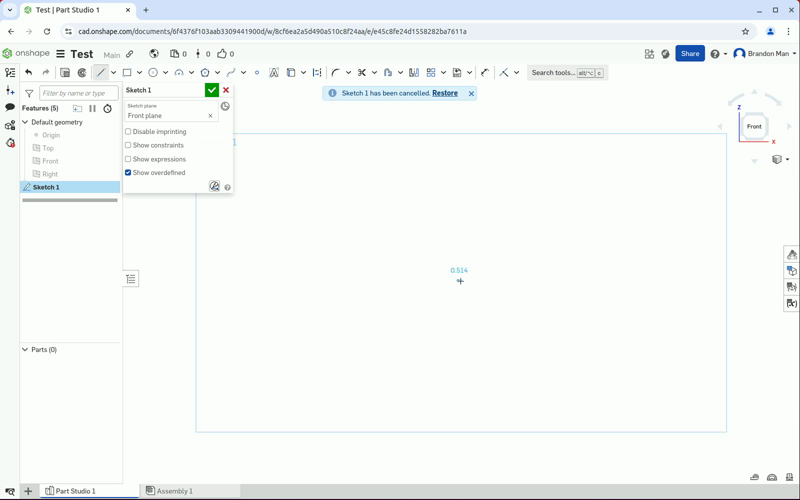
scroll(6)
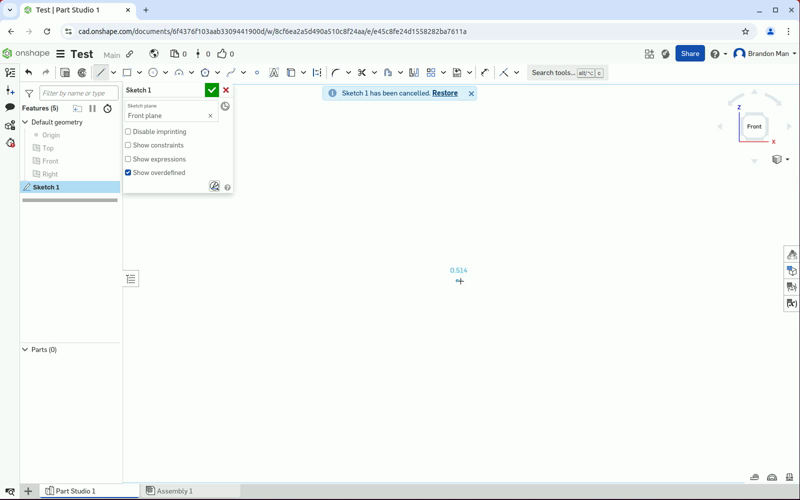
scroll(6)
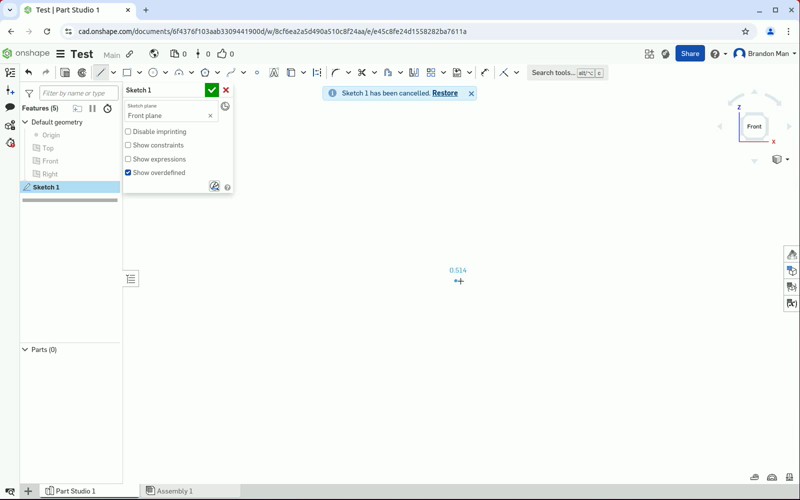
scroll(6)
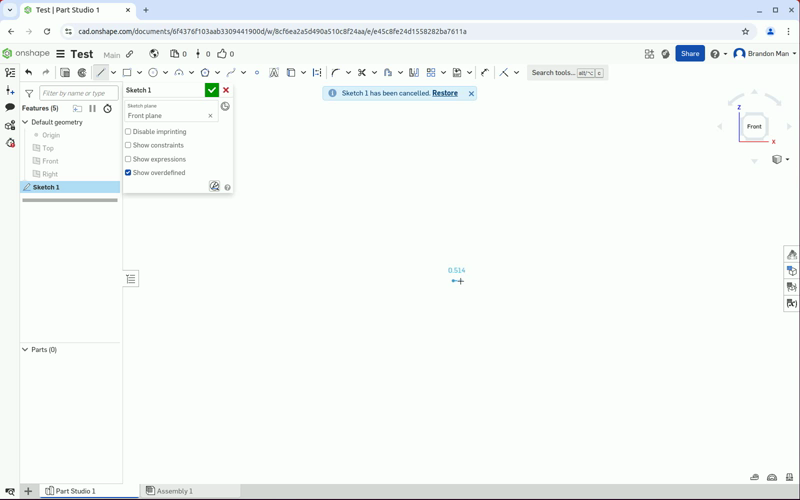
scroll(6)
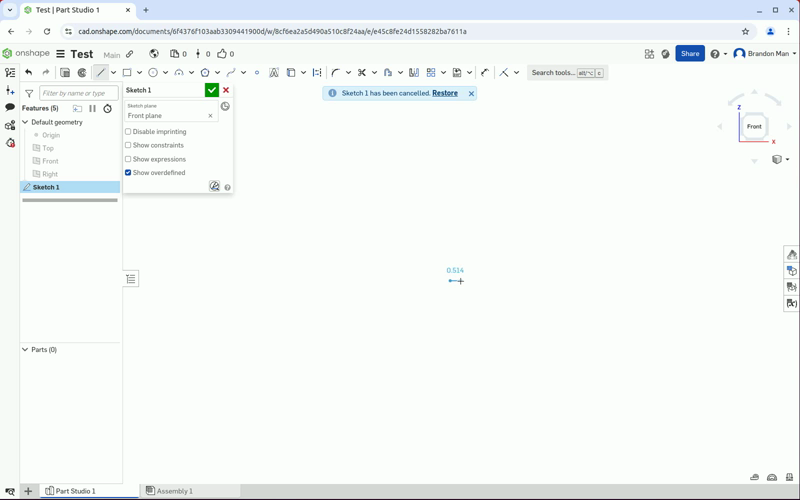
scroll(6)
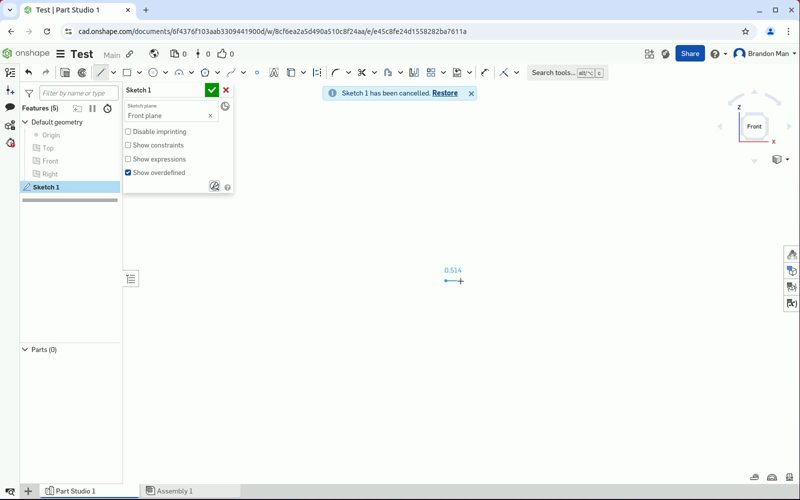
scroll(6)
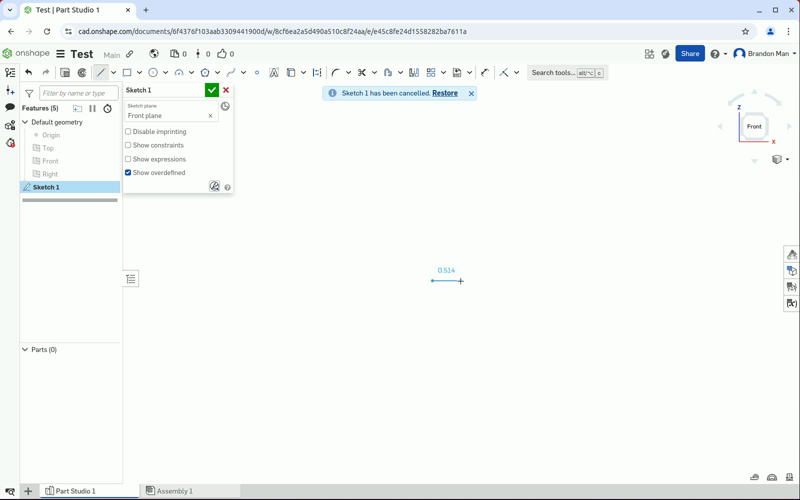
click(460, 280)
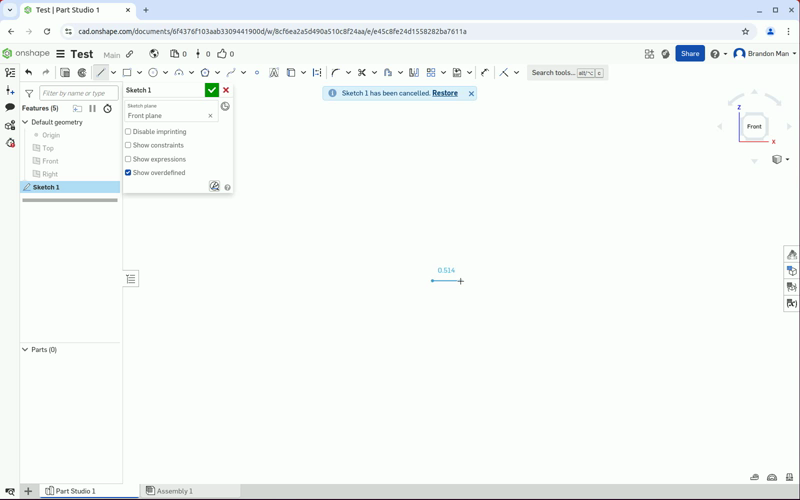
scroll(-6)
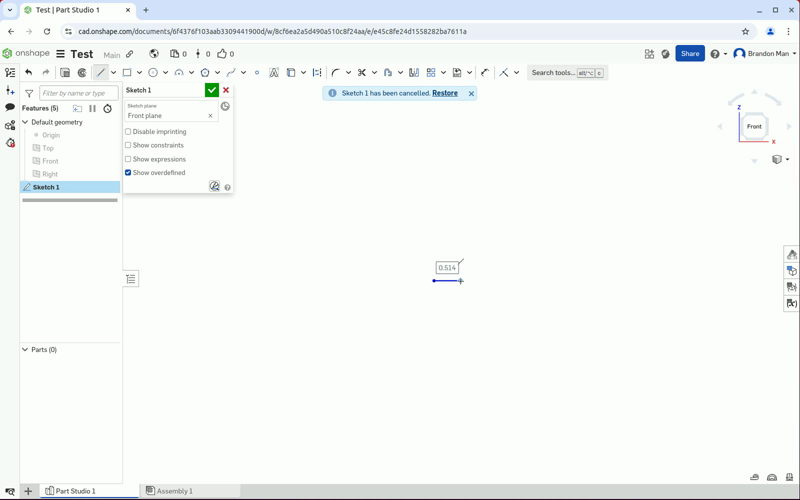
scroll(-6)
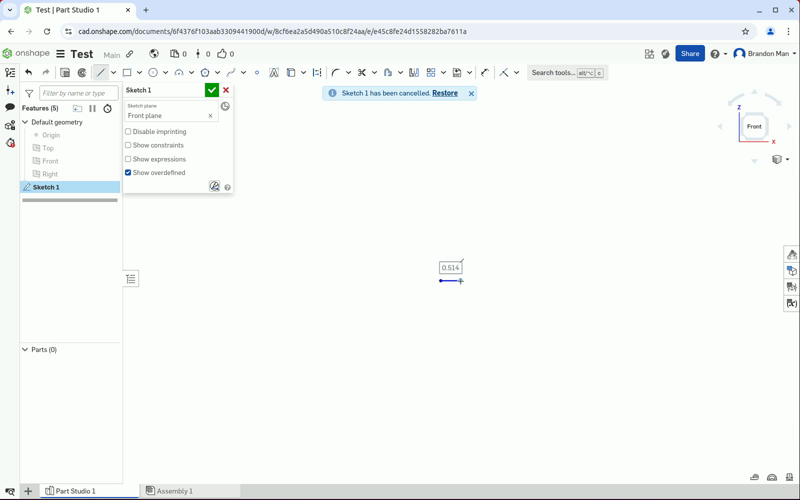
scroll(-6)
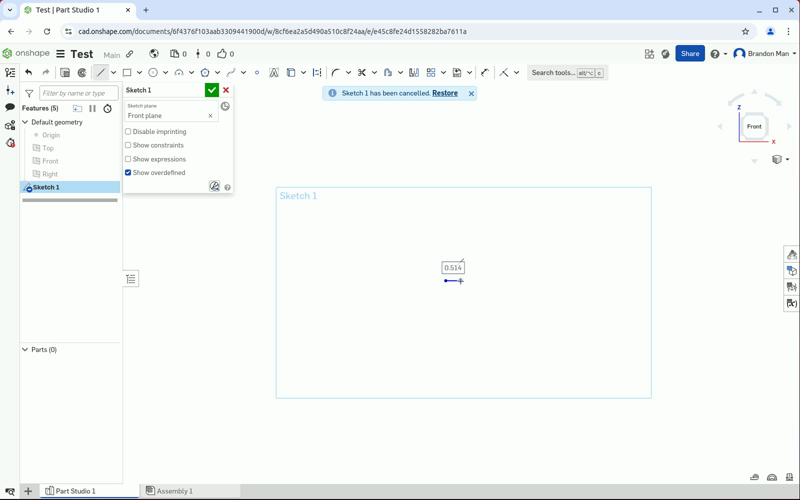
scroll(-6)
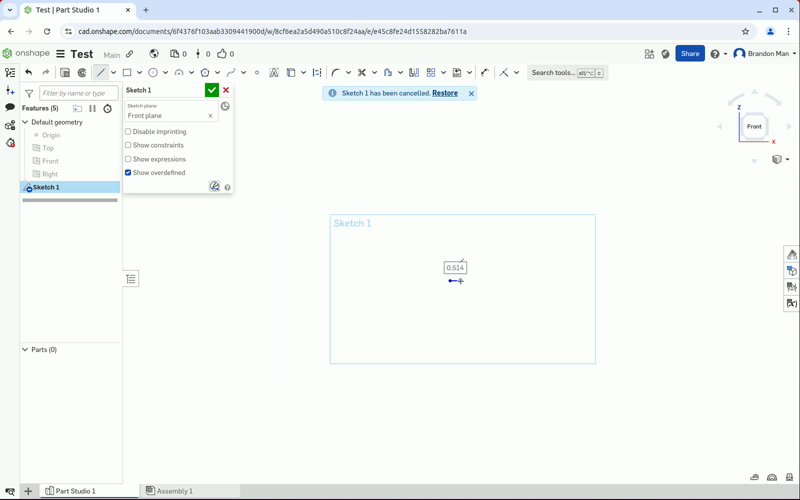
scroll(-6)
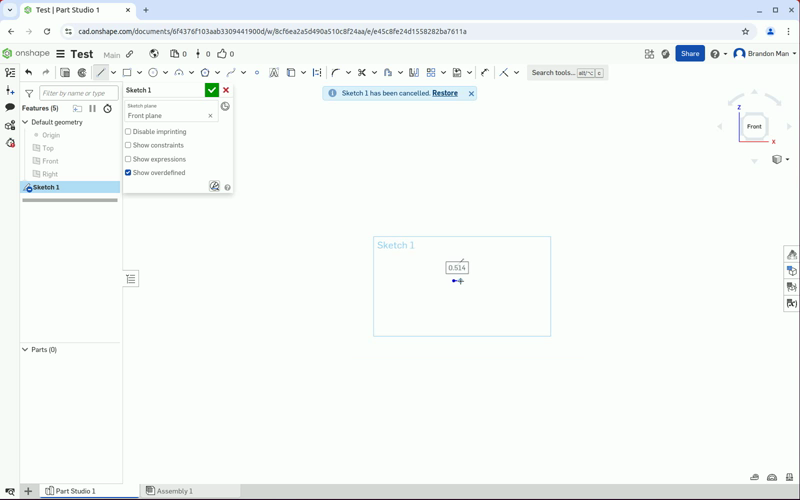
scroll(-6)
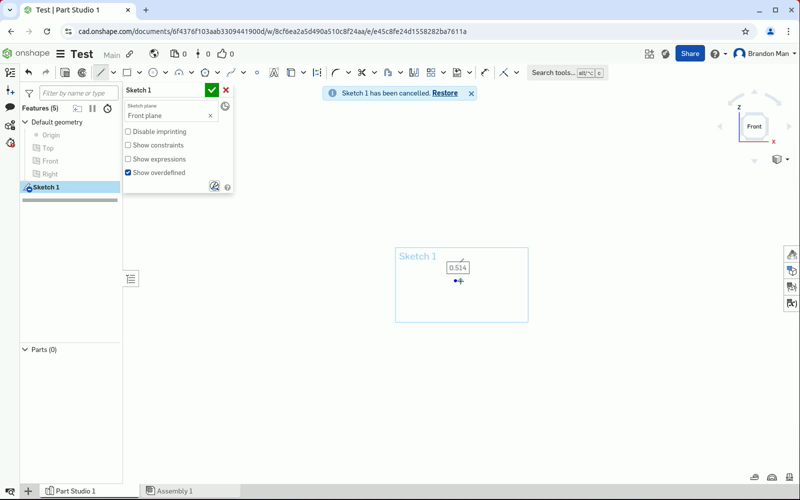
scroll(-6)
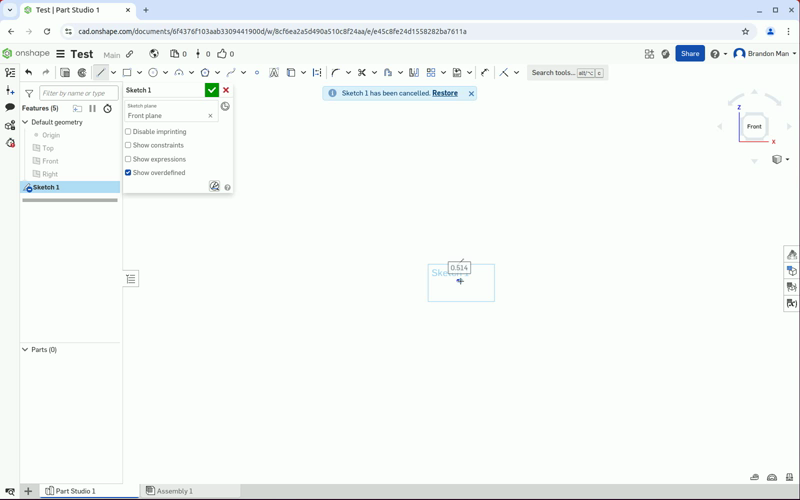
key_up(shift)
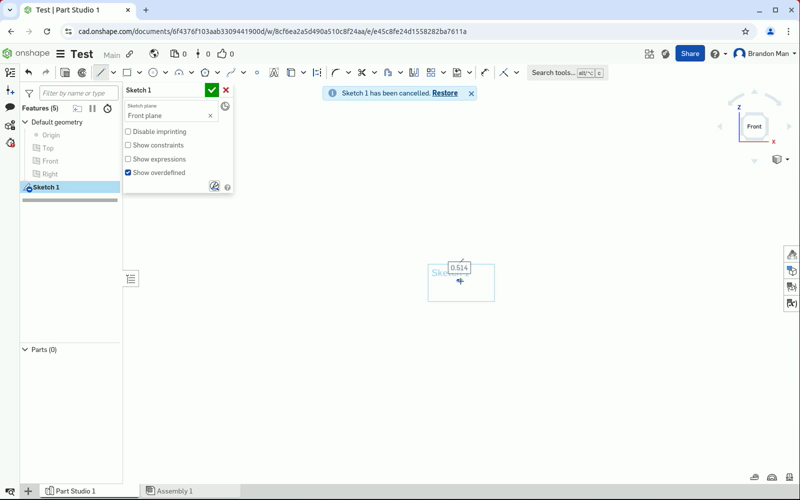
key_down(shift)
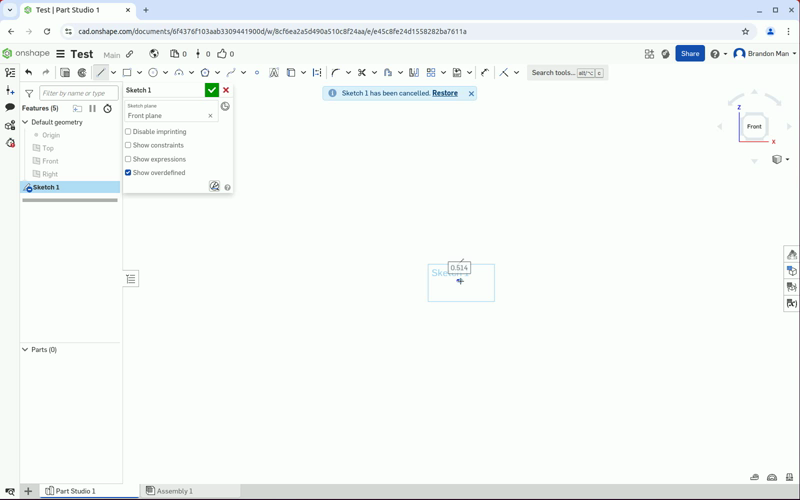
mouse_move(490, 280)
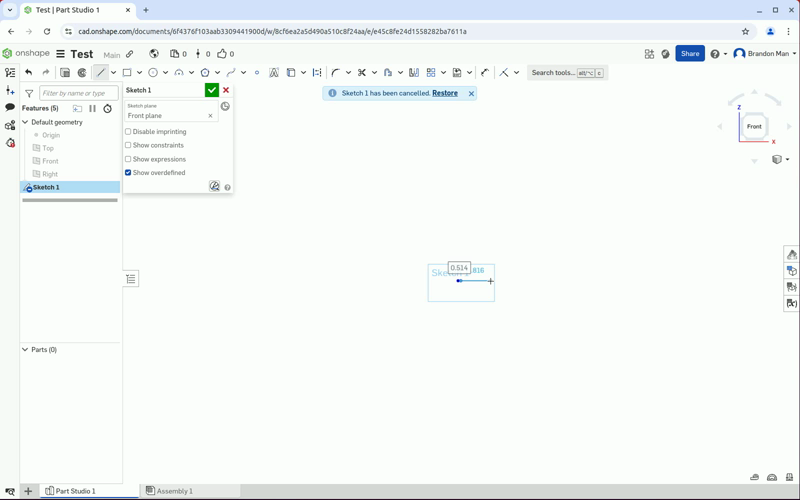
mouse_move(475, 280)
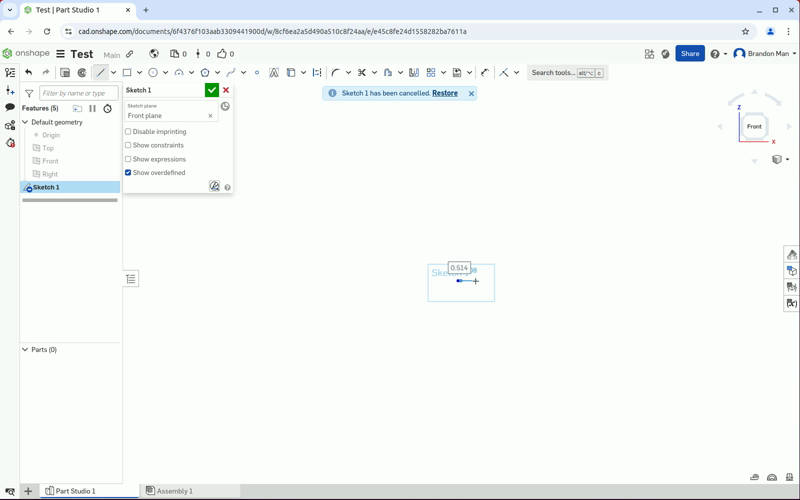
click(475, 280)
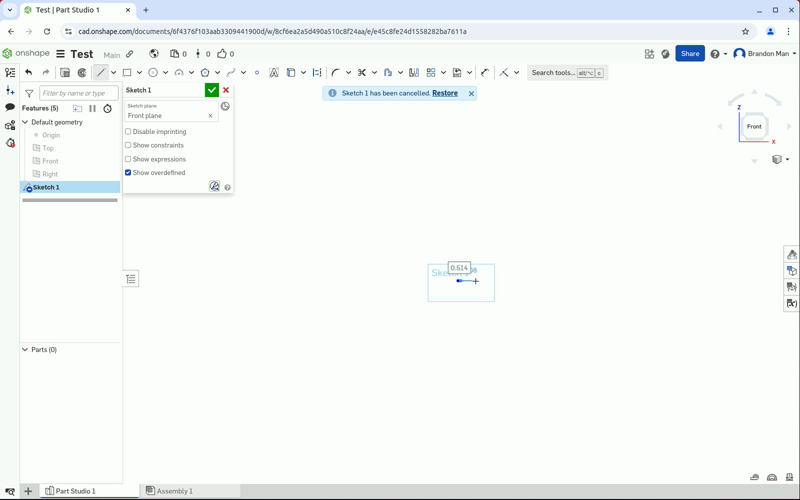
key_up(shift)
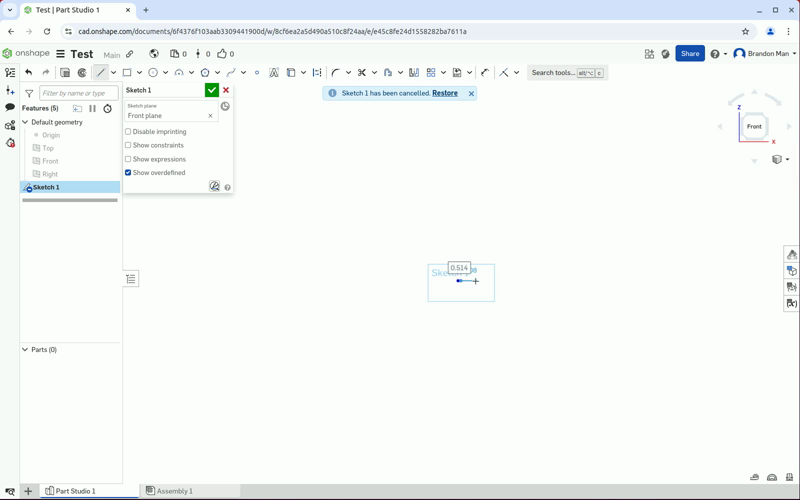
key_down(shift)
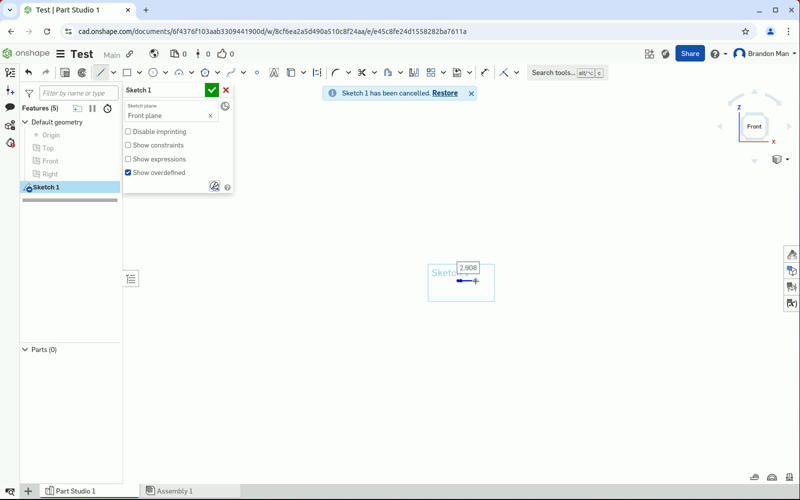
mouse_move(505, 280)
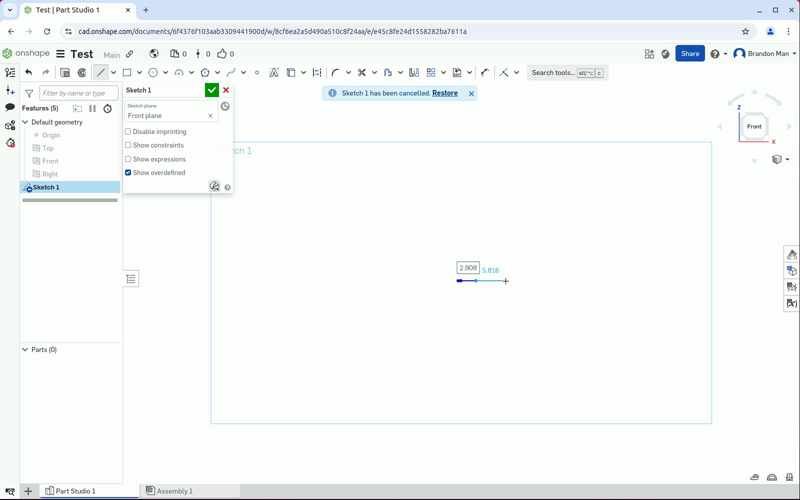
mouse_move(480, 280)
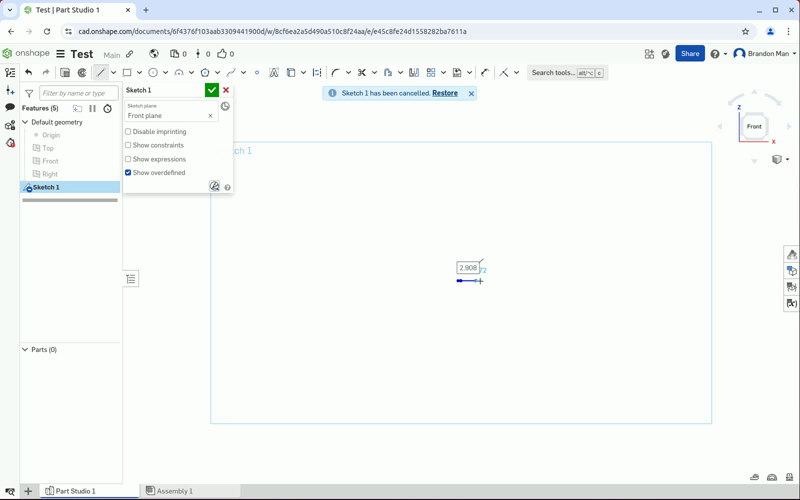
scroll(6)
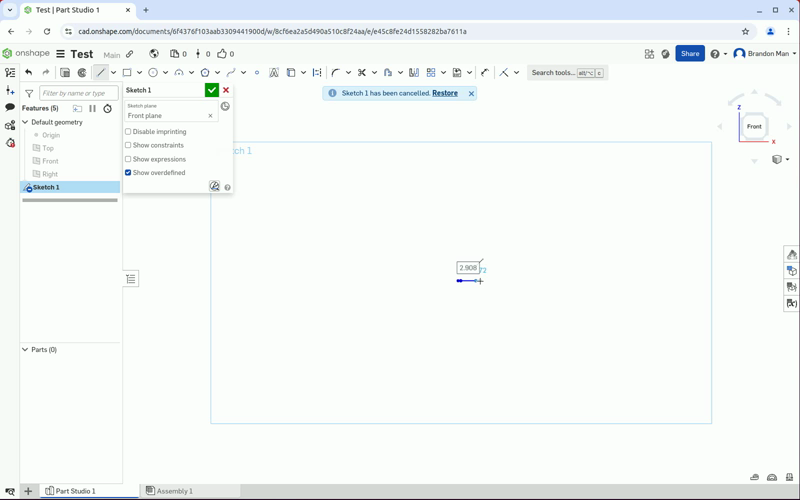
scroll(6)
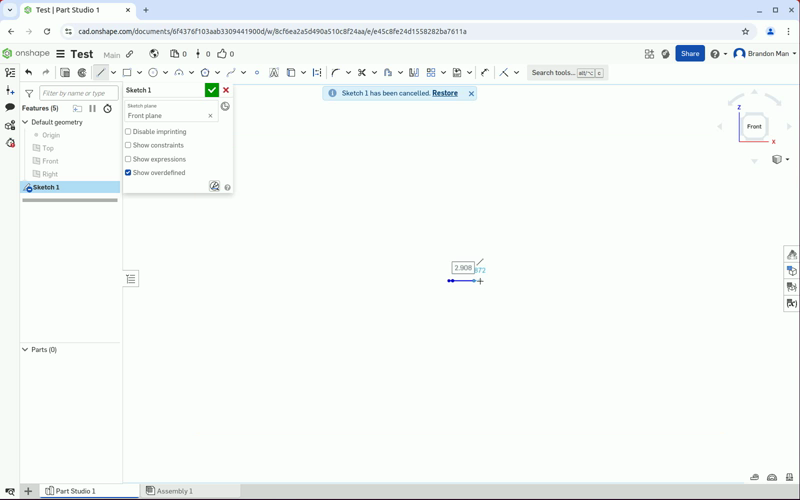
scroll(6)
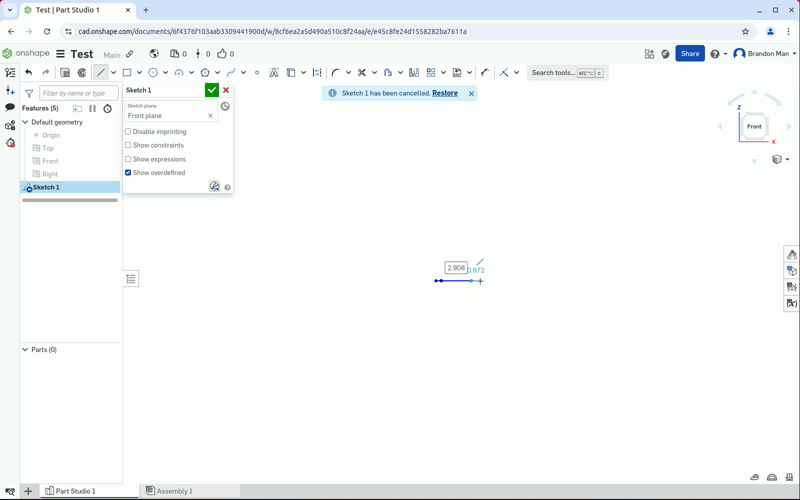
scroll(6)
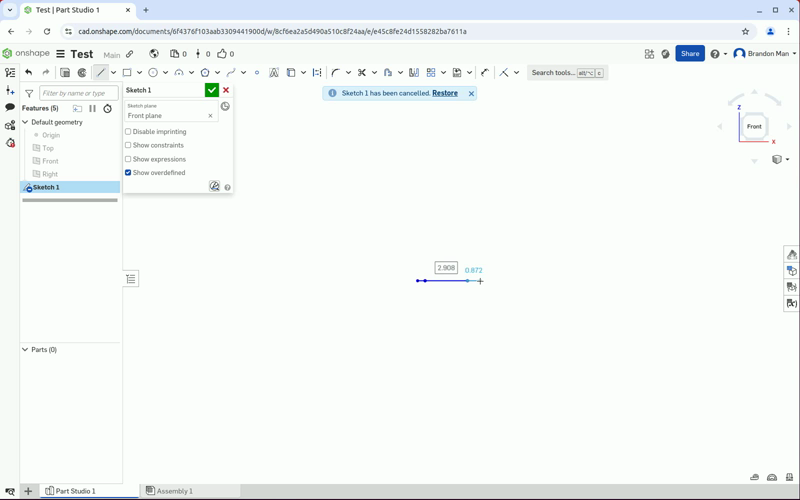
scroll(6)
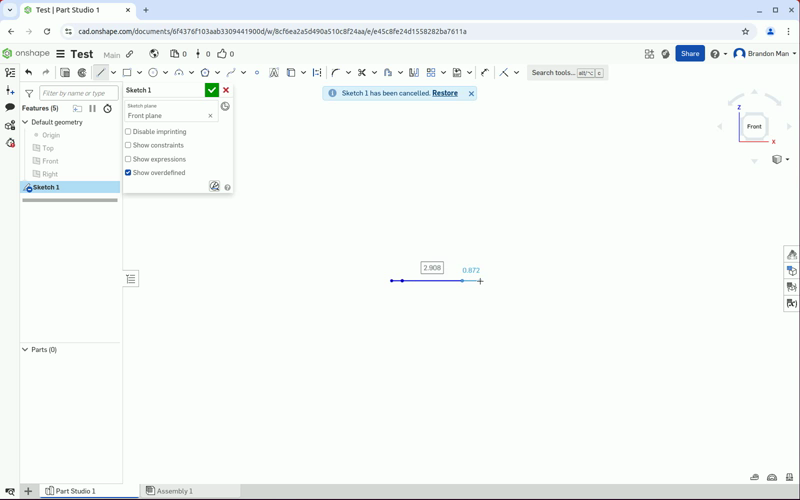
scroll(6)
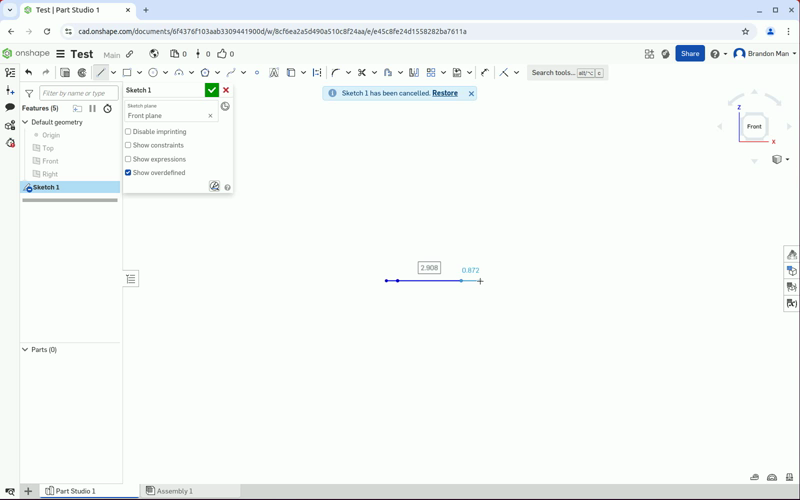
scroll(6)
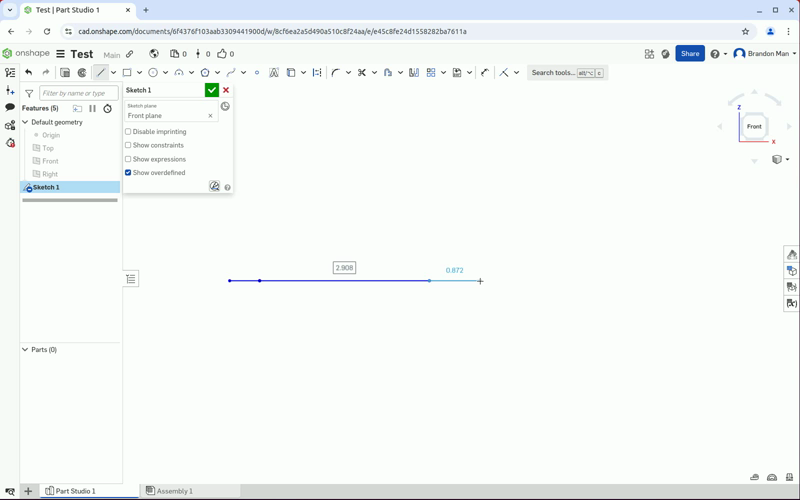
click(480, 280)
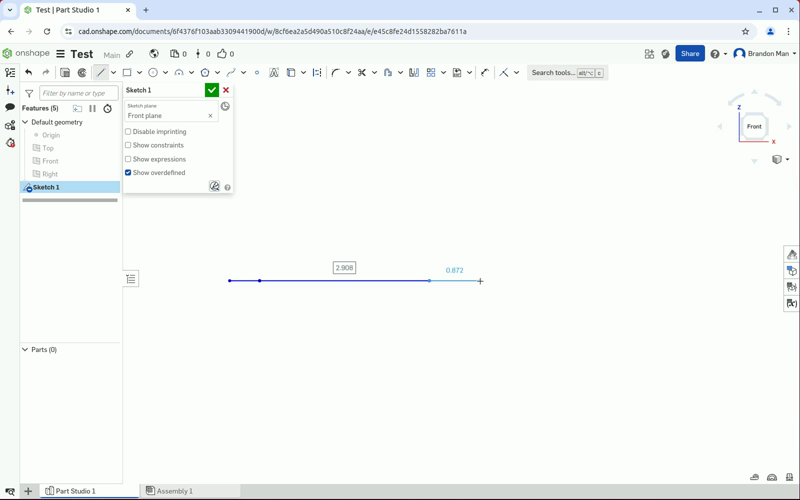
scroll(-6)
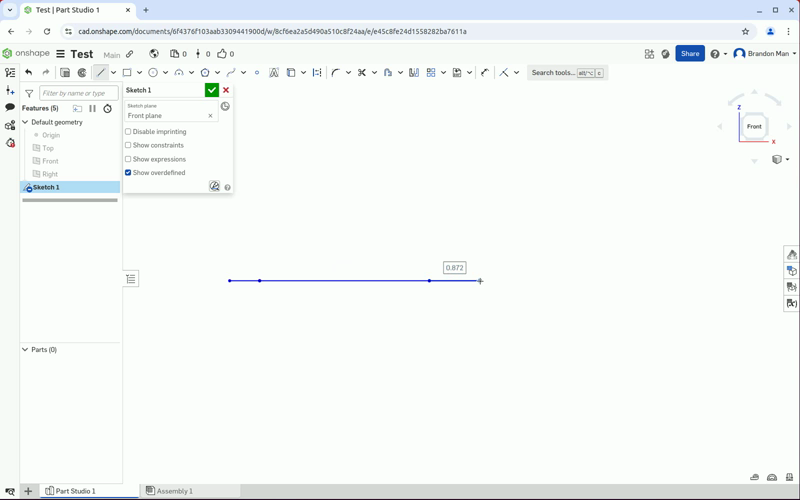
scroll(-6)
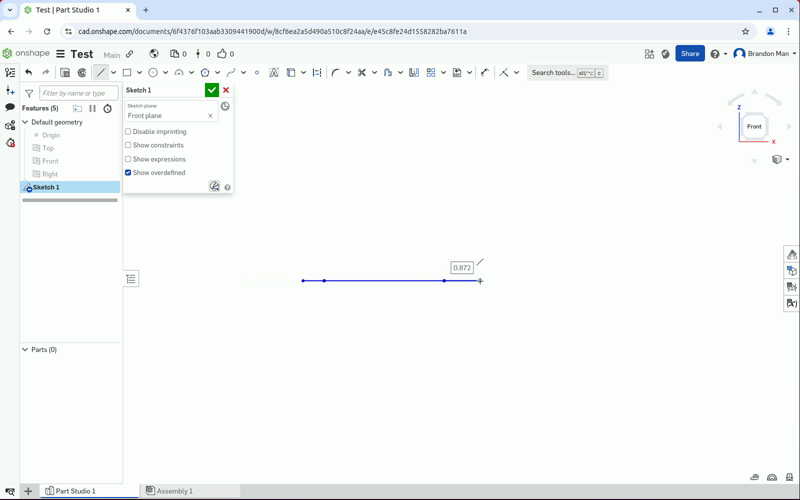
scroll(-6)
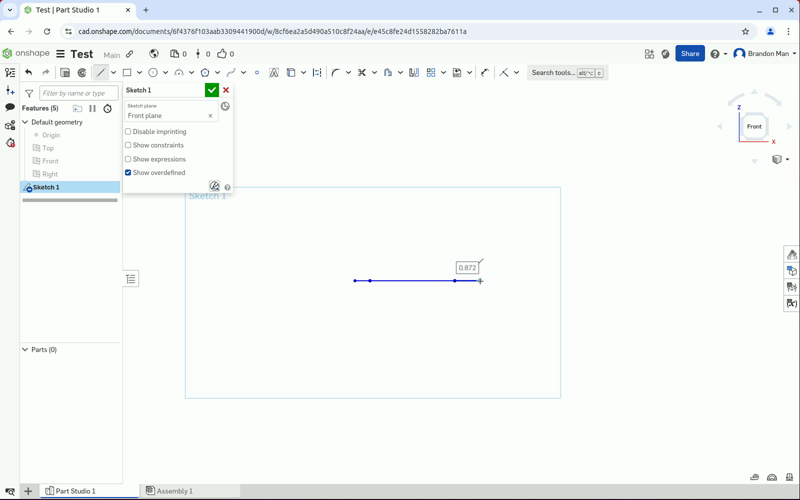
scroll(-6)
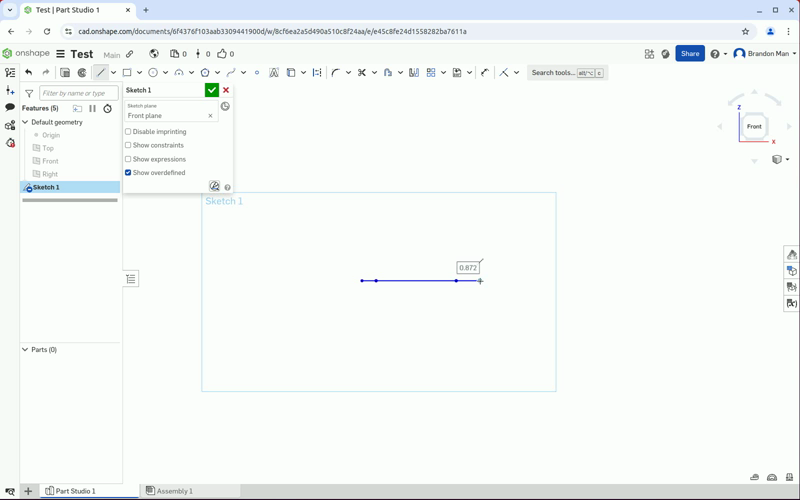
scroll(-6)
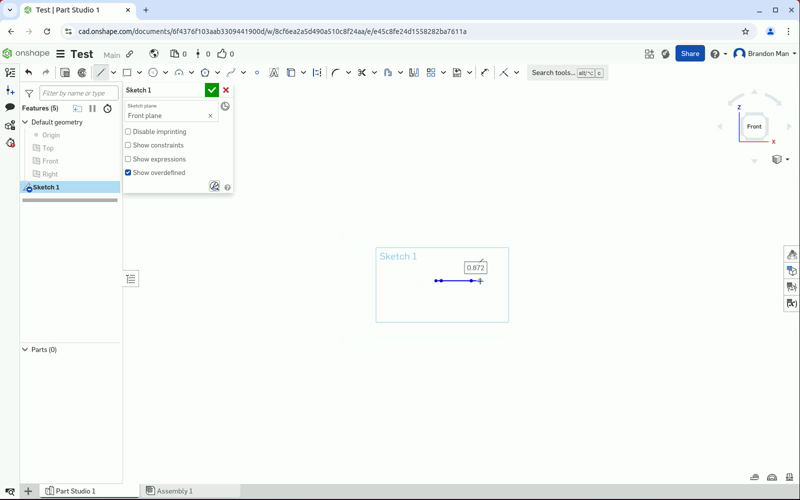
scroll(-6)
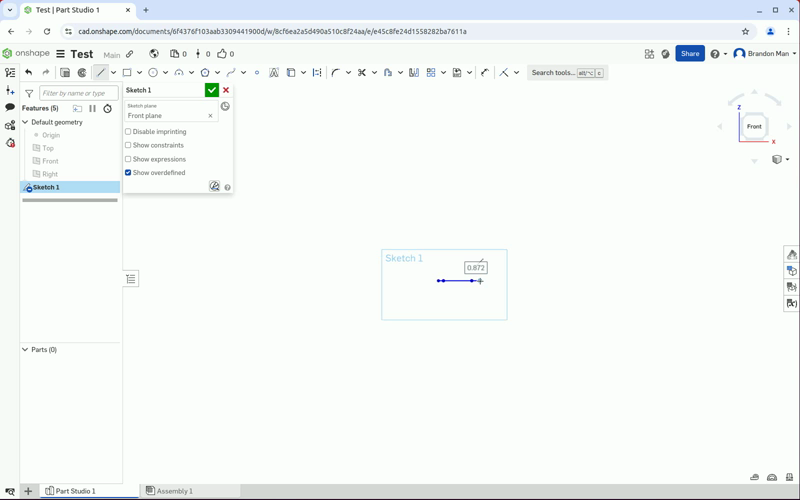
scroll(-6)
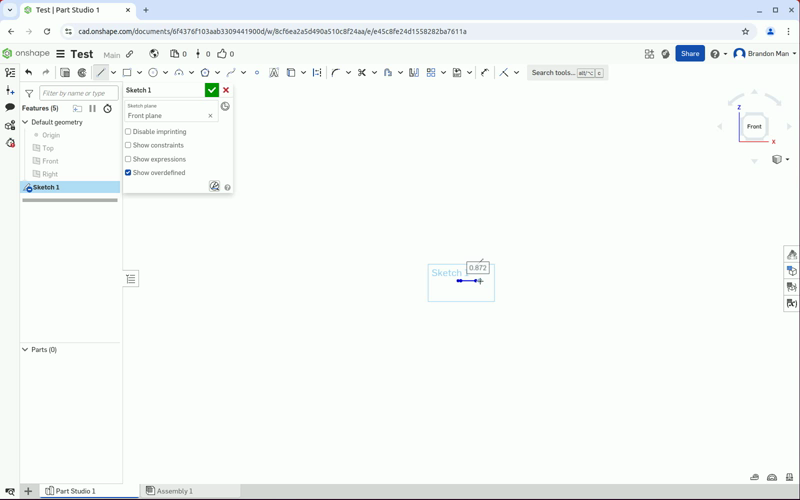
key_up(shift)
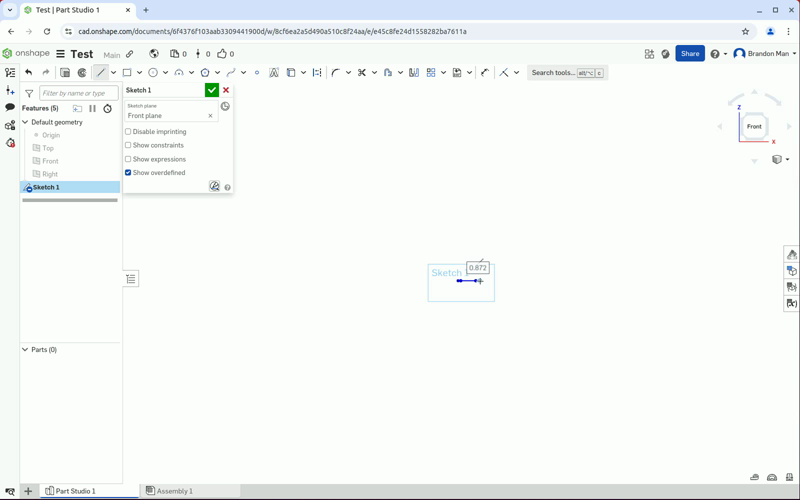
key_down(shift)
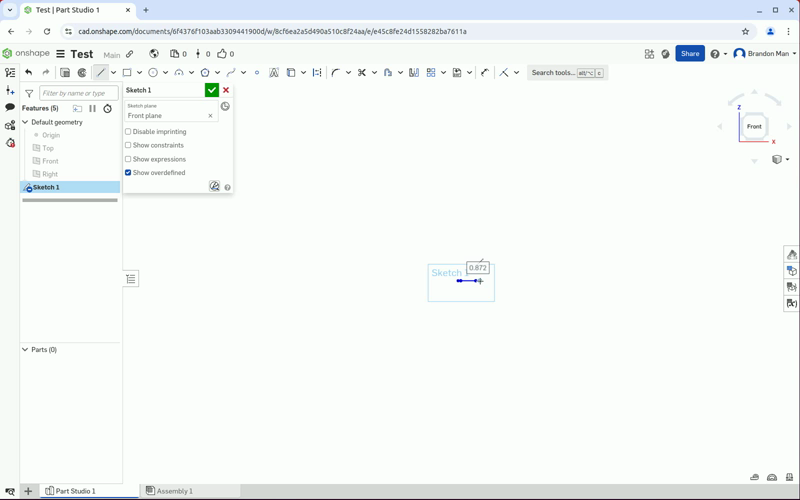
mouse_move(510, 280)
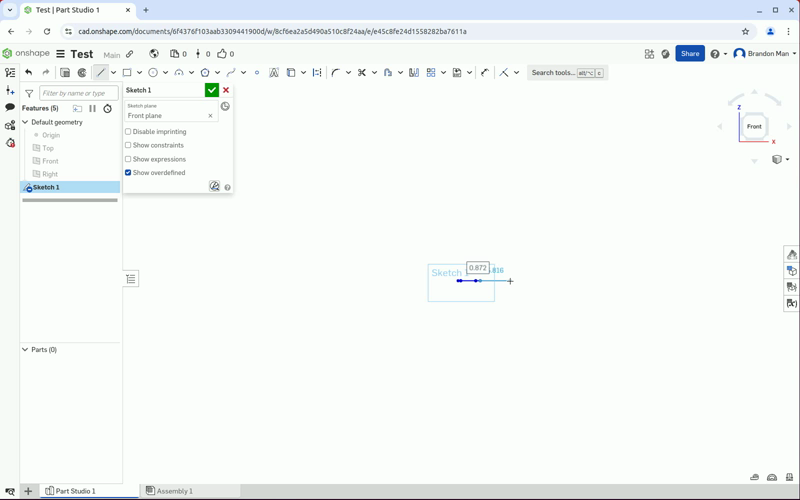
mouse_move(480, 278)
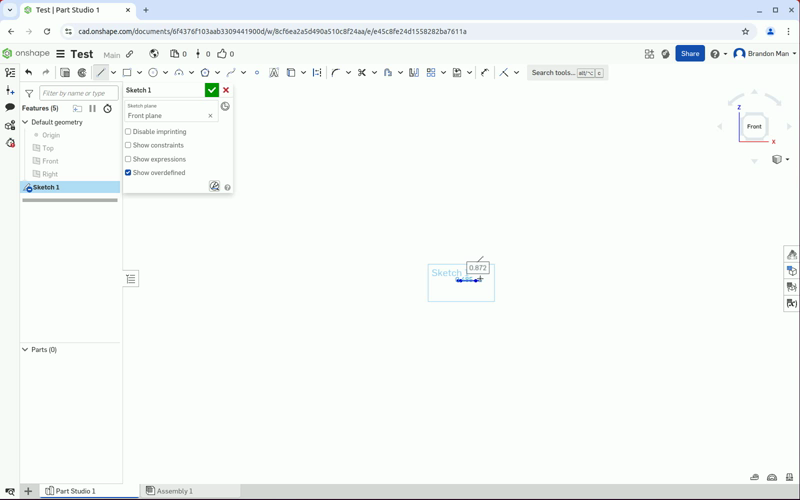
scroll(6)
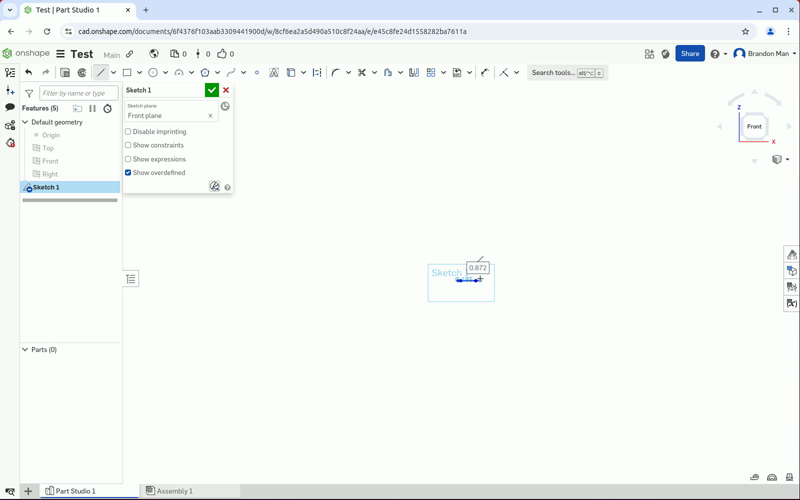
scroll(6)
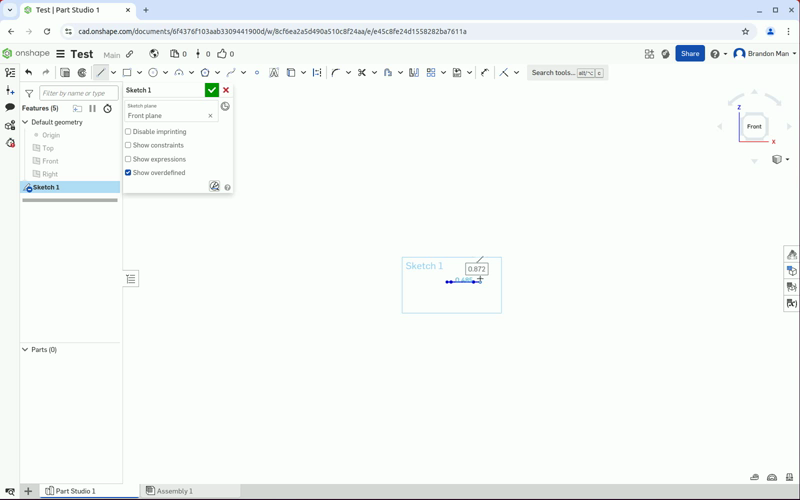
scroll(6)
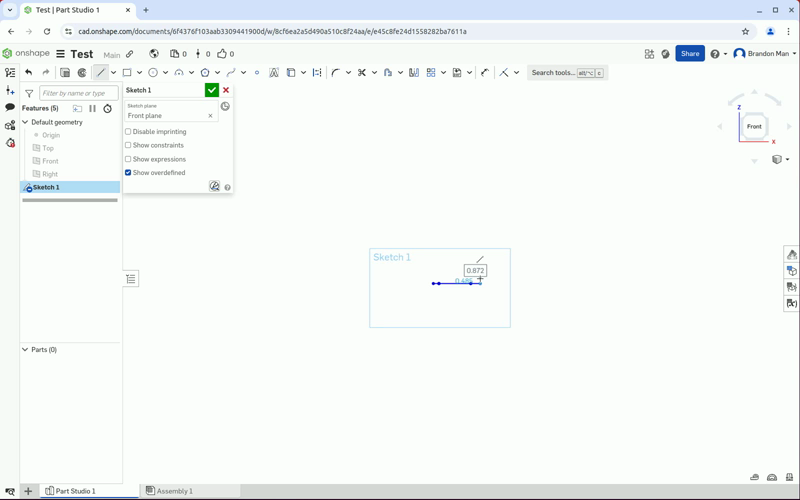
scroll(6)
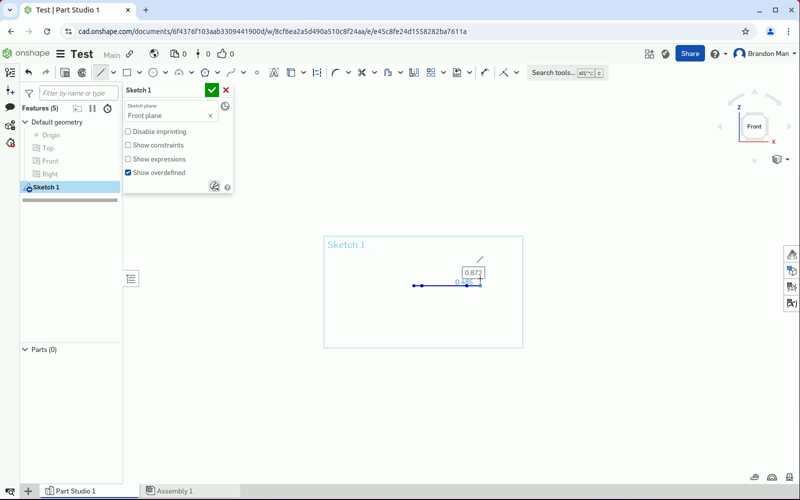
scroll(6)
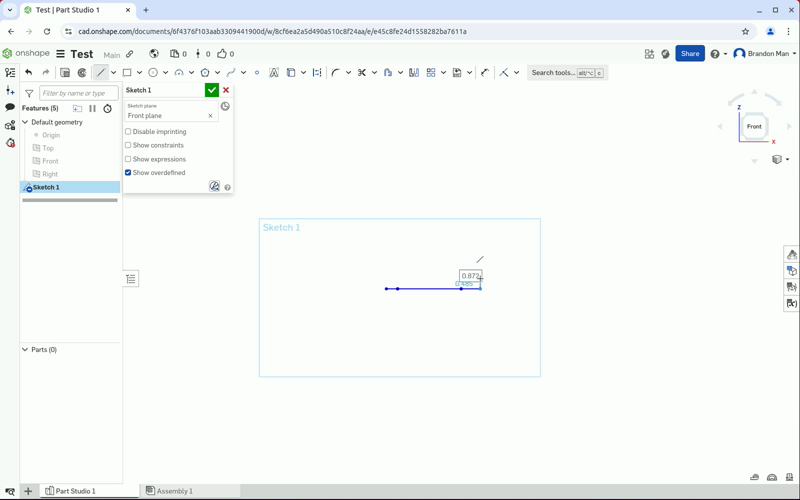
scroll(6)
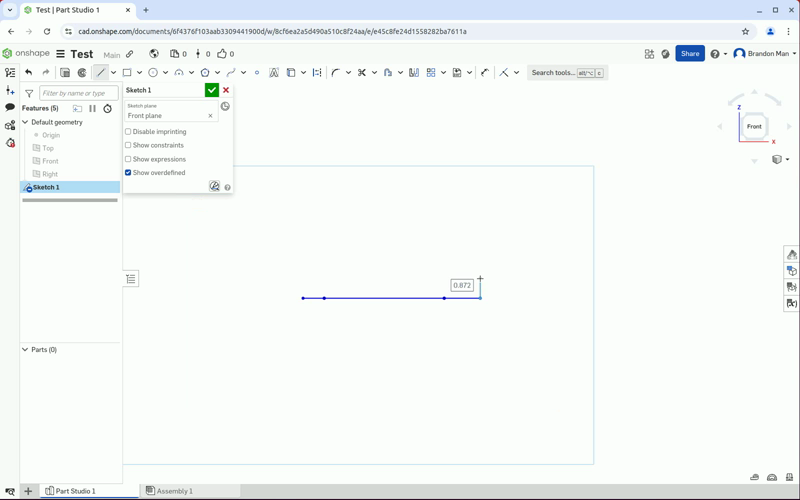
scroll(6)
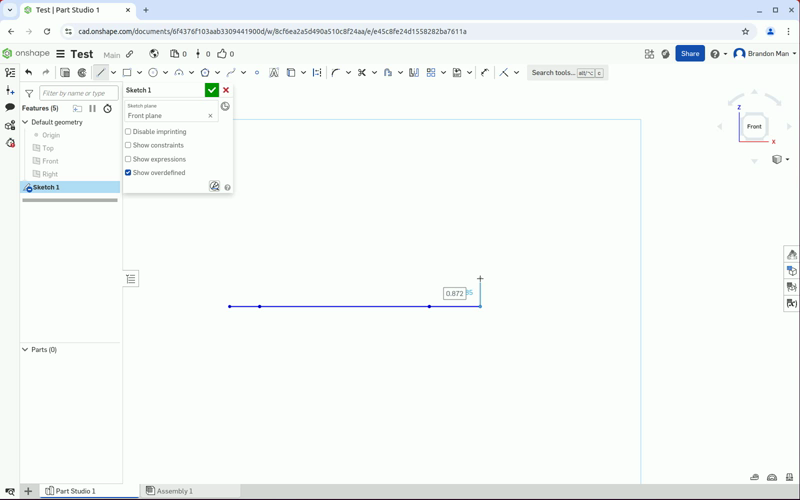
click(480, 278)
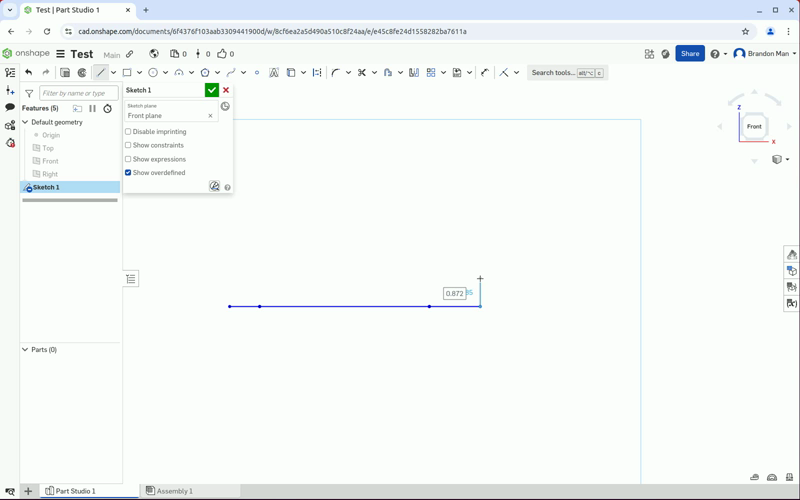
scroll(-6)
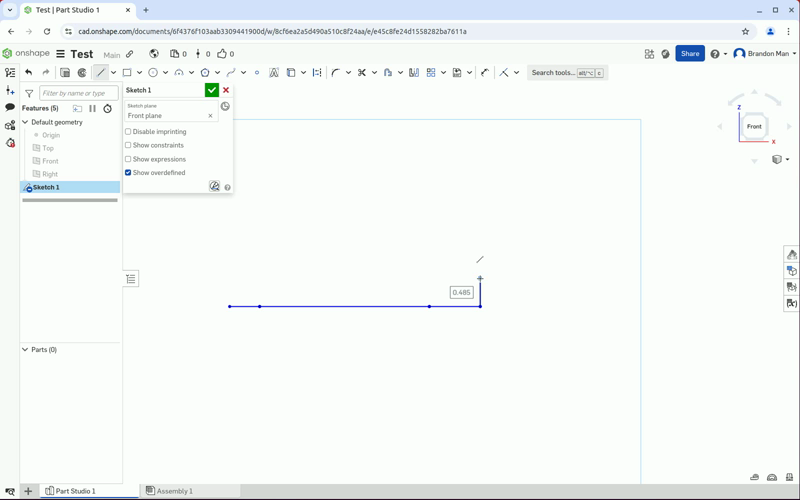
scroll(-6)
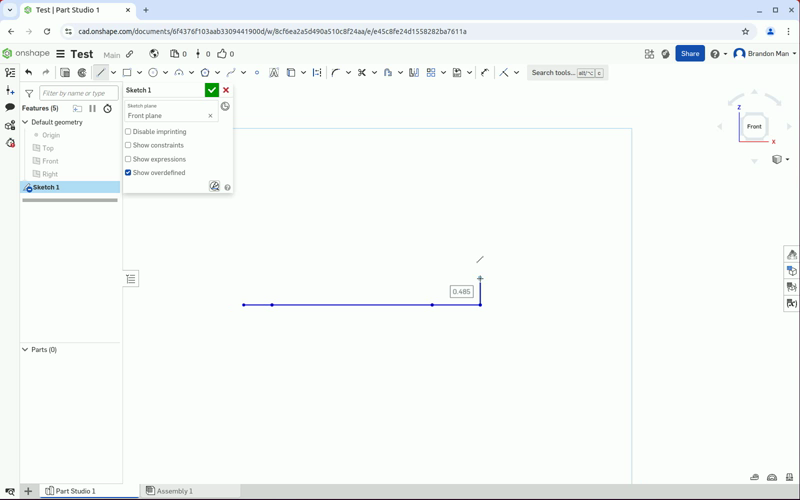
scroll(-6)
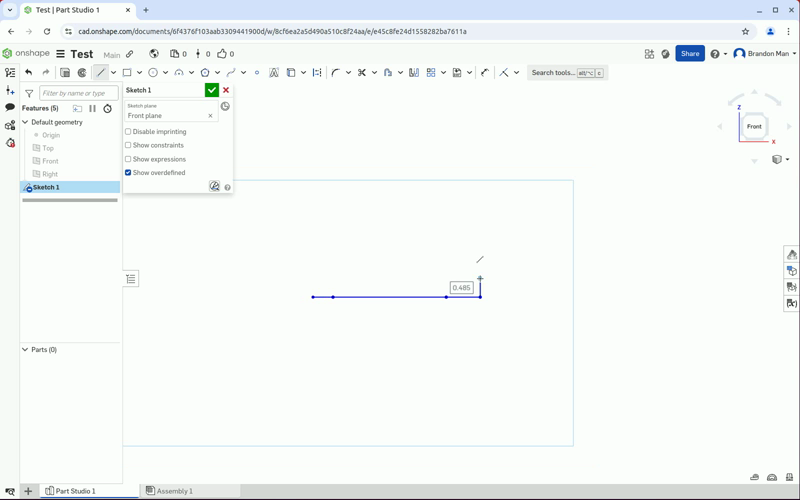
scroll(-6)
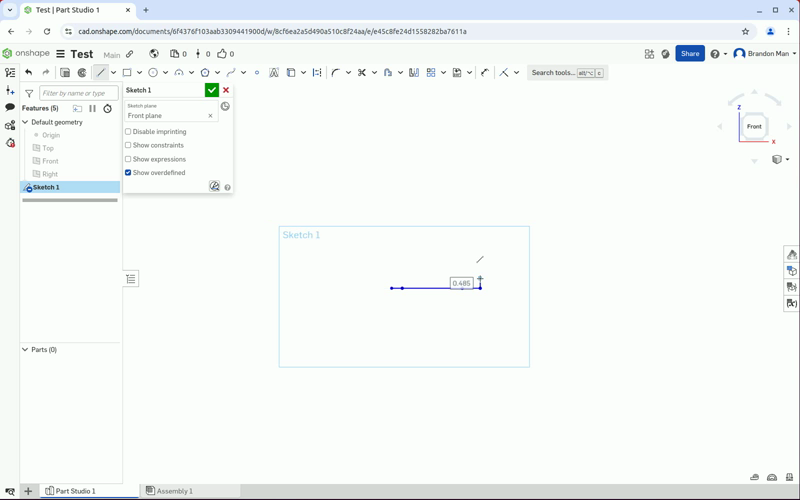
scroll(-6)
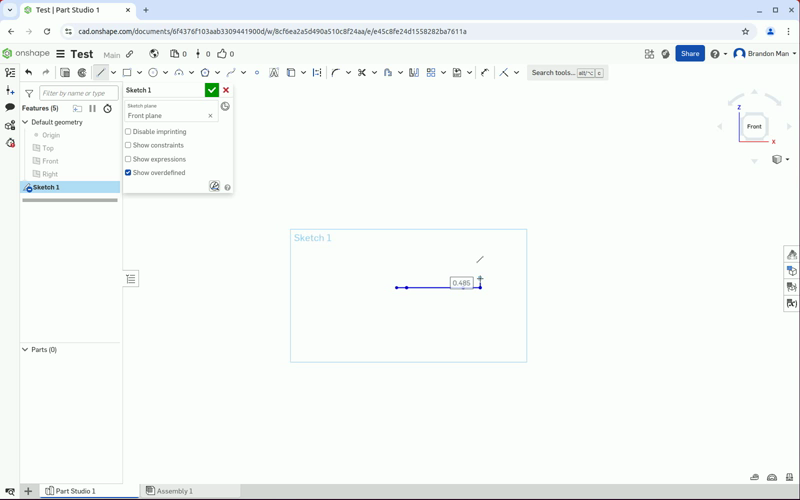
scroll(-6)
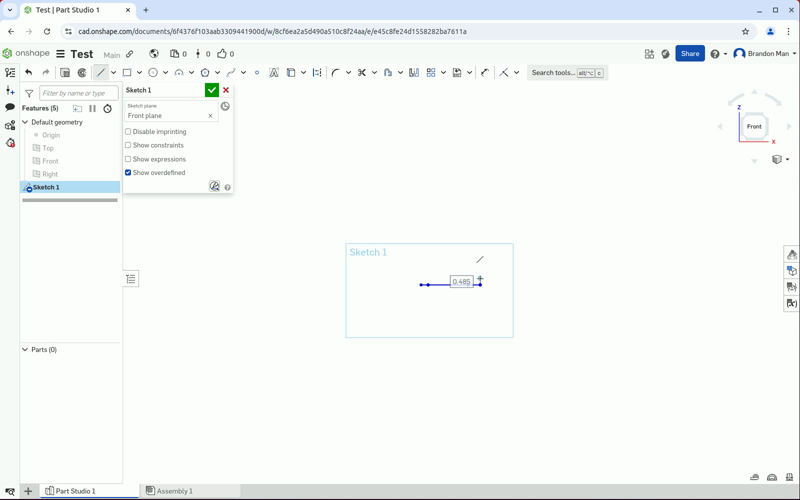
scroll(-6)
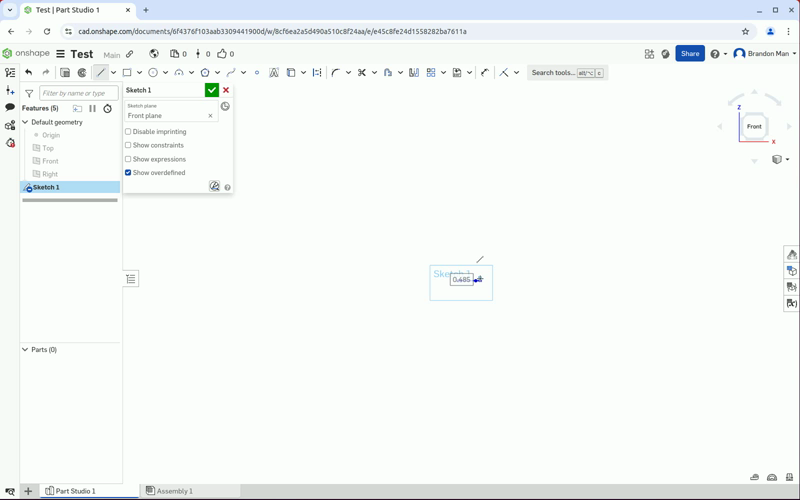
key_up(shift)
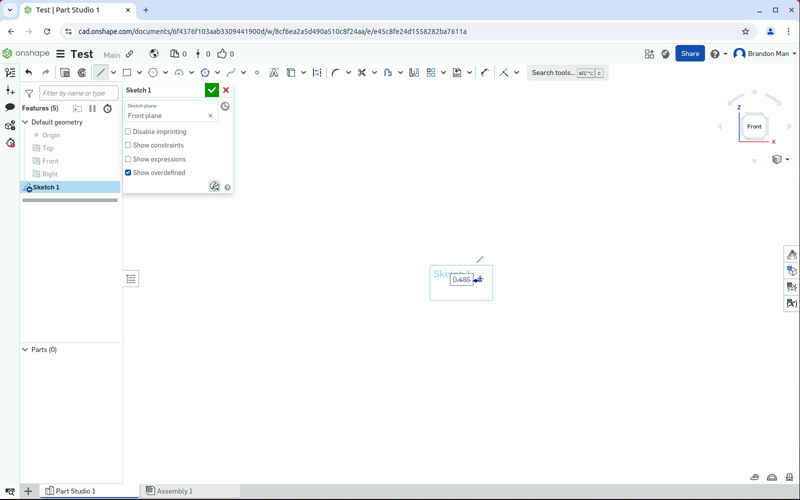
key_down(shift)
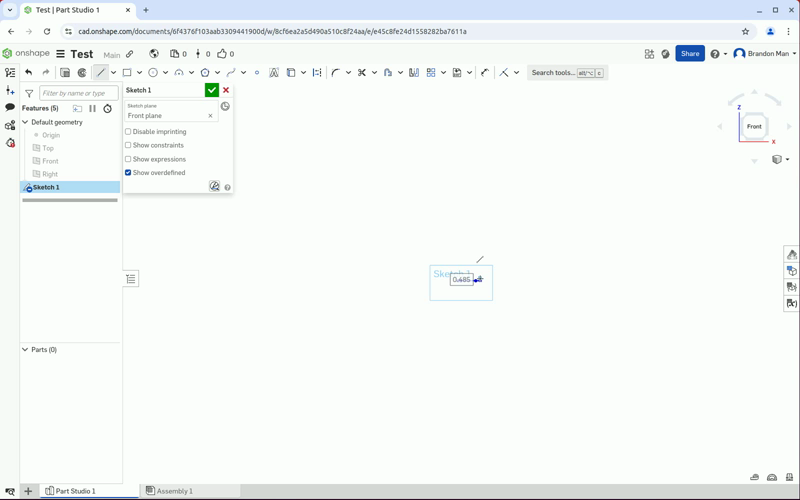
mouse_move(510, 278)
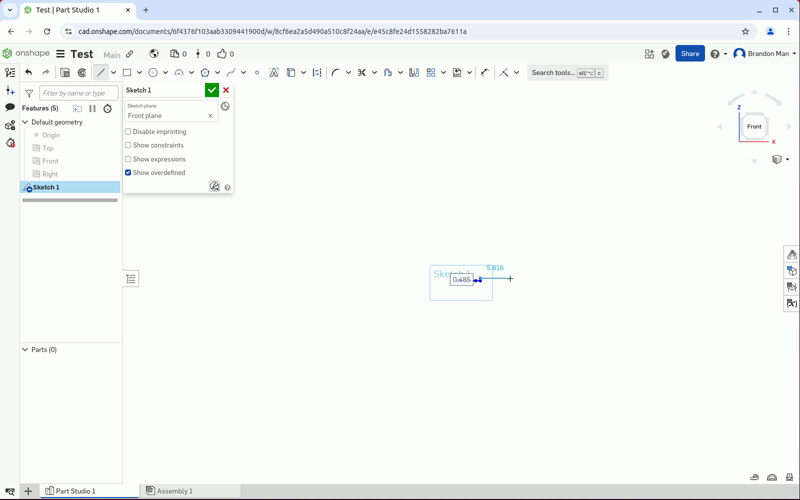
mouse_move(458, 278)
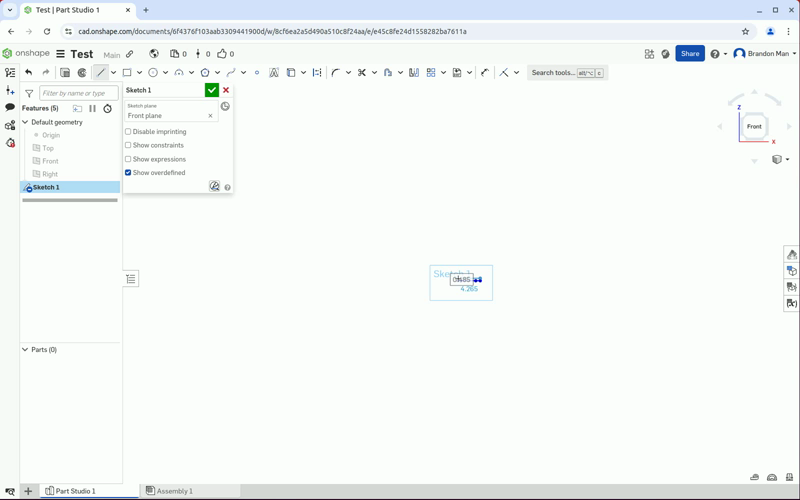
scroll(6)
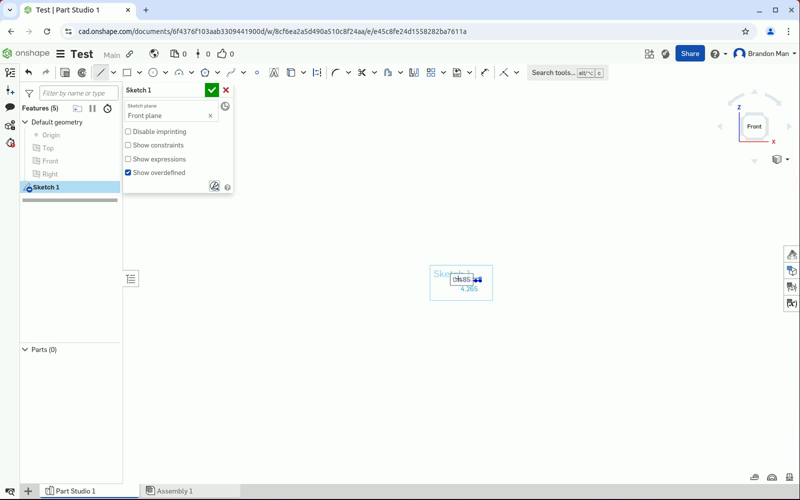
scroll(6)
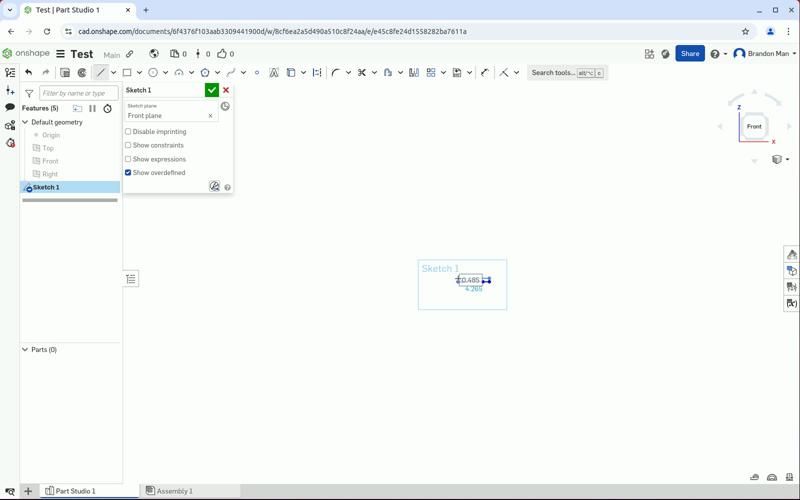
scroll(6)
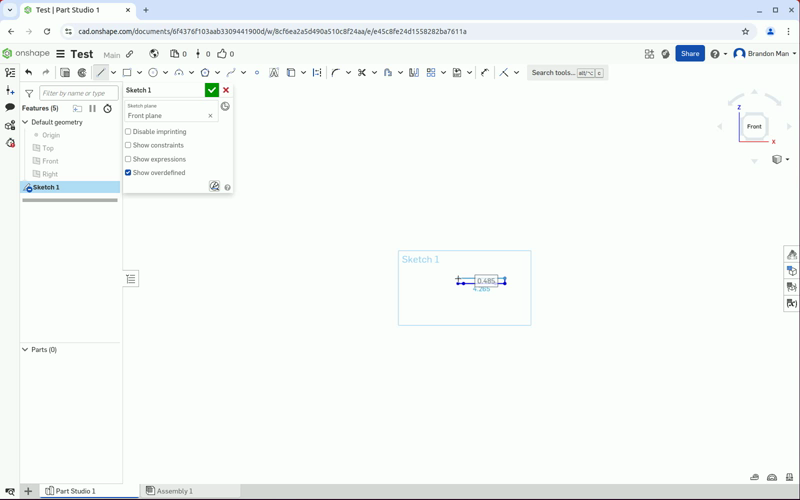
scroll(6)
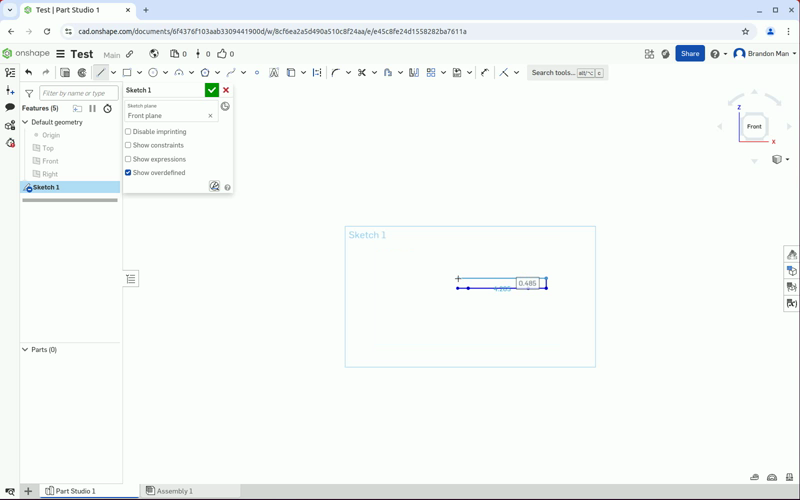
scroll(6)
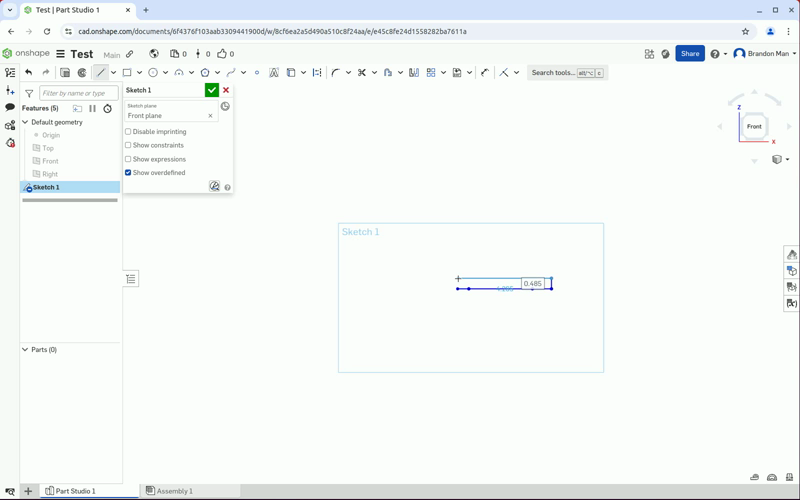
scroll(6)
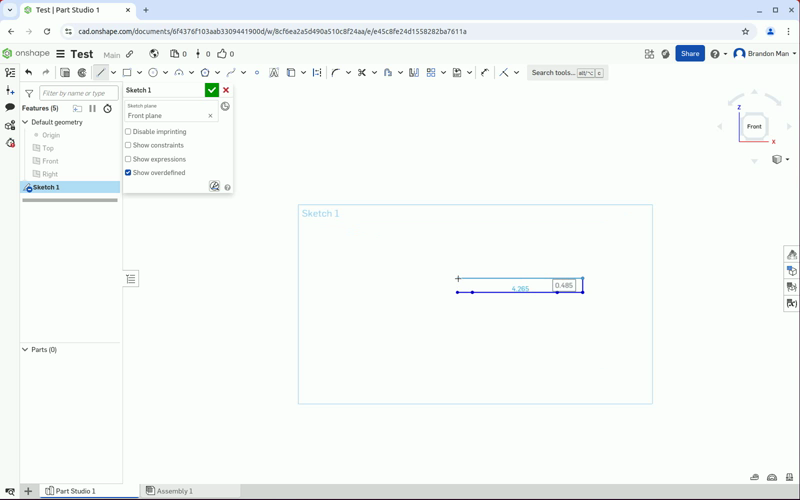
scroll(6)
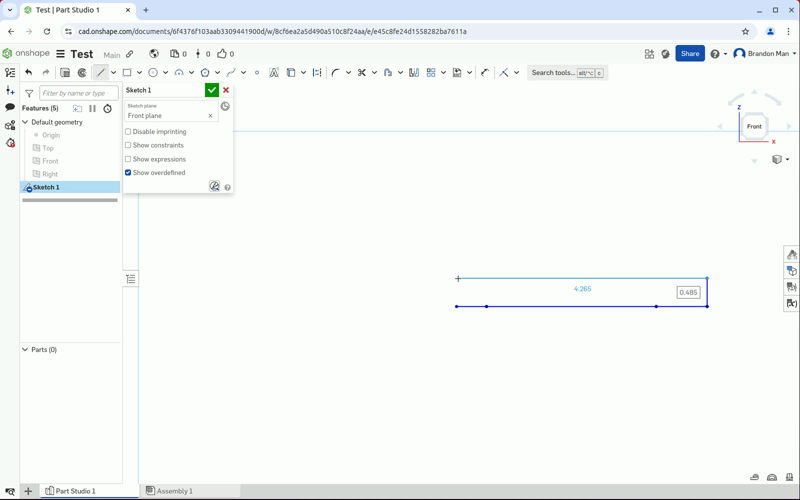
click(458, 278)
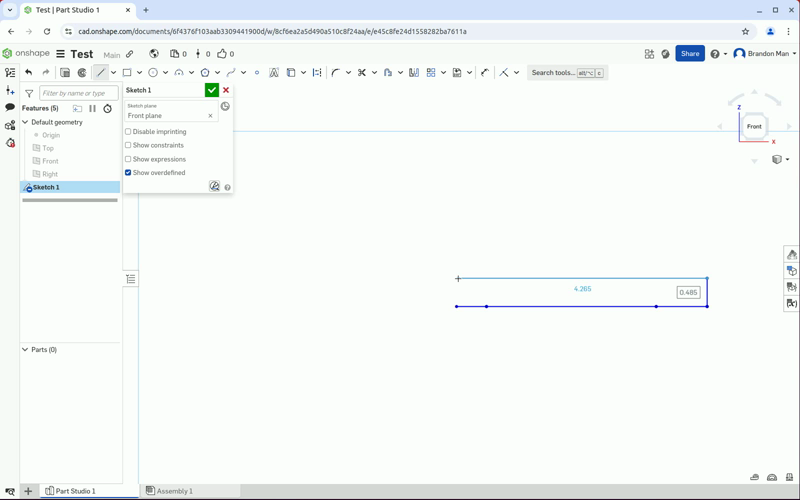
scroll(-6)
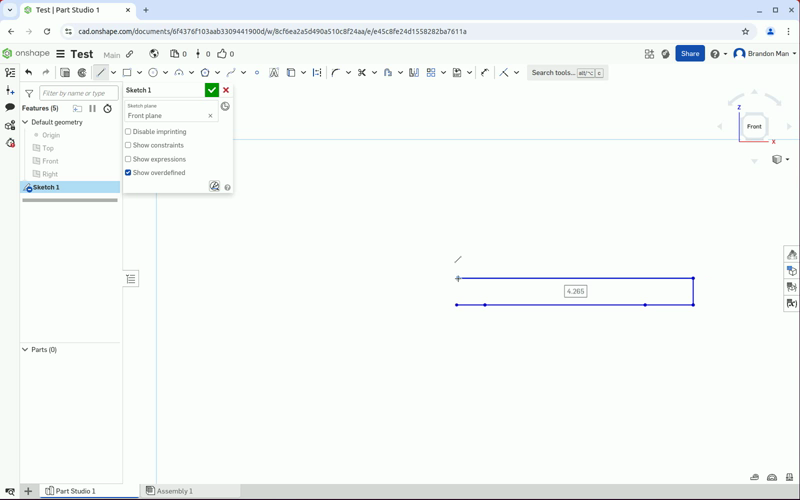
scroll(-6)
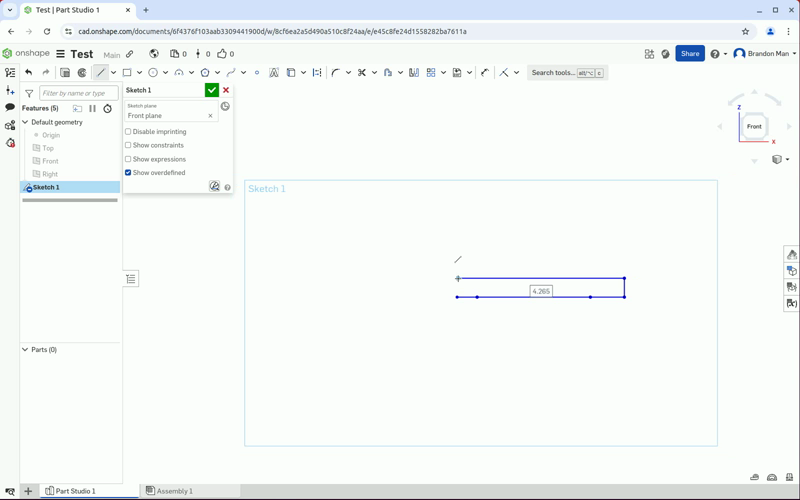
scroll(-6)
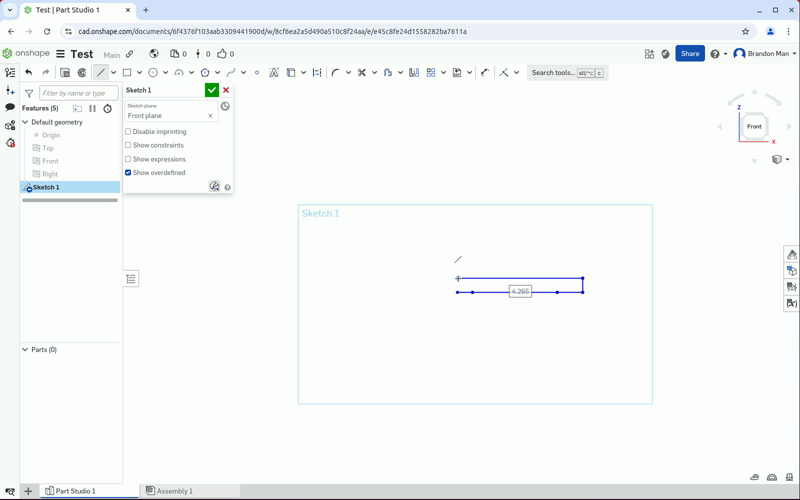
scroll(-6)
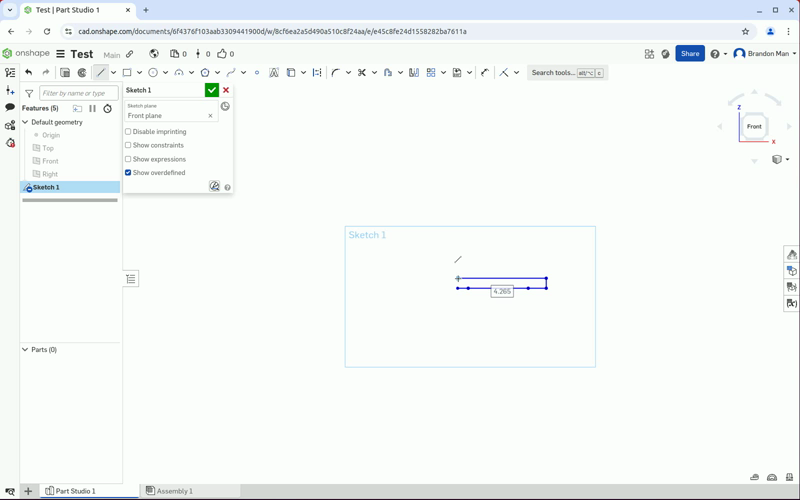
scroll(-6)
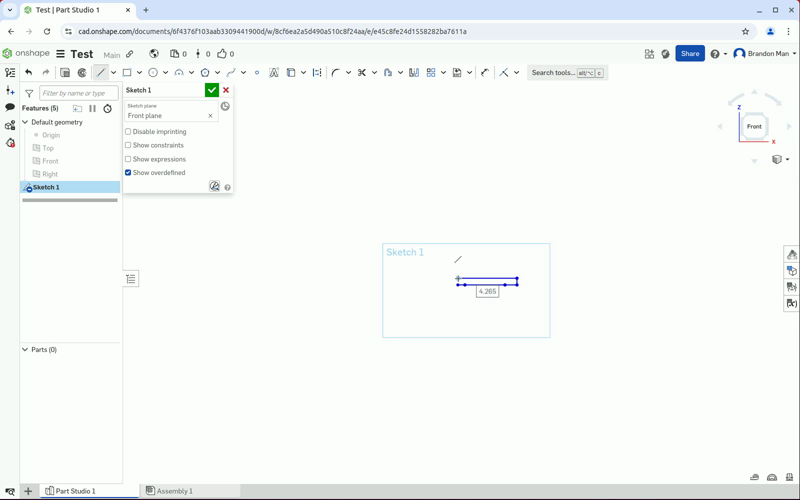
scroll(-6)
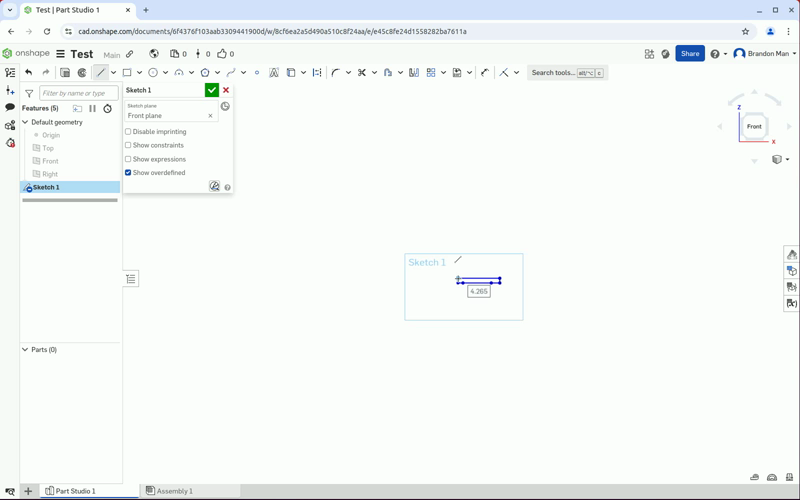
scroll(-6)
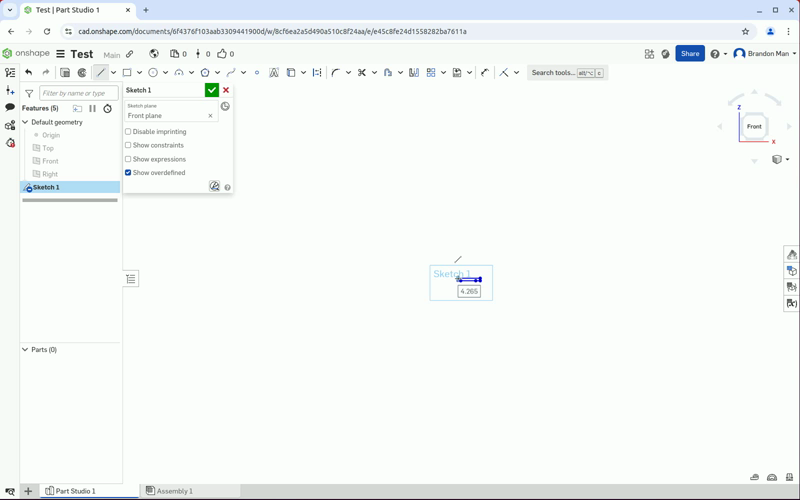
key_up(shift)
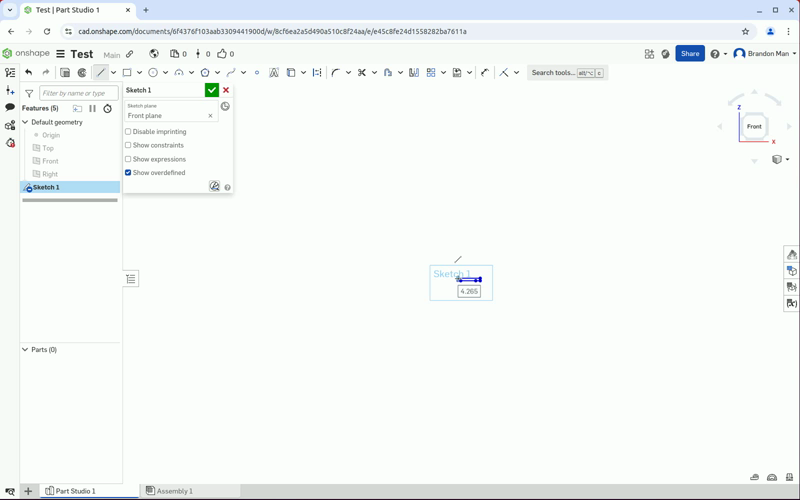
mouse_move(488, 278)
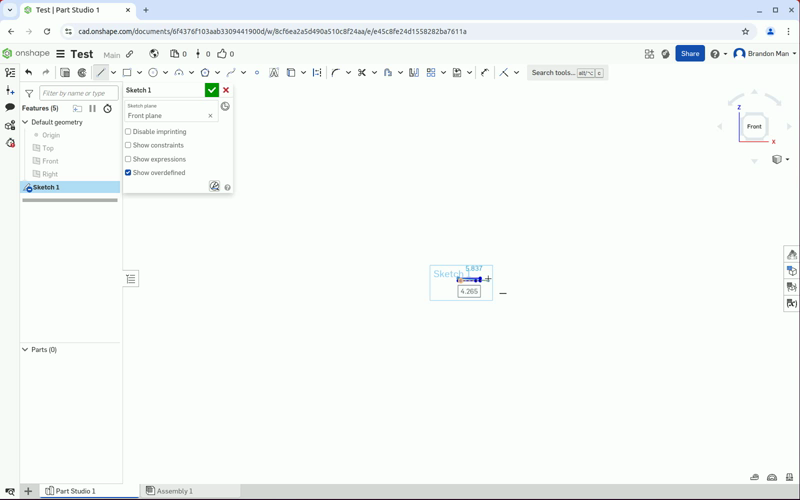
key_down(shift)
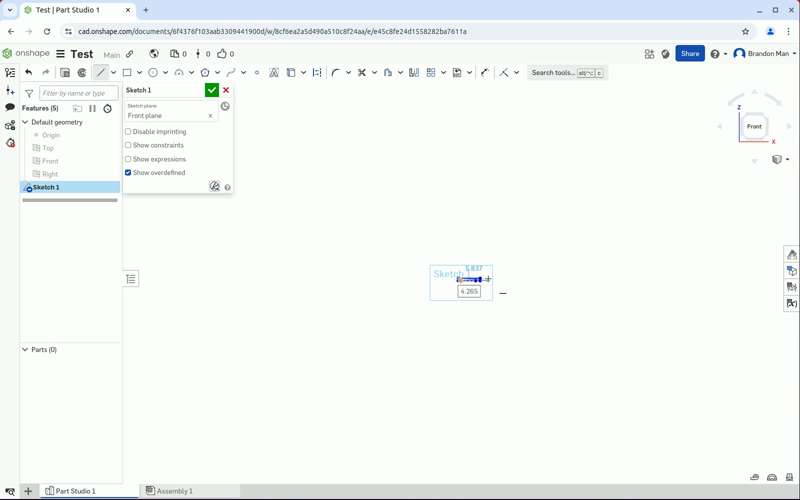
mouse_move(458, 280)
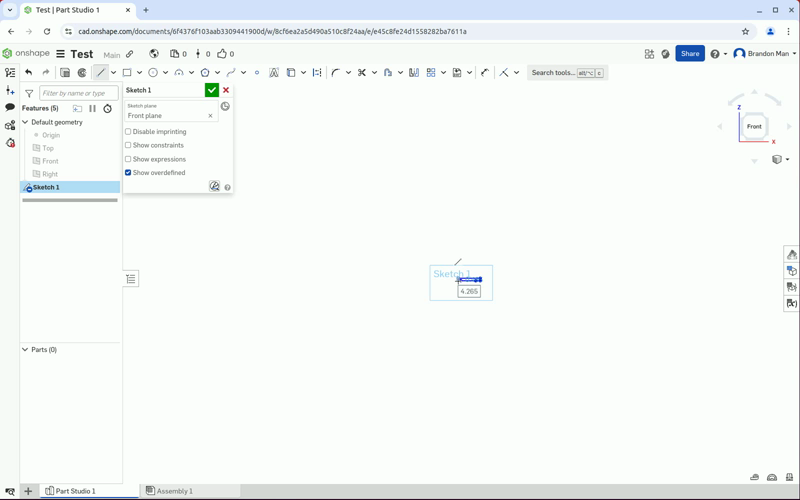
scroll(6)
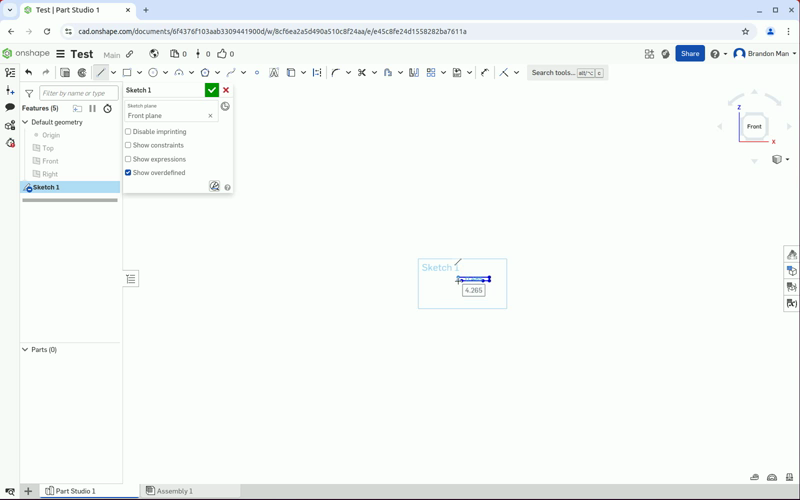
scroll(6)
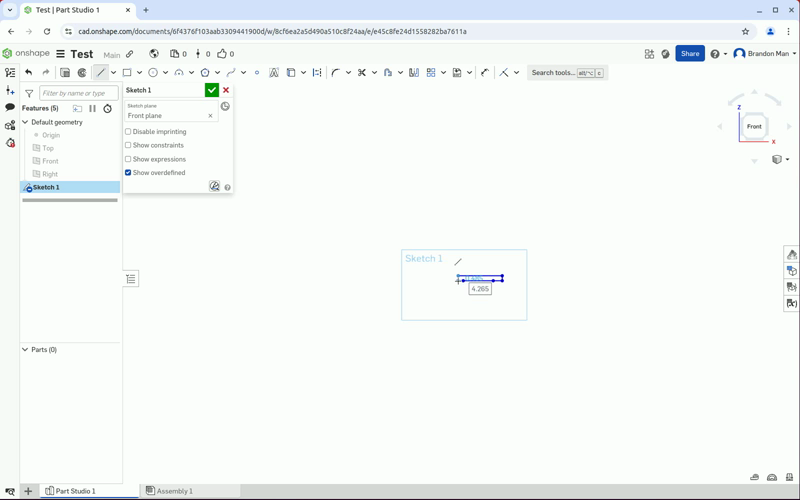
scroll(6)
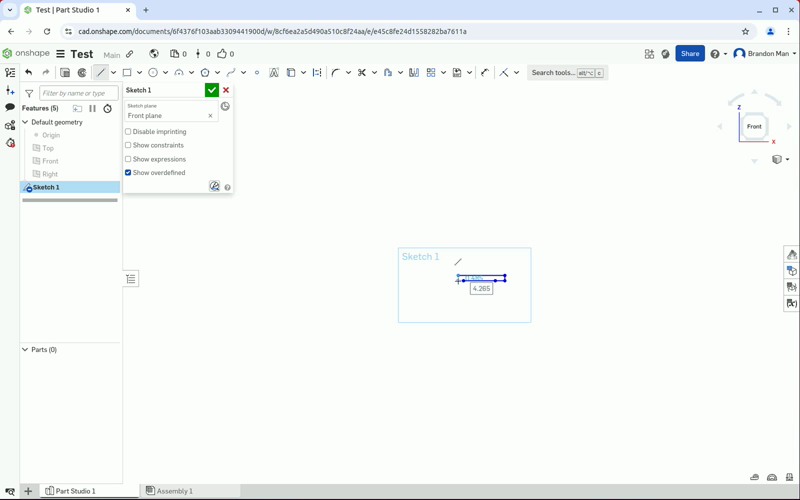
scroll(6)
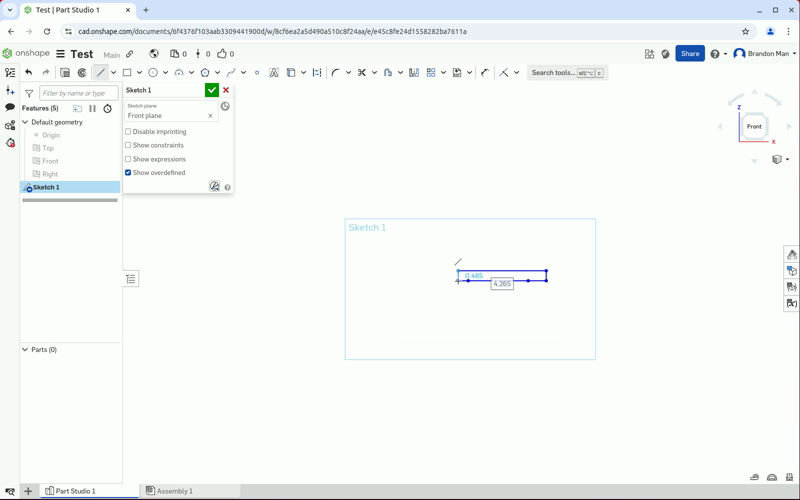
scroll(6)
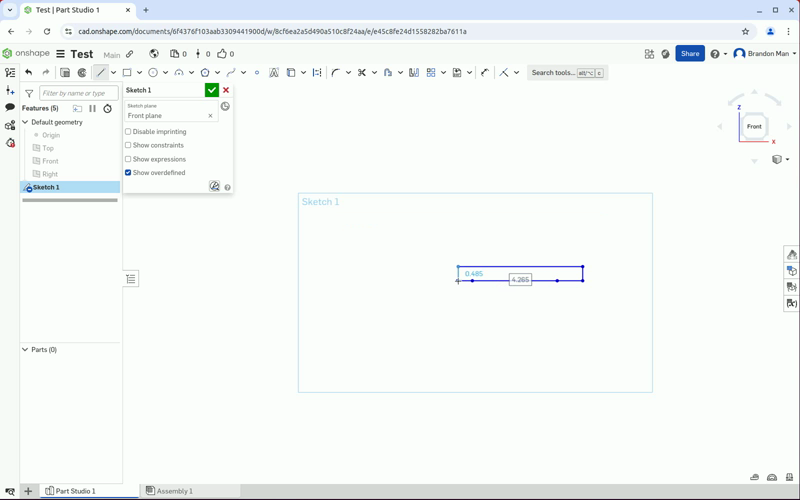
scroll(6)
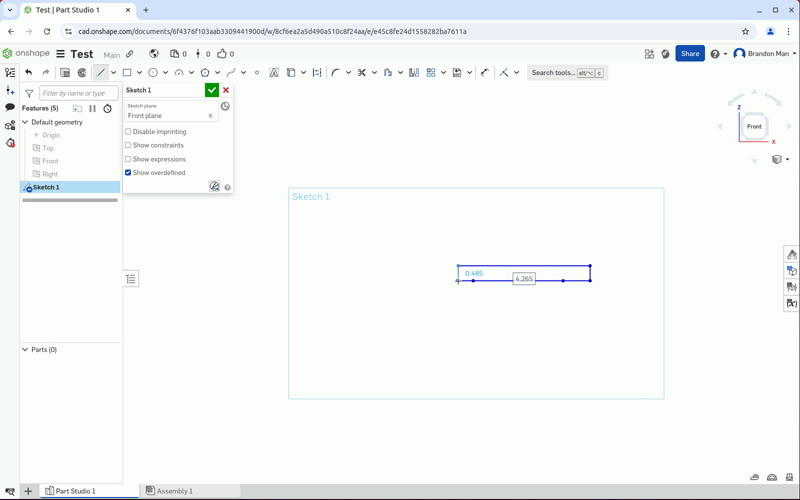
scroll(6)
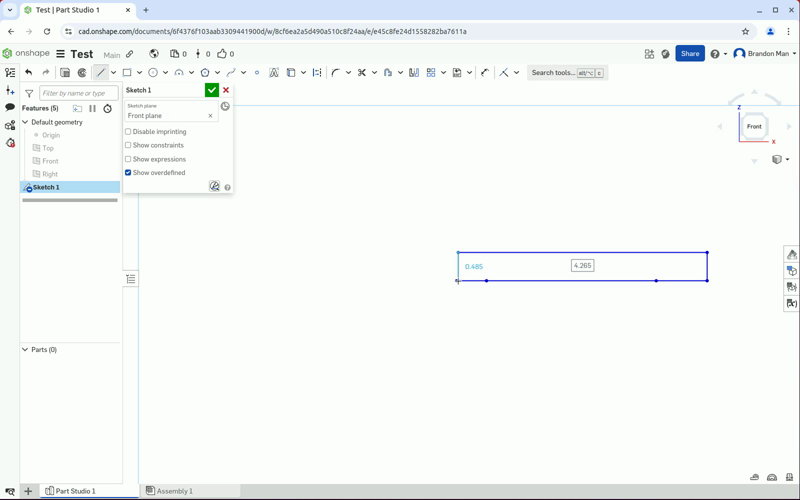
key_up(shift)
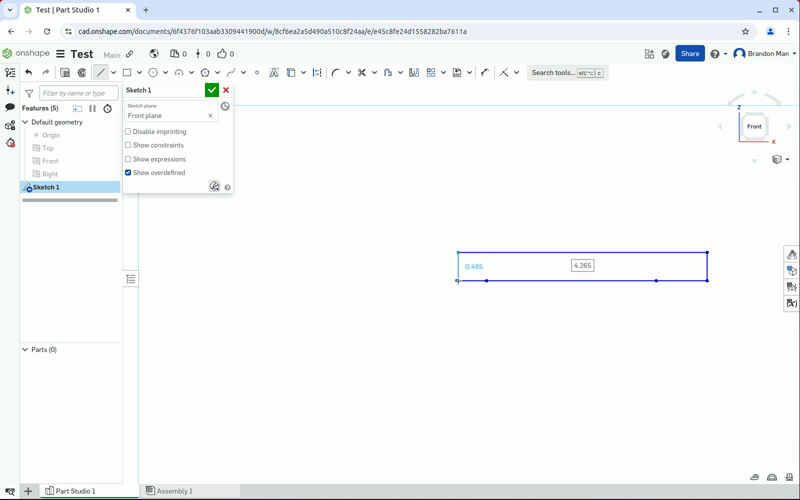
click(458, 280)
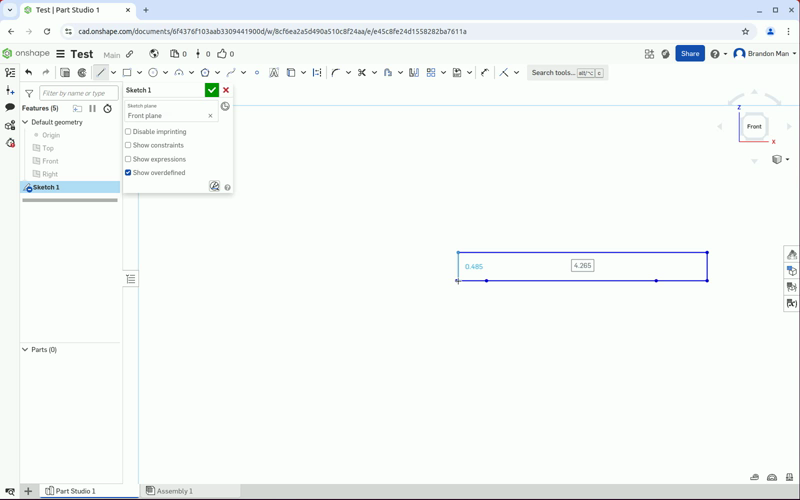
scroll(-6)
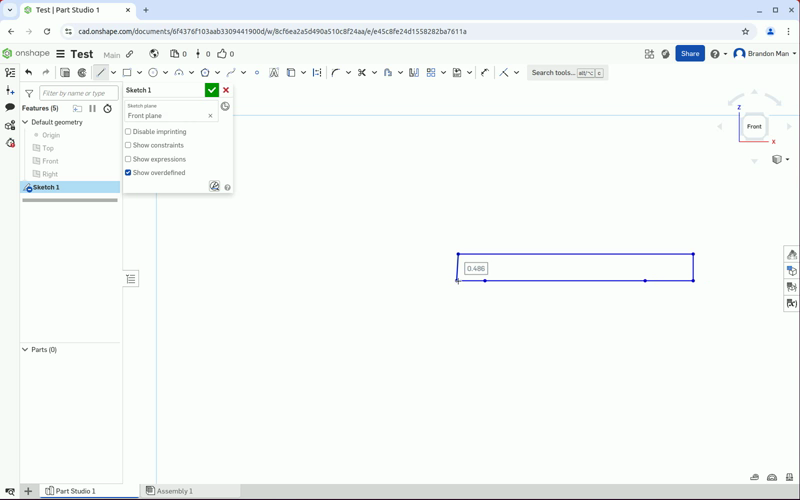
scroll(-6)
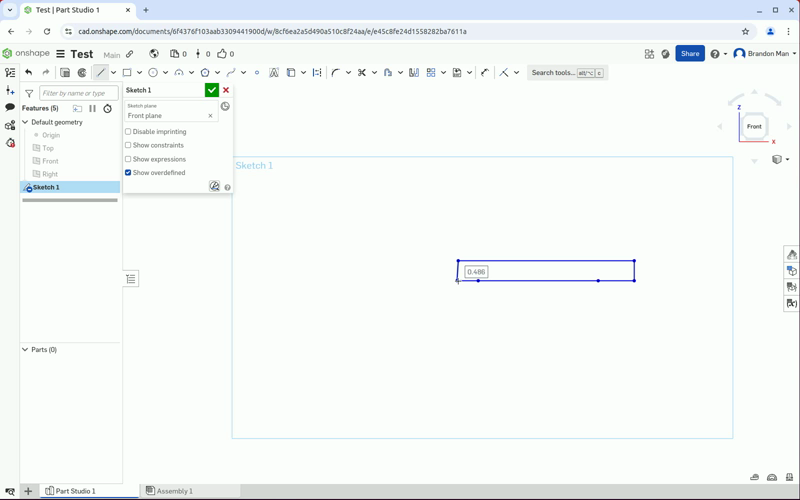
scroll(-6)
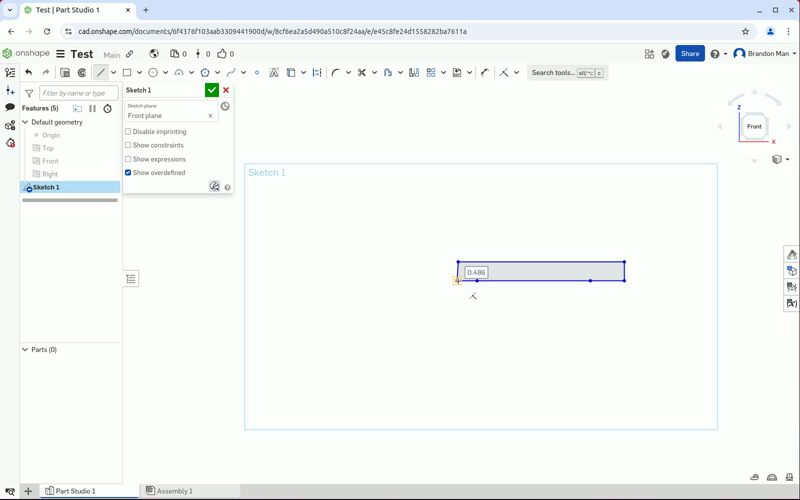
scroll(-6)
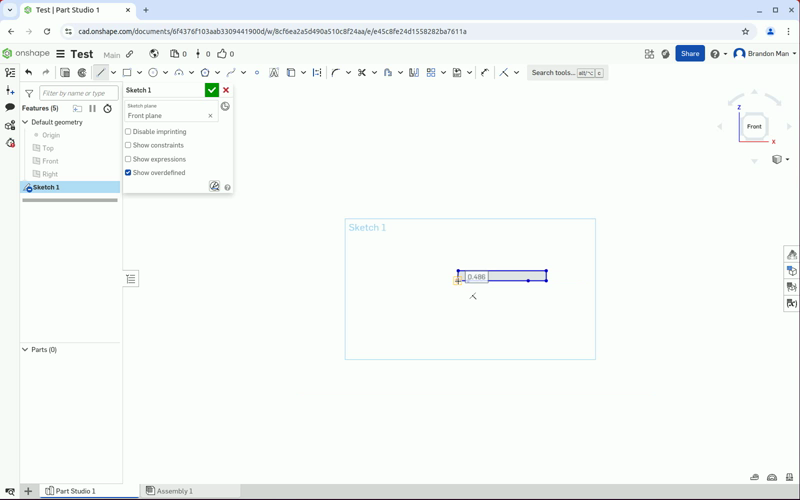
scroll(-6)
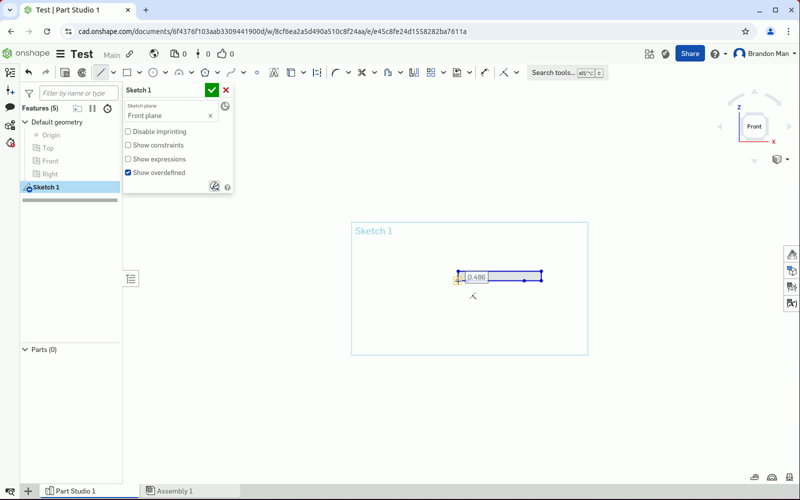
scroll(-6)
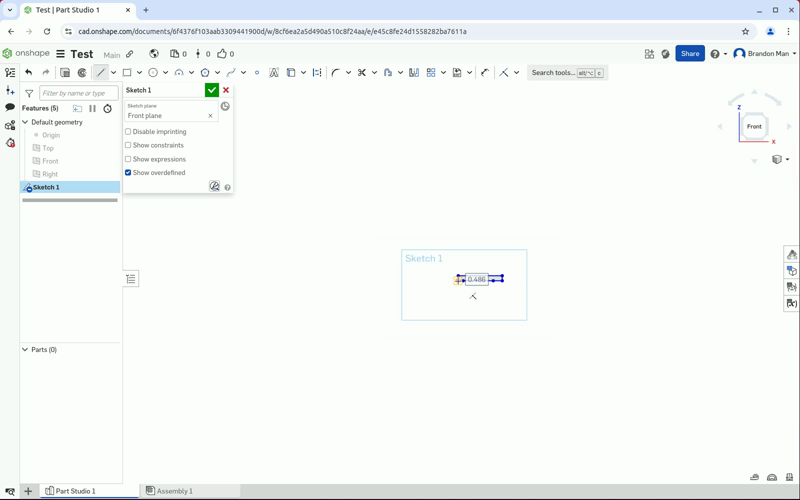
scroll(-6)
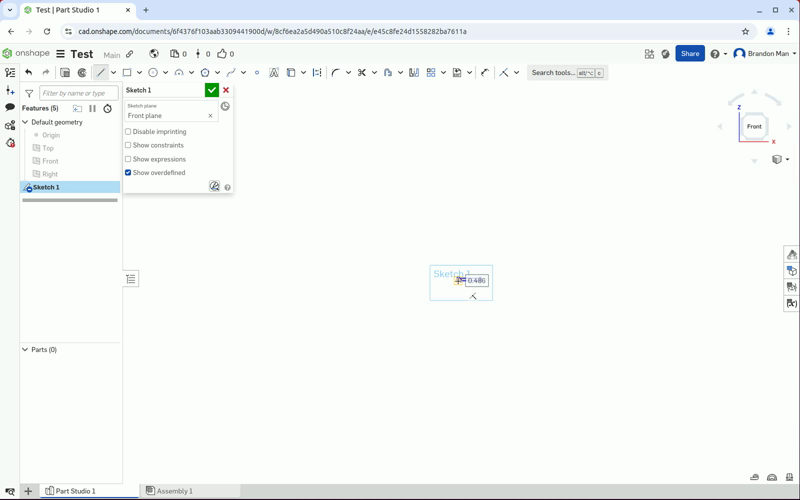
key(esc)
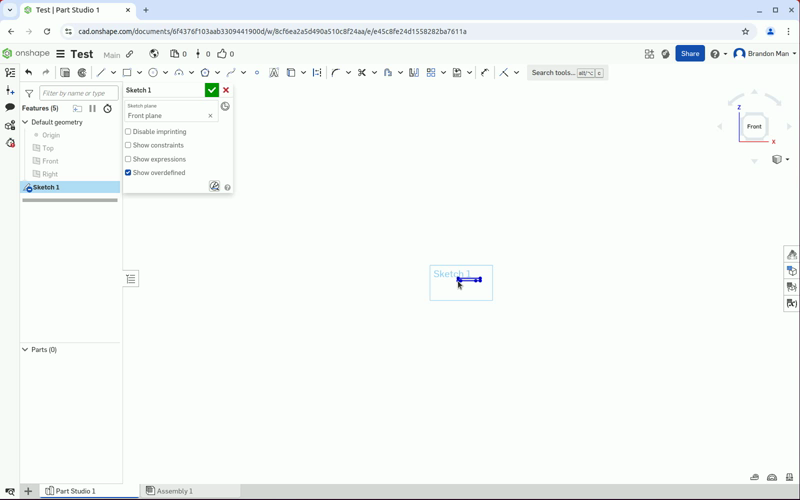
mouse_move(466, 280)
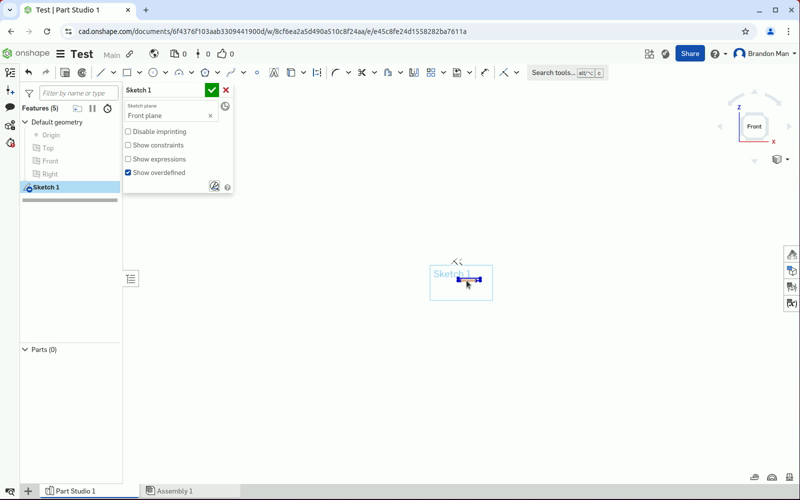
scroll(6)
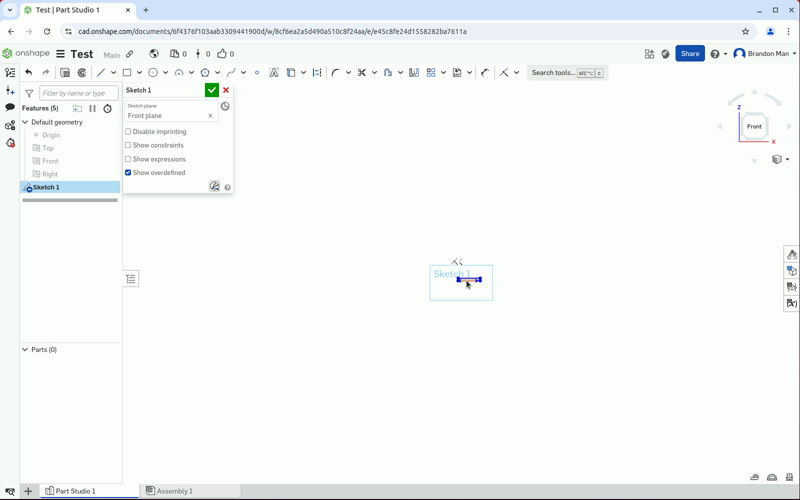
scroll(6)
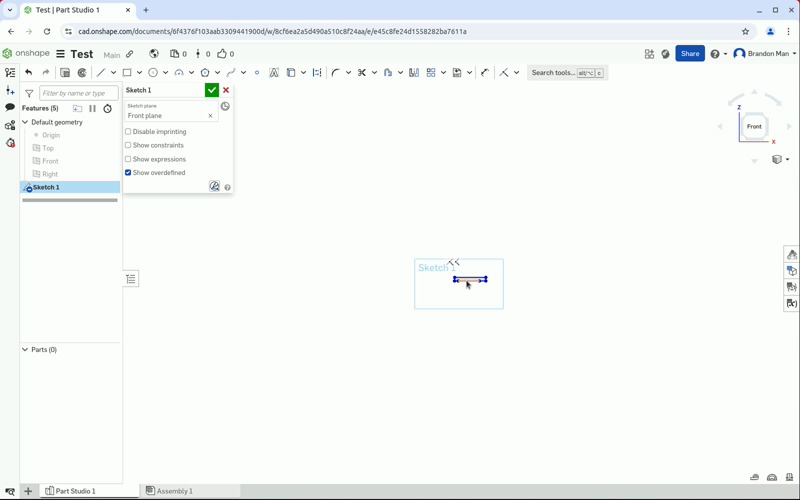
scroll(6)
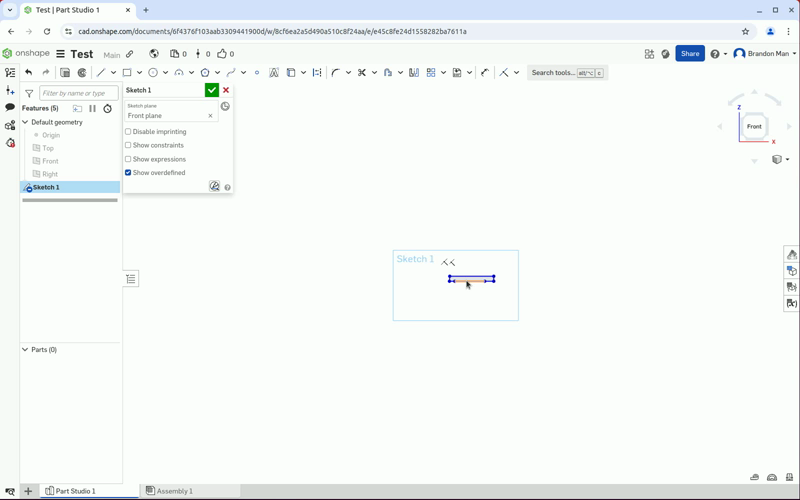
scroll(6)
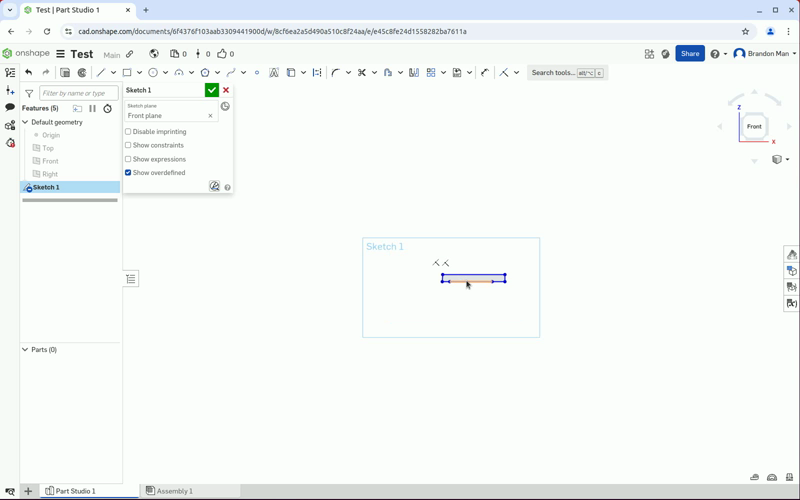
scroll(6)
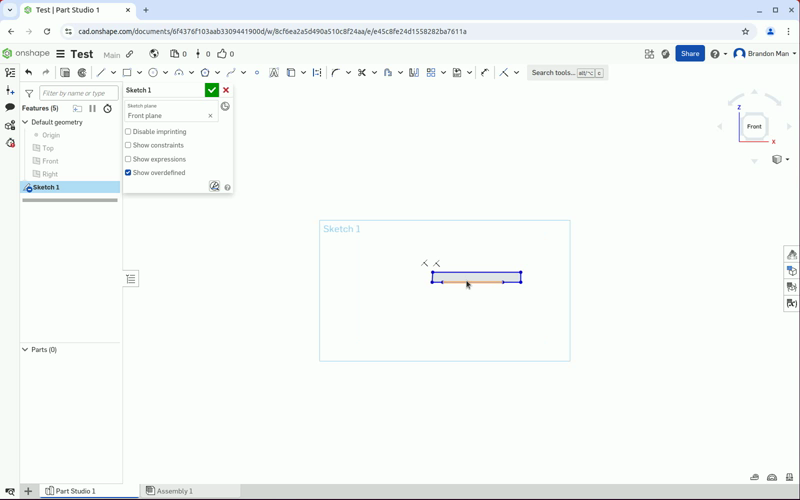
scroll(6)
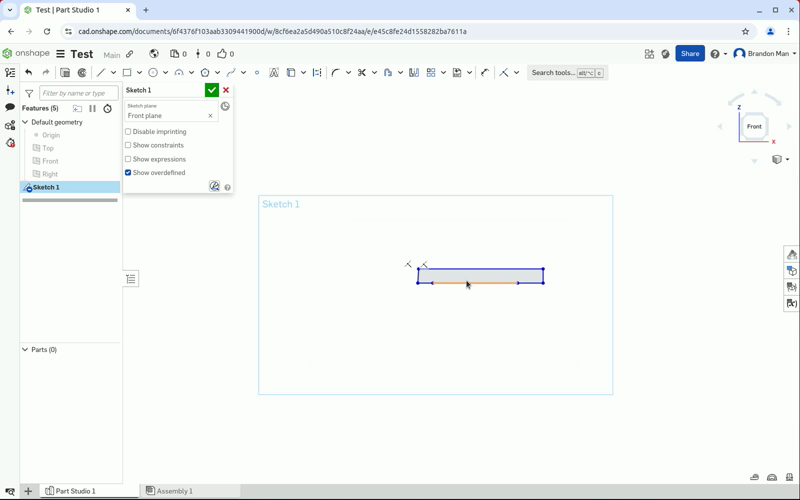
scroll(6)
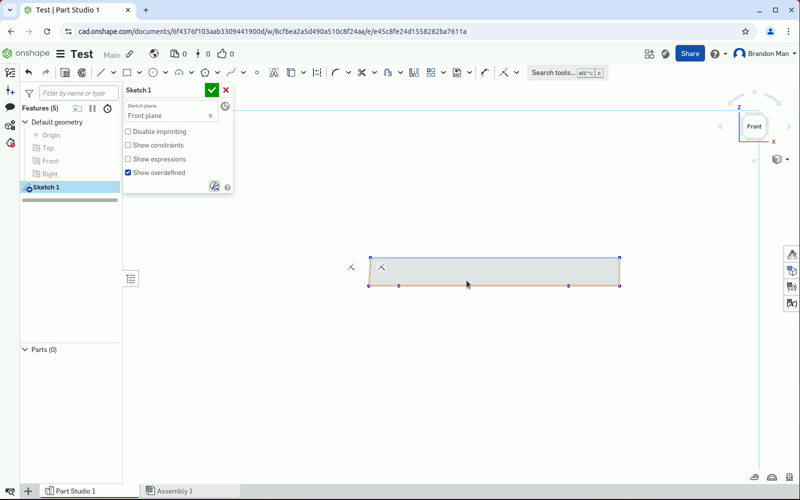
click(466, 280)
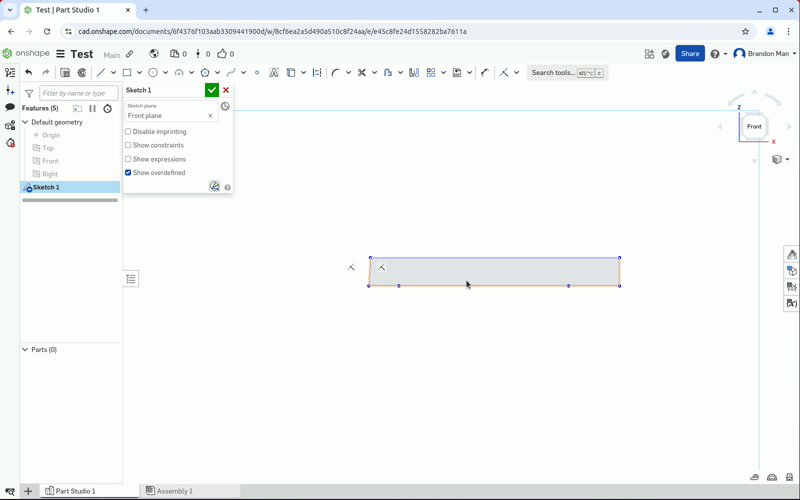
scroll(-6)
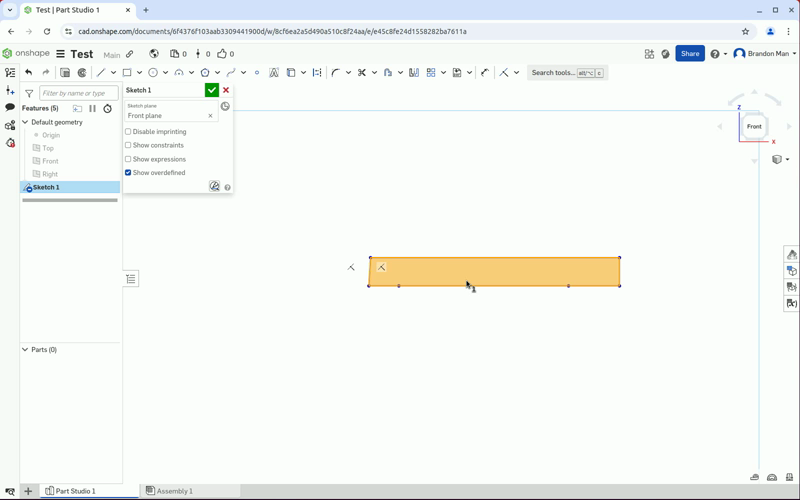
scroll(-6)
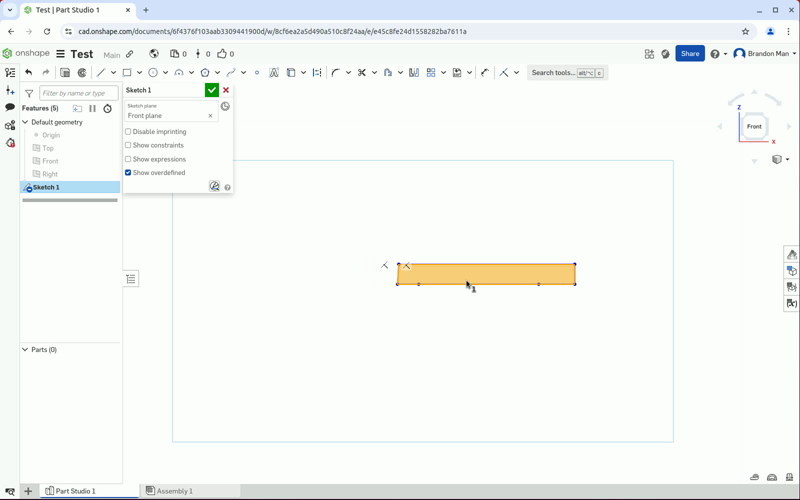
scroll(-6)
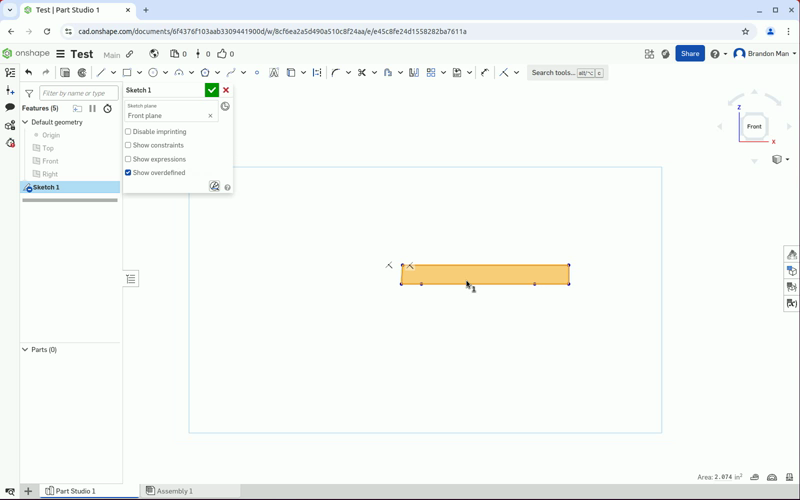
scroll(-6)
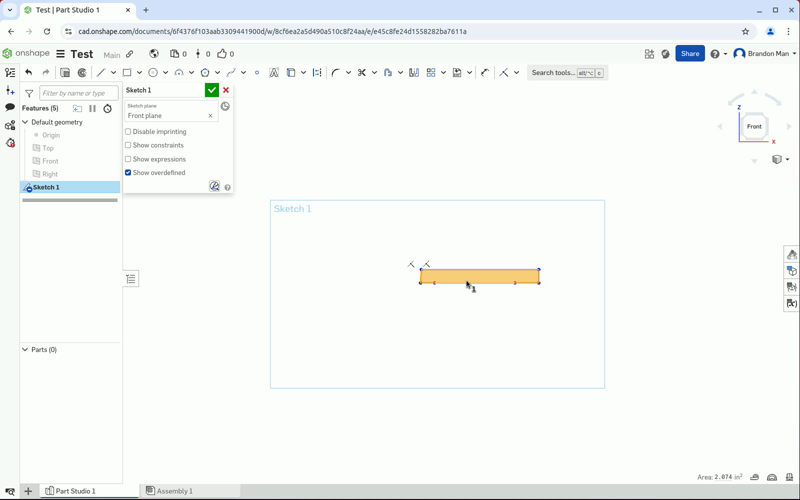
scroll(-6)
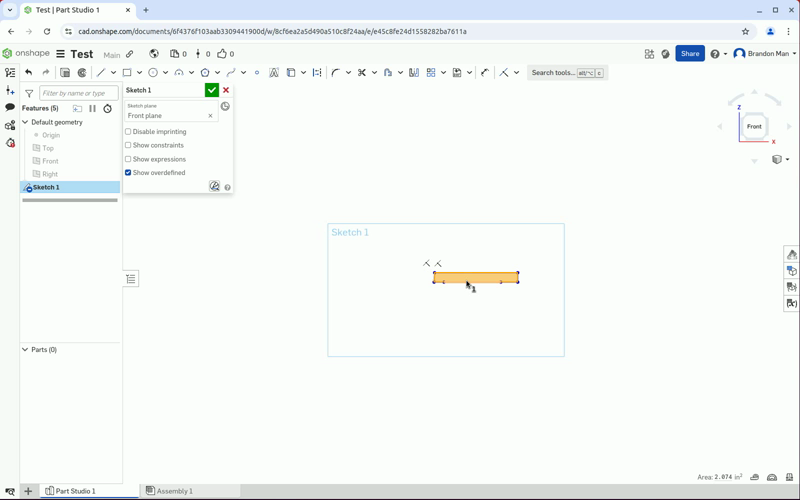
scroll(-6)
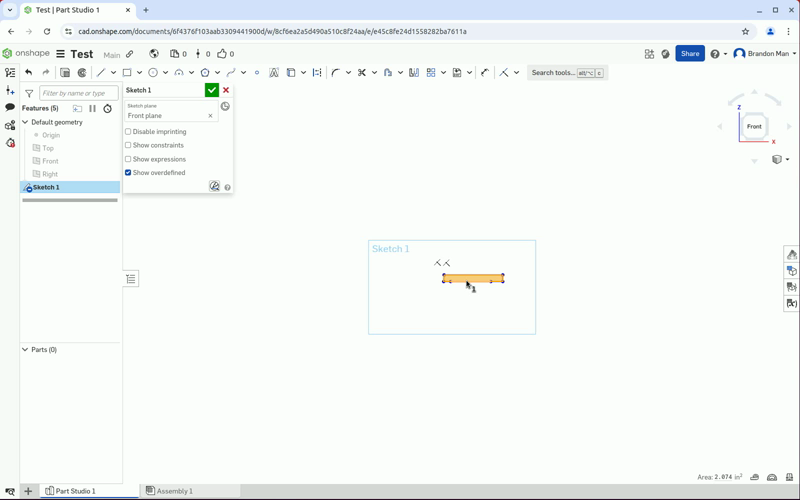
scroll(-6)
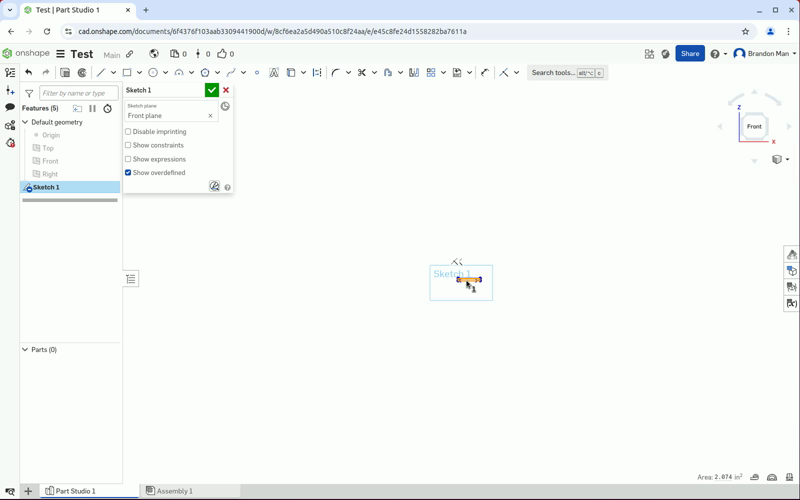
mouse_move(73, 352)
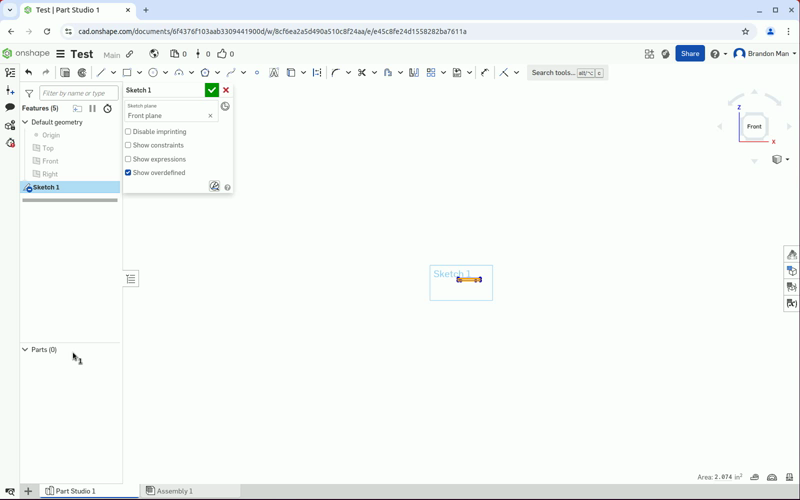
key(shift+y)
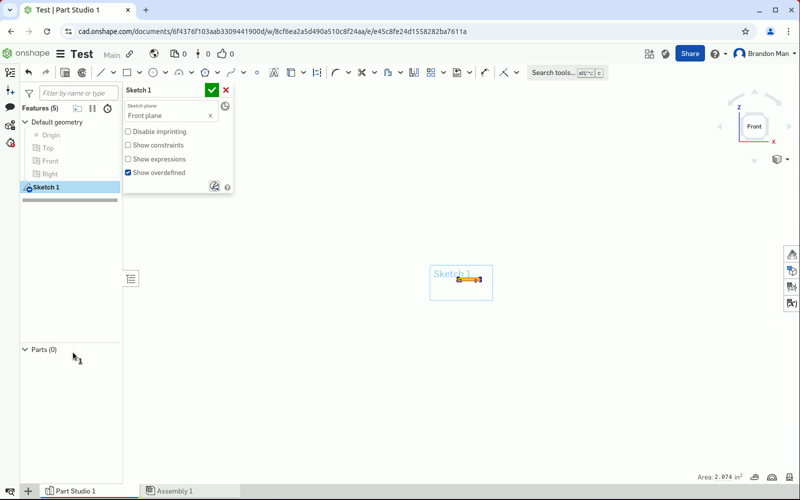
key(shift+e)
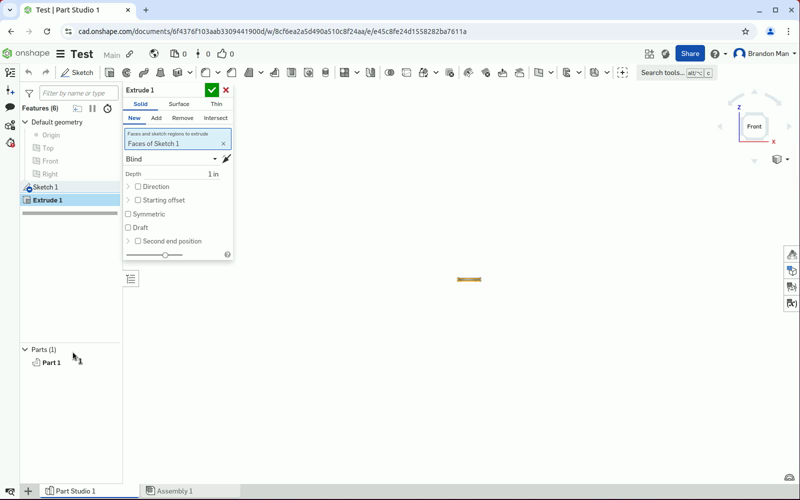
mouse_move(143, 106)
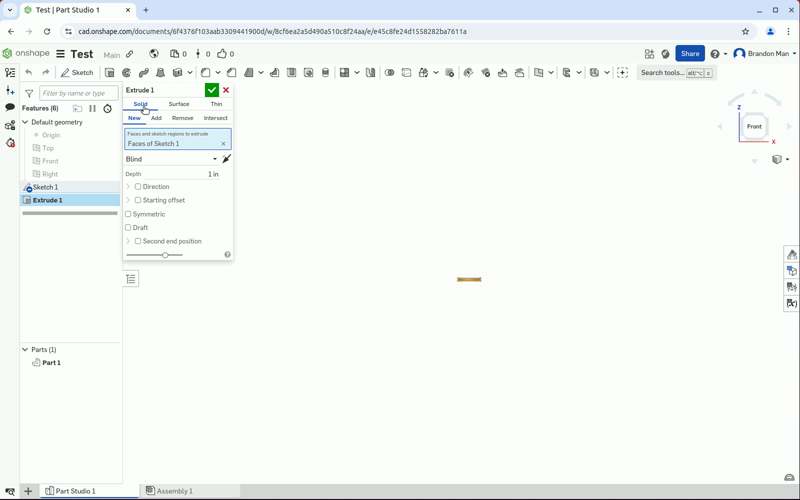
click(143, 106)
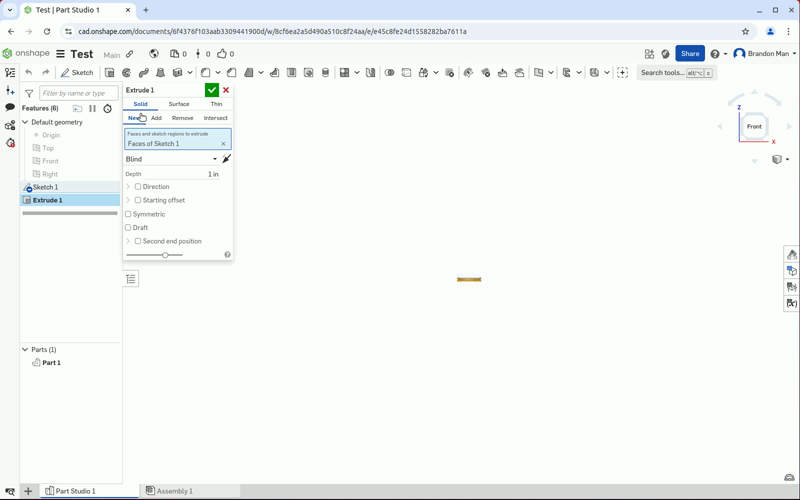
mouse_move(137, 120)
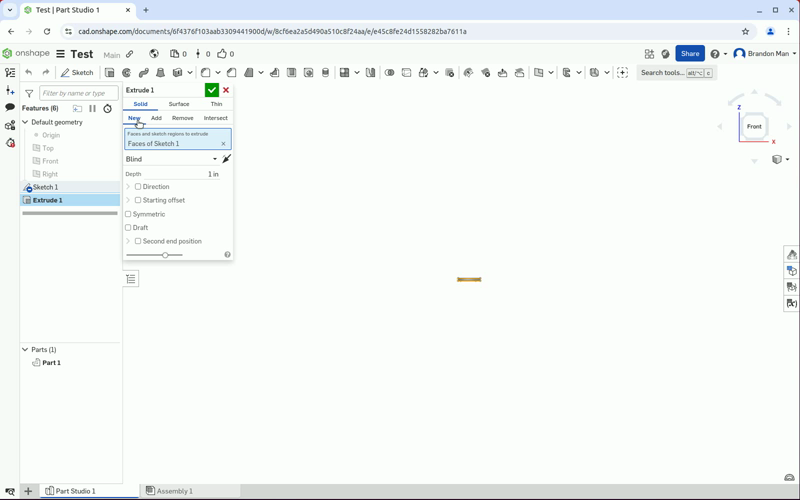
click(137, 120)
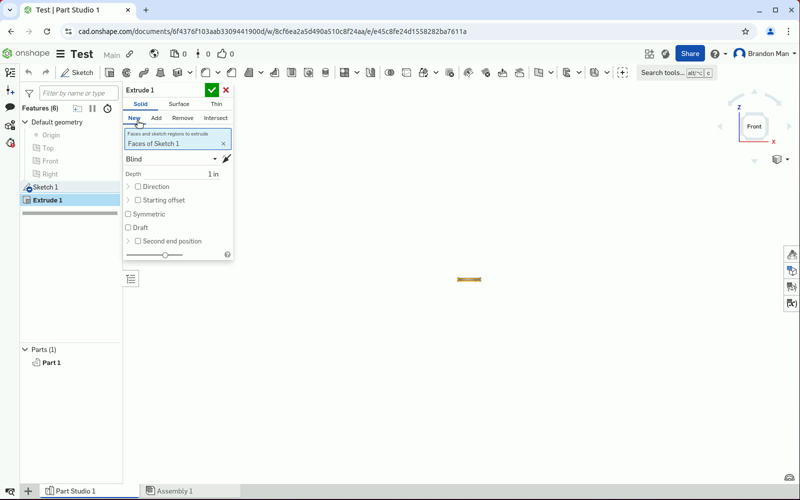
key(tab, 4)
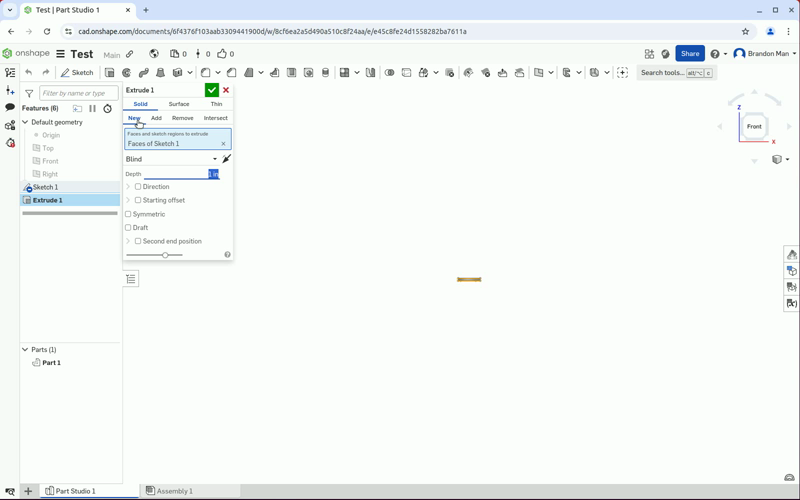
text(5.055)
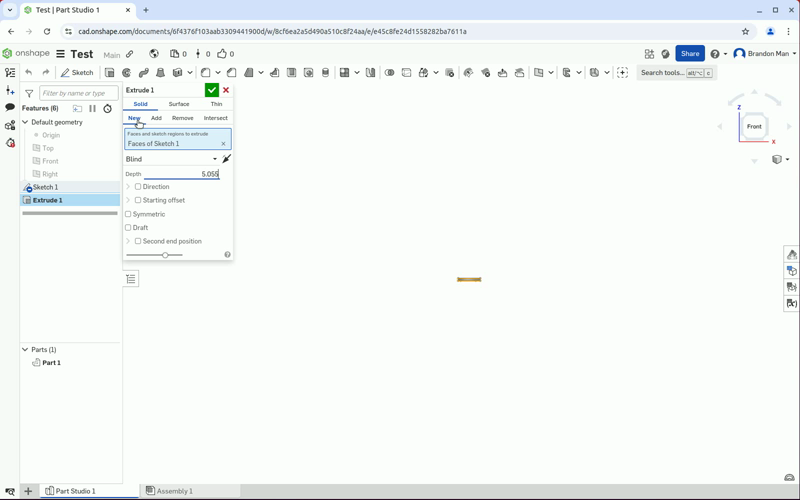
key(enter)
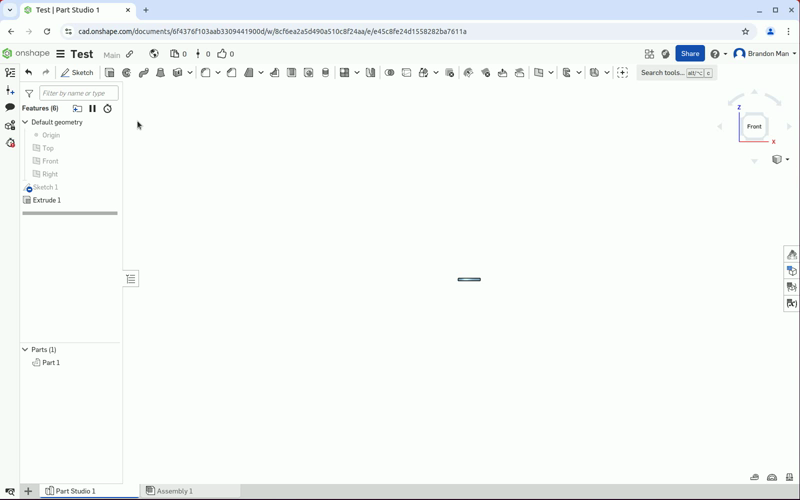
key(shift+h)
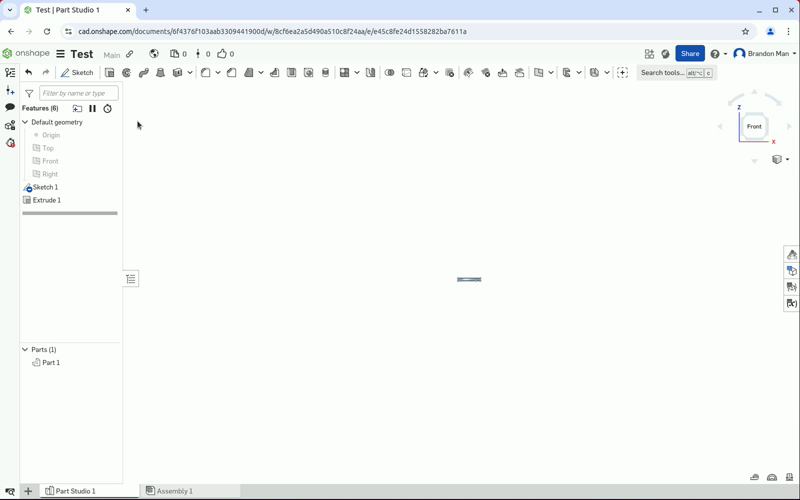
key(shift+h)
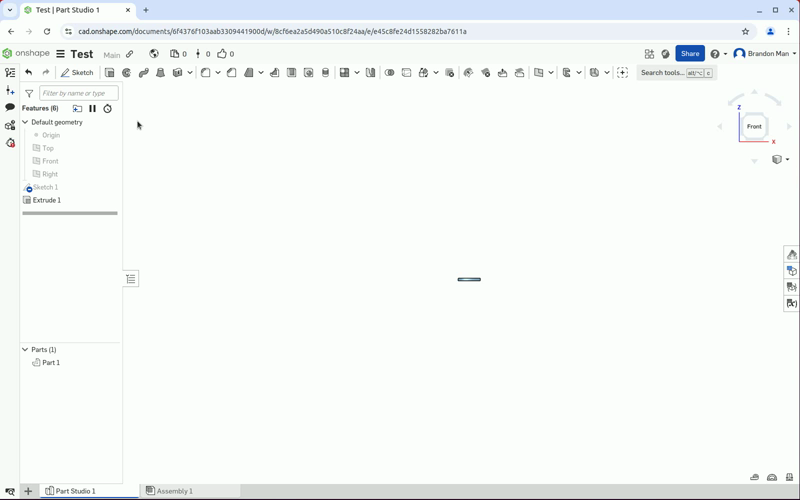
mouse_move(73, 189)
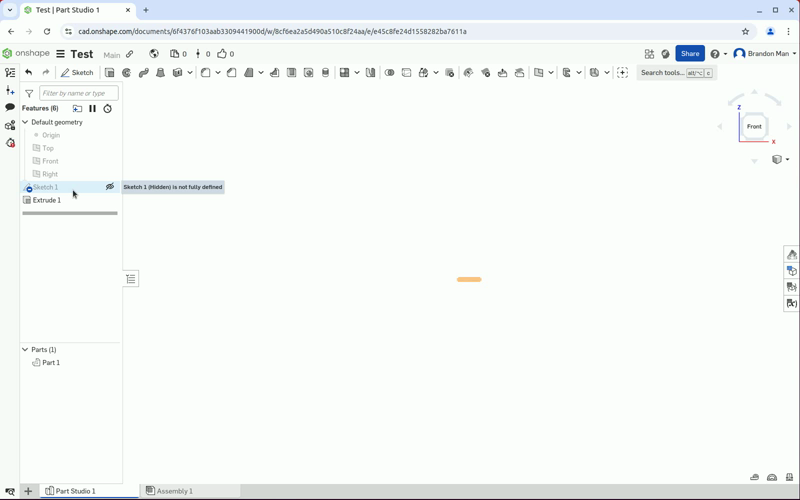
click(73, 189)
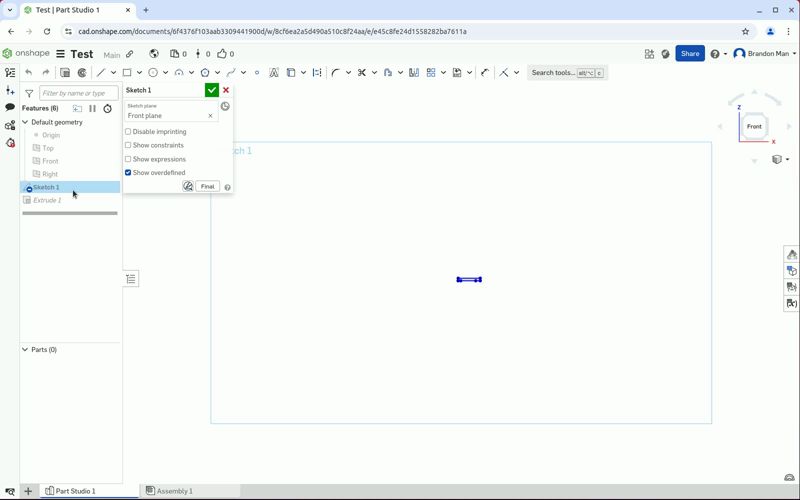
mouse_move(229, 92)
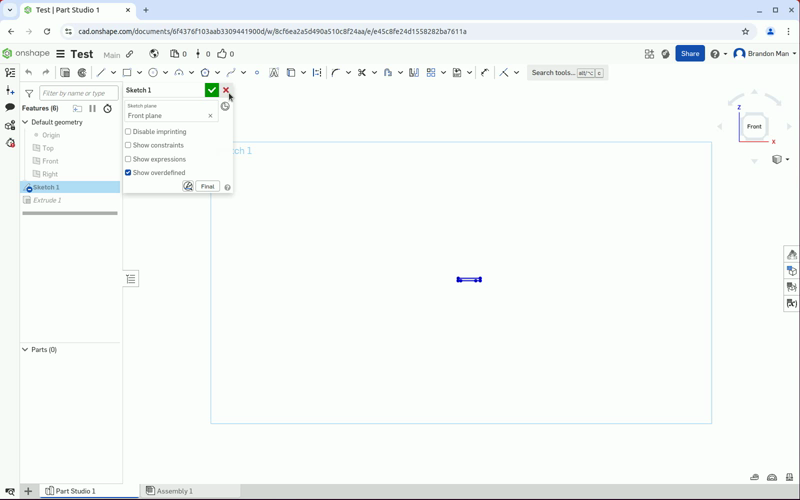
click(229, 92)
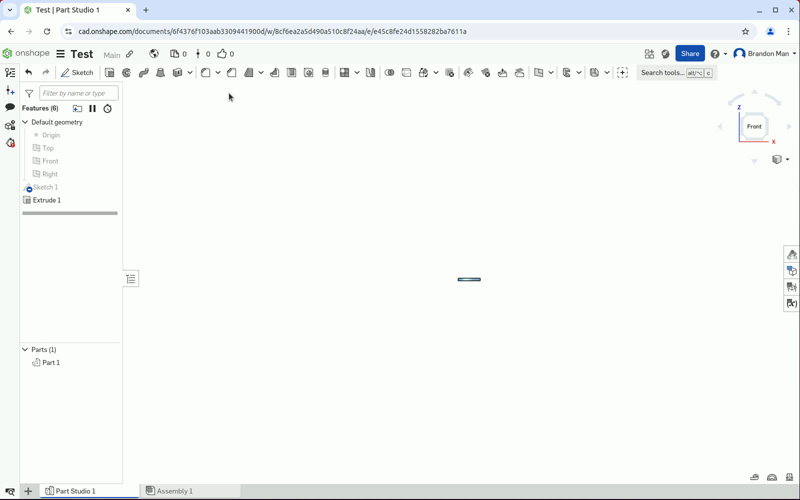
mouse_move(73, 352)
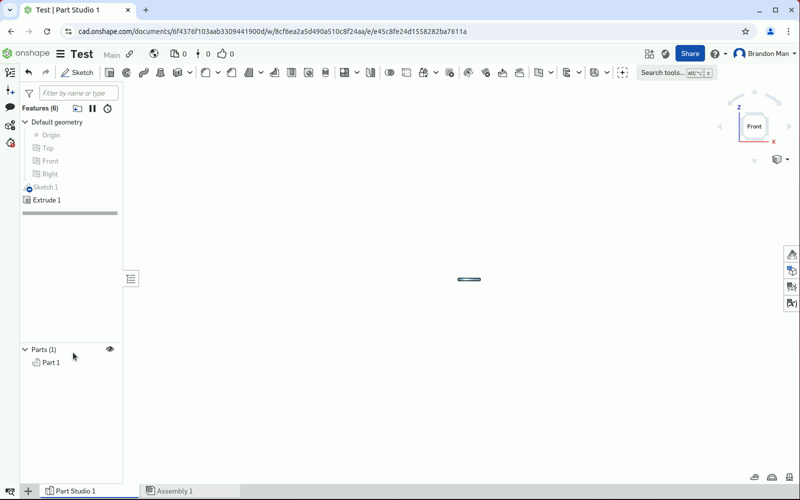
key(y)
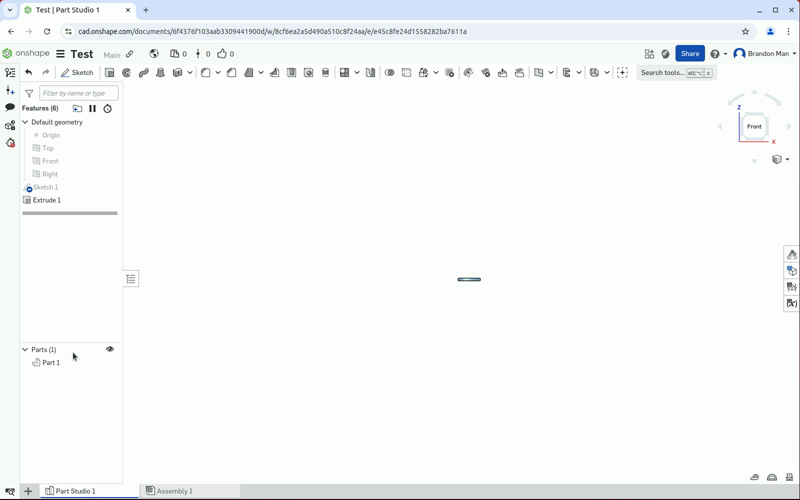
key(shift+p)
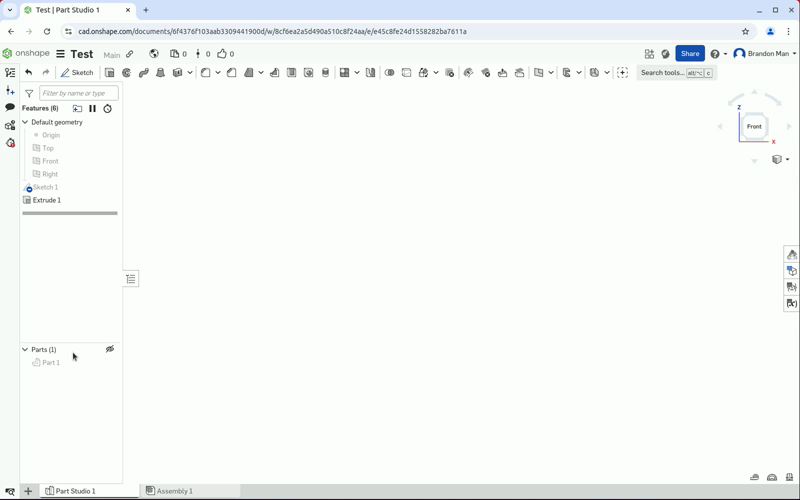
key(space)
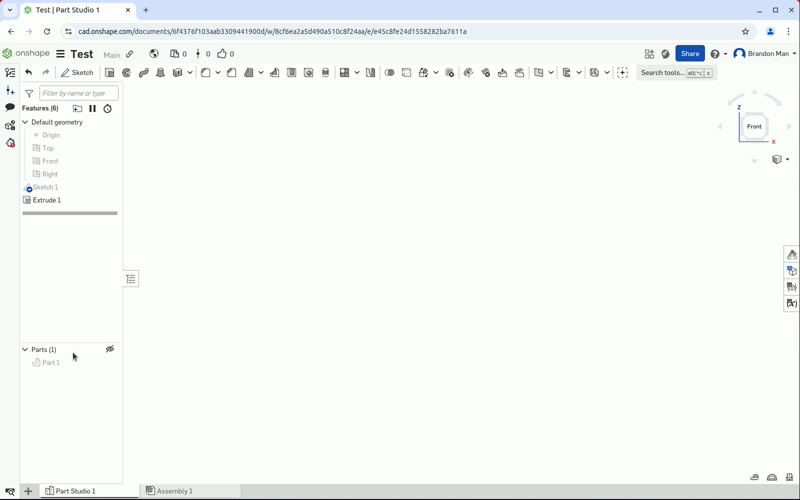
key_down(shift)
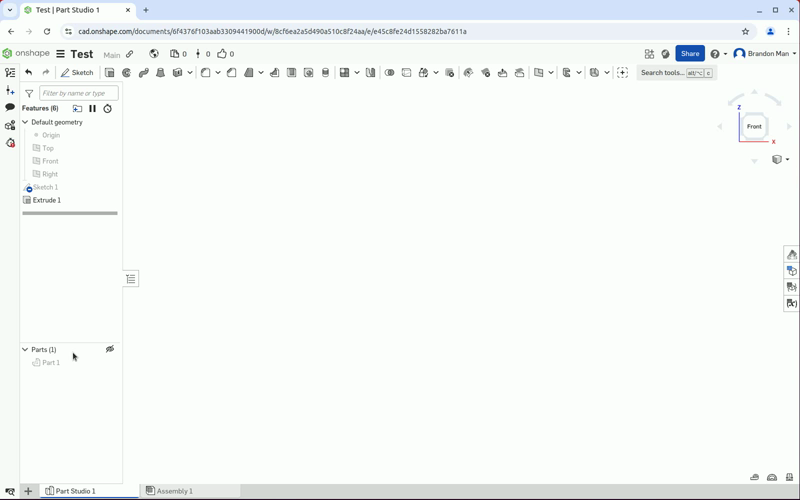
key(down)
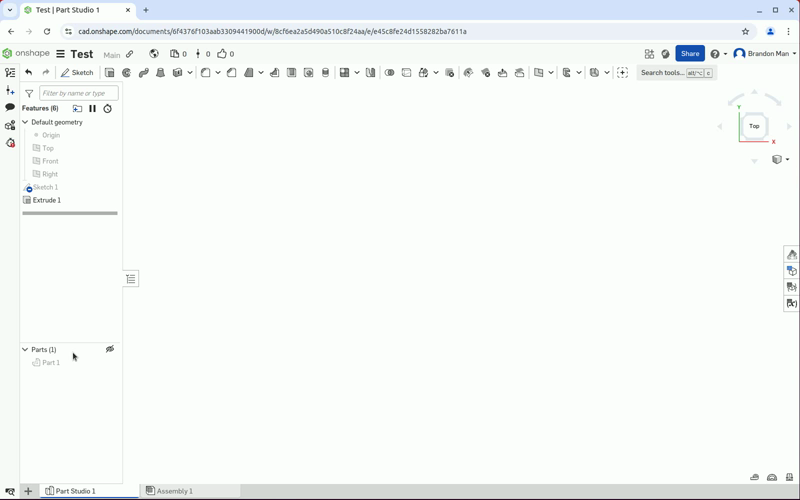
key_up(shift)
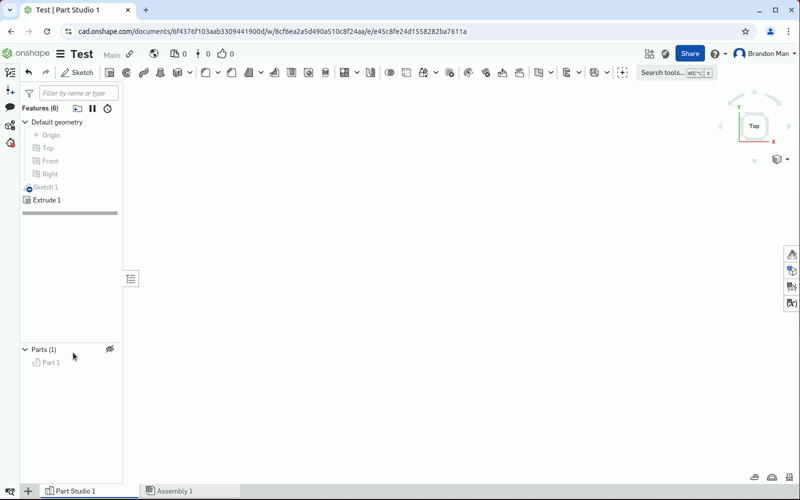
mouse_move(73, 352)
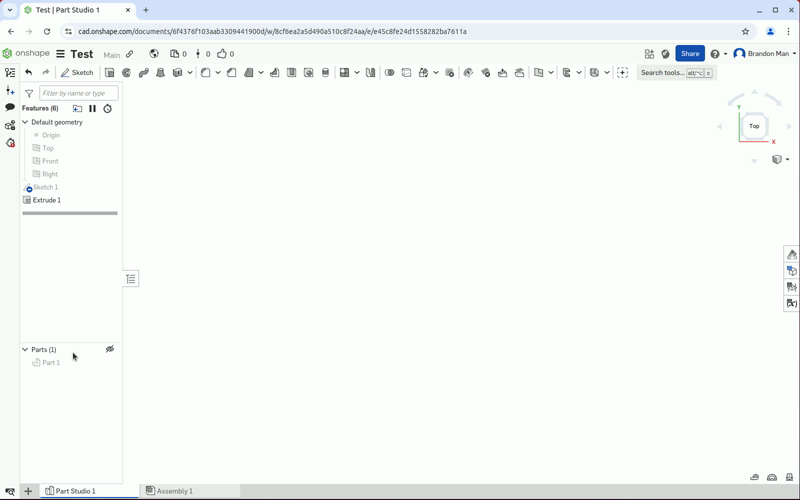
key(shift+y)
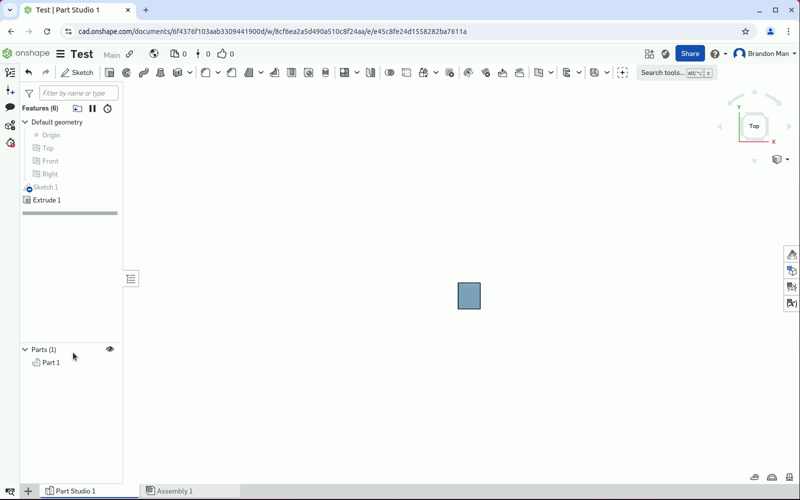
mouse_move(541, 75)
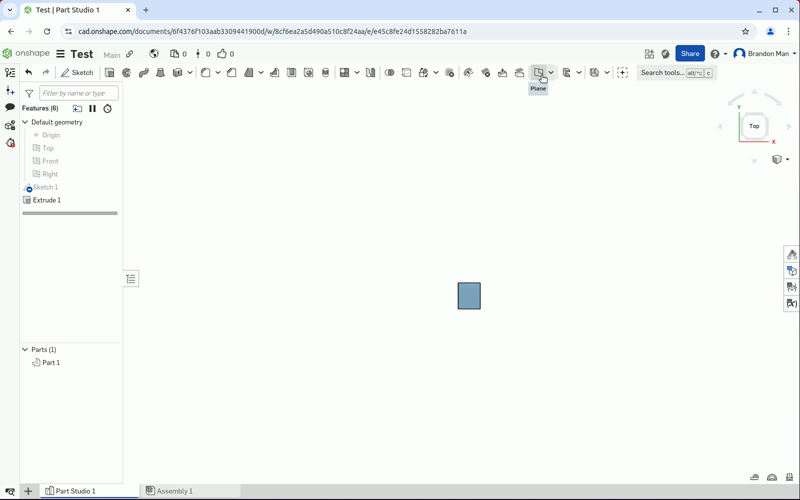
click(541, 75)
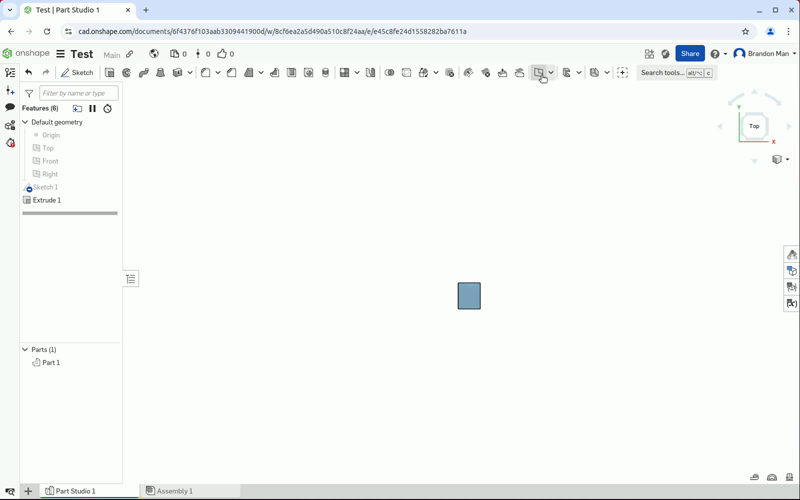
mouse_move(73, 150)
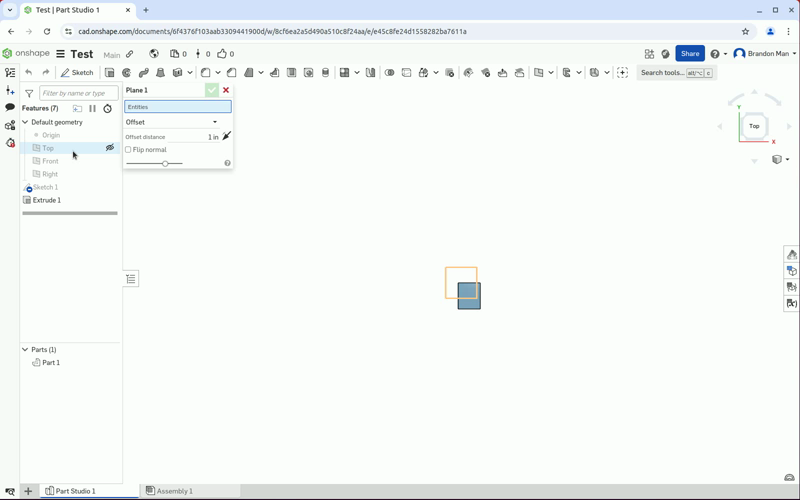
click(73, 150)
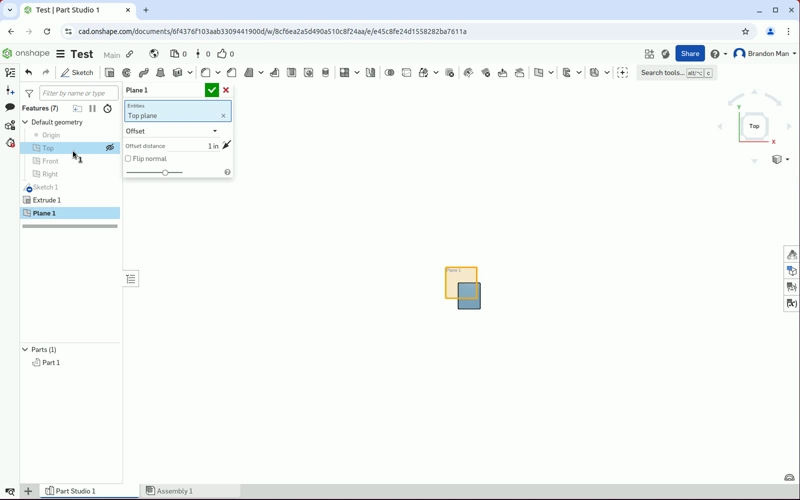
key(tab, 2)
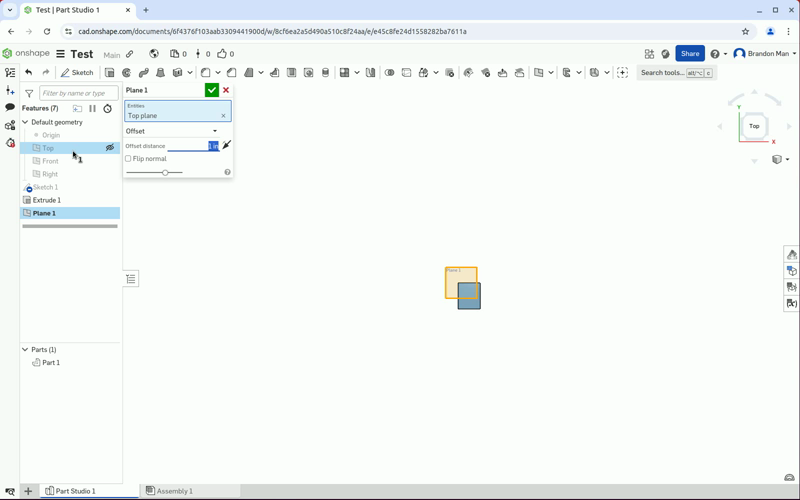
text(0.709)
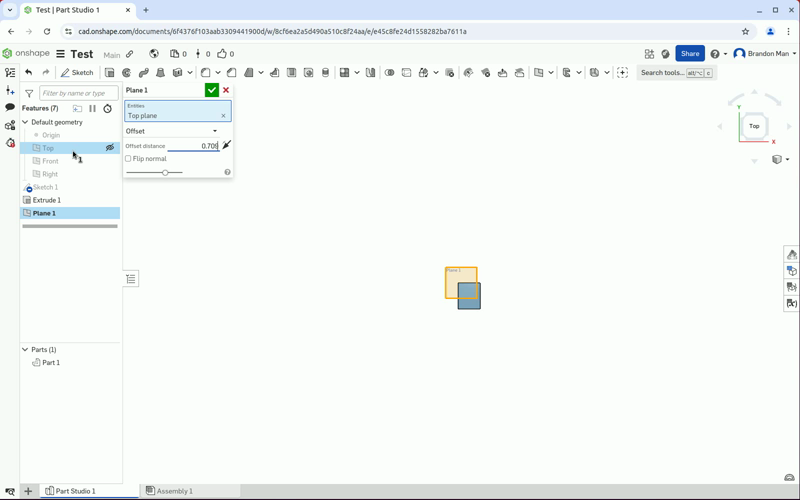
key(enter, 2)
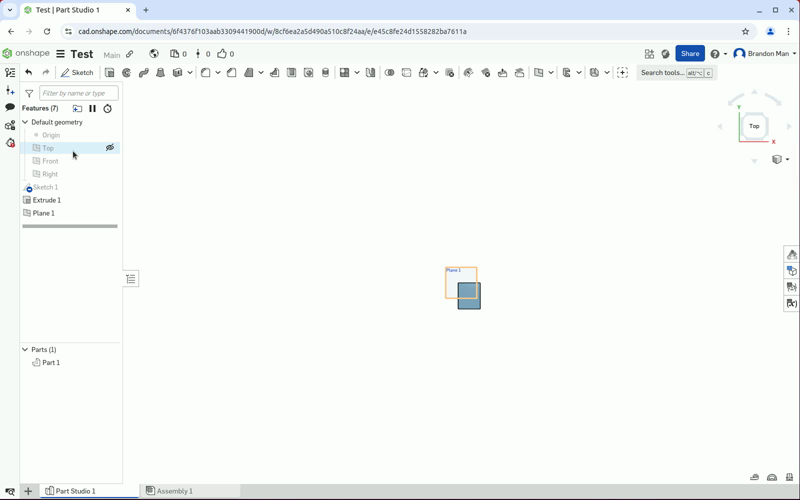
key(shift+s)
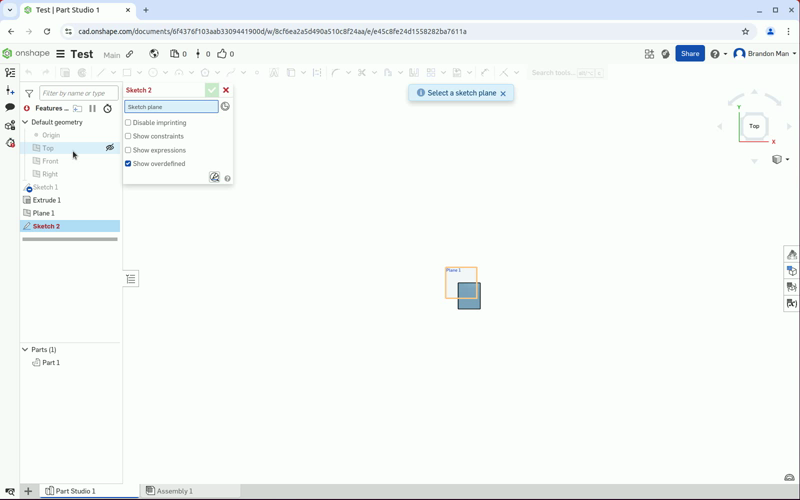
mouse_move(73, 215)
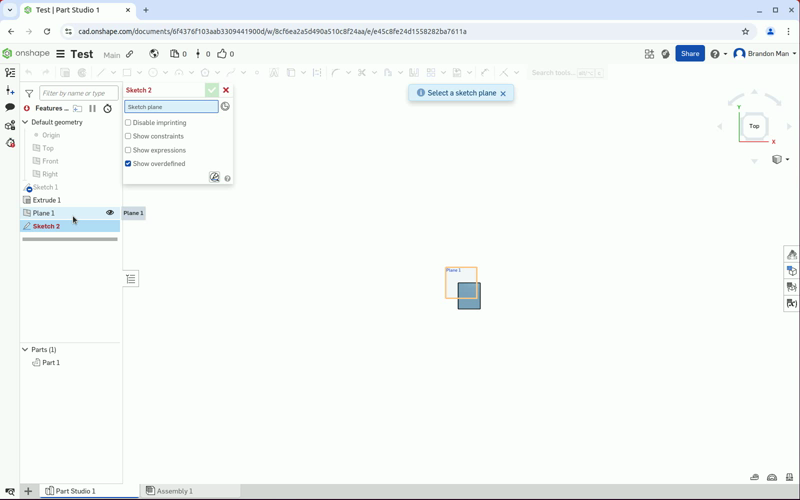
click(73, 215)
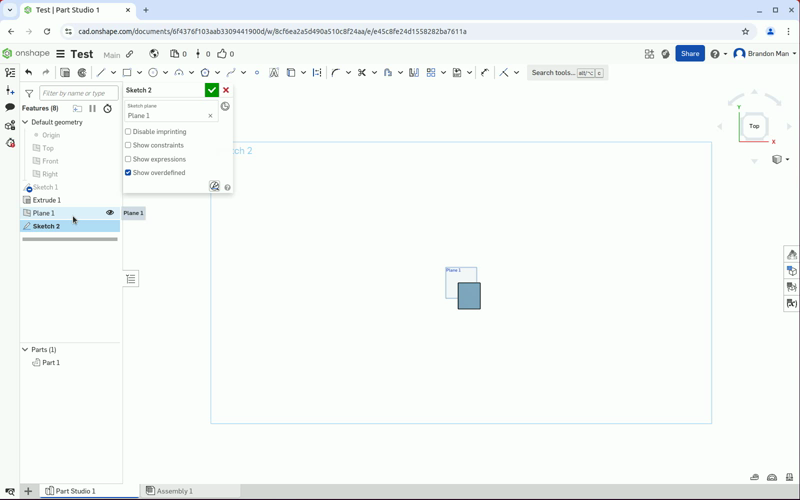
mouse_move(73, 352)
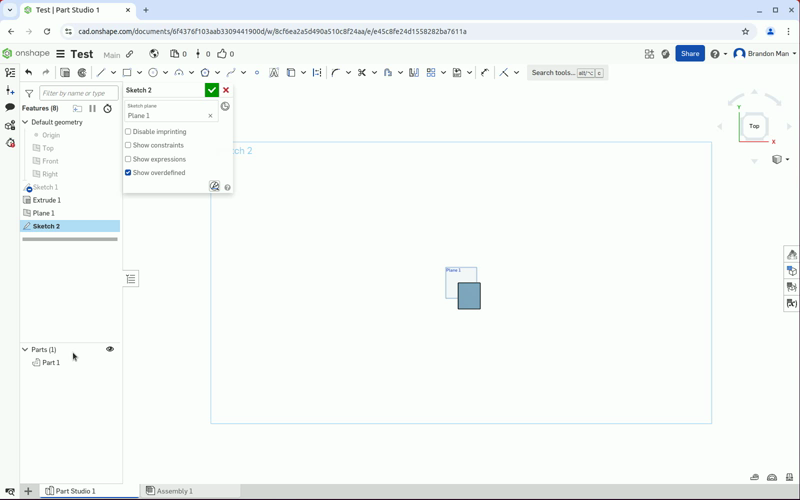
key(y)
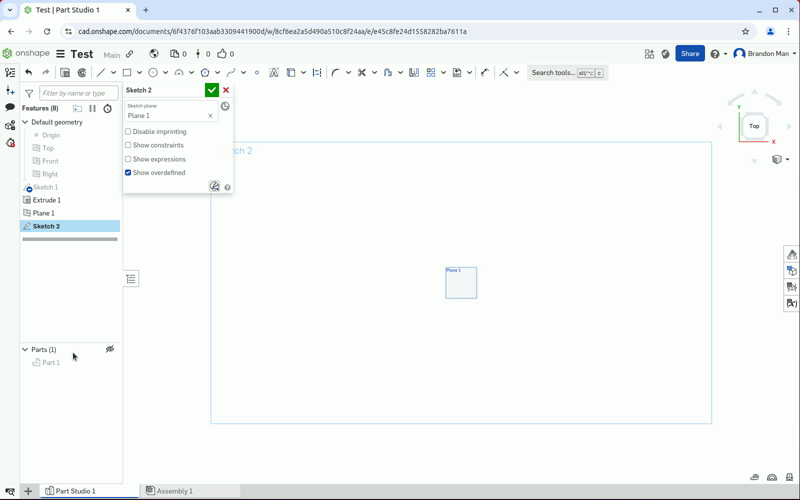
key(l)
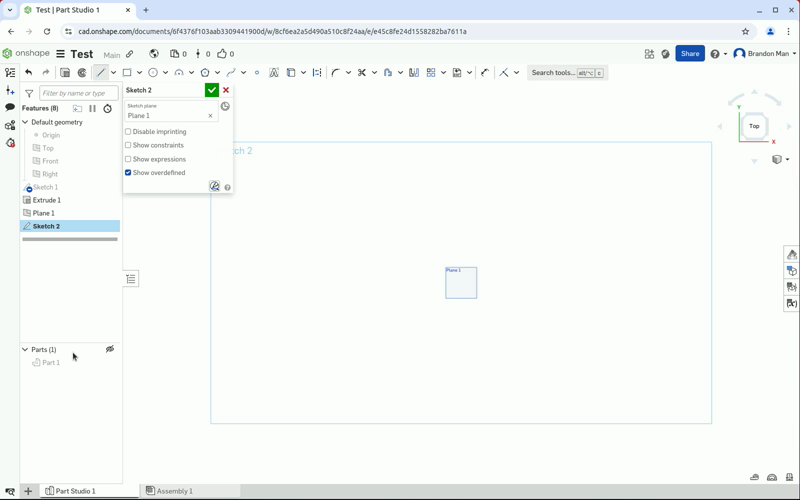
key_down(shift)
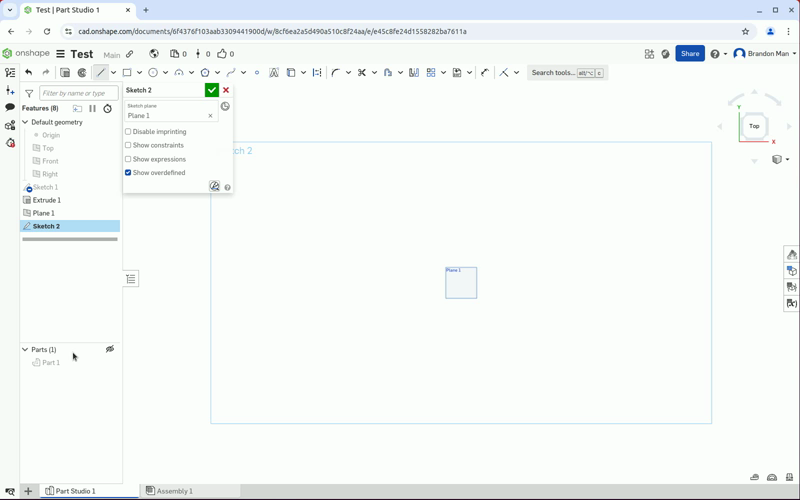
mouse_move(453, 301)
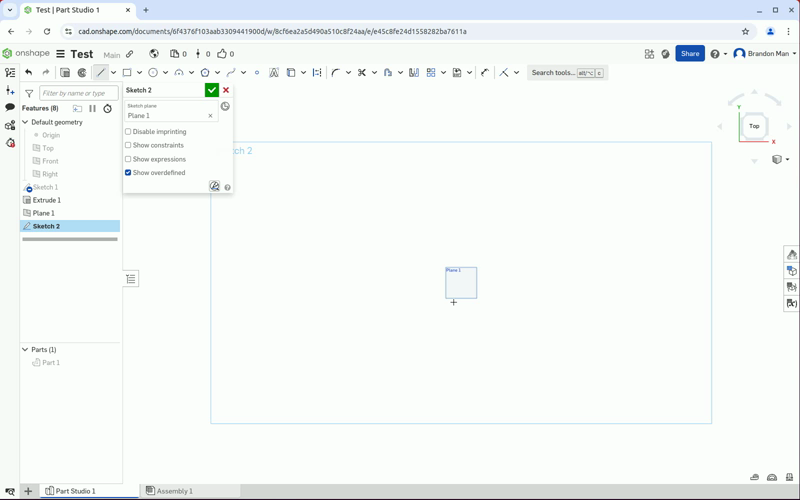
click(453, 301)
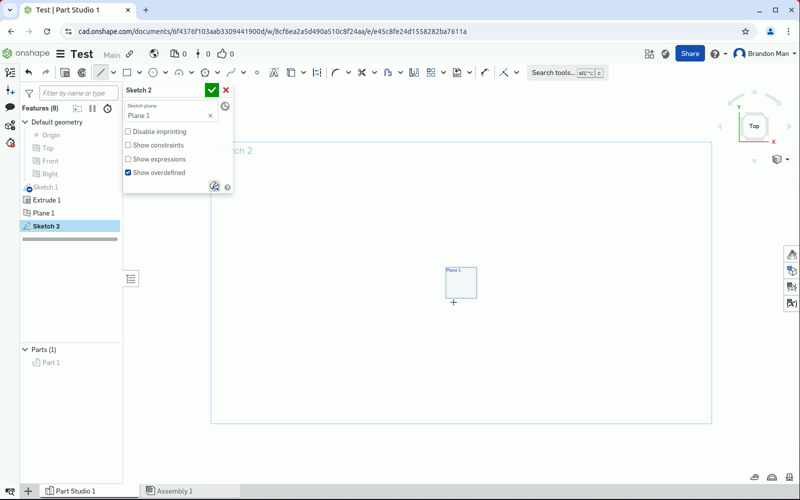
key_up(shift)
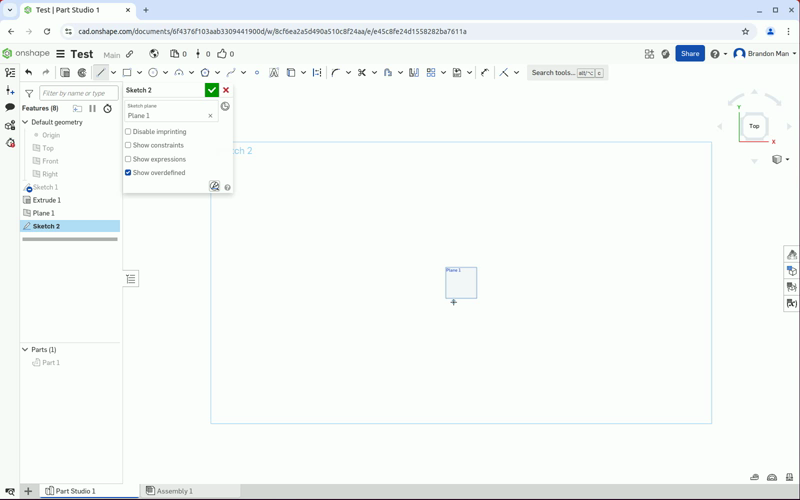
key_down(shift)
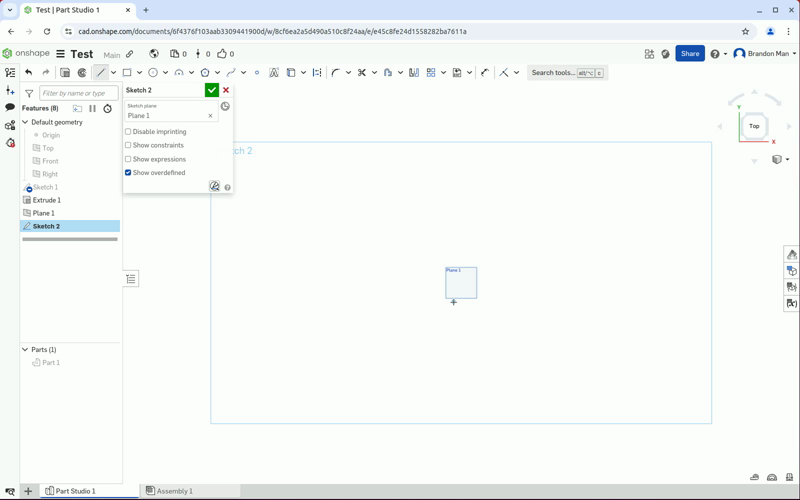
mouse_move(483, 301)
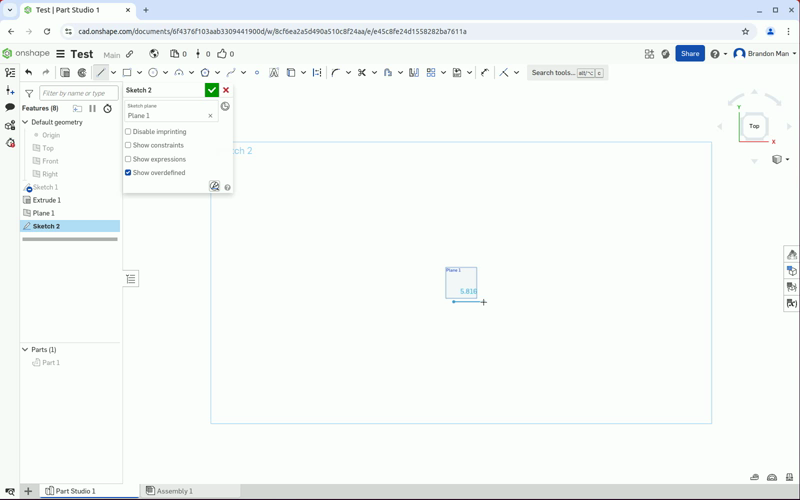
mouse_move(459, 301)
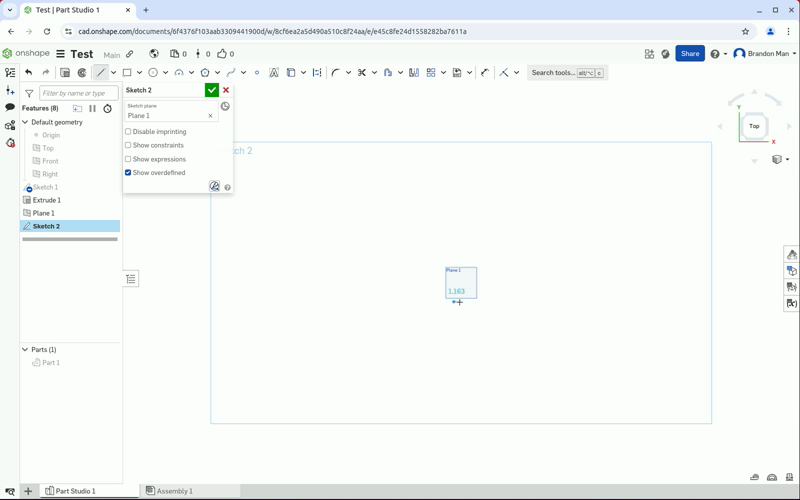
scroll(6)
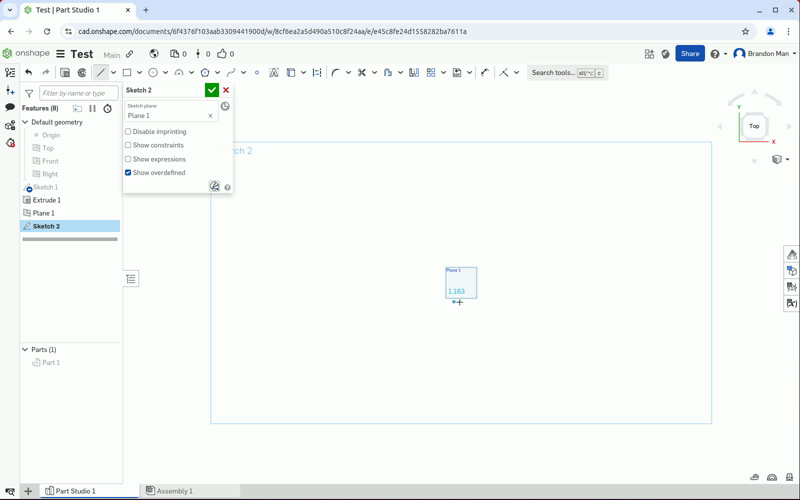
scroll(6)
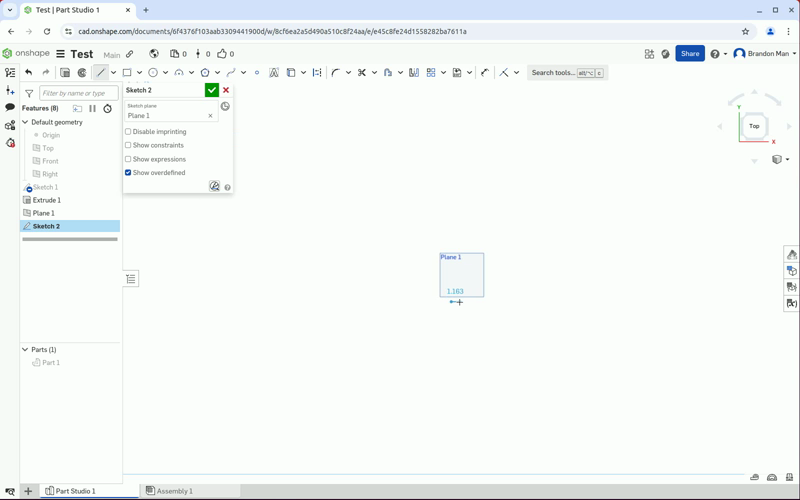
scroll(6)
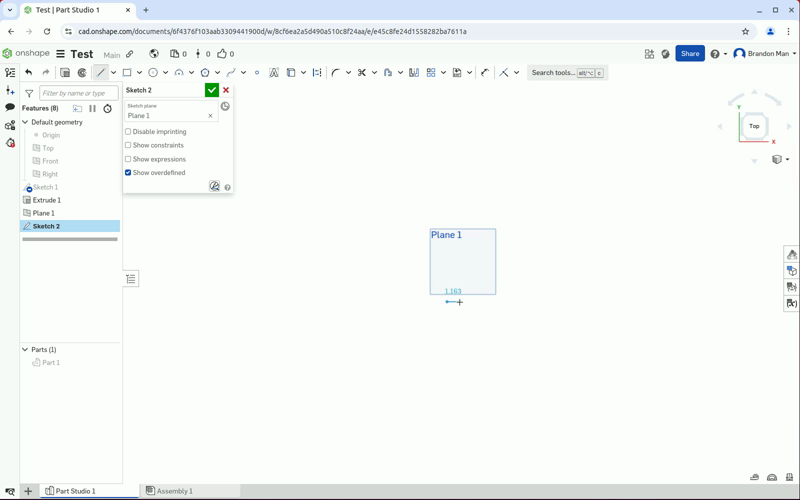
scroll(6)
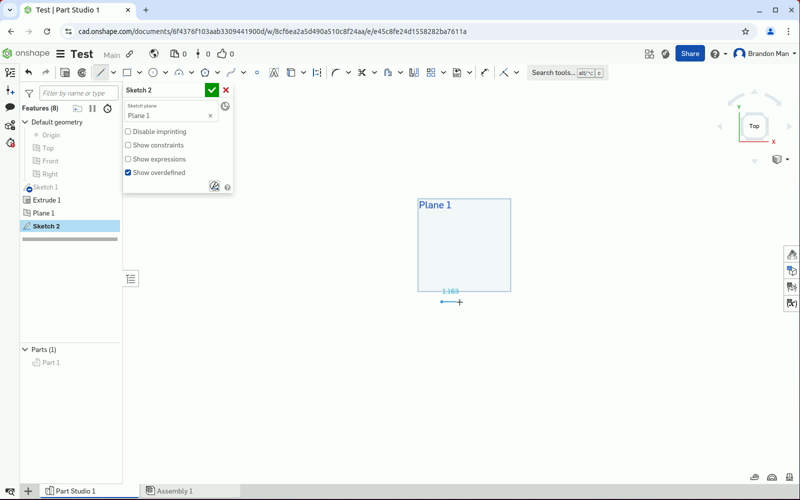
scroll(6)
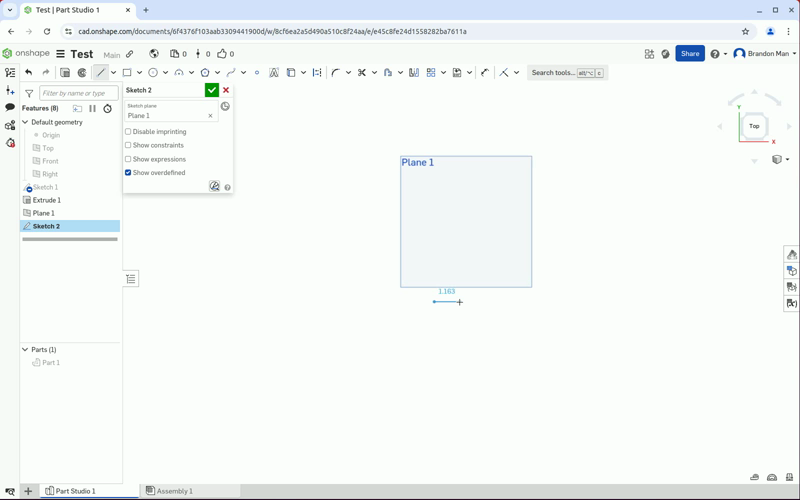
scroll(6)
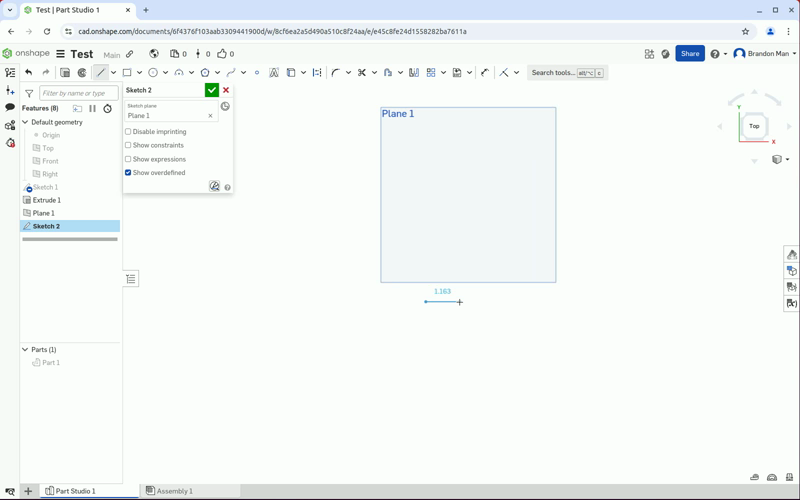
scroll(6)
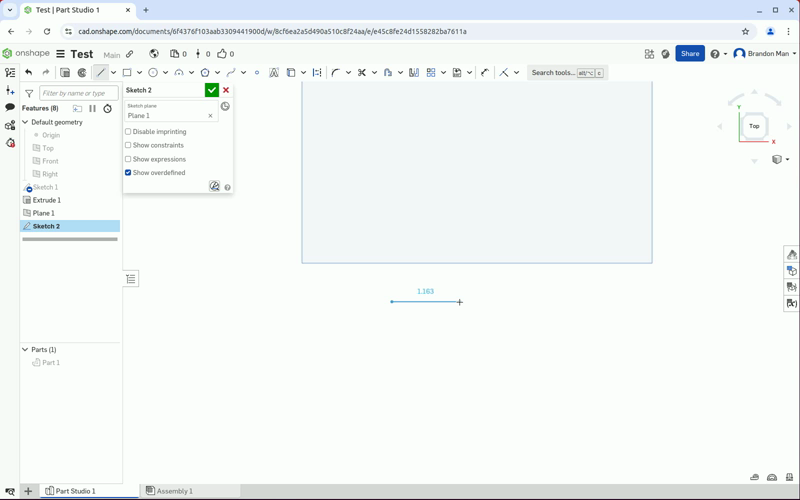
click(459, 301)
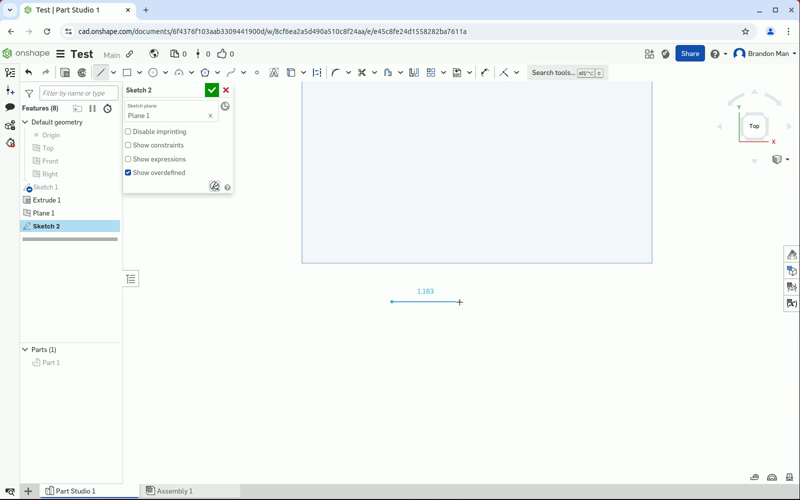
scroll(-6)
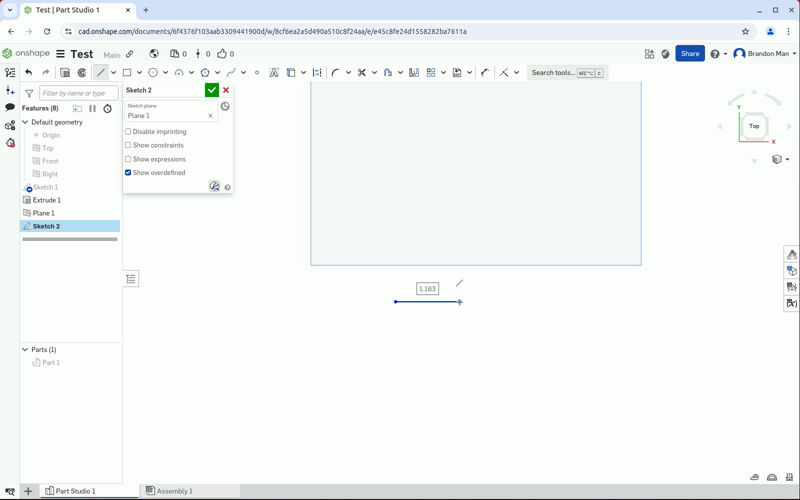
scroll(-6)
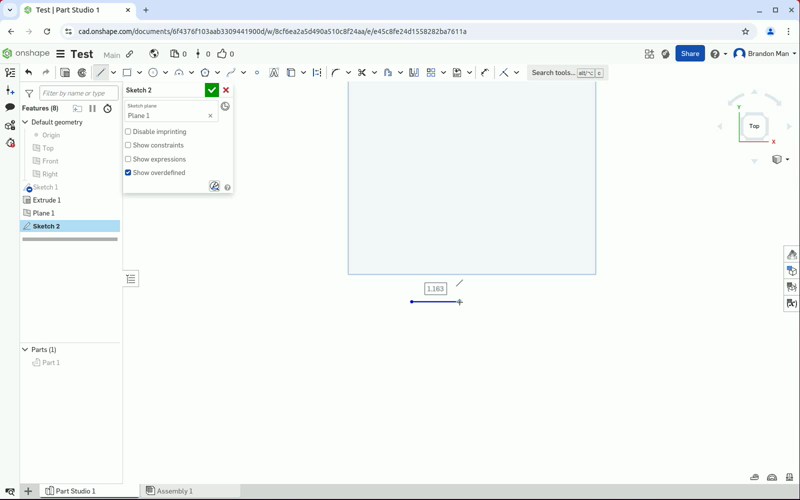
scroll(-6)
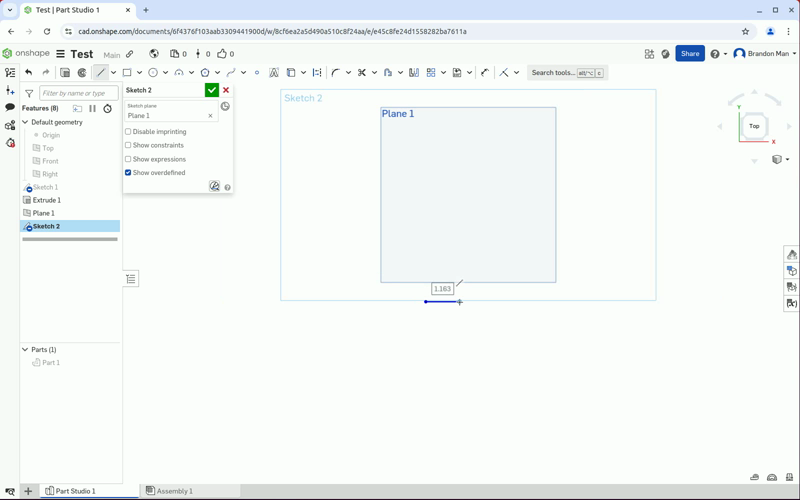
scroll(-6)
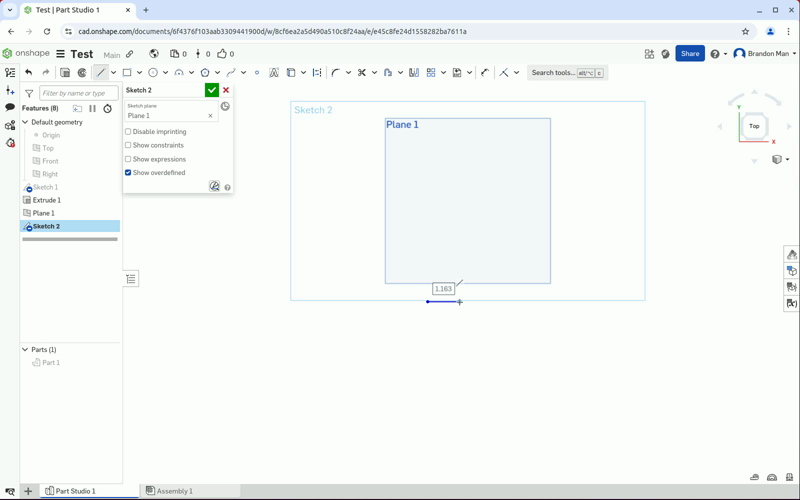
scroll(-6)
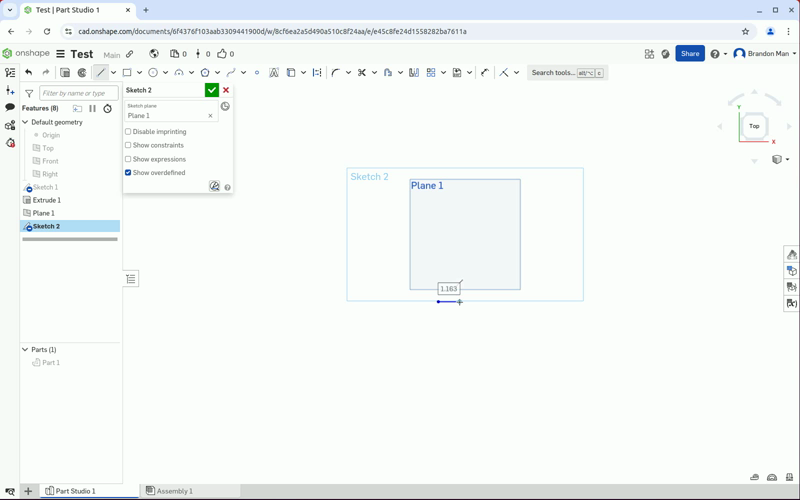
scroll(-6)
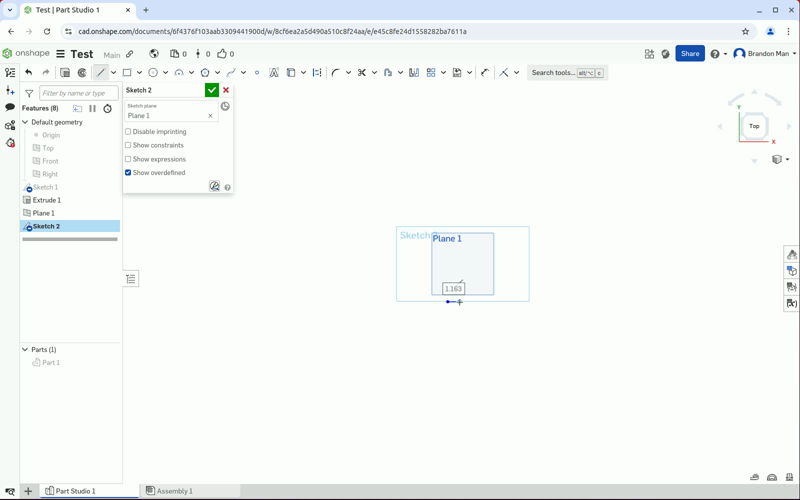
scroll(-6)
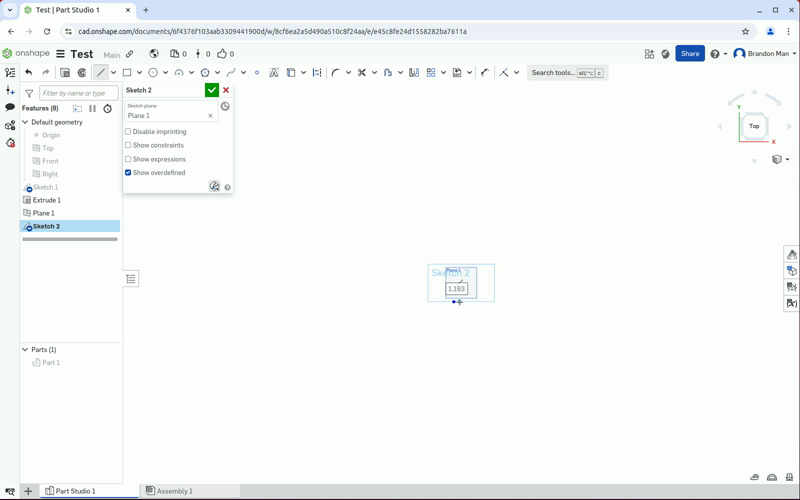
key_up(shift)
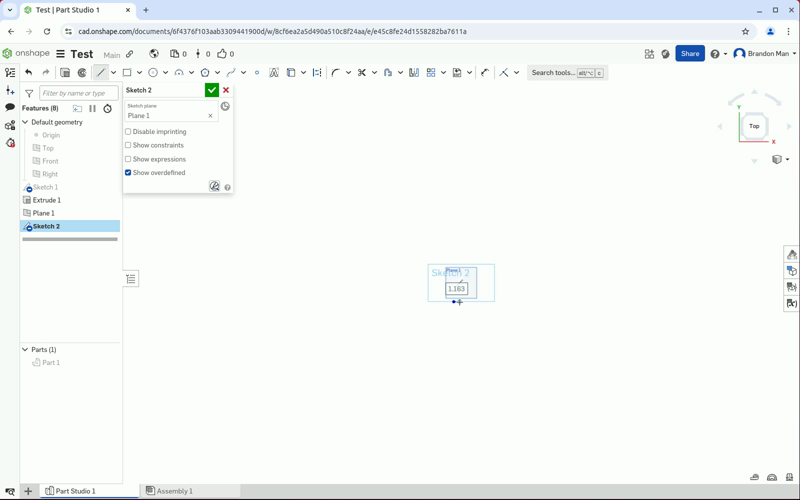
key_down(shift)
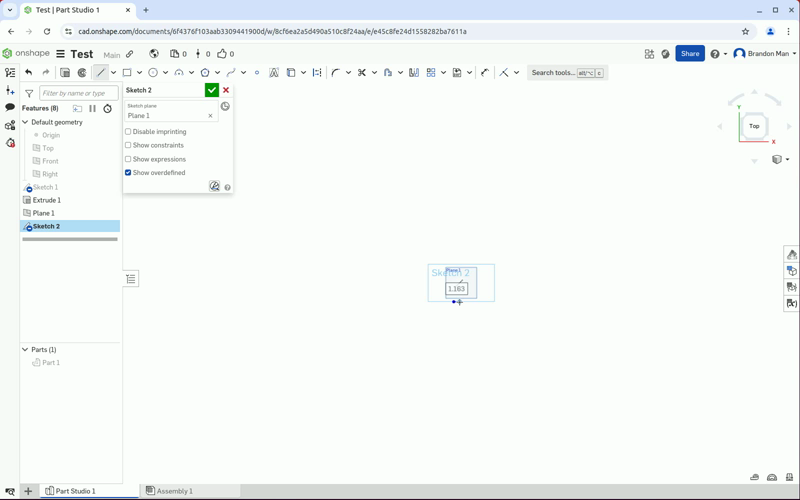
mouse_move(489, 301)
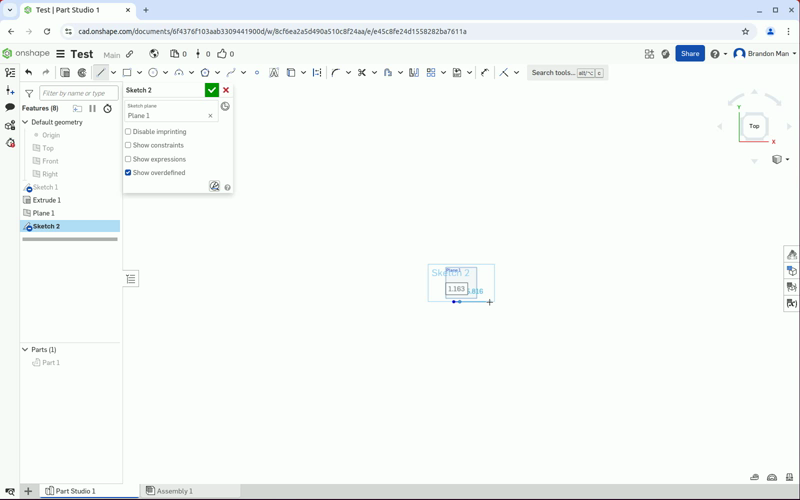
mouse_move(459, 297)
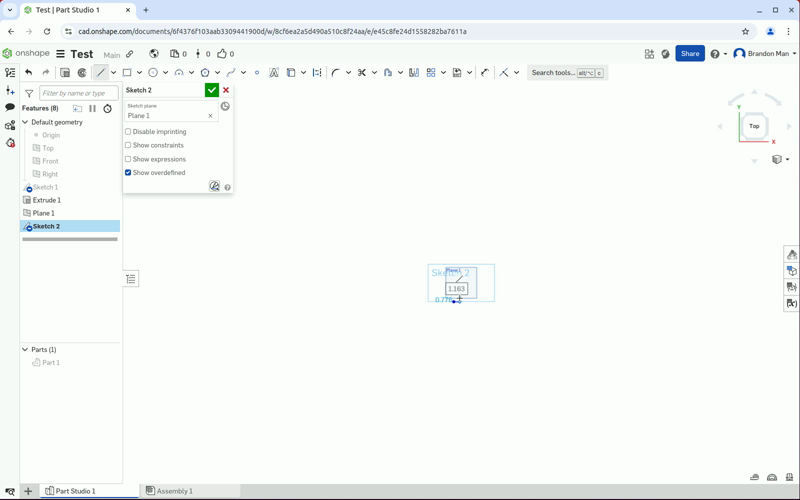
scroll(6)
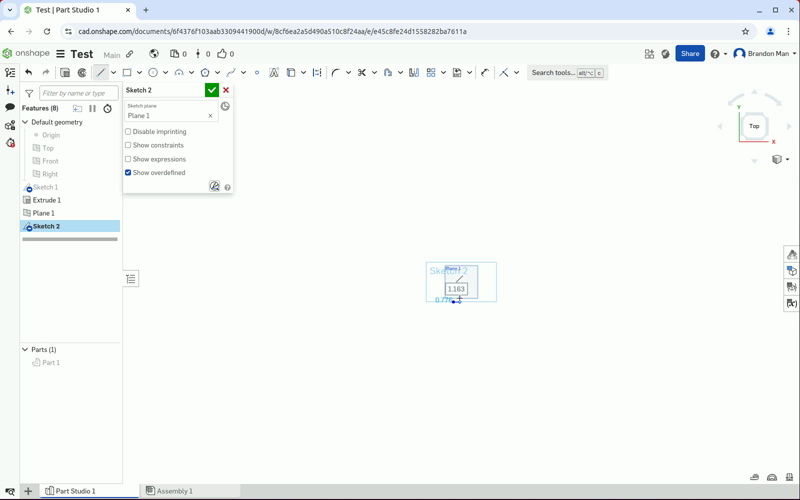
scroll(6)
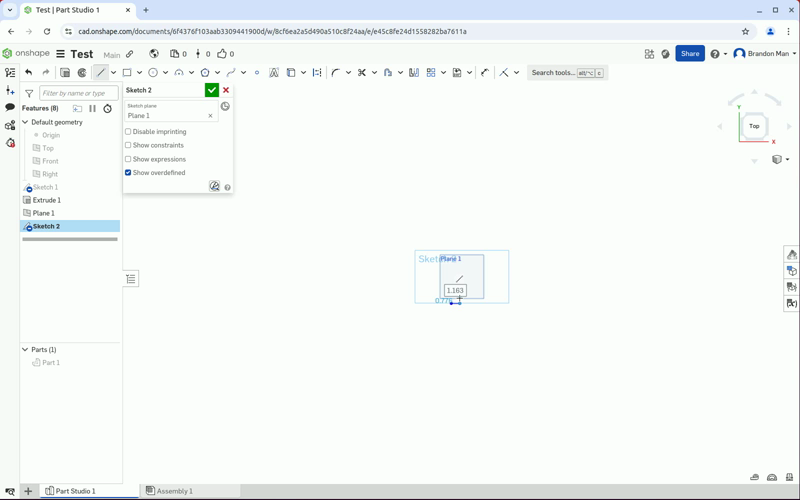
scroll(6)
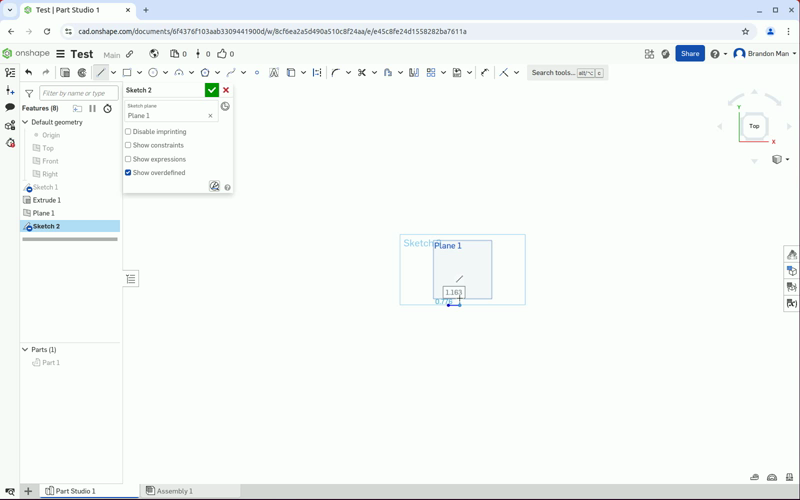
scroll(6)
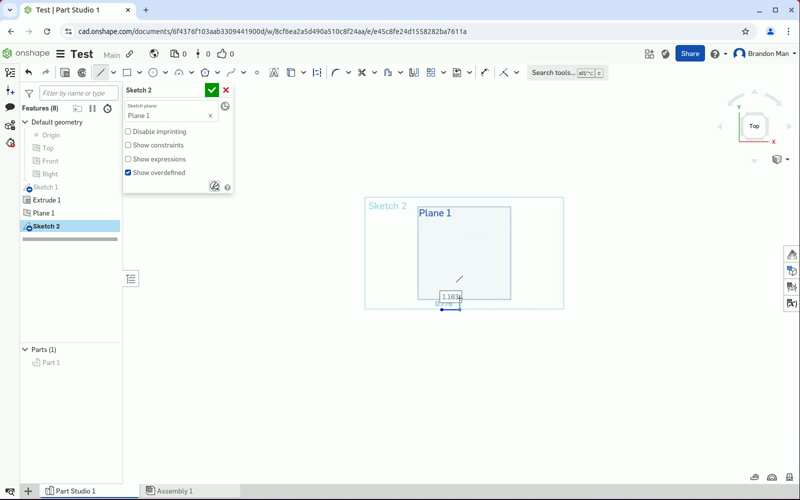
scroll(6)
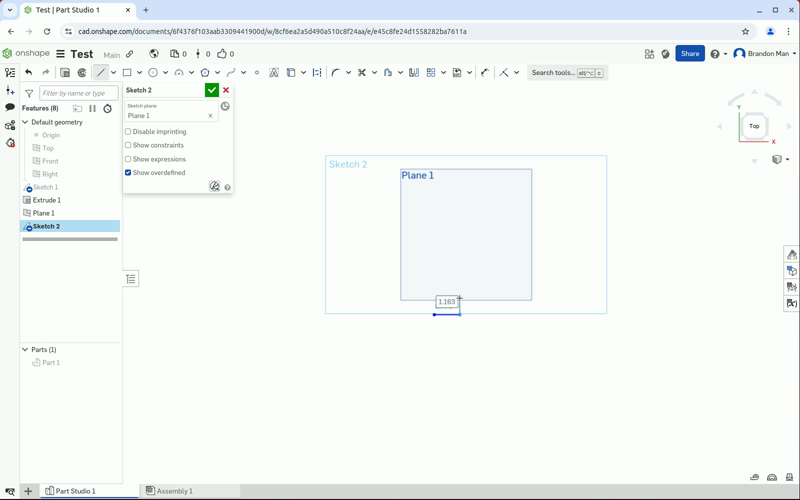
scroll(6)
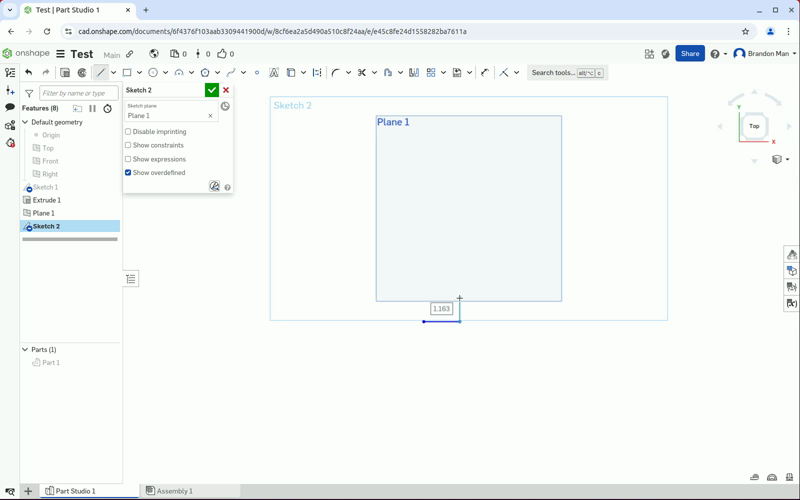
scroll(6)
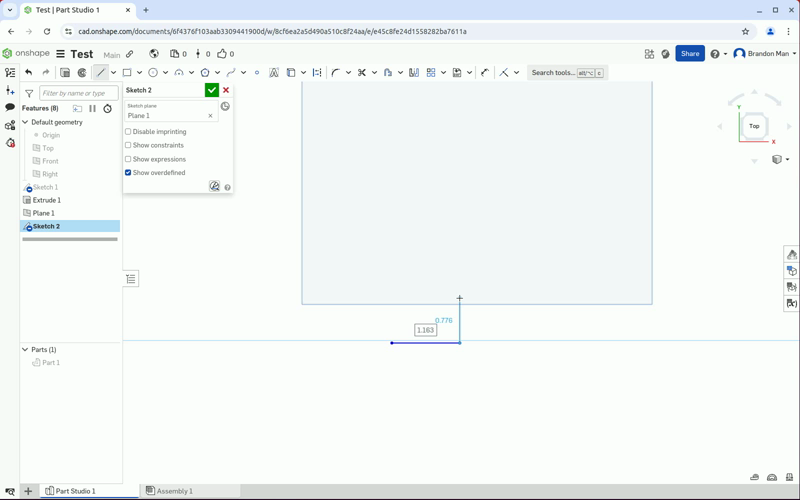
click(459, 297)
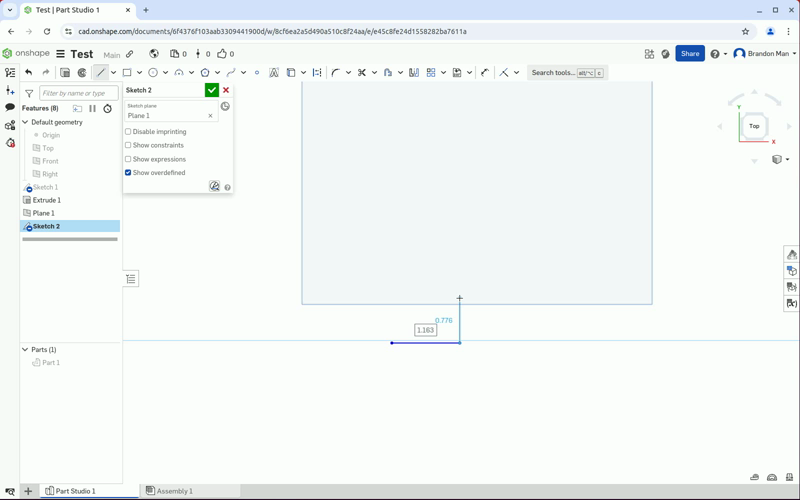
scroll(-6)
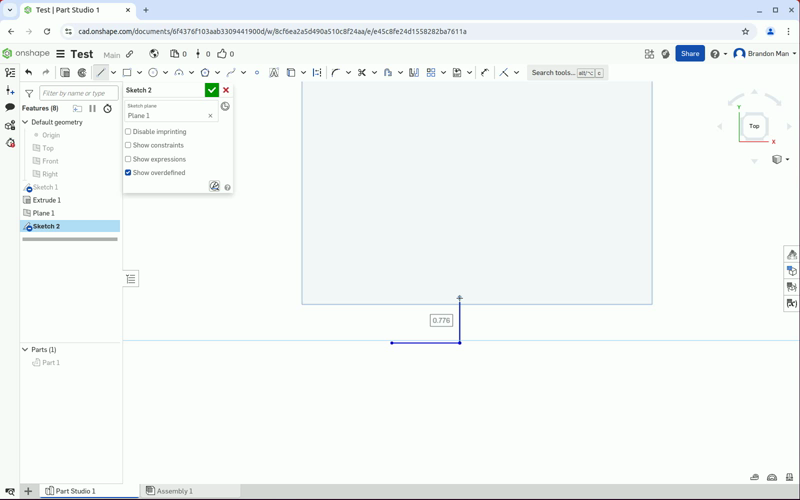
scroll(-6)
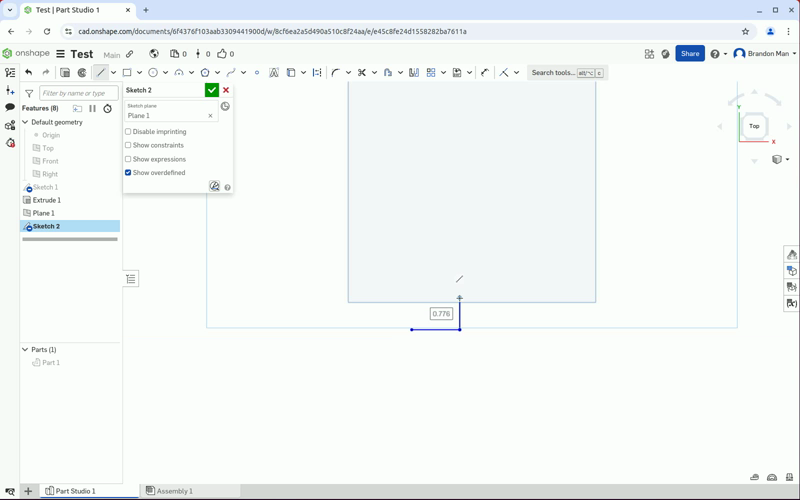
scroll(-6)
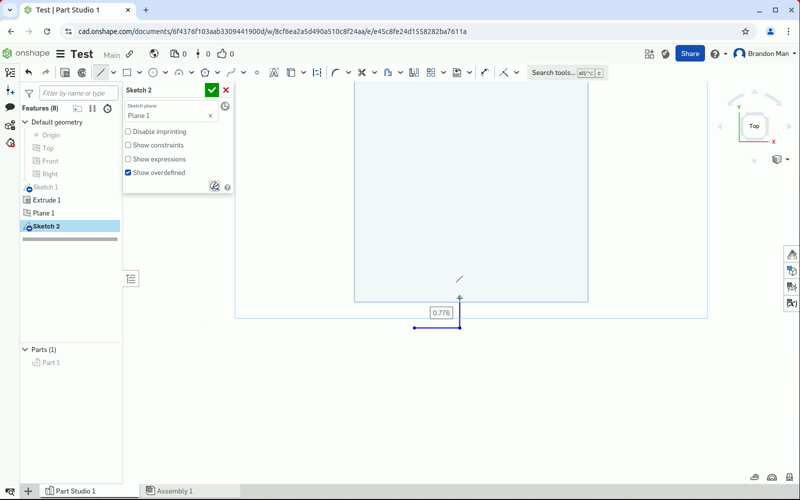
scroll(-6)
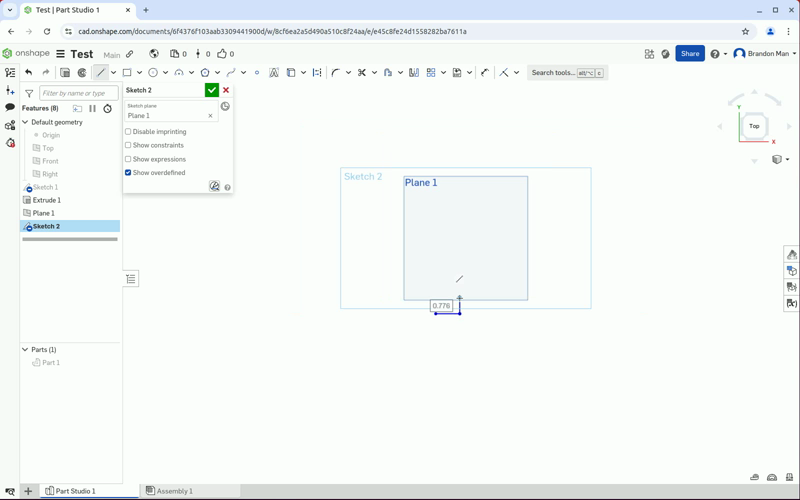
scroll(-6)
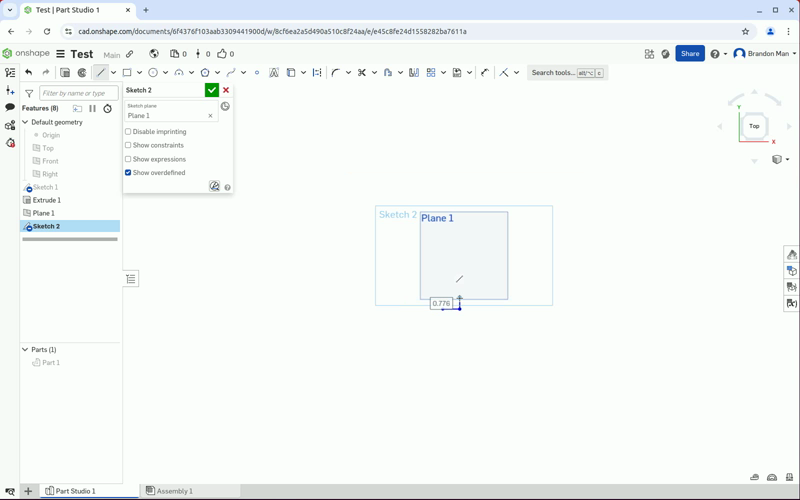
scroll(-6)
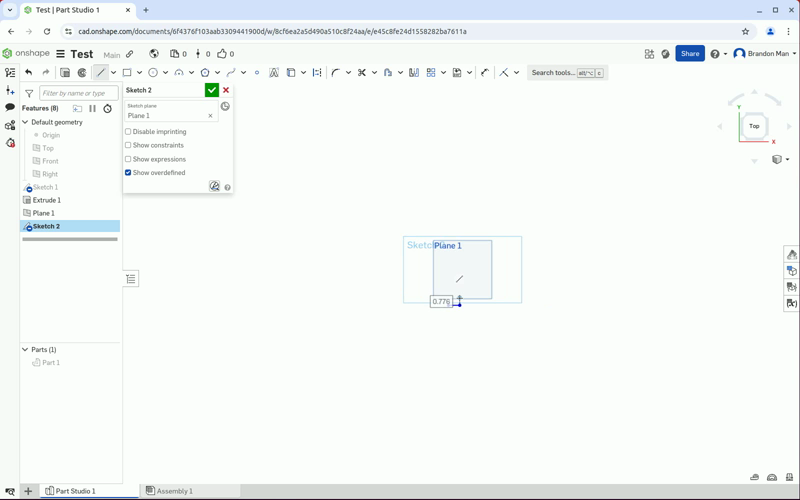
scroll(-6)
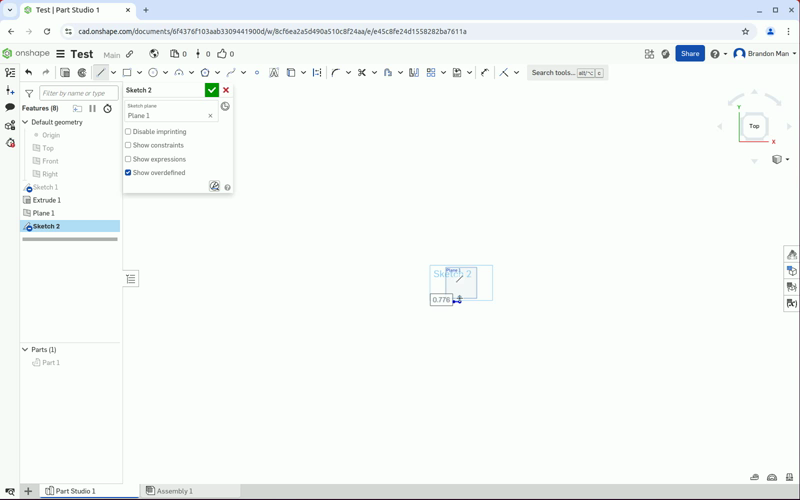
key_up(shift)
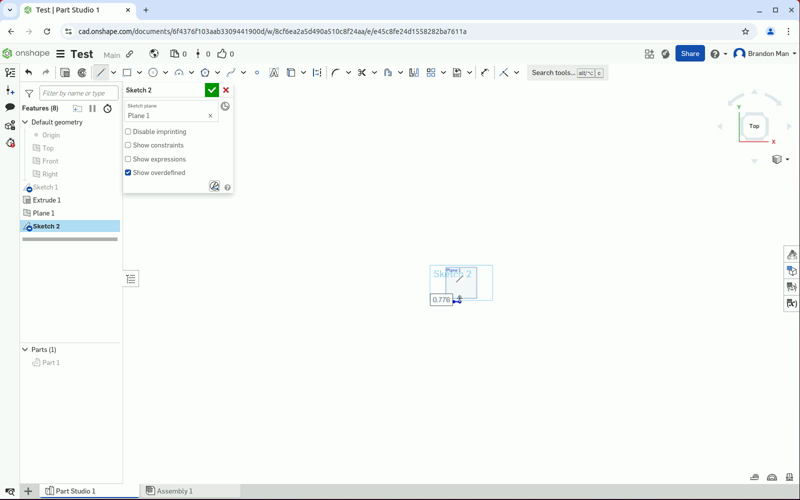
key_down(shift)
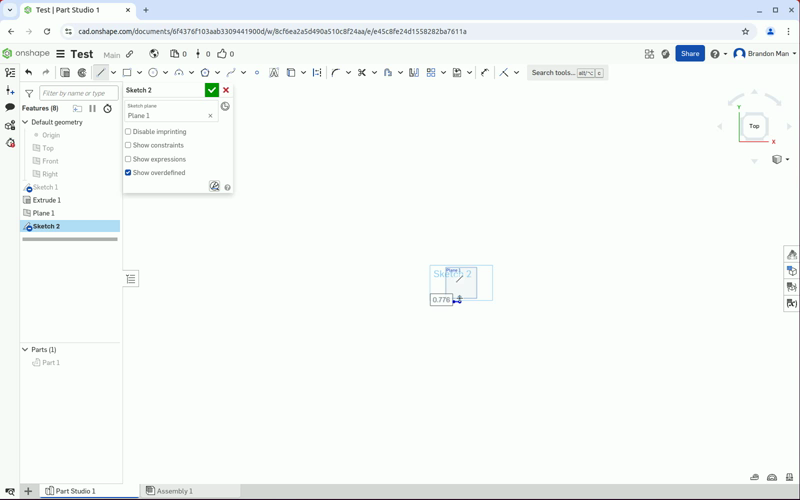
mouse_move(489, 297)
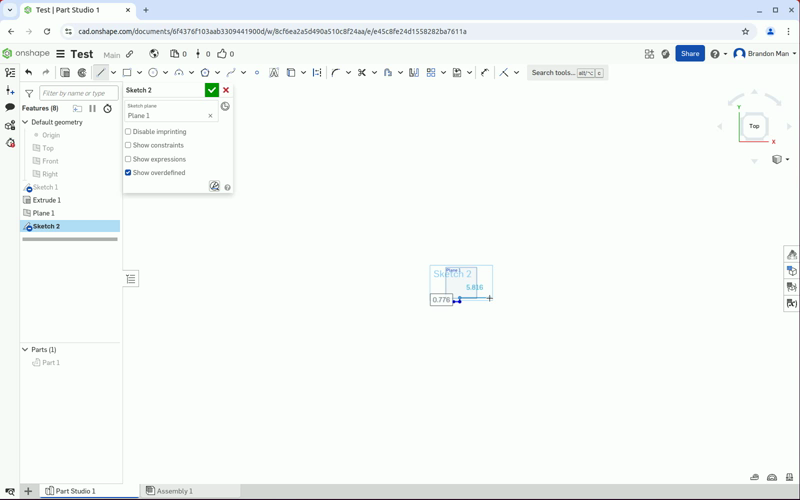
mouse_move(453, 297)
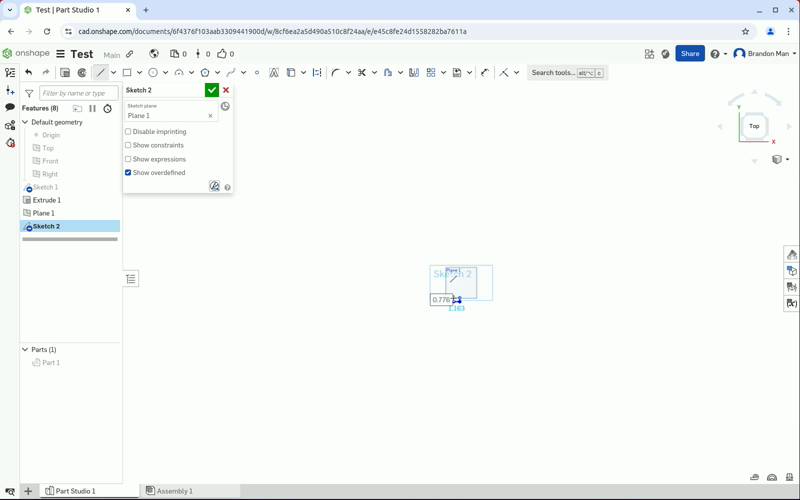
scroll(6)
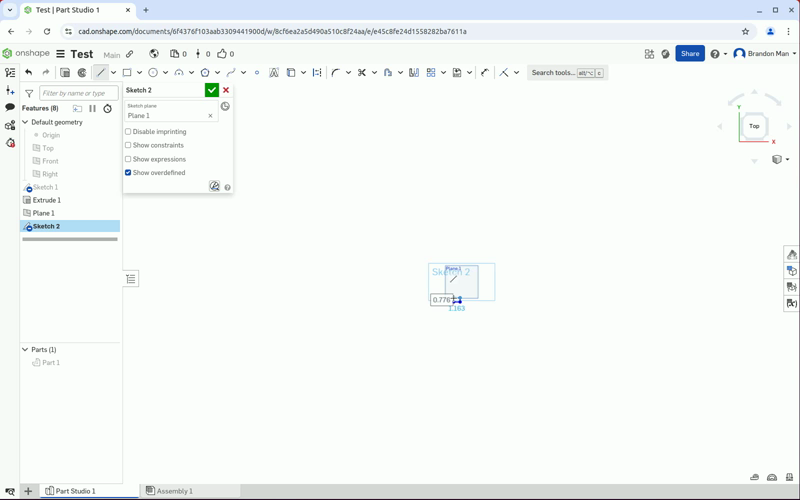
scroll(6)
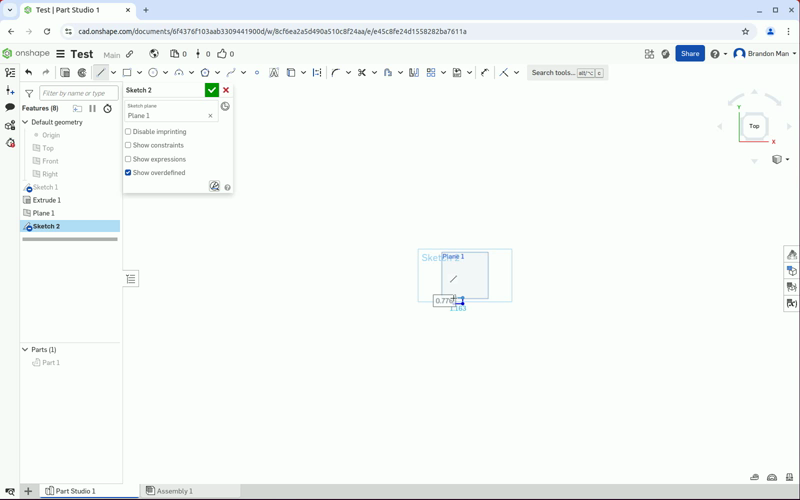
scroll(6)
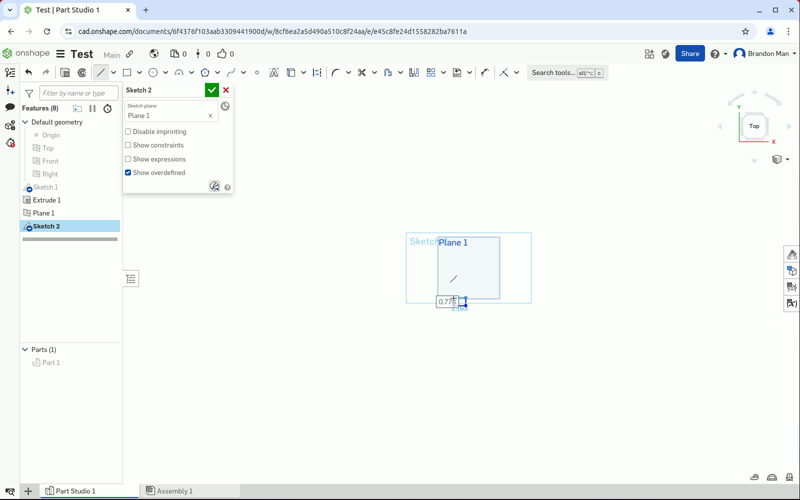
scroll(6)
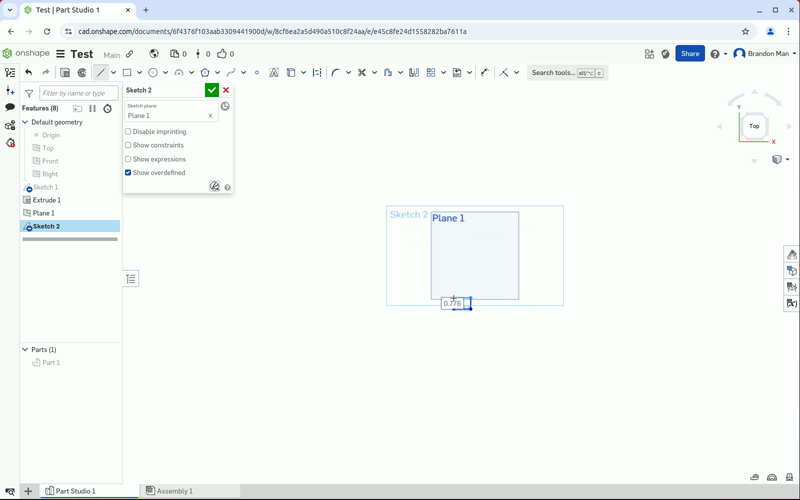
scroll(6)
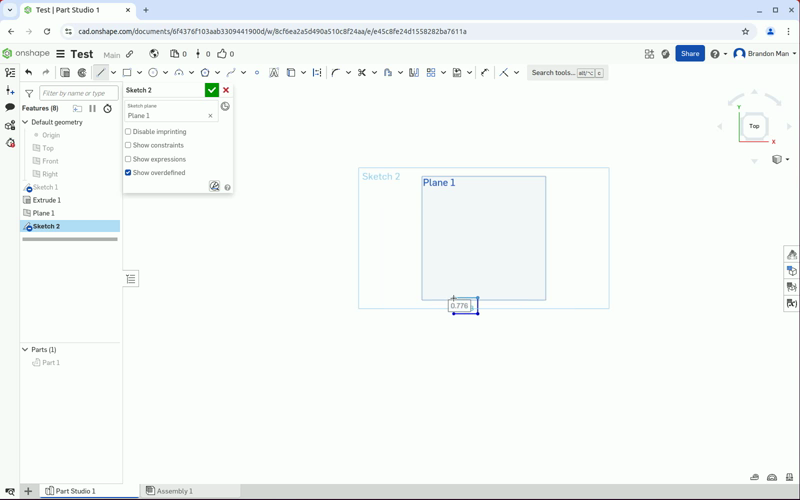
scroll(6)
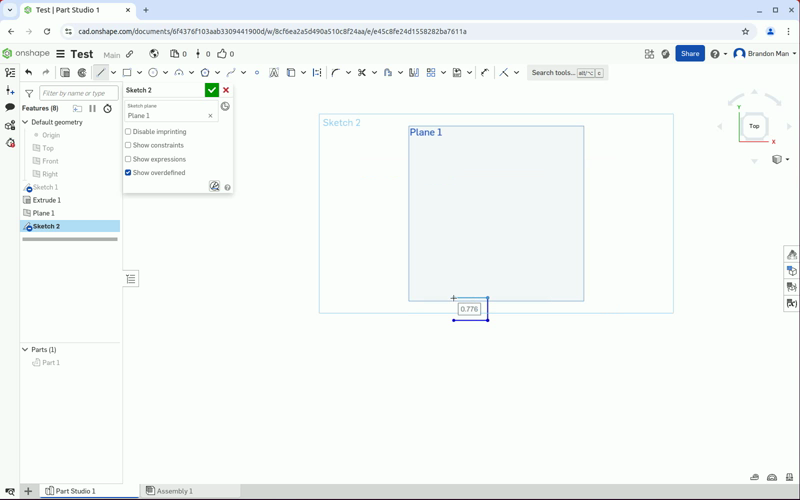
scroll(6)
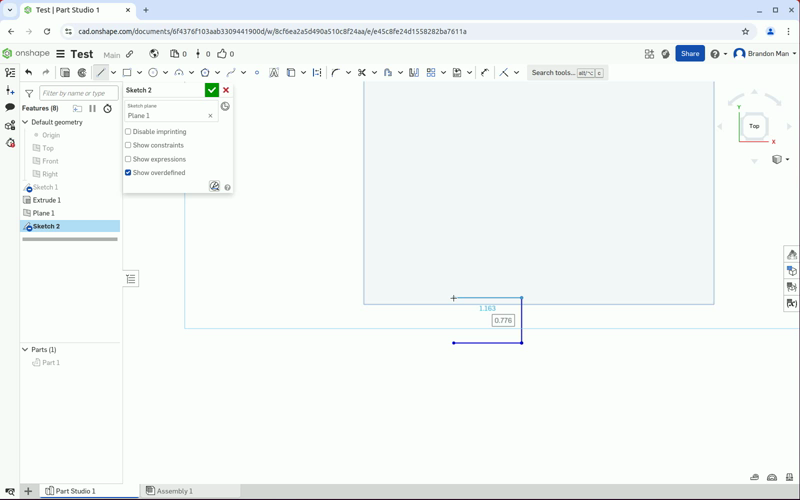
click(453, 297)
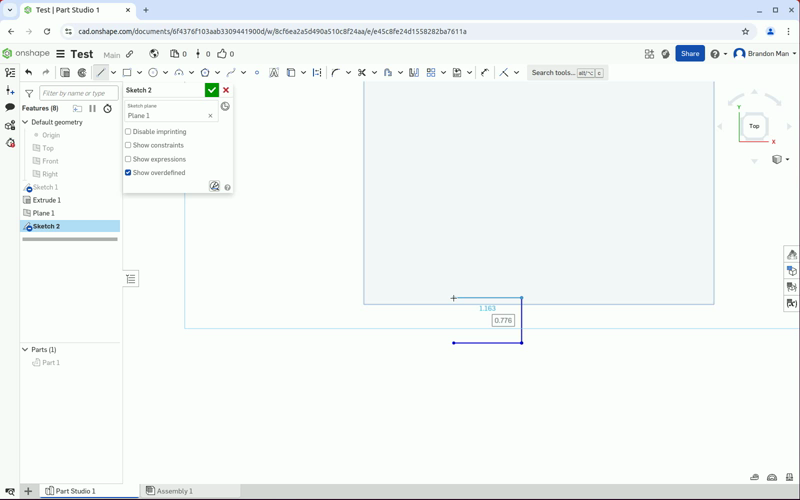
scroll(-6)
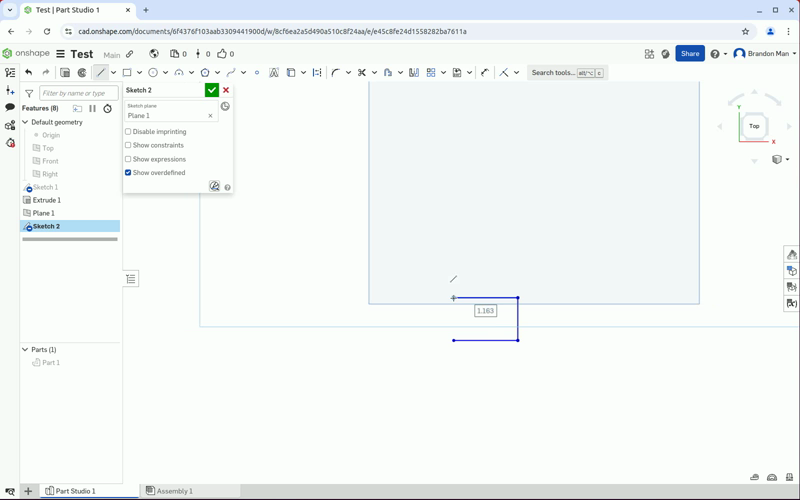
scroll(-6)
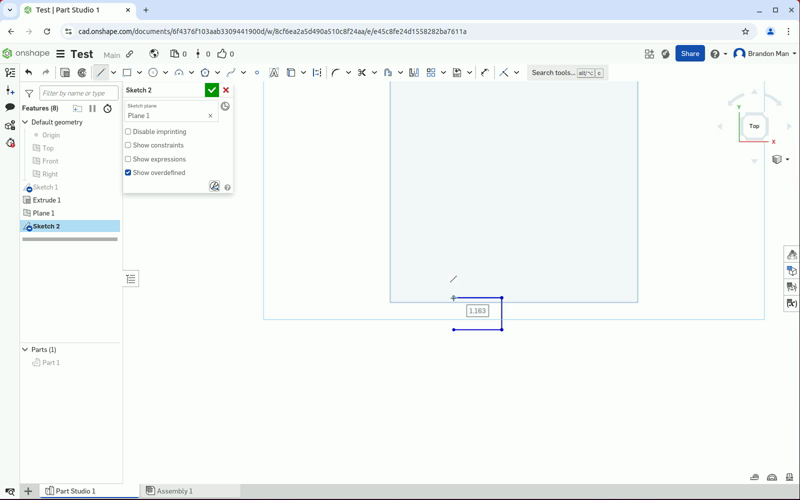
scroll(-6)
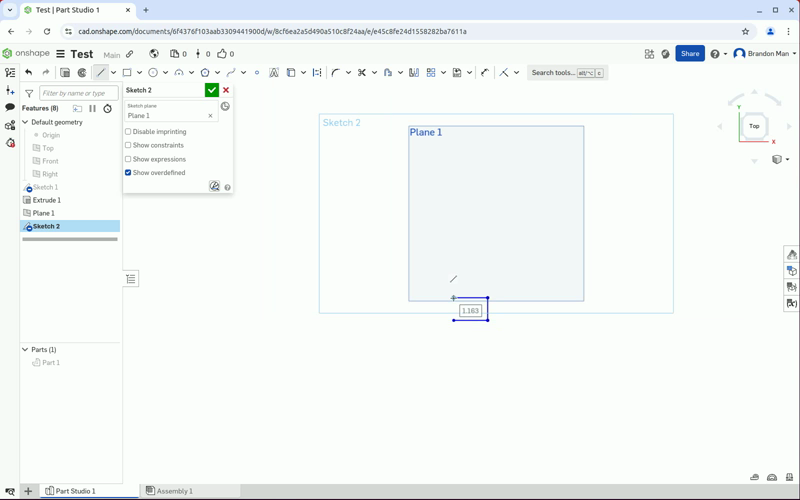
scroll(-6)
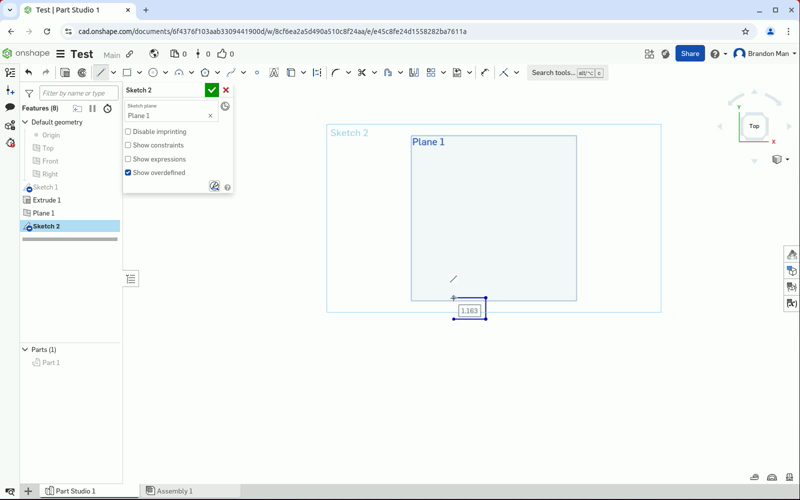
scroll(-6)
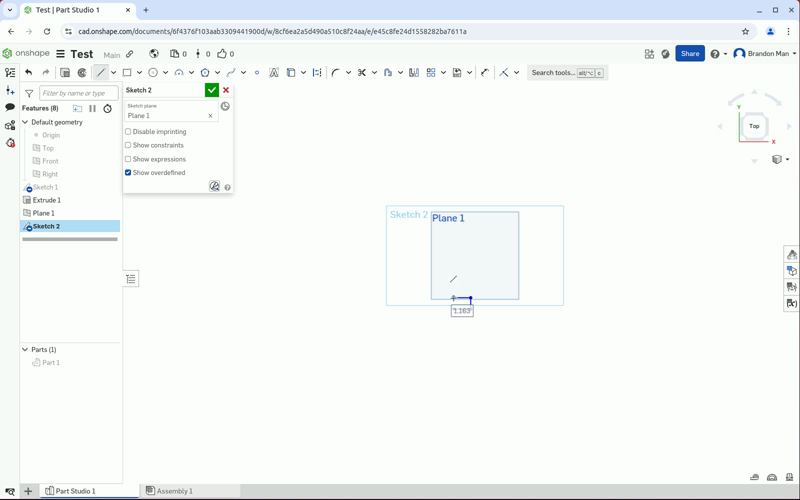
scroll(-6)
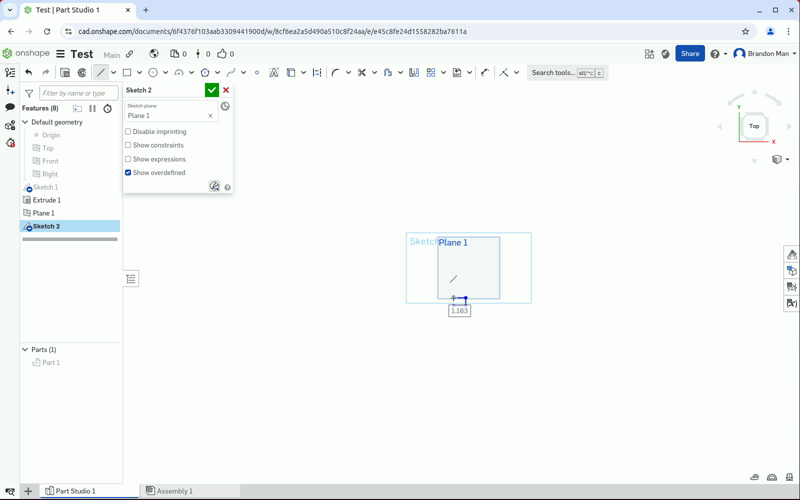
scroll(-6)
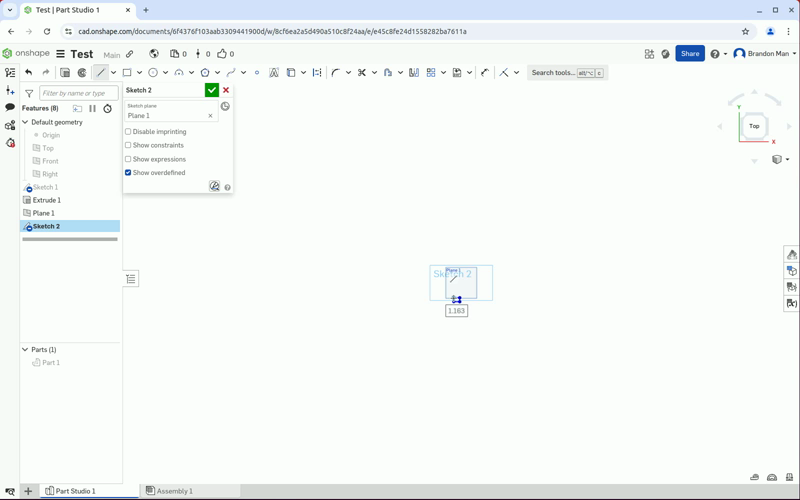
key_up(shift)
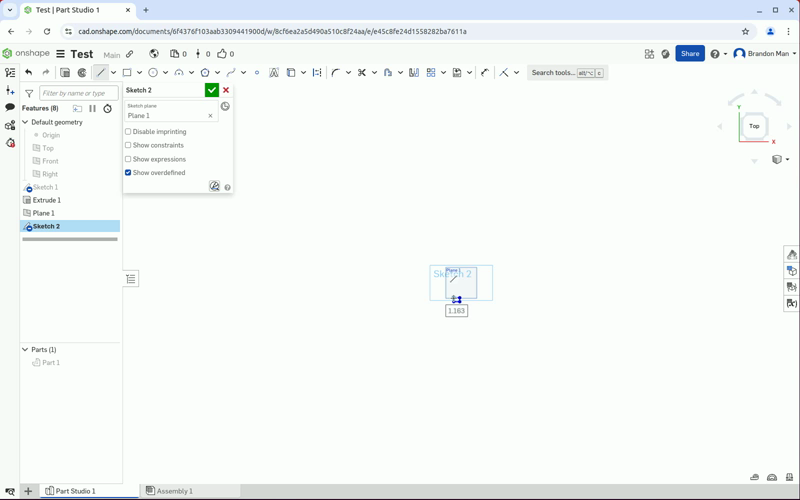
mouse_move(483, 297)
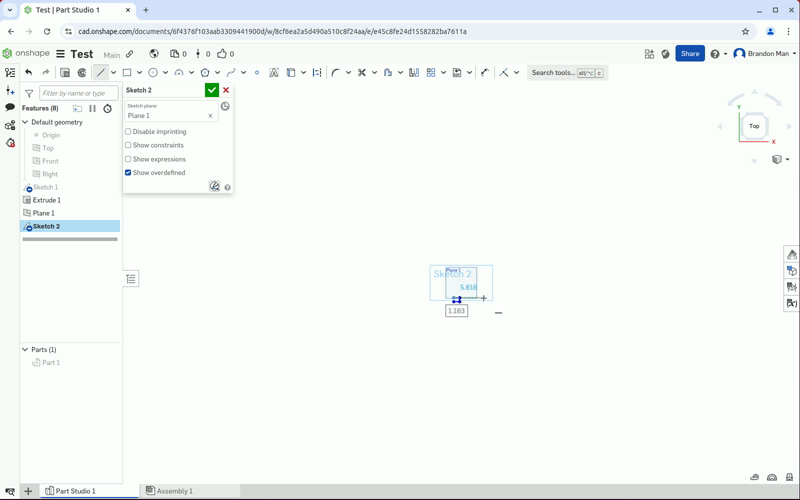
key_down(shift)
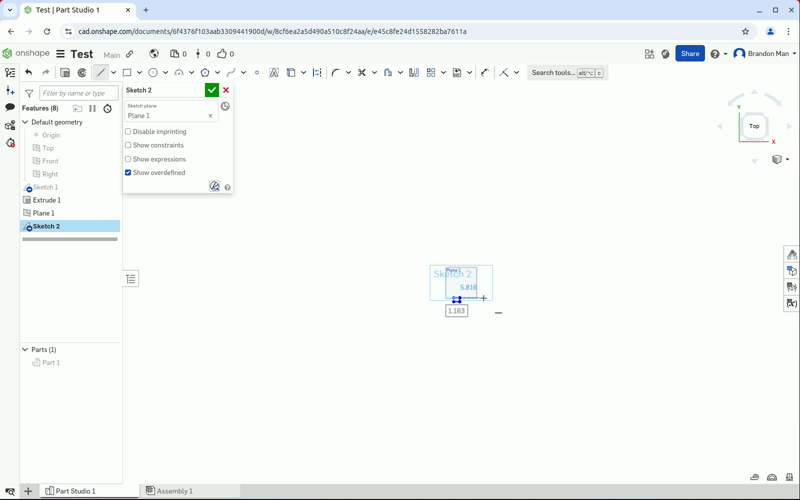
mouse_move(453, 301)
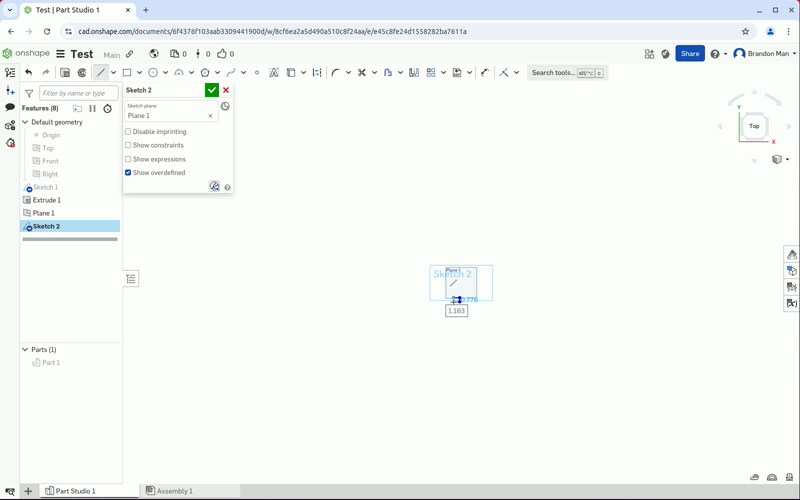
scroll(6)
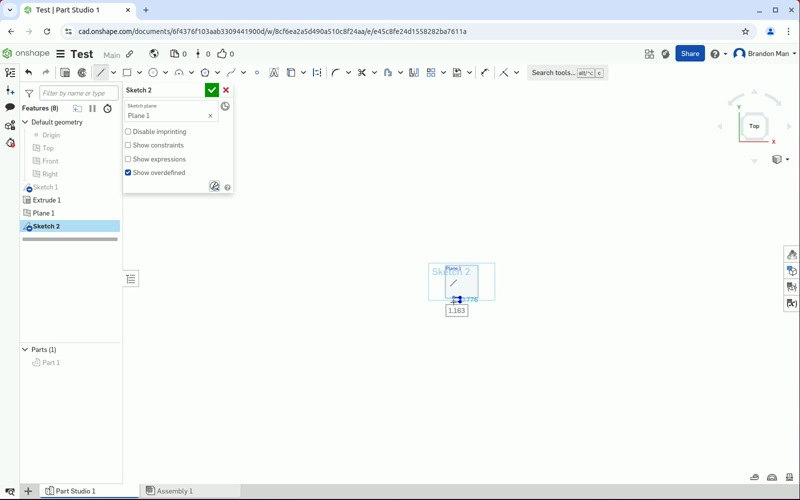
scroll(6)
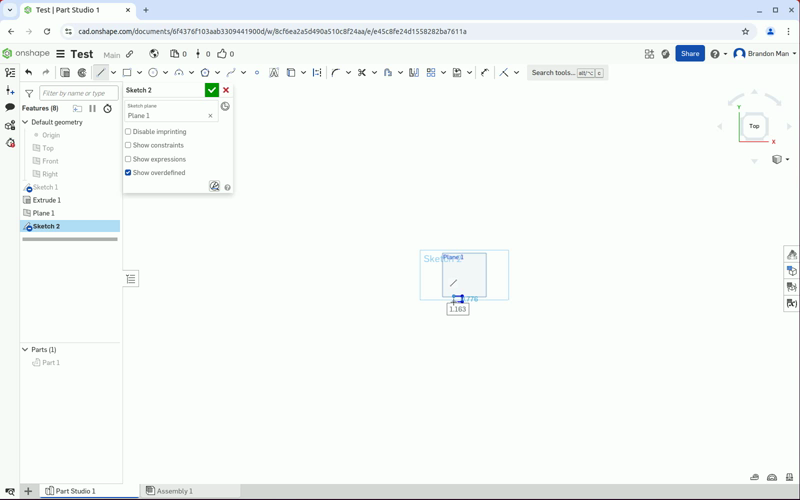
scroll(6)
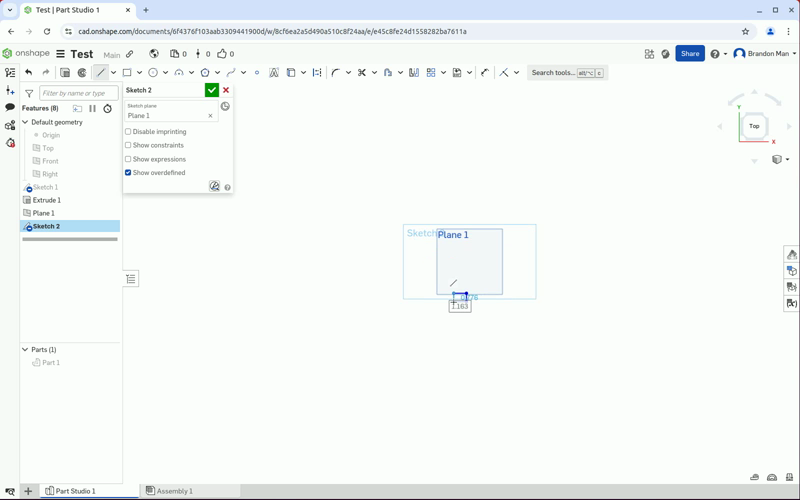
scroll(6)
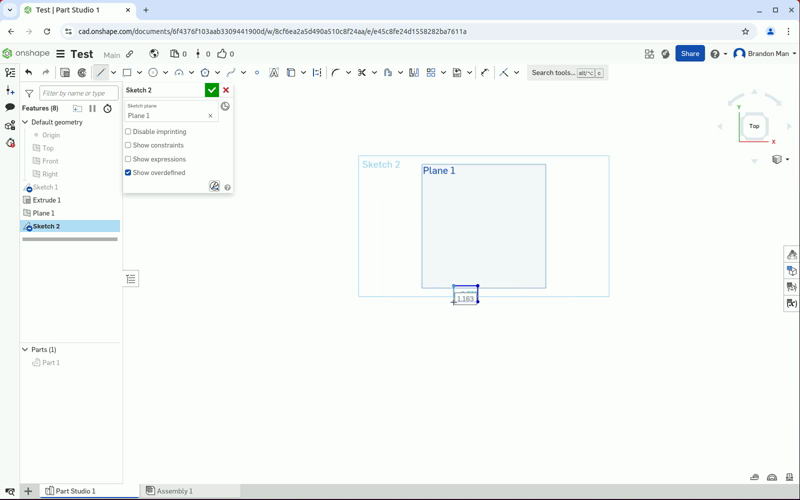
scroll(6)
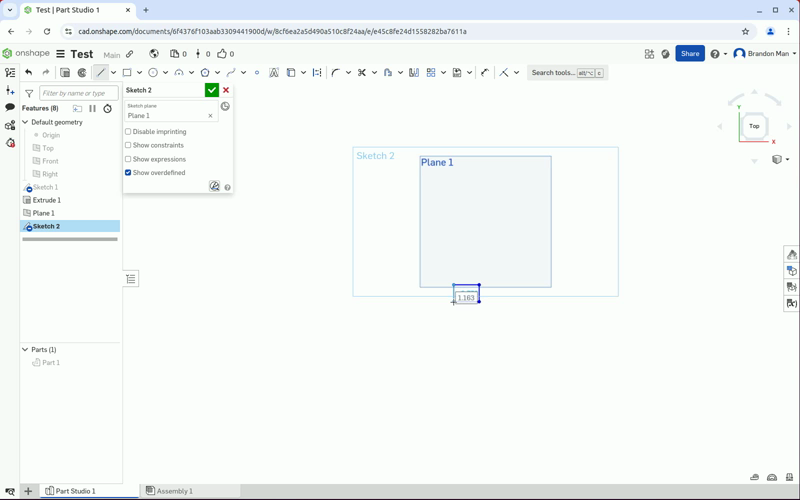
scroll(6)
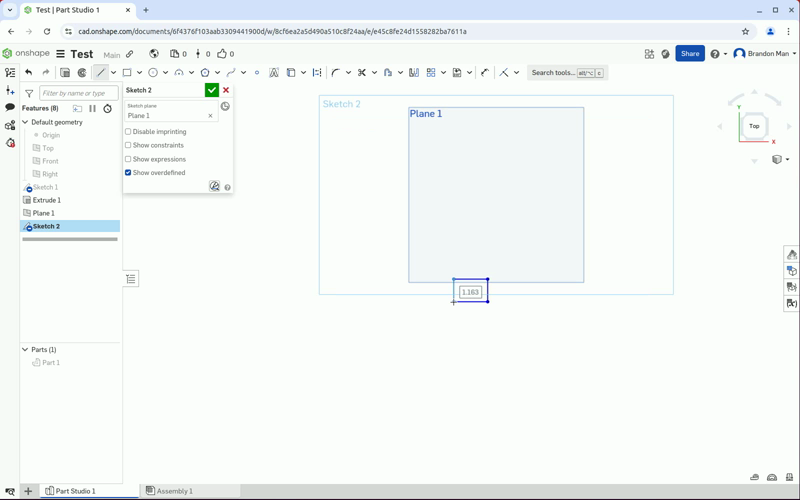
scroll(6)
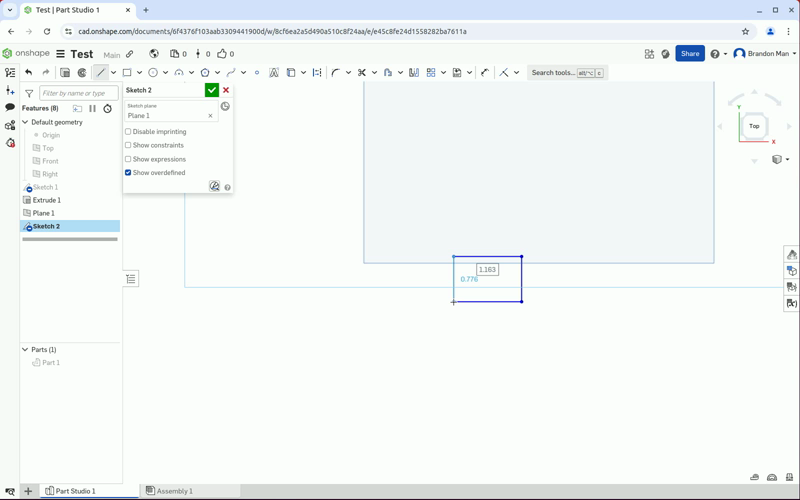
key_up(shift)
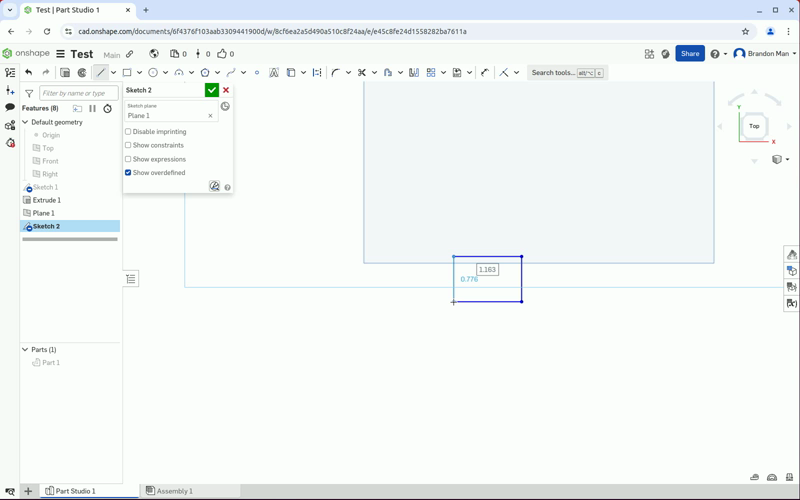
click(453, 301)
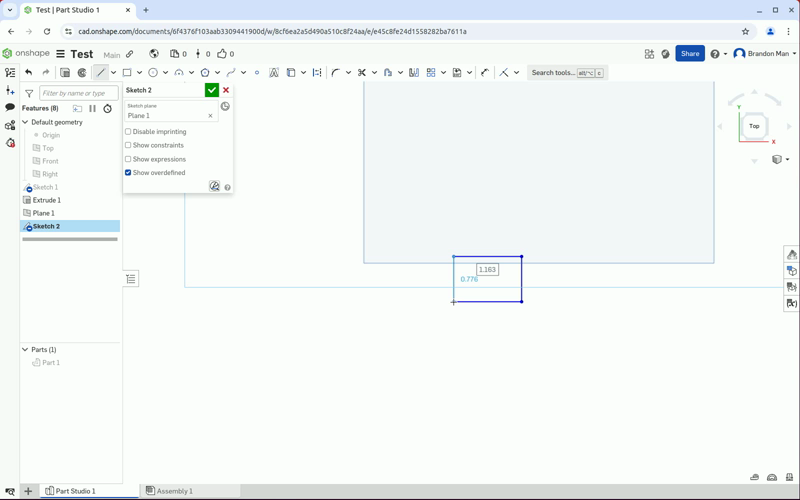
scroll(-6)
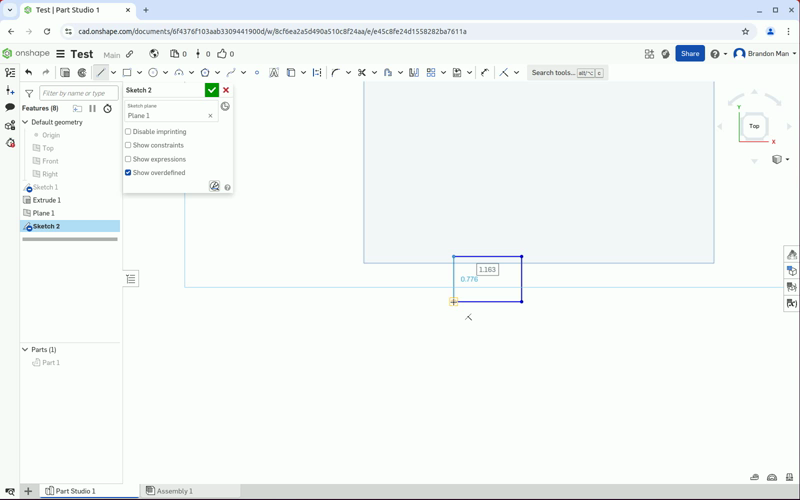
scroll(-6)
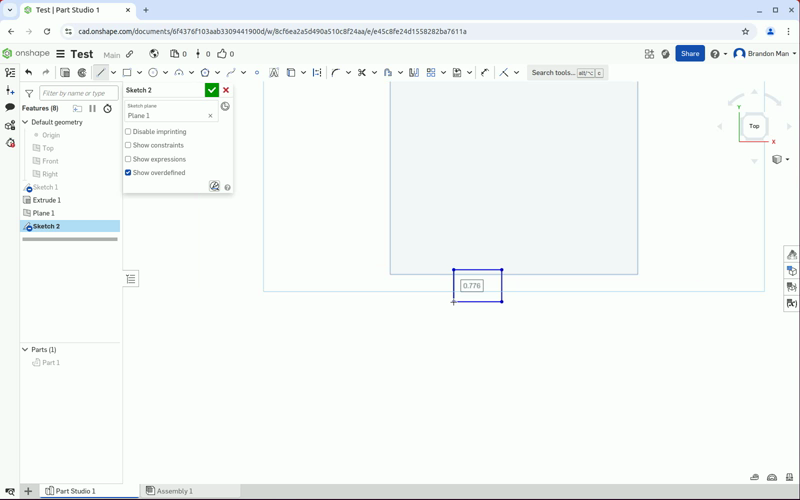
scroll(-6)
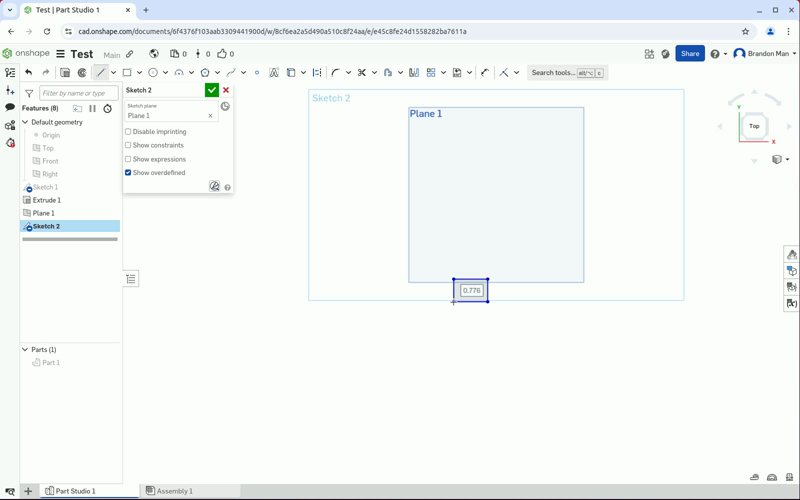
scroll(-6)
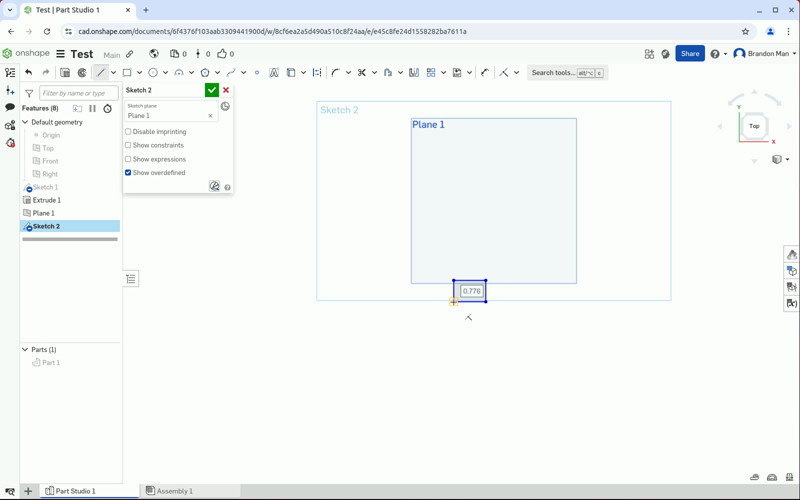
scroll(-6)
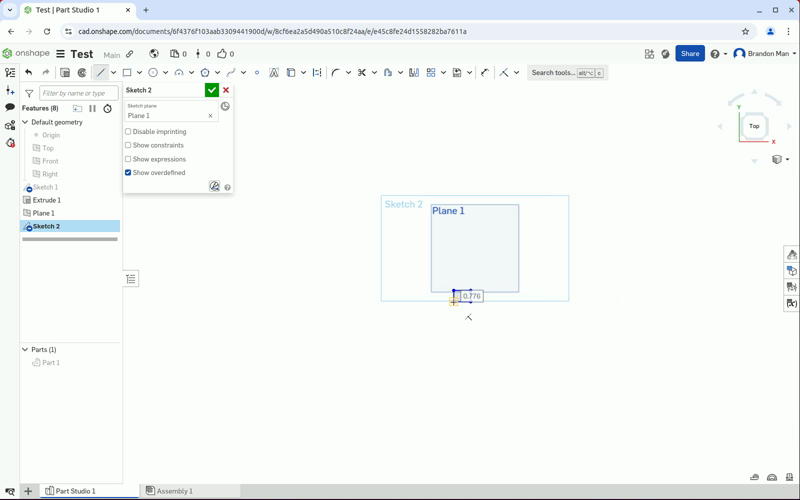
scroll(-6)
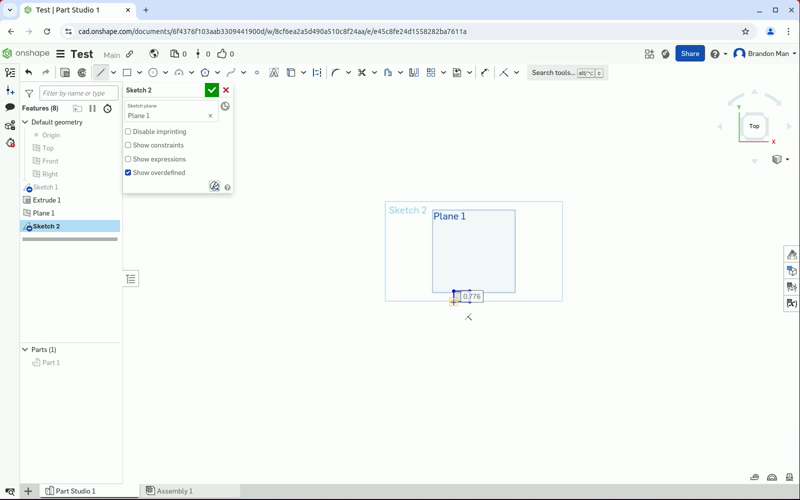
scroll(-6)
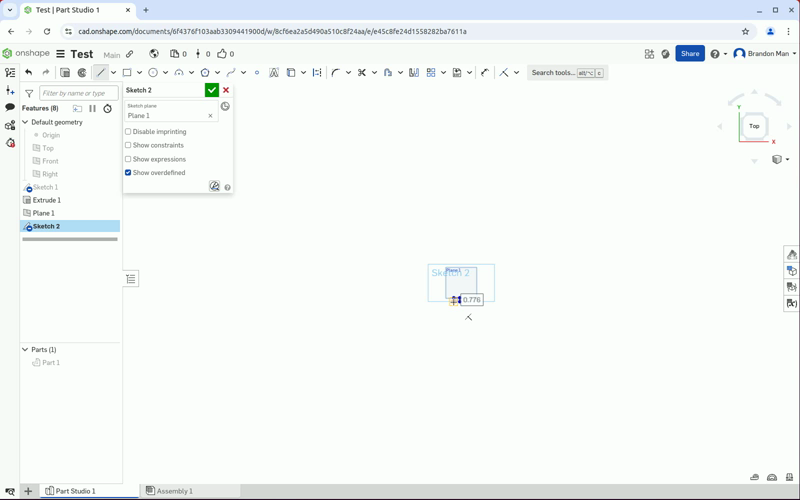
key(esc)
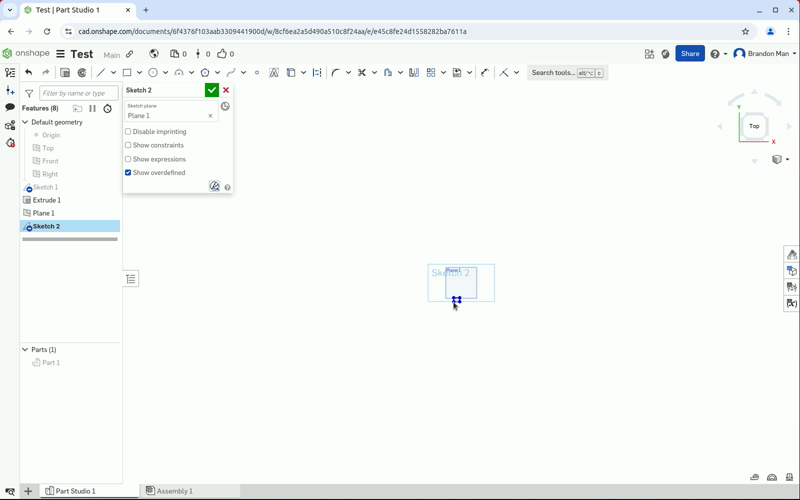
mouse_move(454, 300)
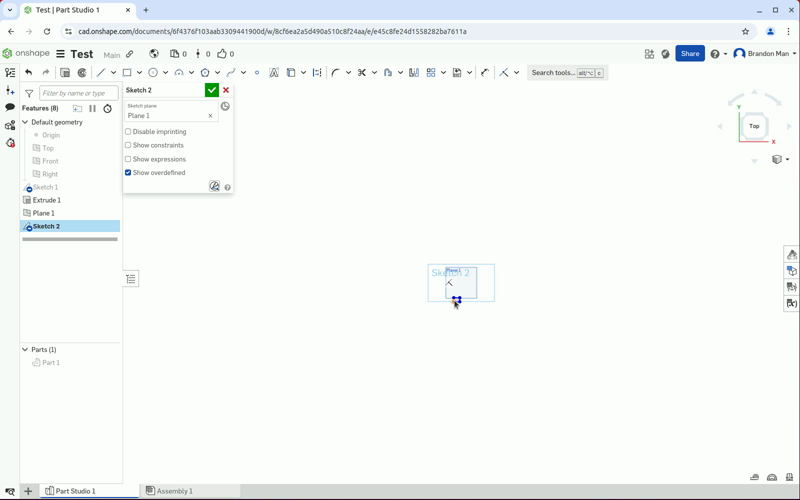
scroll(6)
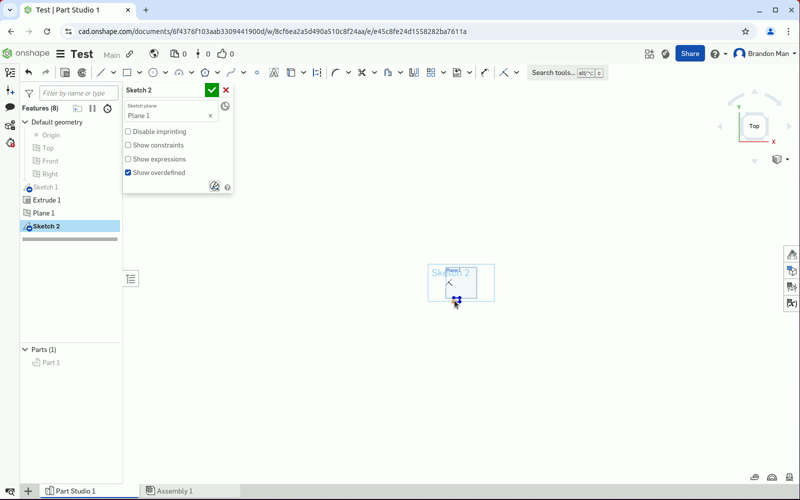
scroll(6)
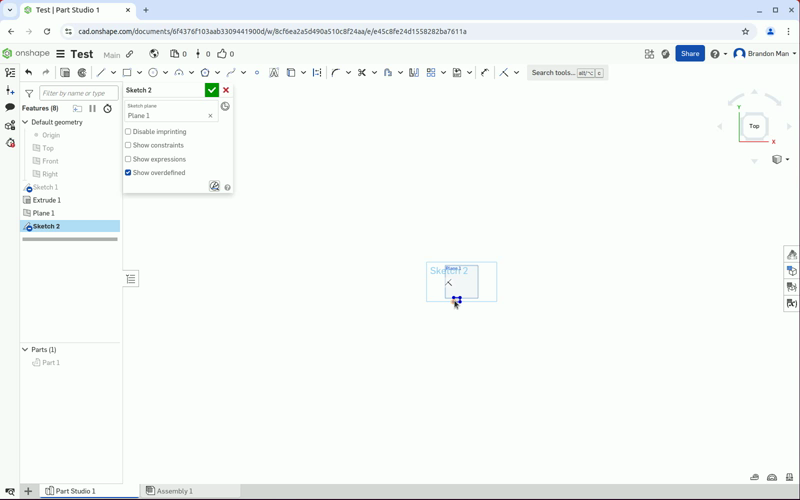
scroll(6)
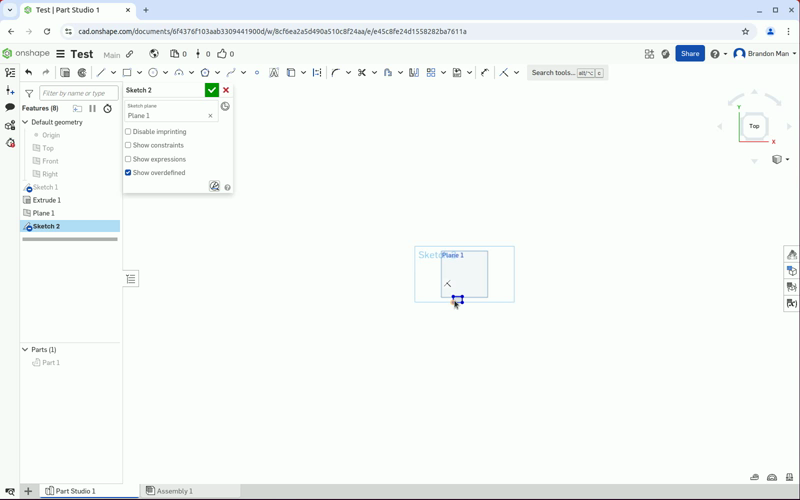
scroll(6)
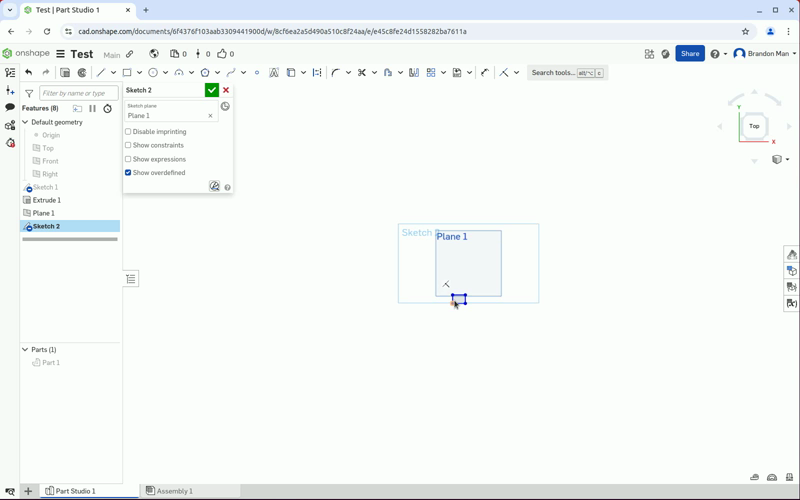
scroll(6)
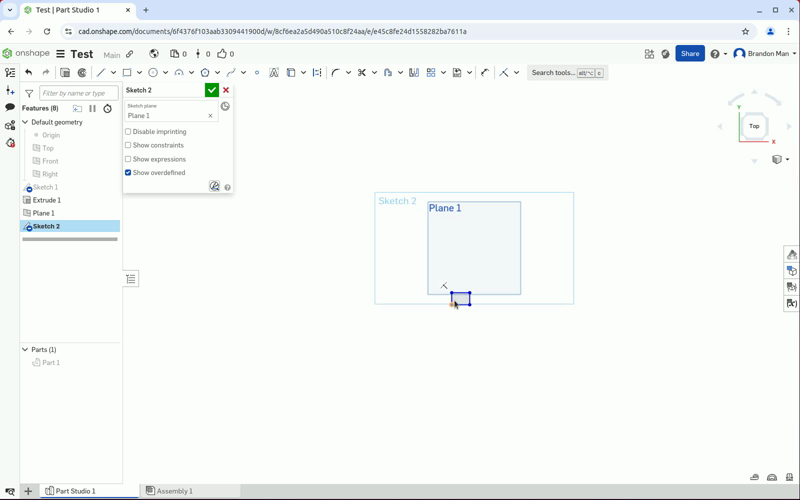
scroll(6)
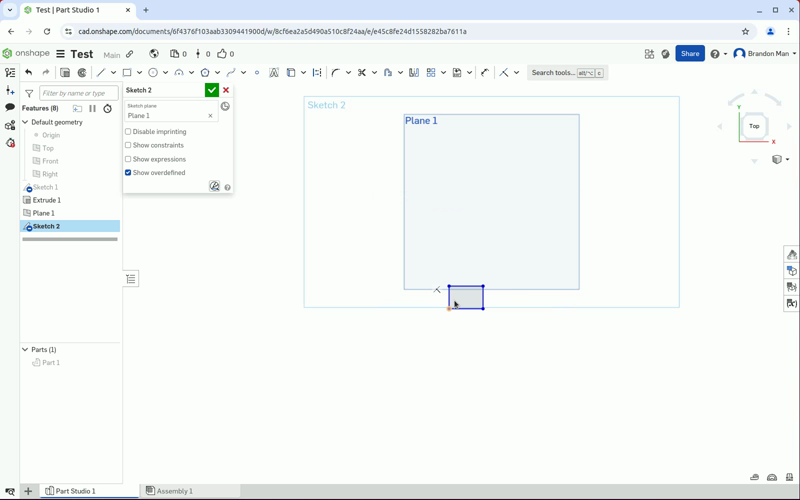
scroll(6)
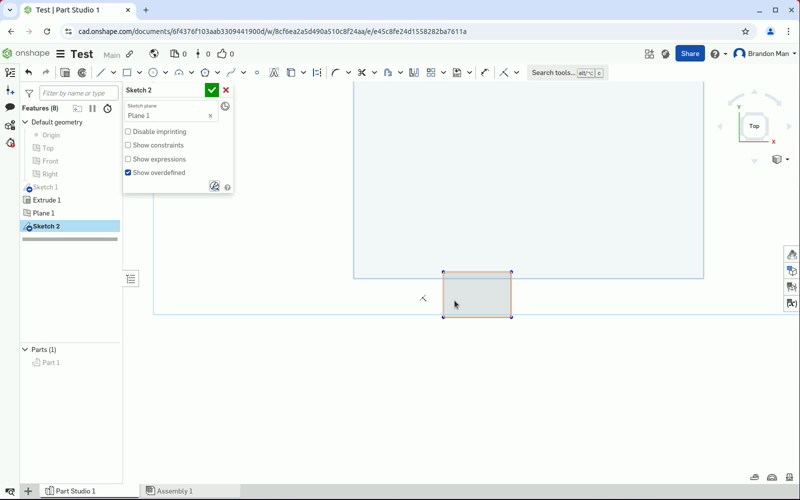
click(454, 300)
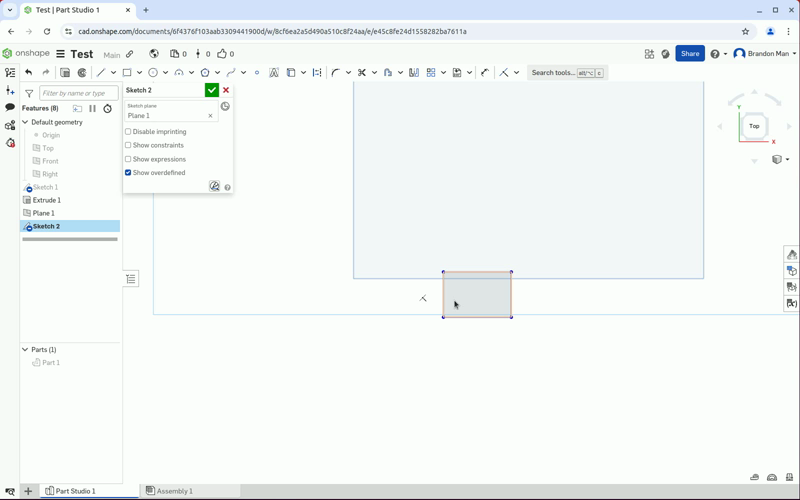
scroll(-6)
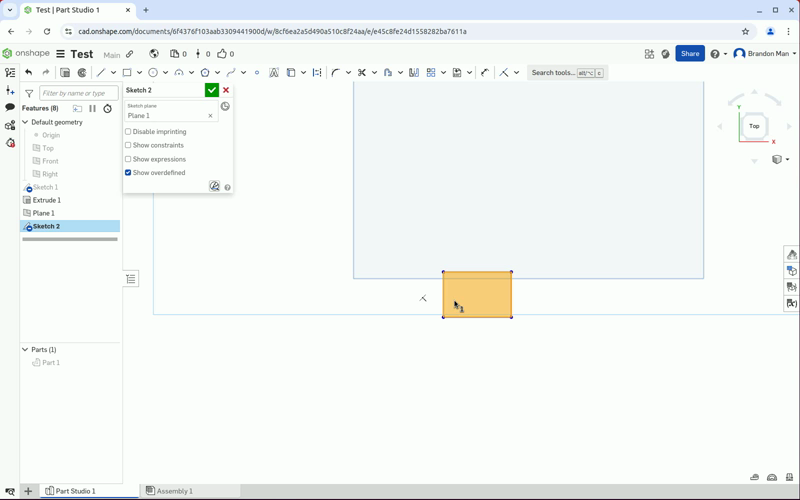
scroll(-6)
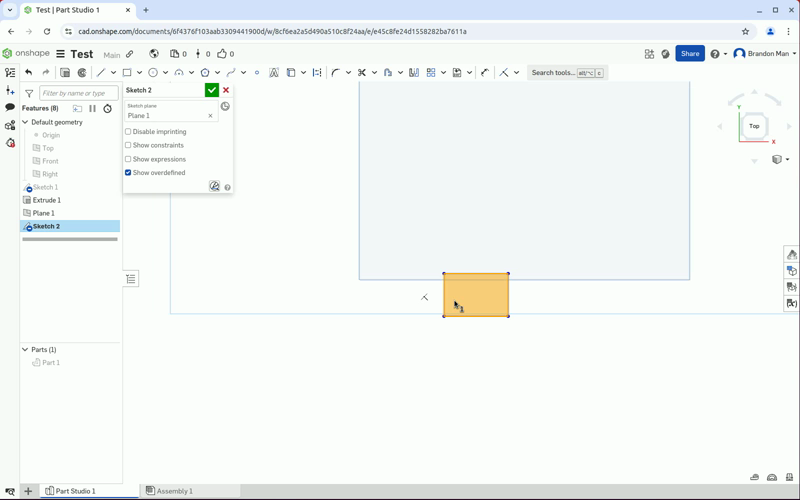
scroll(-6)
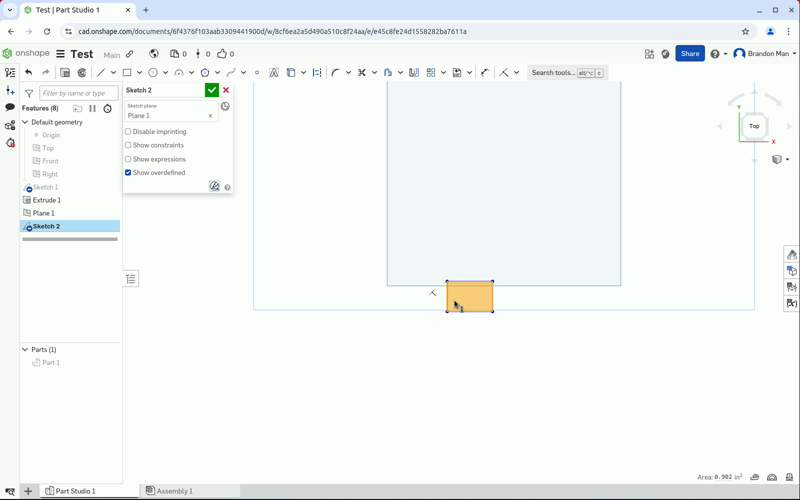
scroll(-6)
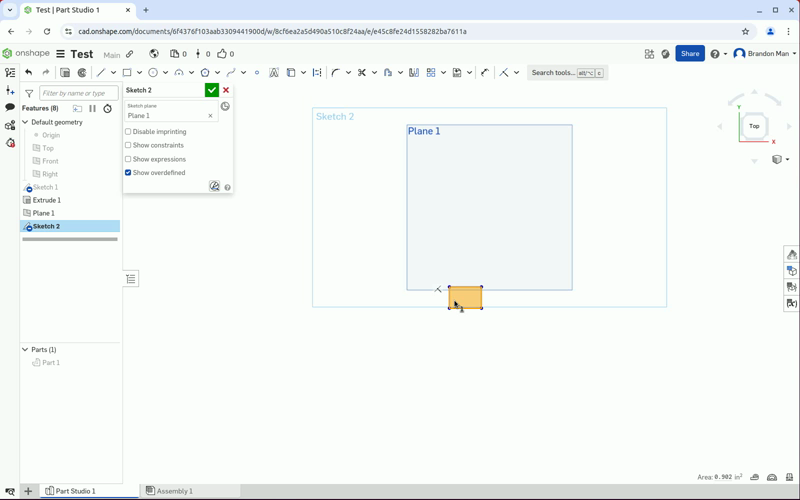
scroll(-6)
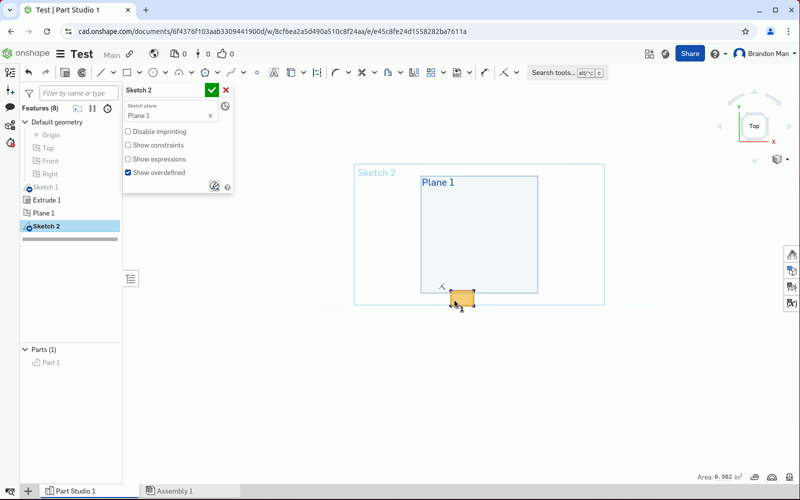
scroll(-6)
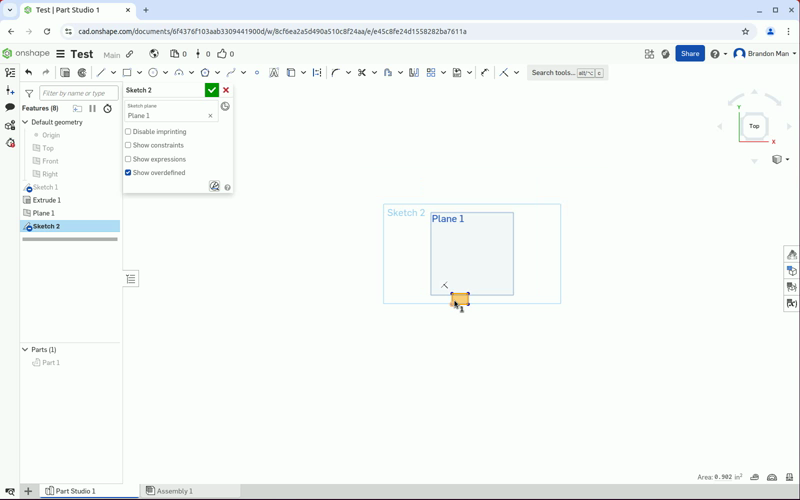
scroll(-6)
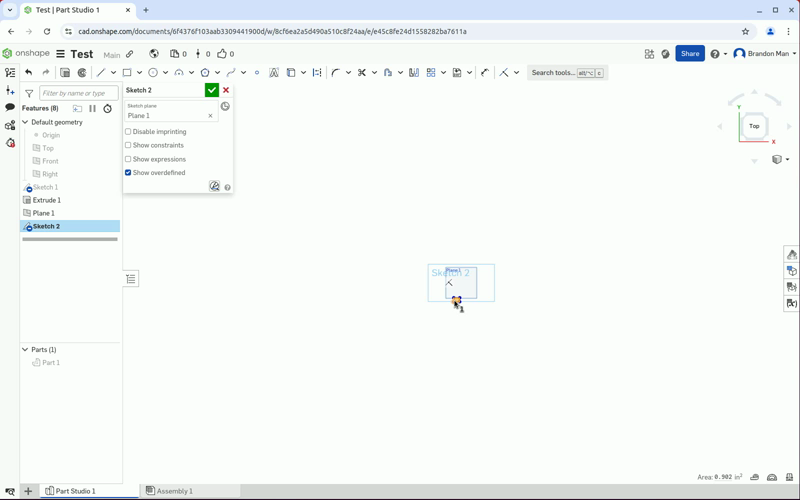
mouse_move(73, 352)
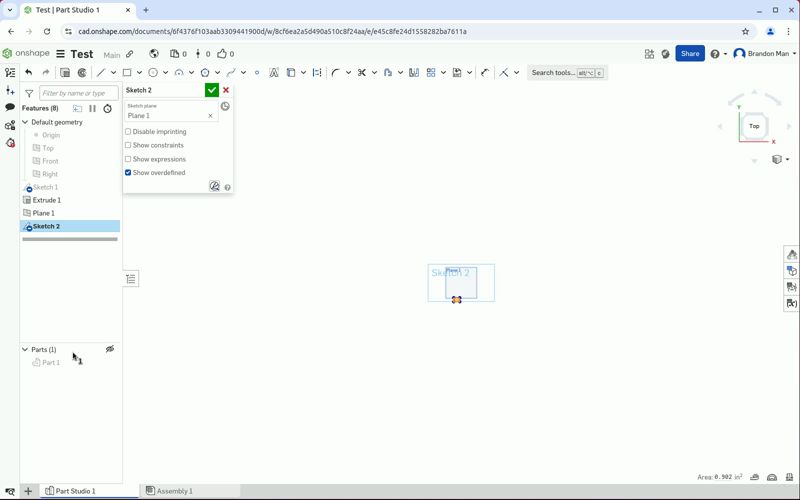
key(shift+y)
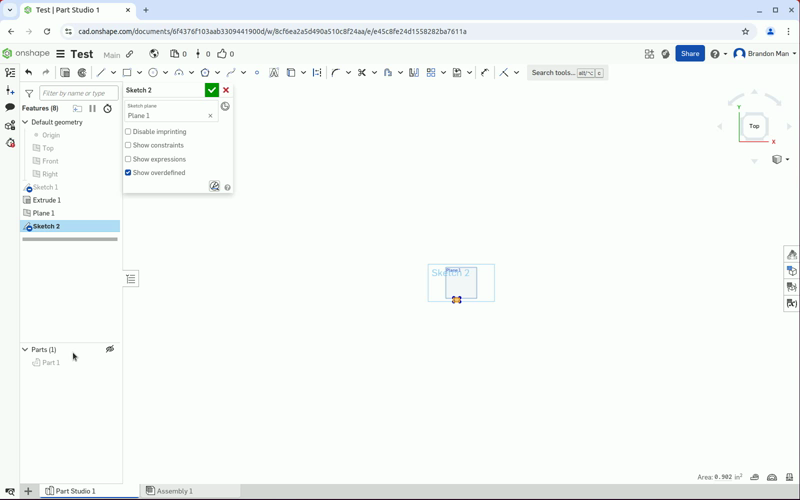
key(shift+e)
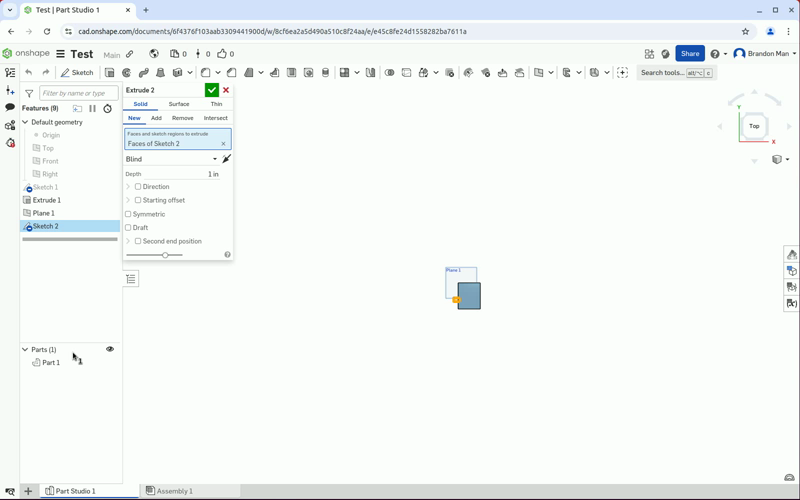
mouse_move(143, 106)
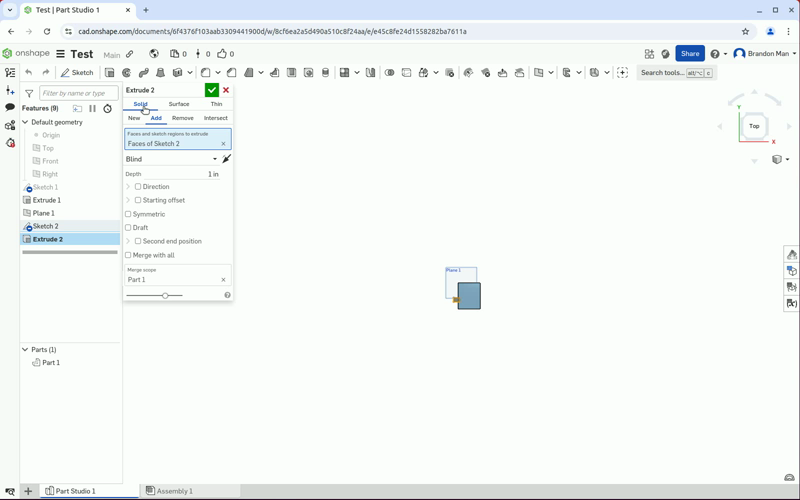
click(143, 106)
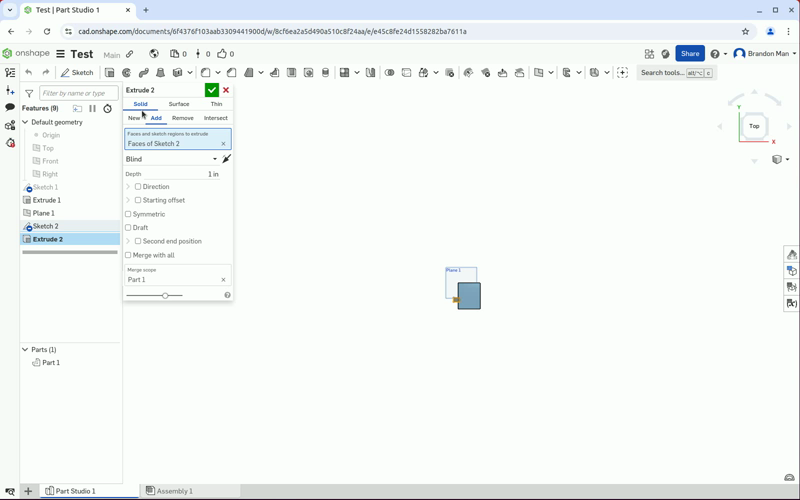
mouse_move(137, 120)
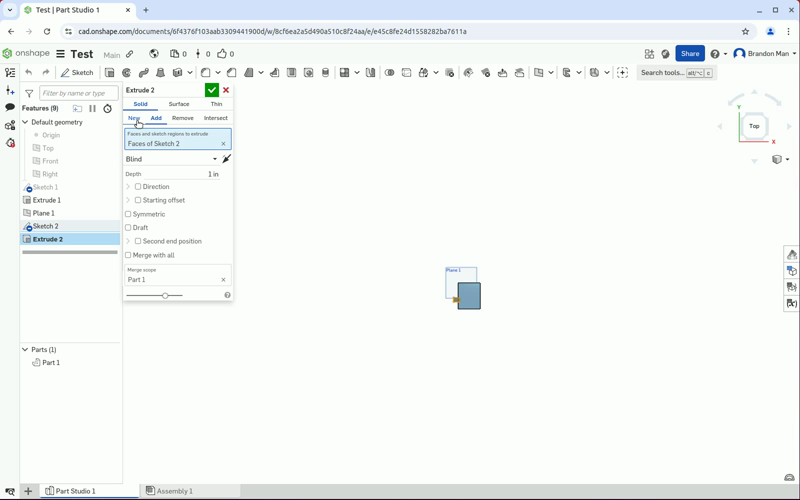
click(137, 120)
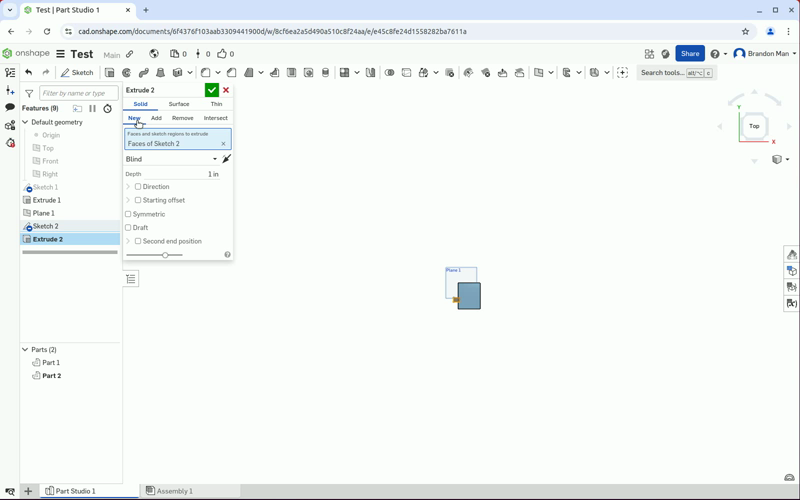
key(tab, 4)
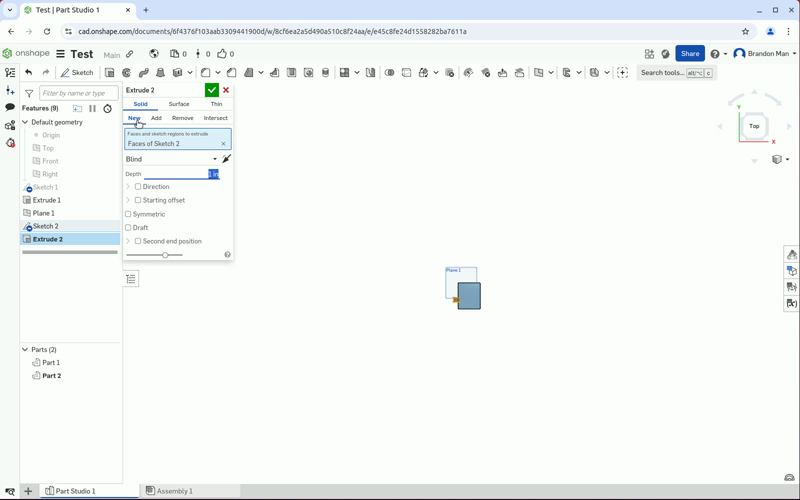
text(0.481)
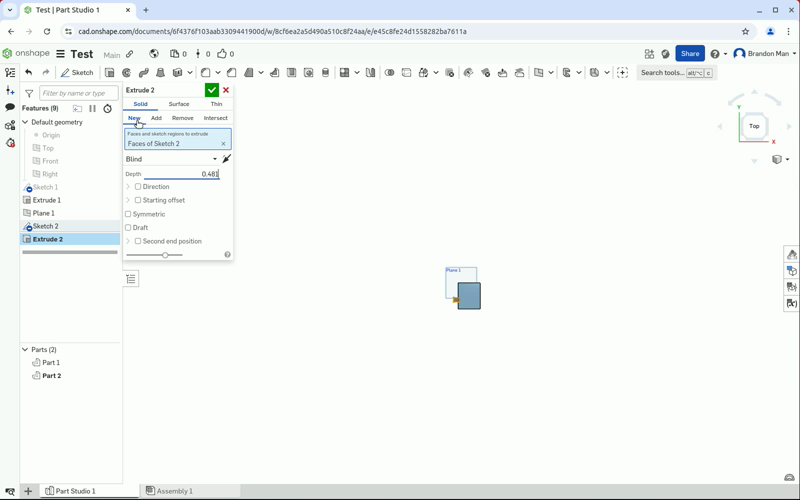
key(enter)
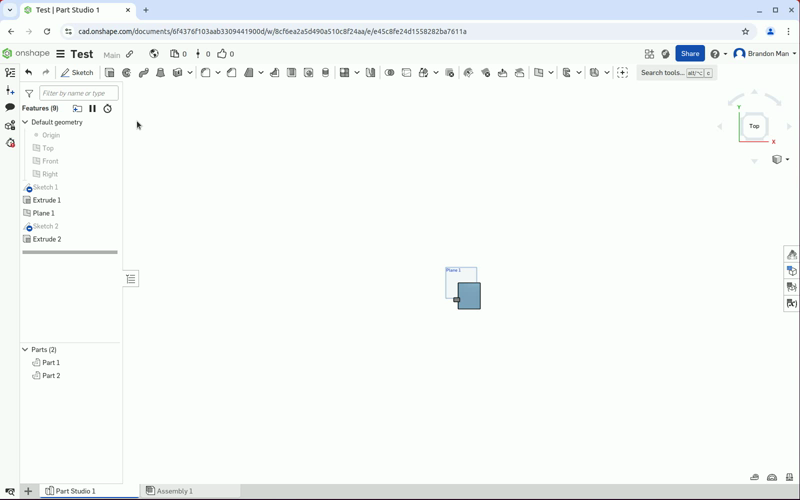
key(shift+h)
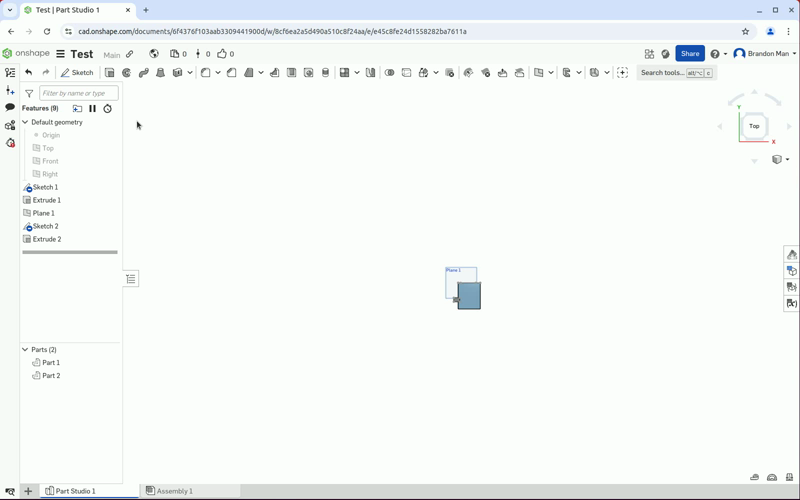
key(shift+h)
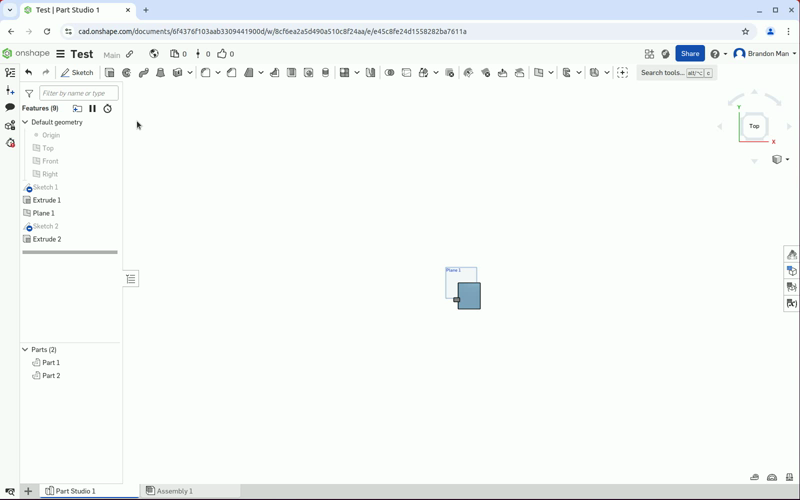
mouse_move(73, 189)
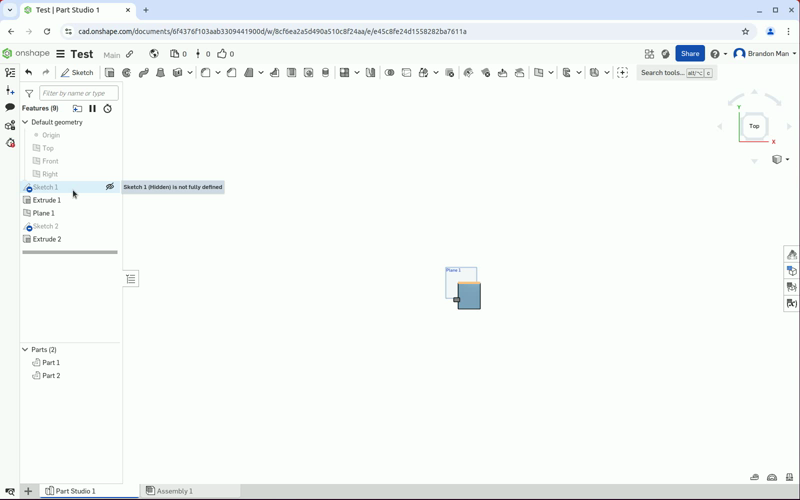
click(73, 189)
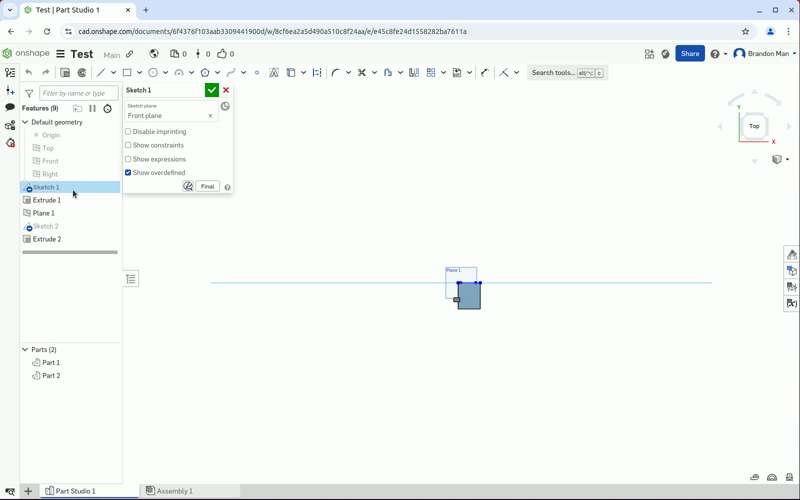
mouse_move(229, 92)
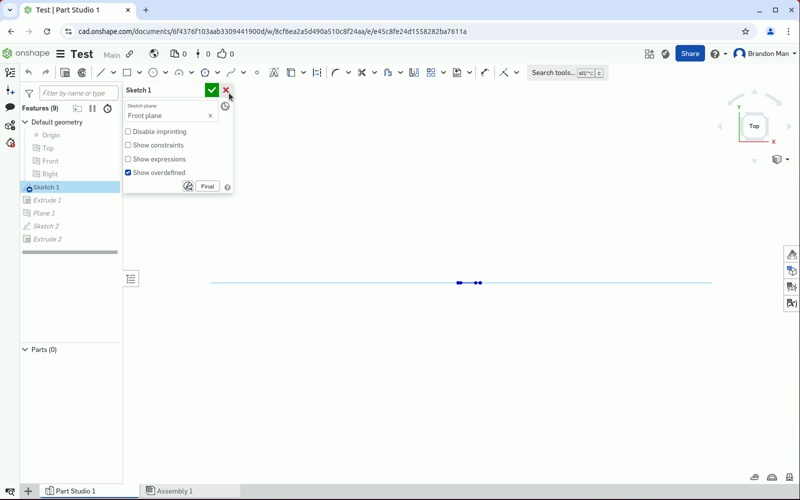
click(229, 92)
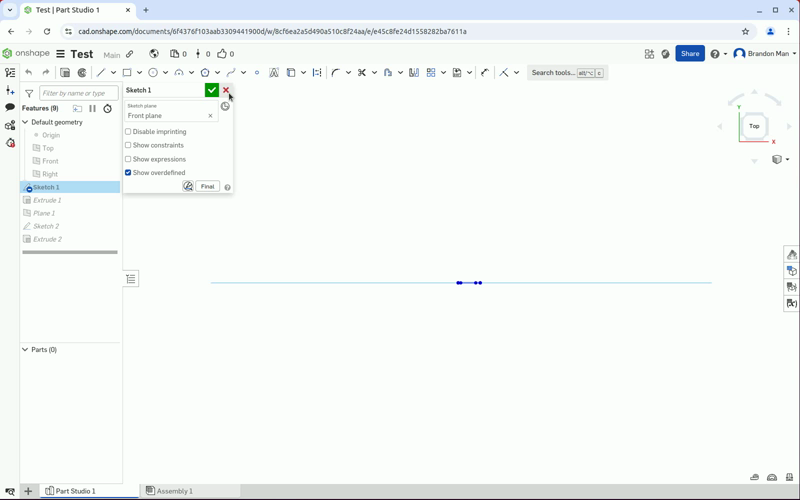
key(shift+s)
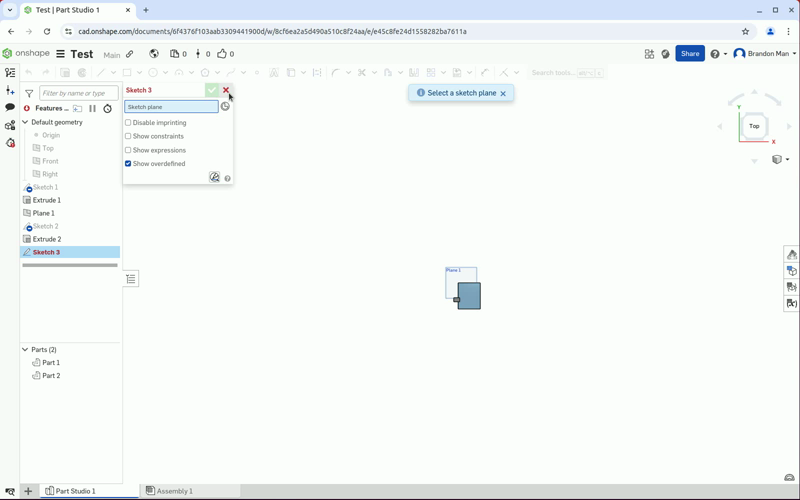
mouse_move(73, 215)
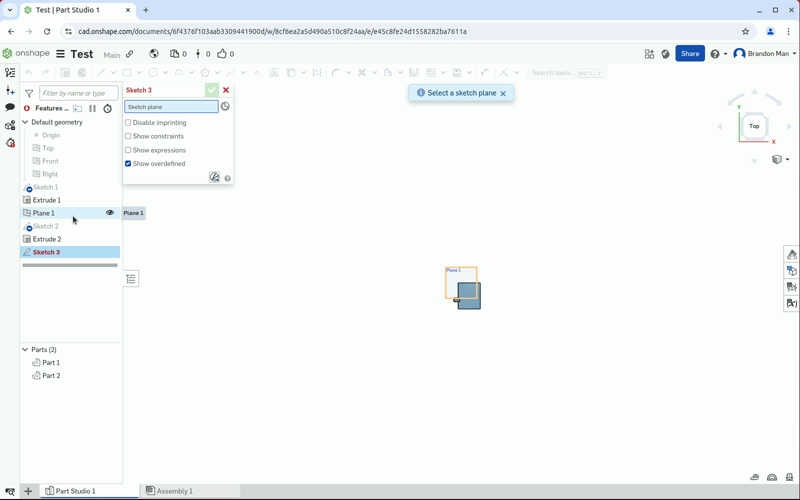
click(73, 215)
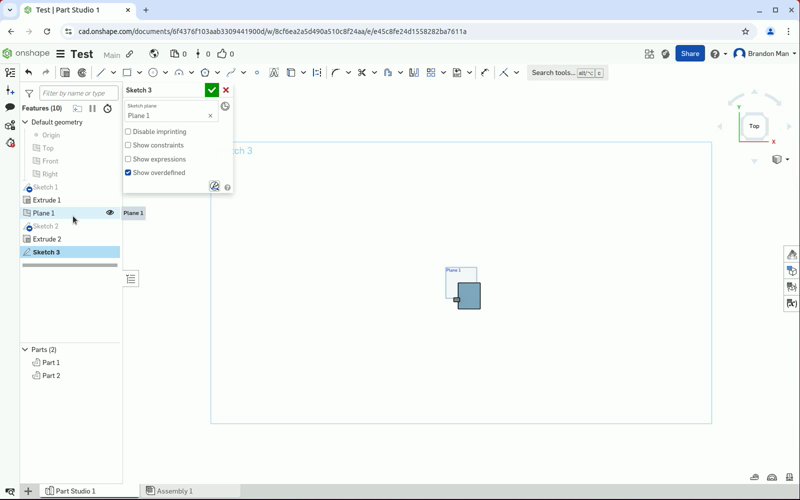
mouse_move(73, 352)
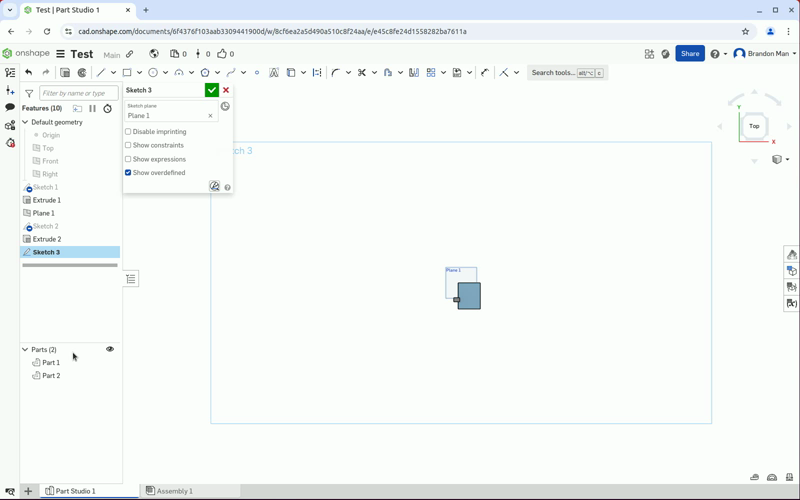
key(y)
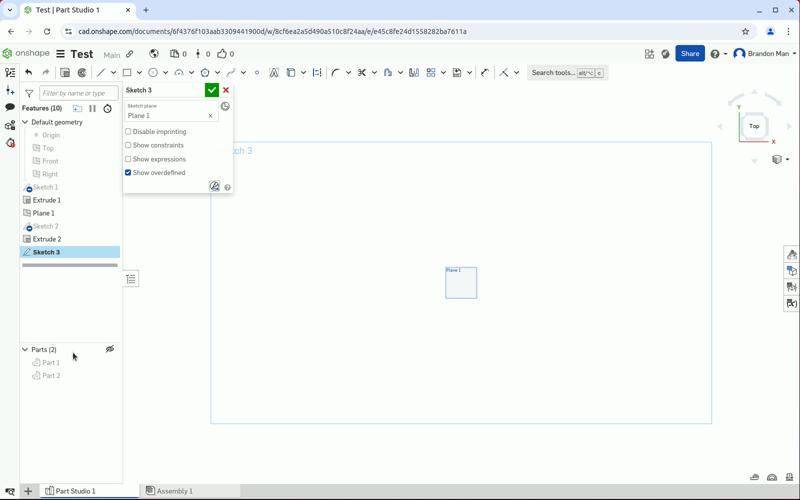
key(l)
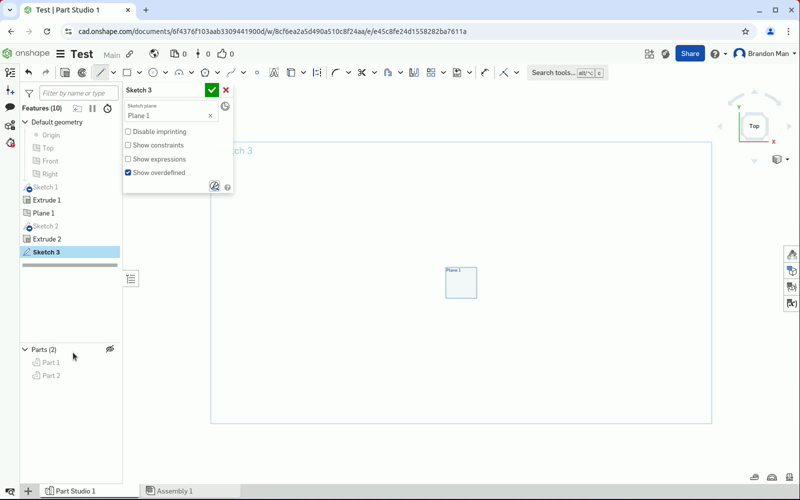
key_down(shift)
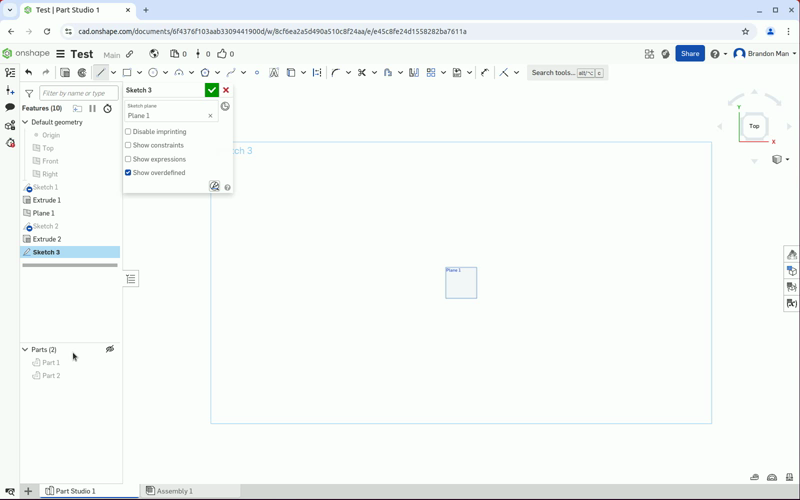
mouse_move(479, 301)
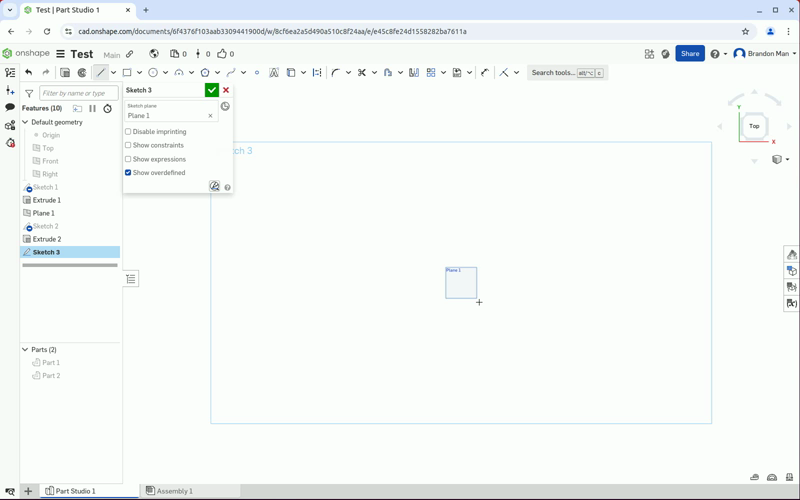
click(479, 301)
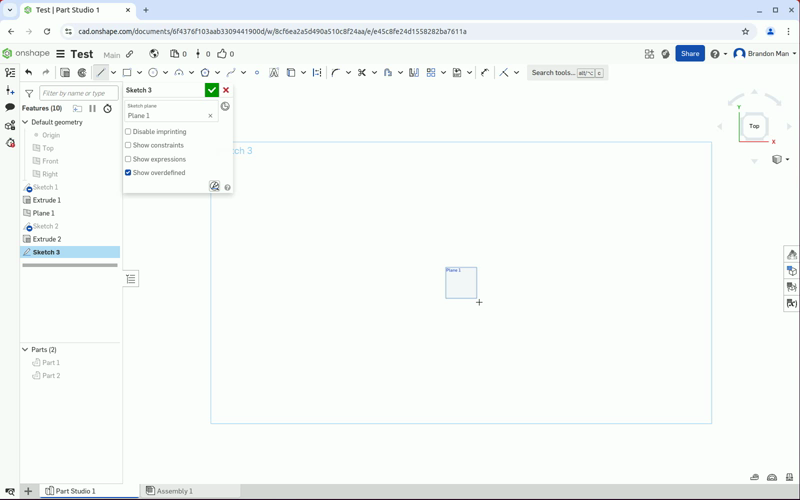
key_up(shift)
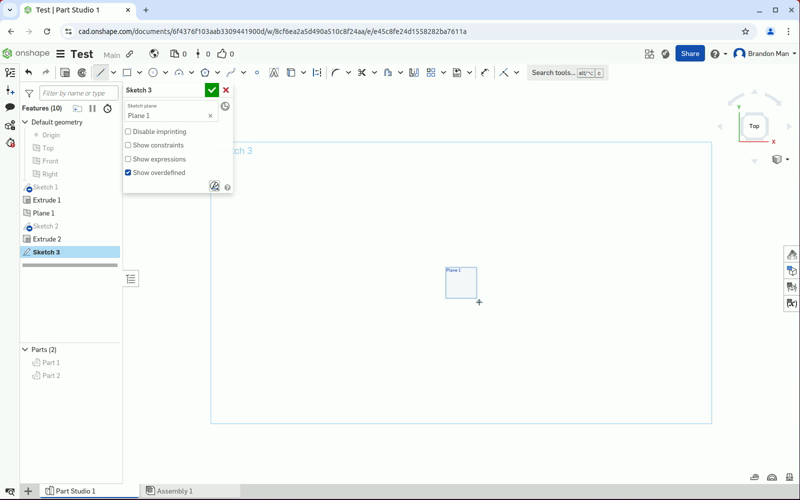
key_down(shift)
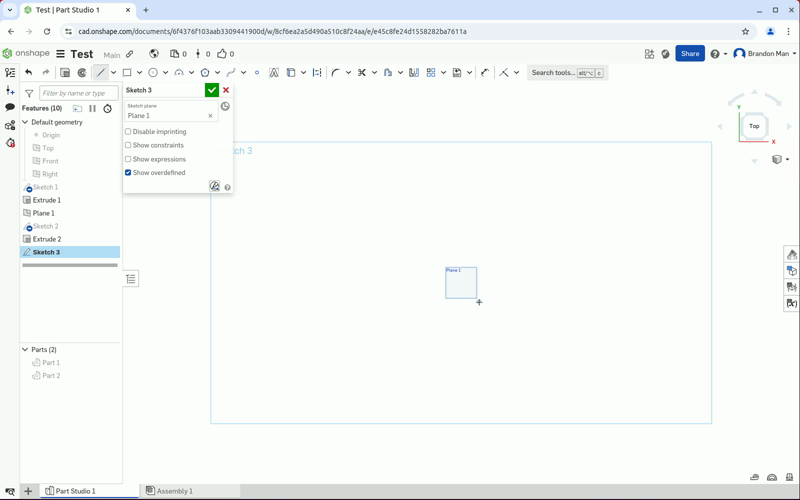
mouse_move(509, 301)
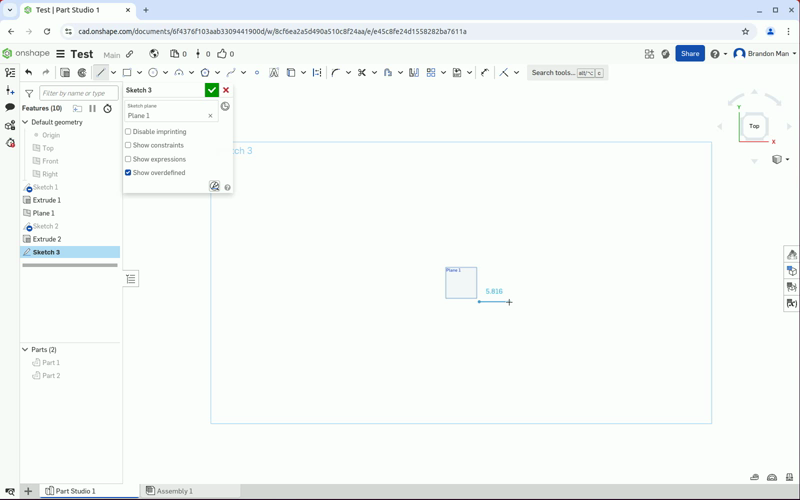
mouse_move(487, 301)
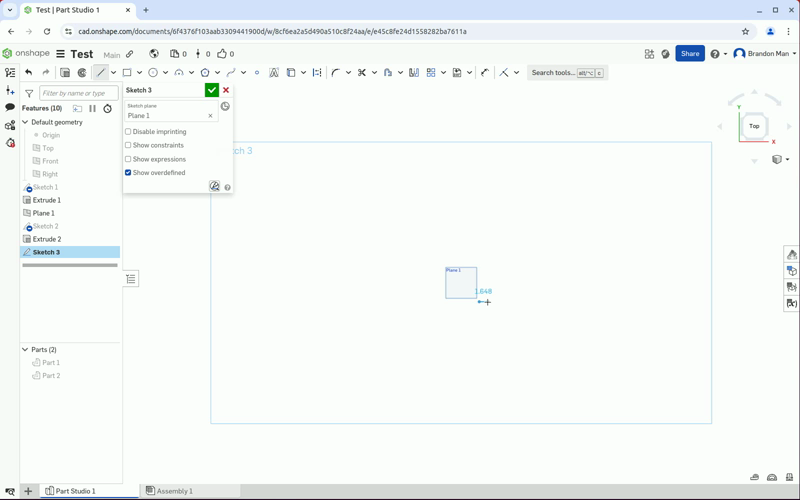
click(487, 301)
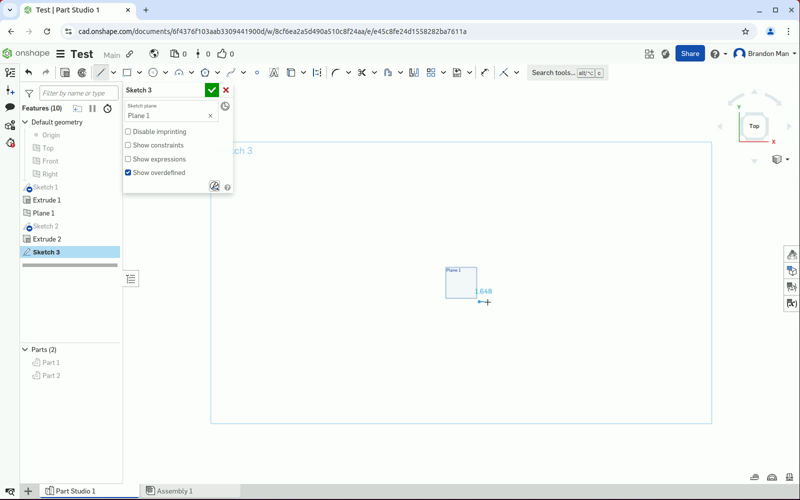
key_up(shift)
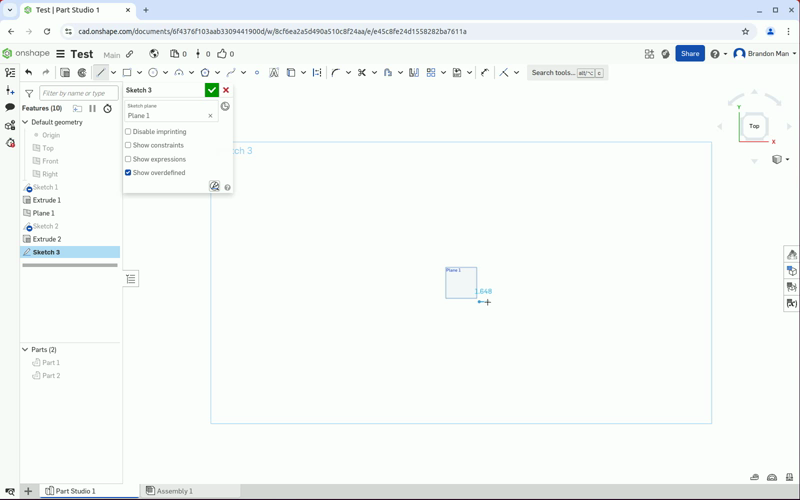
key_down(shift)
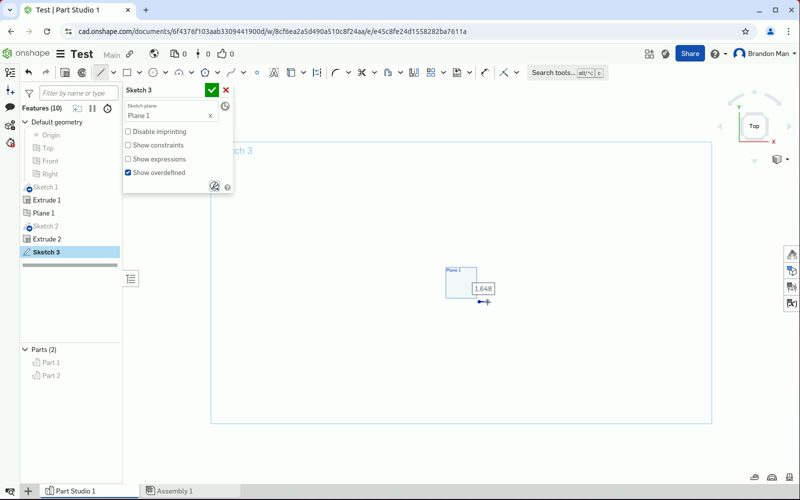
mouse_move(517, 301)
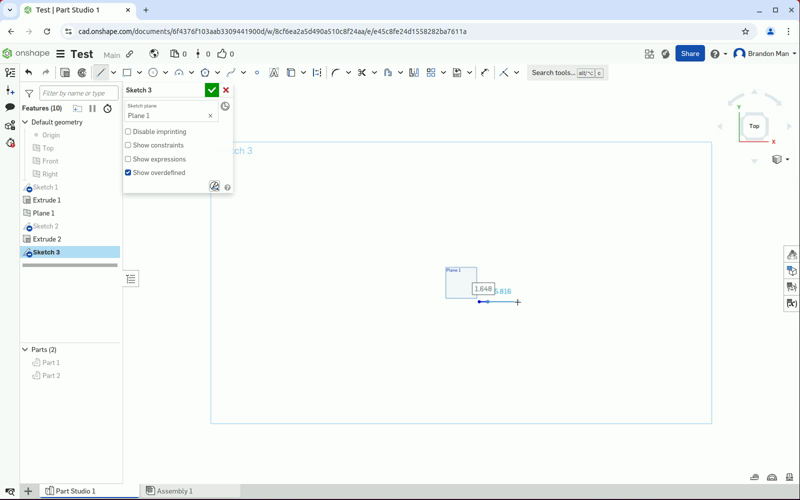
mouse_move(487, 297)
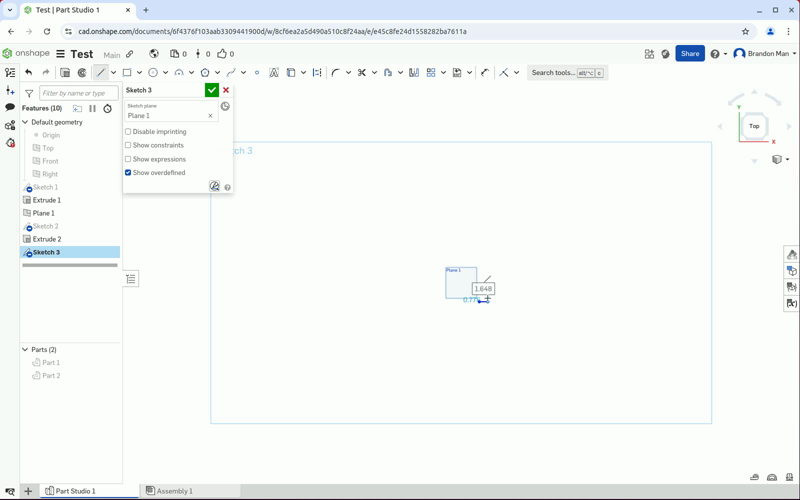
scroll(6)
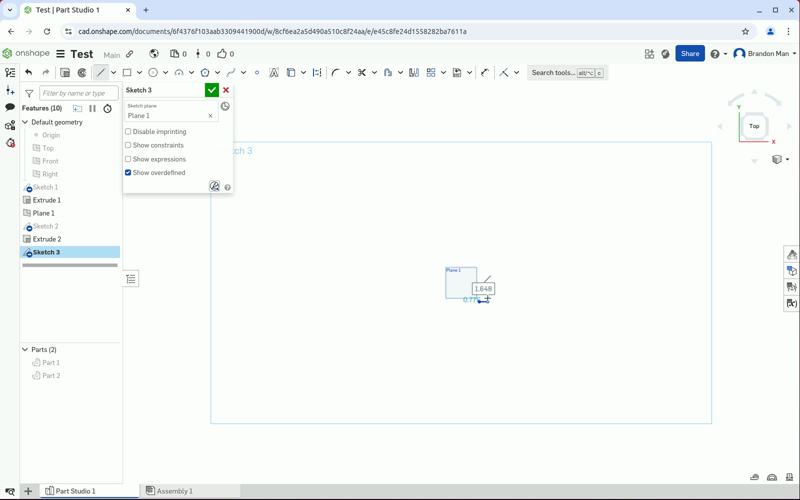
scroll(6)
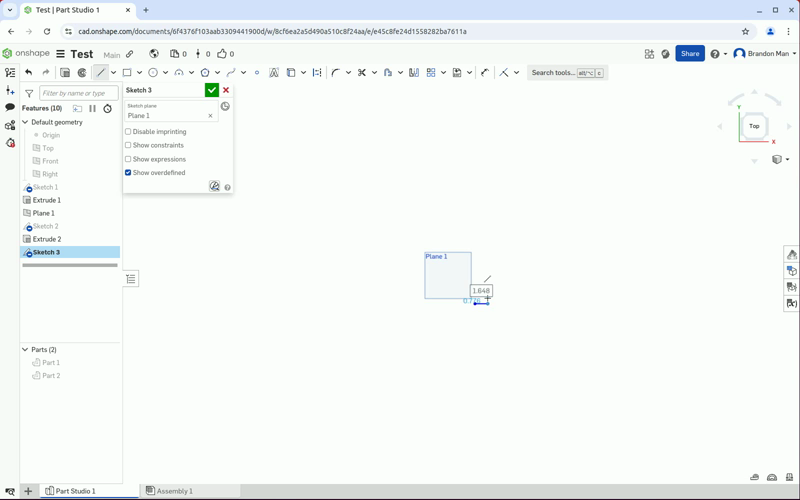
scroll(6)
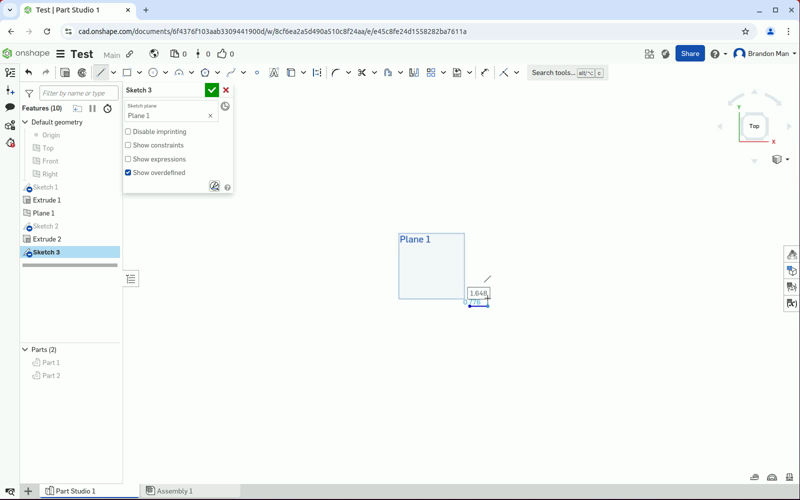
scroll(6)
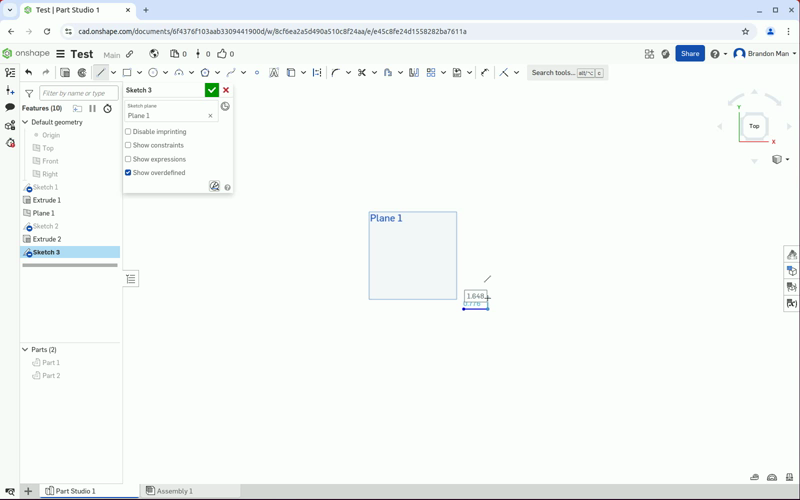
scroll(6)
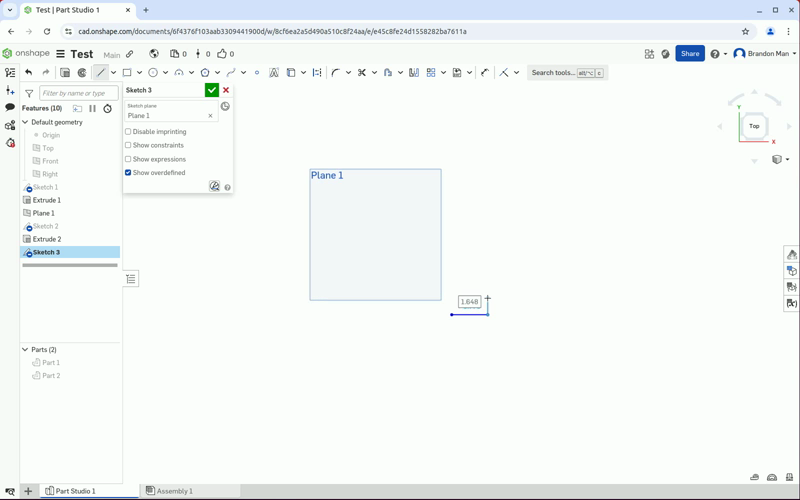
scroll(6)
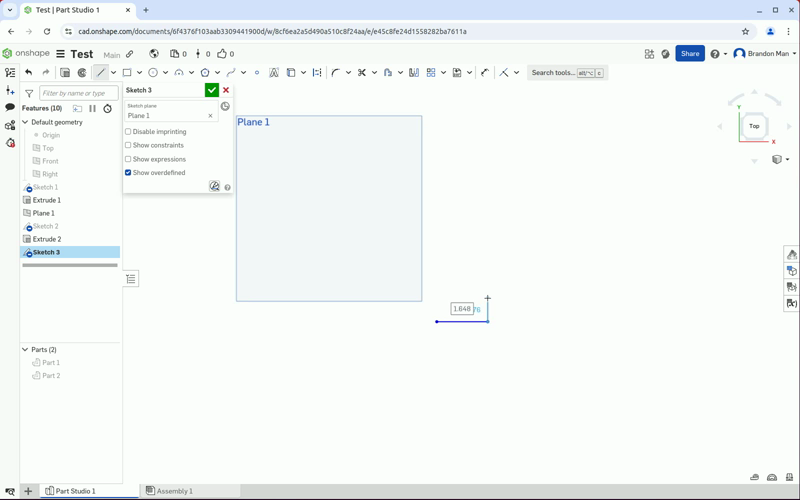
scroll(6)
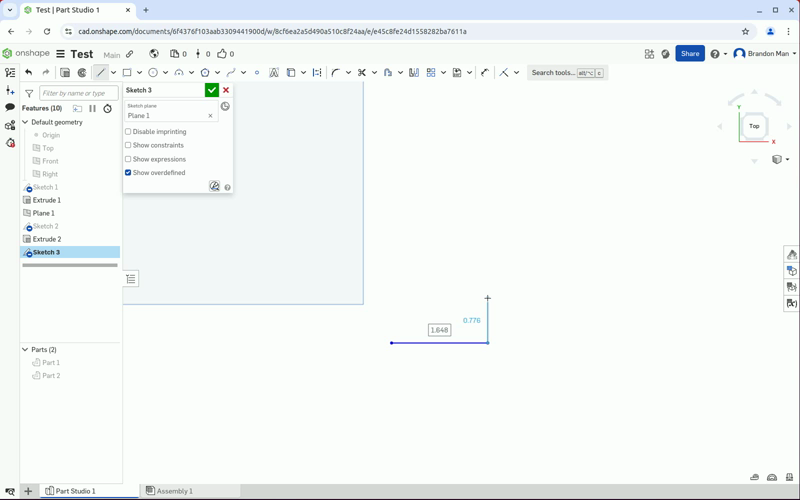
click(487, 297)
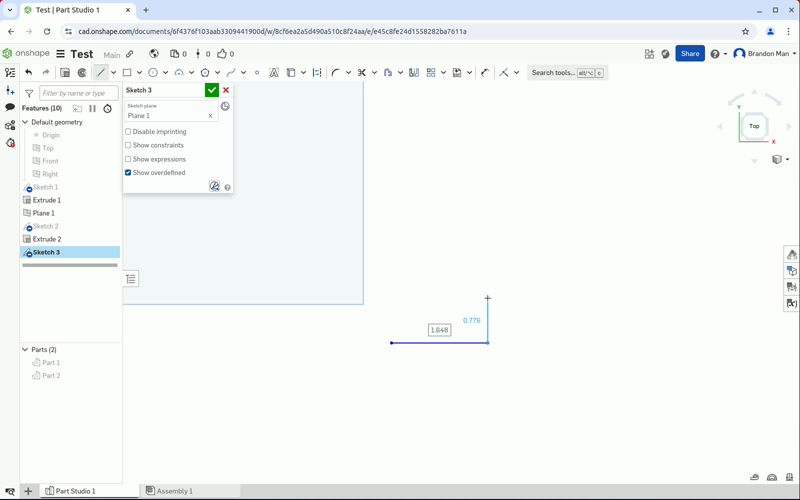
scroll(-6)
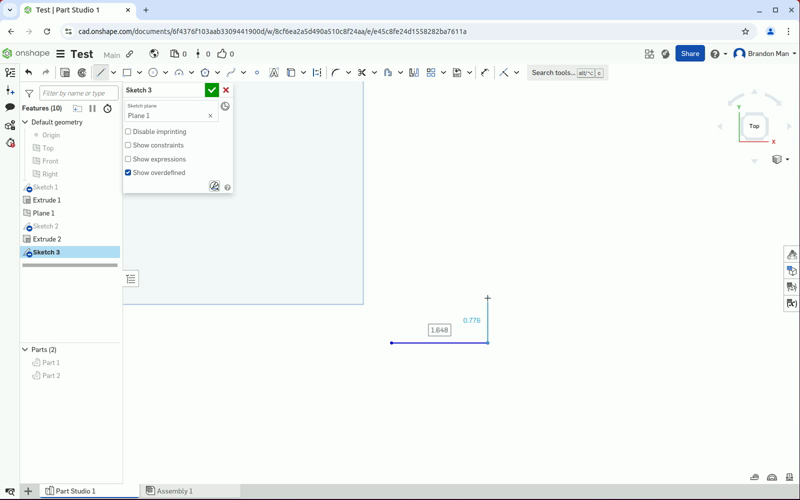
scroll(-6)
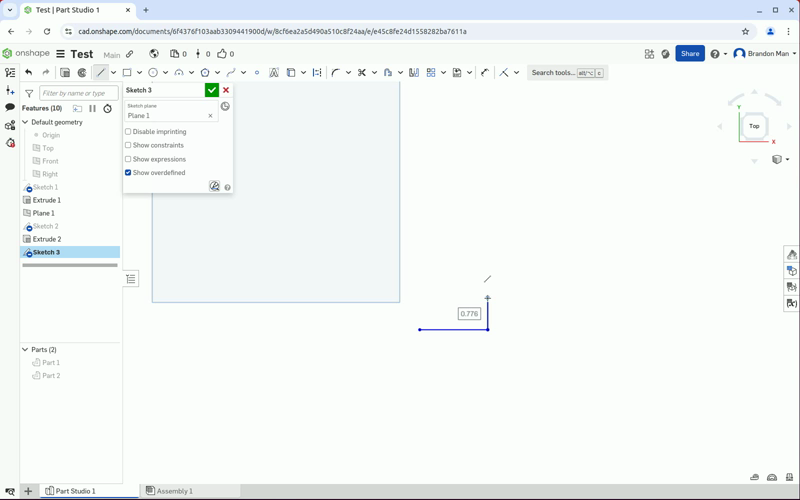
scroll(-6)
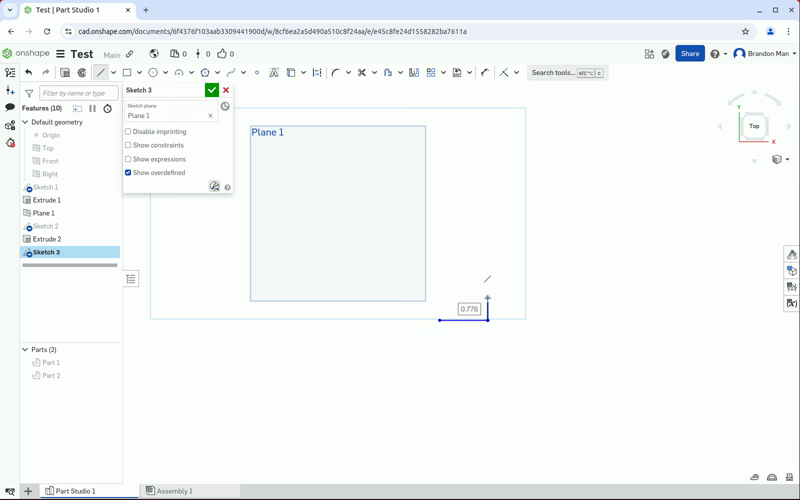
scroll(-6)
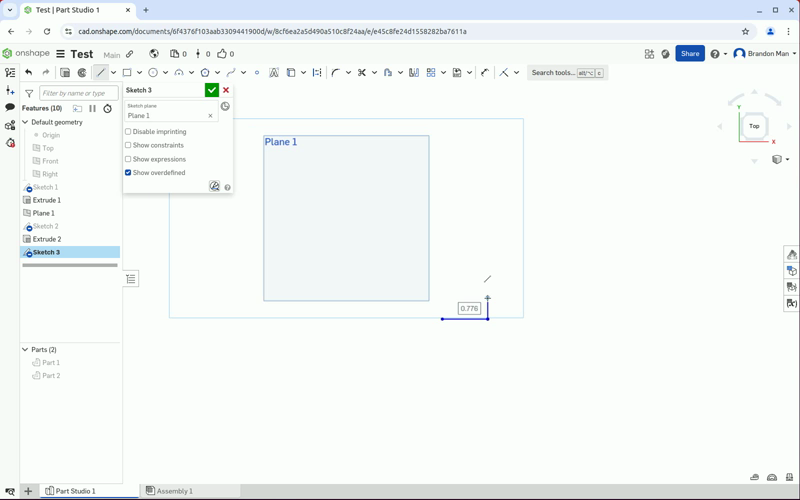
scroll(-6)
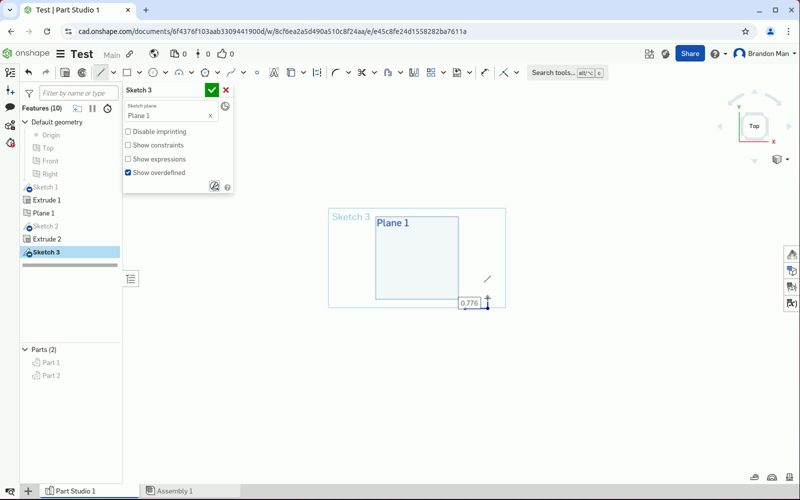
scroll(-6)
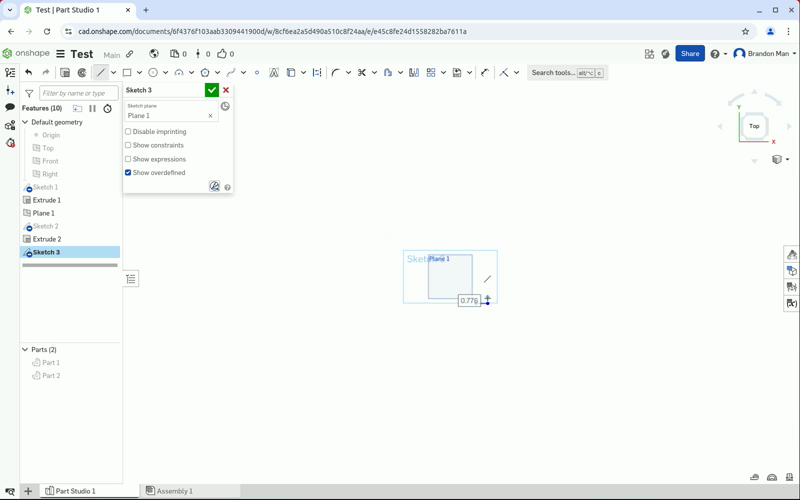
scroll(-6)
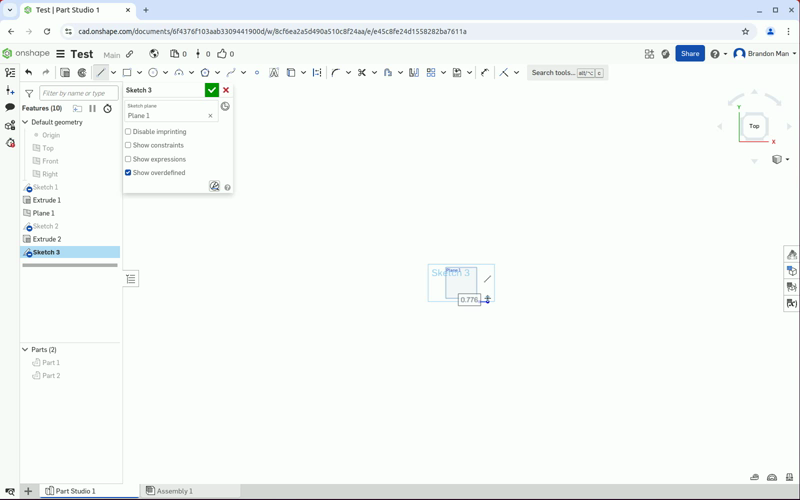
key_up(shift)
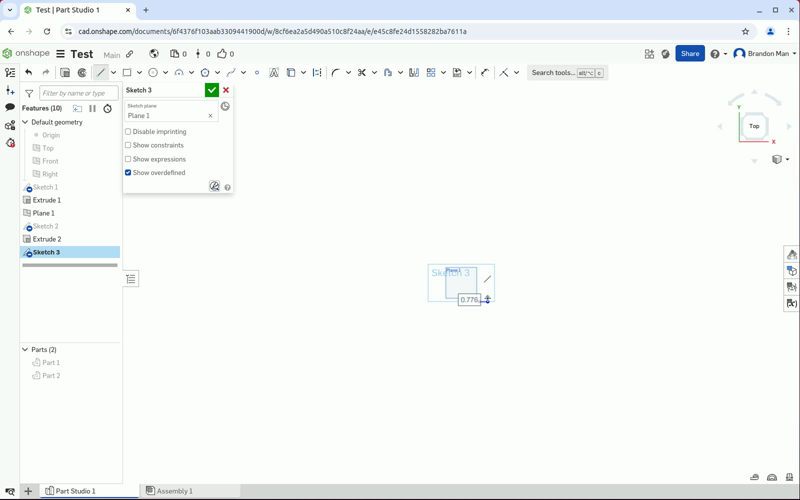
key_down(shift)
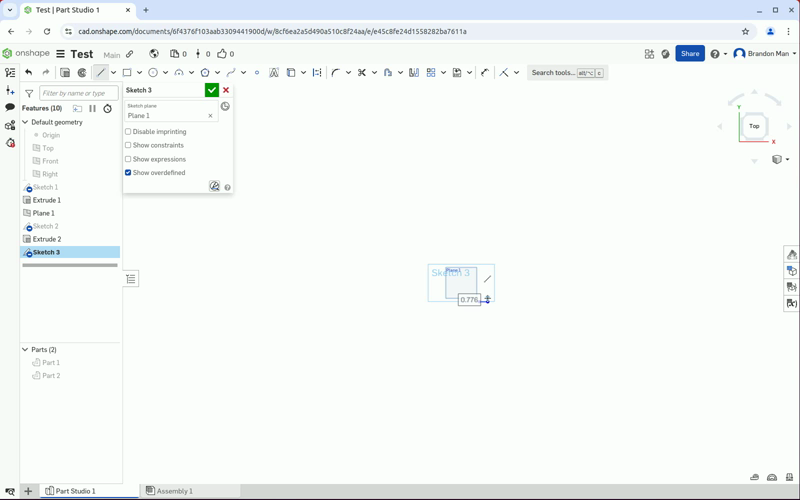
mouse_move(517, 297)
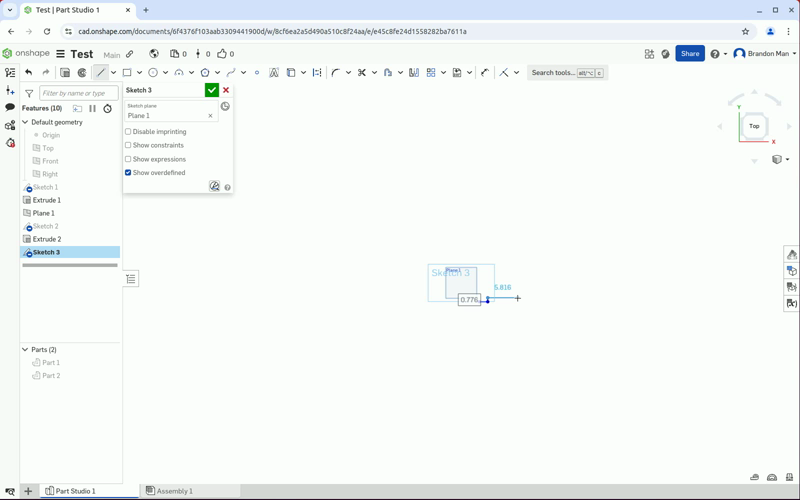
mouse_move(479, 297)
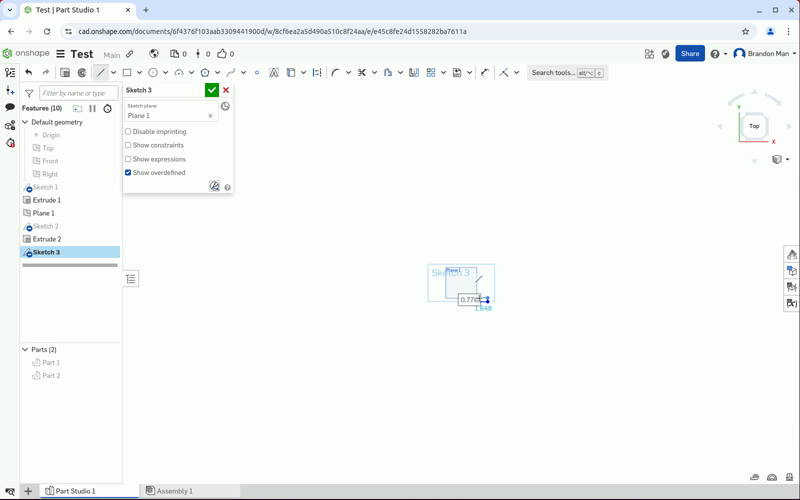
scroll(6)
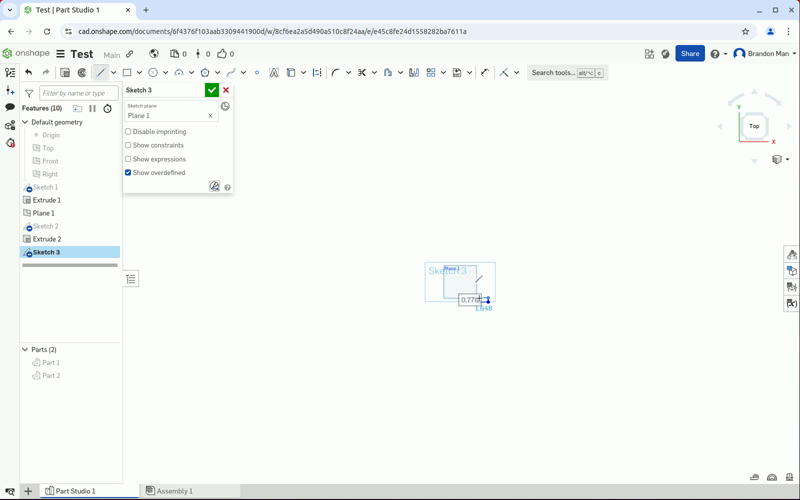
scroll(6)
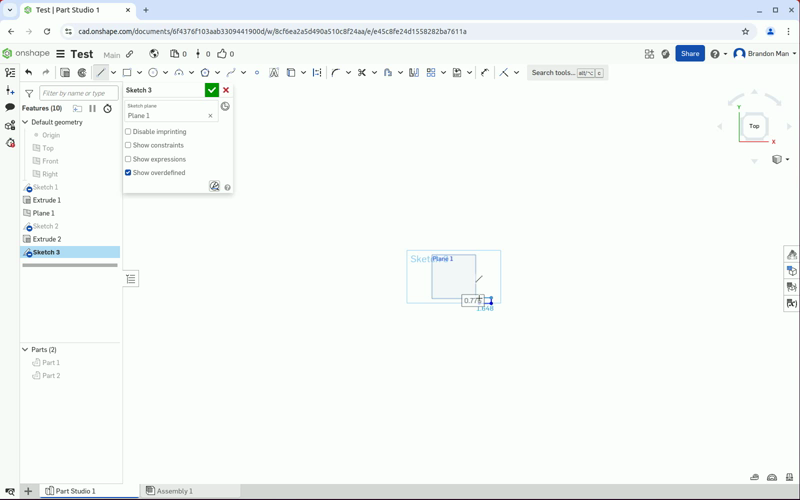
scroll(6)
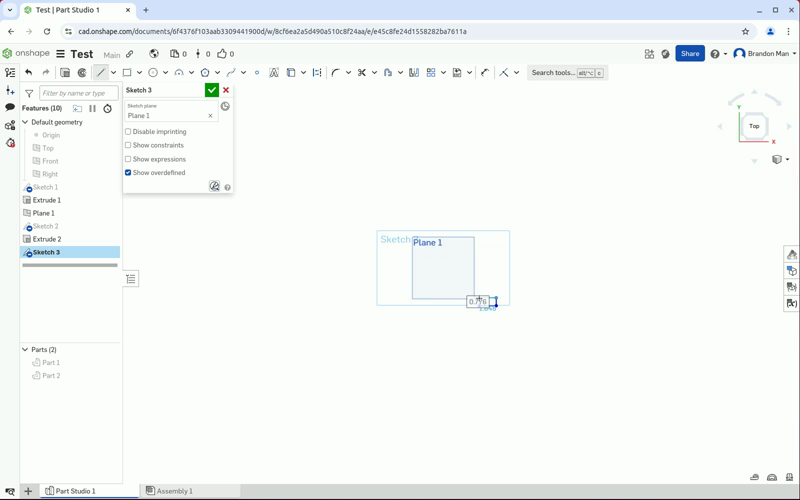
scroll(6)
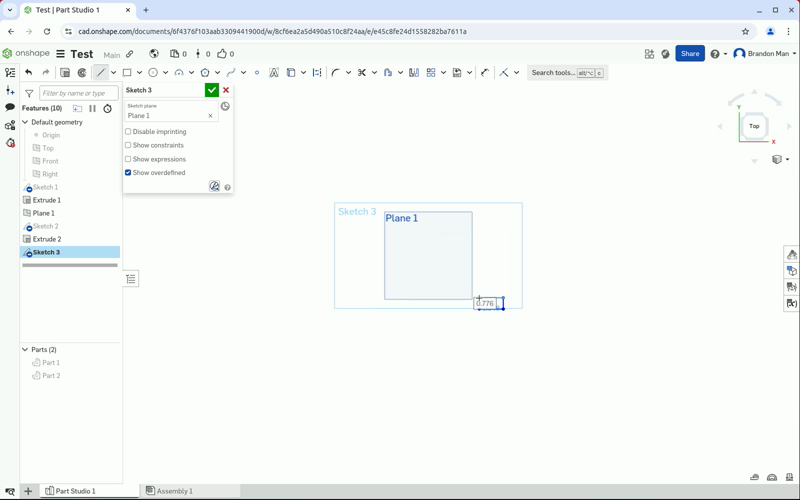
scroll(6)
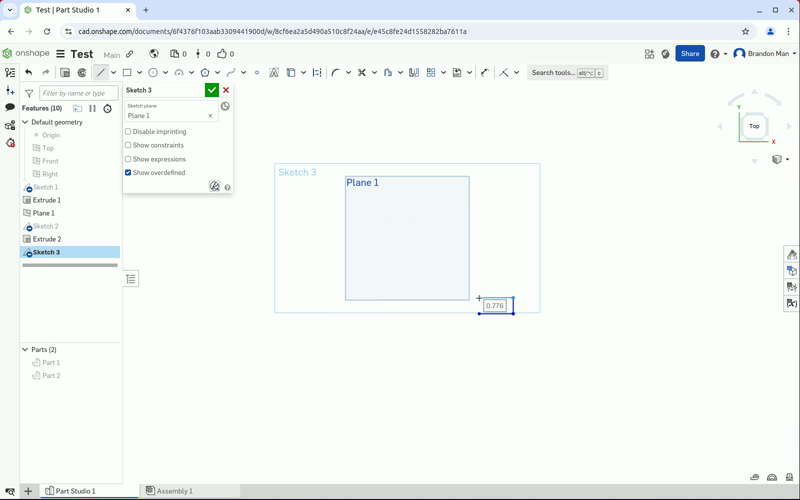
scroll(6)
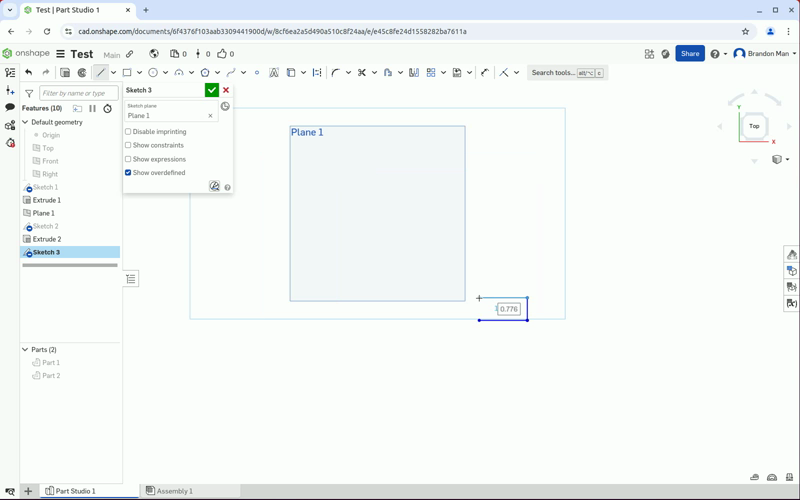
scroll(6)
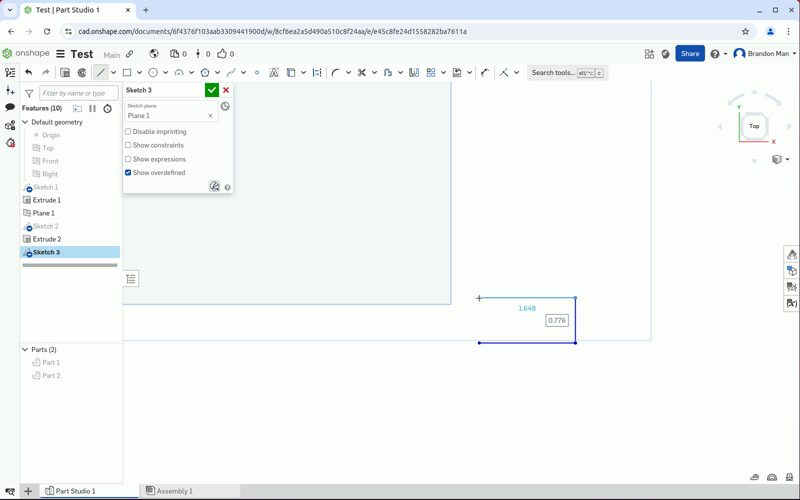
click(479, 297)
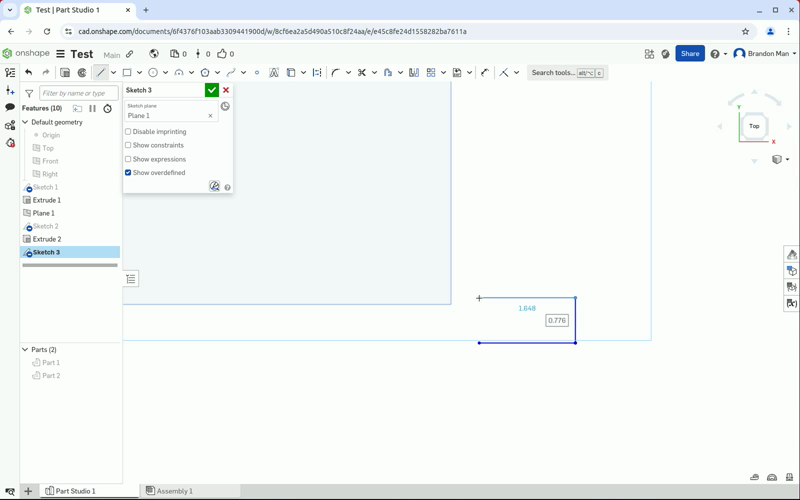
scroll(-6)
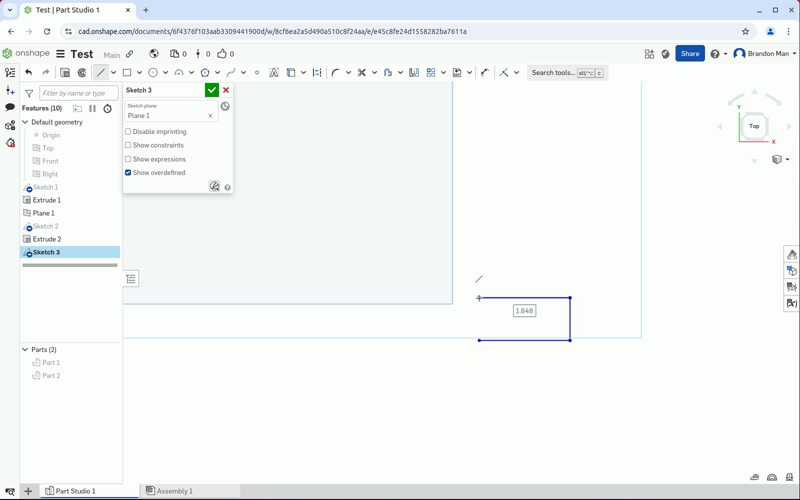
scroll(-6)
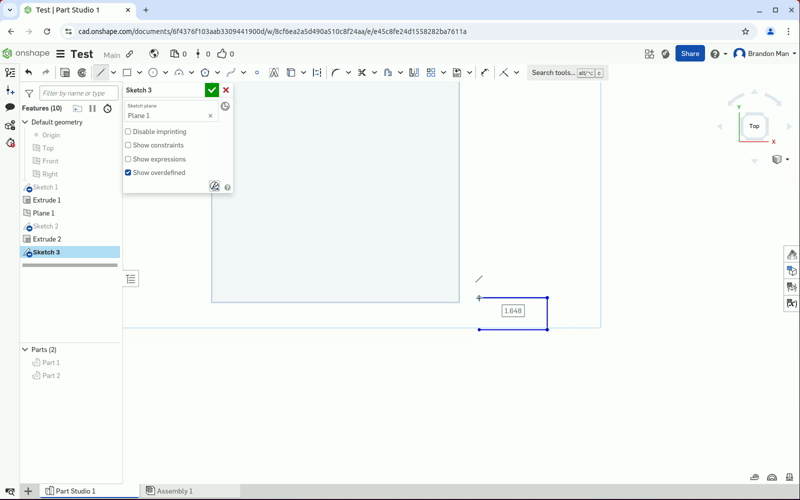
scroll(-6)
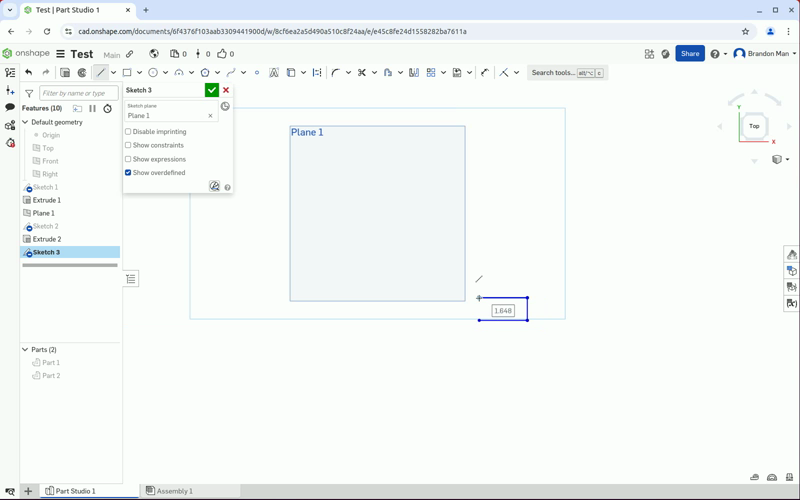
scroll(-6)
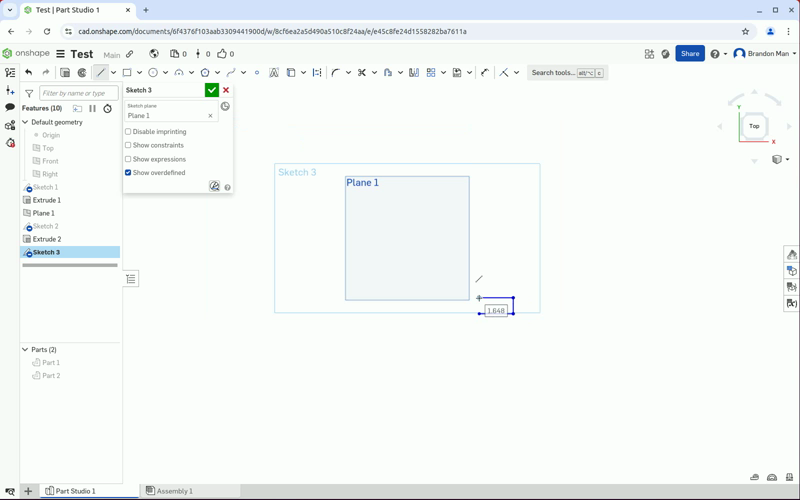
scroll(-6)
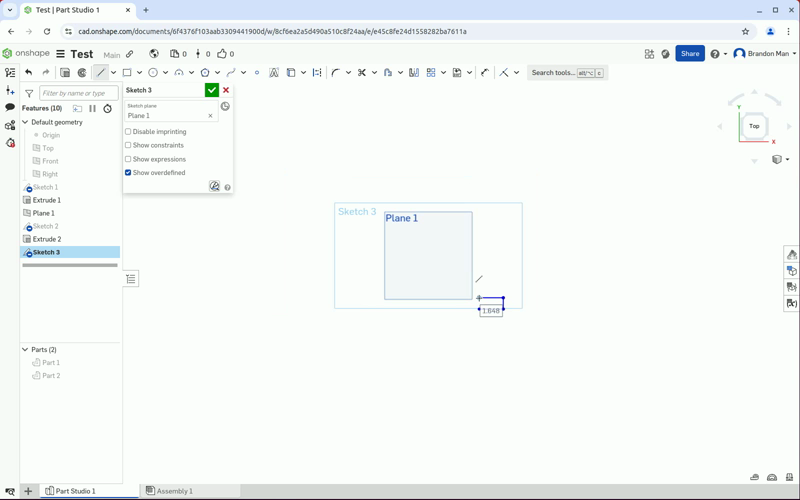
scroll(-6)
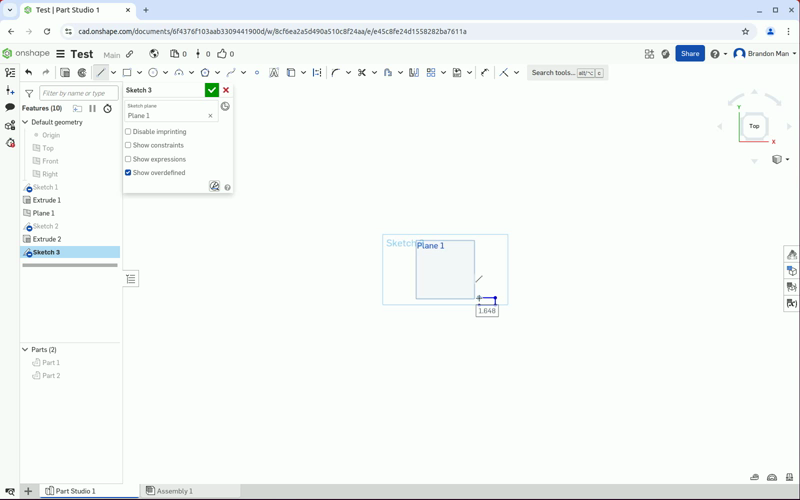
scroll(-6)
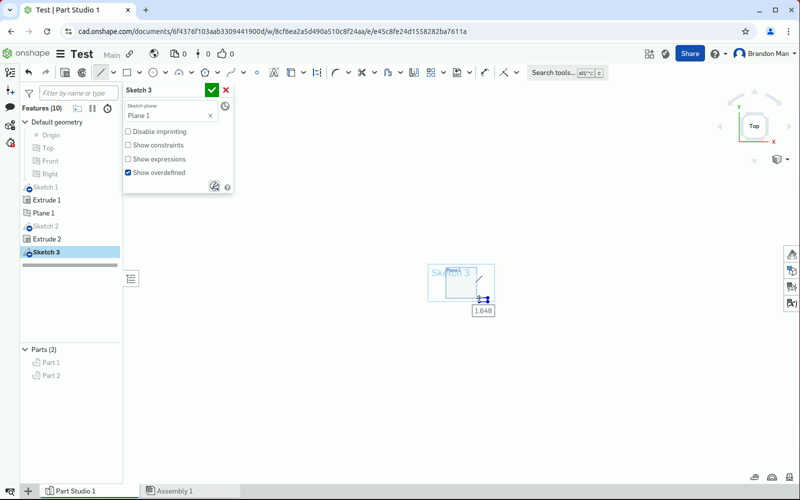
key_up(shift)
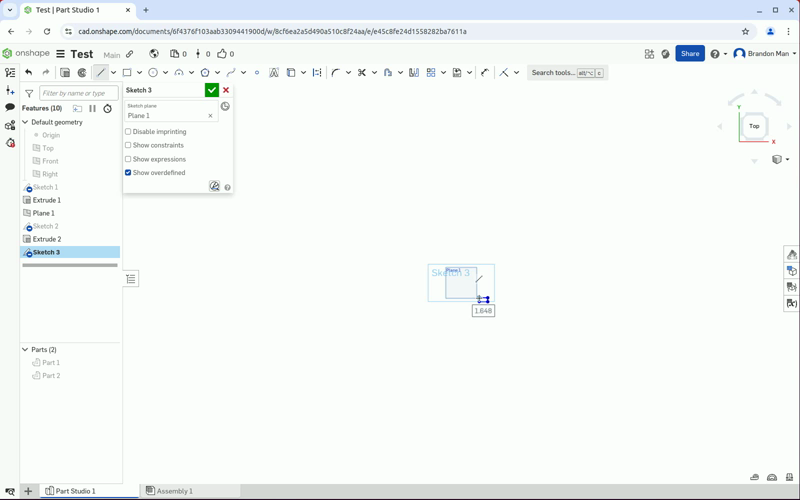
mouse_move(509, 297)
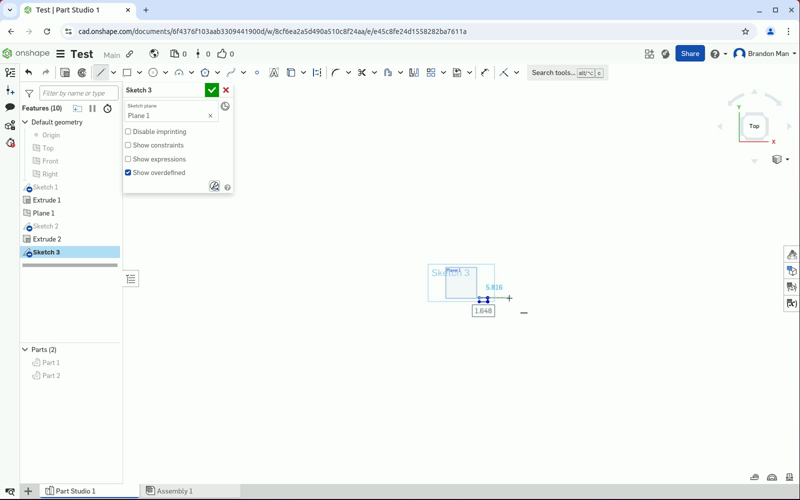
key_down(shift)
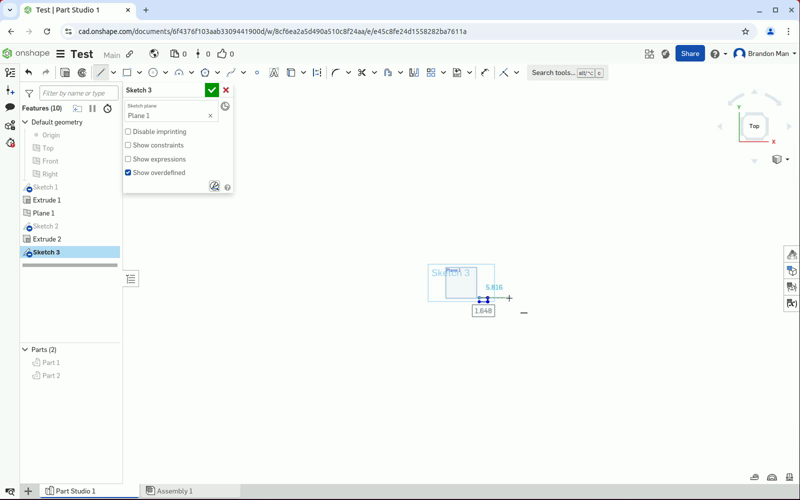
mouse_move(479, 301)
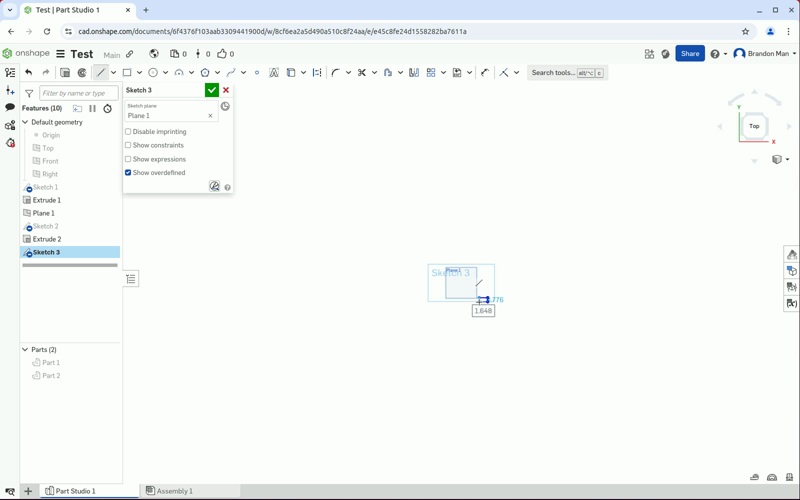
scroll(6)
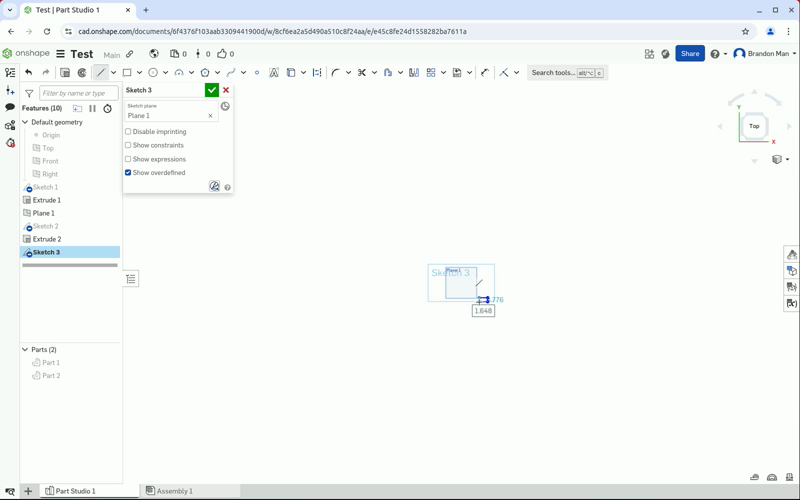
scroll(6)
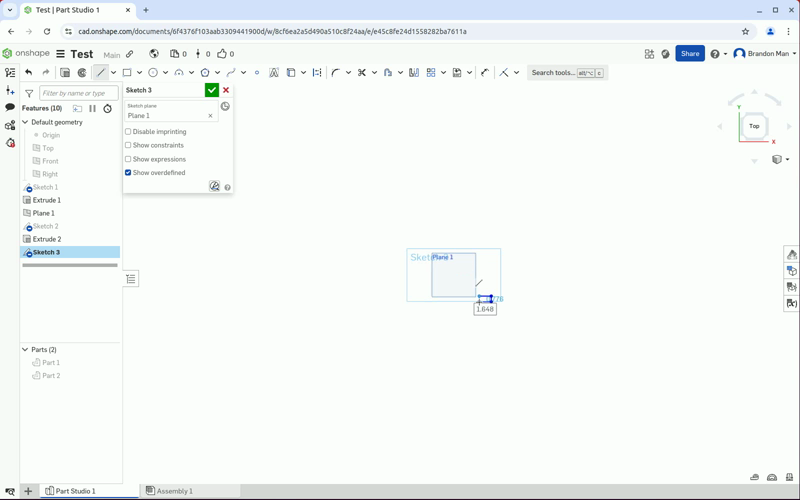
scroll(6)
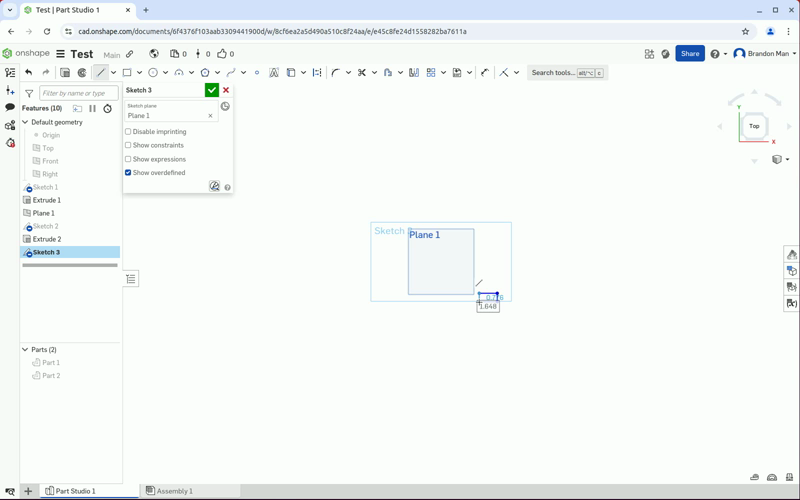
scroll(6)
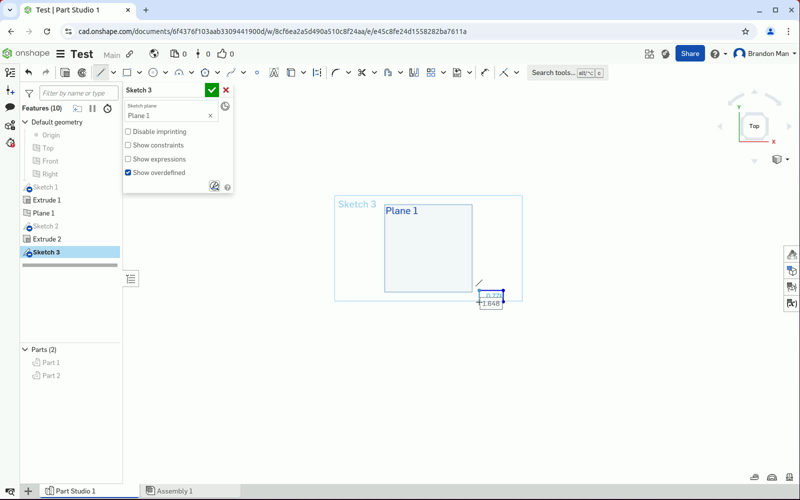
scroll(6)
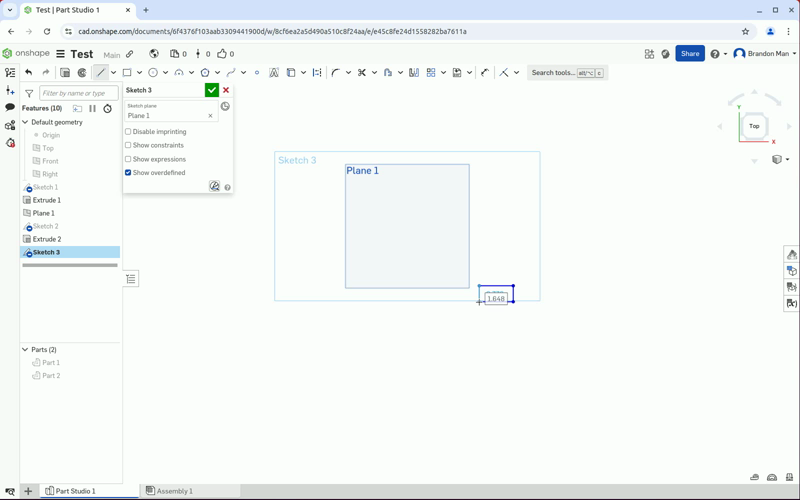
scroll(6)
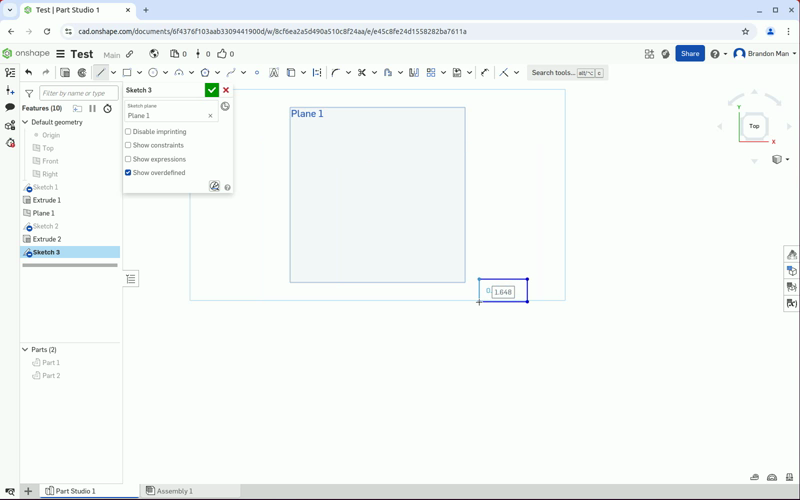
scroll(6)
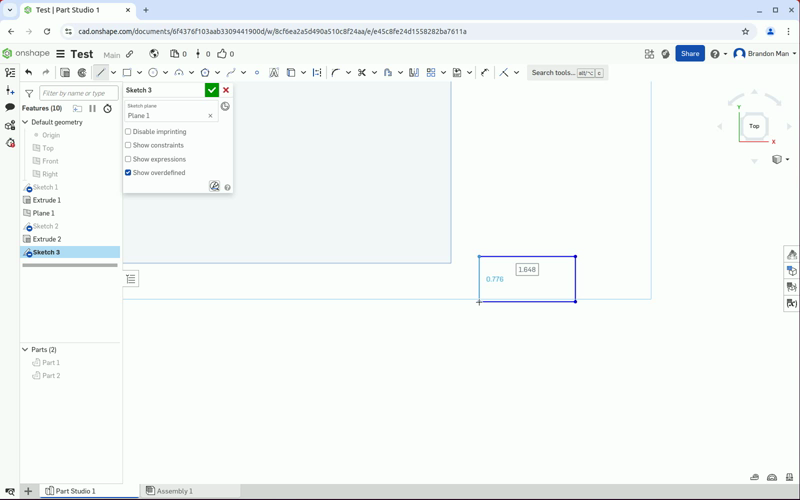
key_up(shift)
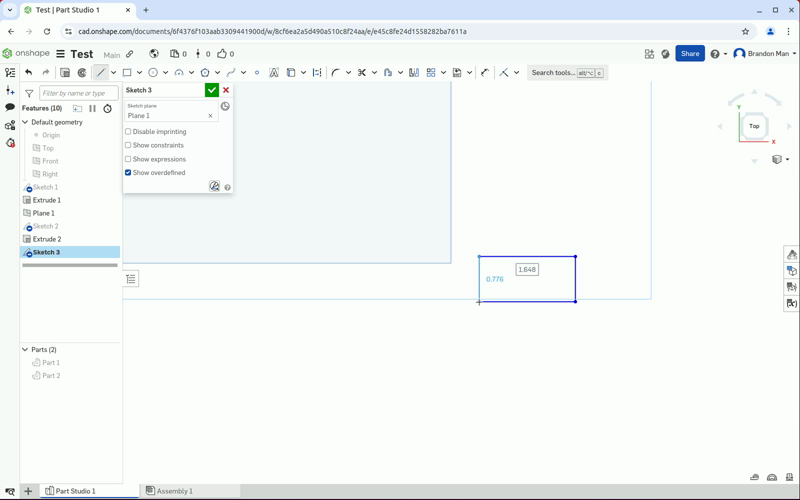
click(479, 301)
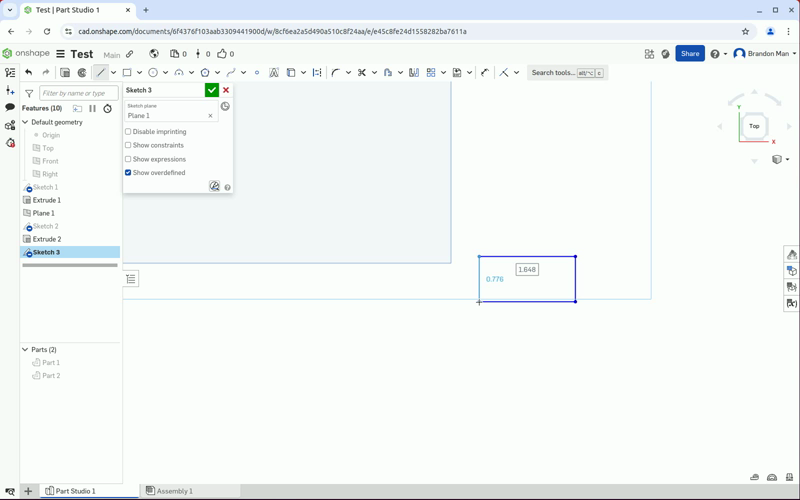
scroll(-6)
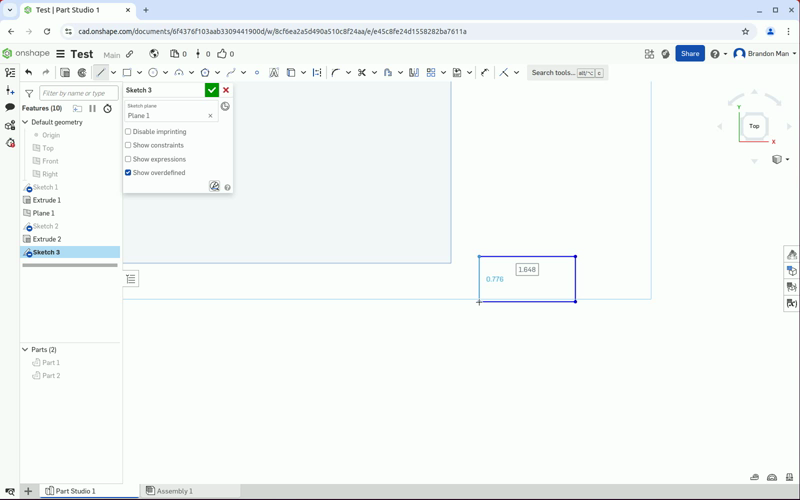
scroll(-6)
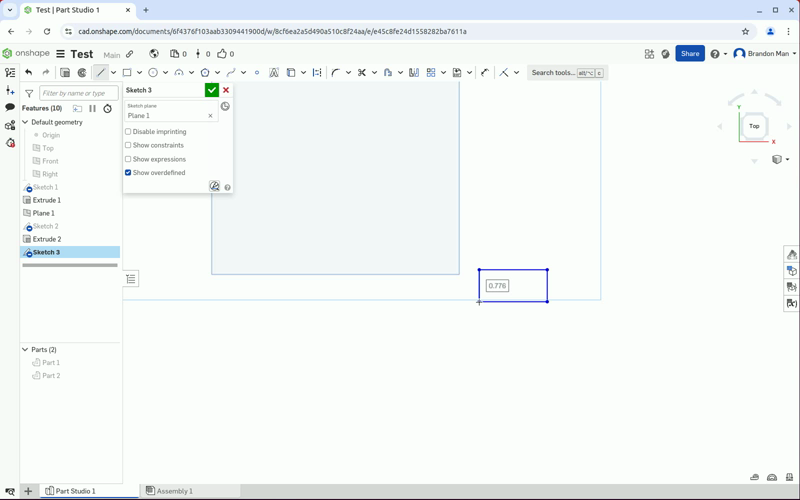
scroll(-6)
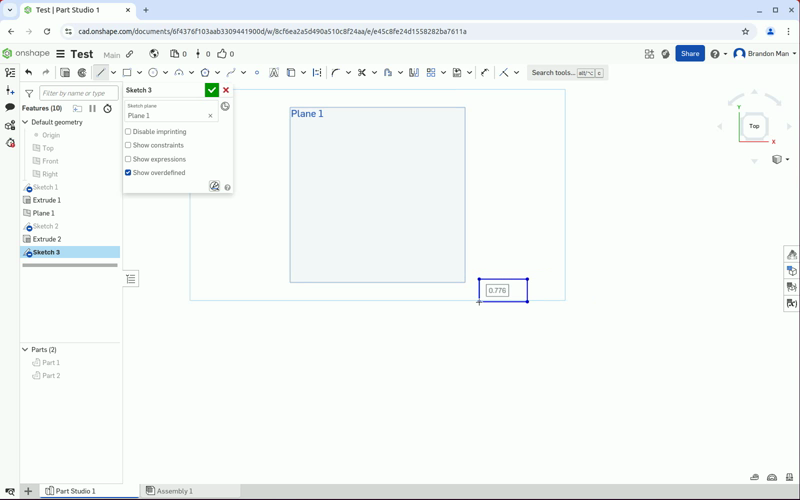
scroll(-6)
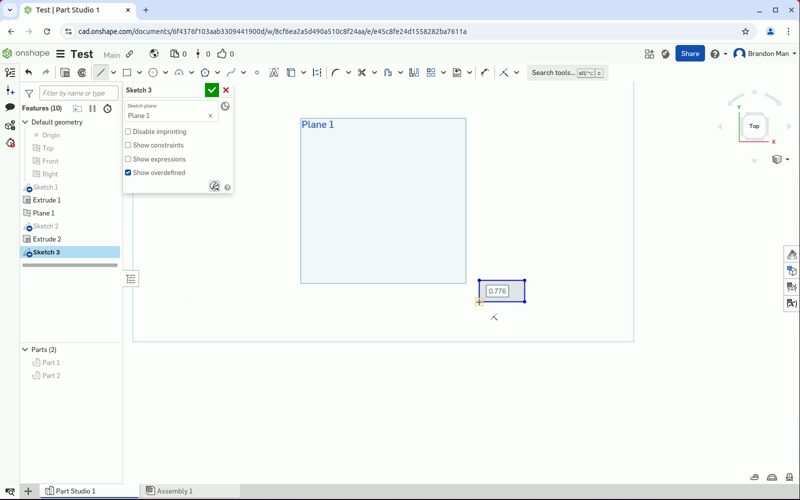
scroll(-6)
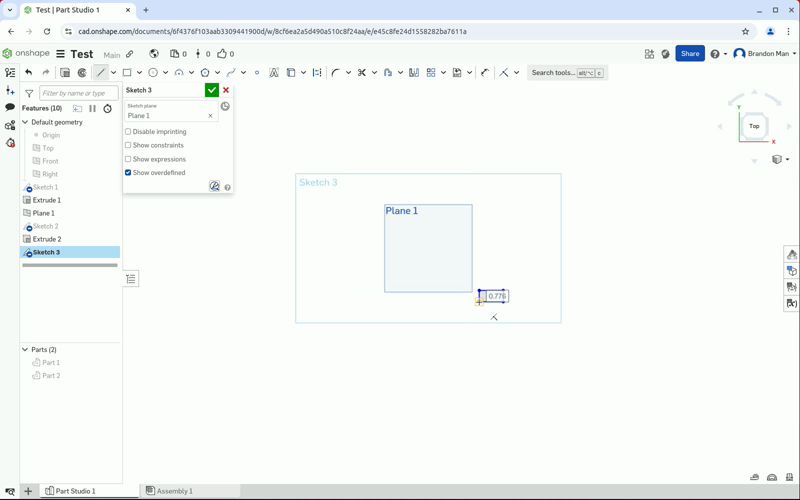
scroll(-6)
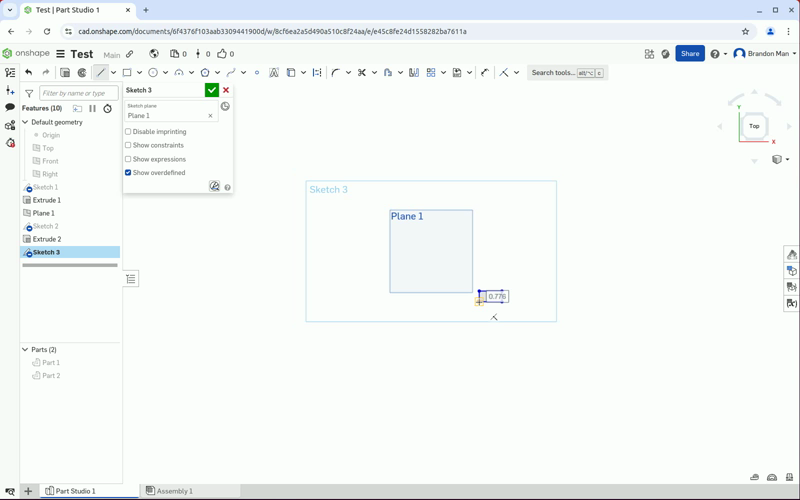
scroll(-6)
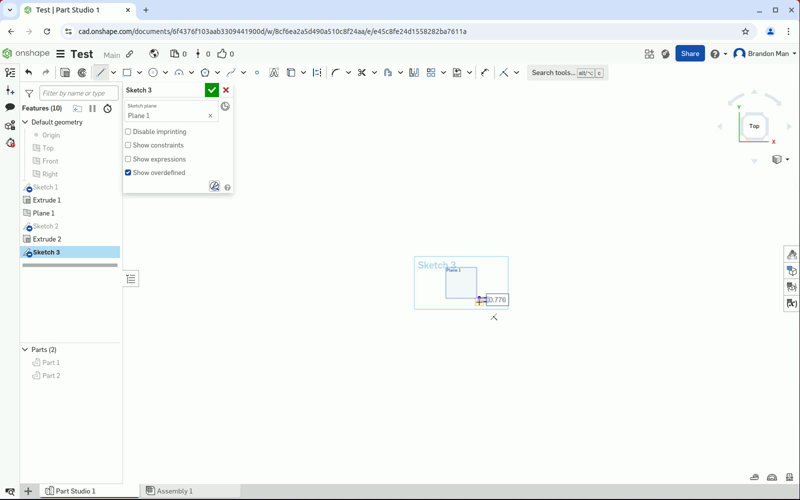
key(esc)
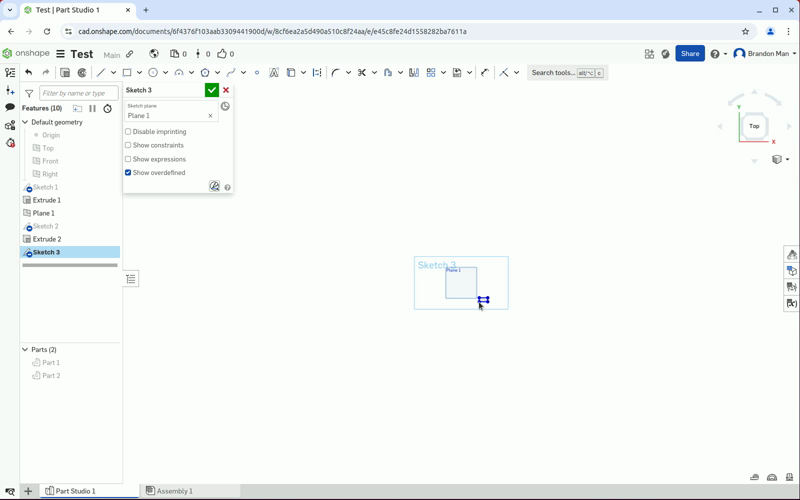
mouse_move(481, 298)
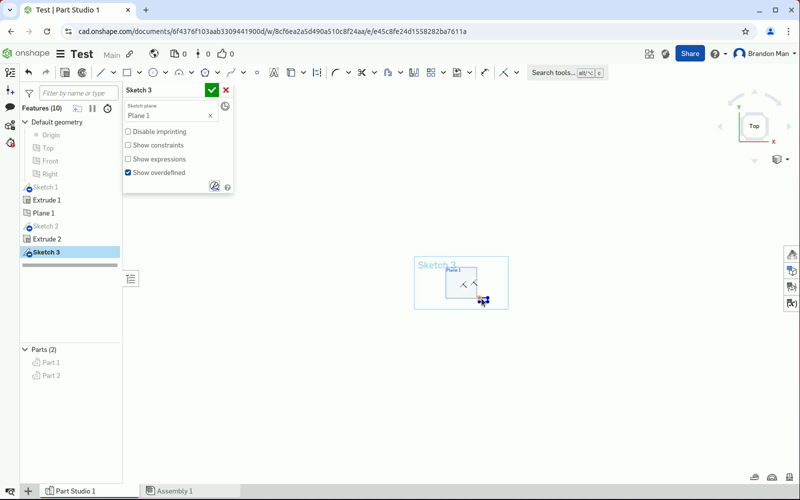
scroll(6)
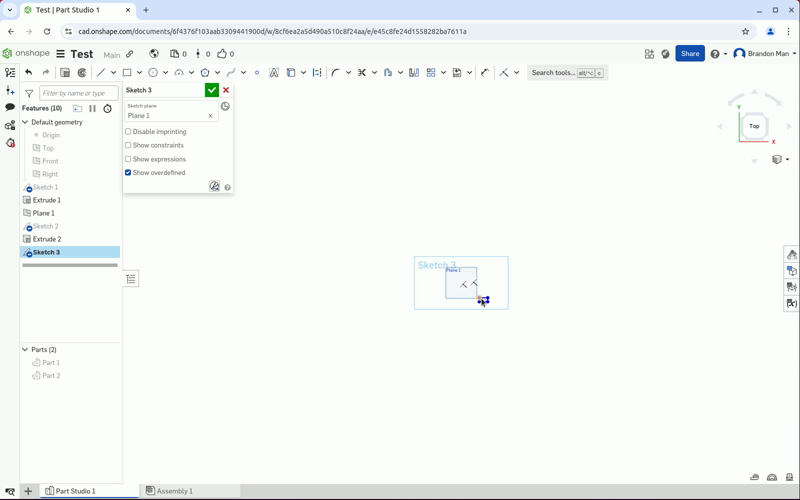
scroll(6)
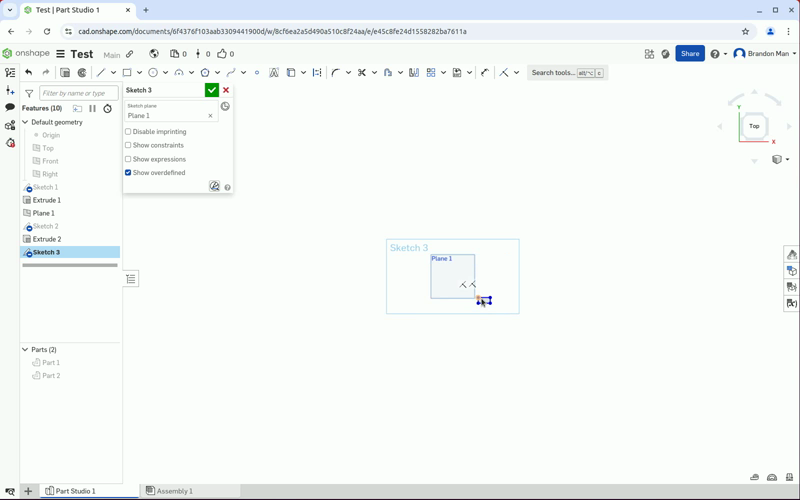
scroll(6)
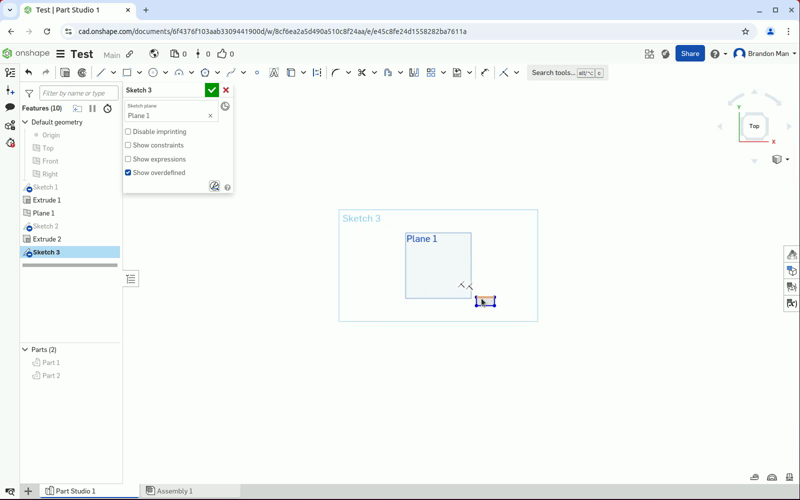
scroll(6)
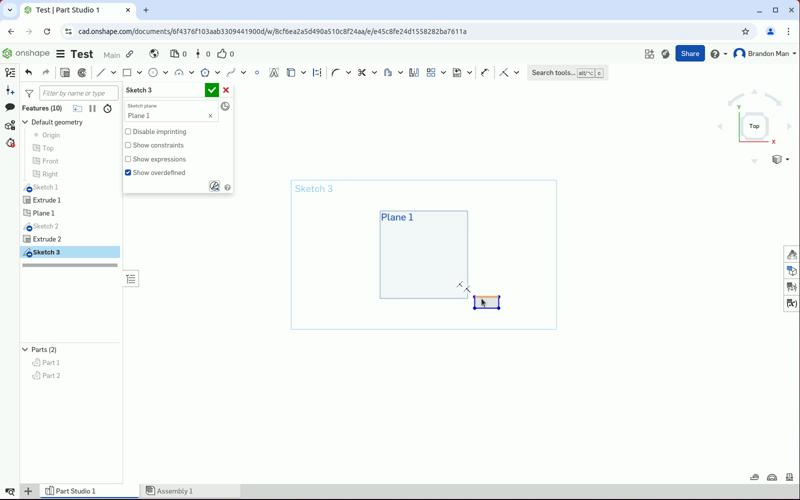
scroll(6)
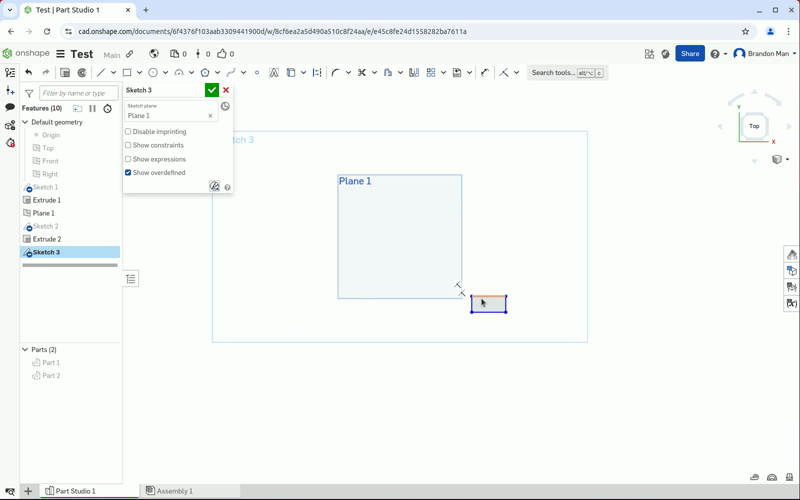
scroll(6)
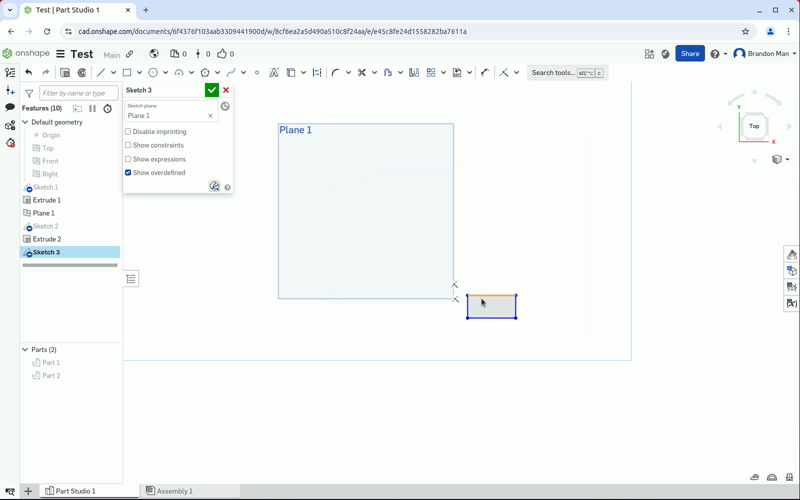
scroll(6)
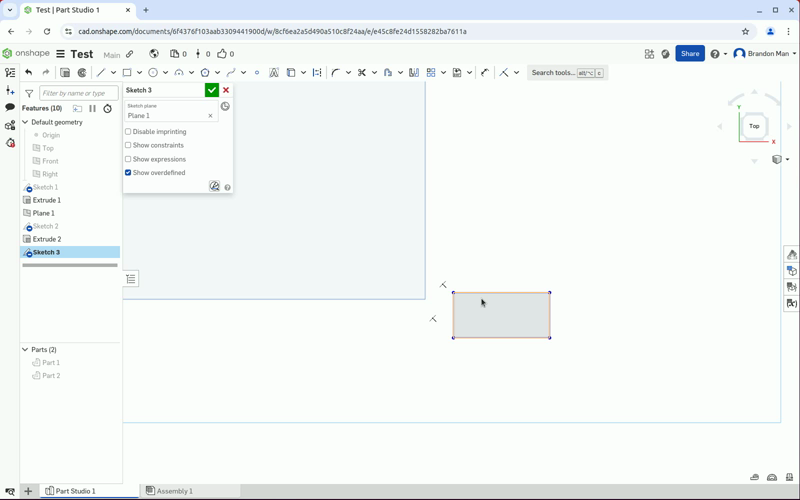
click(481, 298)
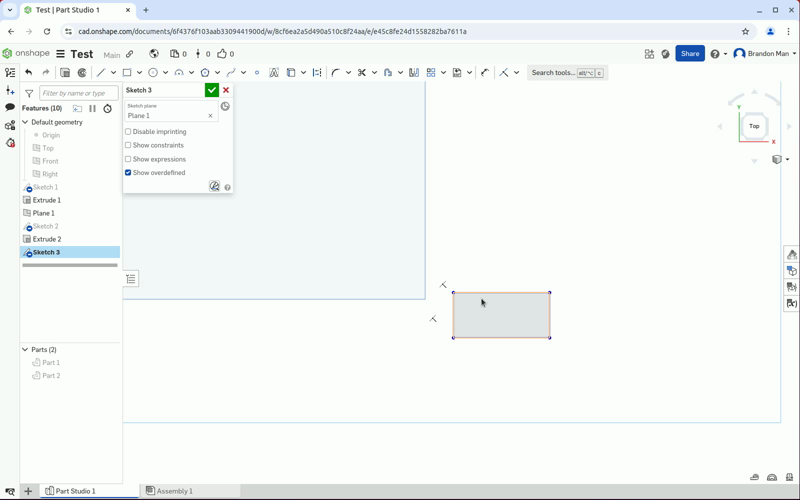
scroll(-6)
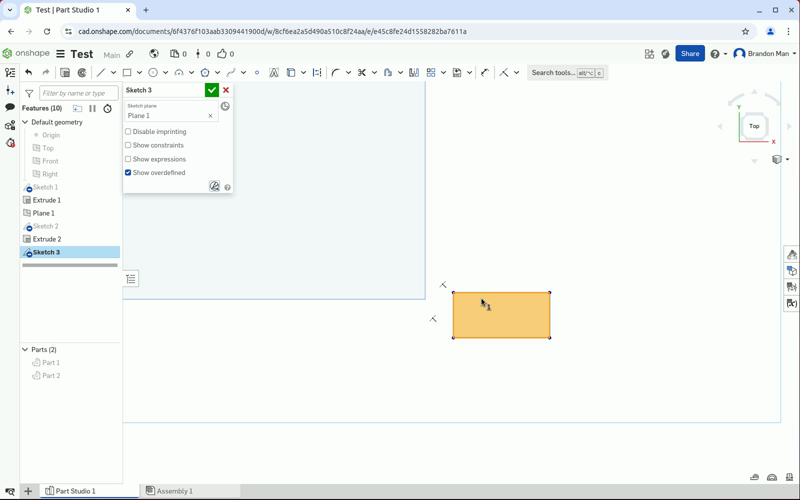
scroll(-6)
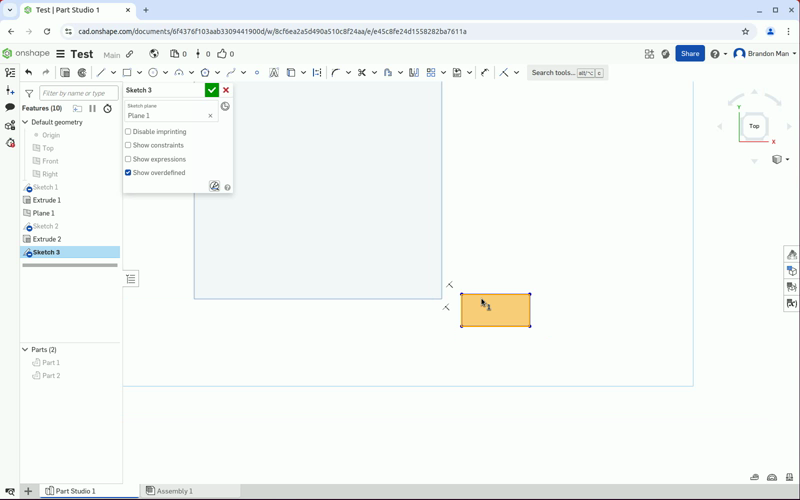
scroll(-6)
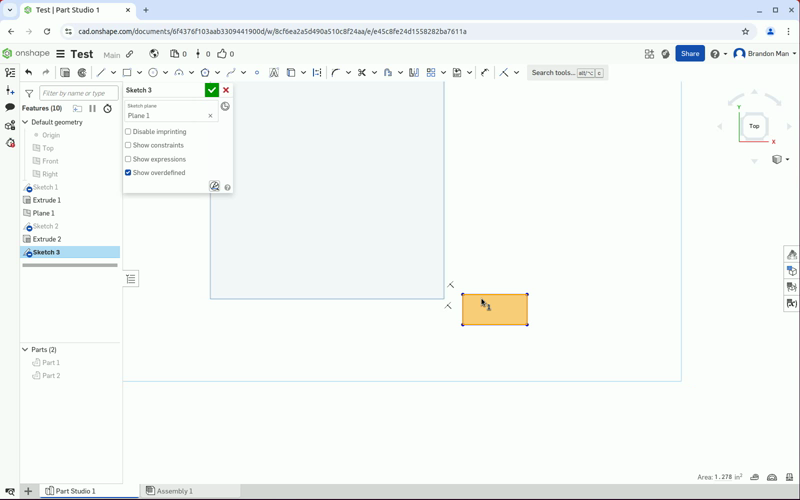
scroll(-6)
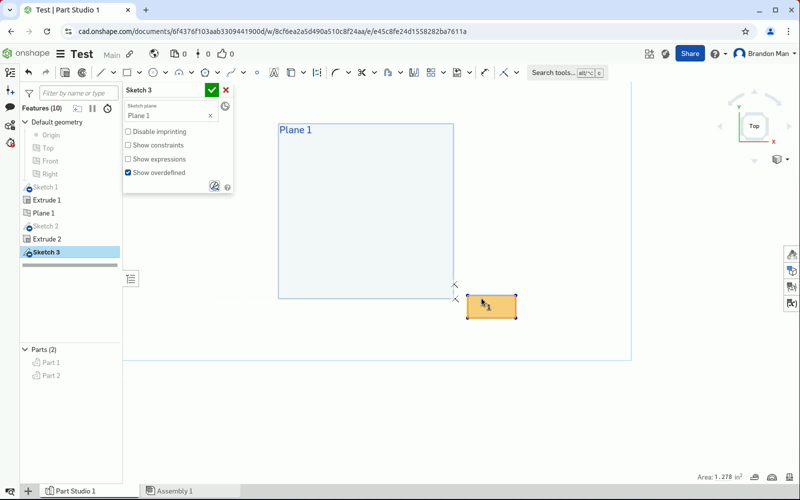
scroll(-6)
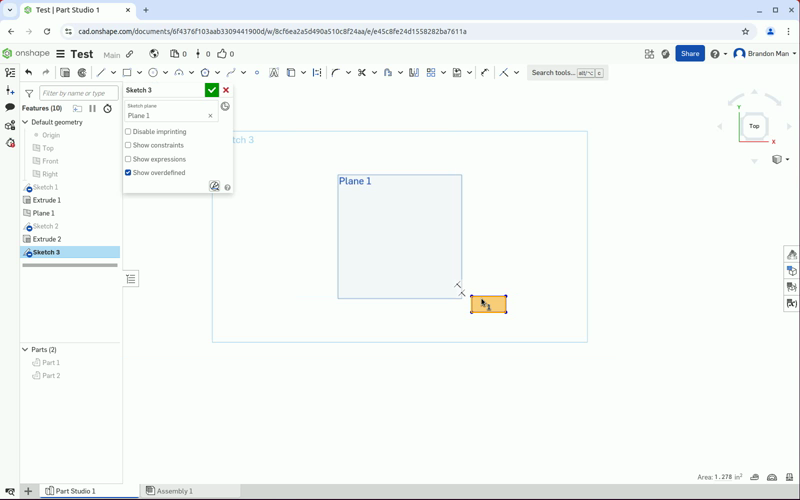
scroll(-6)
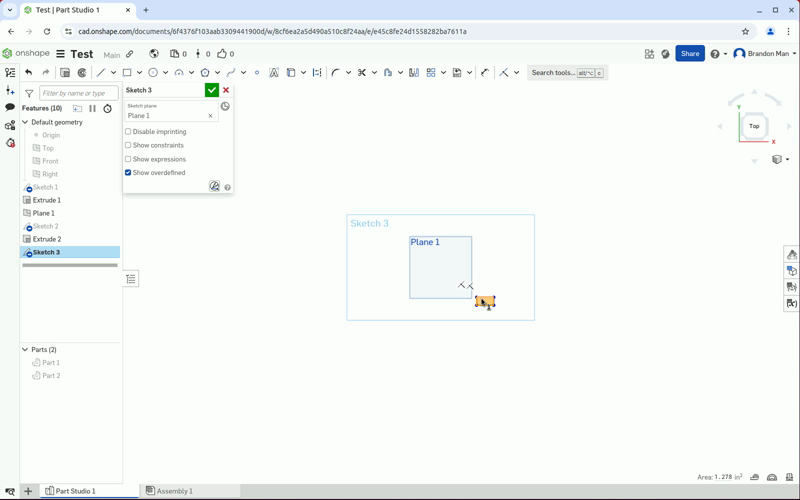
scroll(-6)
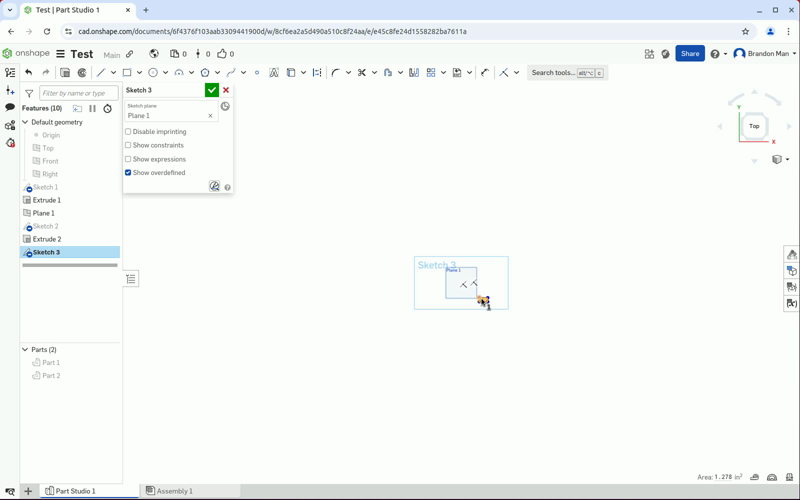
mouse_move(73, 352)
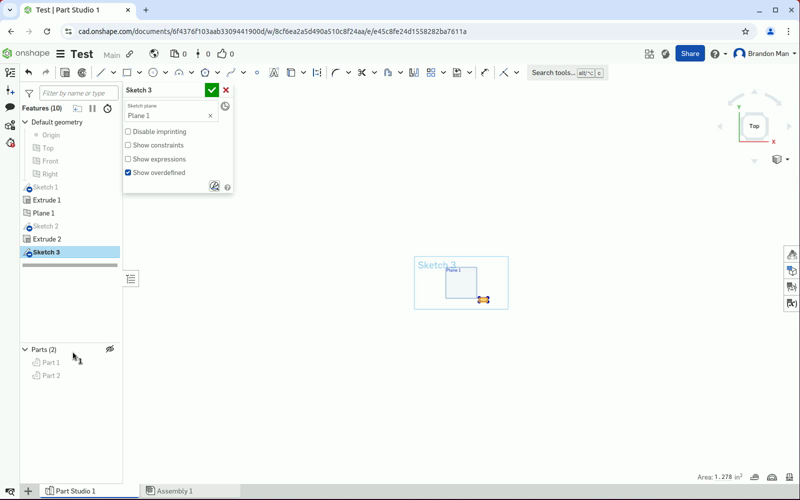
key(shift+y)
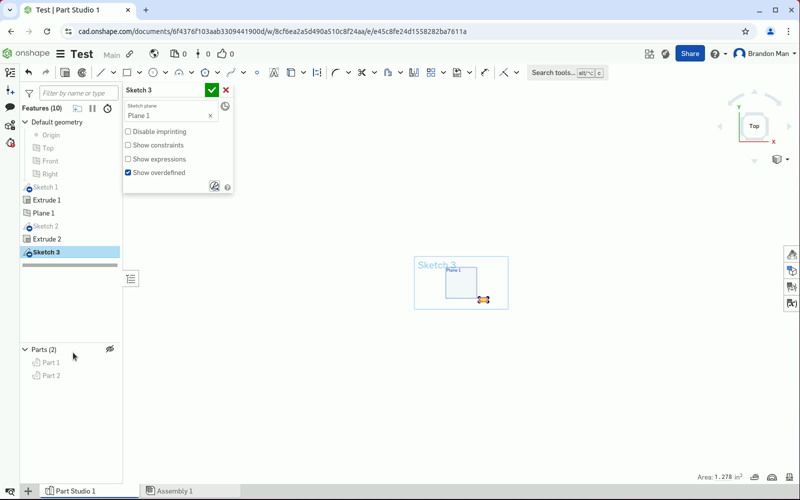
key(shift+e)
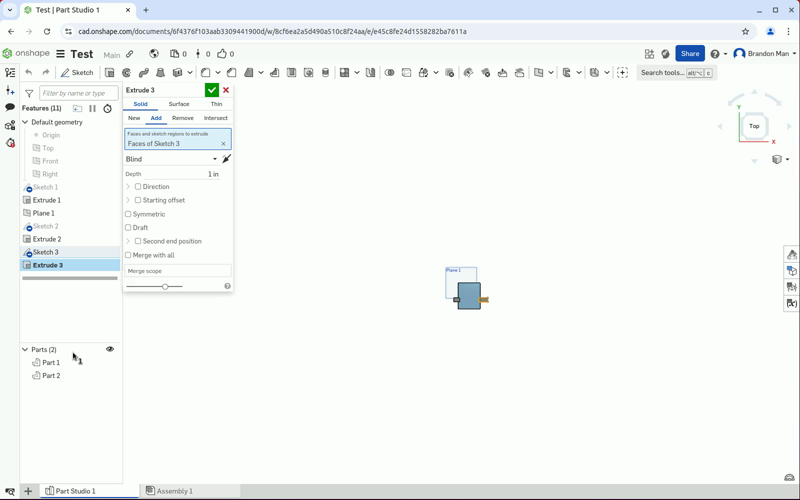
mouse_move(143, 106)
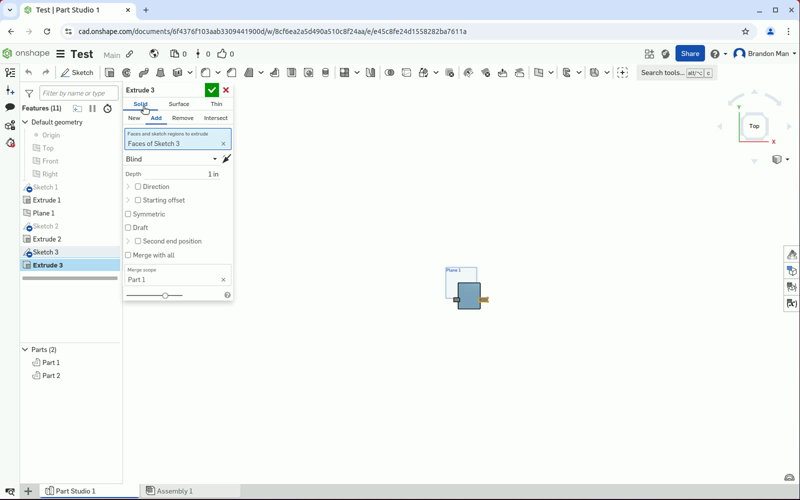
click(143, 106)
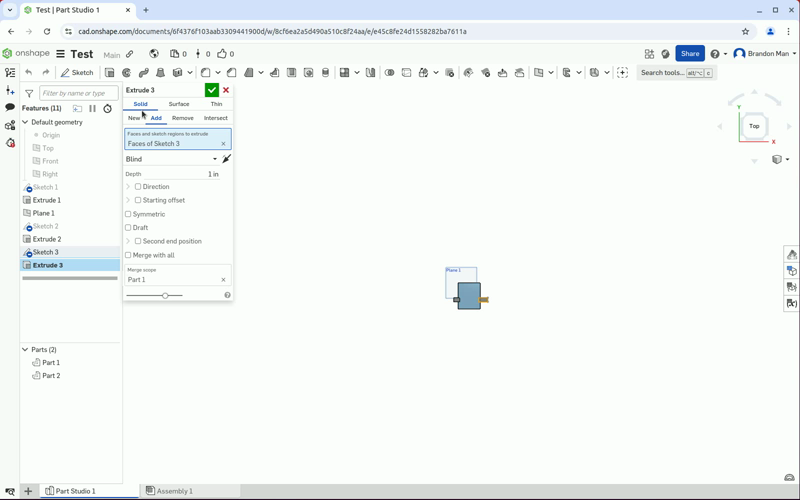
mouse_move(137, 120)
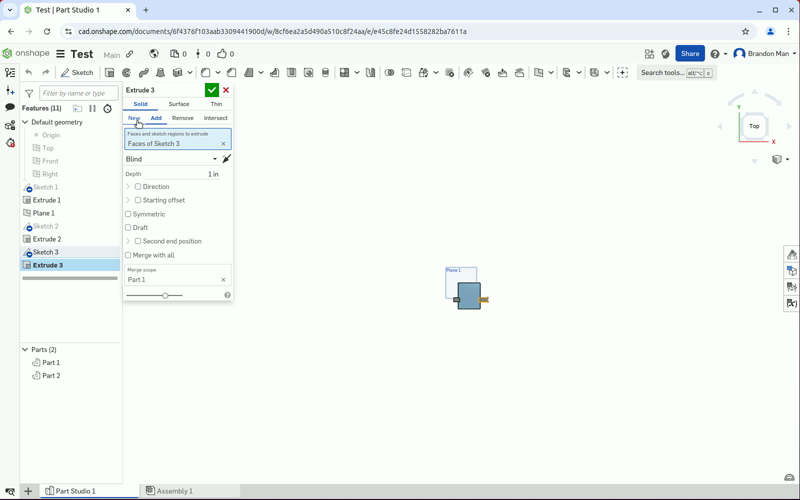
click(137, 120)
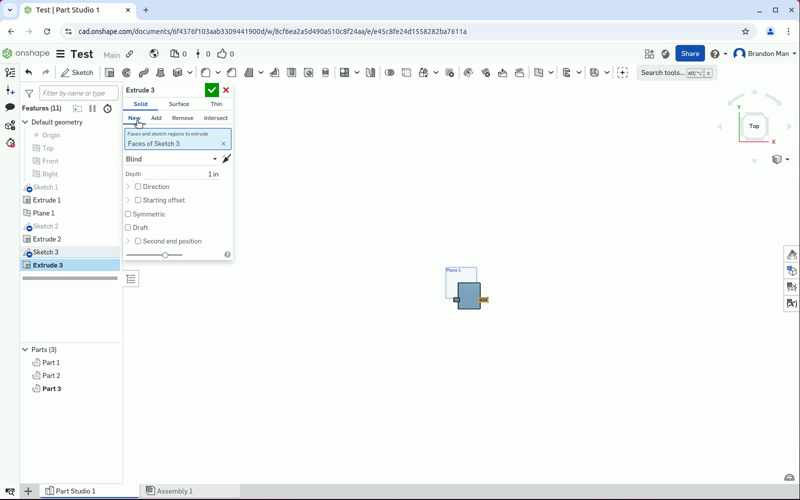
key(tab, 4)
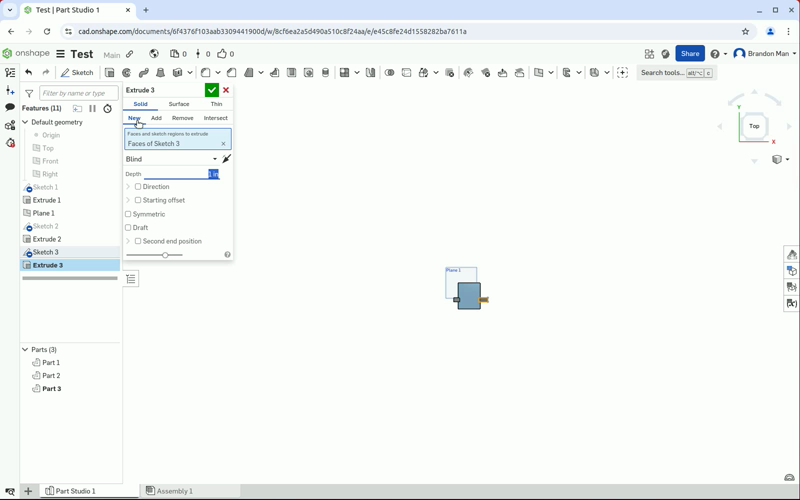
text(0.481)
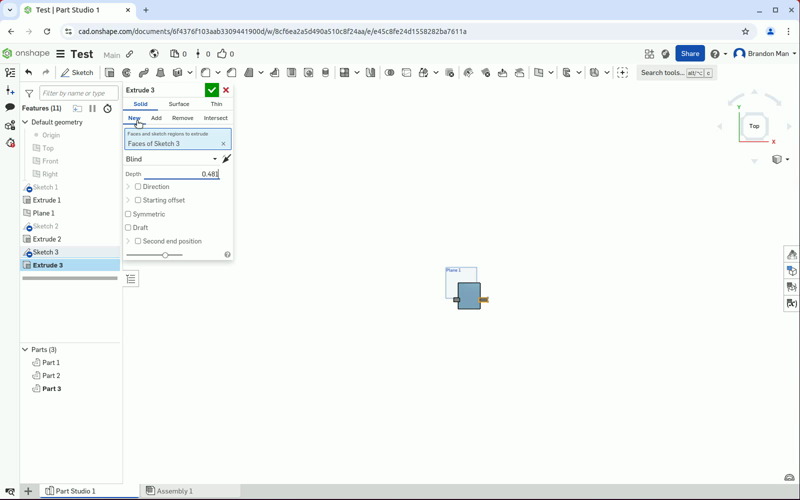
key(enter)
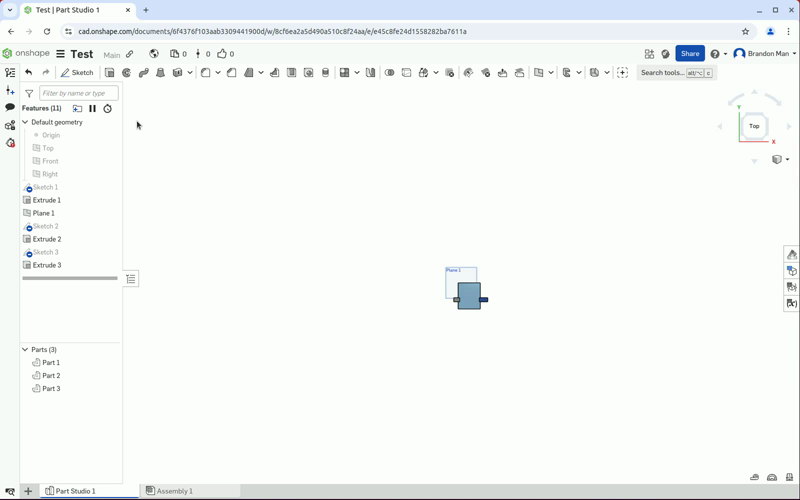
key(shift+h)
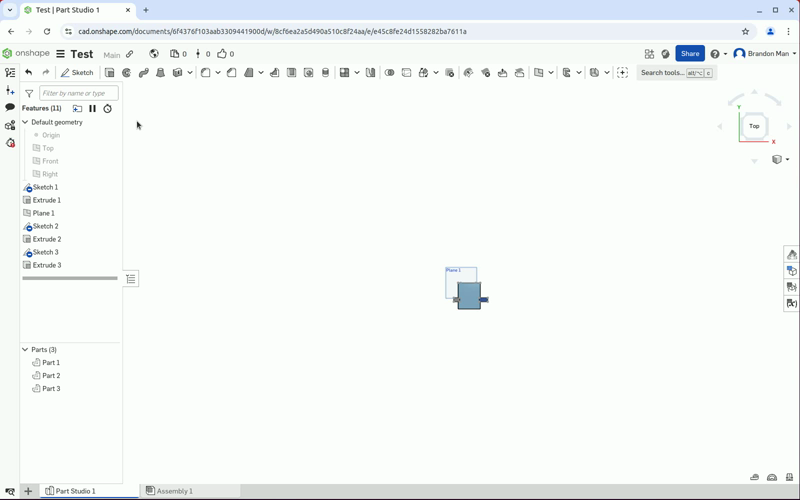
key(shift+h)
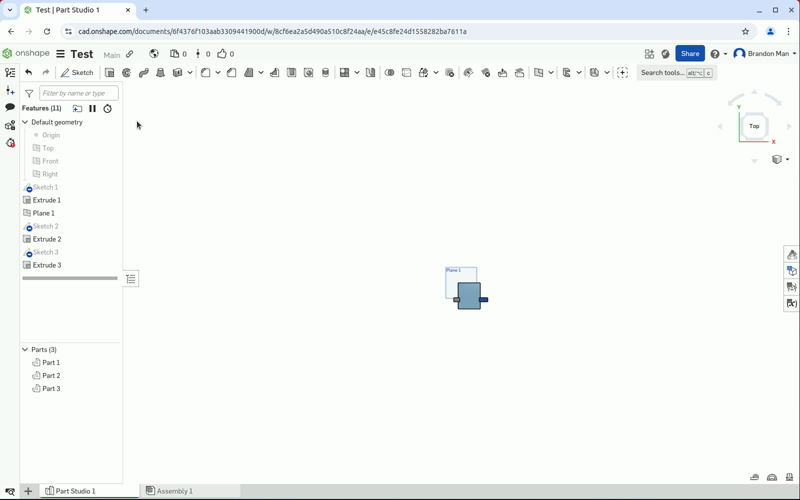
mouse_move(73, 189)
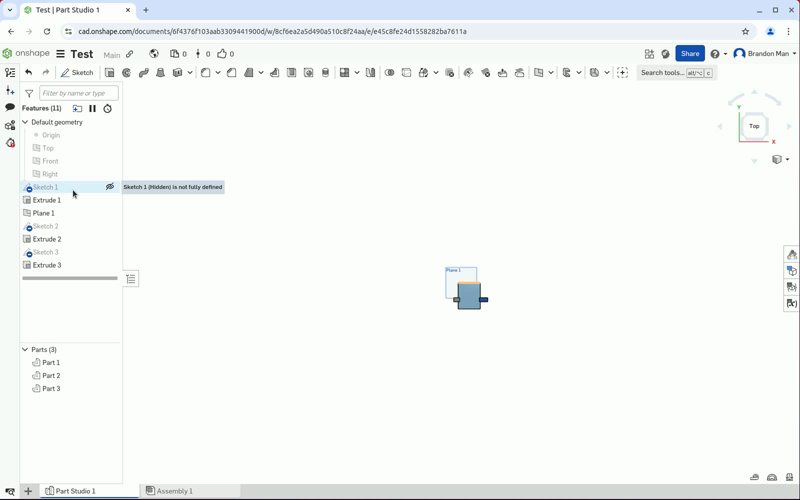
click(73, 189)
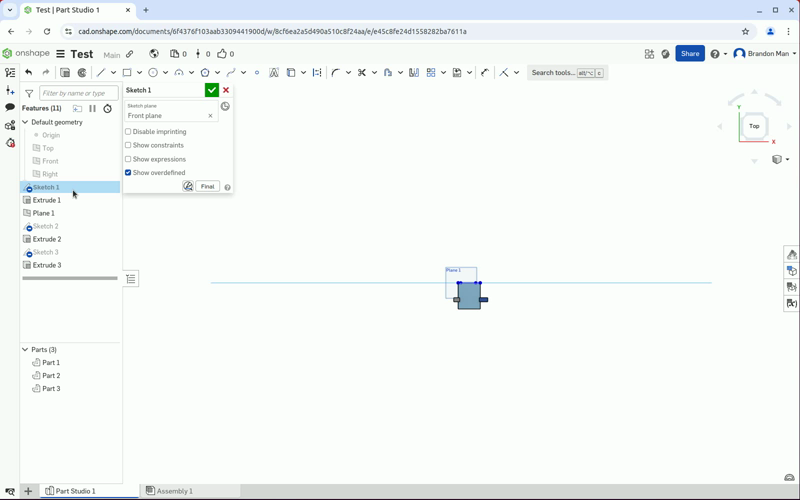
mouse_move(229, 92)
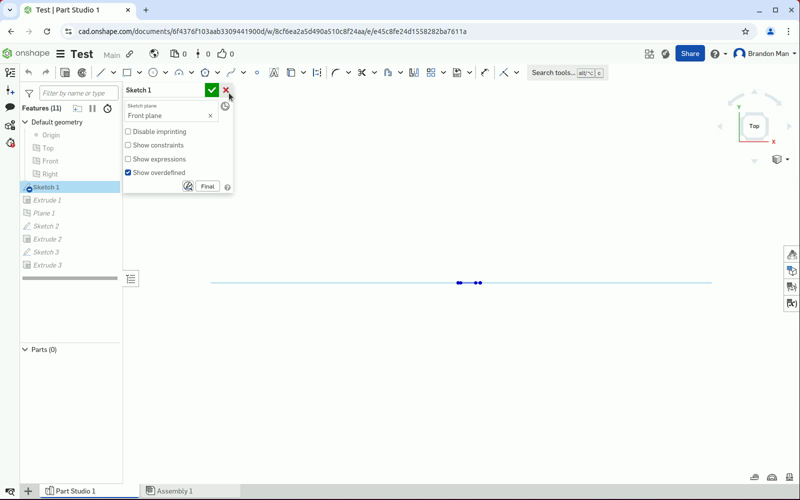
click(229, 92)
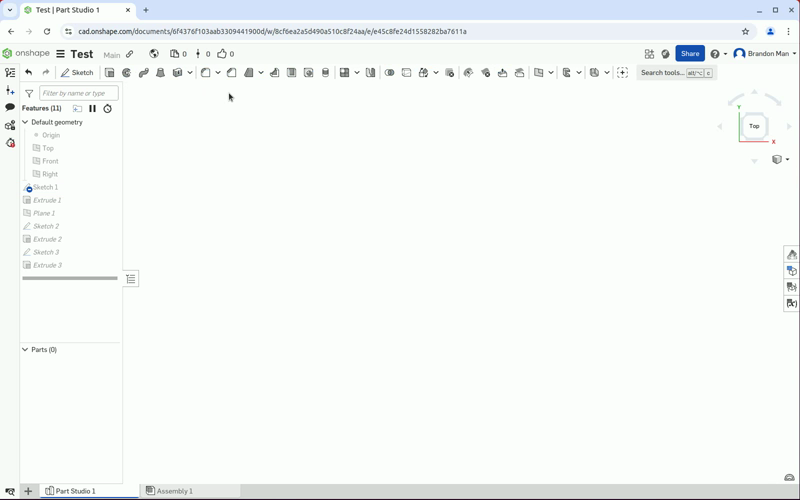
key(shift+s)
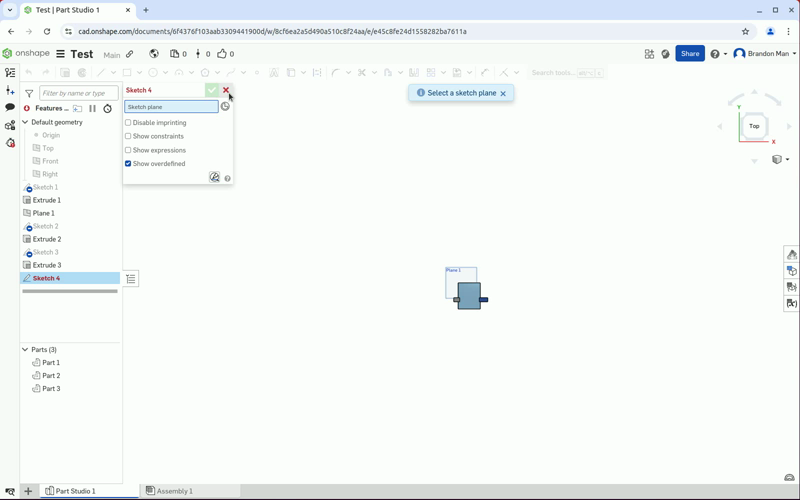
mouse_move(73, 215)
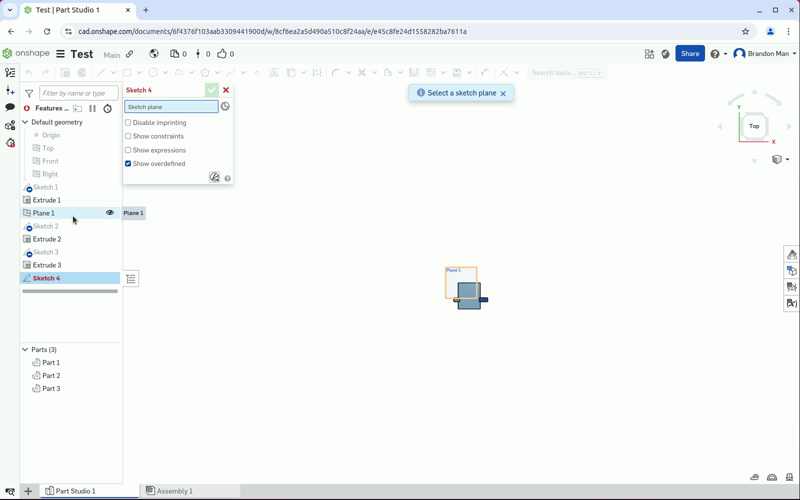
click(73, 215)
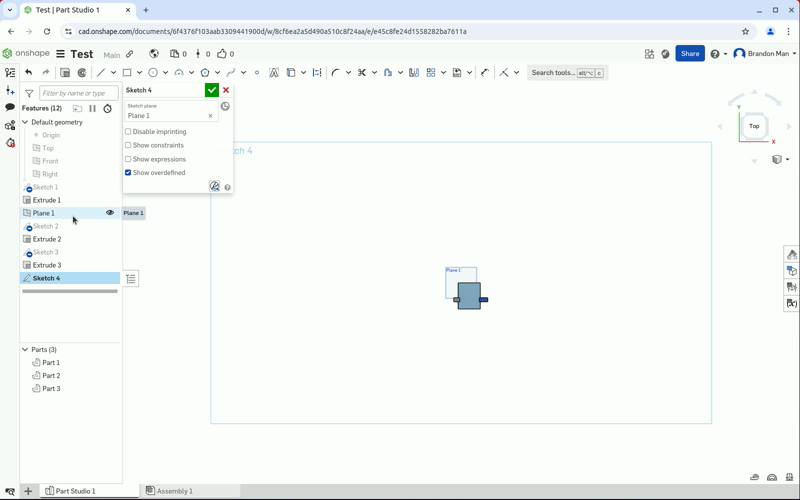
mouse_move(73, 352)
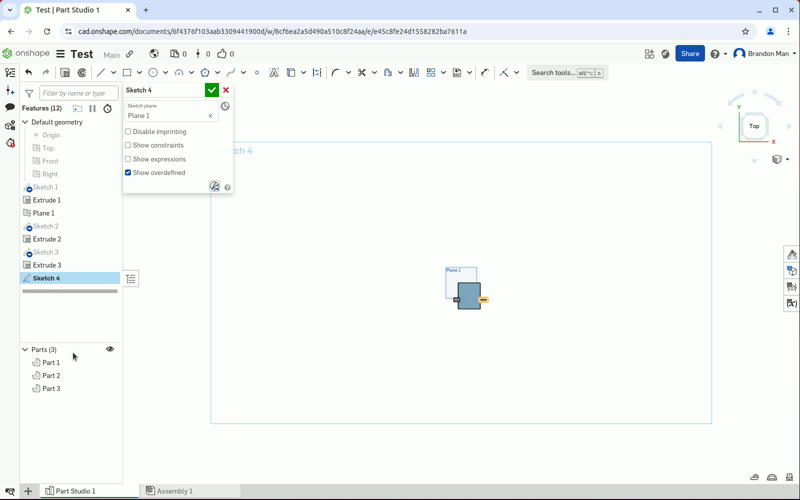
key(y)
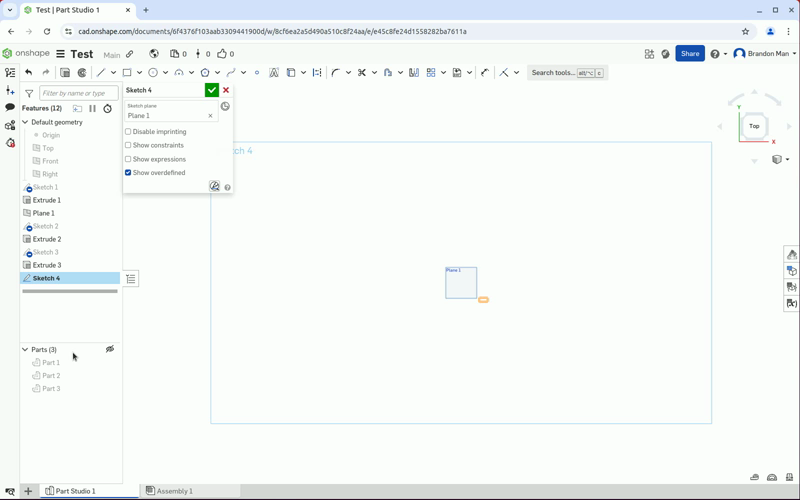
key(l)
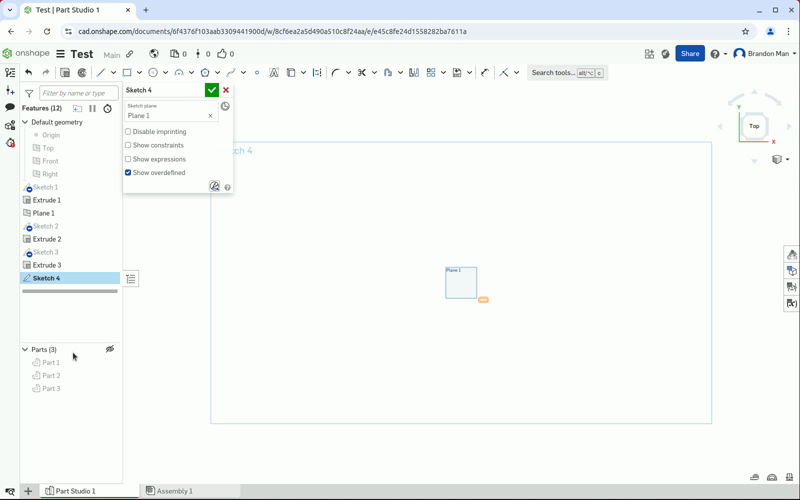
key_down(shift)
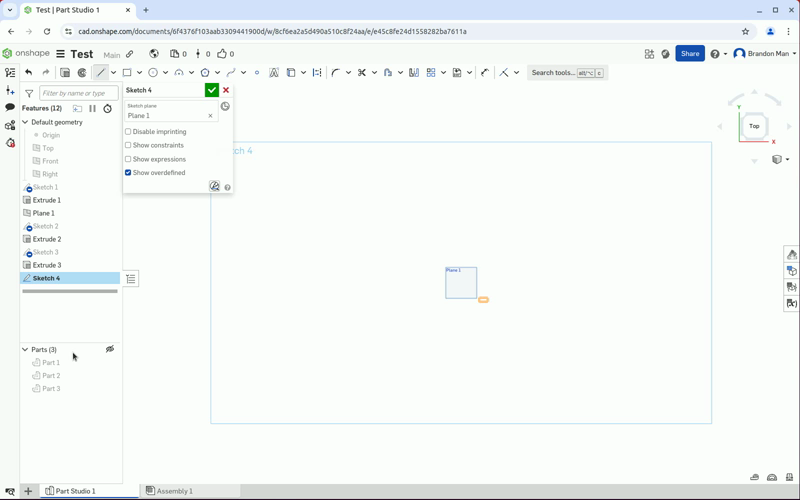
mouse_move(458, 301)
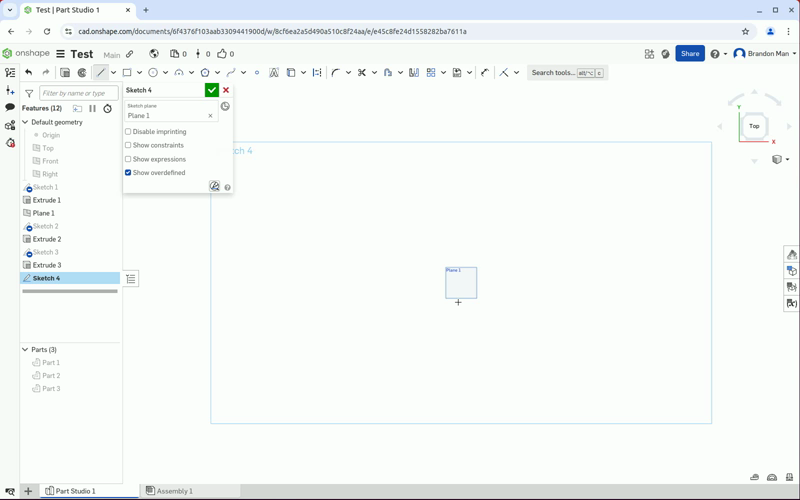
click(458, 301)
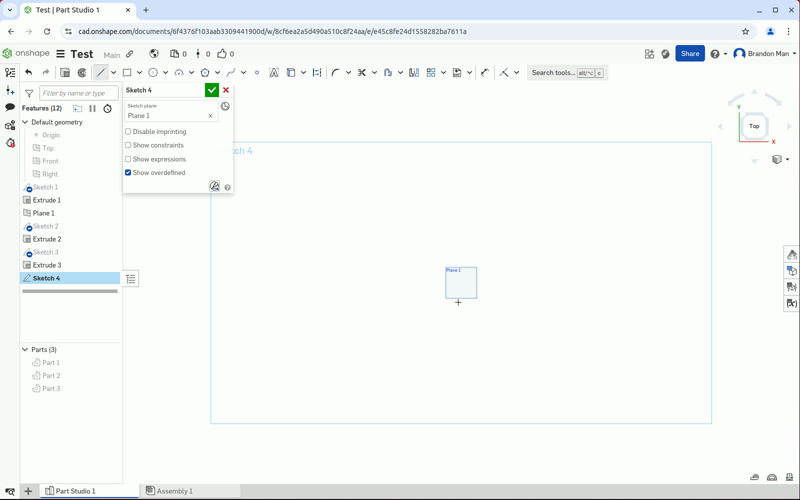
key_up(shift)
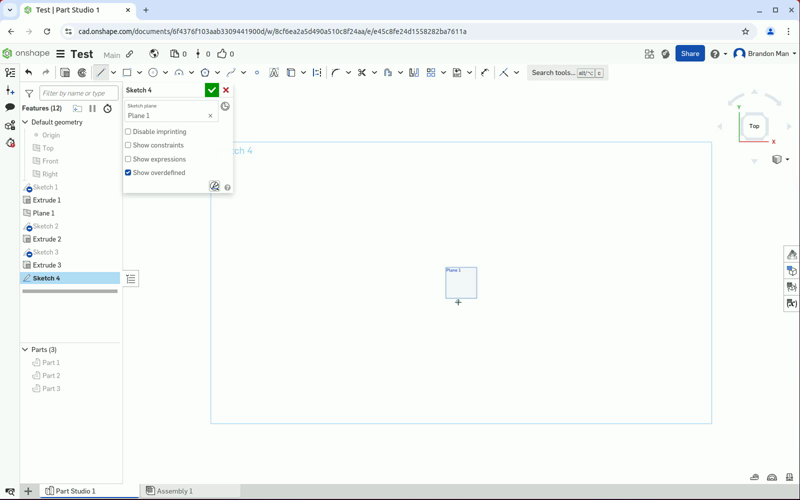
key_down(shift)
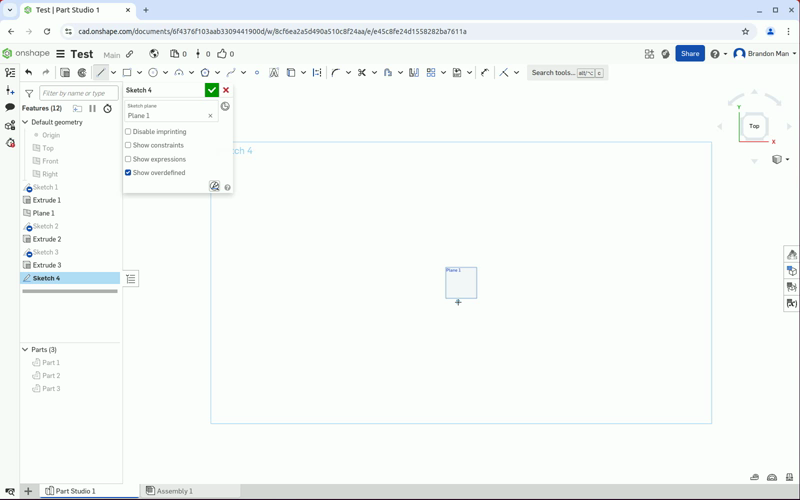
mouse_move(488, 301)
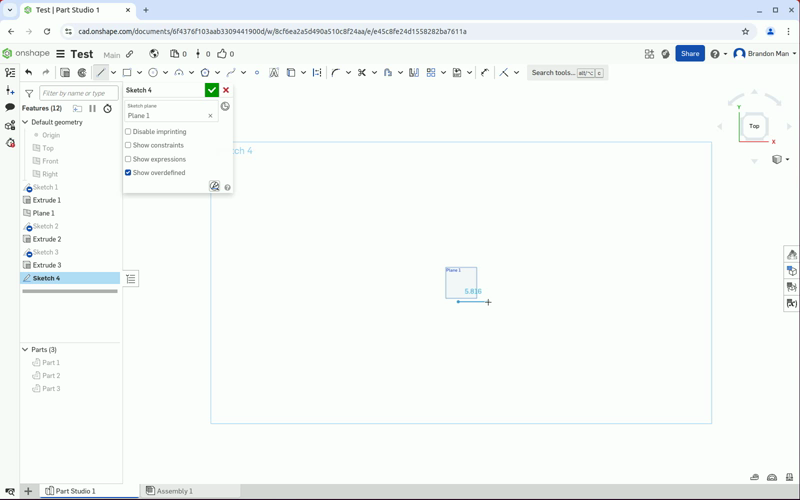
mouse_move(480, 301)
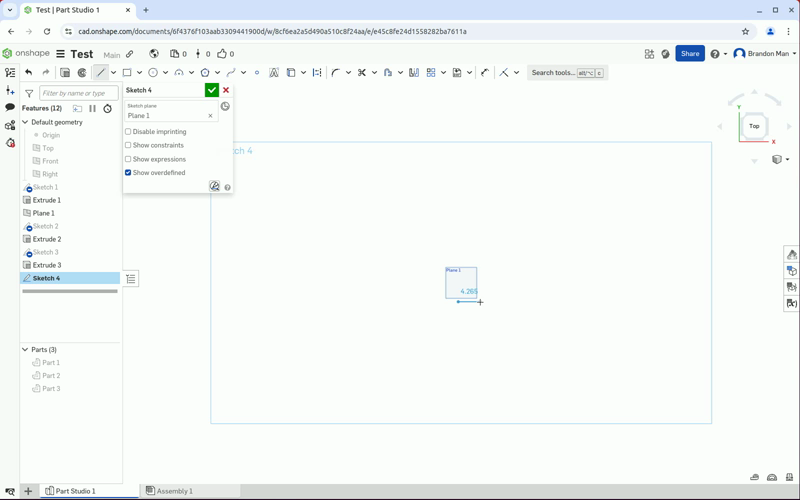
click(480, 301)
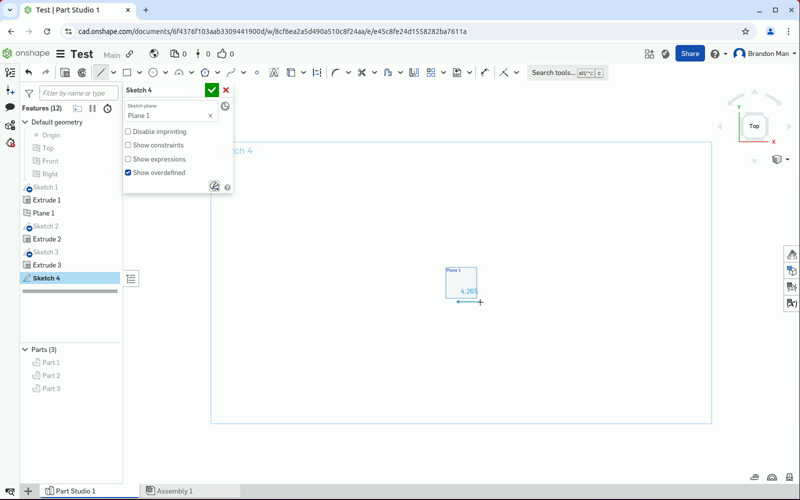
key_up(shift)
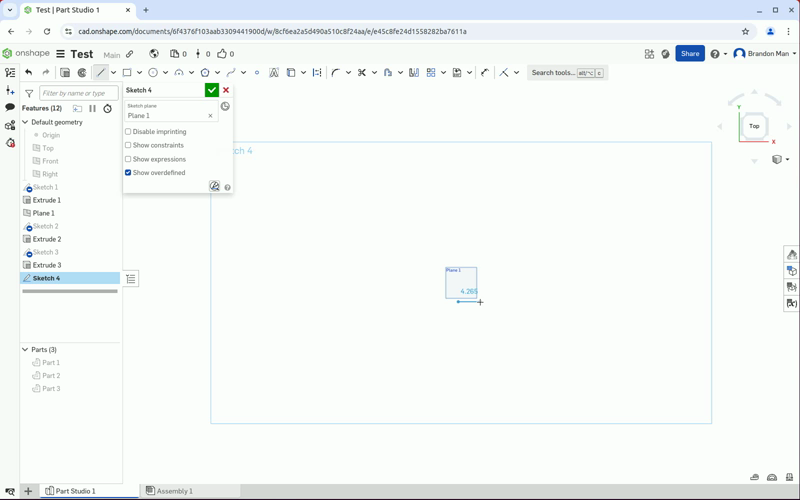
key_down(shift)
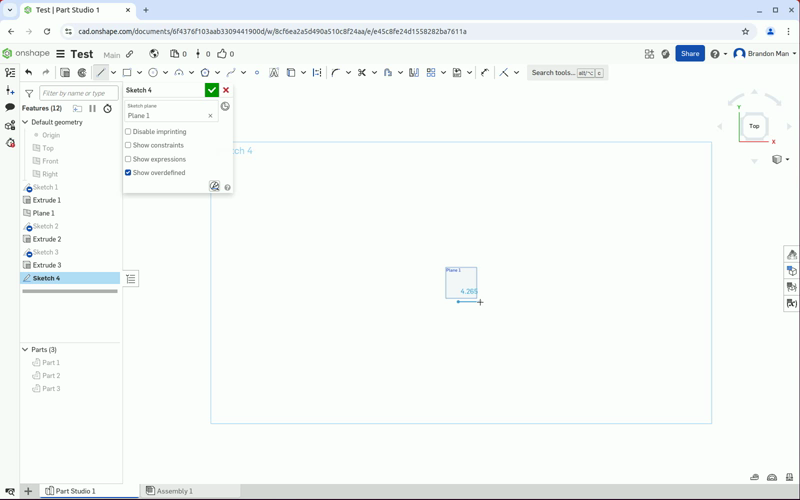
mouse_move(510, 301)
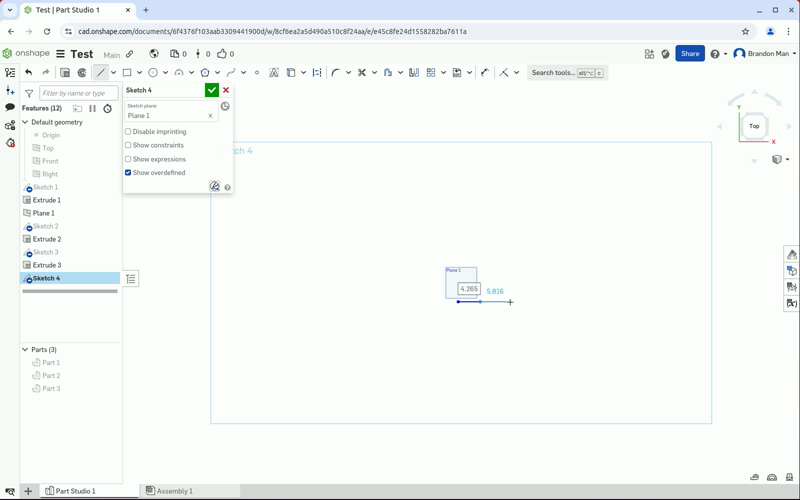
mouse_move(480, 297)
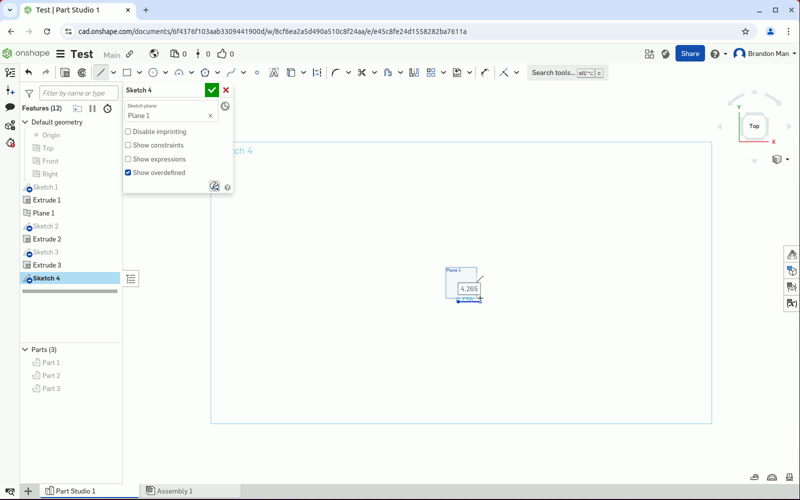
scroll(6)
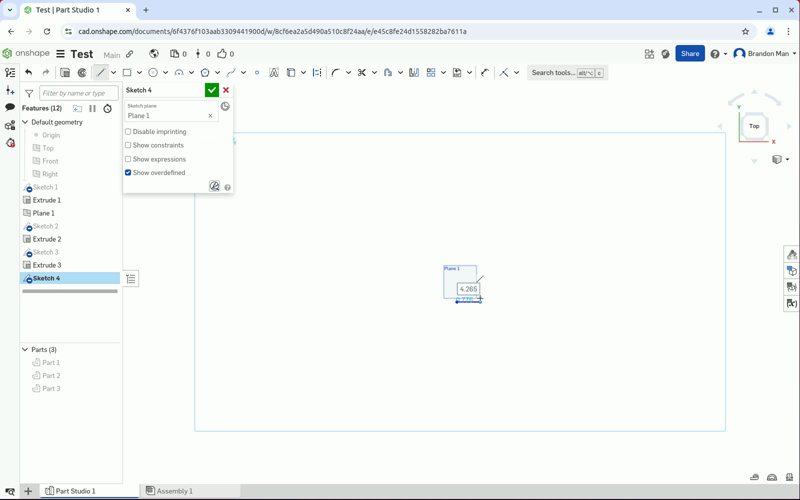
scroll(6)
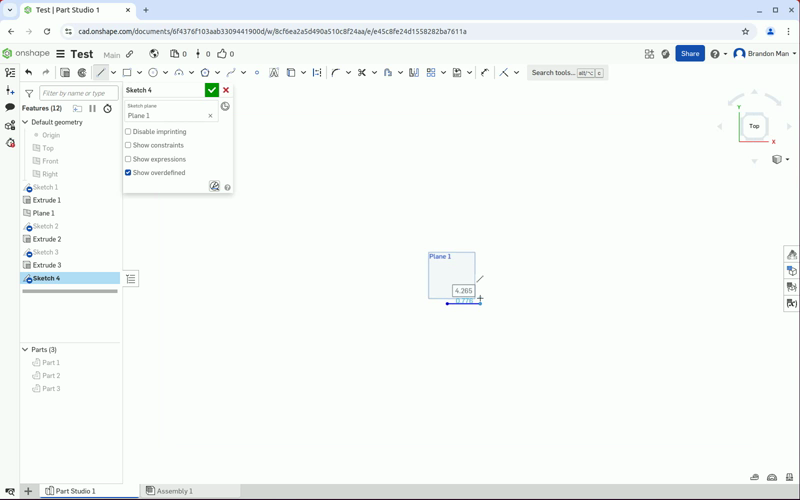
scroll(6)
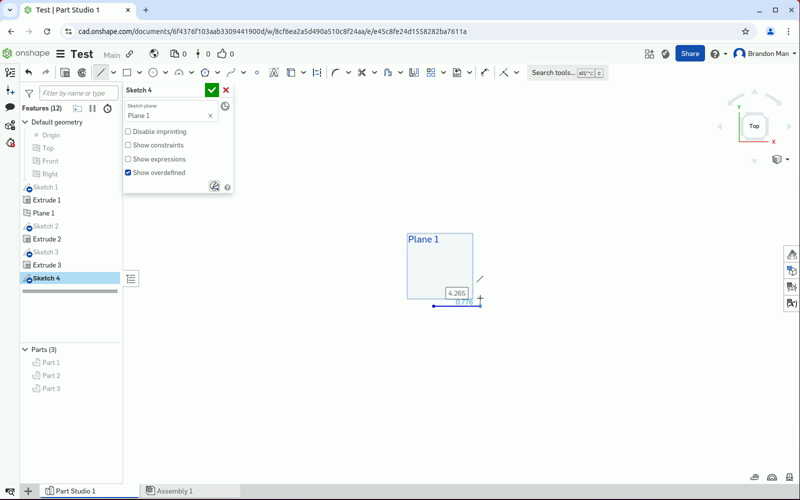
scroll(6)
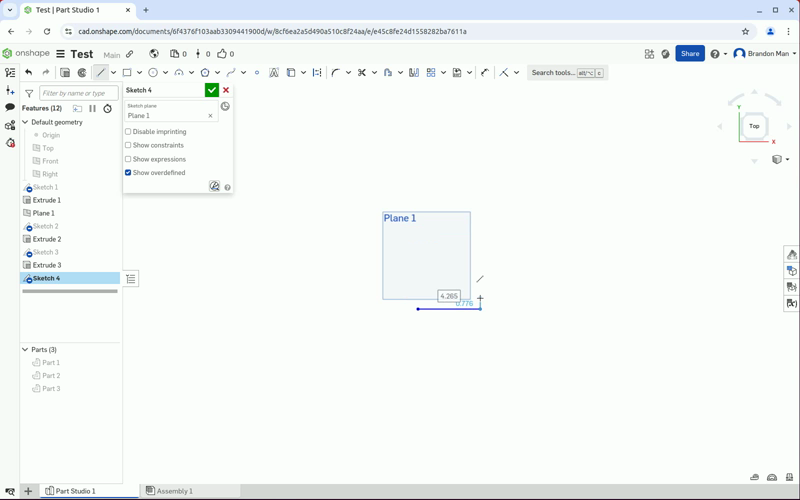
scroll(6)
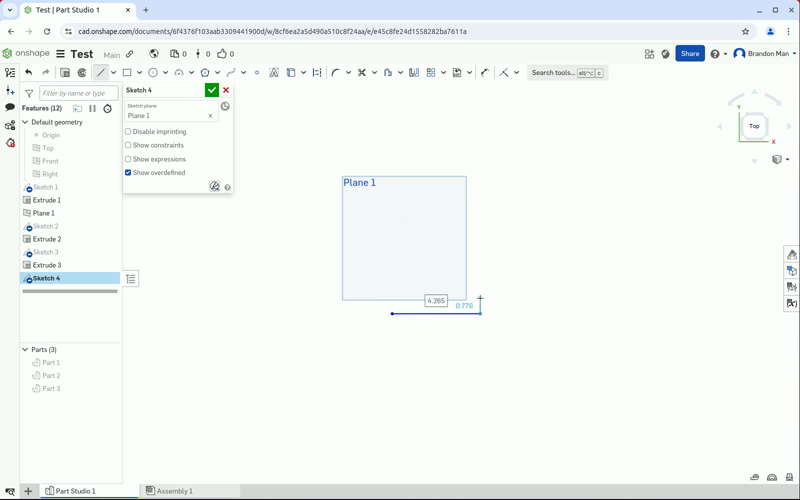
scroll(6)
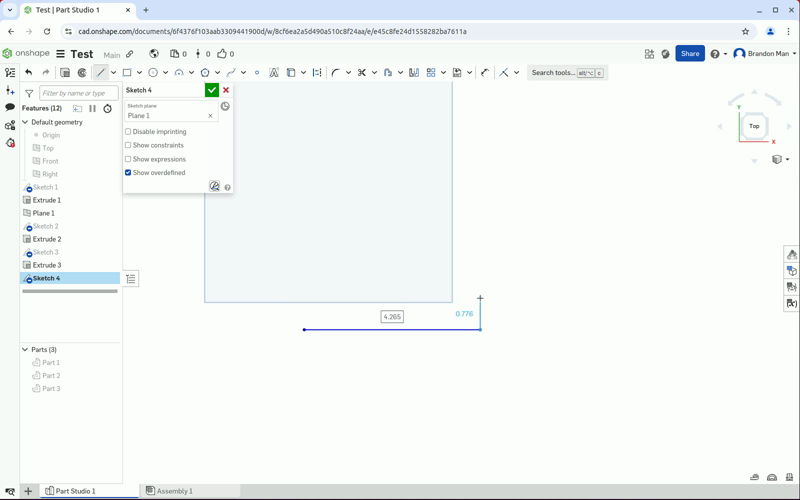
scroll(6)
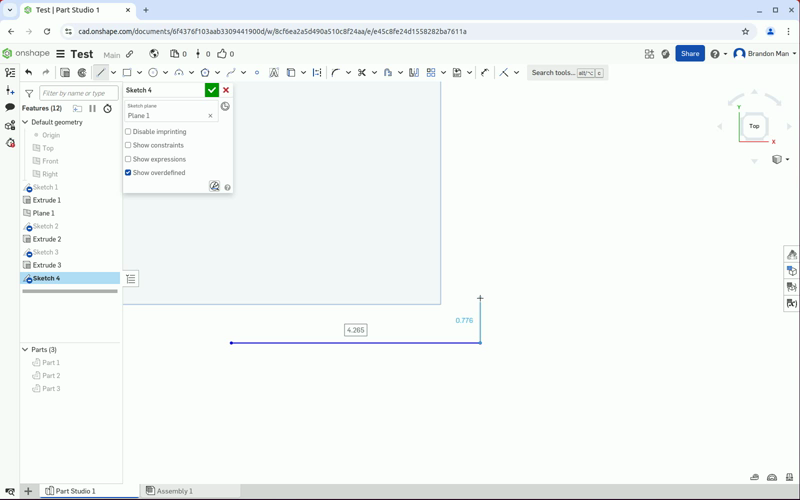
click(480, 297)
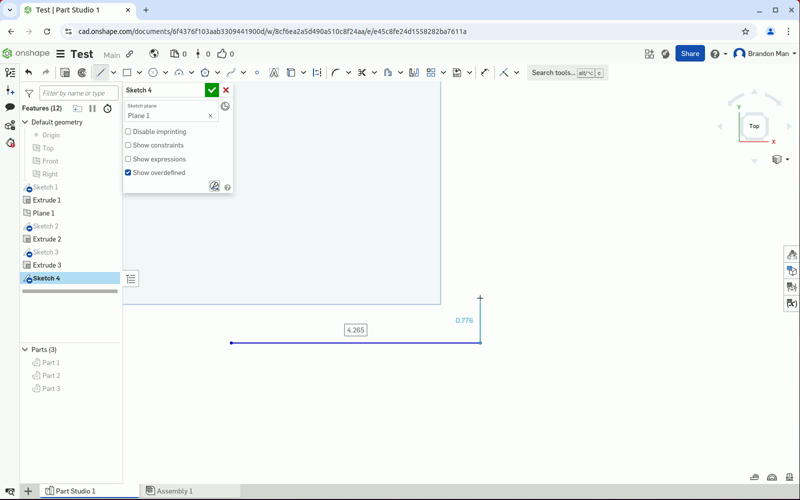
scroll(-6)
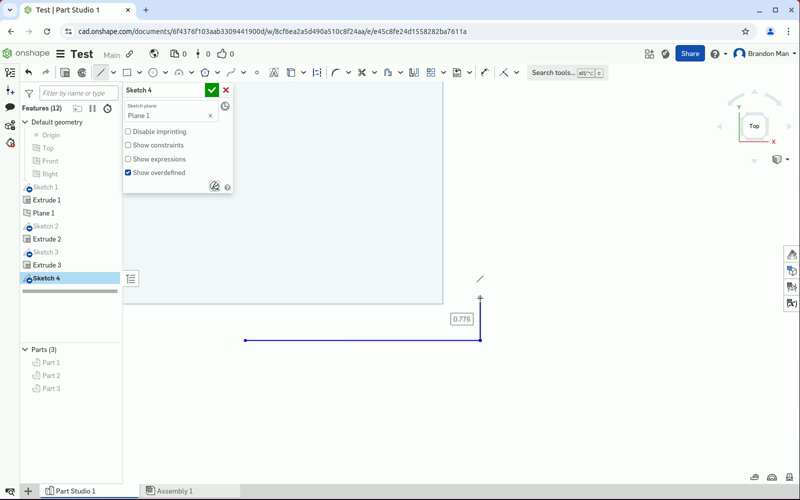
scroll(-6)
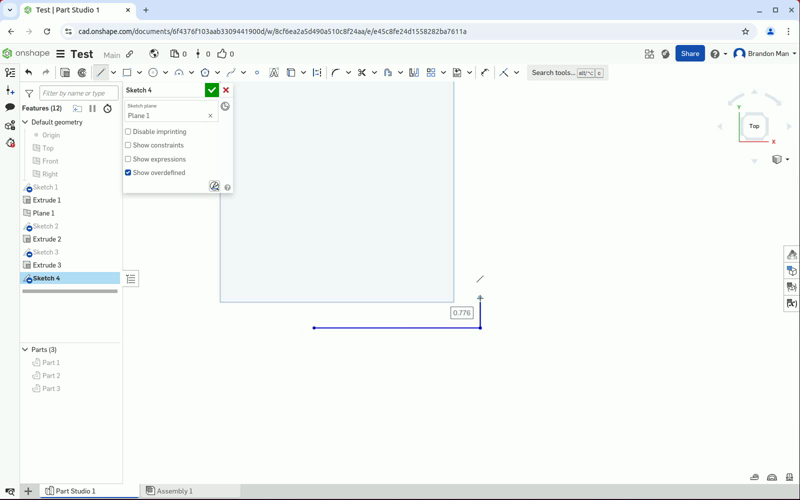
scroll(-6)
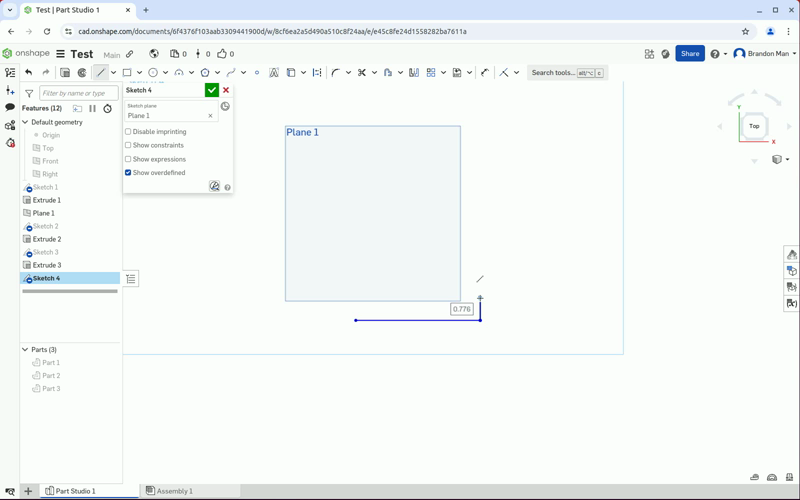
scroll(-6)
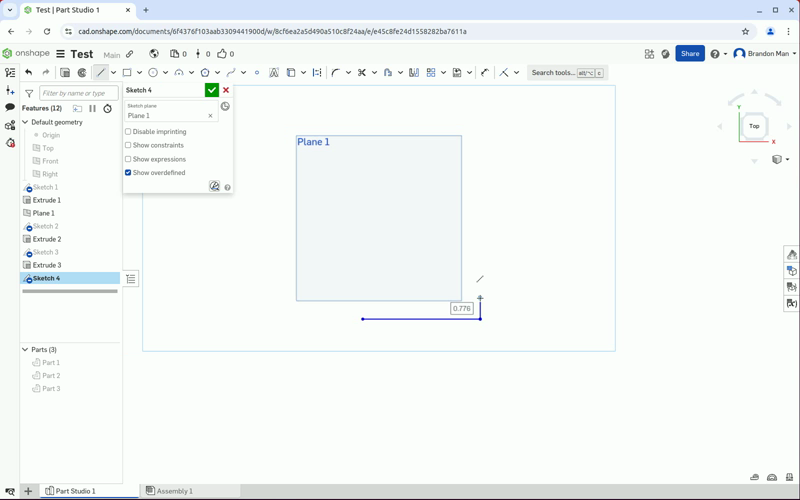
scroll(-6)
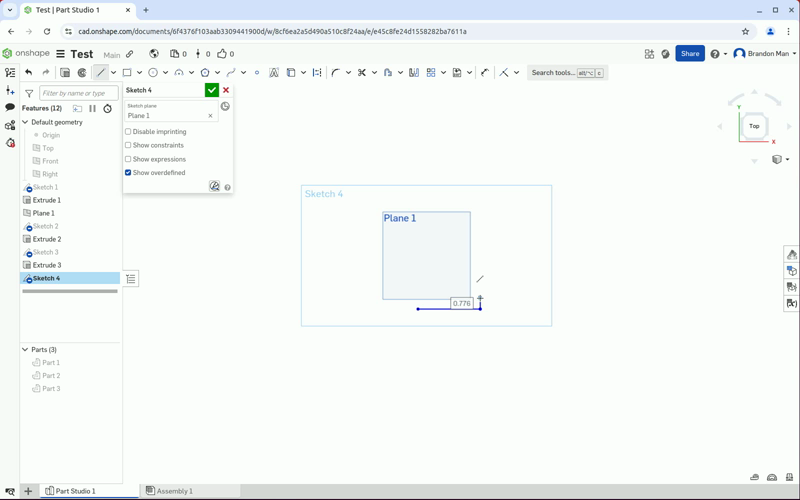
scroll(-6)
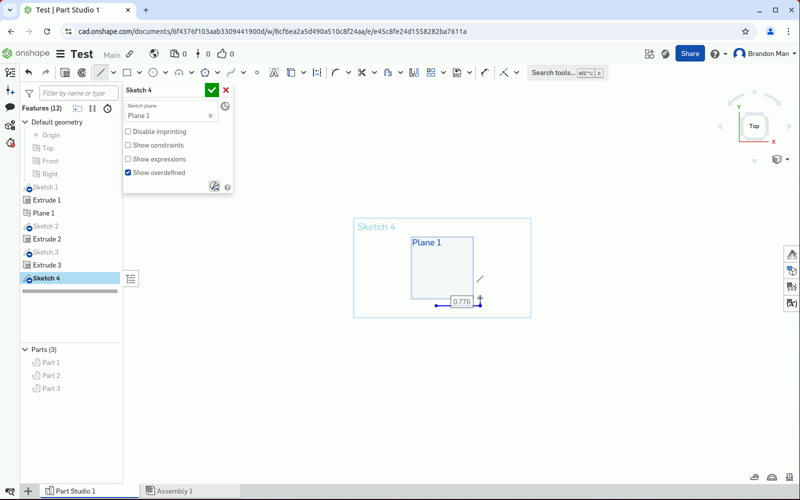
scroll(-6)
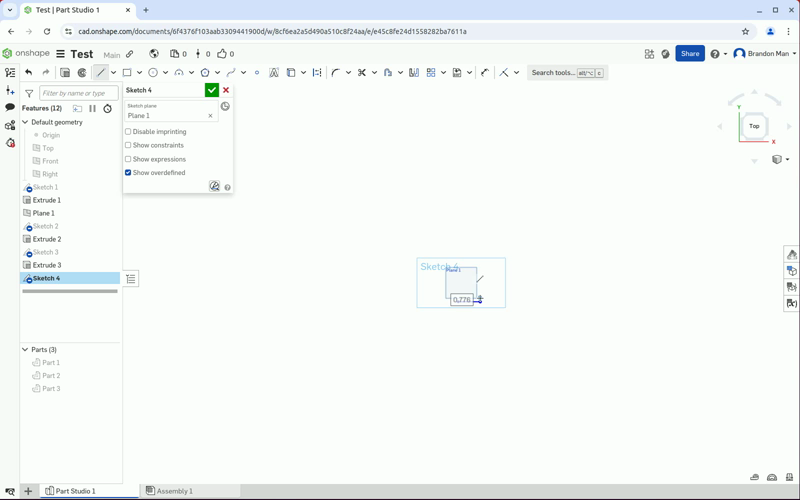
key_up(shift)
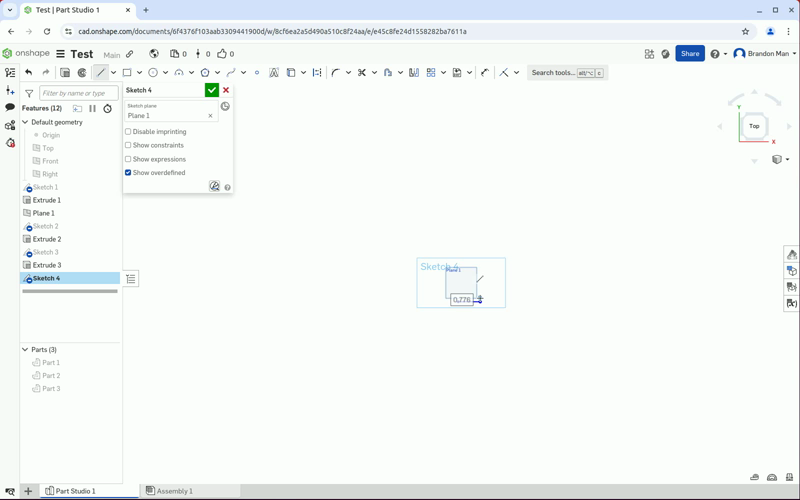
key_down(shift)
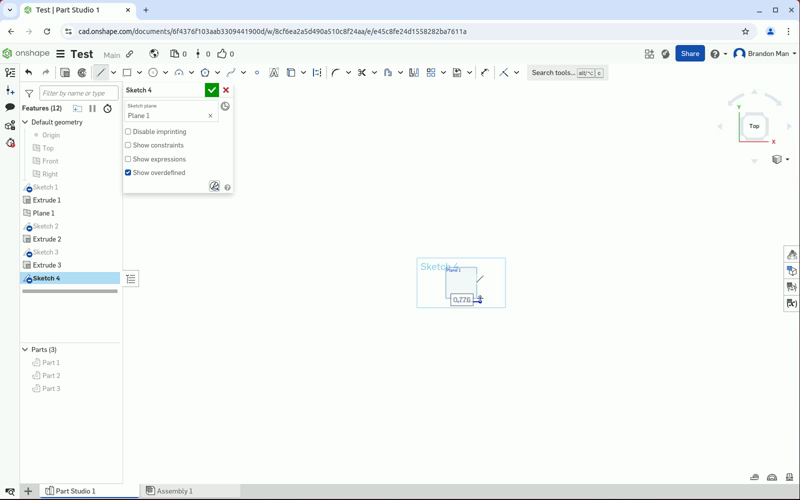
mouse_move(510, 297)
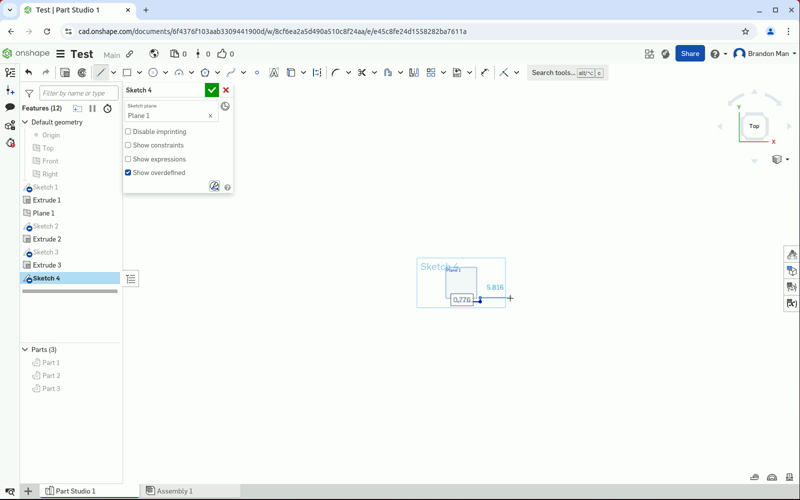
mouse_move(458, 297)
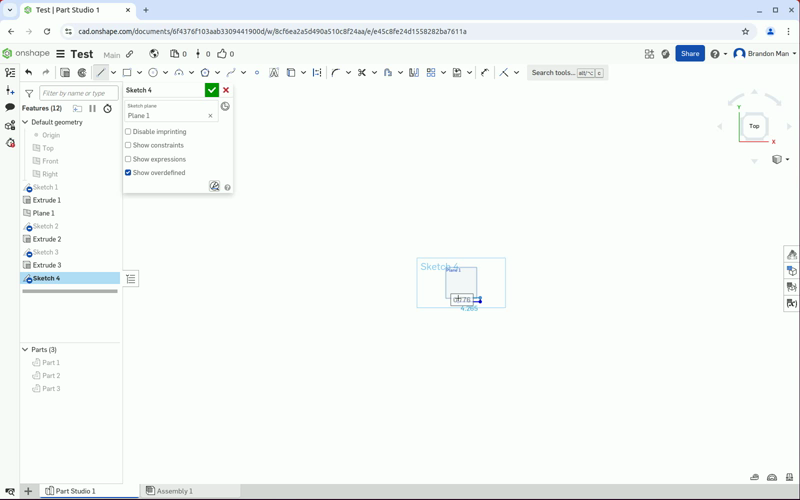
scroll(6)
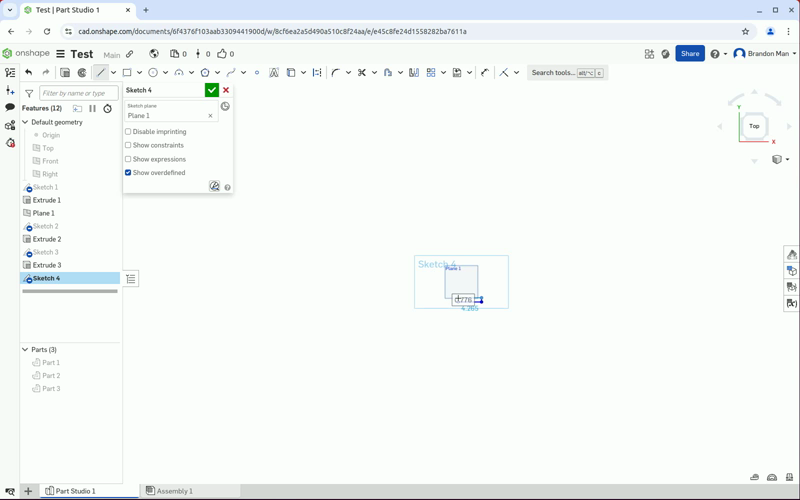
scroll(6)
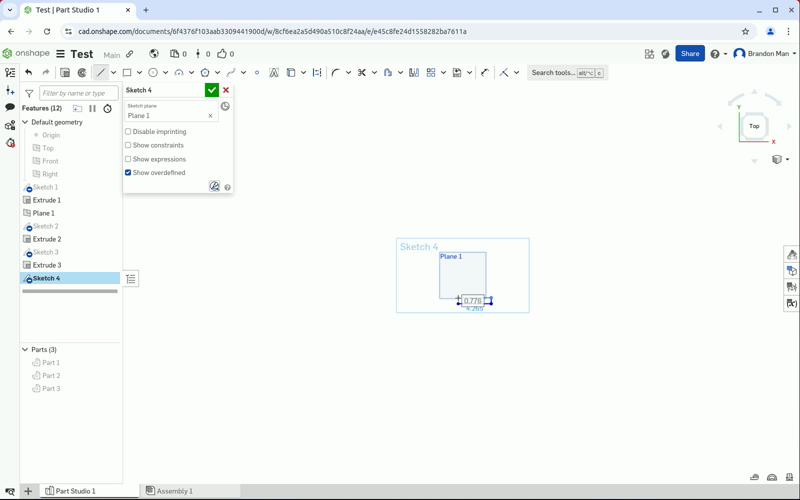
scroll(6)
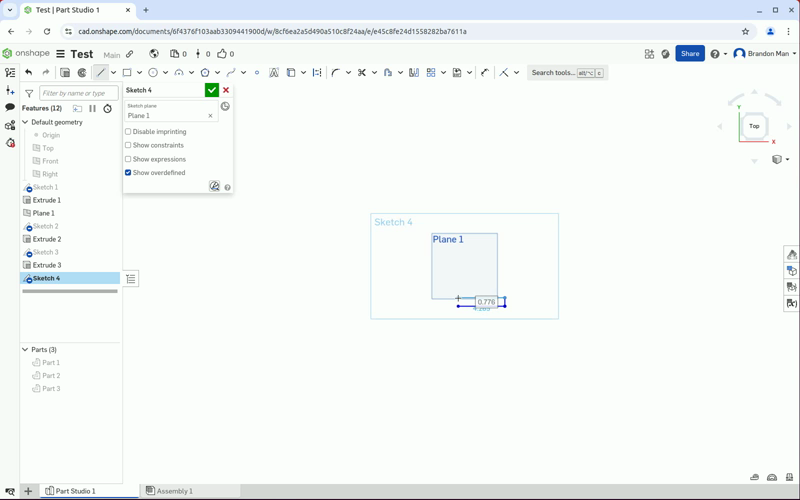
scroll(6)
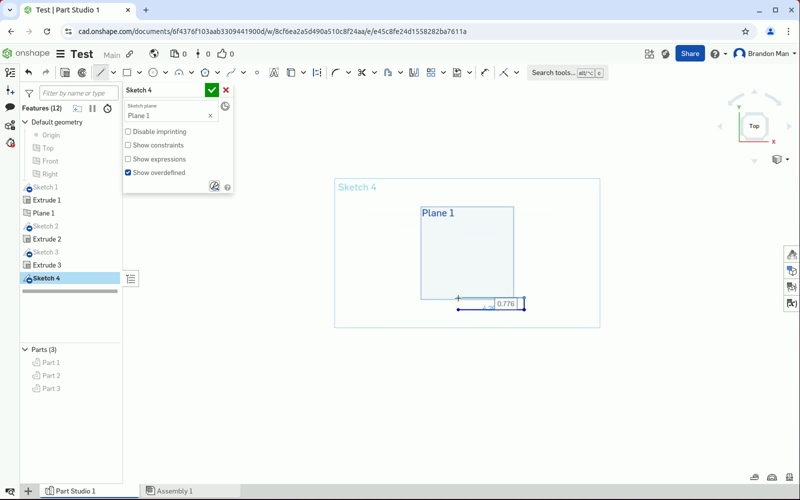
scroll(6)
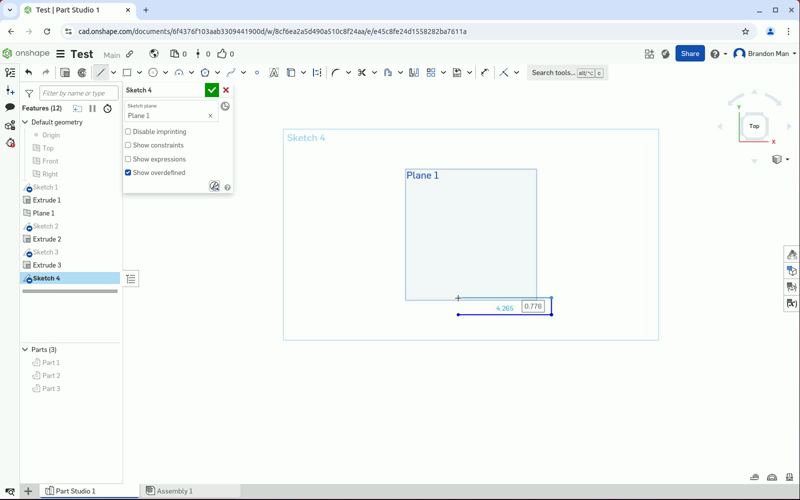
scroll(6)
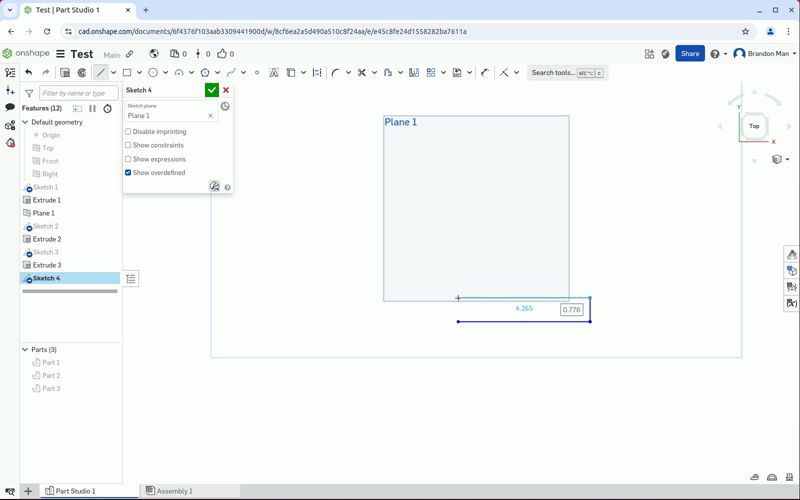
scroll(6)
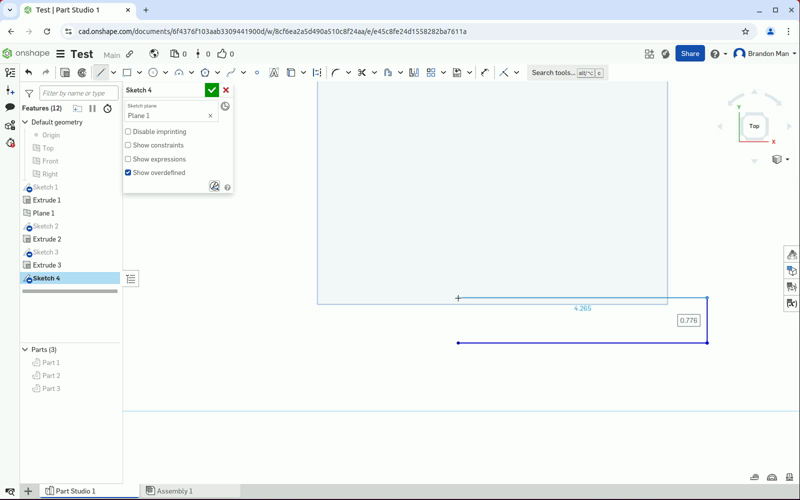
click(458, 297)
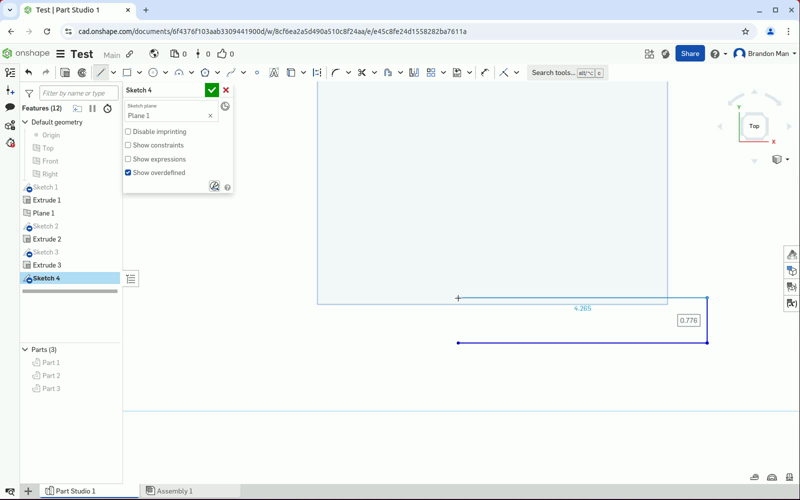
scroll(-6)
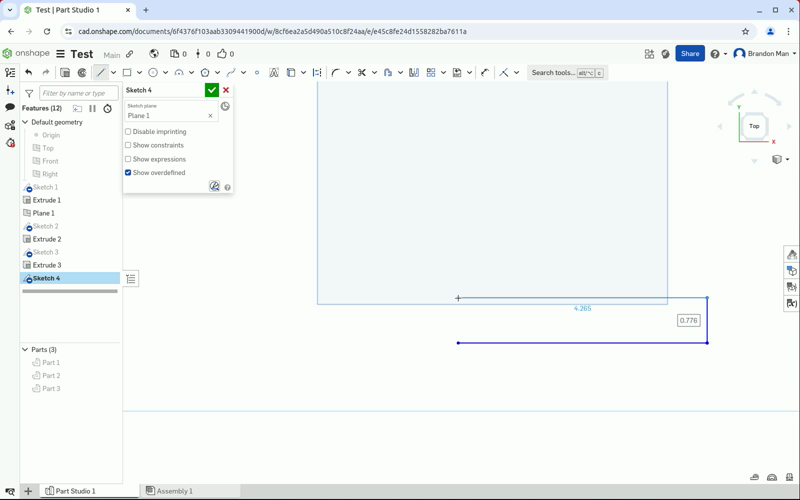
scroll(-6)
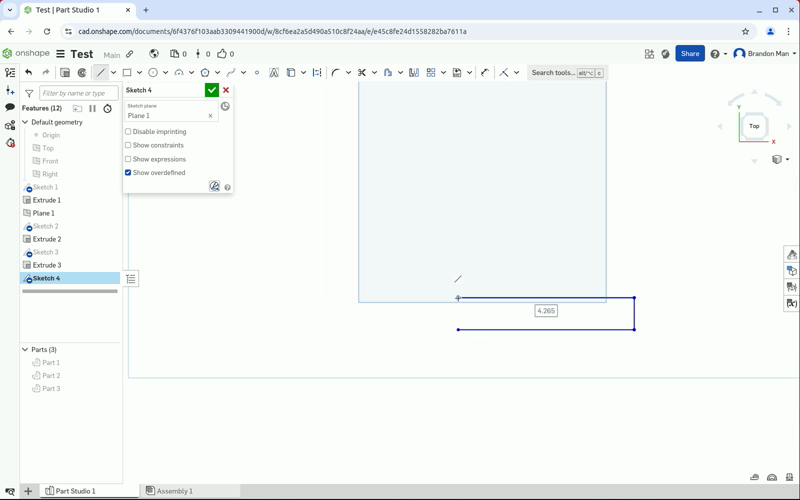
scroll(-6)
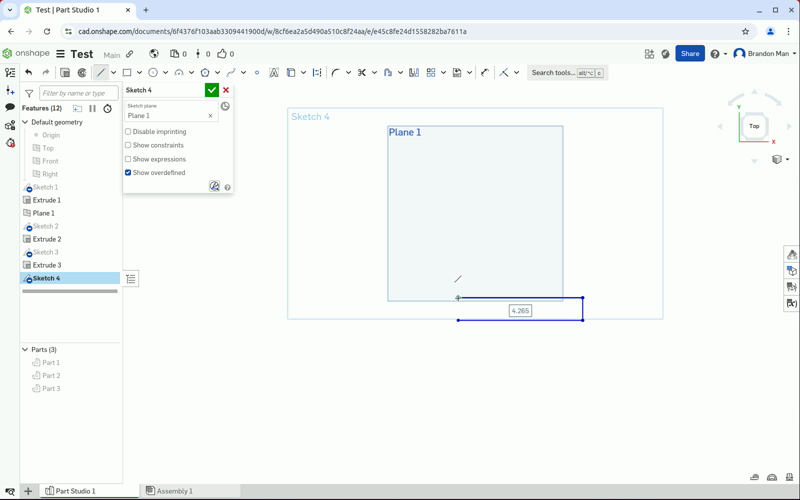
scroll(-6)
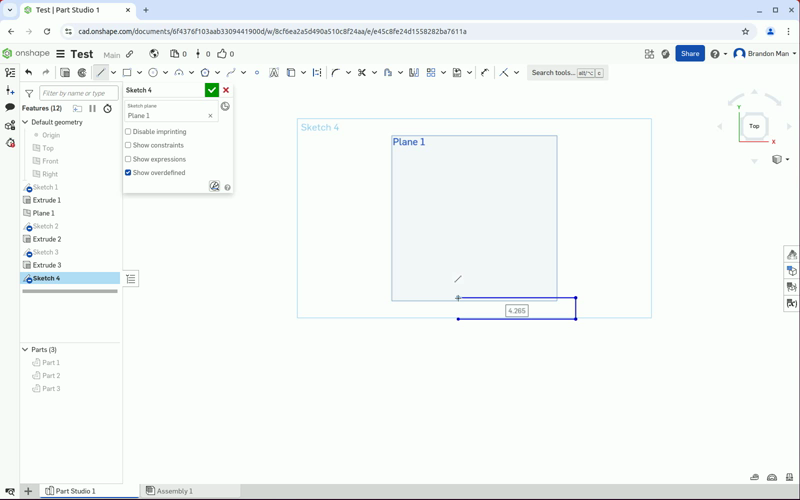
scroll(-6)
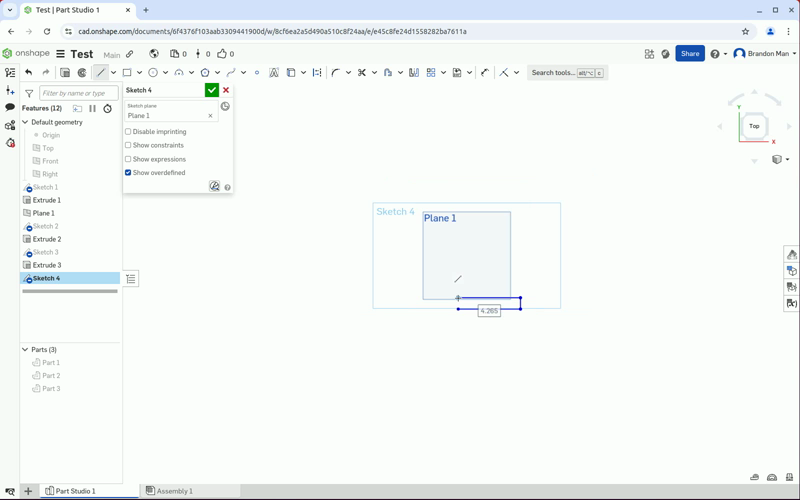
scroll(-6)
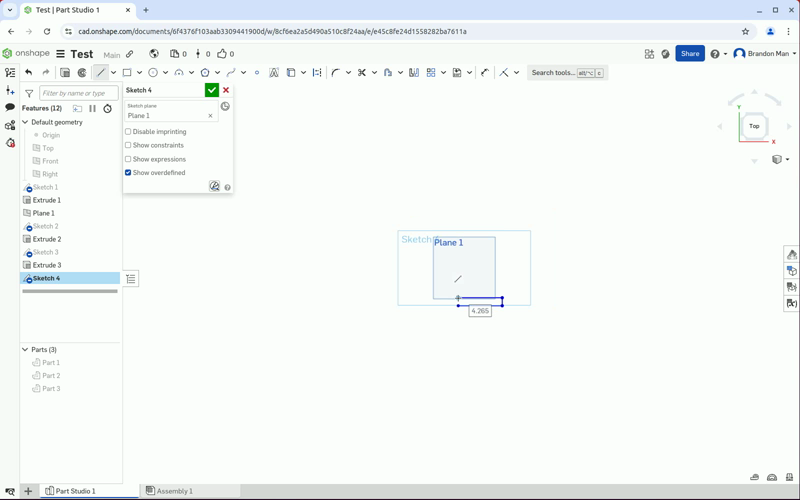
scroll(-6)
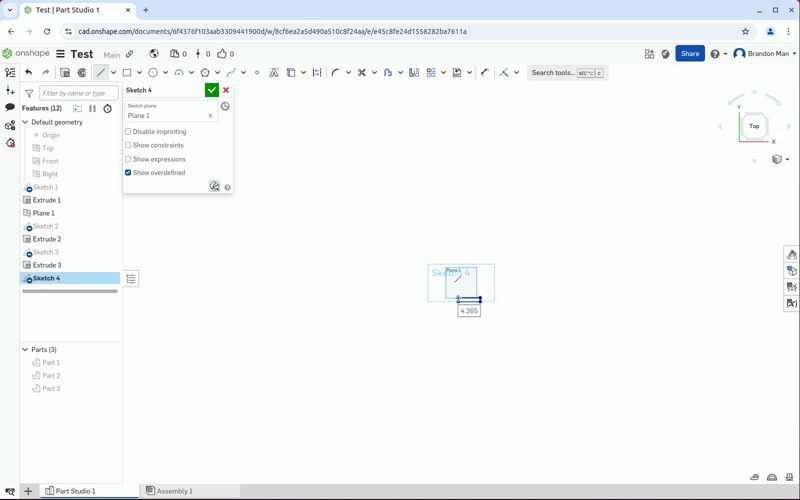
key_up(shift)
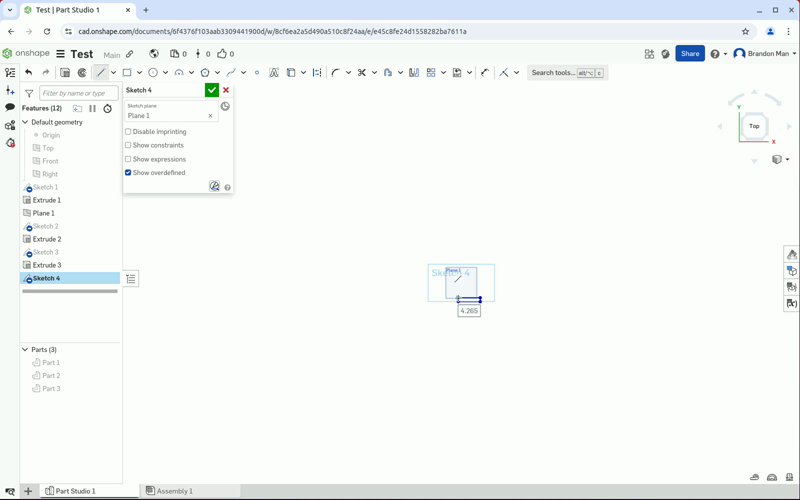
mouse_move(488, 297)
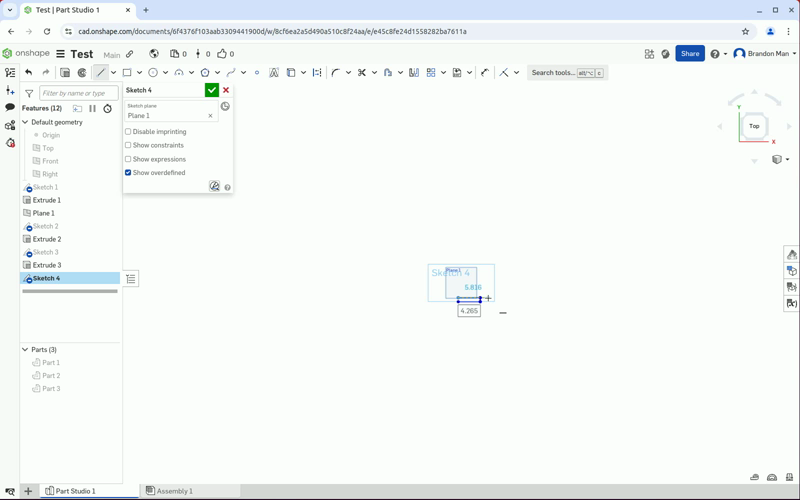
key_down(shift)
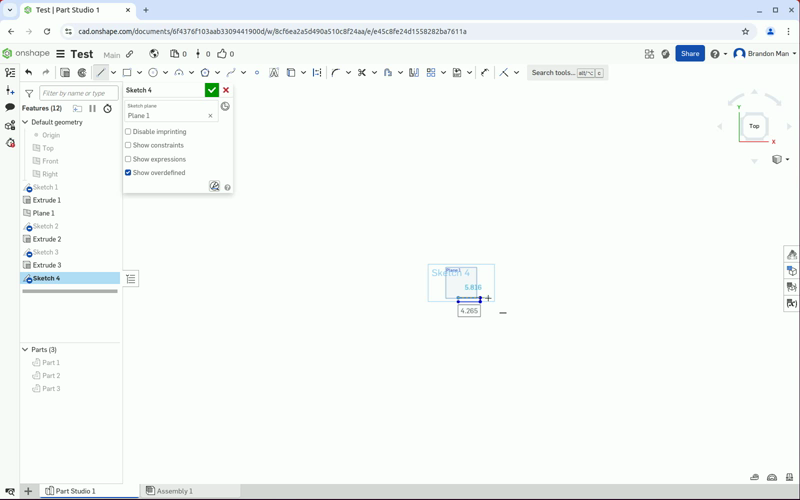
mouse_move(458, 301)
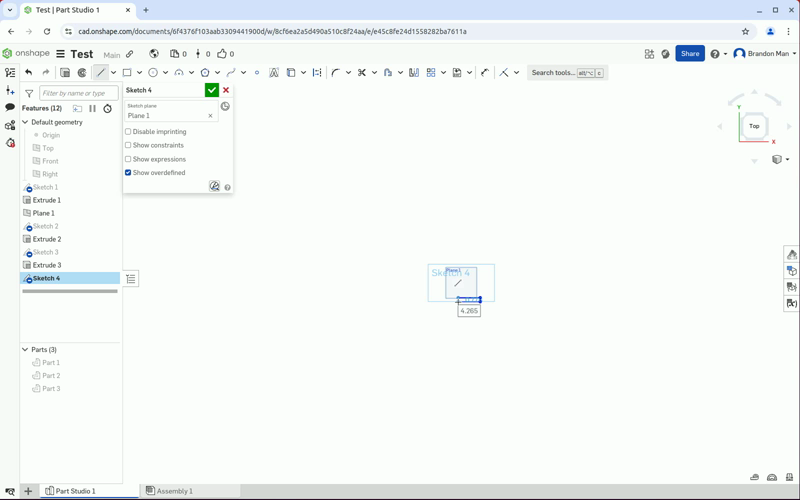
scroll(6)
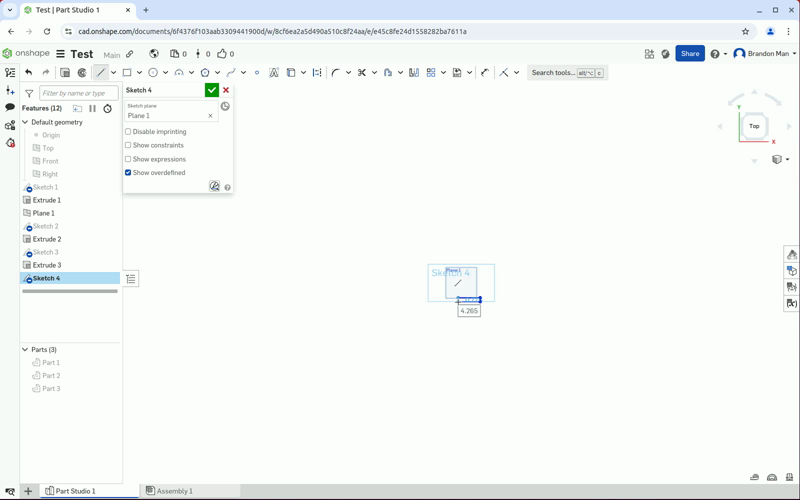
scroll(6)
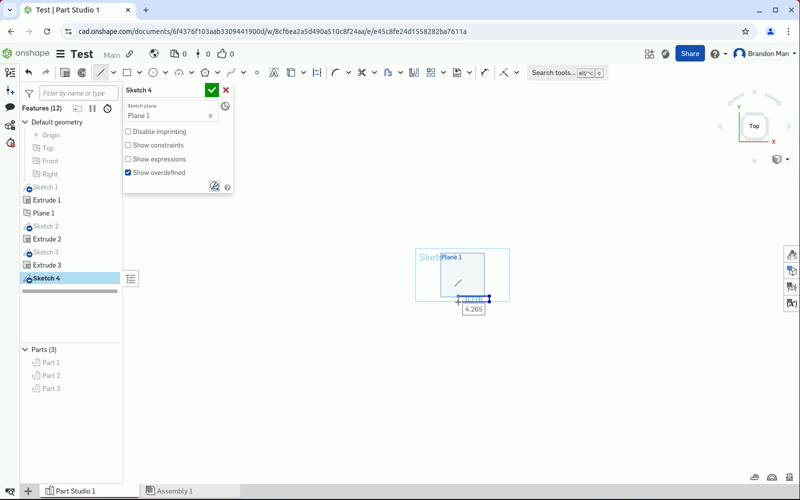
scroll(6)
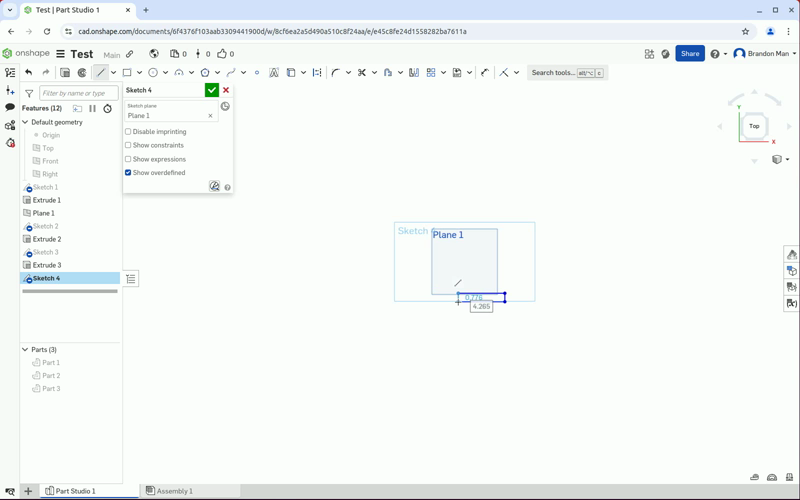
scroll(6)
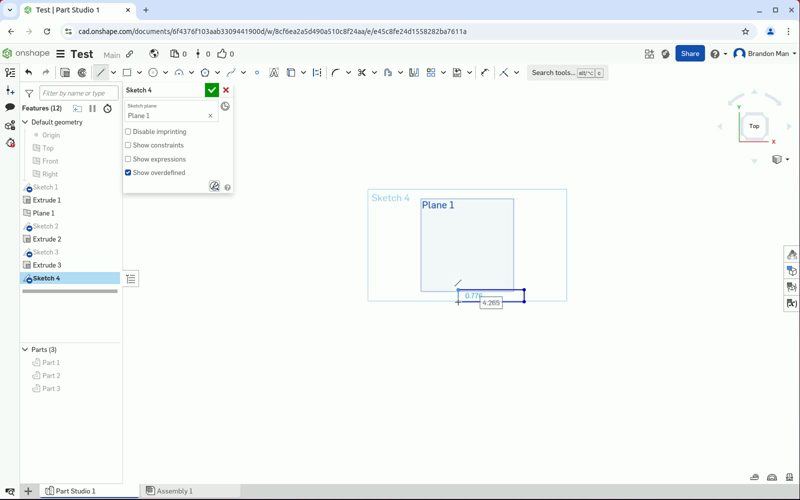
scroll(6)
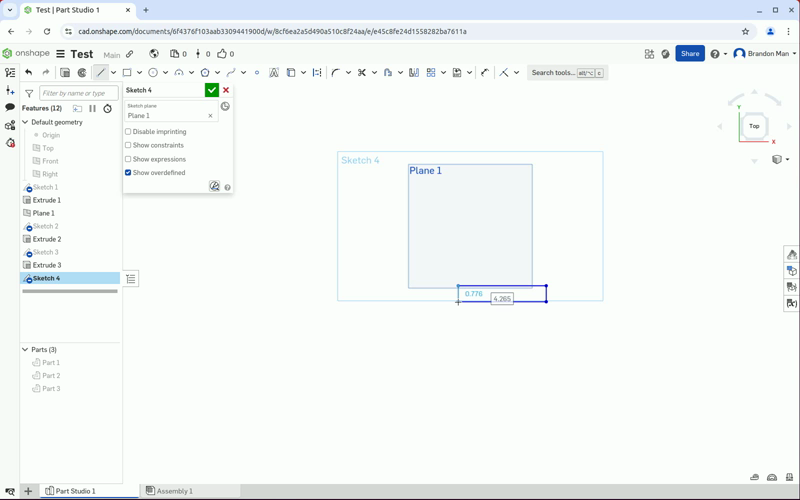
scroll(6)
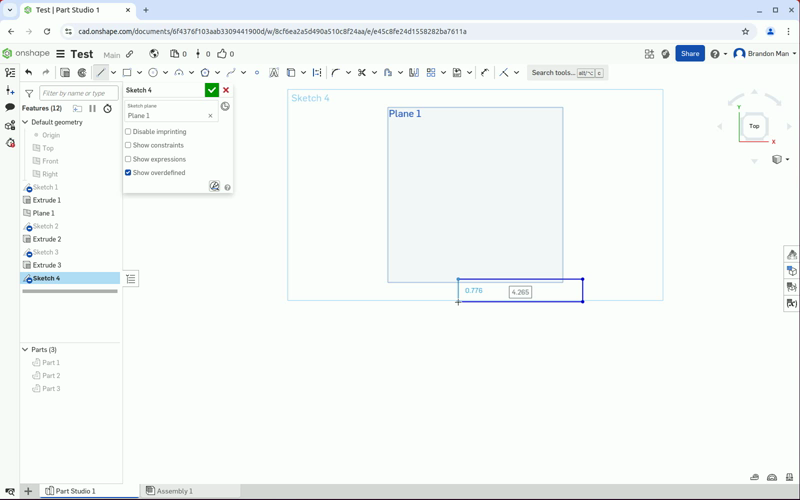
scroll(6)
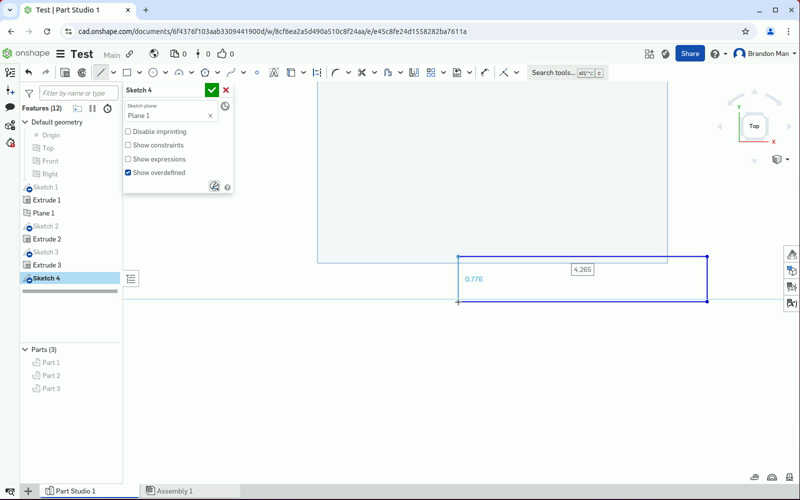
key_up(shift)
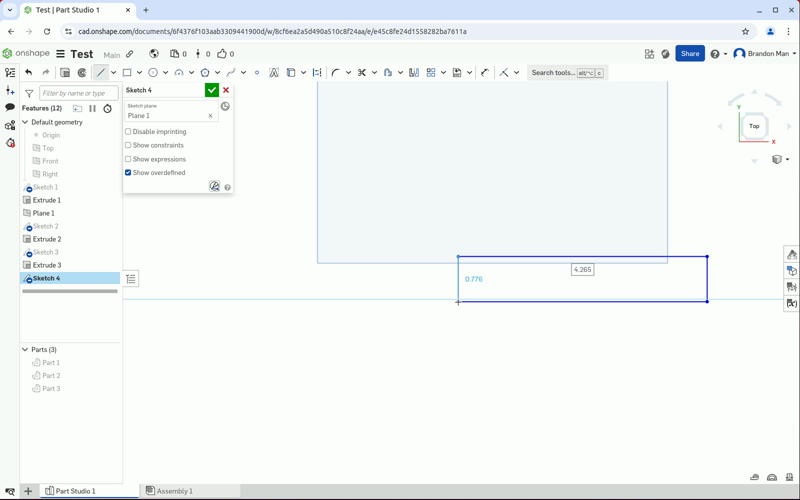
click(458, 301)
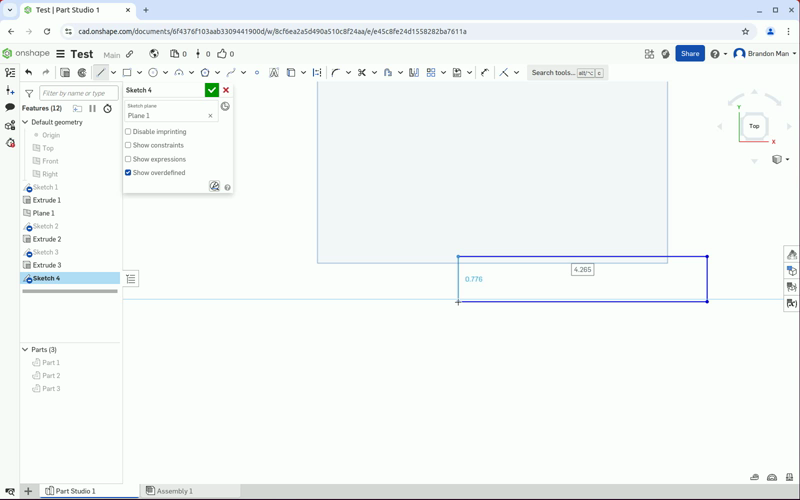
scroll(-6)
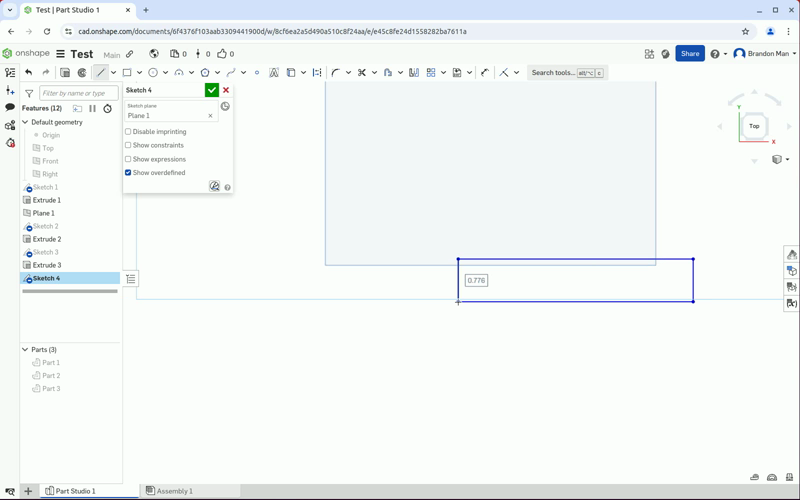
scroll(-6)
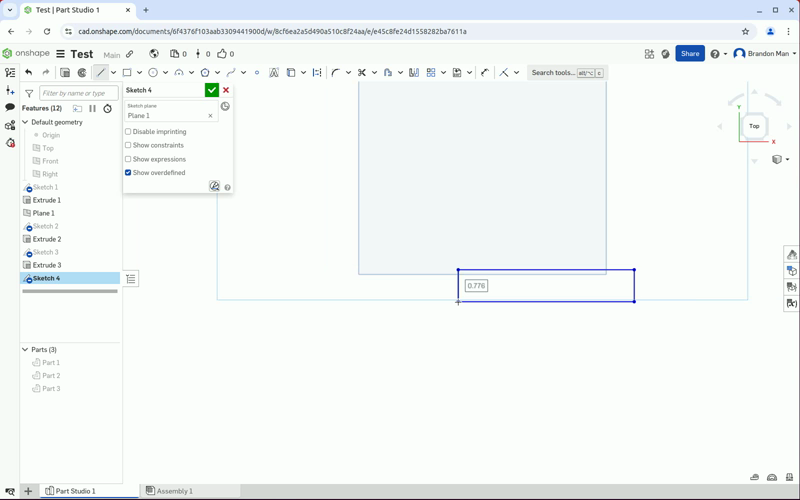
scroll(-6)
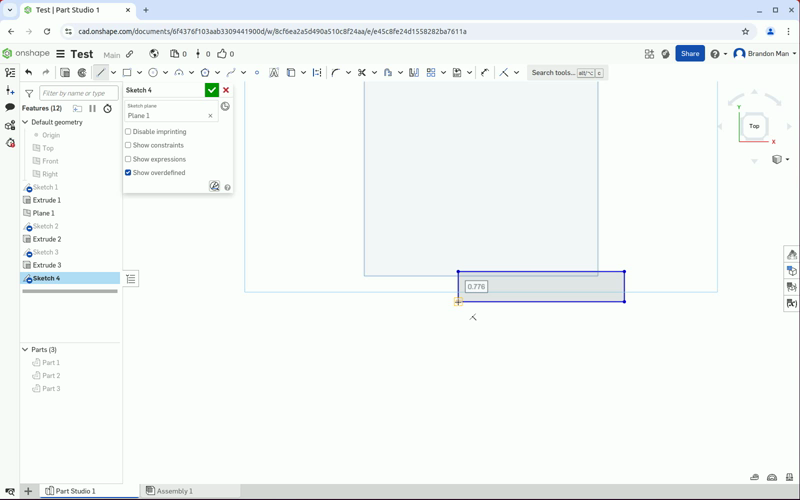
scroll(-6)
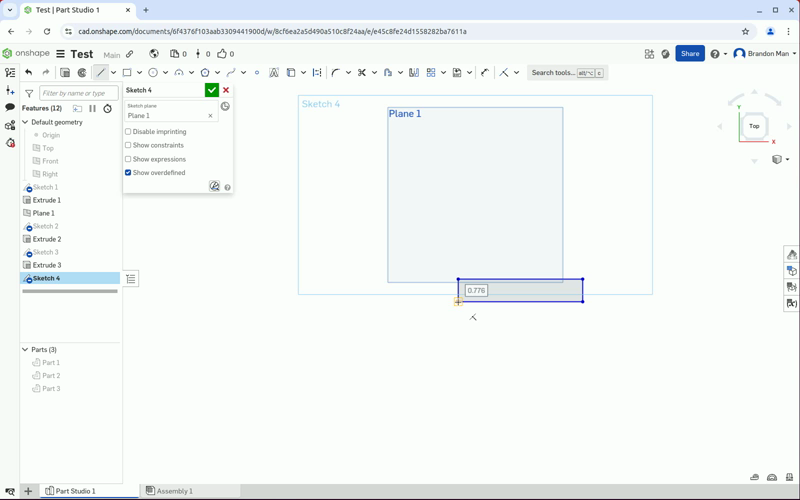
scroll(-6)
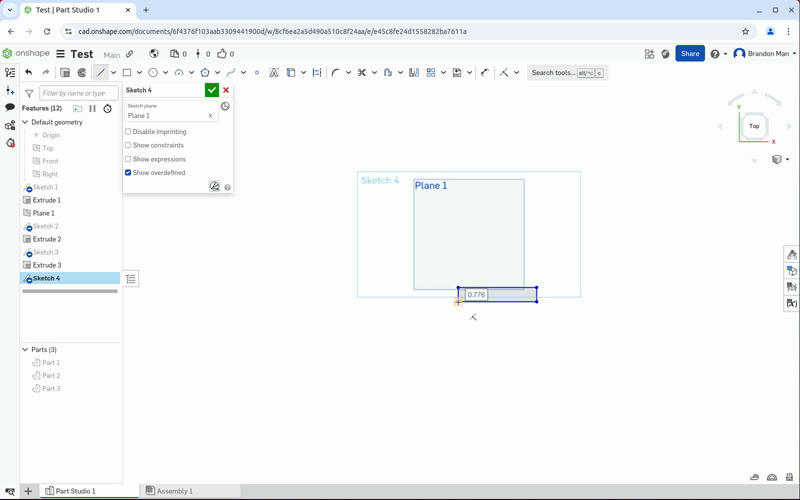
scroll(-6)
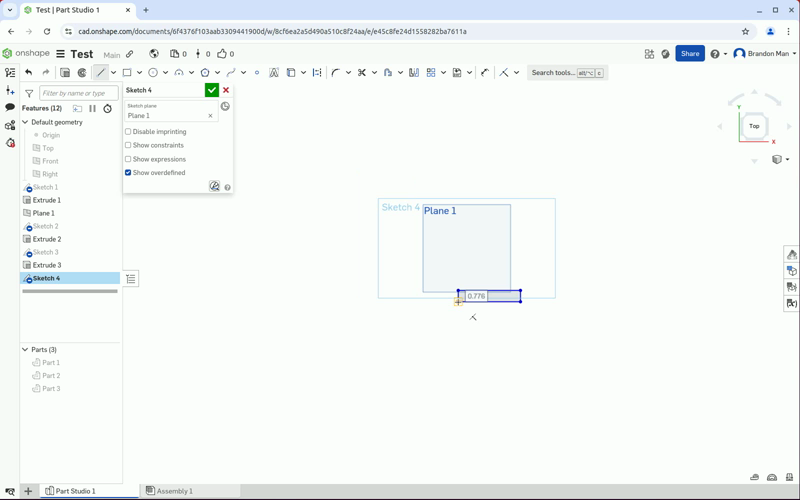
scroll(-6)
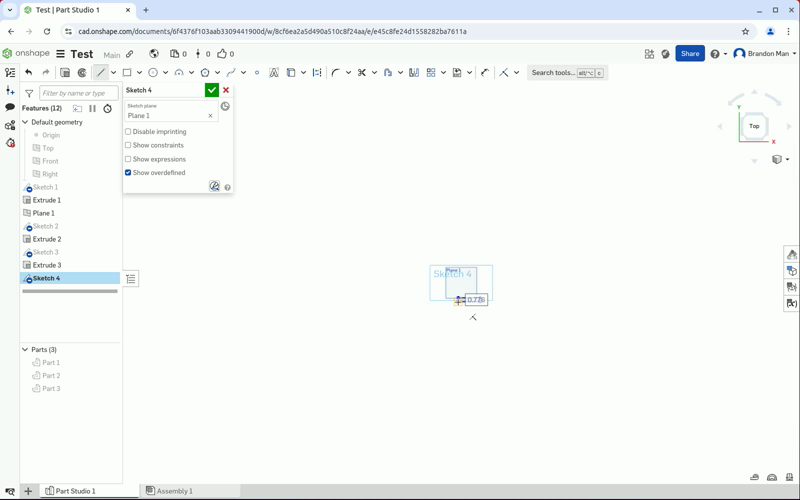
key(esc)
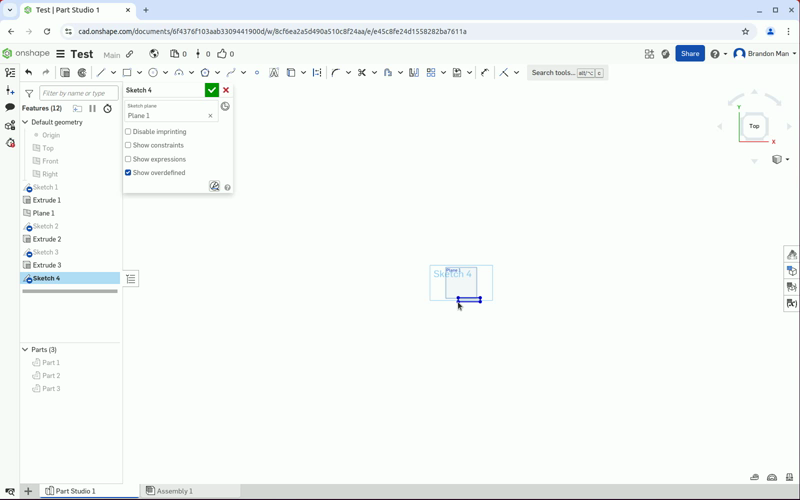
mouse_move(474, 301)
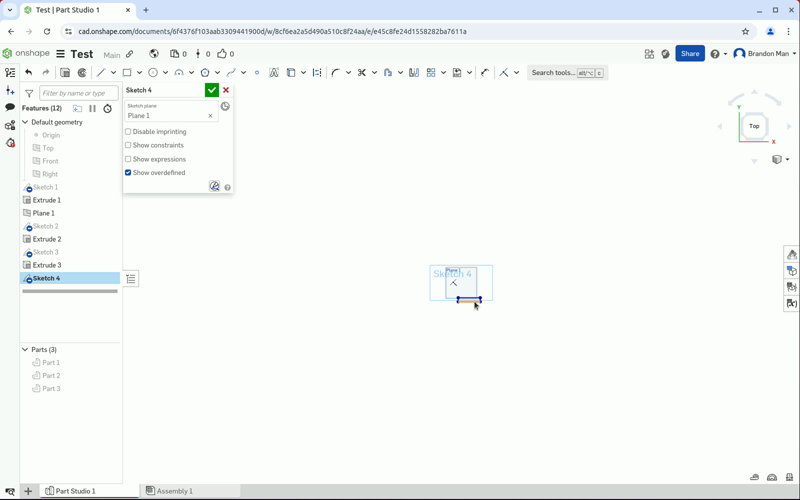
scroll(6)
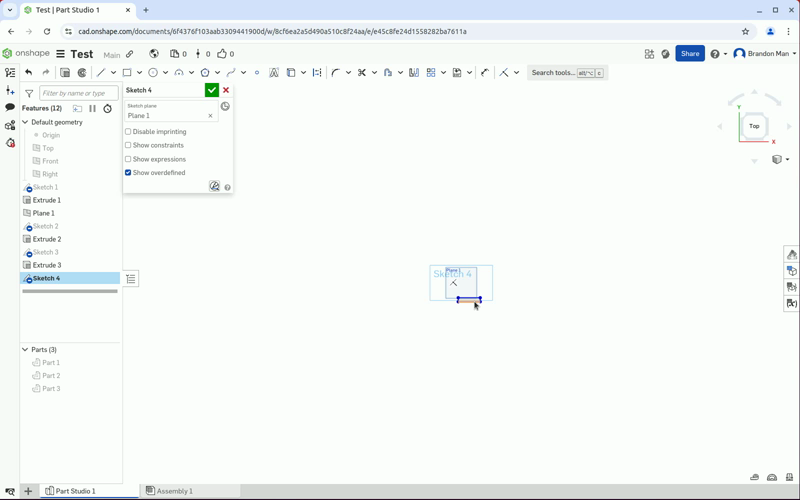
scroll(6)
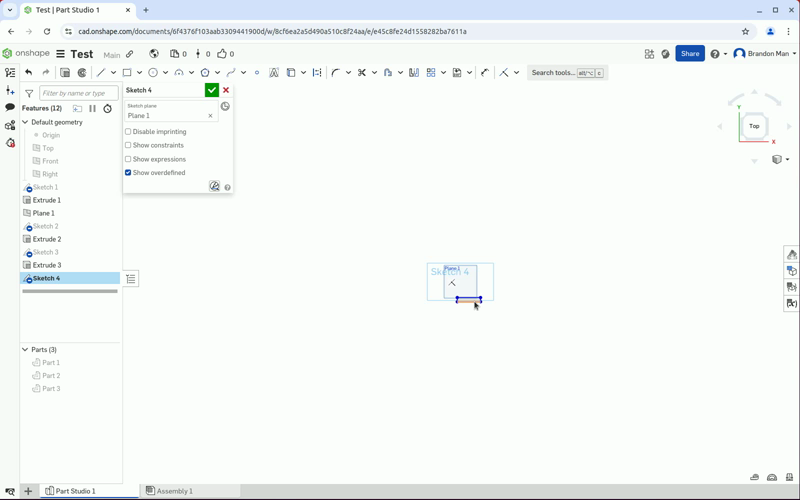
scroll(6)
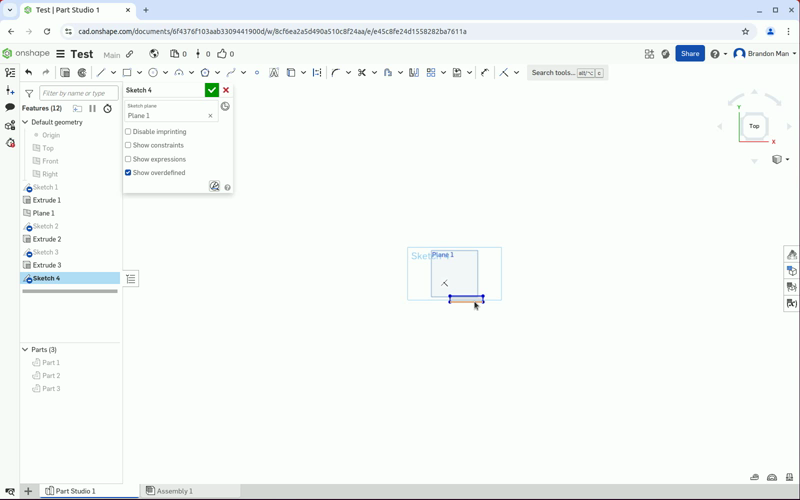
scroll(6)
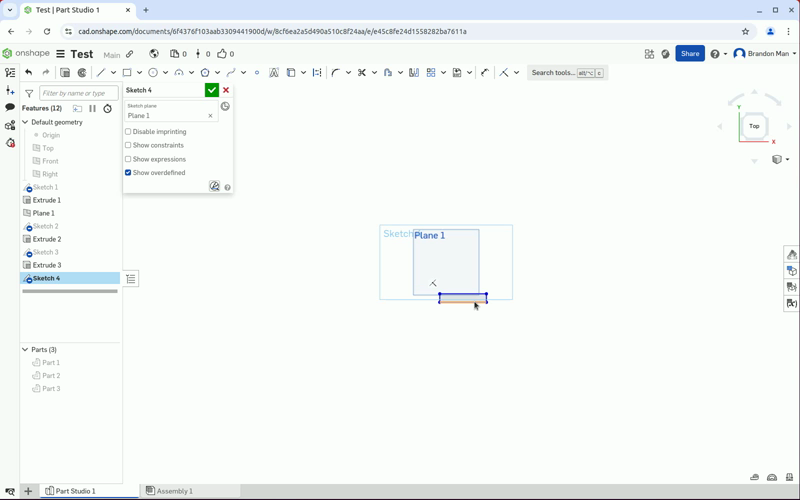
scroll(6)
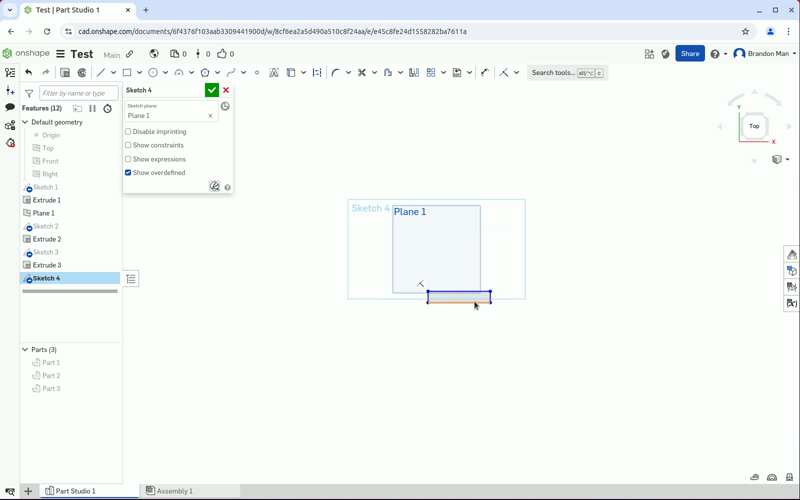
scroll(6)
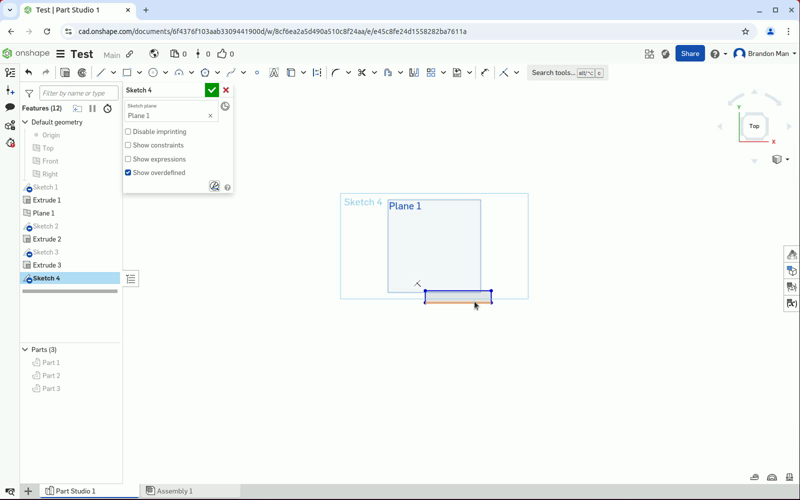
scroll(6)
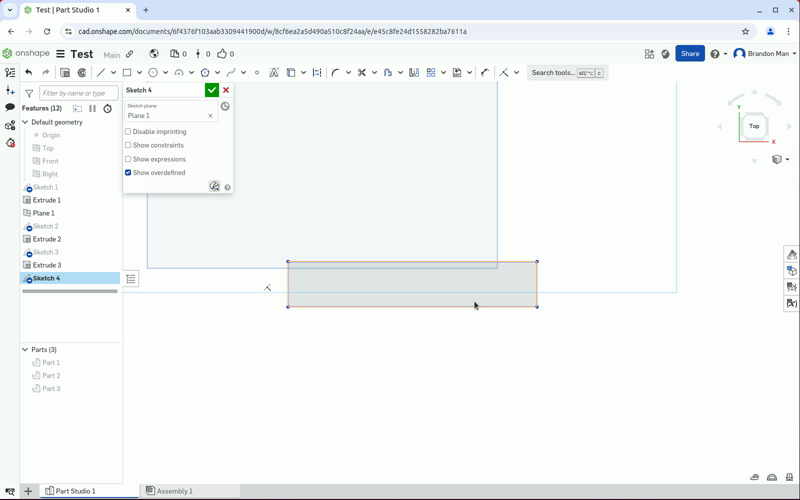
click(474, 301)
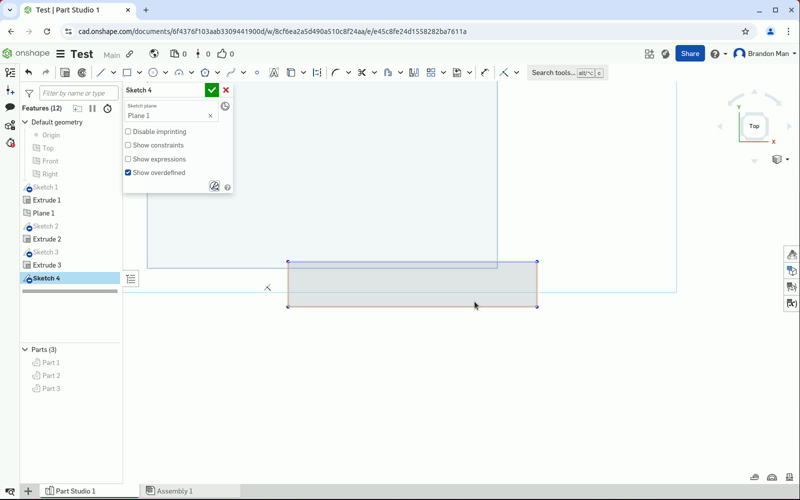
scroll(-6)
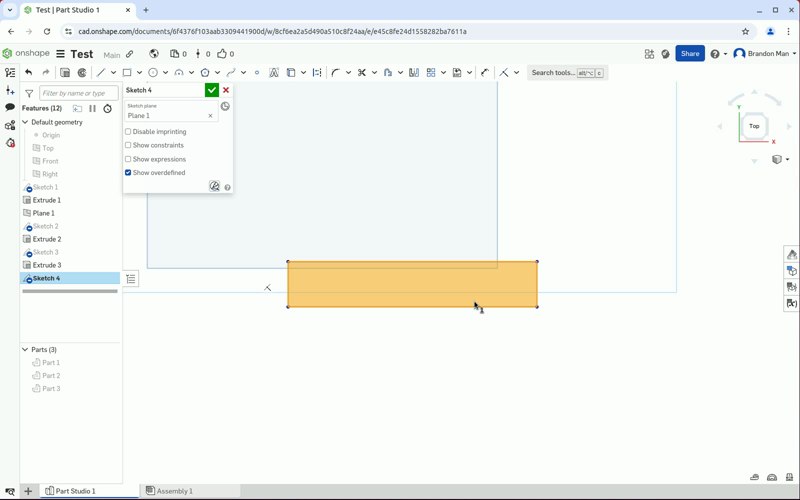
scroll(-6)
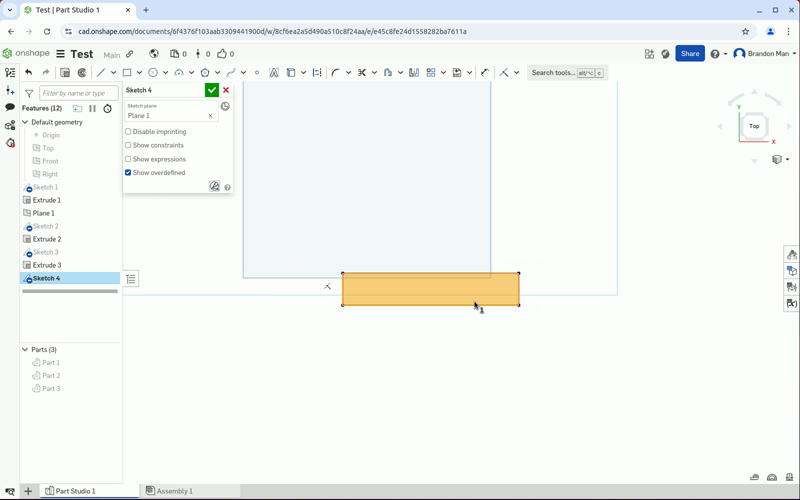
scroll(-6)
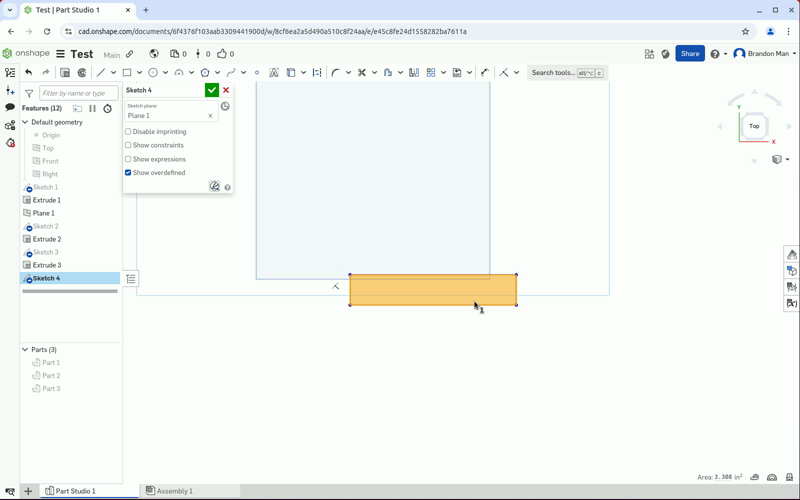
scroll(-6)
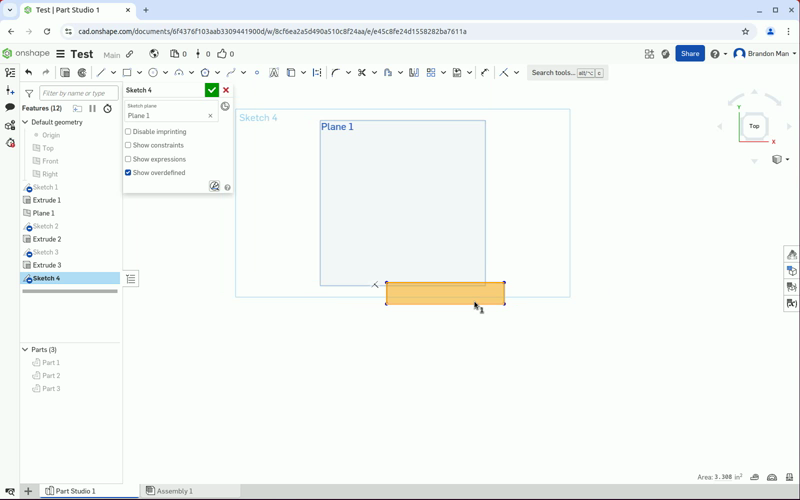
scroll(-6)
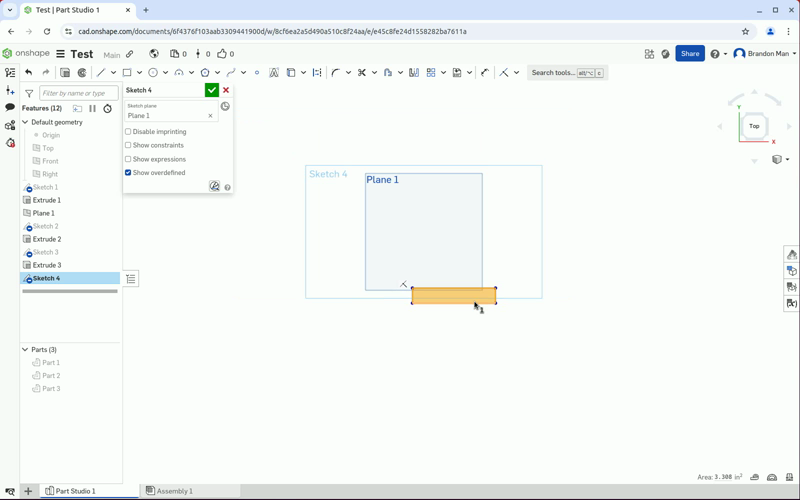
scroll(-6)
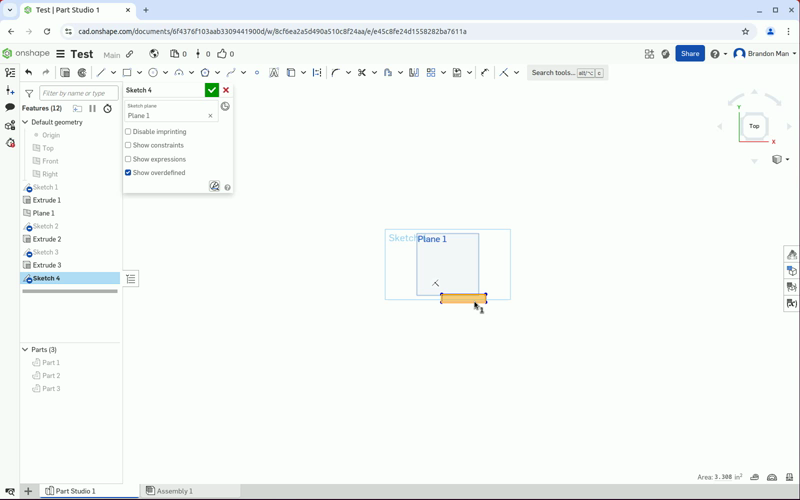
scroll(-6)
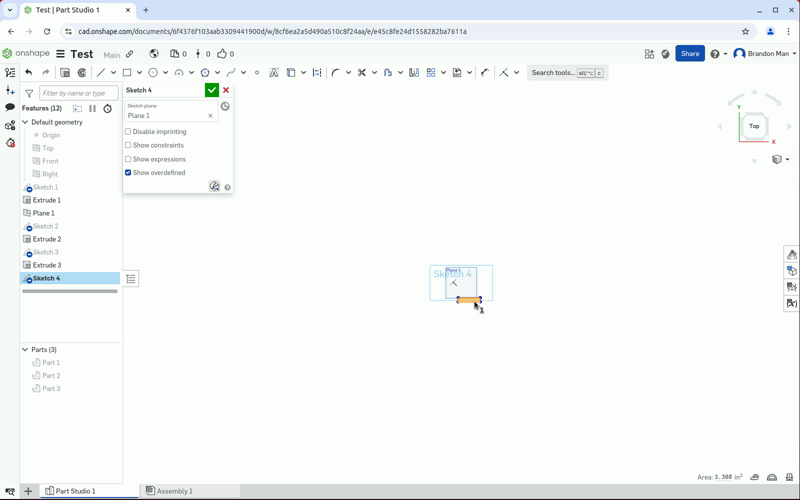
mouse_move(73, 352)
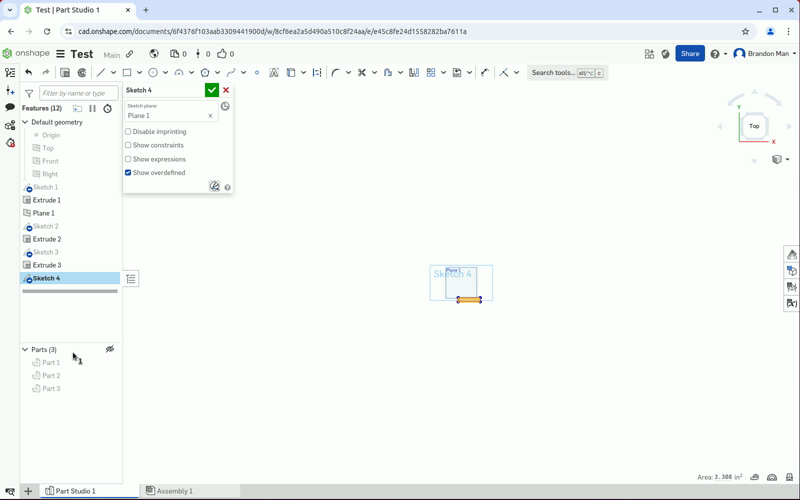
key(shift+y)
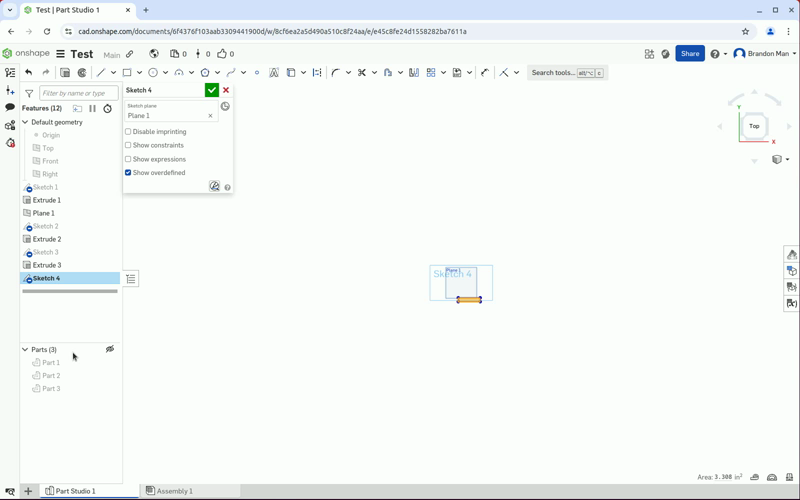
key(shift+e)
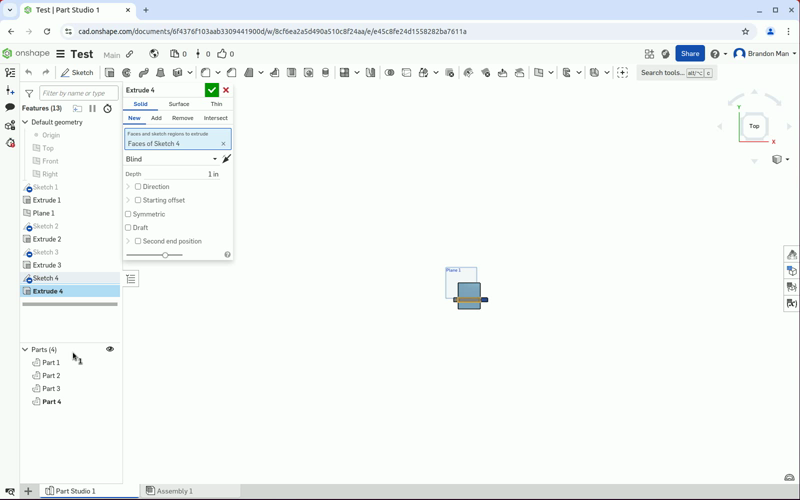
mouse_move(143, 106)
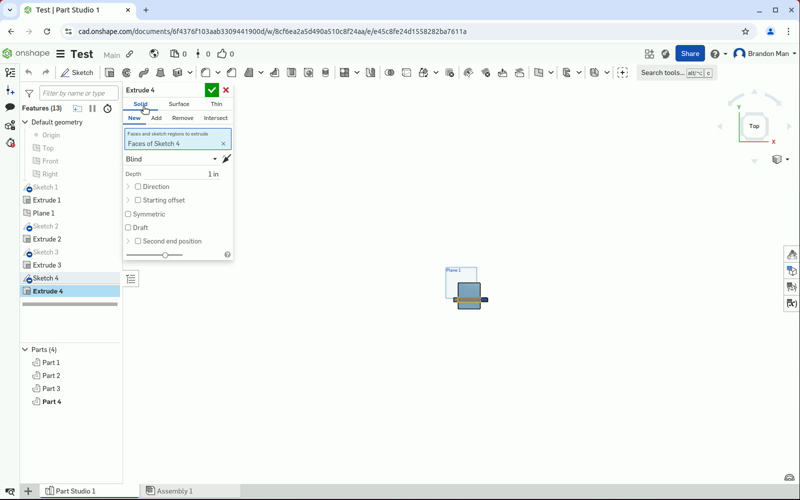
click(143, 106)
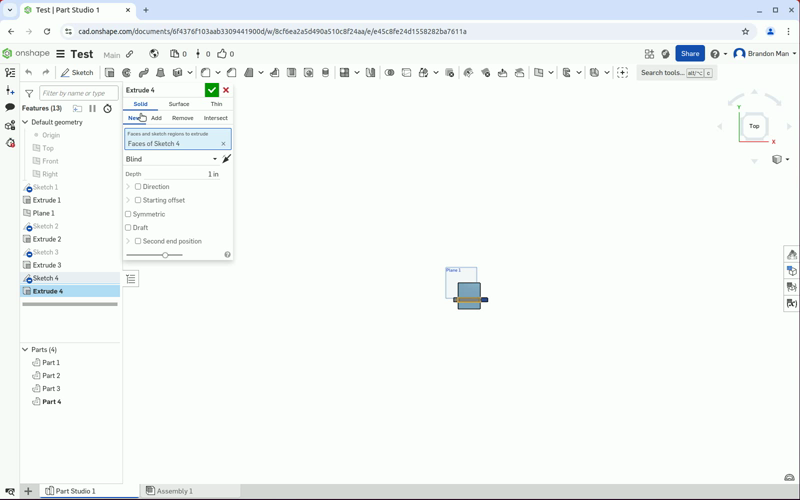
mouse_move(137, 120)
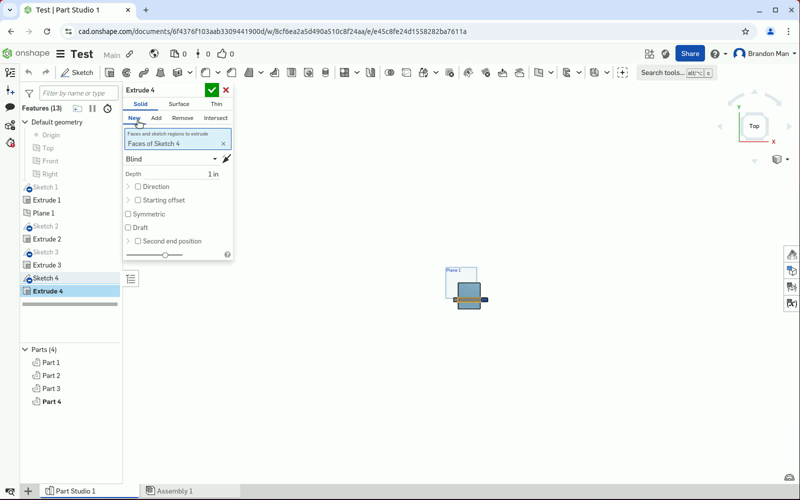
click(137, 120)
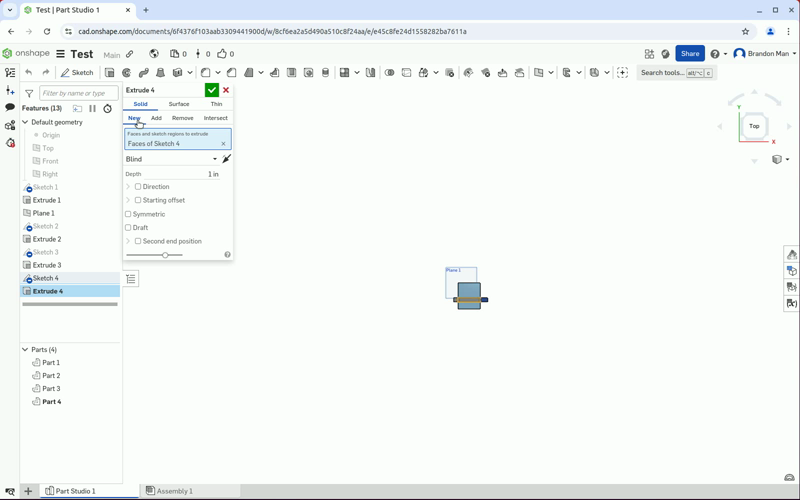
key(tab, 4)
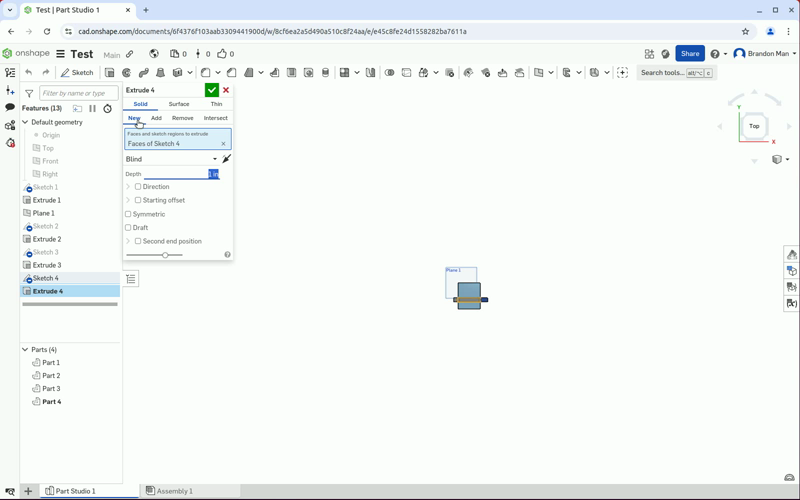
text(0.481)
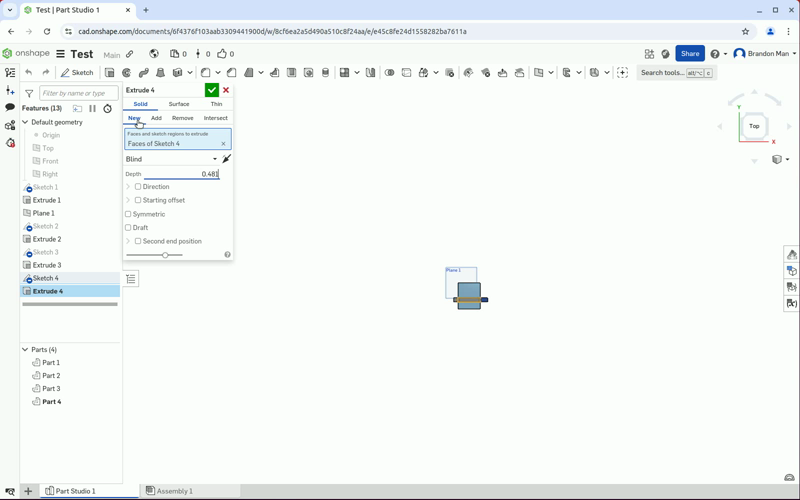
key(enter)
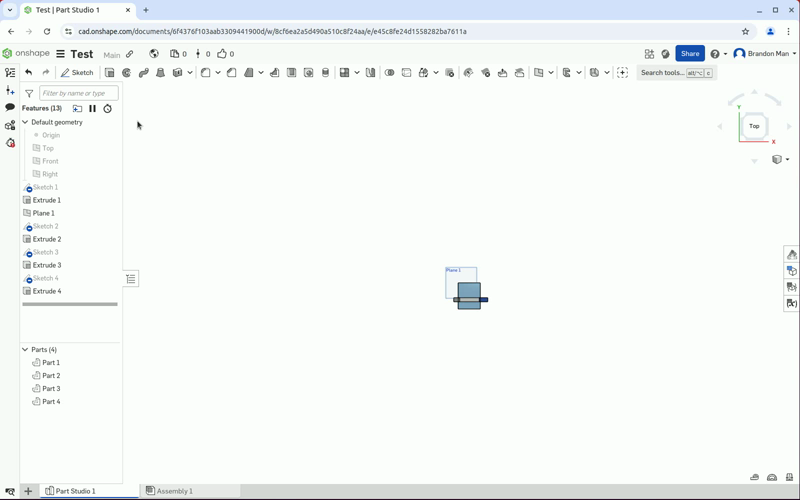
key(shift+h)
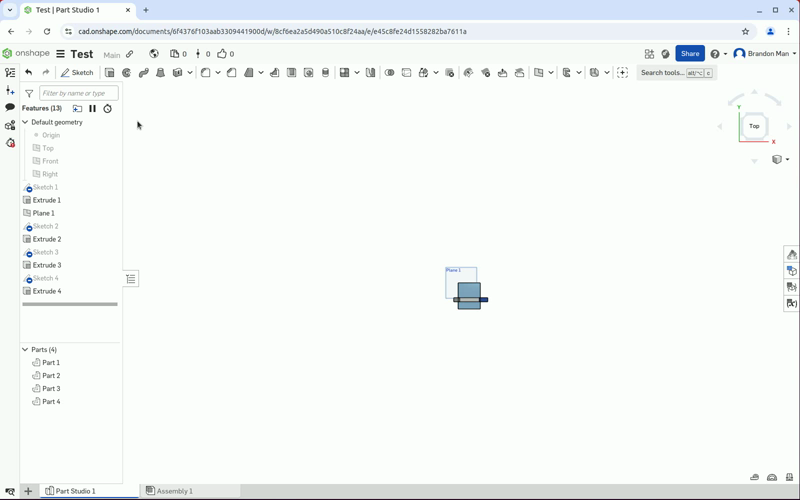
key(shift+h)
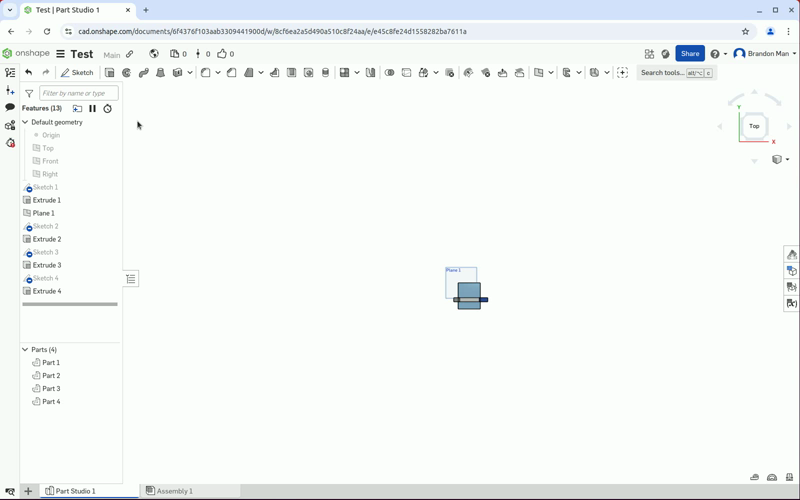
mouse_move(73, 189)
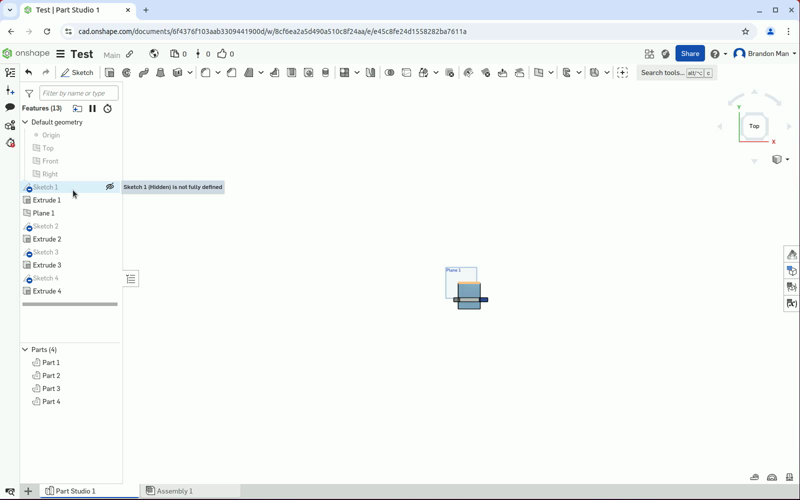
click(73, 189)
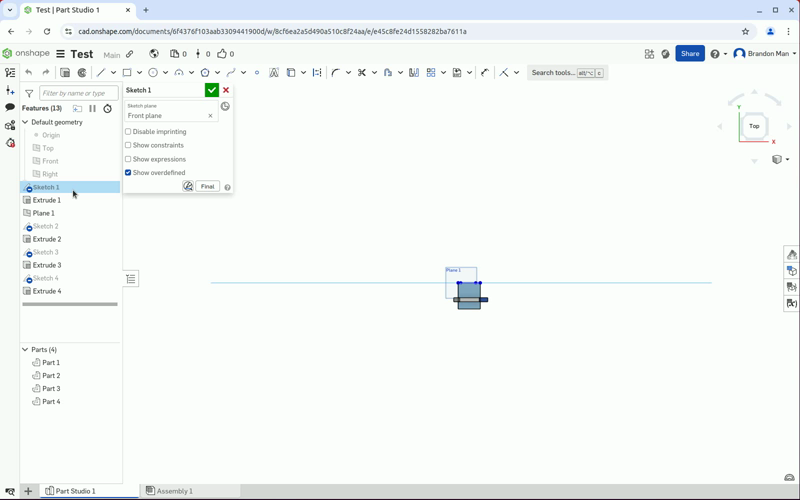
mouse_move(229, 92)
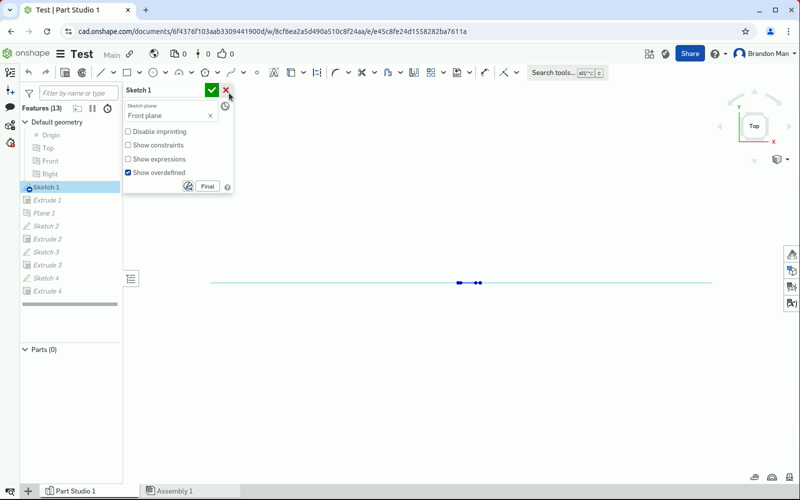
click(229, 92)
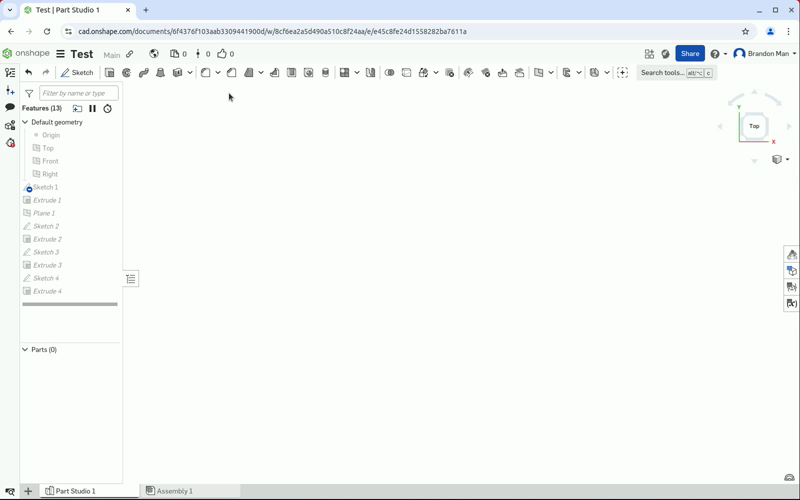
key(shift+s)
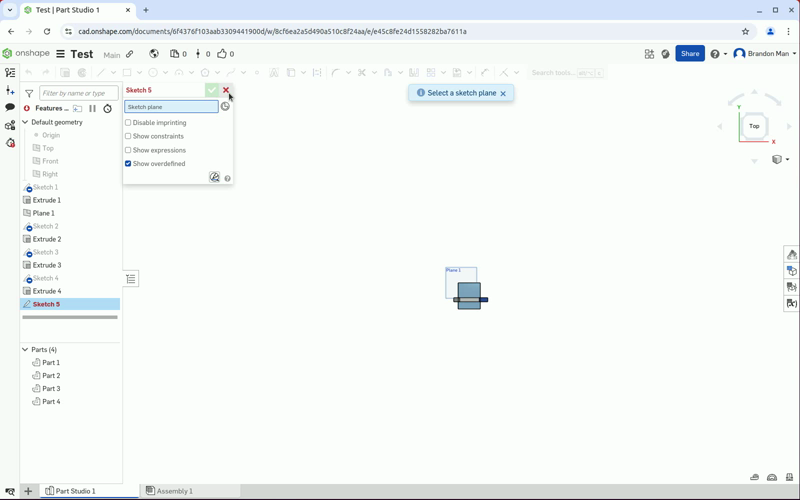
mouse_move(73, 215)
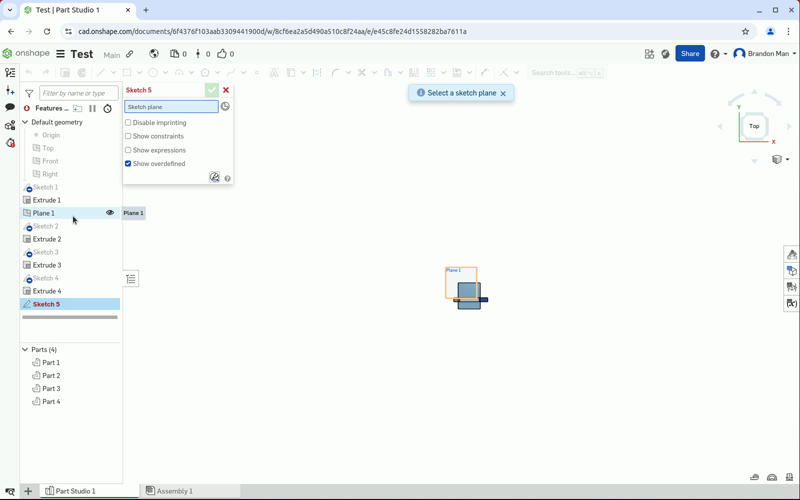
click(73, 215)
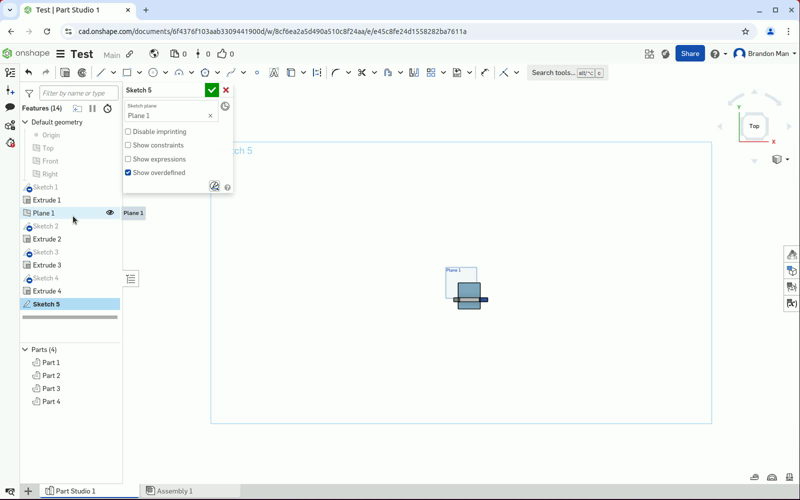
mouse_move(73, 352)
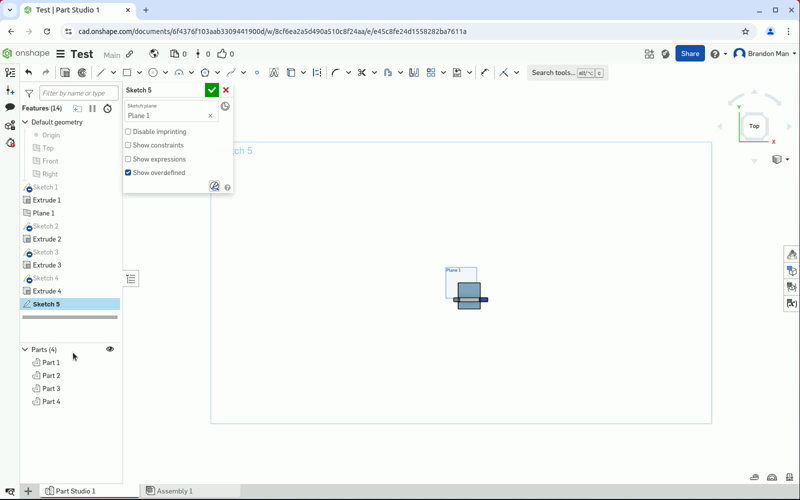
key(y)
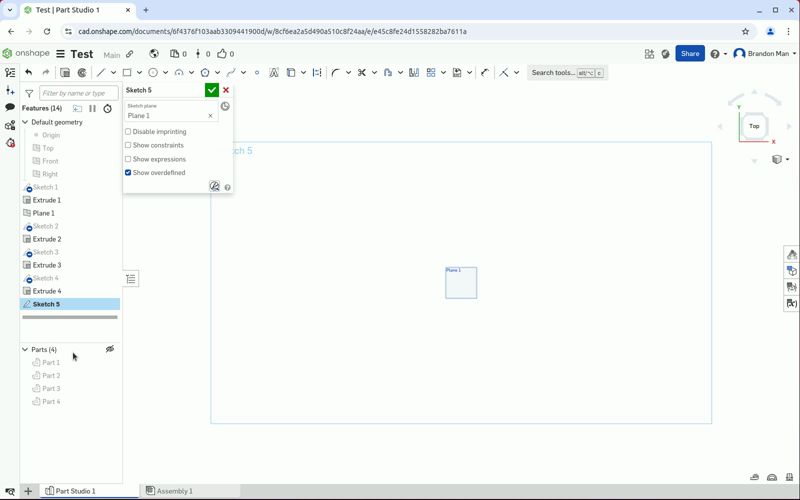
key(l)
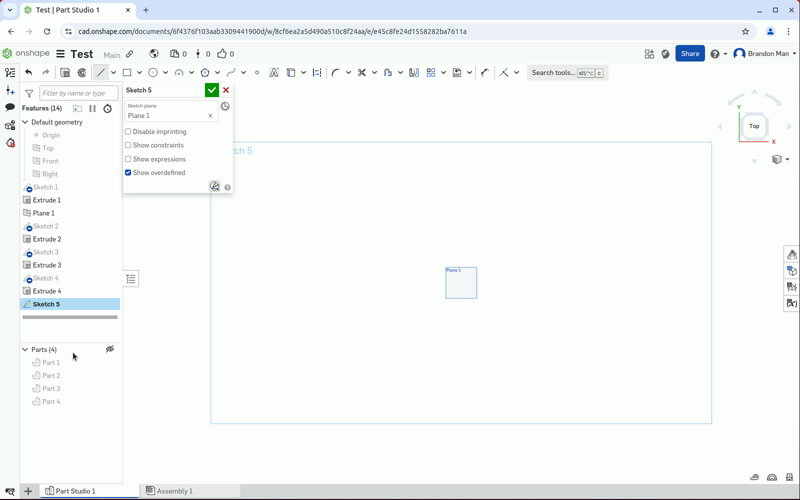
key_down(shift)
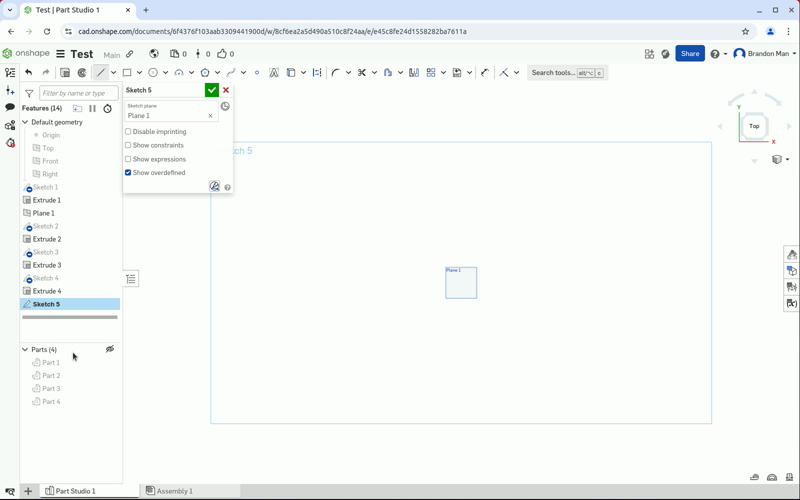
mouse_move(458, 291)
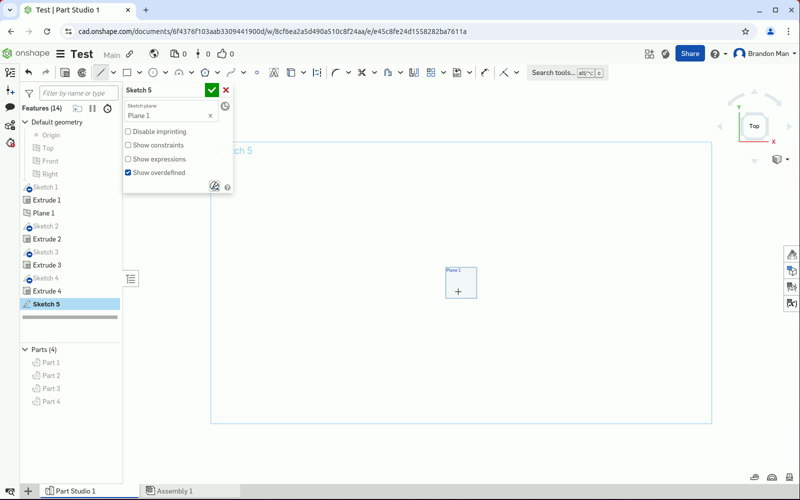
click(458, 291)
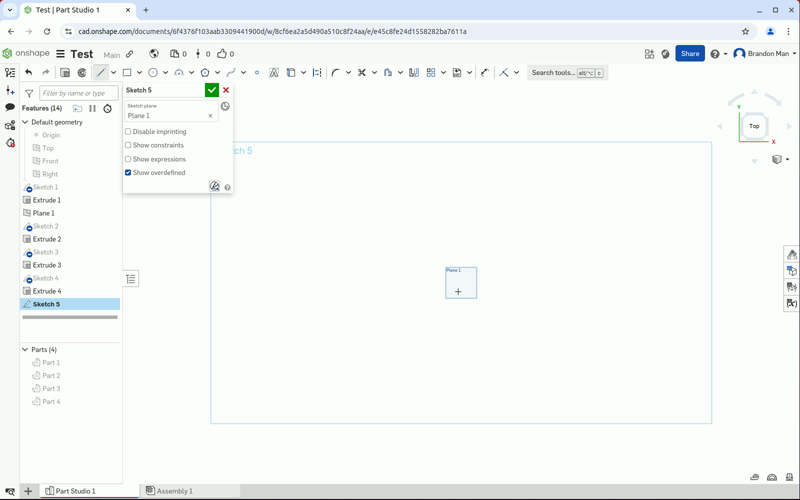
key_up(shift)
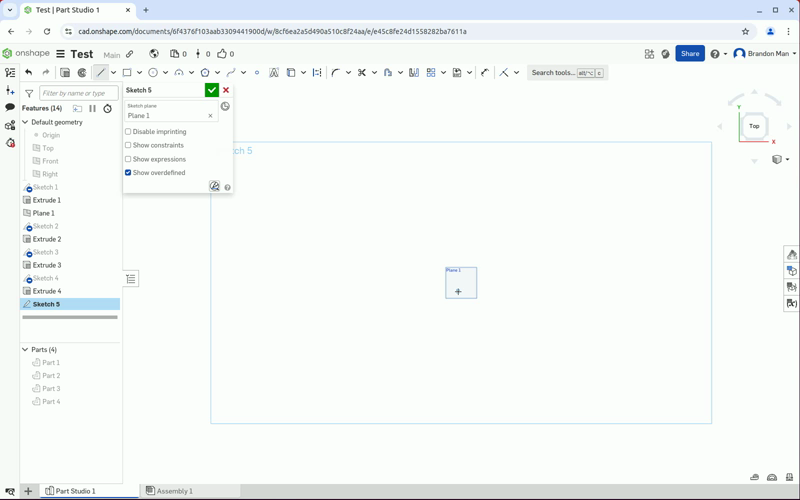
key_down(shift)
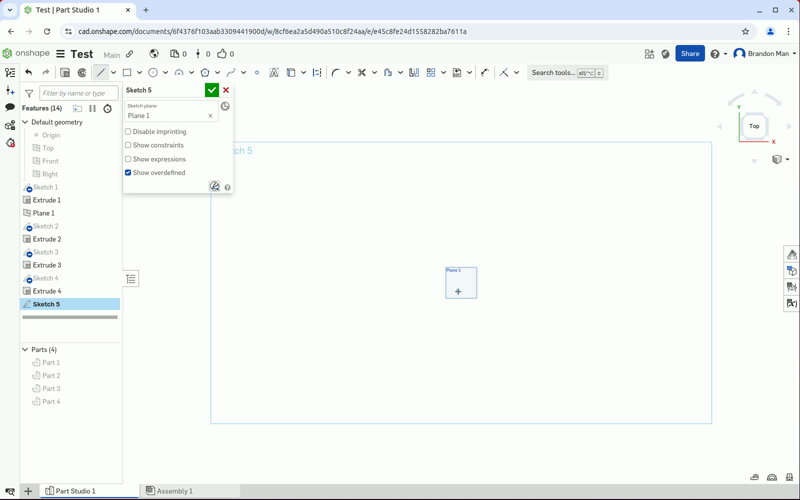
mouse_move(488, 291)
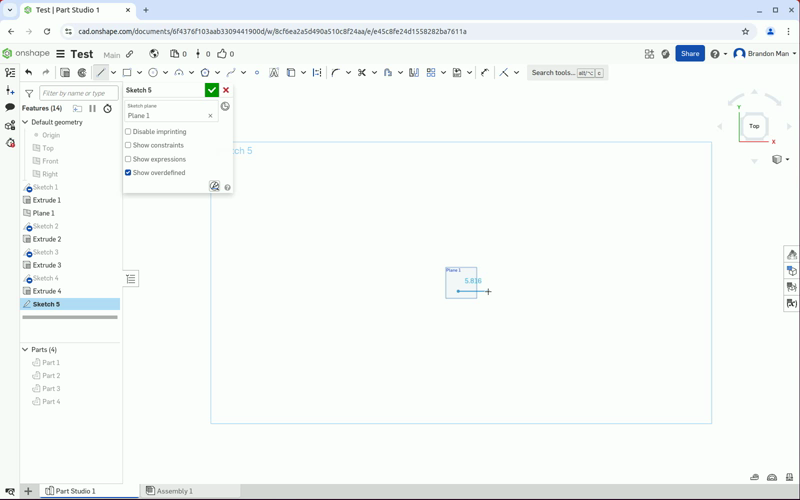
mouse_move(480, 291)
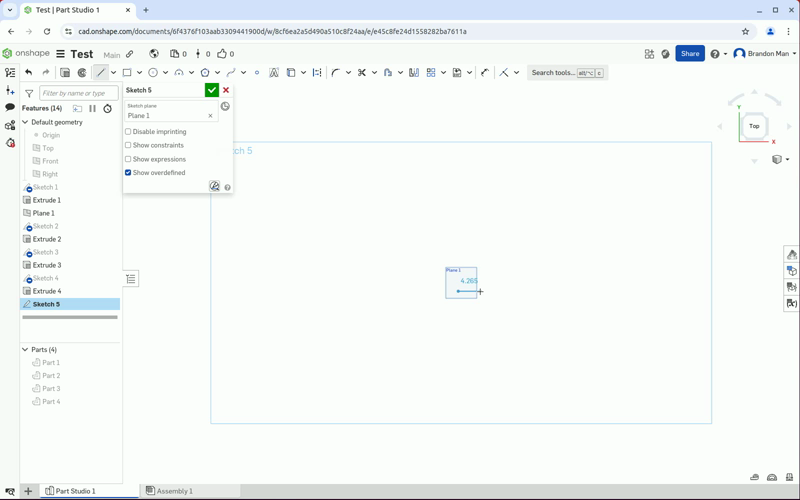
click(480, 291)
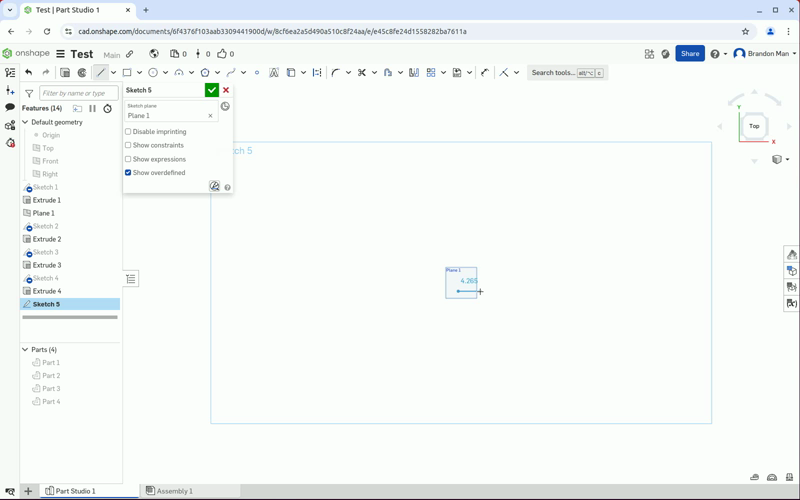
key_up(shift)
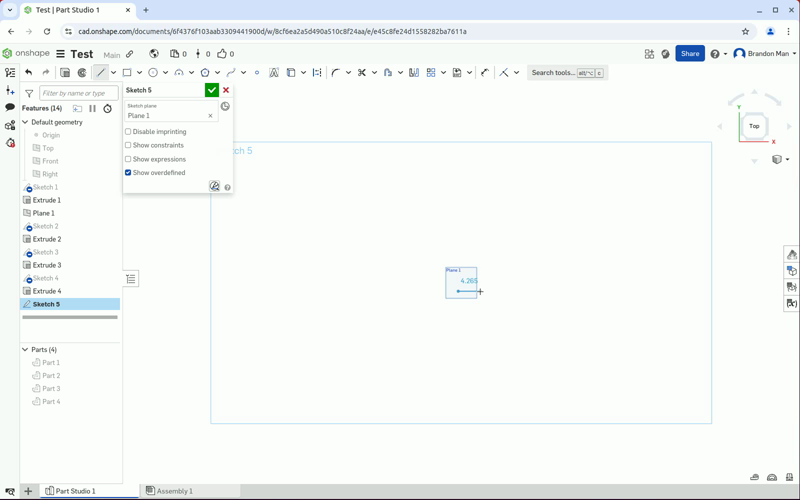
key_down(shift)
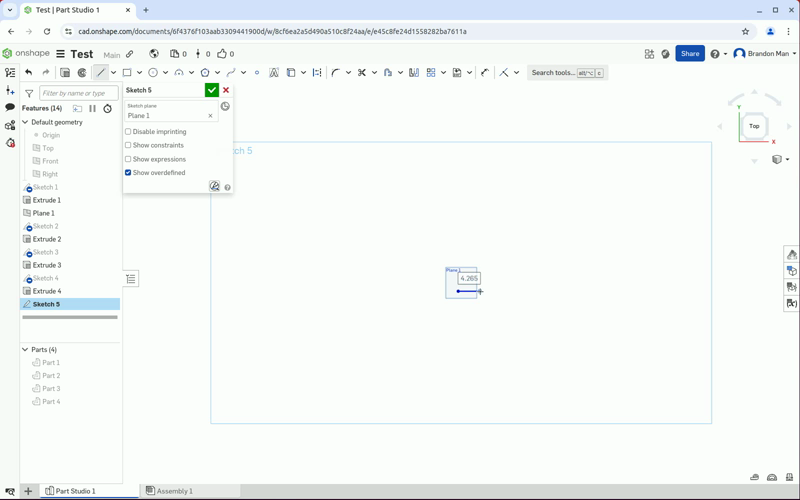
mouse_move(510, 291)
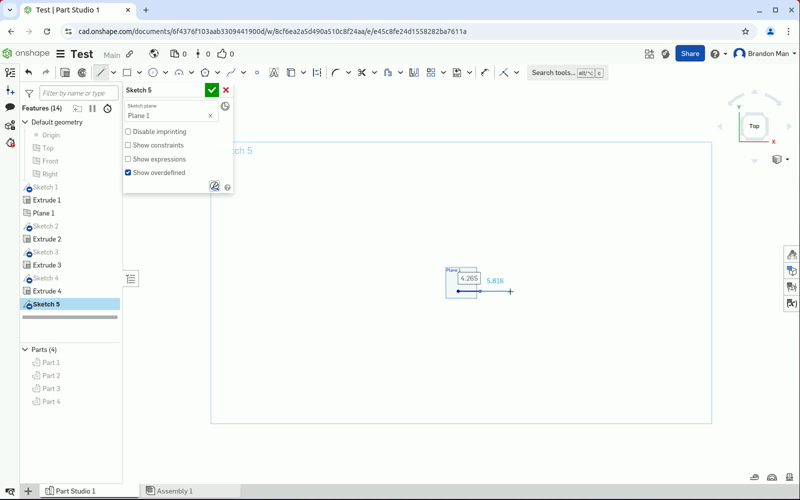
mouse_move(480, 287)
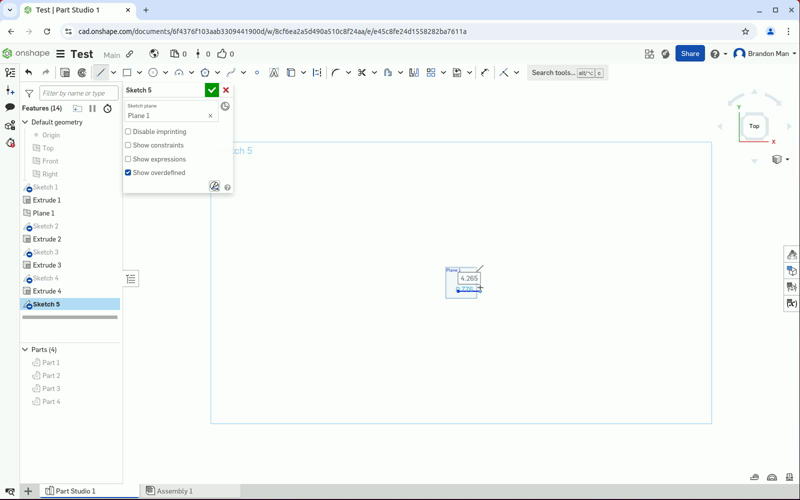
scroll(6)
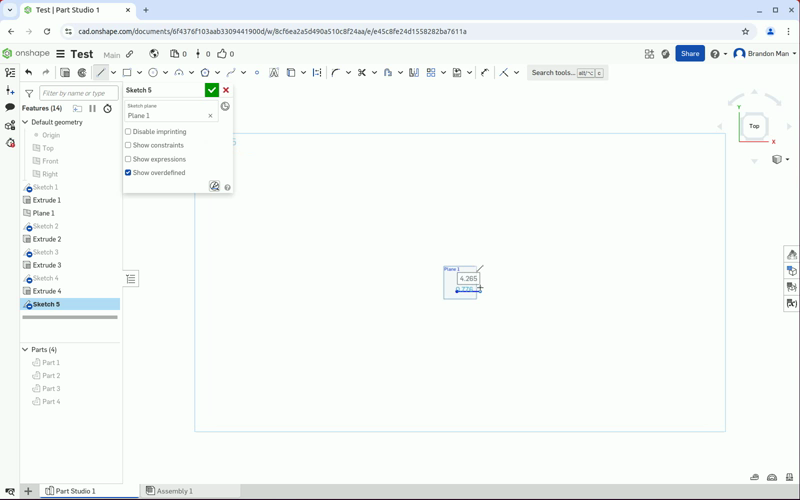
scroll(6)
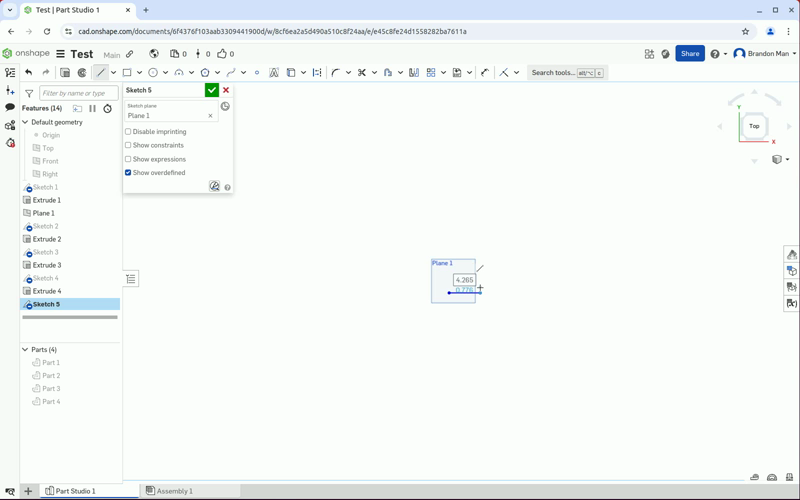
scroll(6)
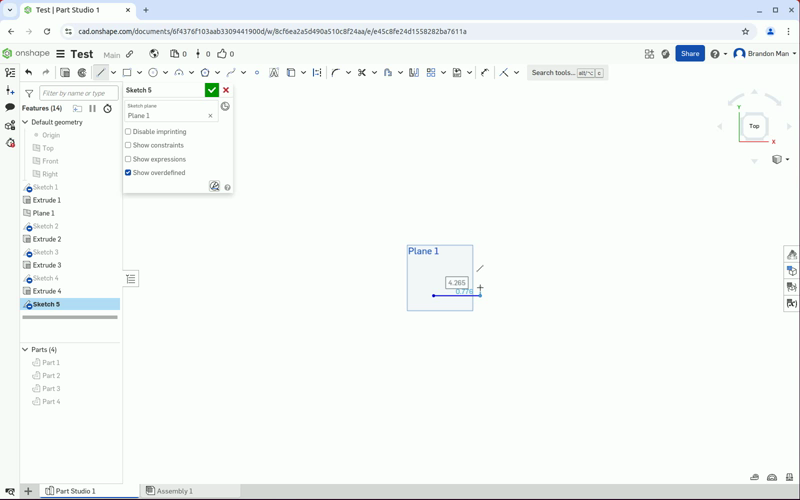
scroll(6)
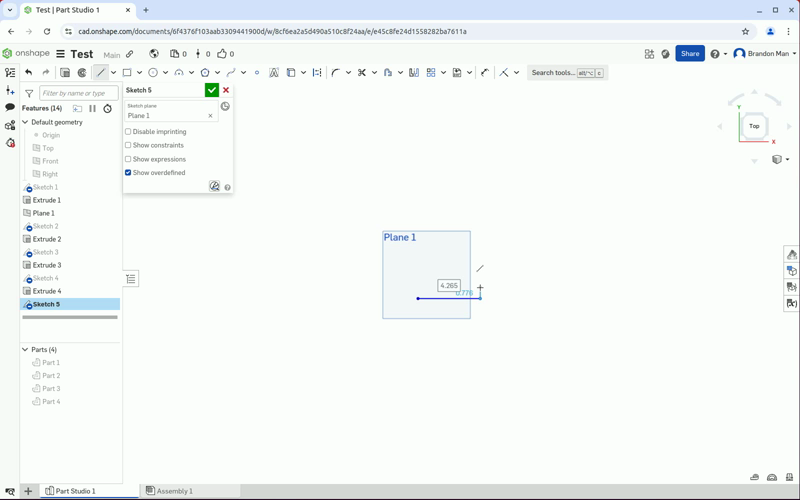
scroll(6)
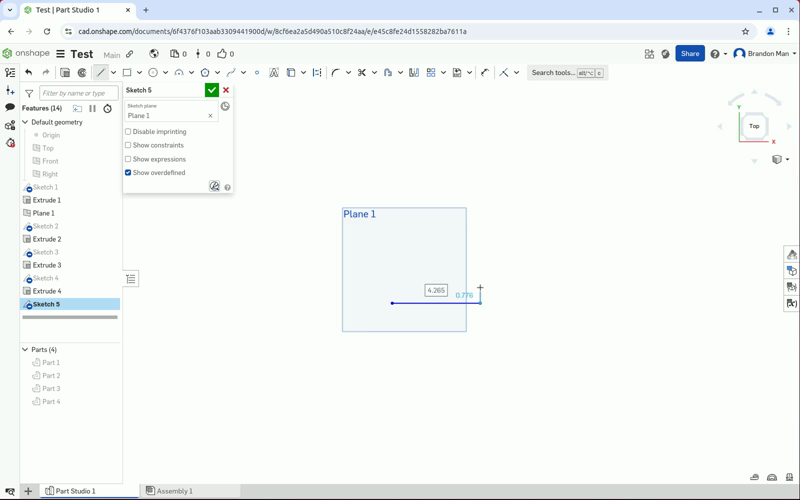
scroll(6)
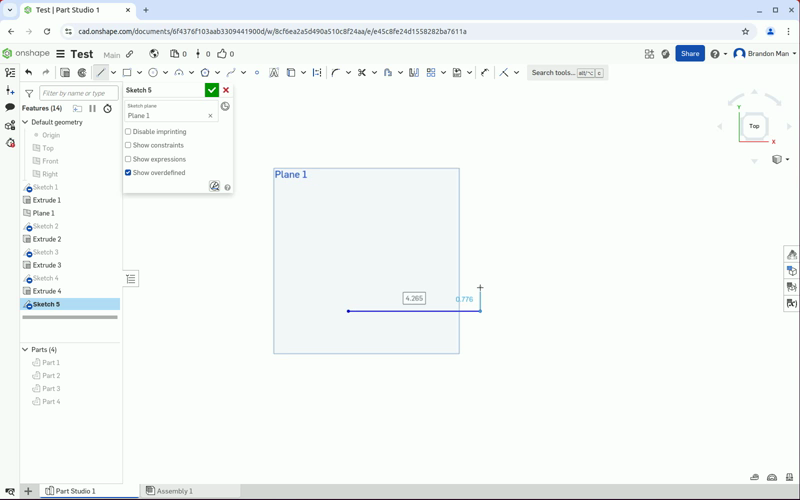
scroll(6)
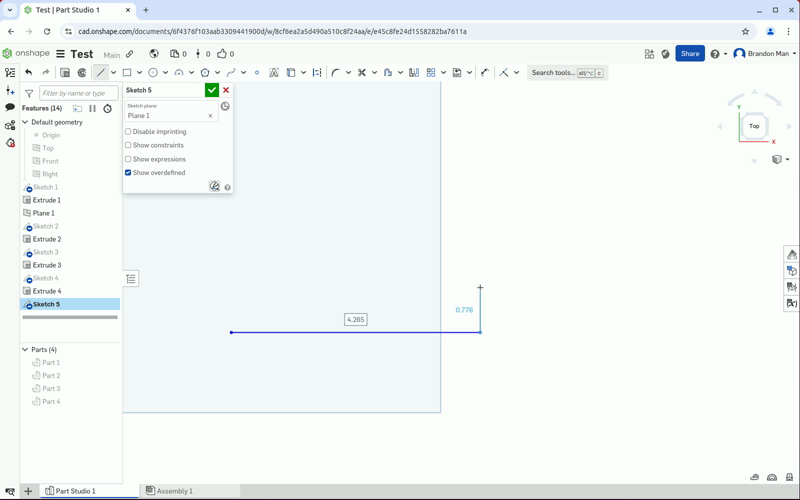
click(480, 287)
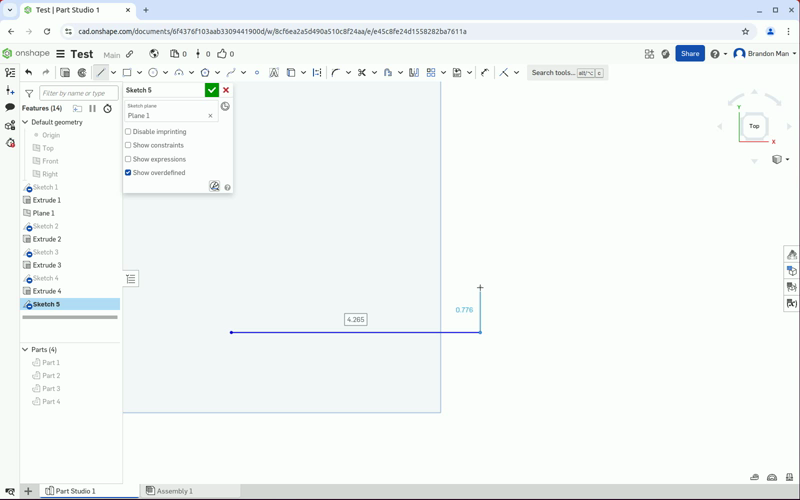
scroll(-6)
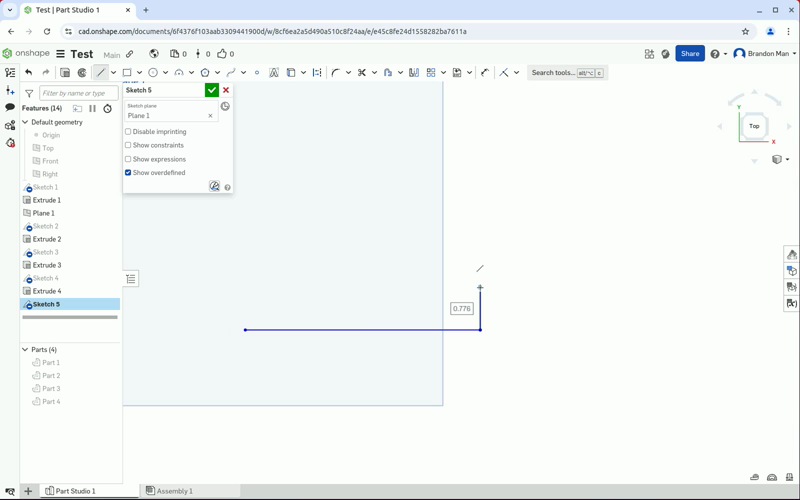
scroll(-6)
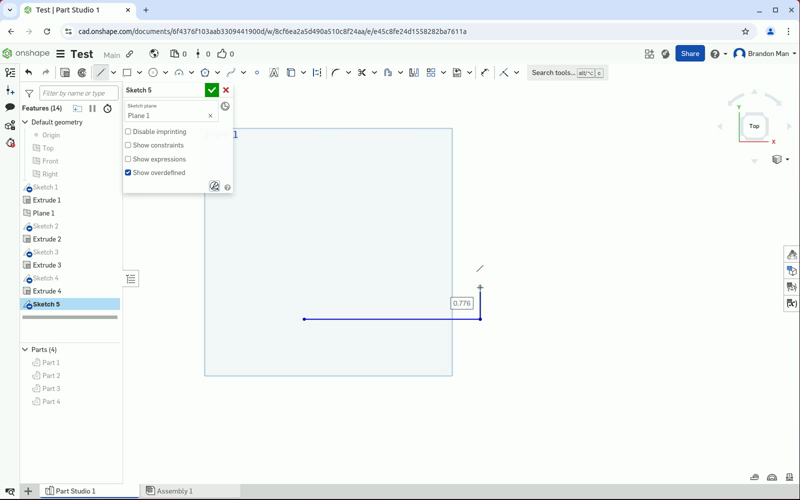
scroll(-6)
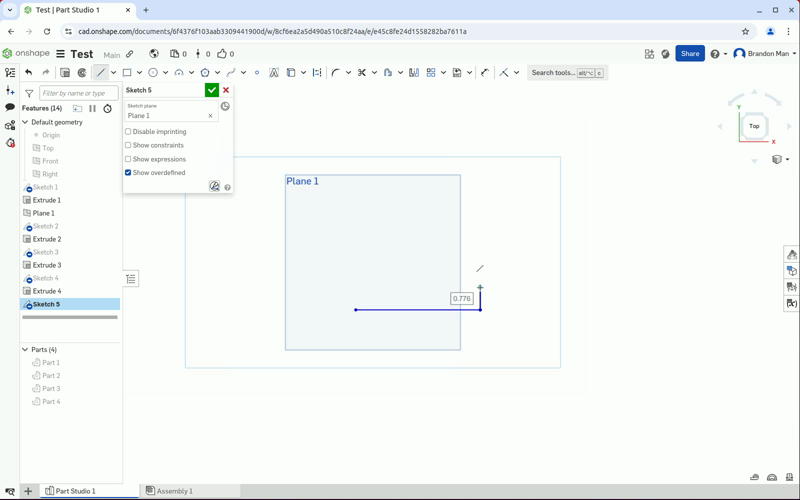
scroll(-6)
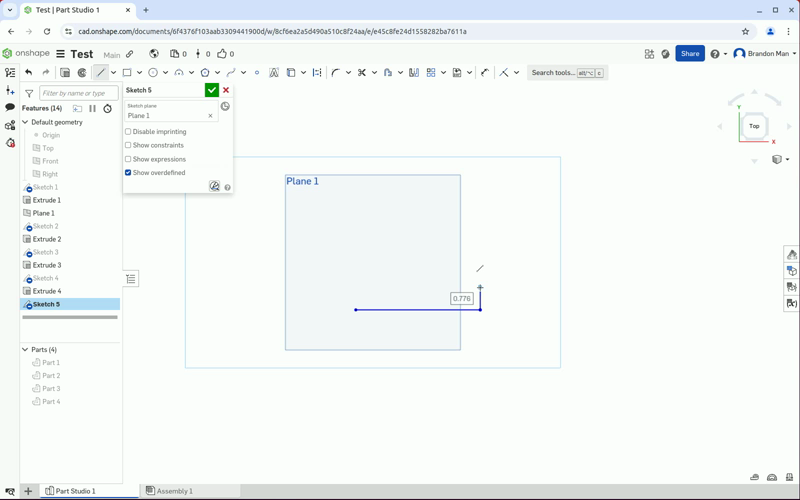
scroll(-6)
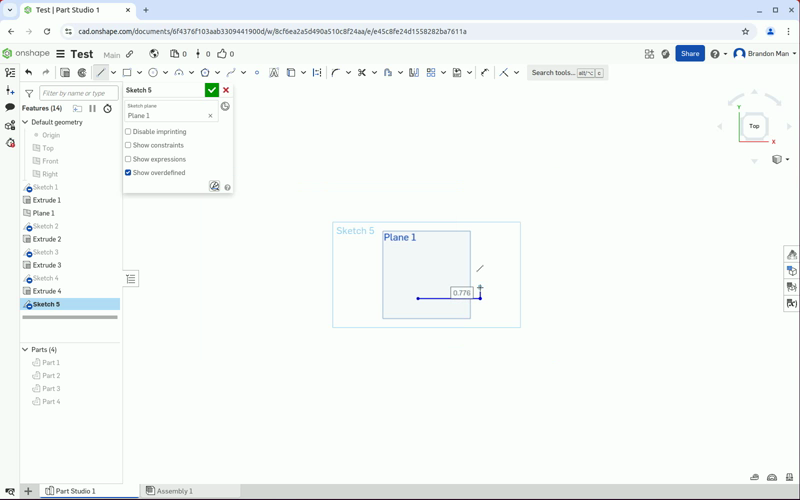
scroll(-6)
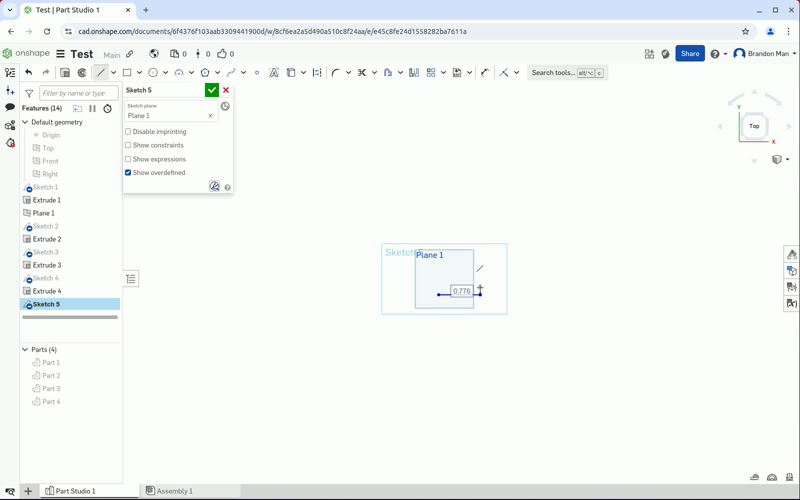
scroll(-6)
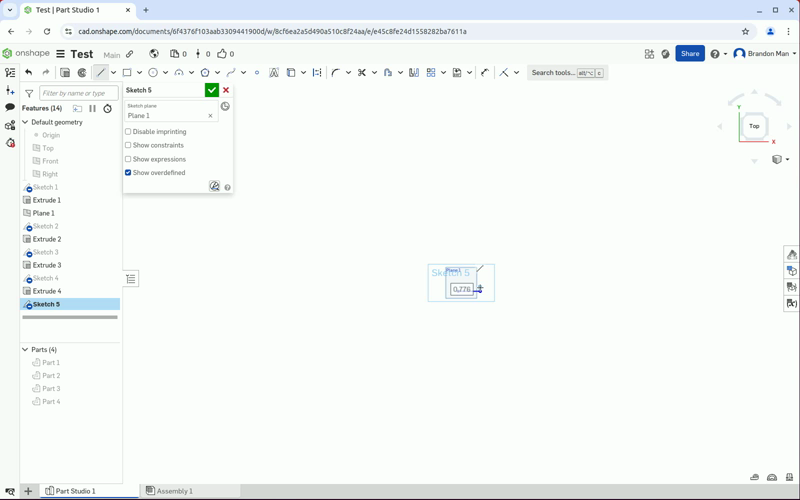
key_up(shift)
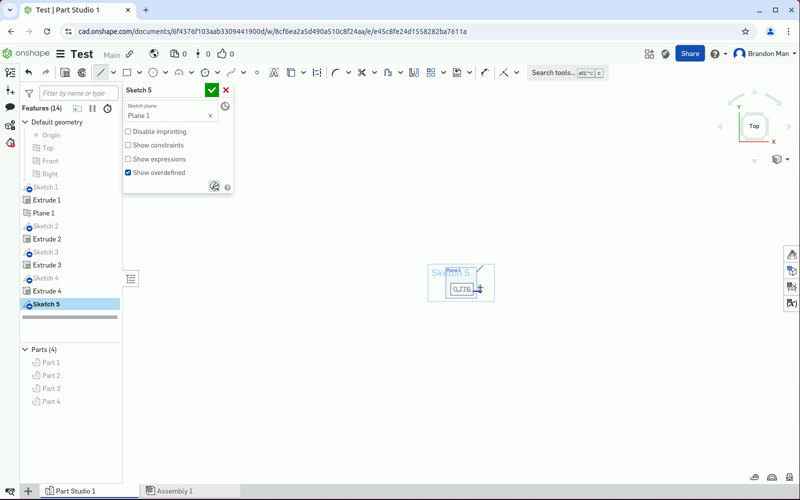
key_down(shift)
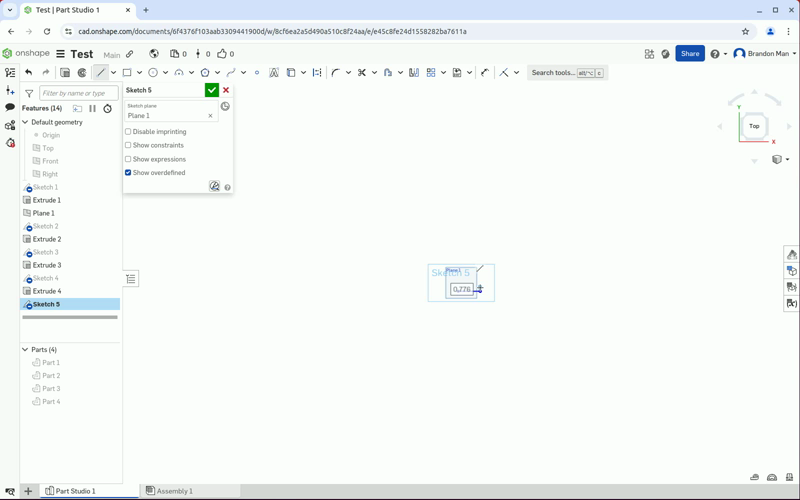
mouse_move(510, 287)
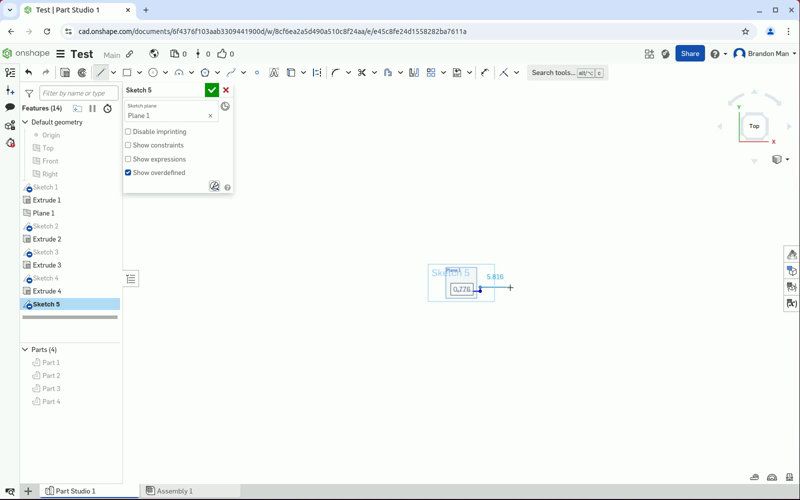
mouse_move(458, 287)
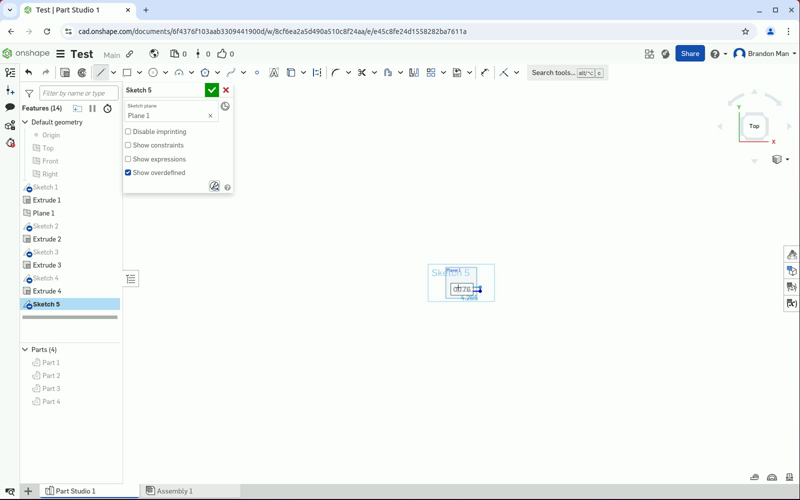
scroll(6)
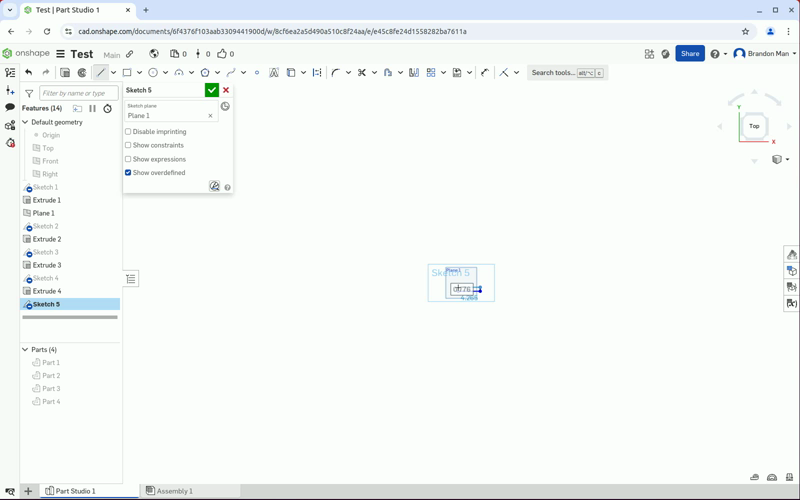
scroll(6)
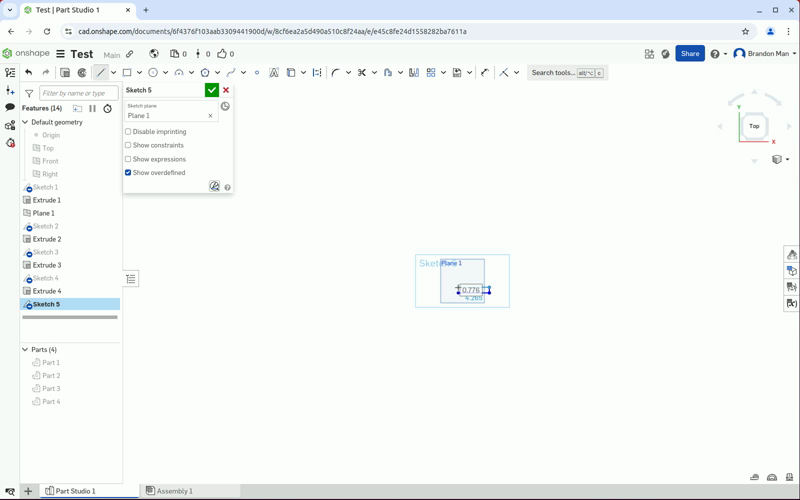
scroll(6)
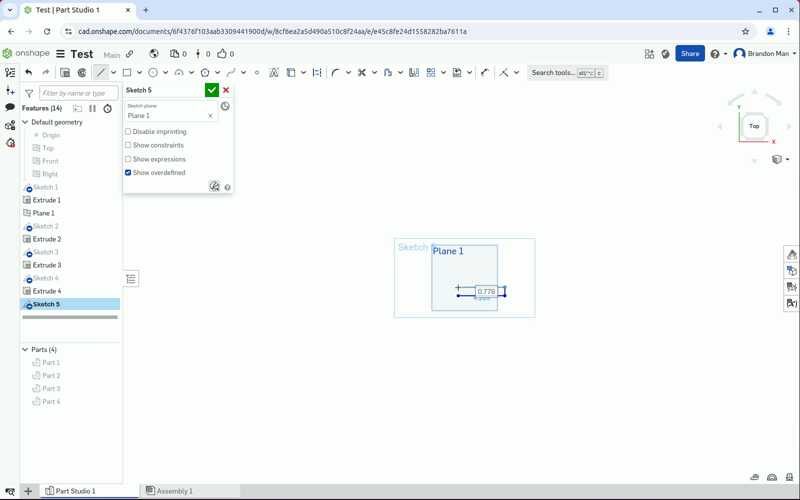
scroll(6)
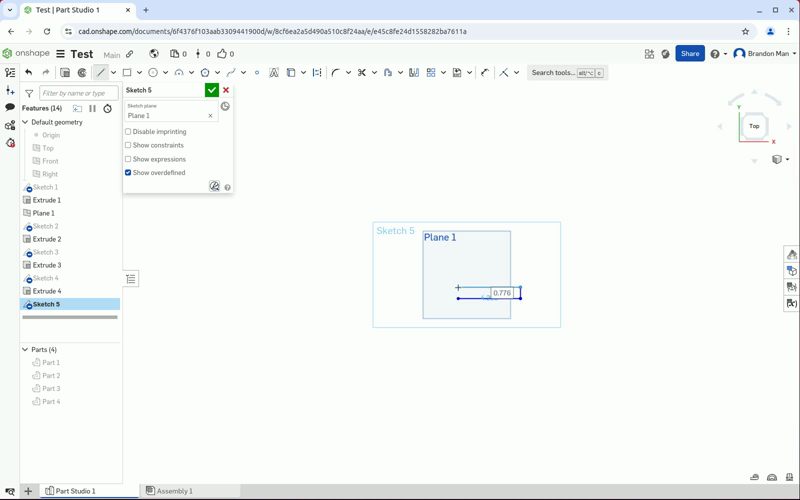
scroll(6)
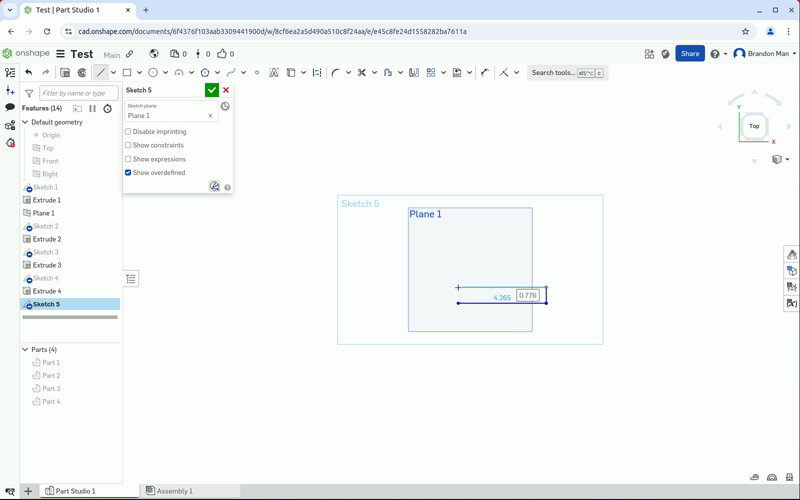
scroll(6)
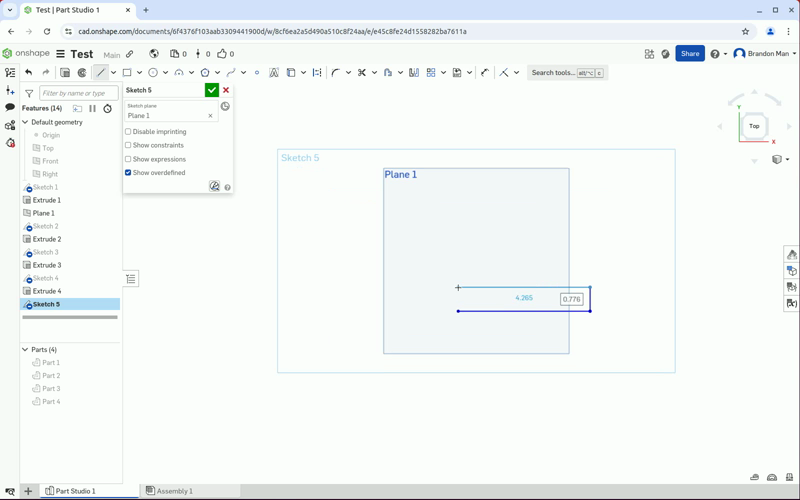
scroll(6)
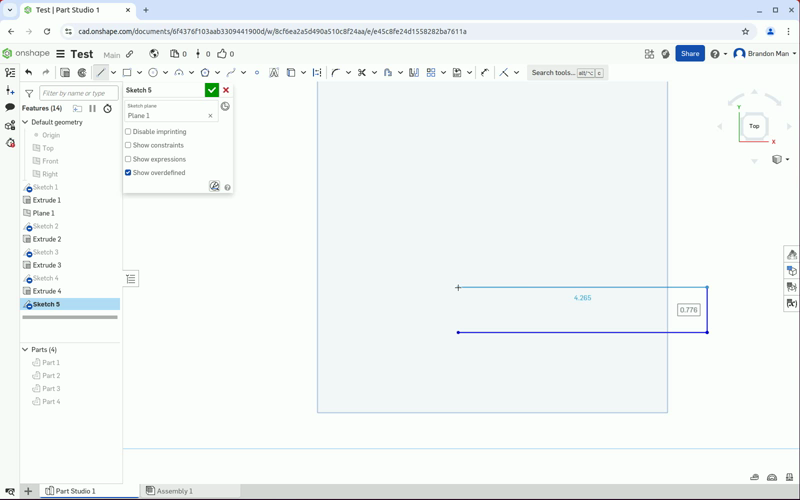
click(458, 287)
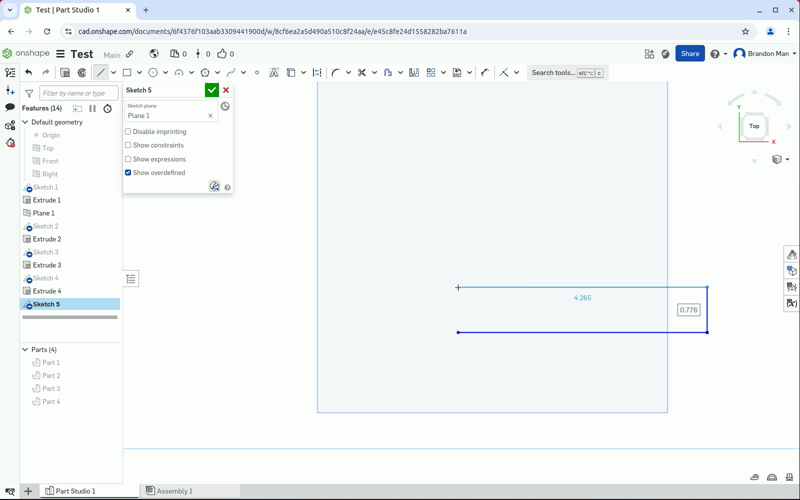
scroll(-6)
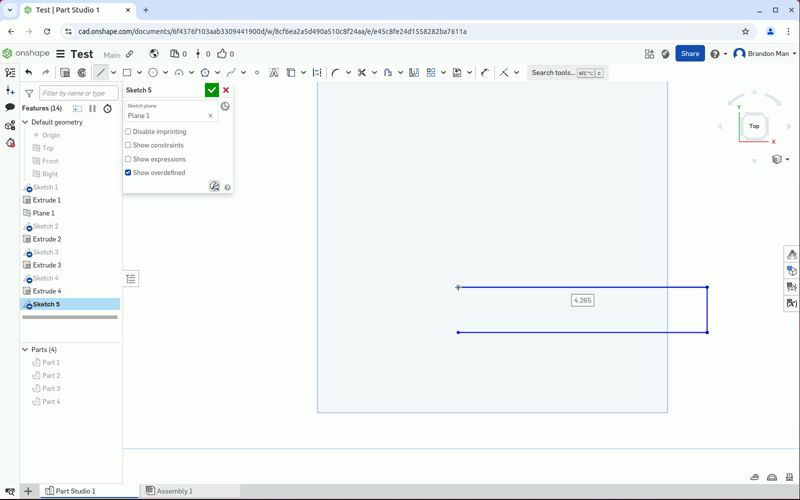
scroll(-6)
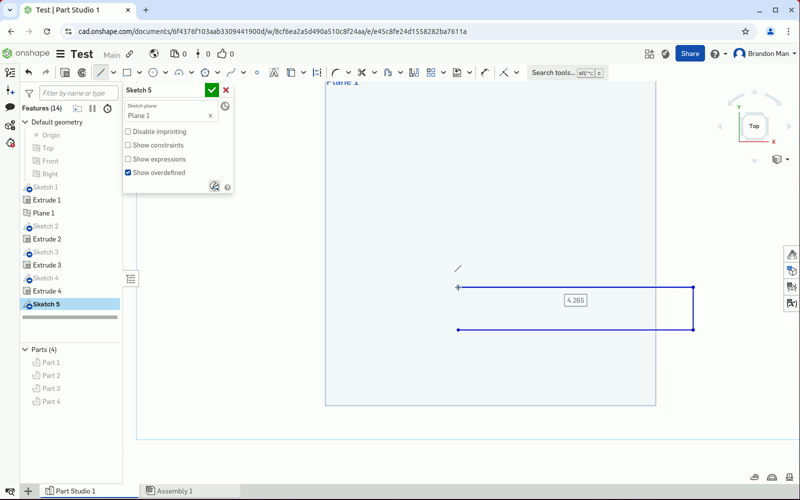
scroll(-6)
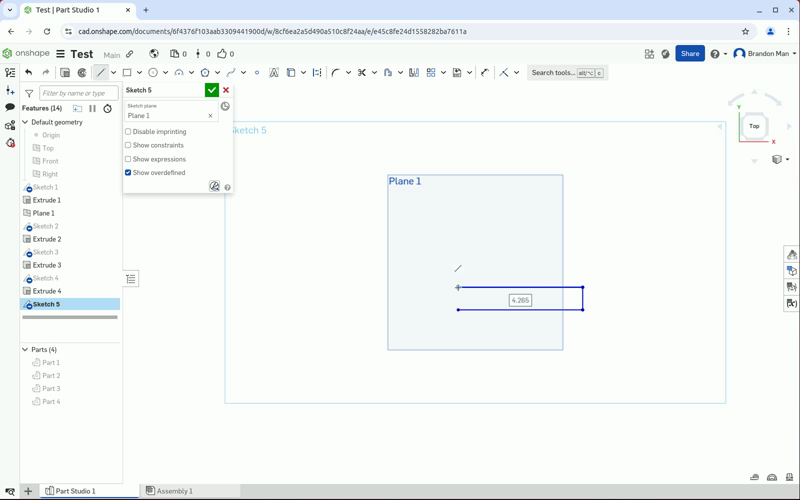
scroll(-6)
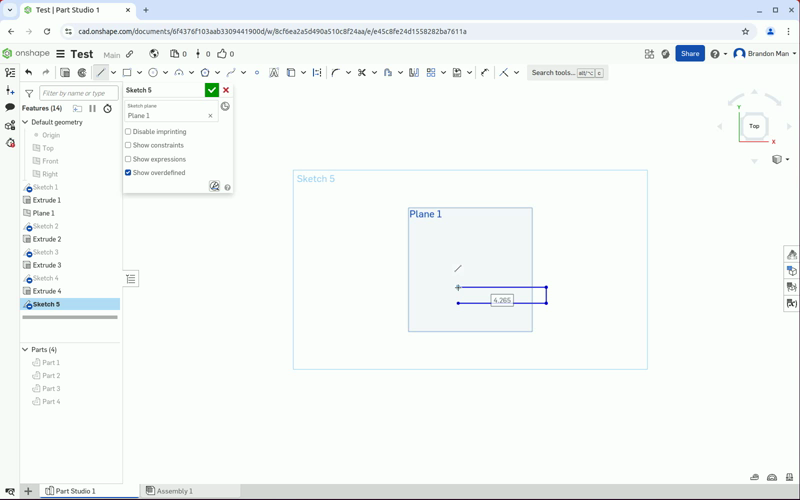
scroll(-6)
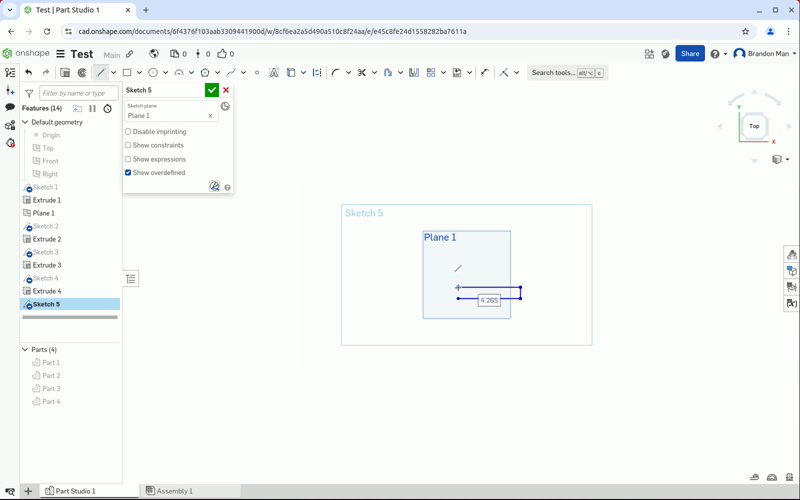
scroll(-6)
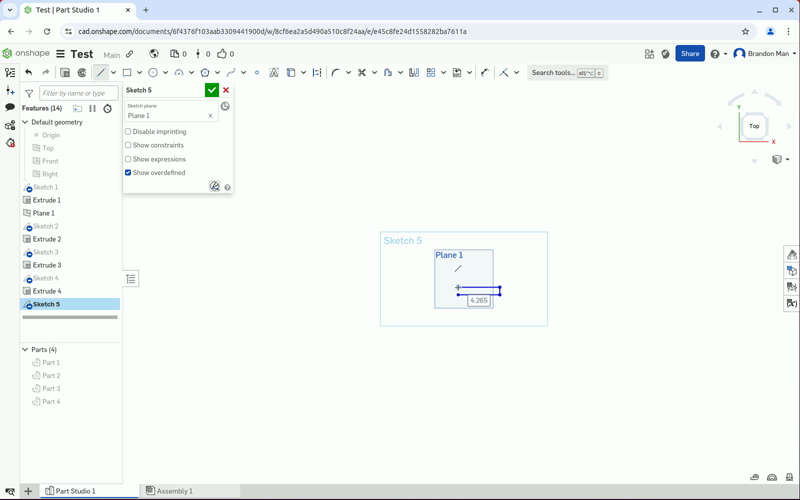
scroll(-6)
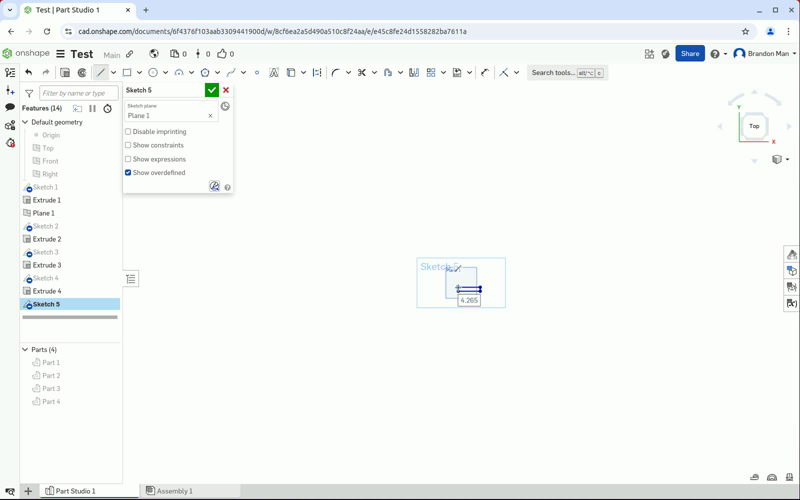
key_up(shift)
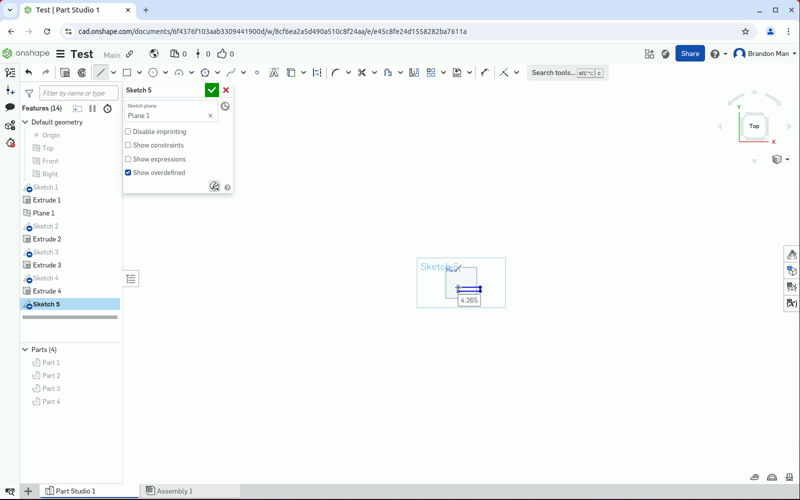
mouse_move(488, 287)
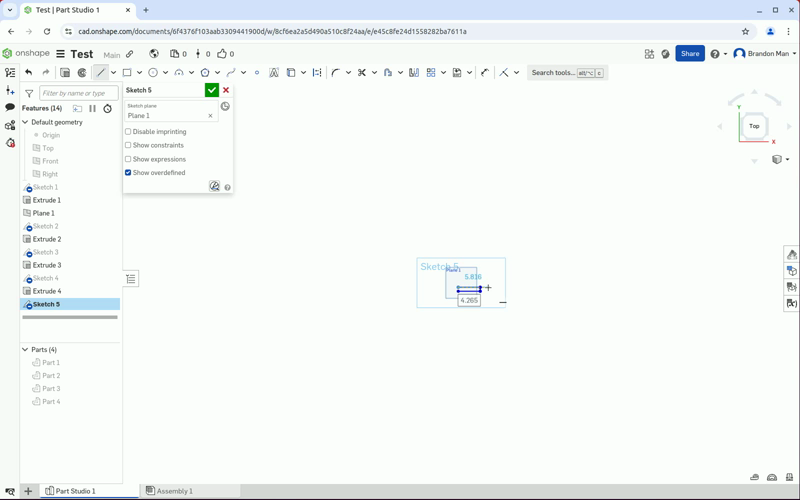
key_down(shift)
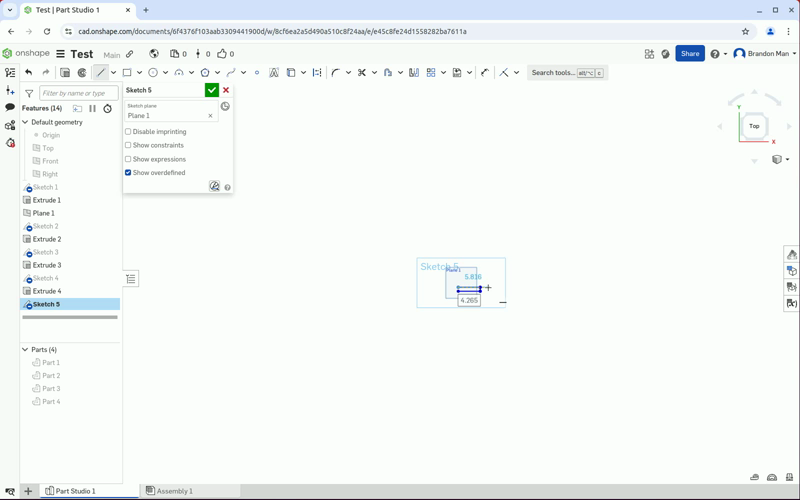
mouse_move(458, 291)
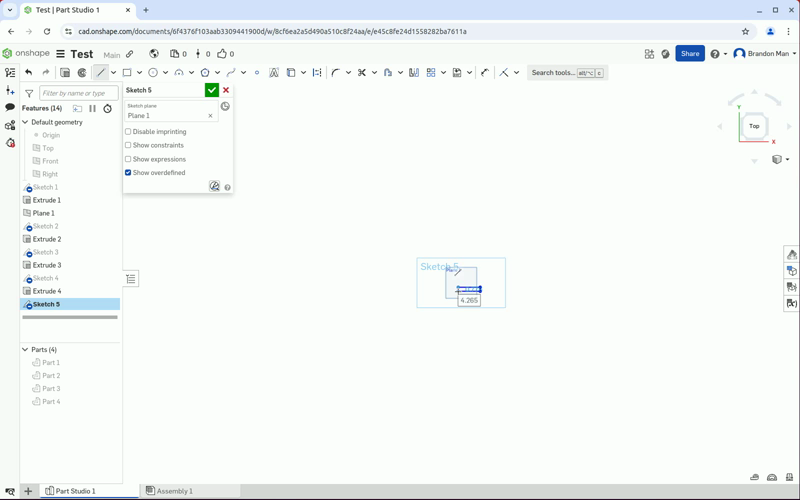
scroll(6)
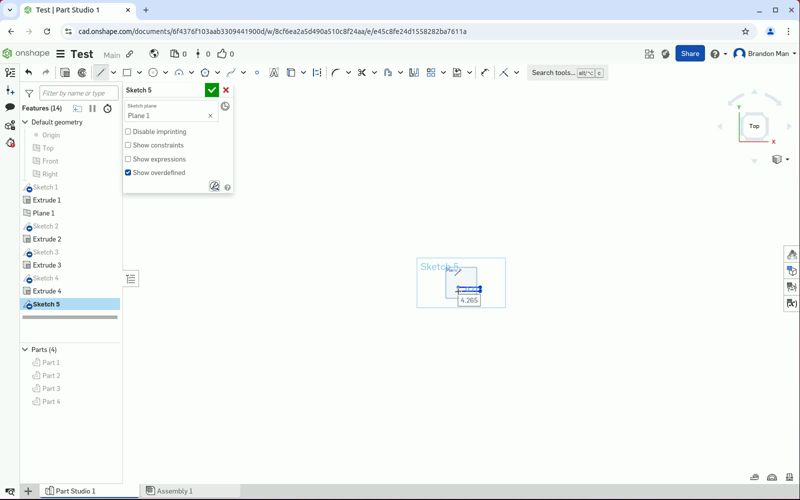
scroll(6)
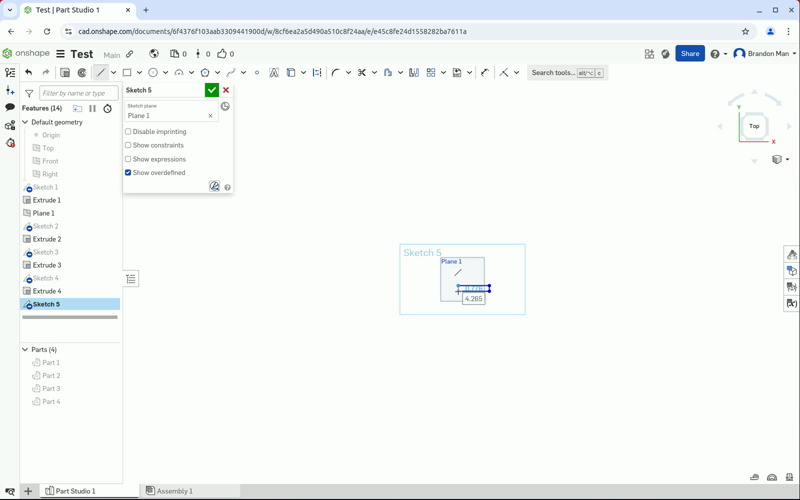
scroll(6)
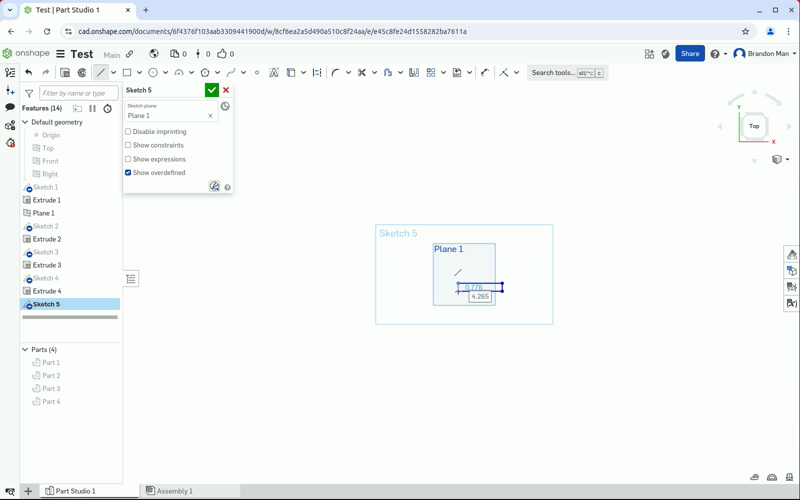
scroll(6)
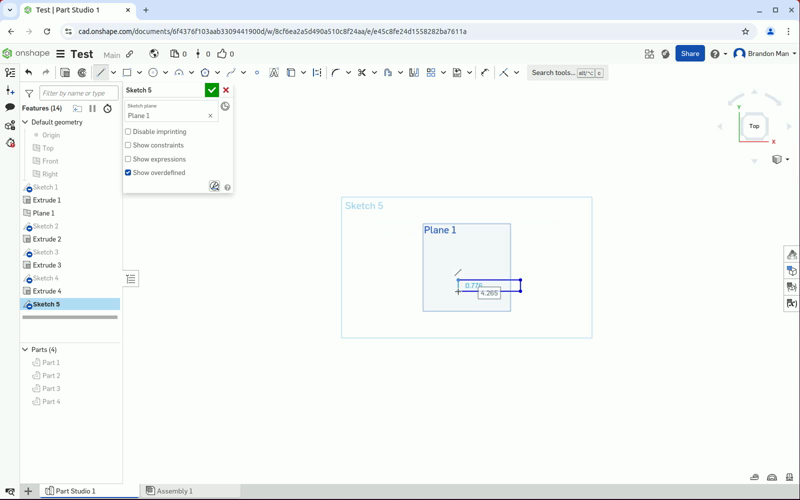
scroll(6)
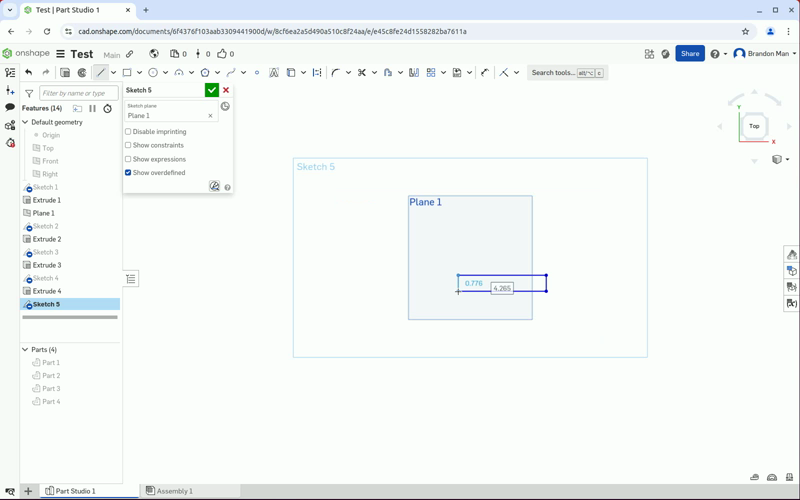
scroll(6)
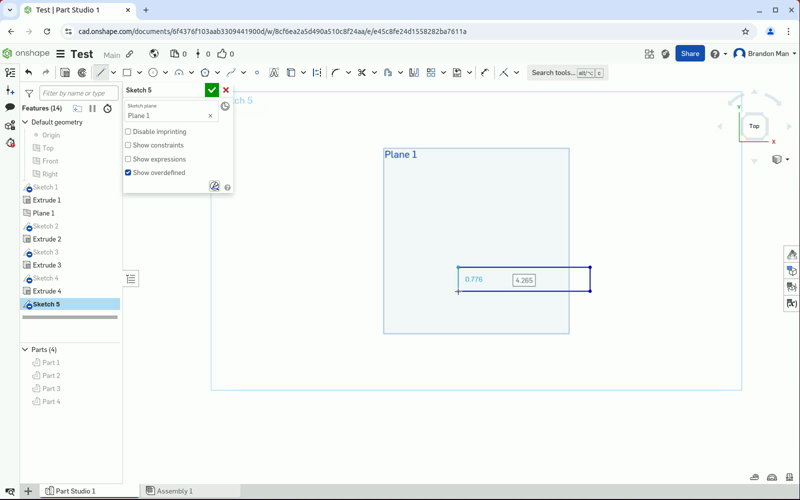
scroll(6)
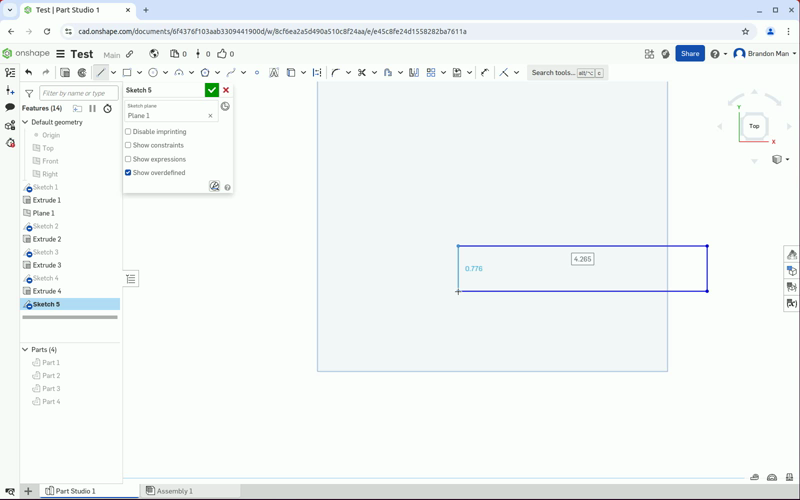
key_up(shift)
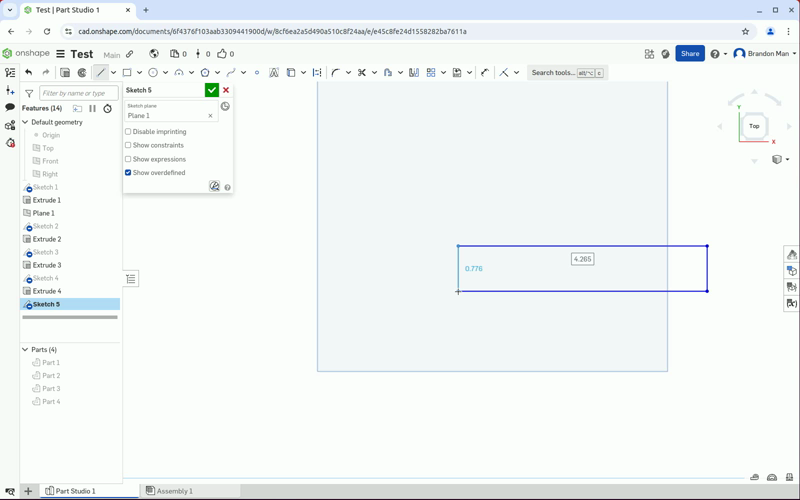
click(458, 291)
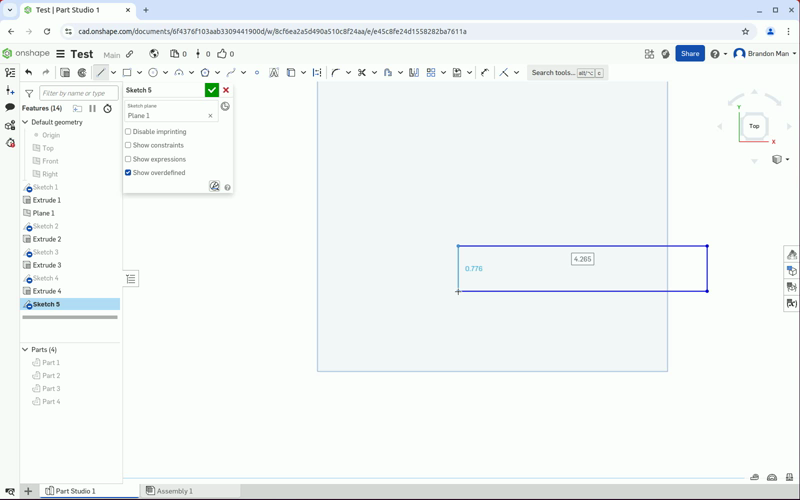
scroll(-6)
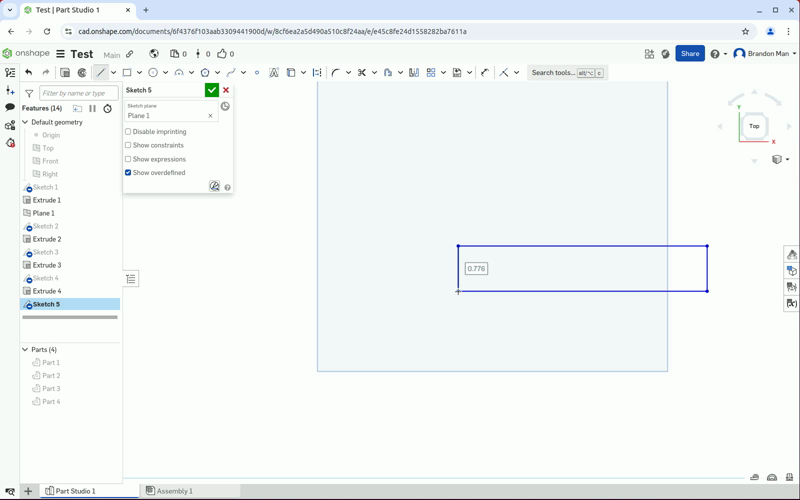
scroll(-6)
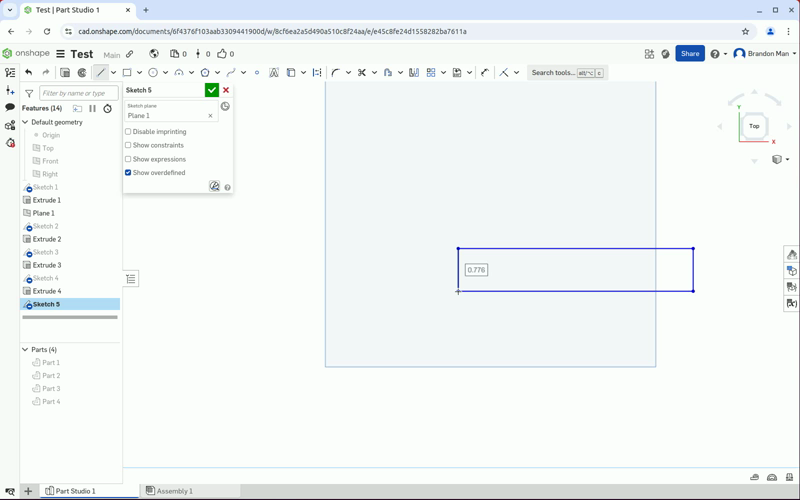
scroll(-6)
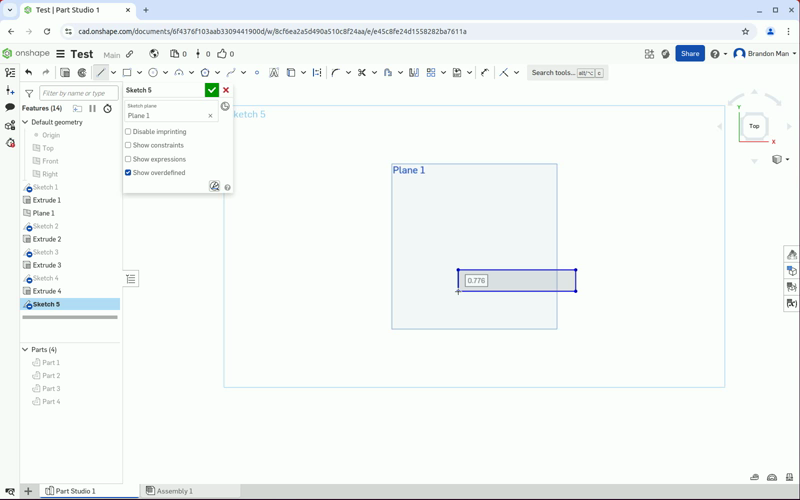
scroll(-6)
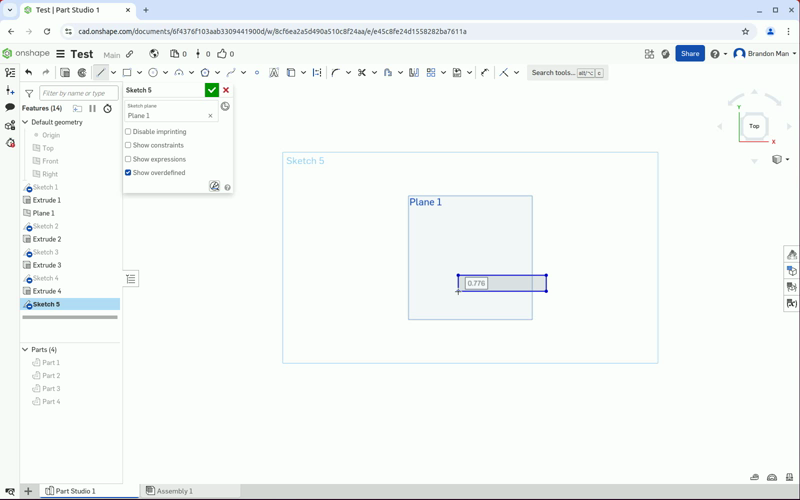
scroll(-6)
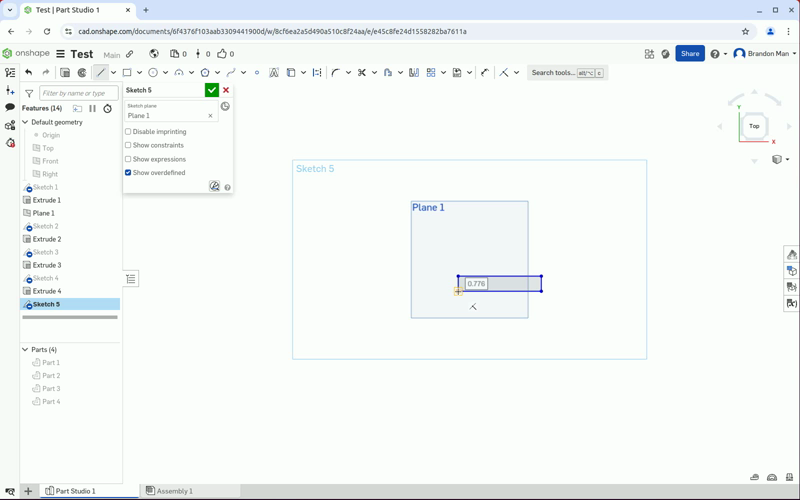
scroll(-6)
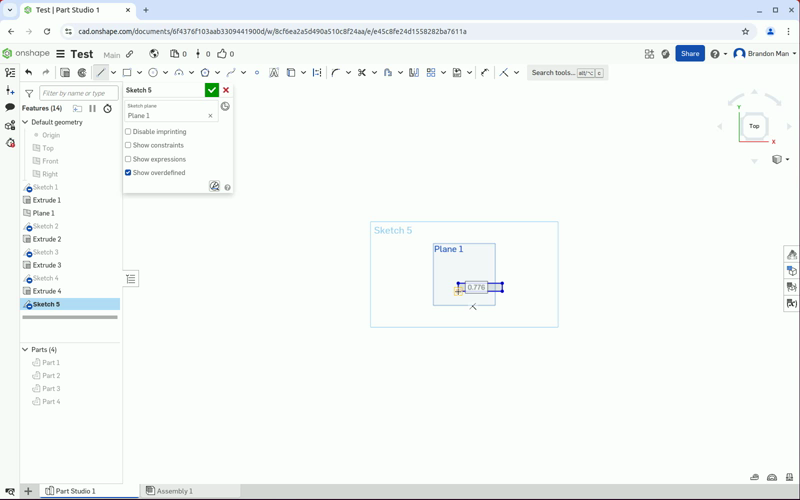
scroll(-6)
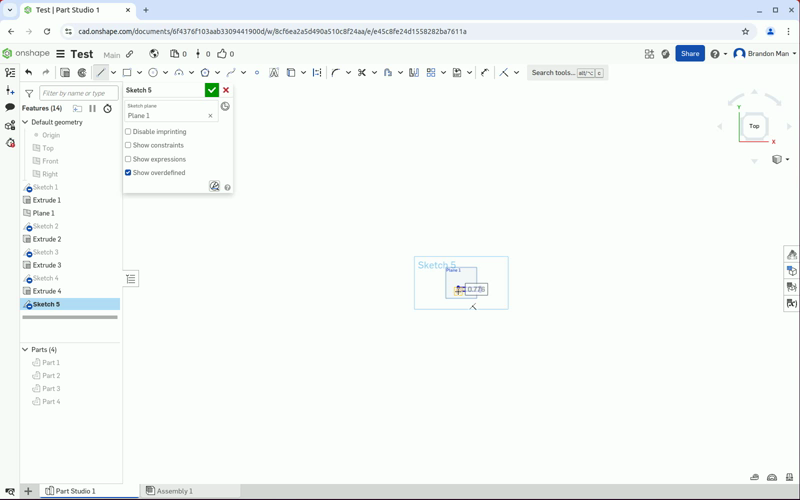
key(esc)
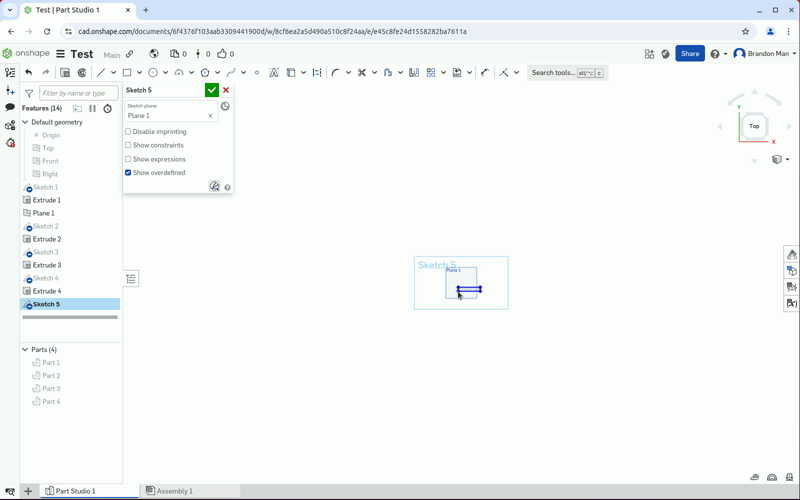
mouse_move(479, 287)
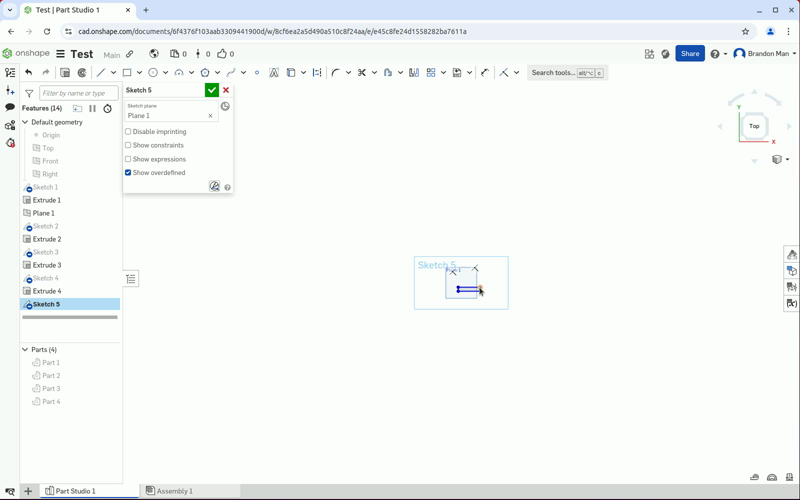
scroll(6)
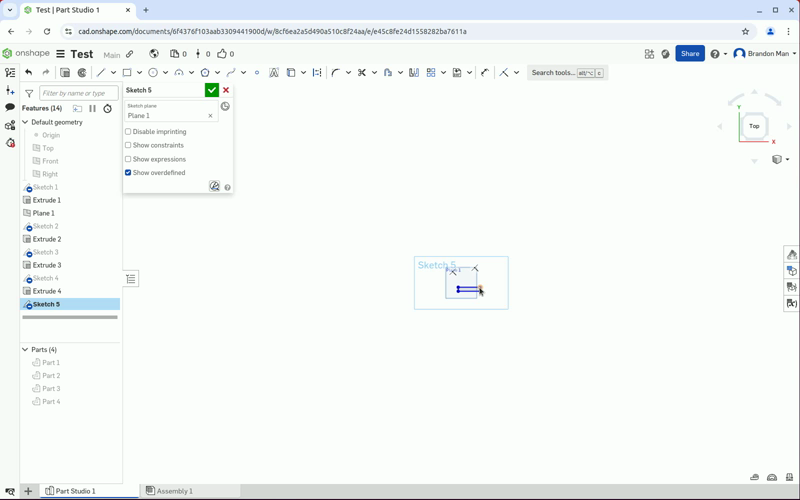
scroll(6)
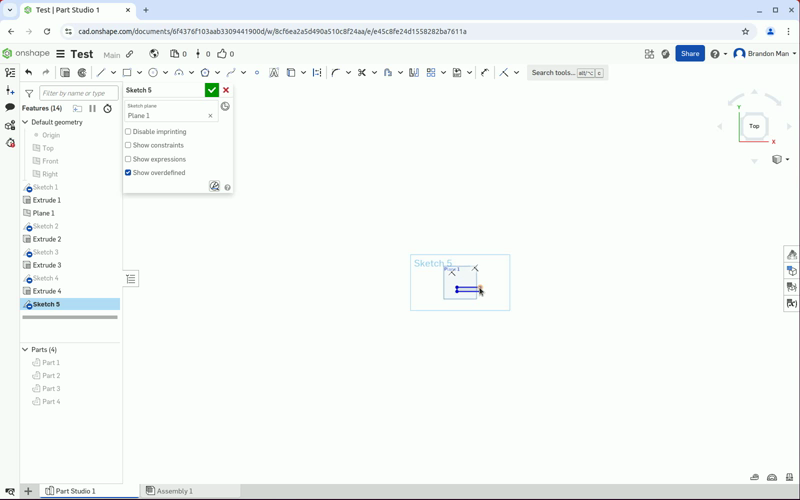
scroll(6)
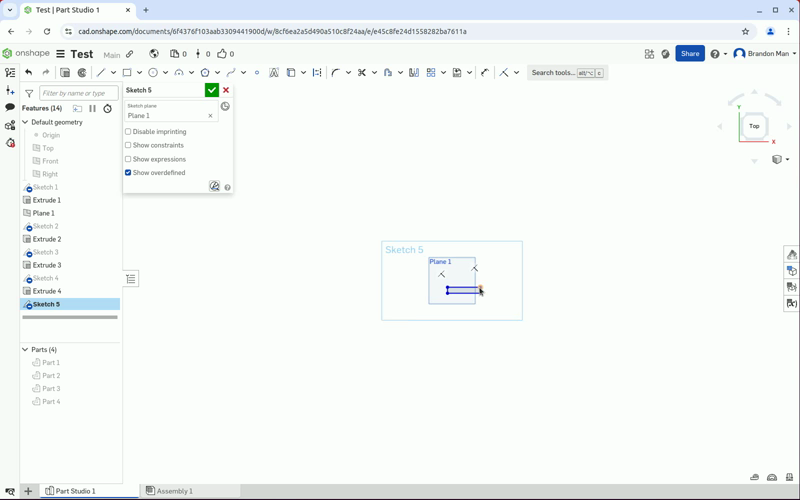
scroll(6)
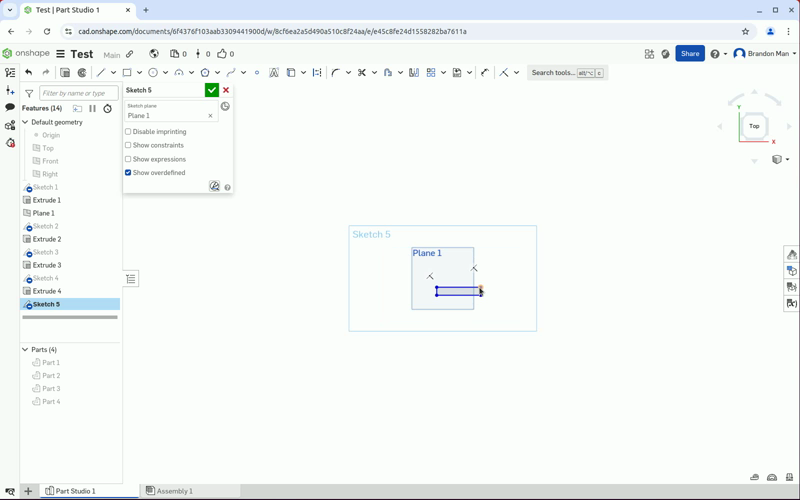
scroll(6)
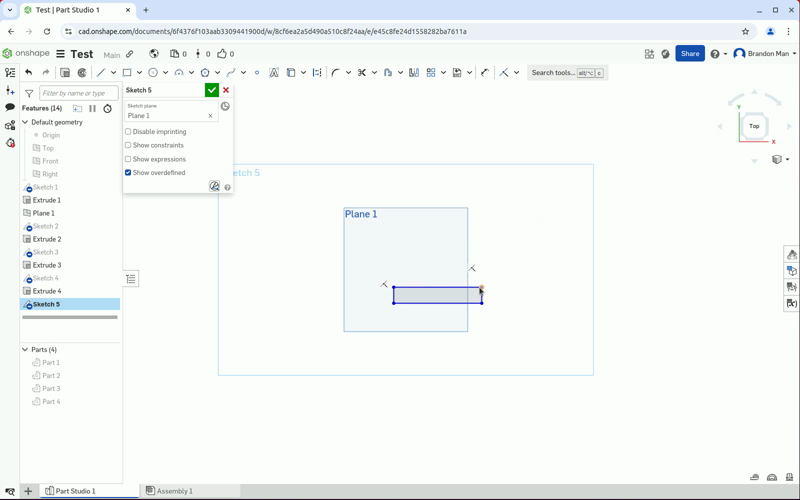
scroll(6)
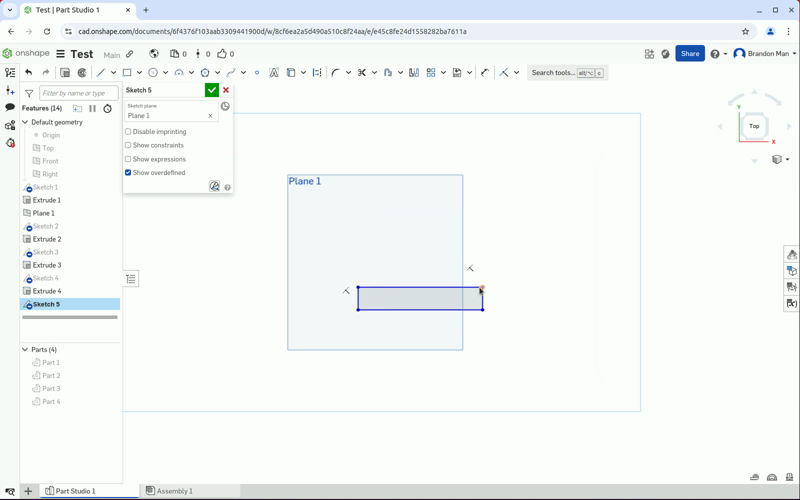
scroll(6)
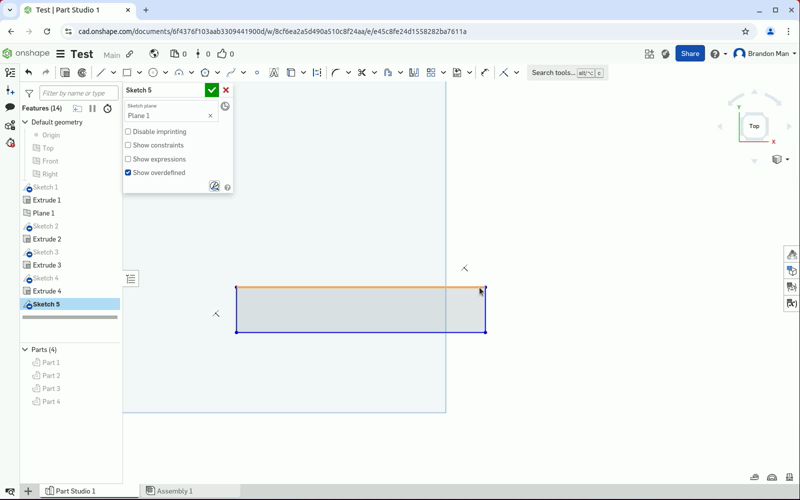
click(479, 287)
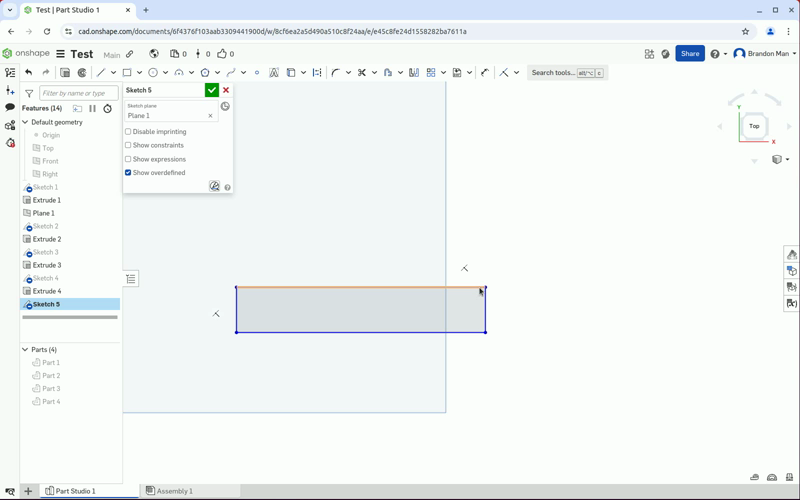
scroll(-6)
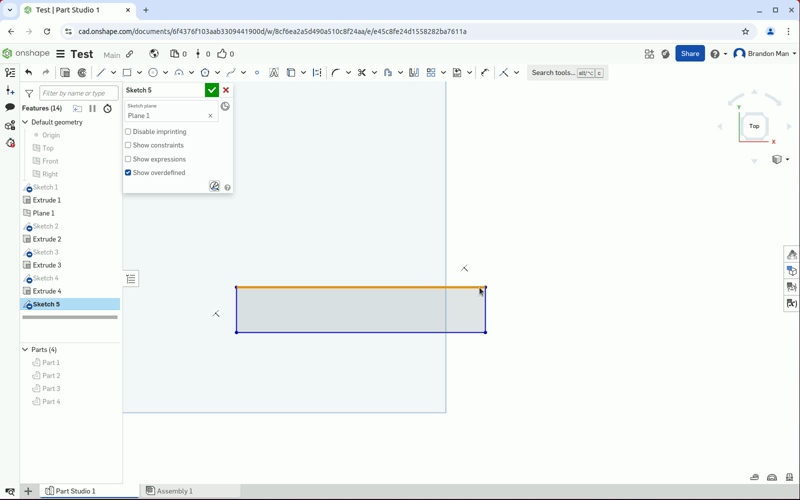
scroll(-6)
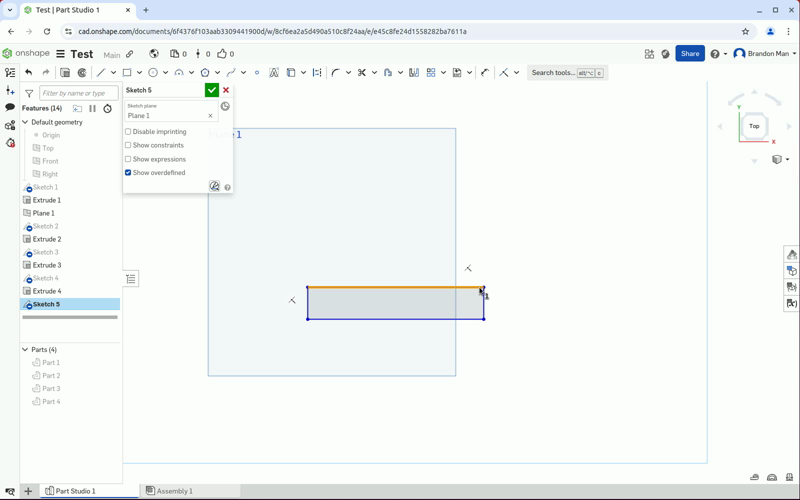
scroll(-6)
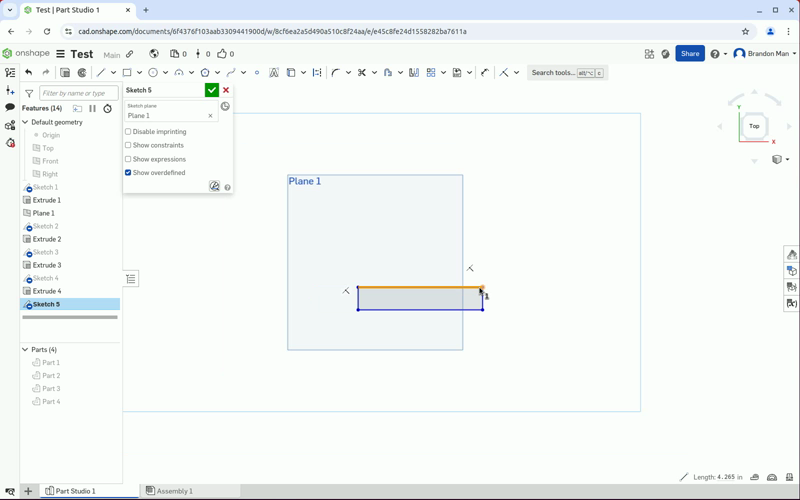
scroll(-6)
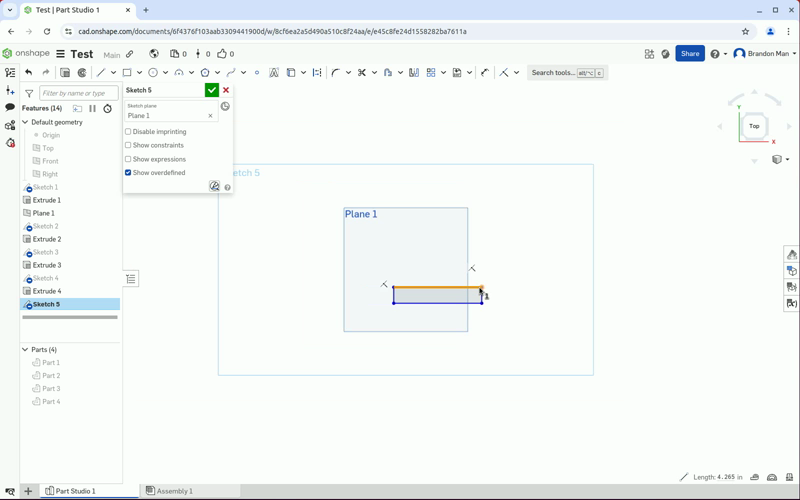
scroll(-6)
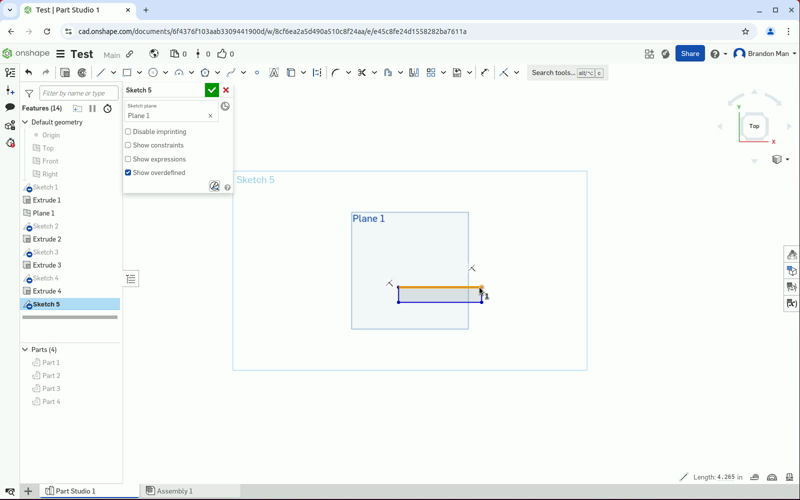
scroll(-6)
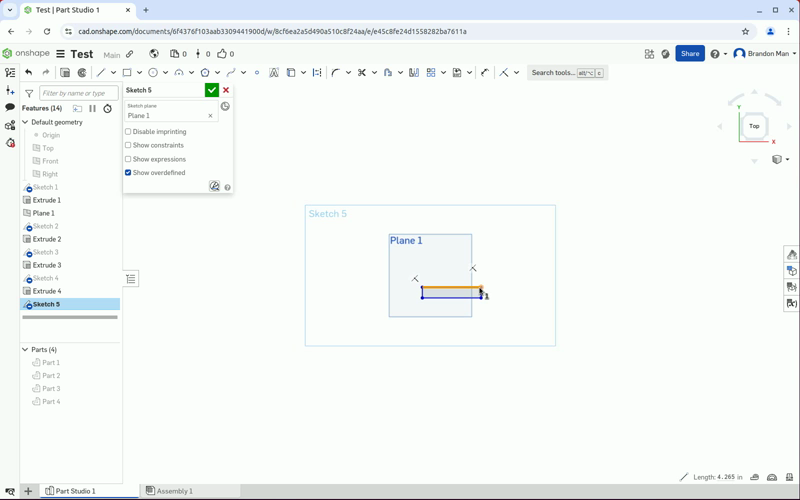
scroll(-6)
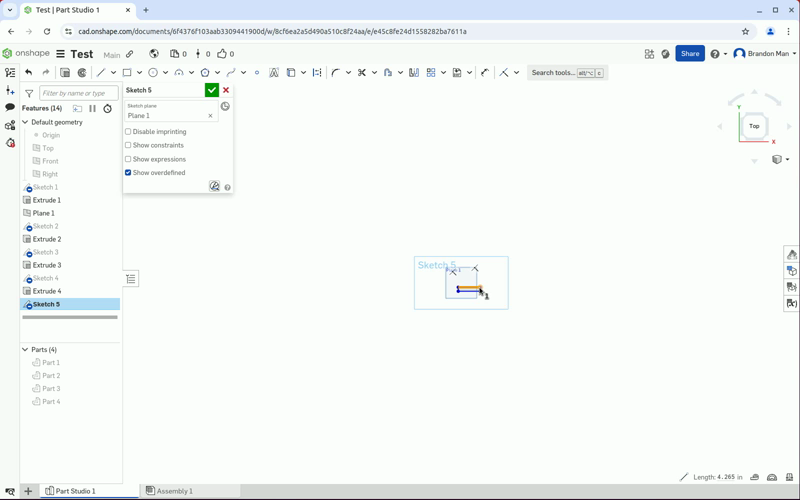
mouse_move(73, 352)
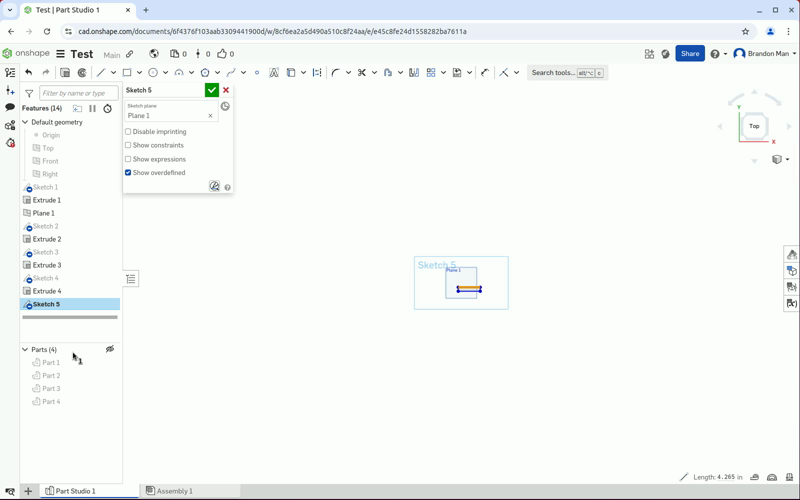
key(shift+y)
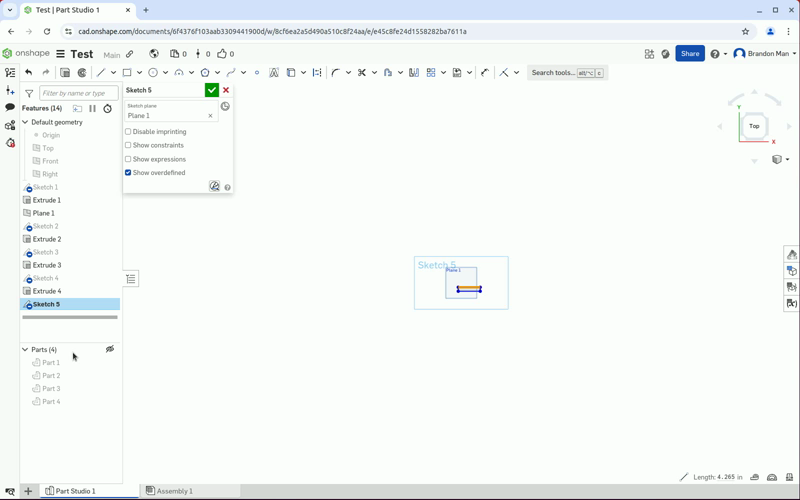
key(shift+e)
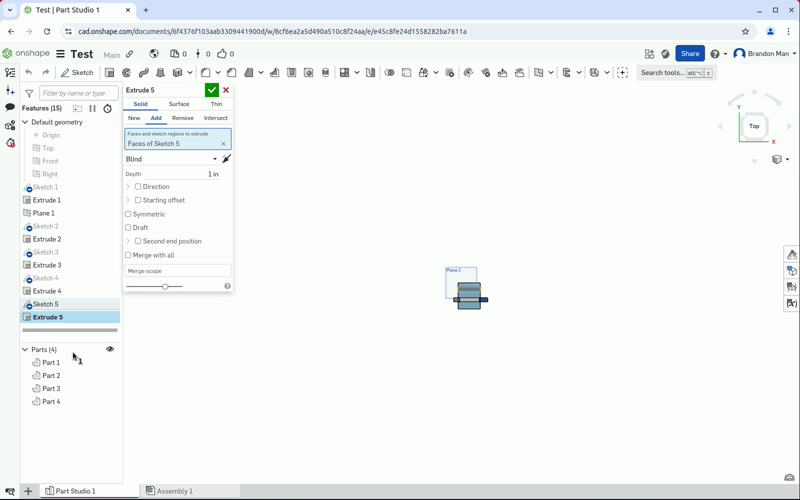
mouse_move(143, 106)
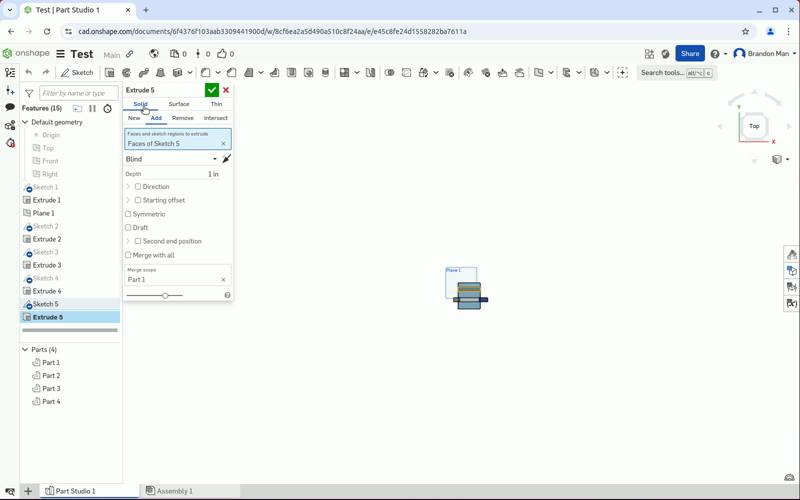
click(143, 106)
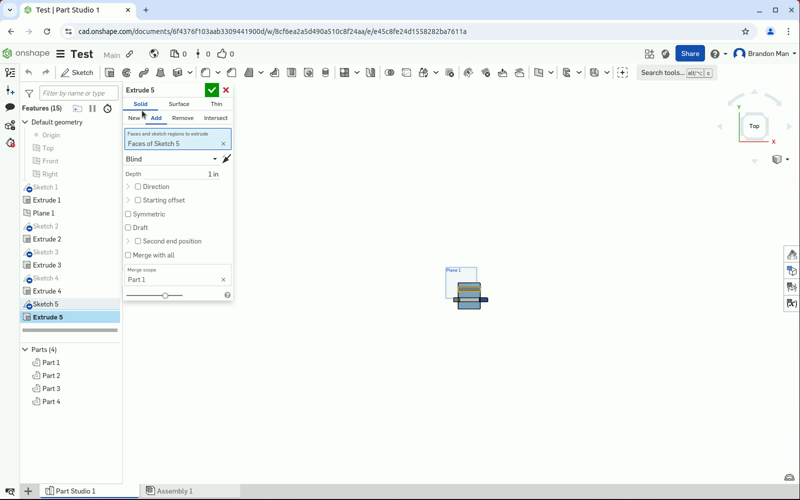
mouse_move(137, 120)
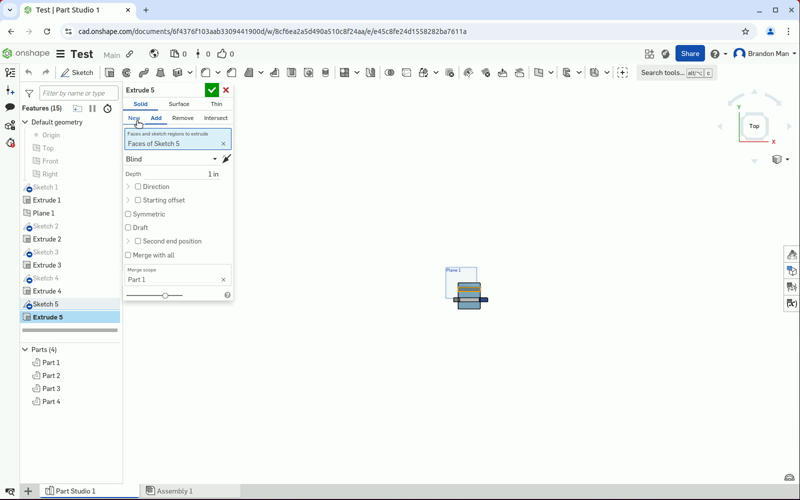
click(137, 120)
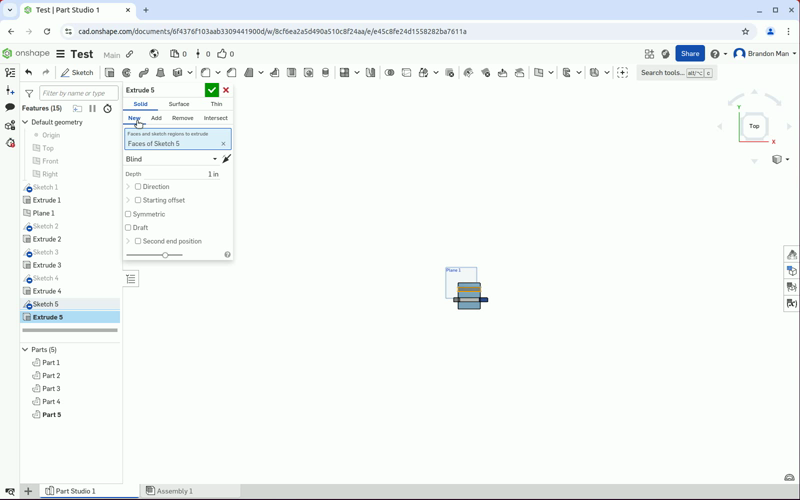
key(tab, 4)
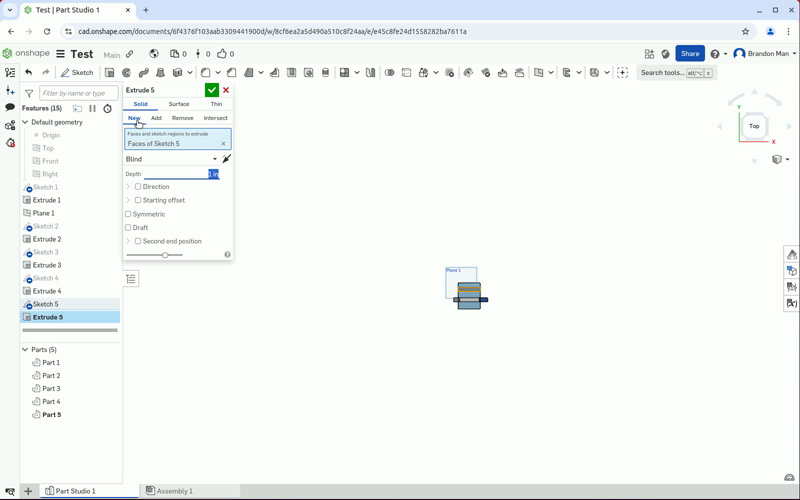
text(0.481)
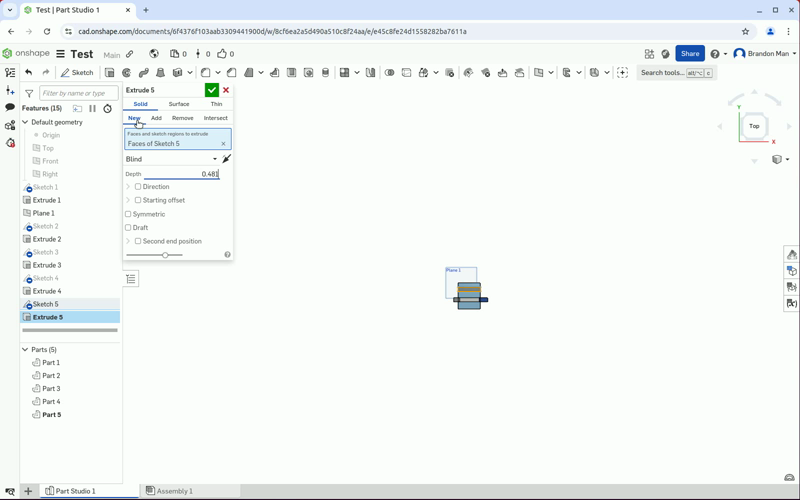
key(enter)
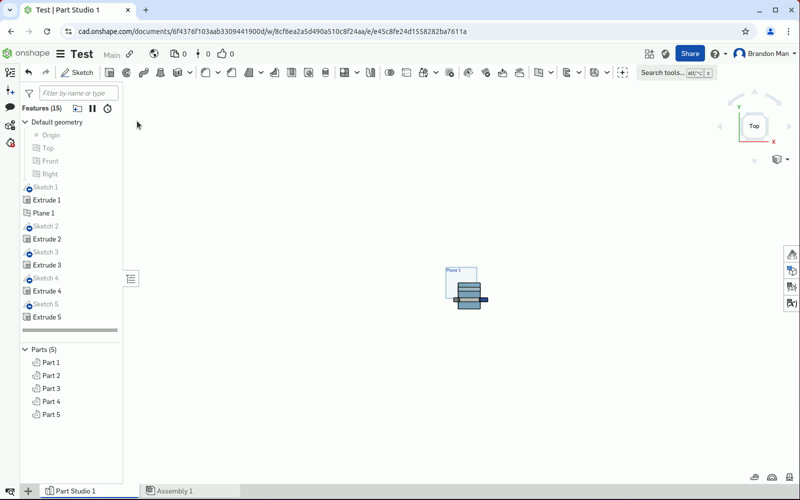
key(shift+h)
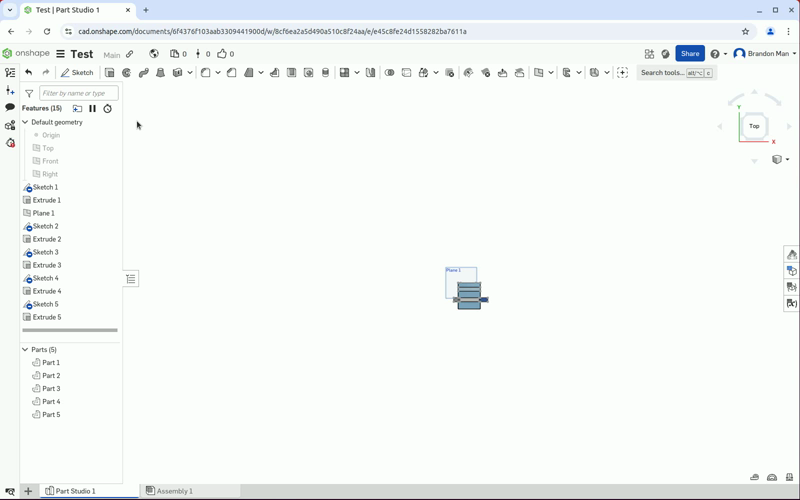
key(shift+h)
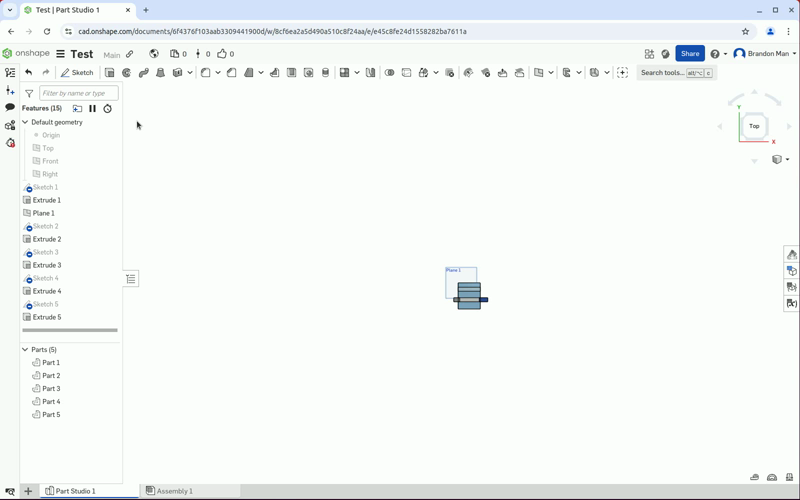
mouse_move(73, 189)
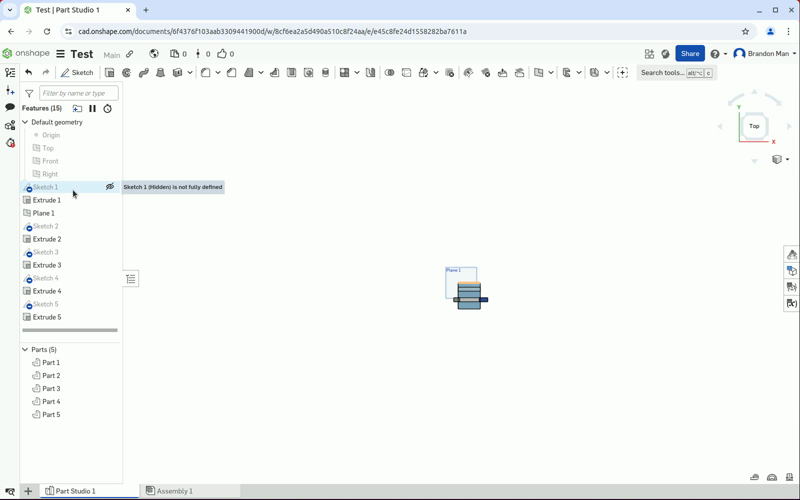
click(73, 189)
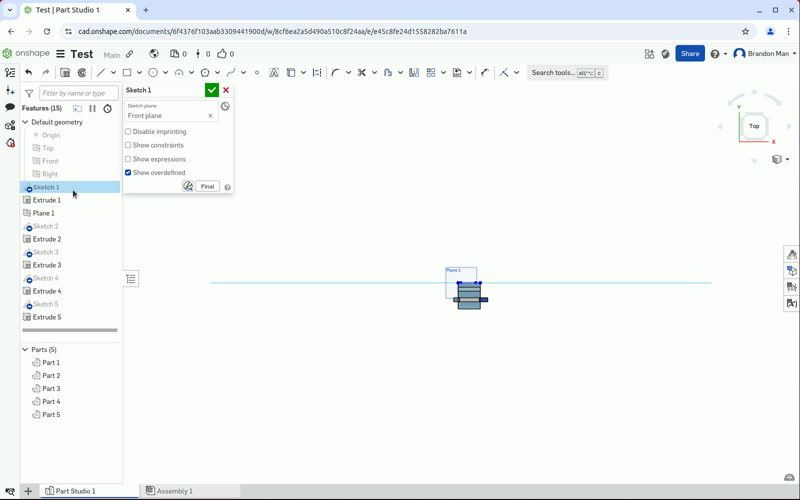
mouse_move(229, 92)
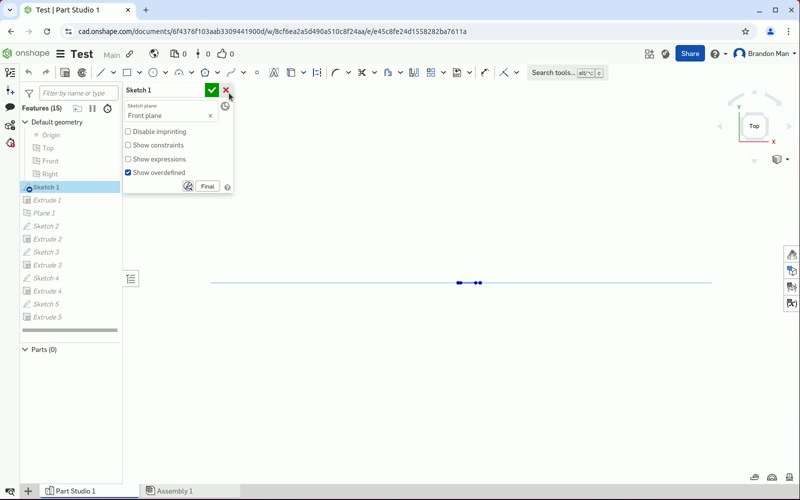
click(229, 92)
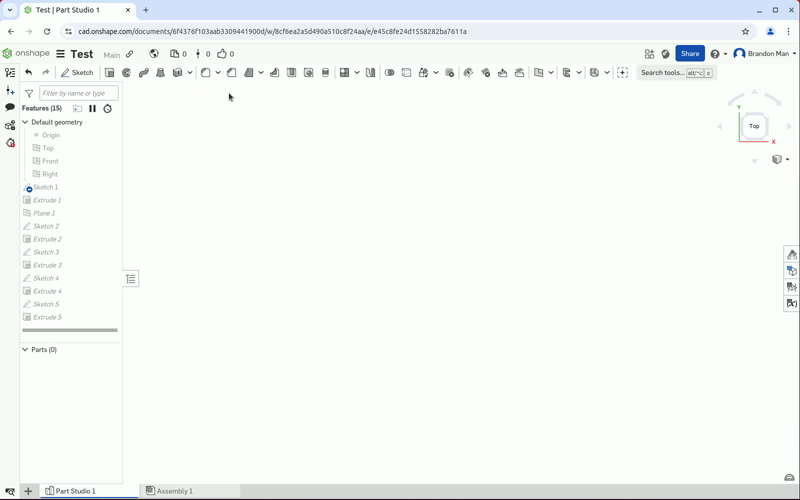
key(shift+s)
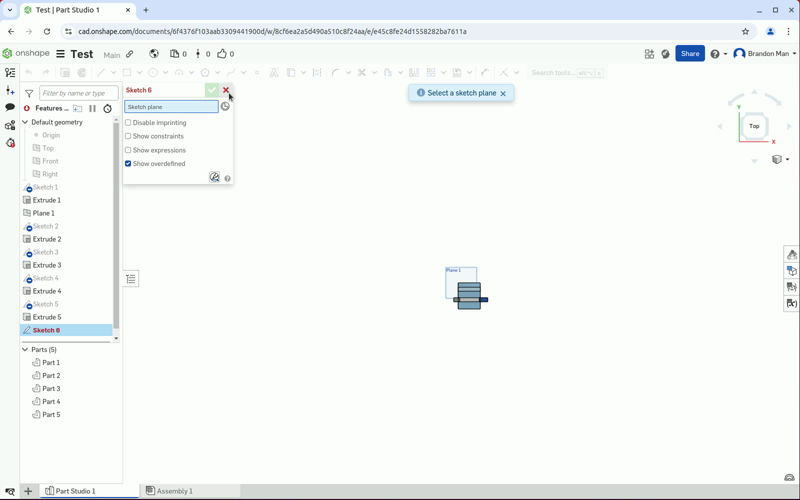
mouse_move(69, 215)
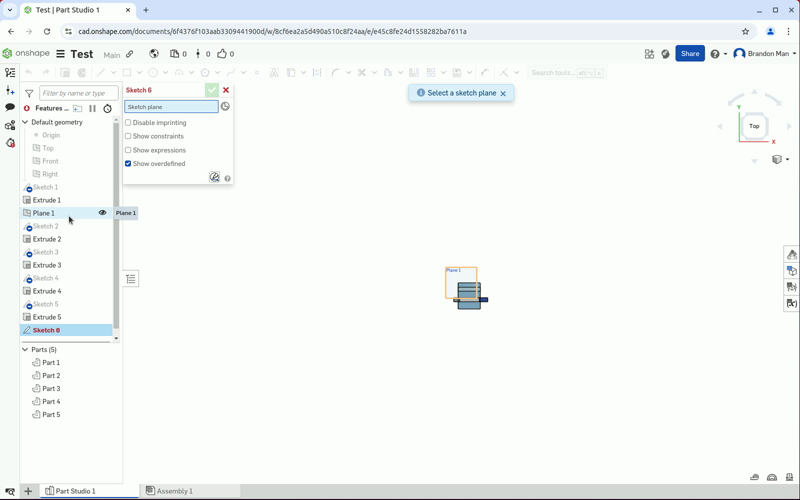
click(69, 215)
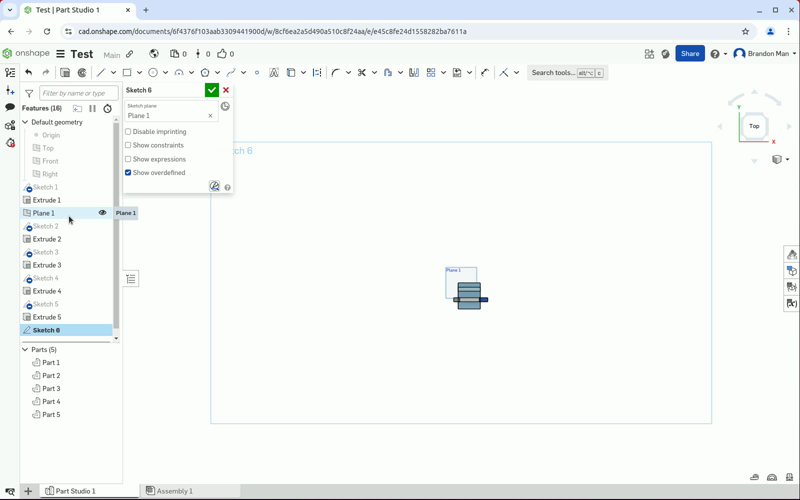
mouse_move(73, 352)
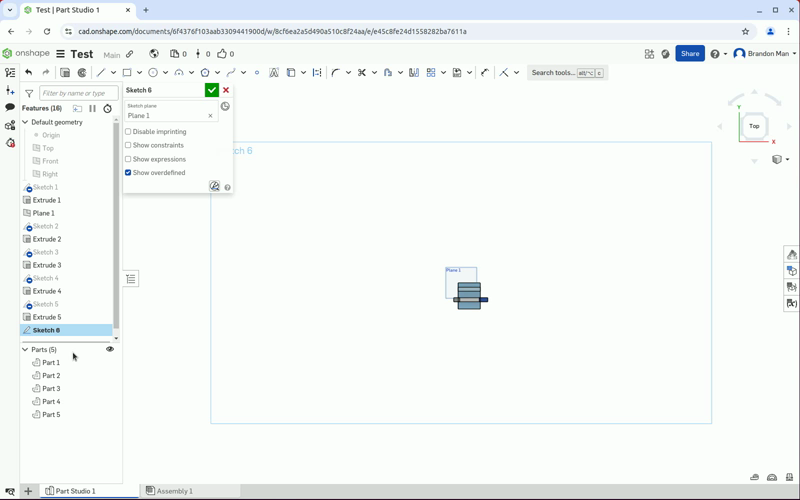
key(y)
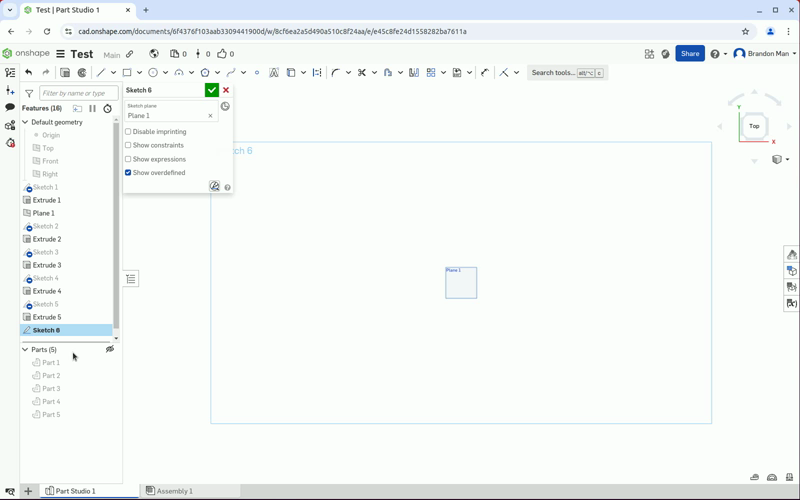
key(l)
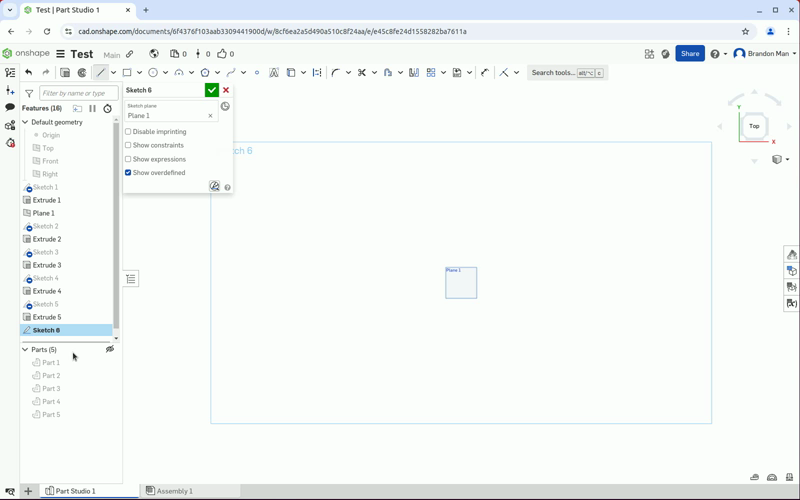
key_down(shift)
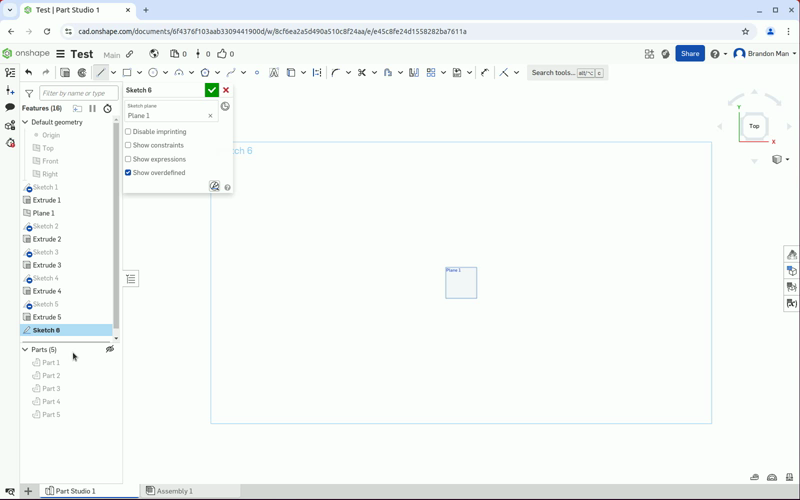
mouse_move(479, 291)
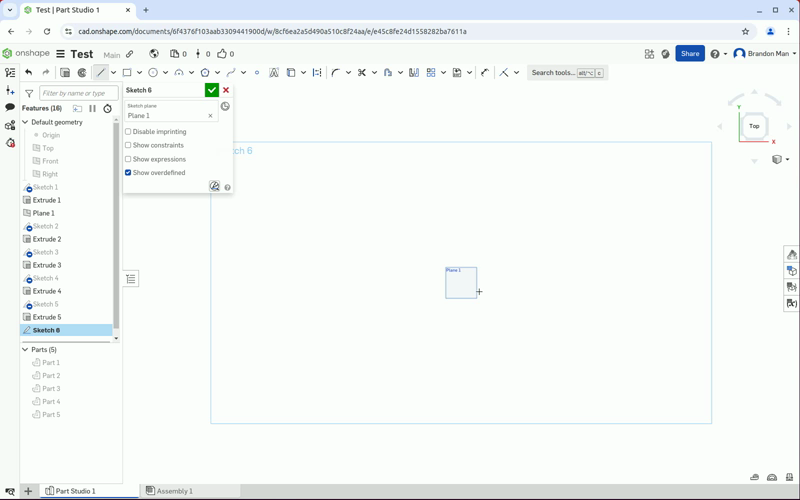
click(479, 291)
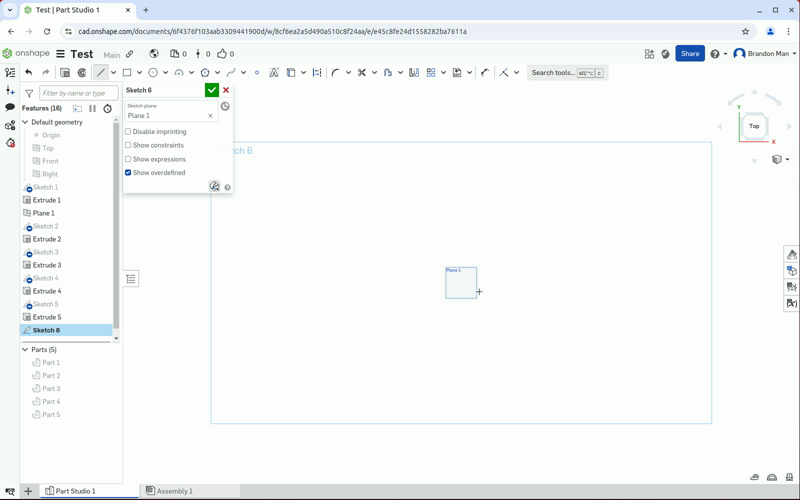
key_up(shift)
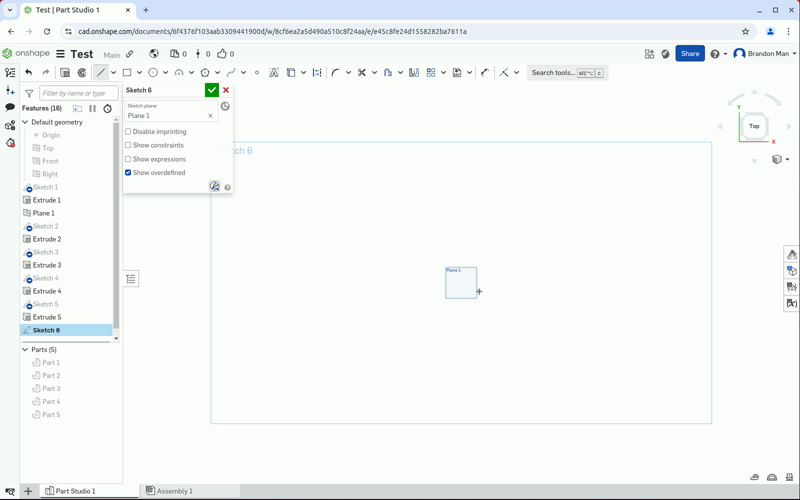
key_down(shift)
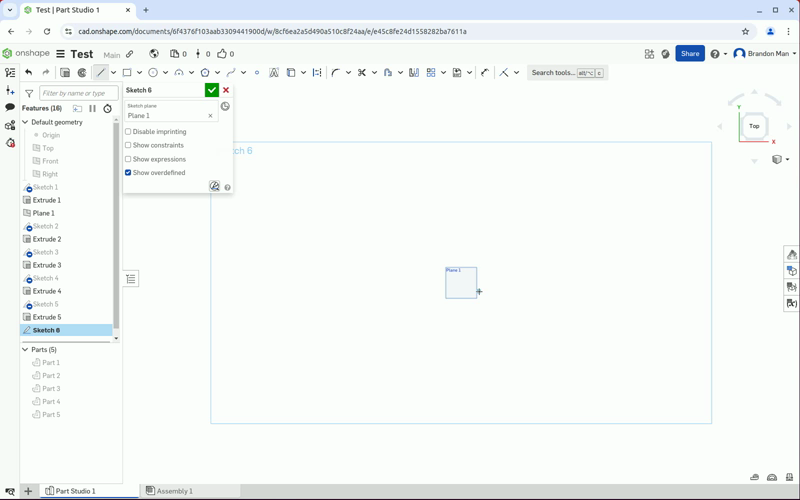
mouse_move(509, 291)
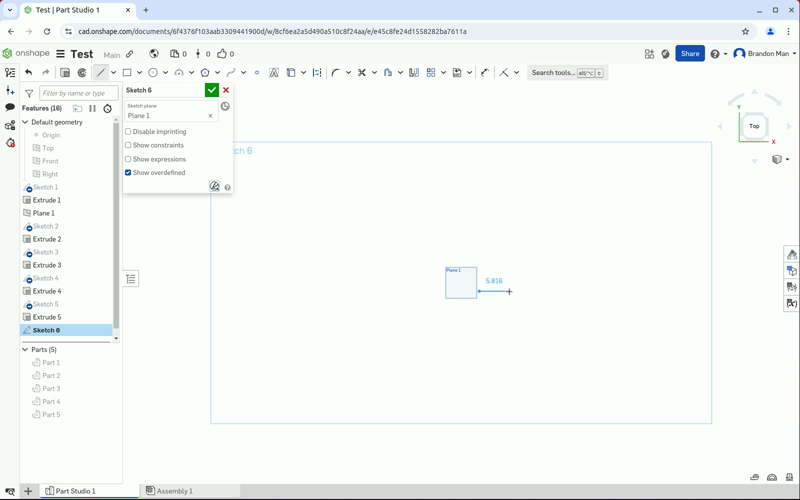
mouse_move(492, 291)
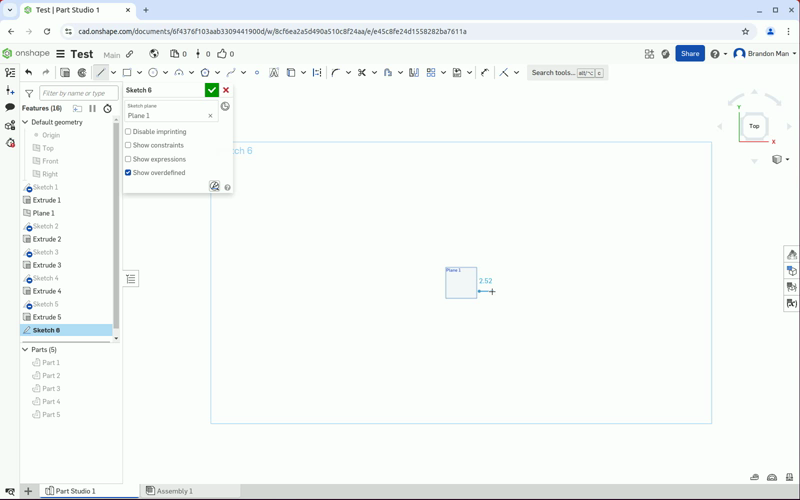
click(492, 291)
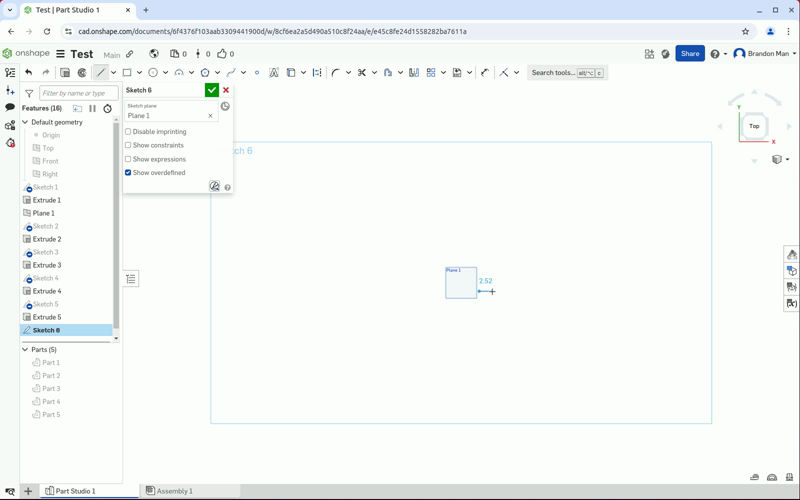
key_up(shift)
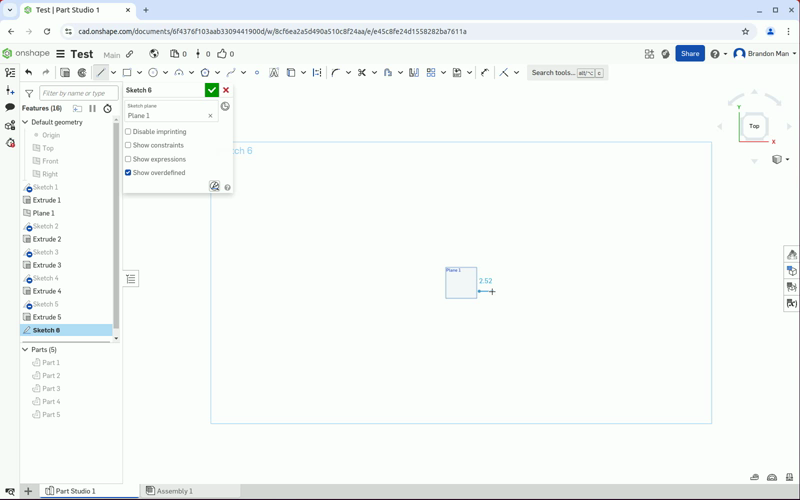
key_down(shift)
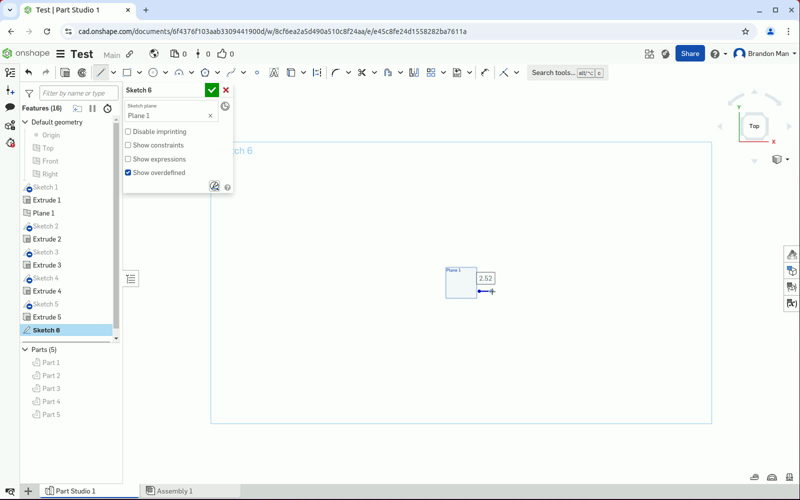
mouse_move(522, 291)
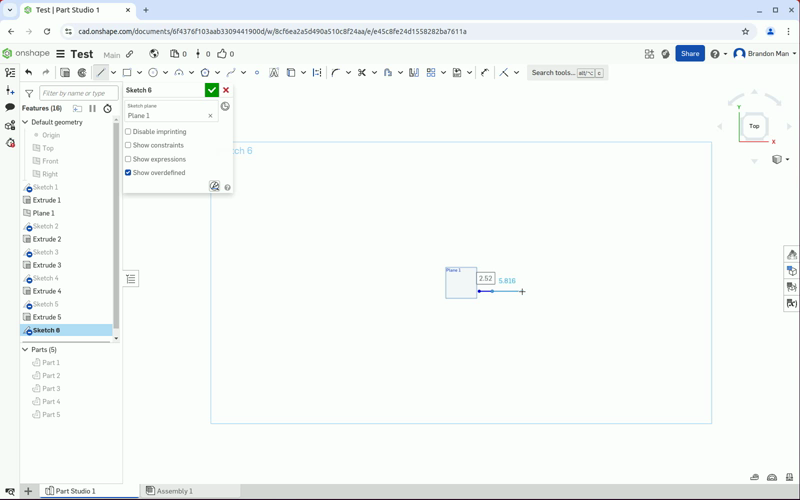
mouse_move(492, 287)
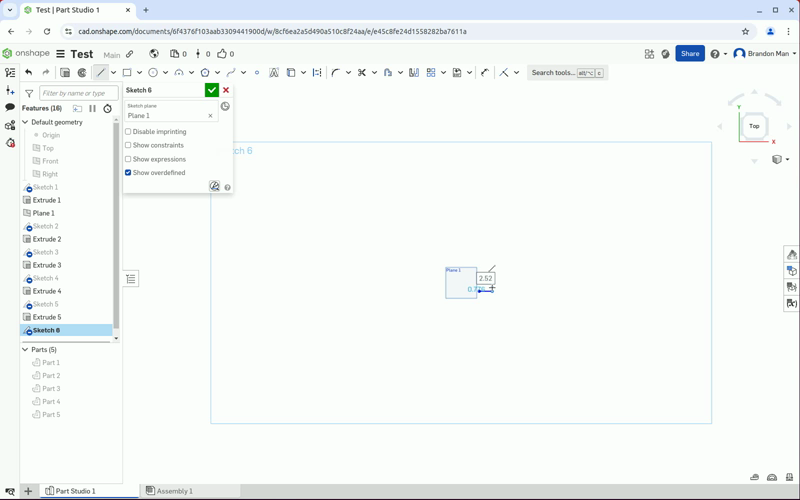
scroll(6)
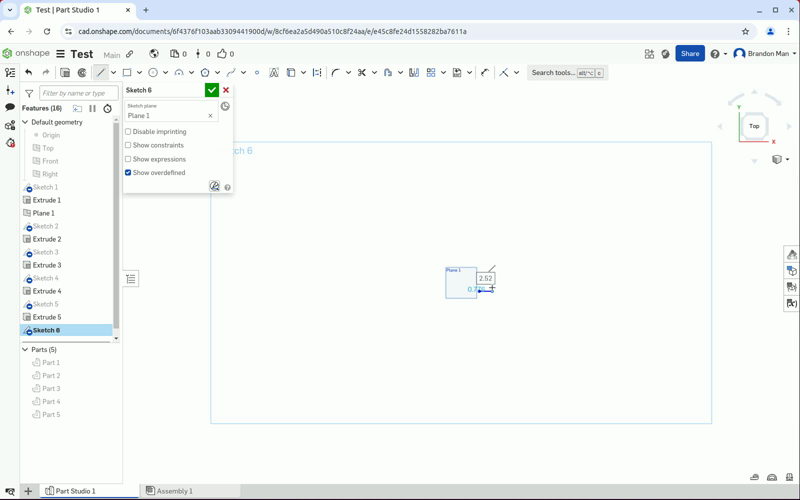
scroll(6)
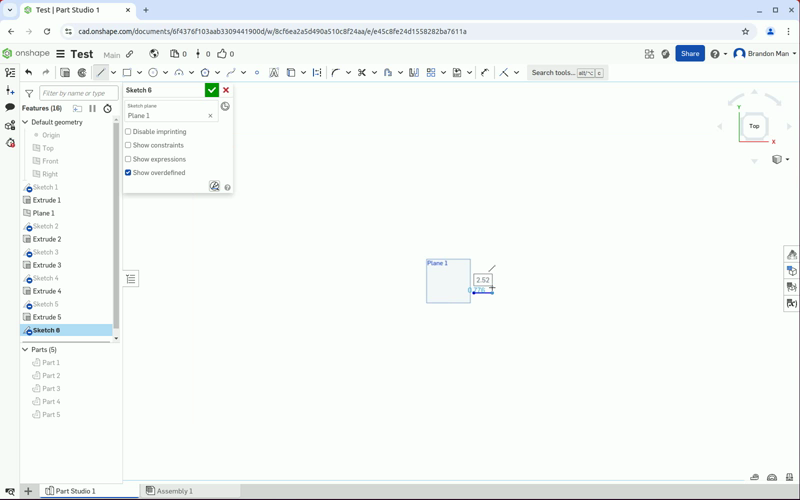
scroll(6)
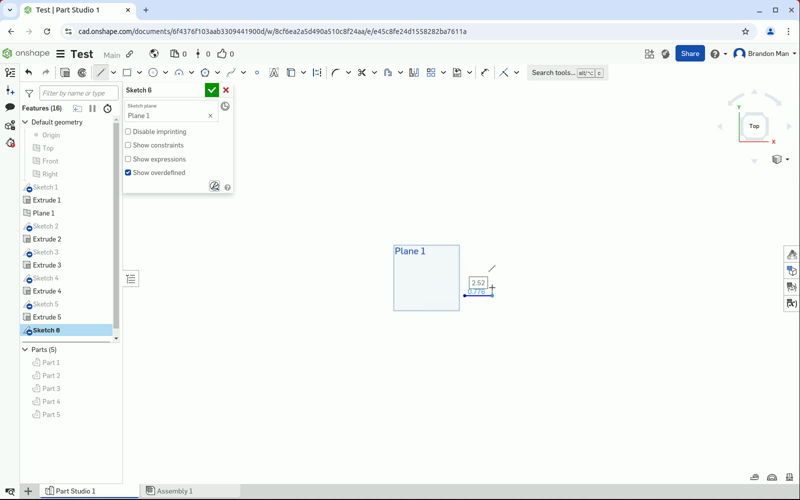
scroll(6)
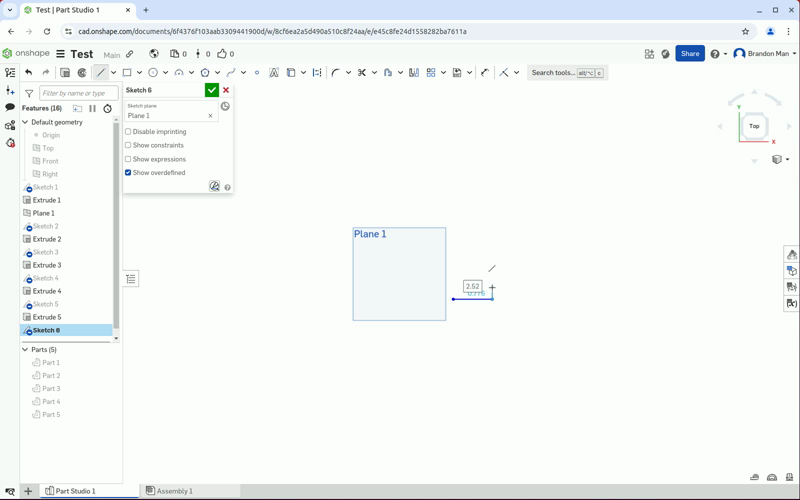
scroll(6)
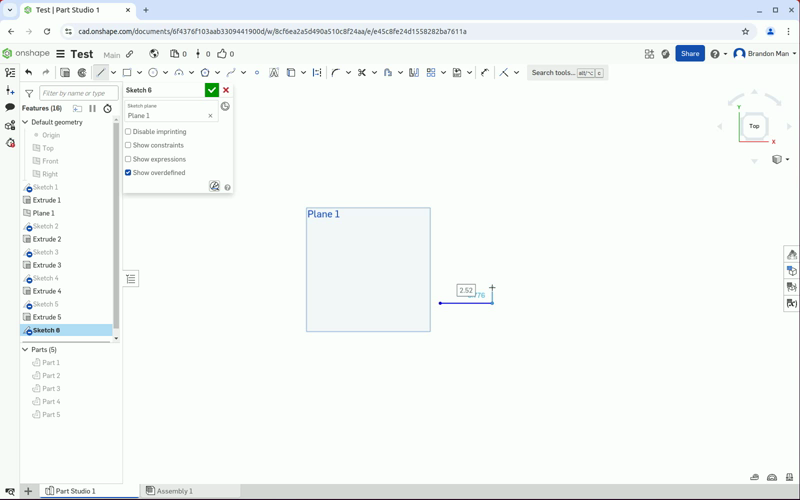
scroll(6)
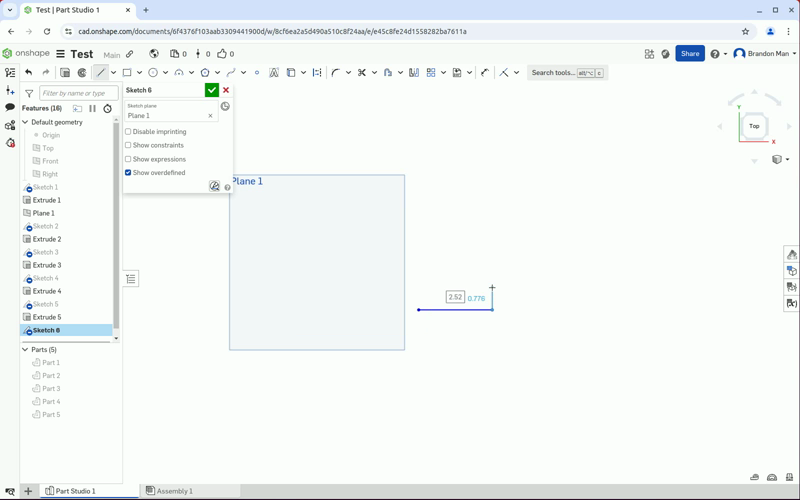
scroll(6)
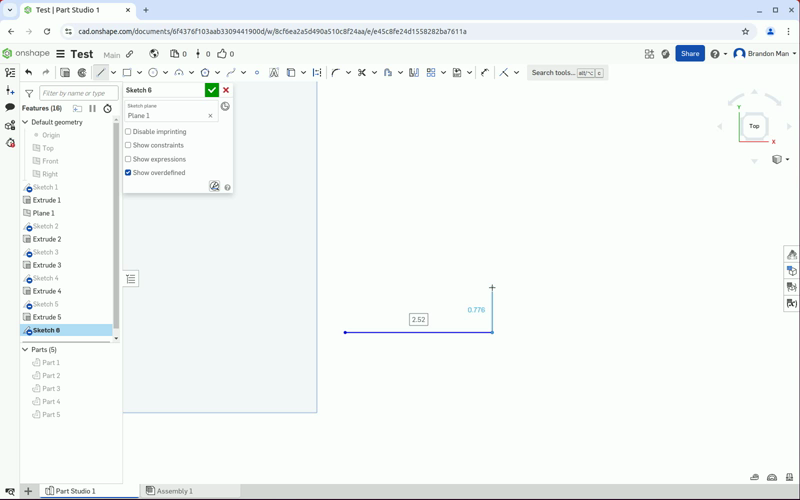
click(492, 287)
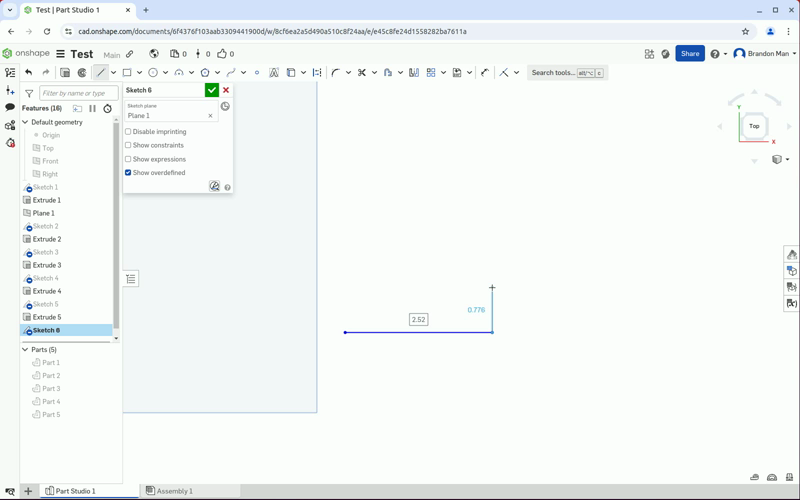
scroll(-6)
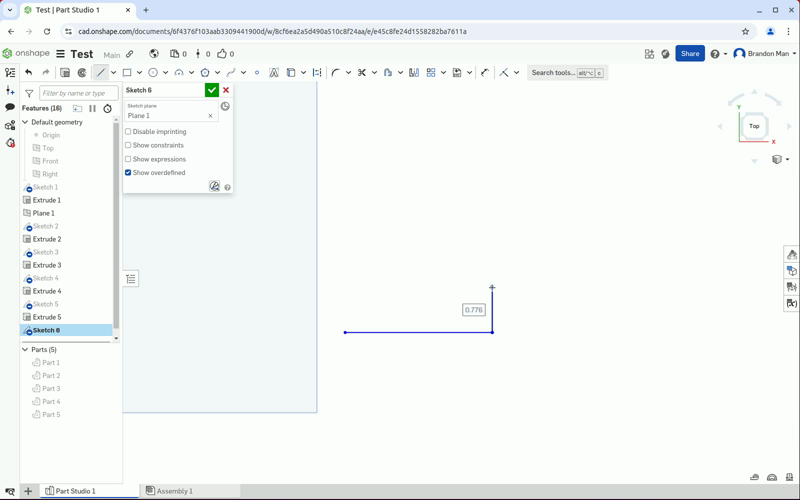
scroll(-6)
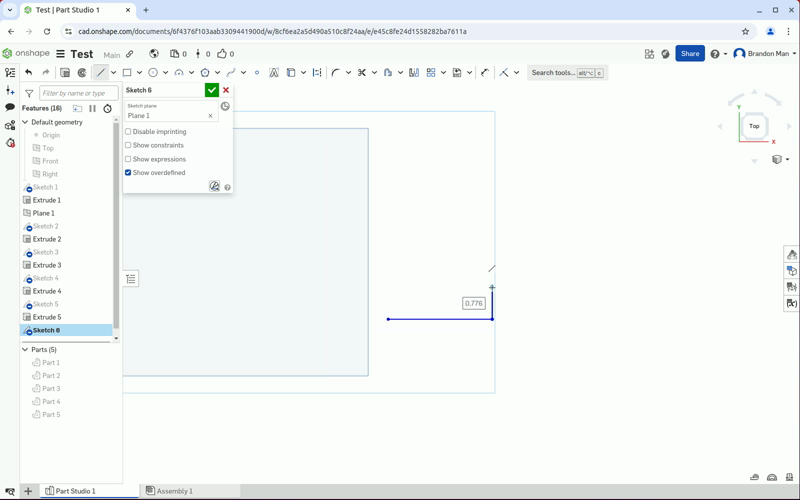
scroll(-6)
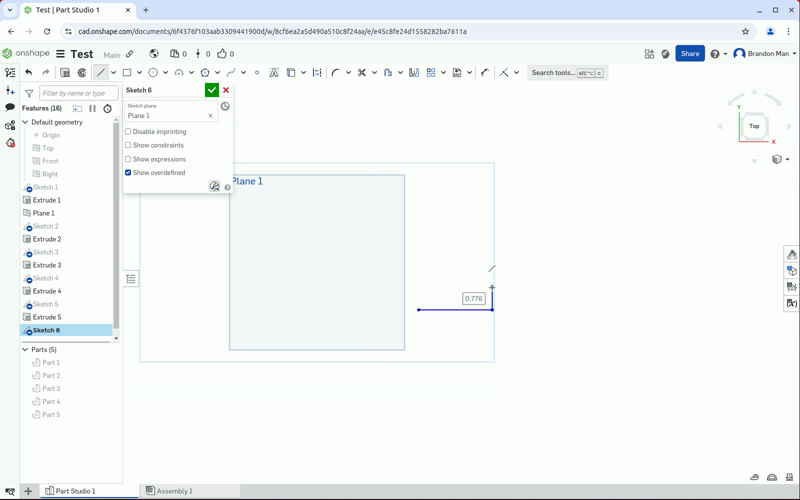
scroll(-6)
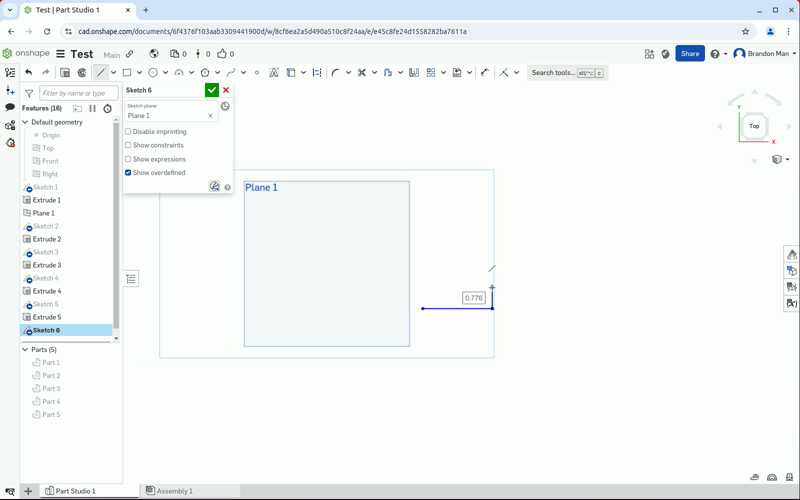
scroll(-6)
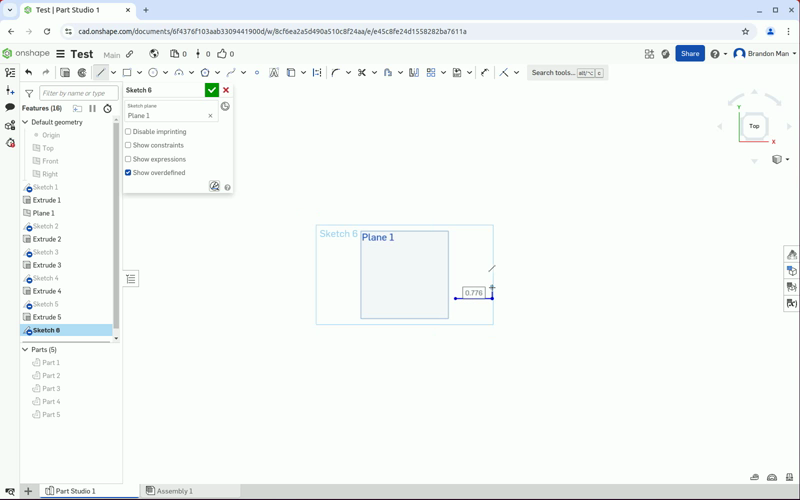
scroll(-6)
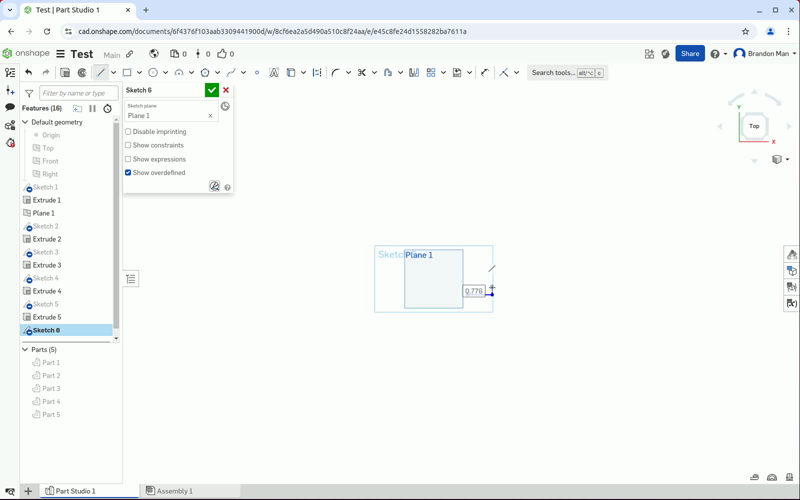
scroll(-6)
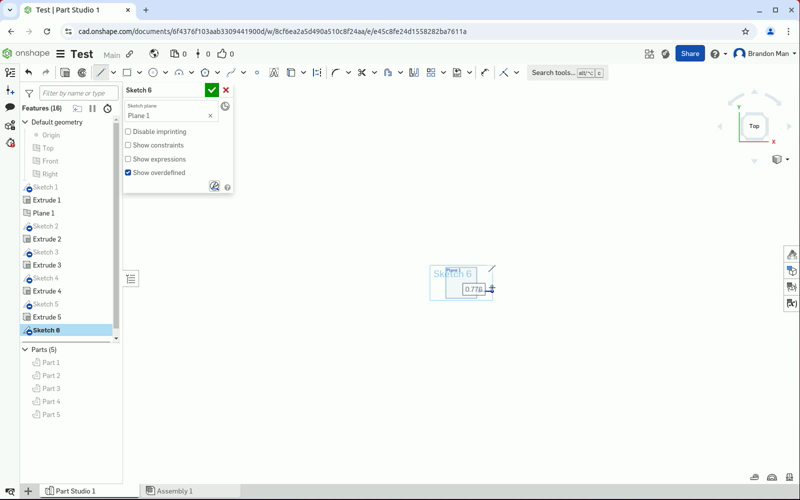
key_up(shift)
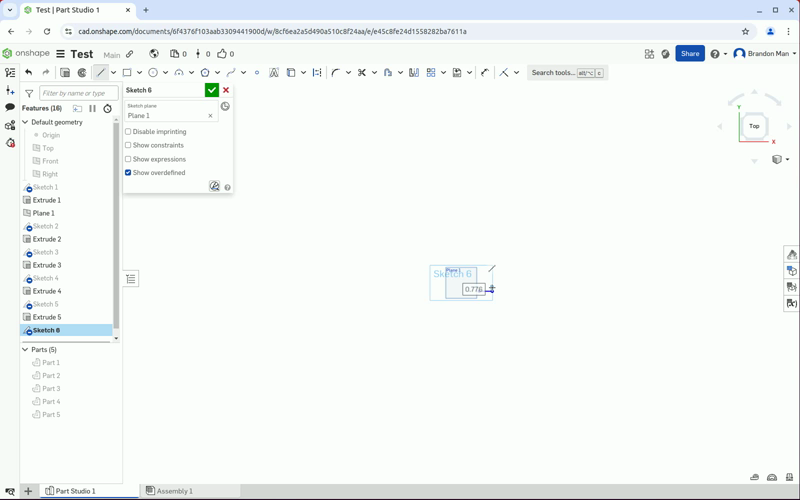
key_down(shift)
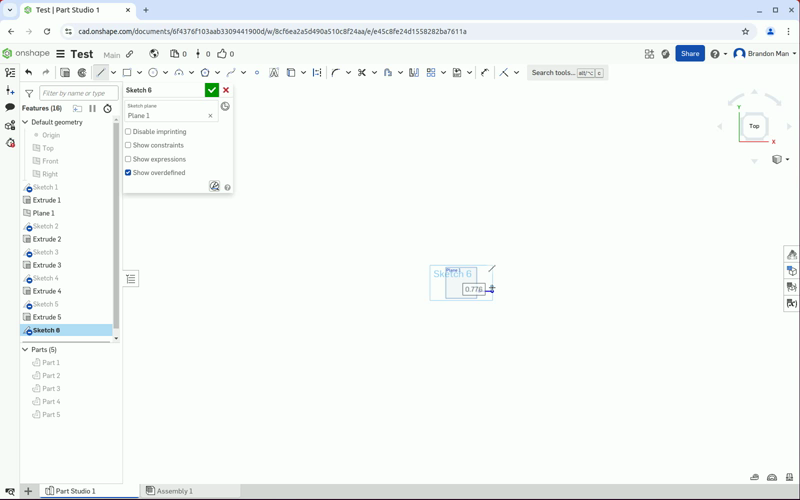
mouse_move(522, 287)
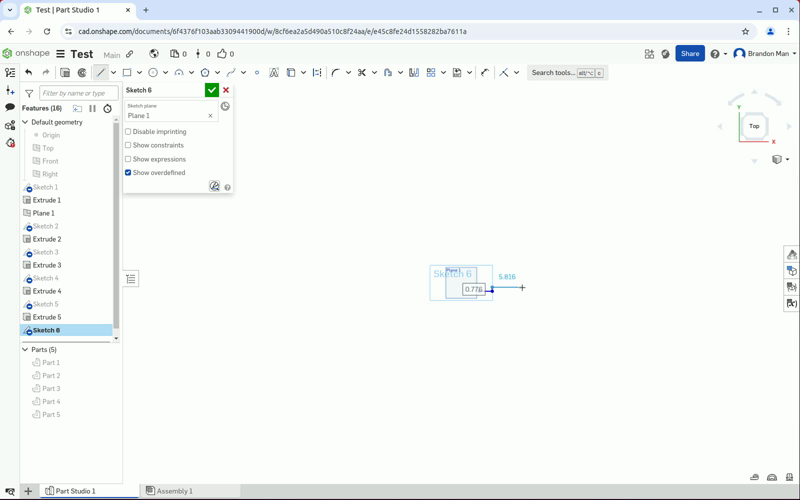
mouse_move(479, 287)
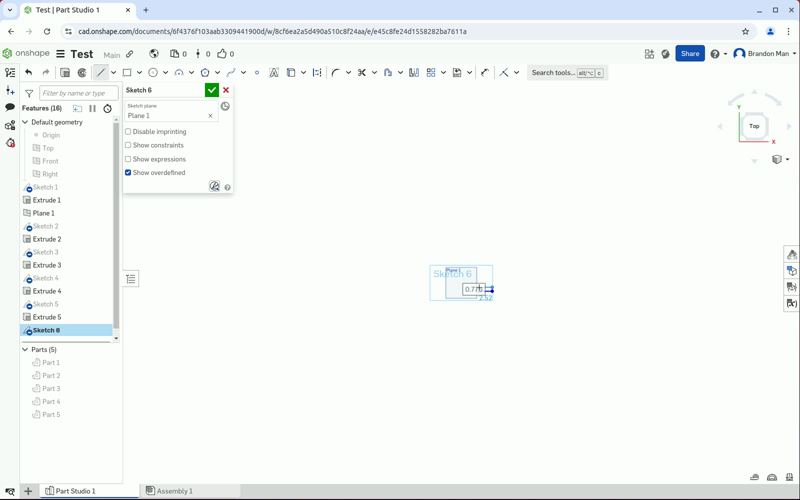
scroll(6)
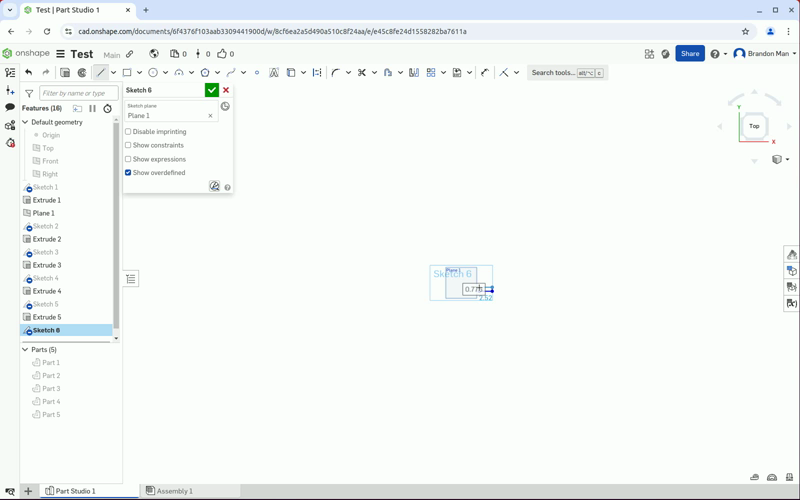
scroll(6)
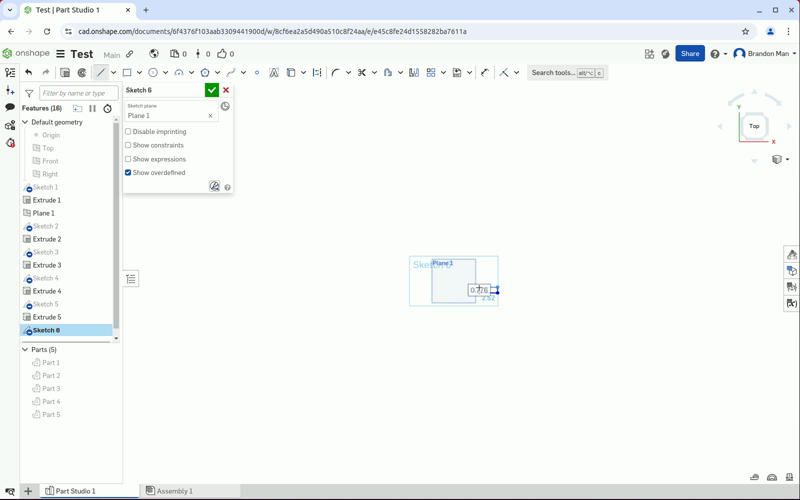
scroll(6)
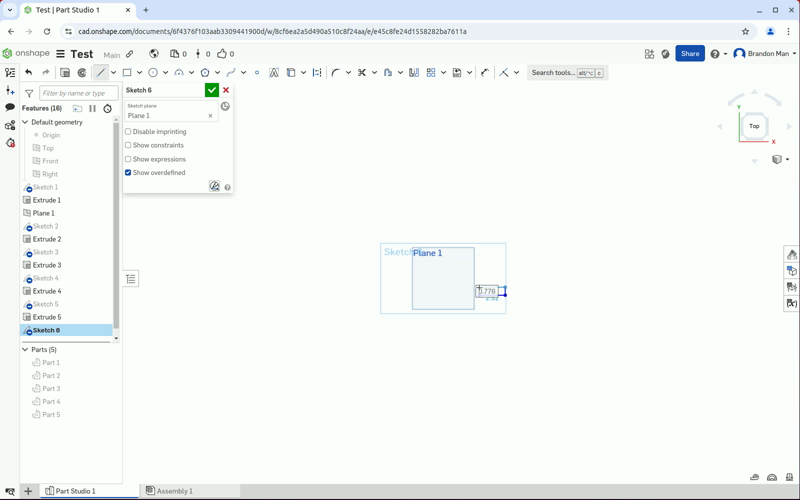
scroll(6)
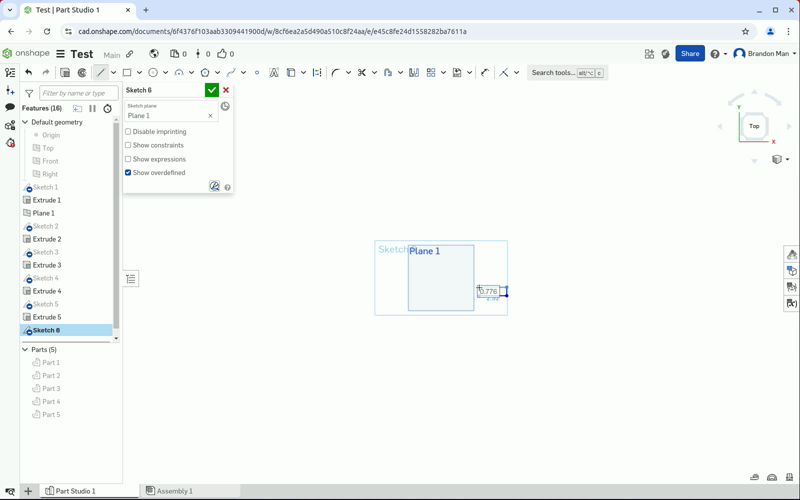
scroll(6)
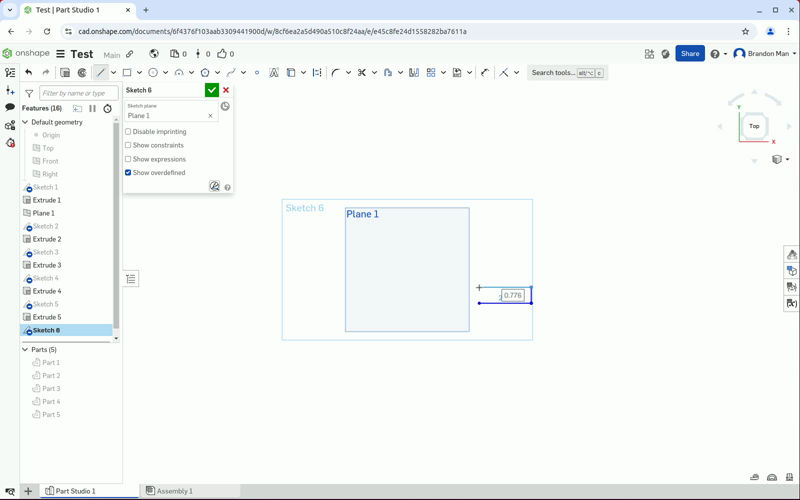
scroll(6)
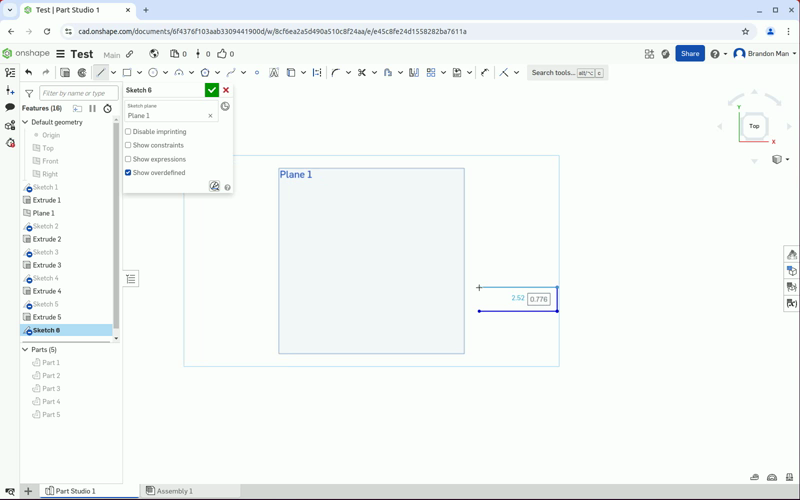
scroll(6)
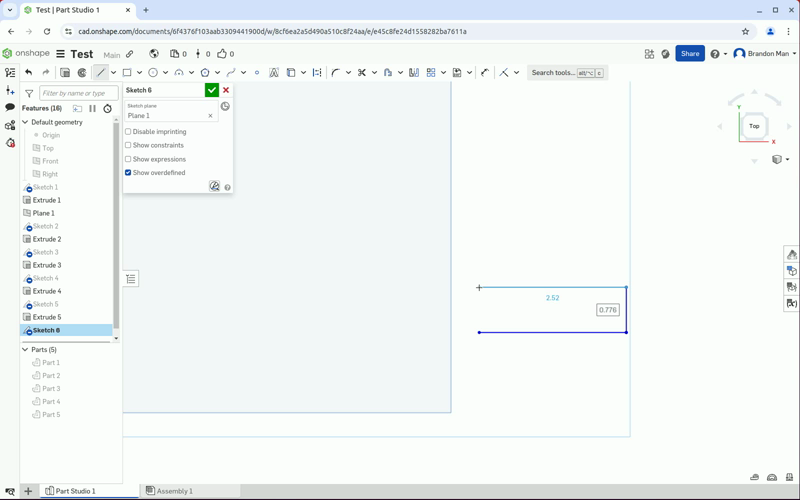
click(479, 287)
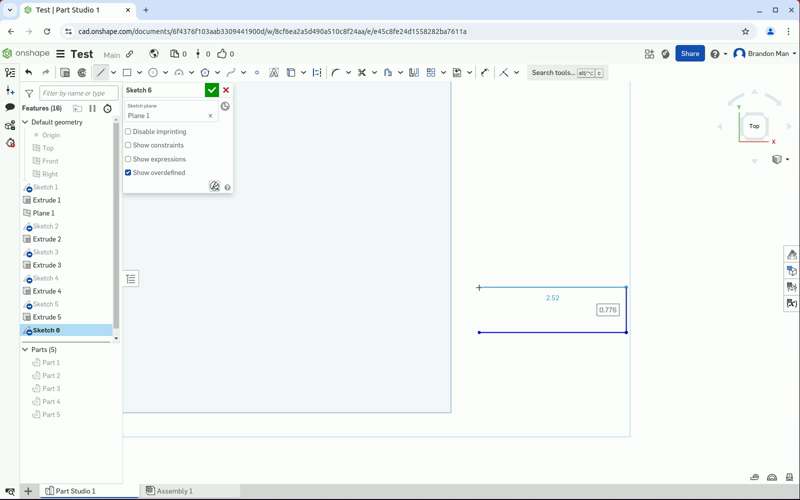
scroll(-6)
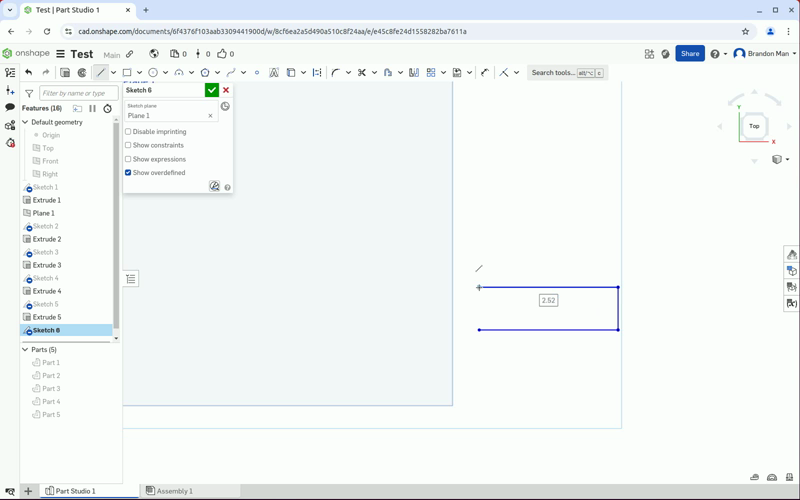
scroll(-6)
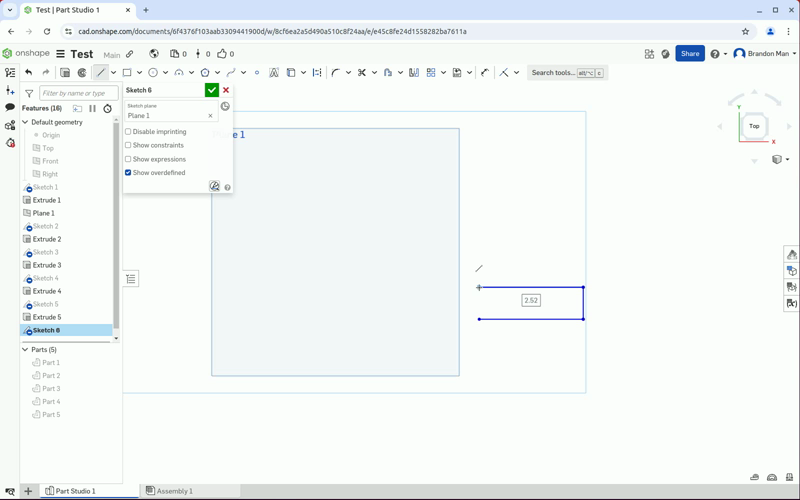
scroll(-6)
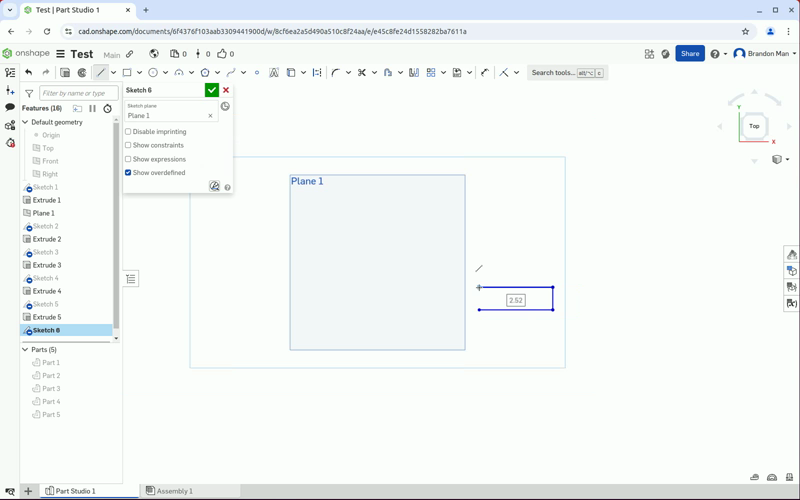
scroll(-6)
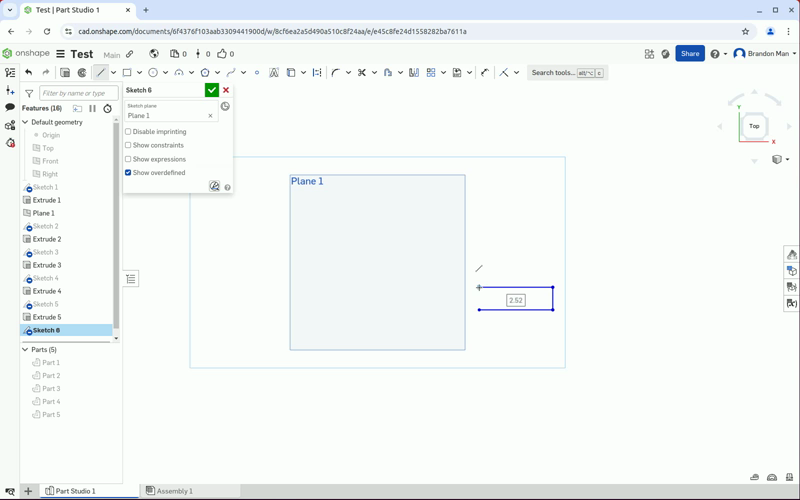
scroll(-6)
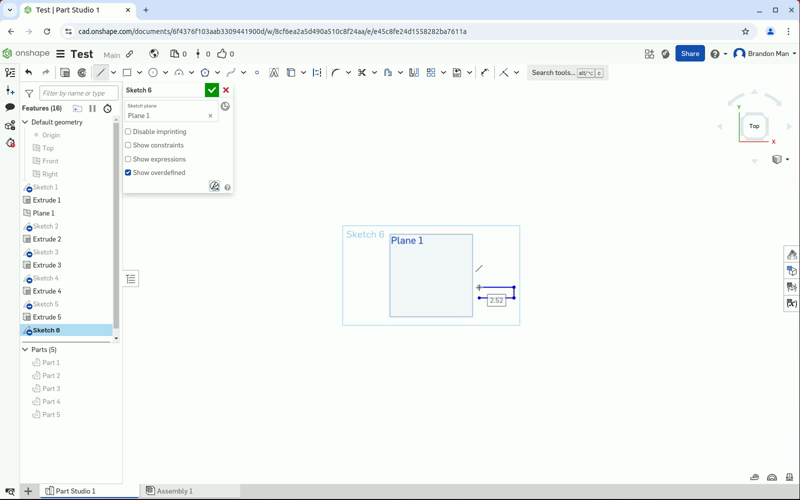
scroll(-6)
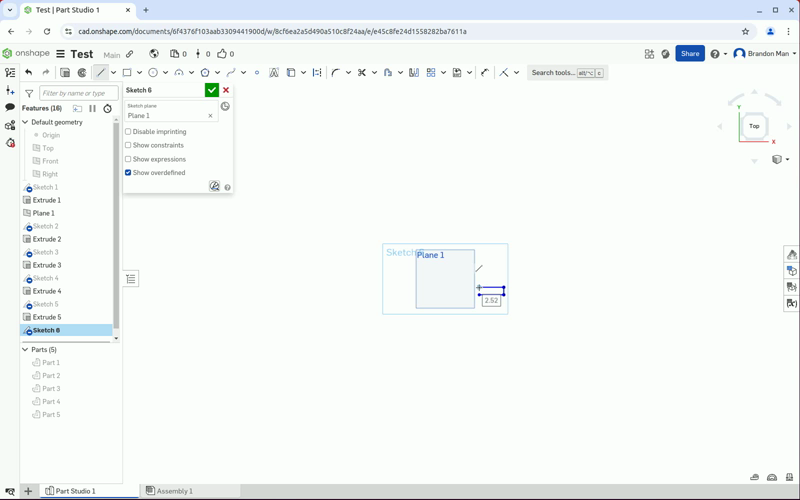
scroll(-6)
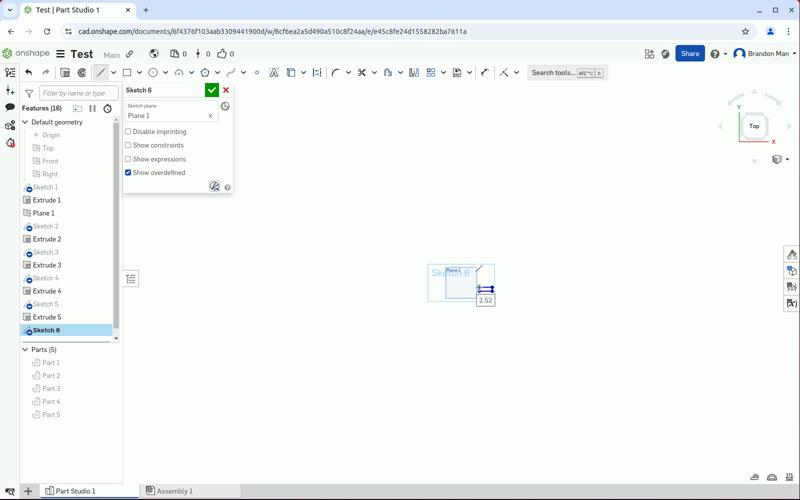
key_up(shift)
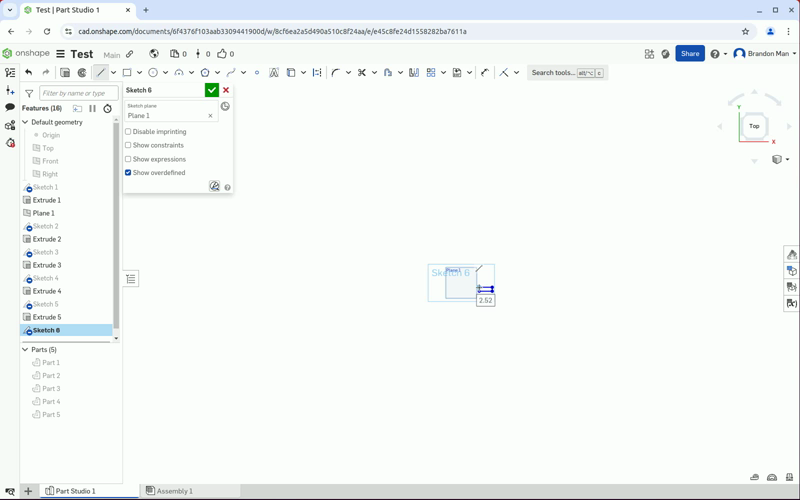
mouse_move(509, 287)
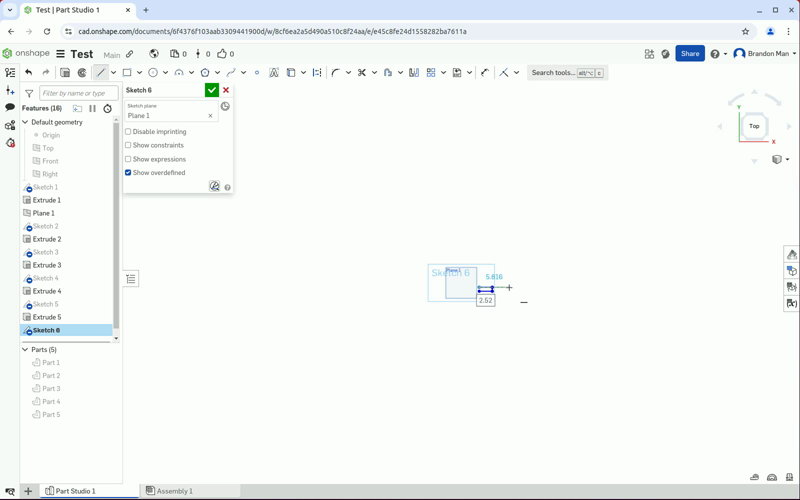
key_down(shift)
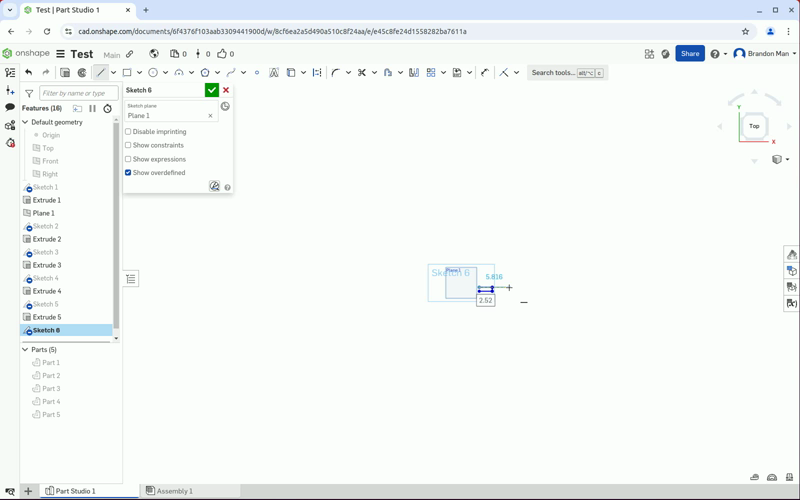
mouse_move(479, 291)
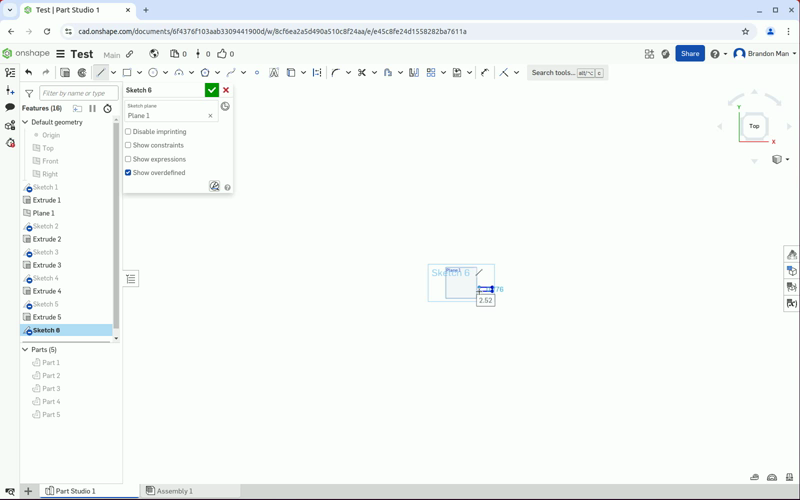
scroll(6)
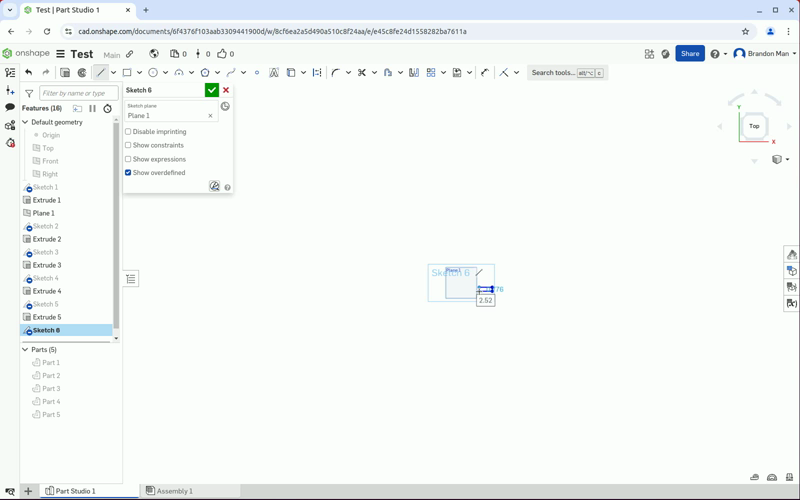
scroll(6)
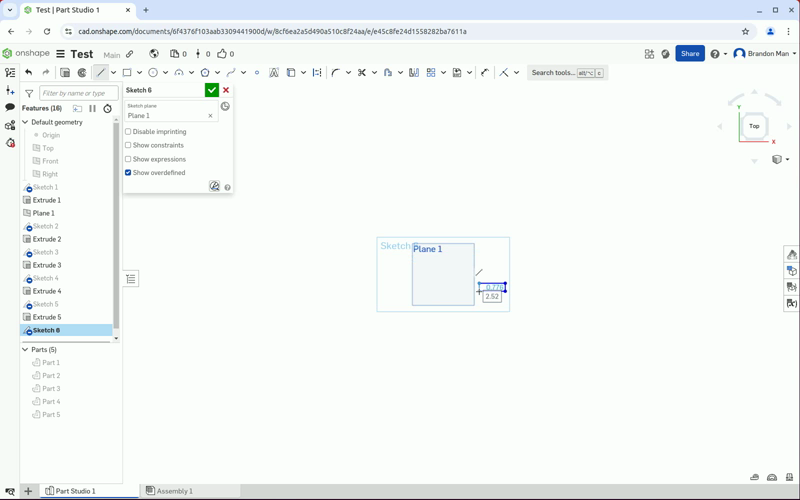
scroll(6)
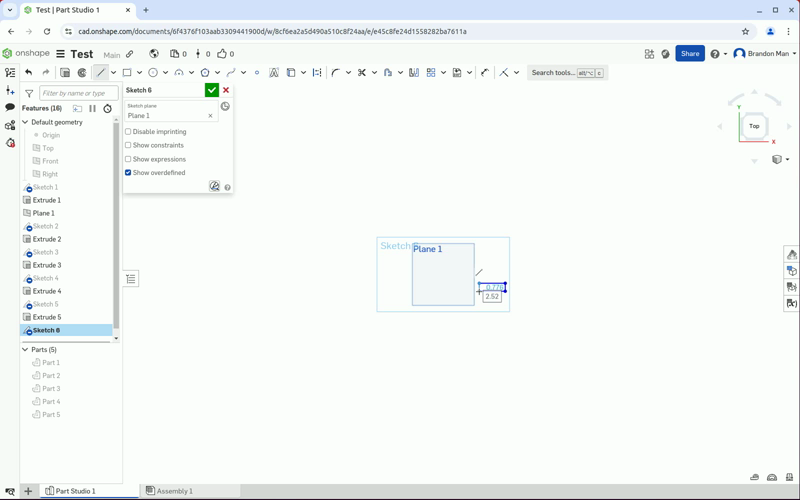
scroll(6)
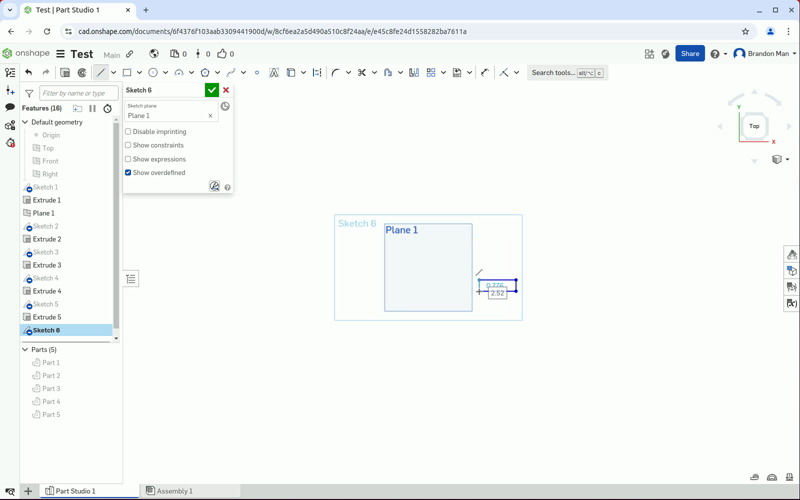
scroll(6)
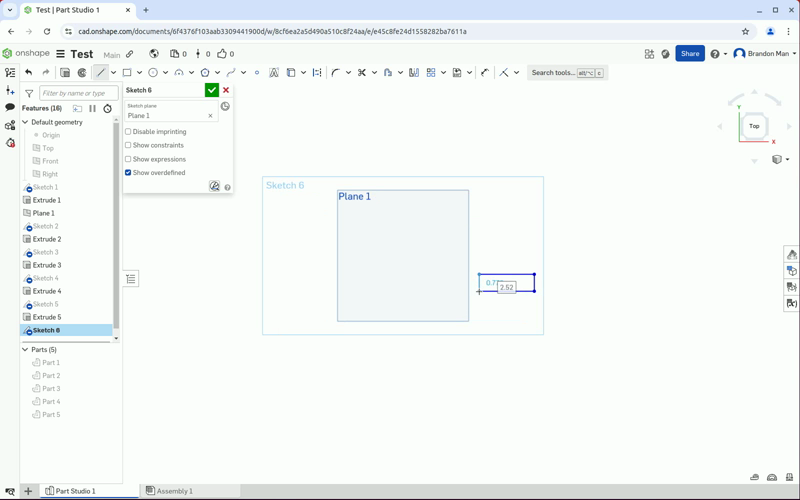
scroll(6)
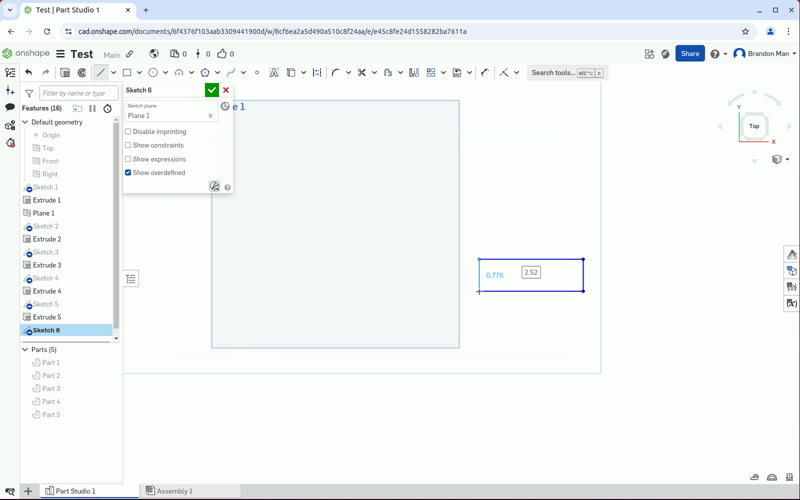
scroll(6)
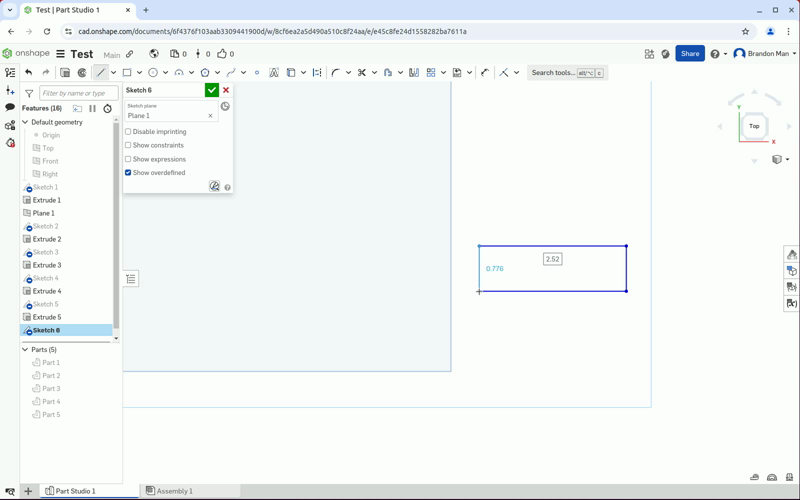
key_up(shift)
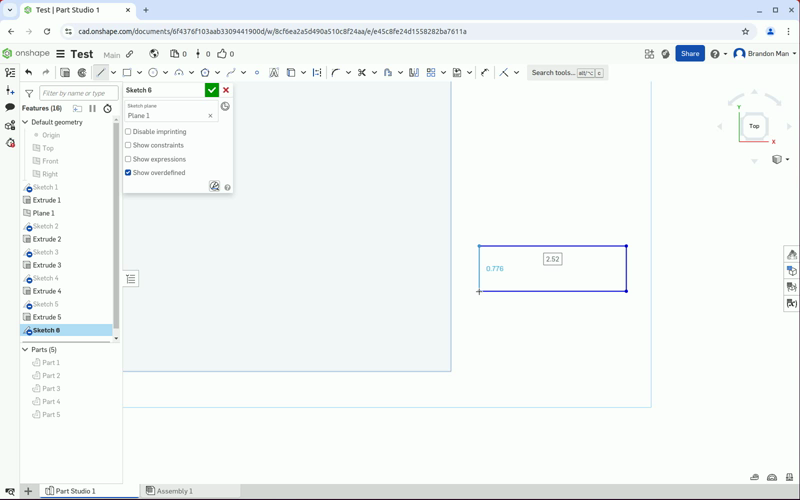
click(479, 291)
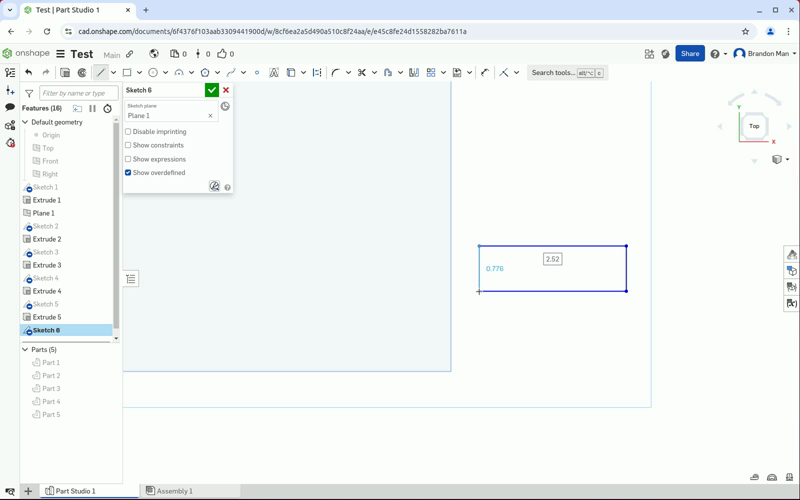
scroll(-6)
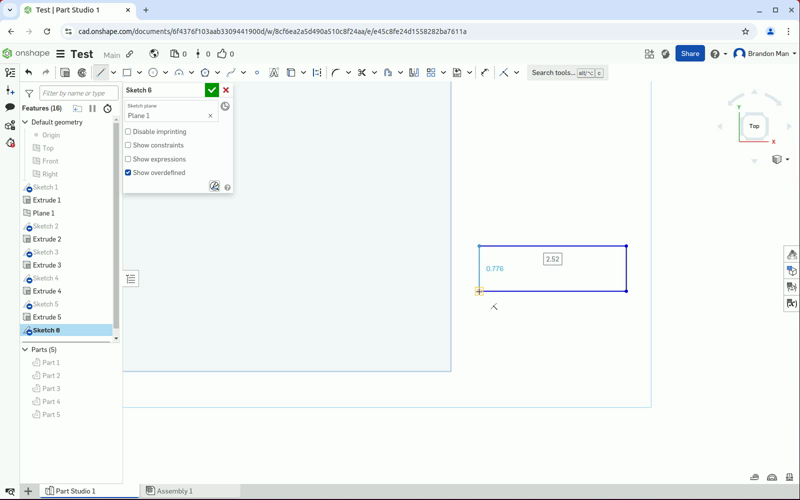
scroll(-6)
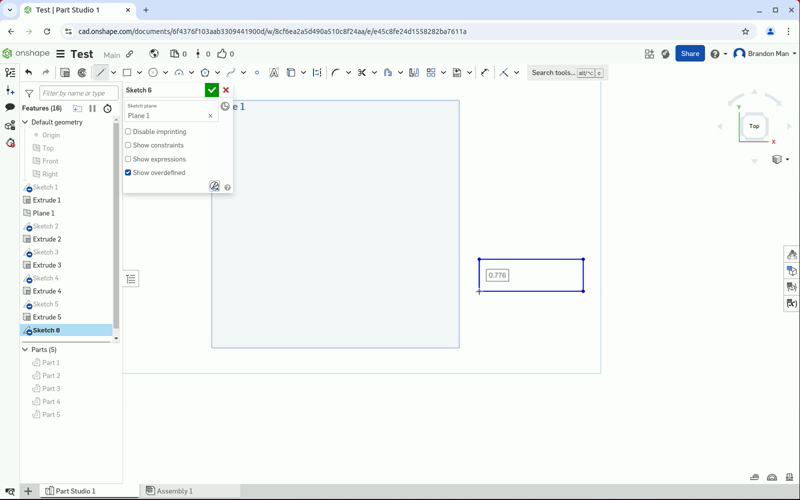
scroll(-6)
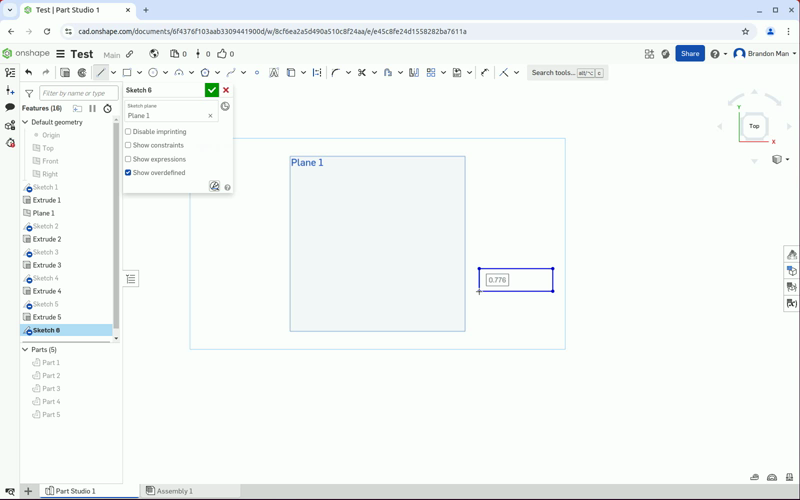
scroll(-6)
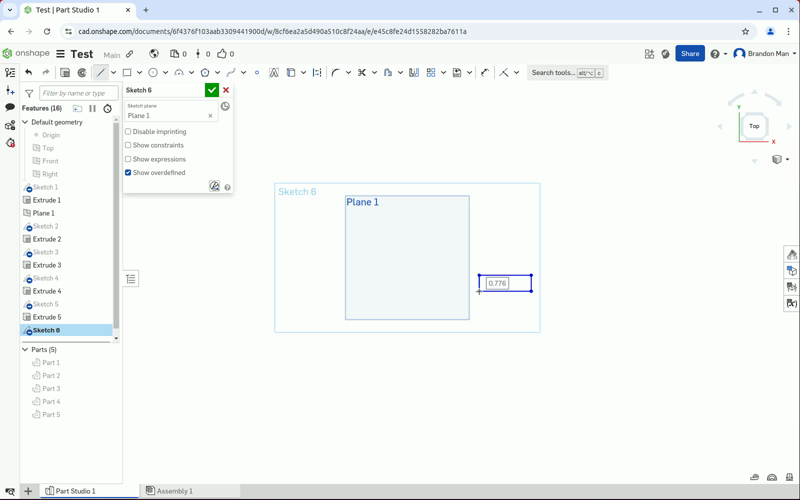
scroll(-6)
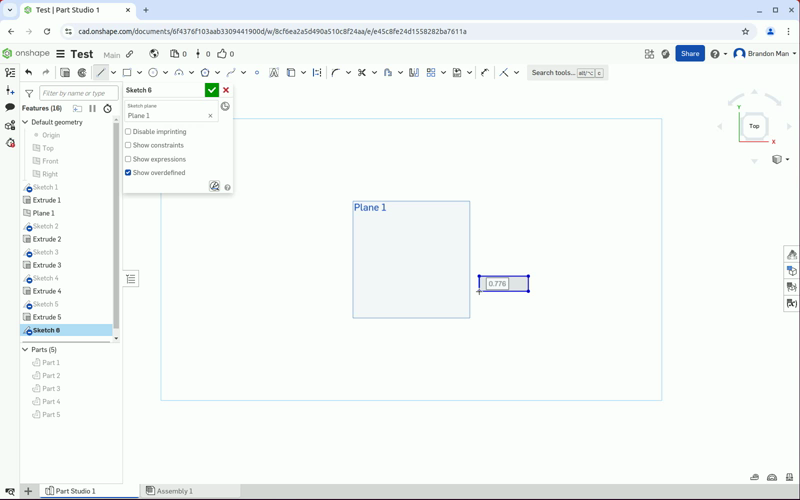
scroll(-6)
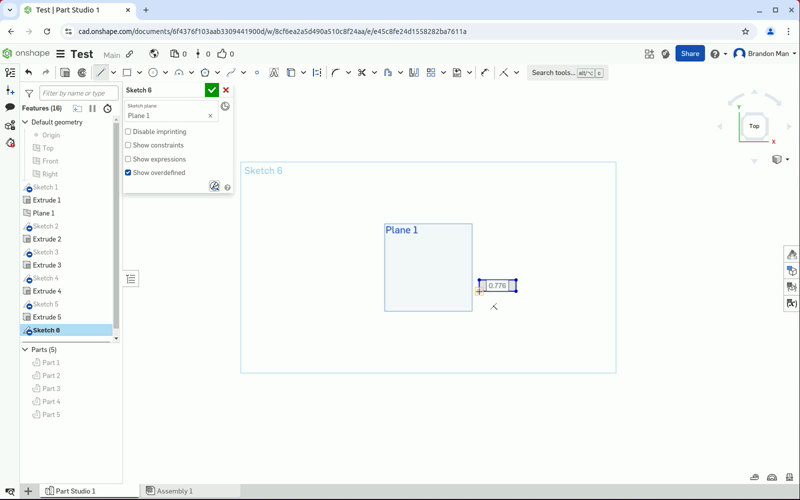
scroll(-6)
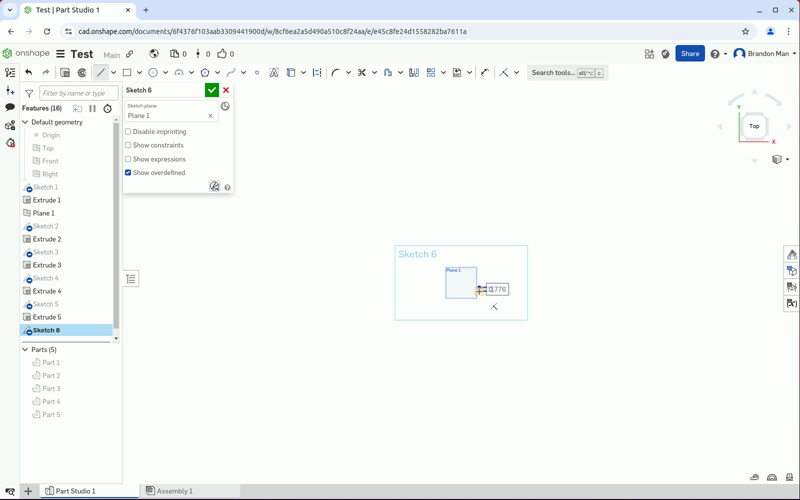
key(esc)
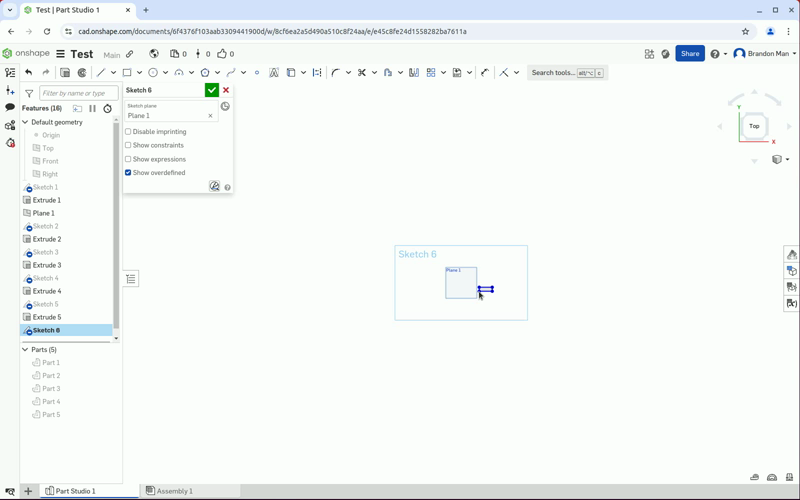
mouse_move(483, 290)
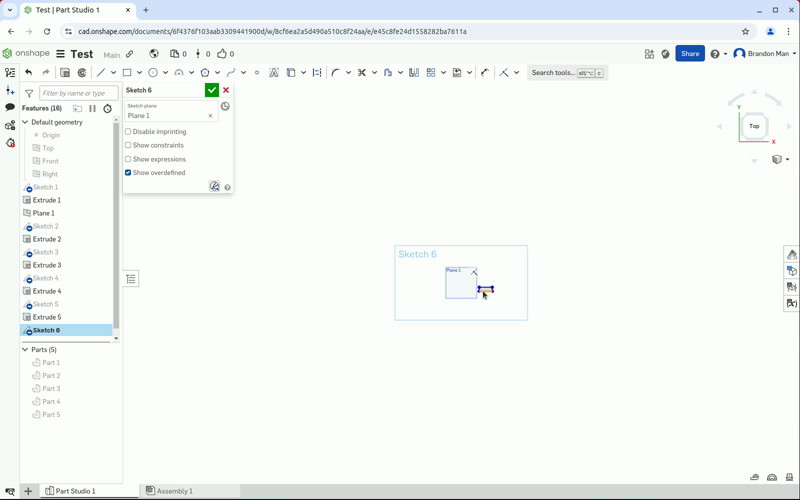
scroll(6)
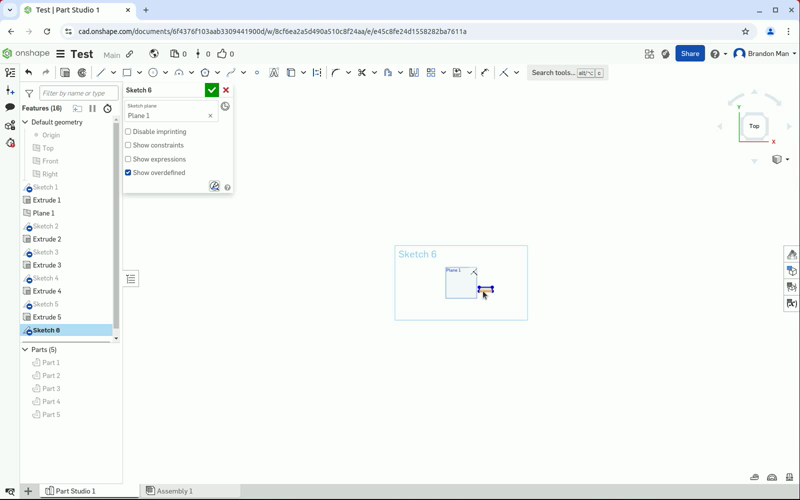
scroll(6)
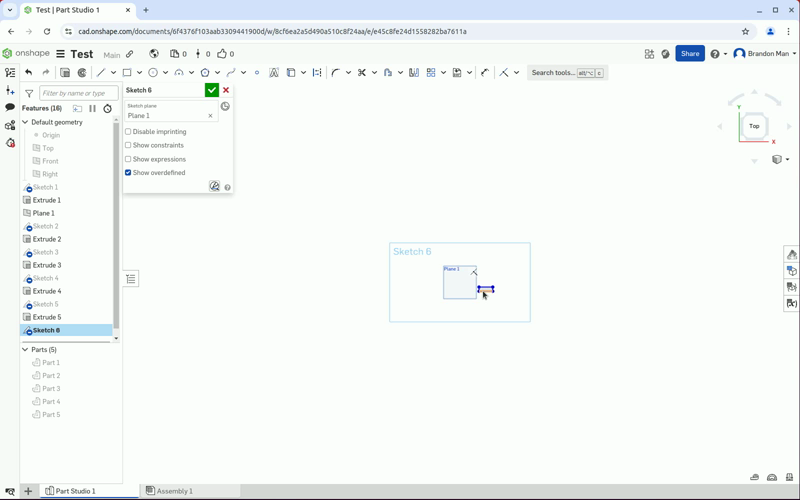
scroll(6)
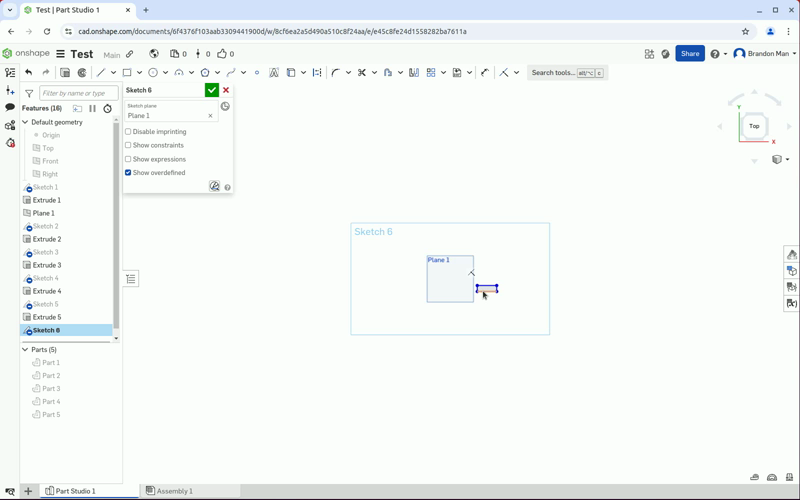
scroll(6)
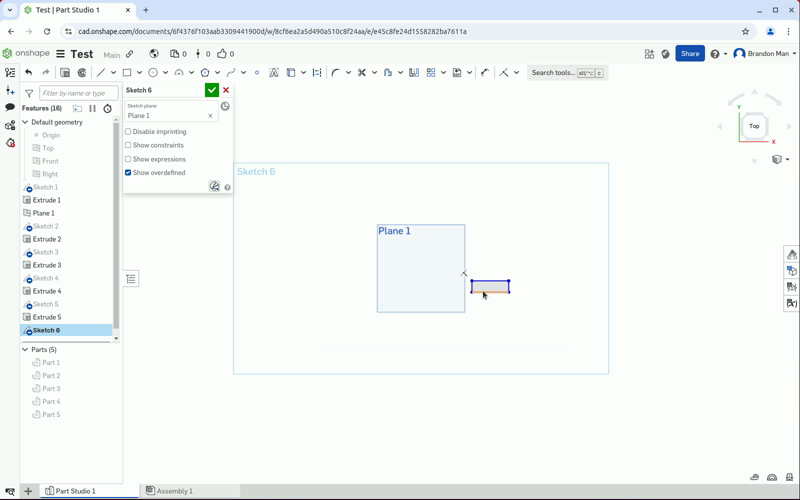
scroll(6)
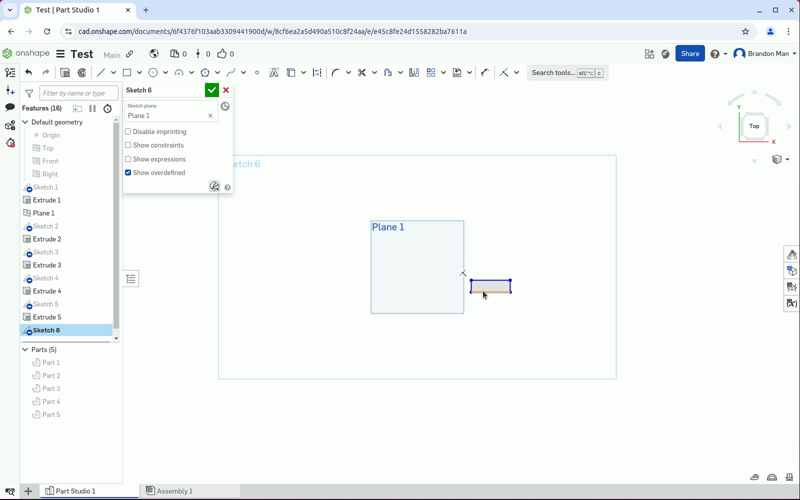
scroll(6)
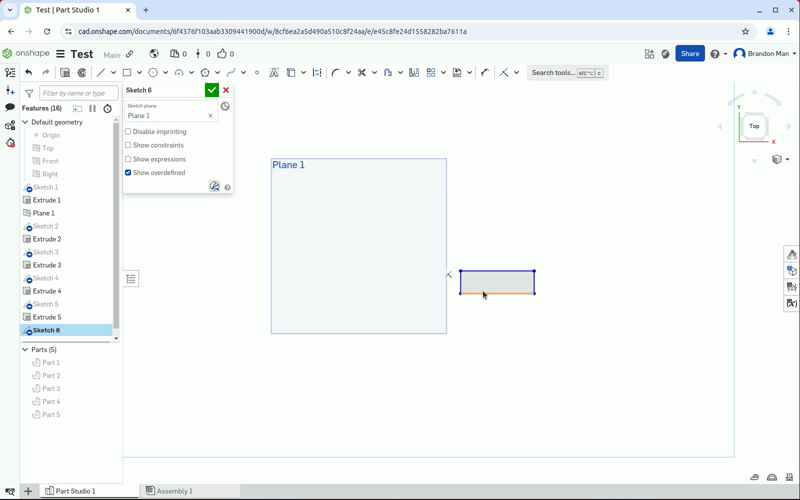
scroll(6)
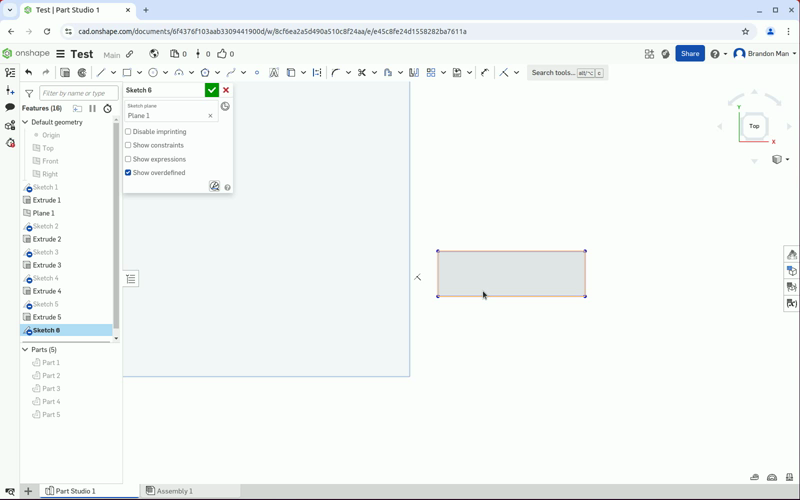
click(483, 290)
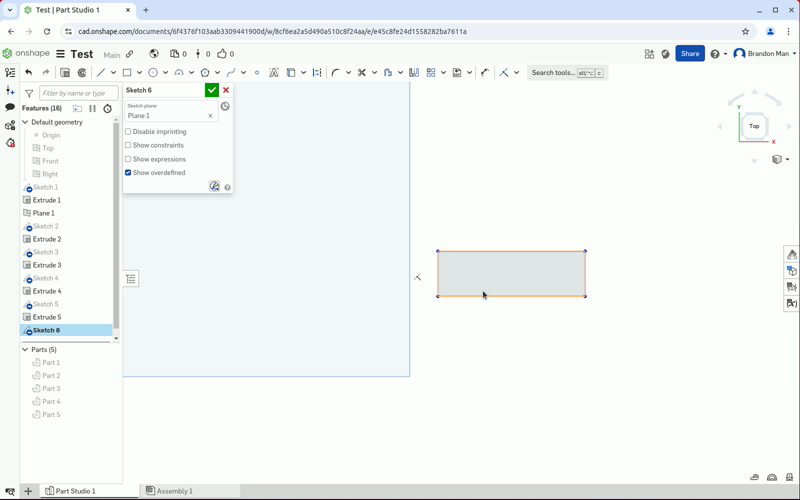
scroll(-6)
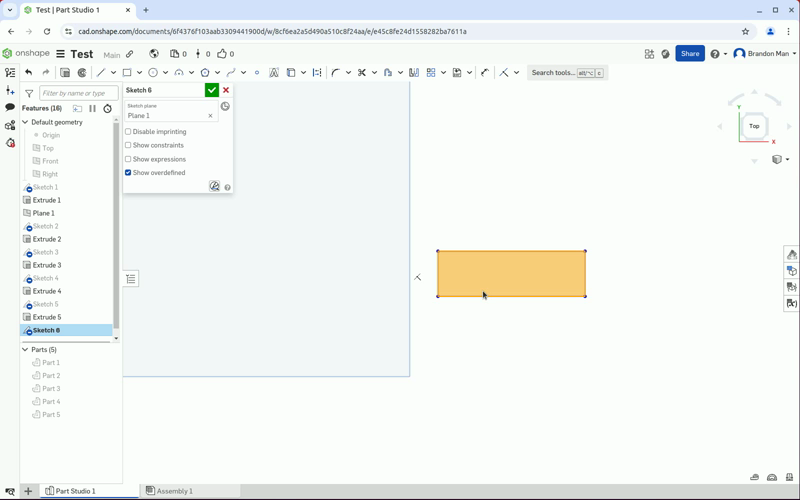
scroll(-6)
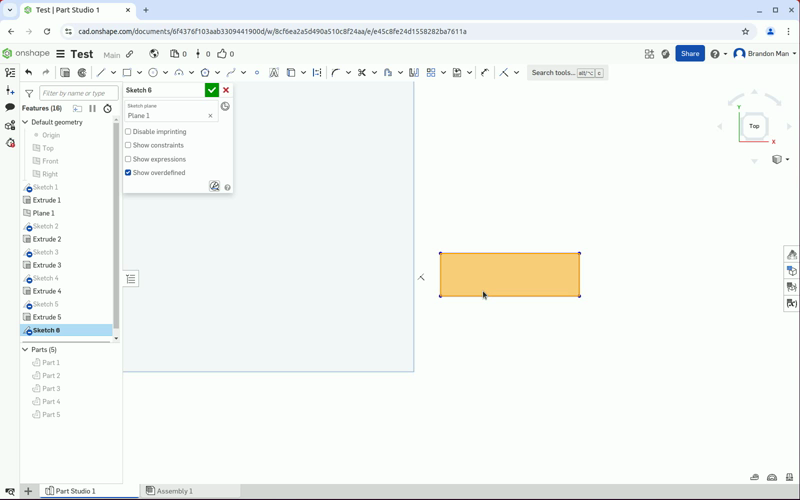
scroll(-6)
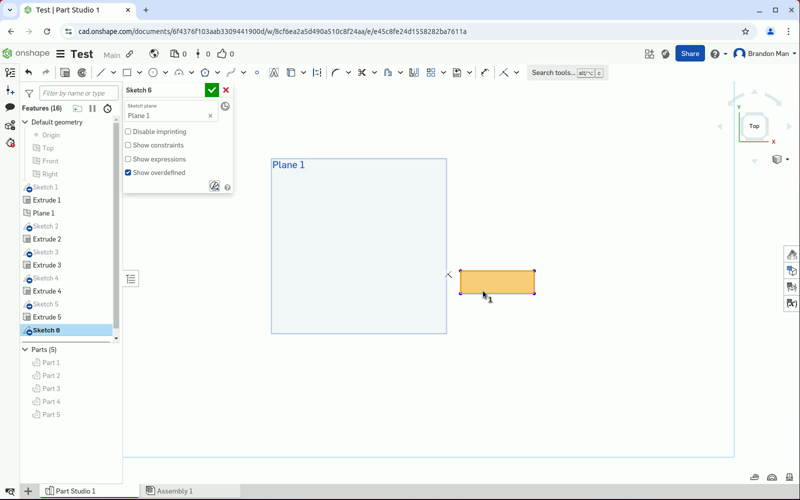
scroll(-6)
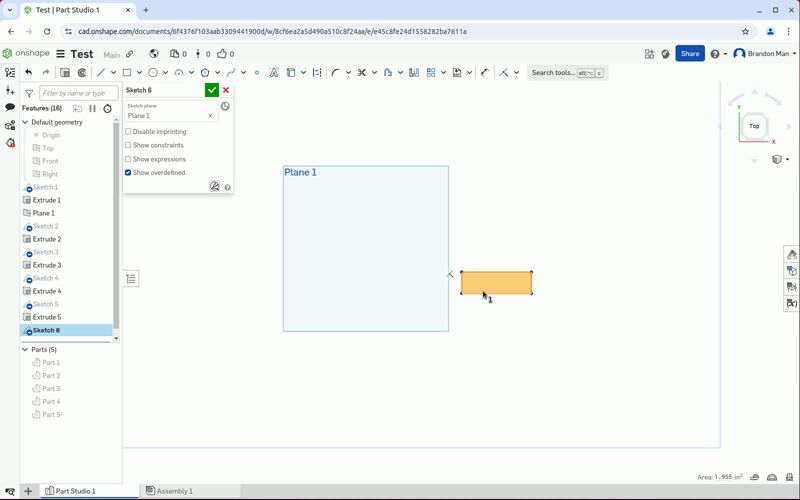
scroll(-6)
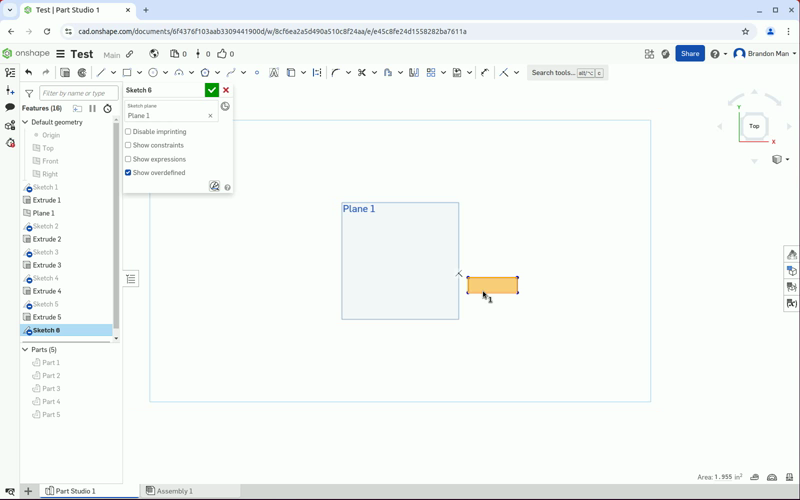
scroll(-6)
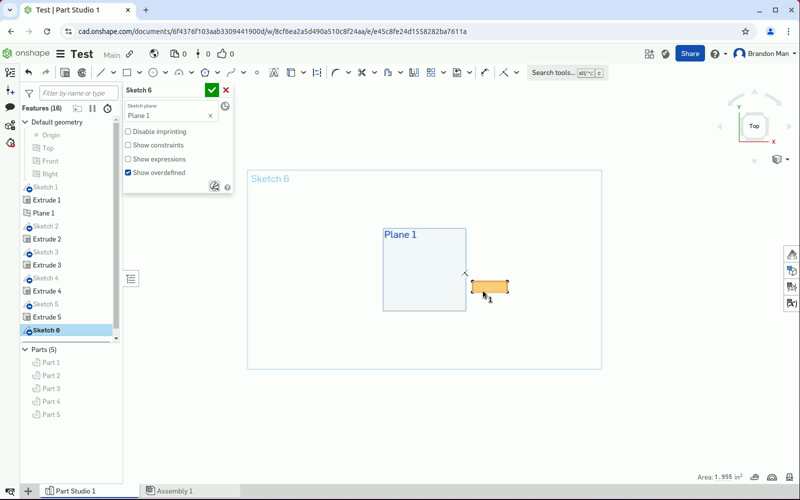
scroll(-6)
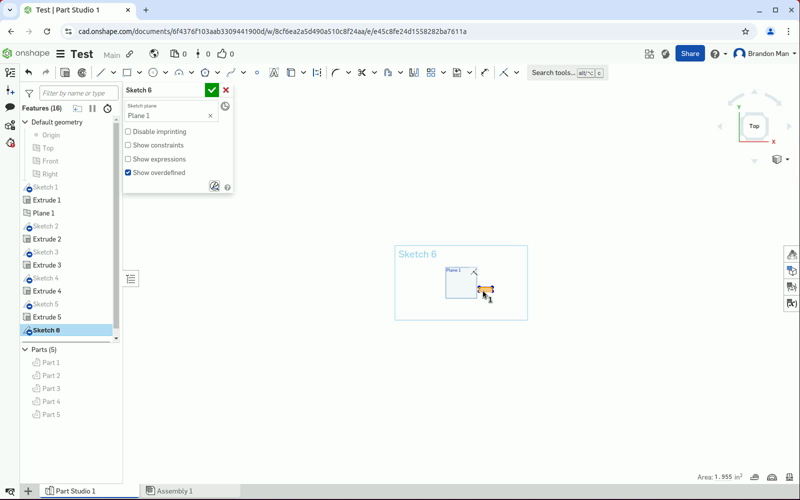
mouse_move(73, 352)
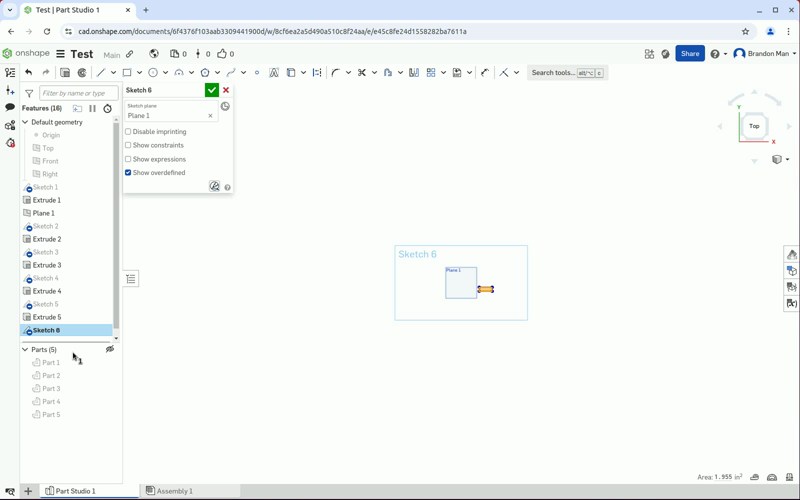
key(shift+y)
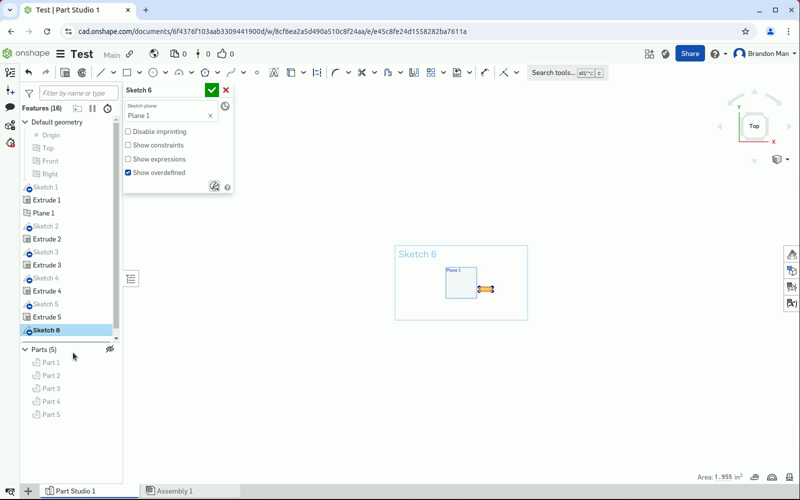
key(shift+e)
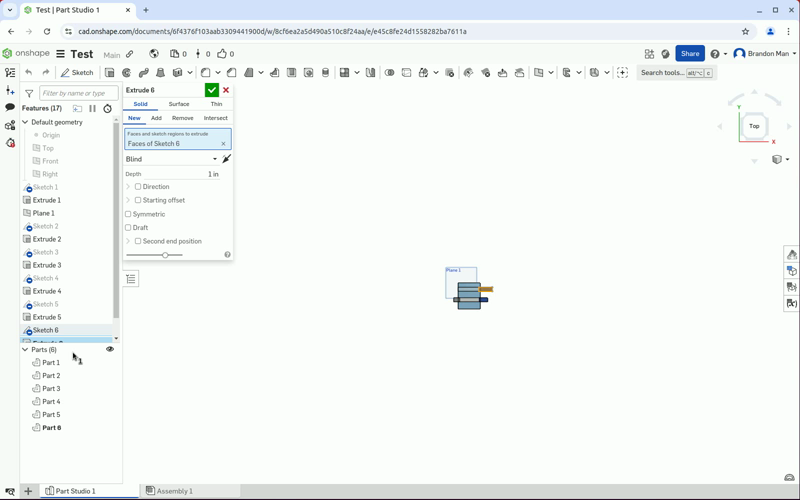
mouse_move(143, 106)
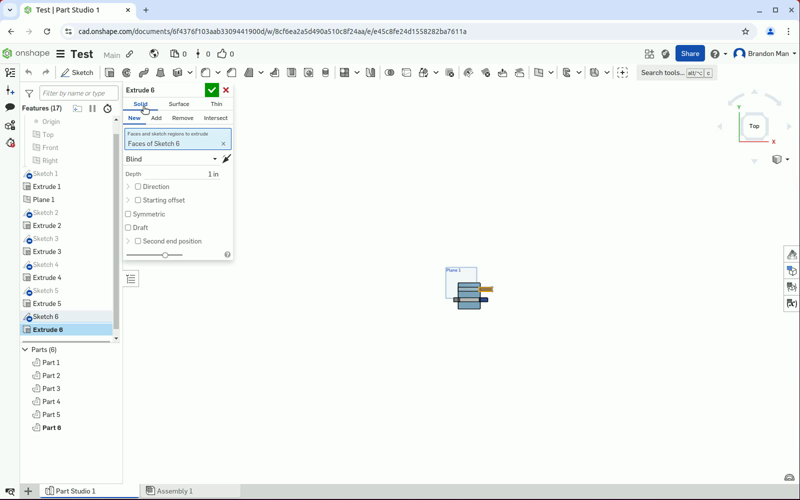
click(143, 106)
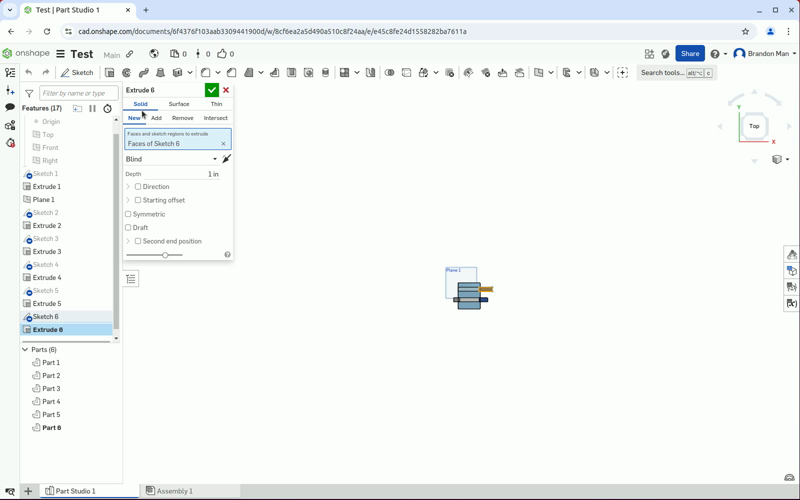
mouse_move(137, 120)
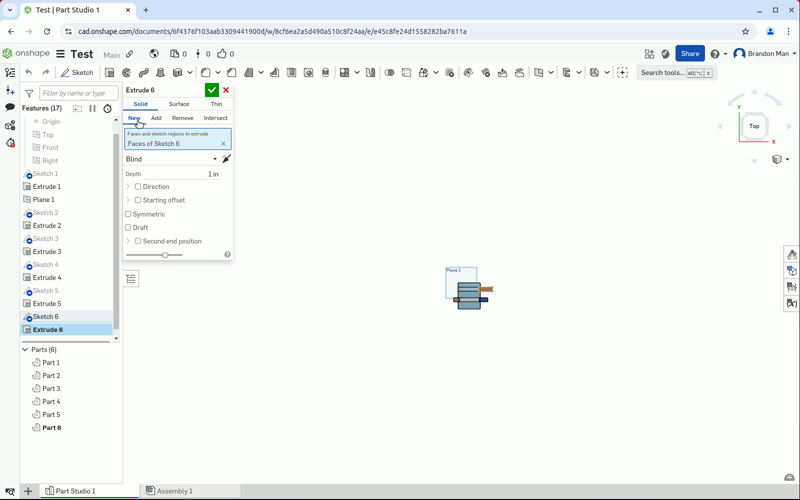
click(137, 120)
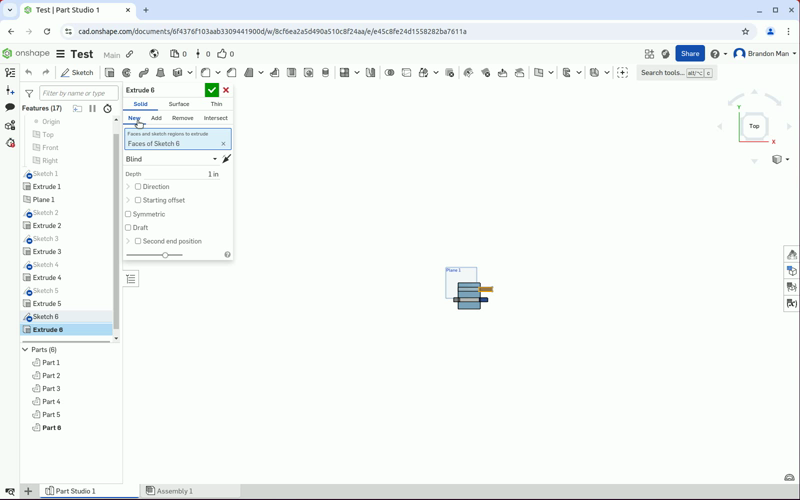
key(tab, 4)
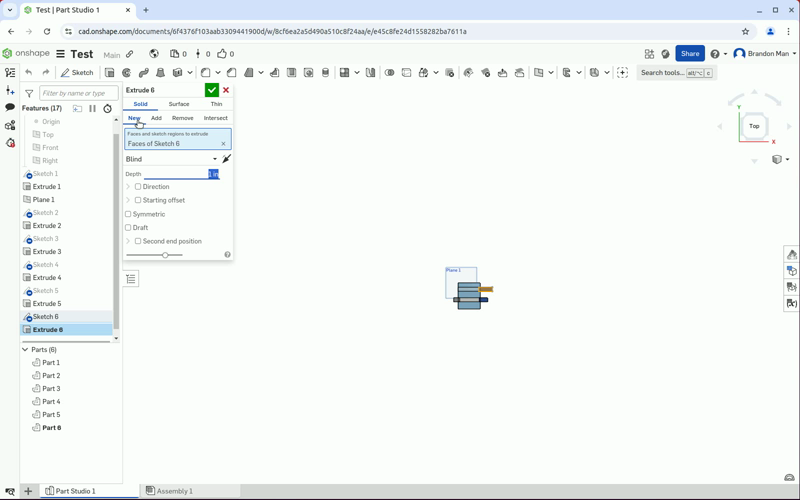
text(0.481)
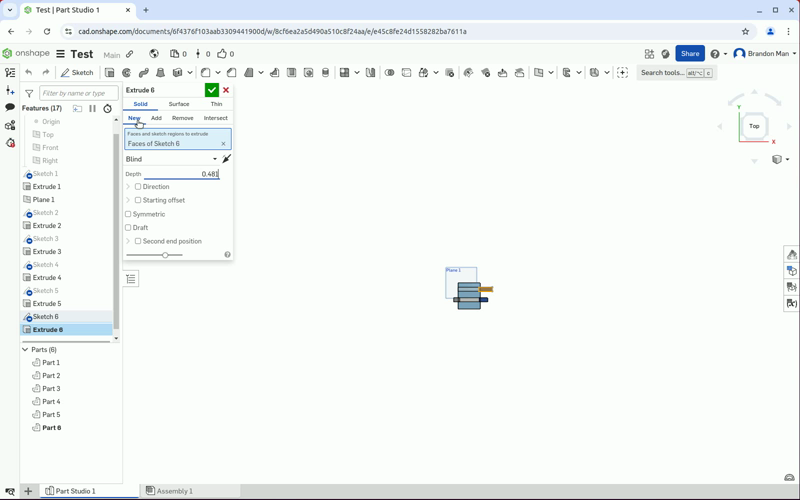
key(enter)
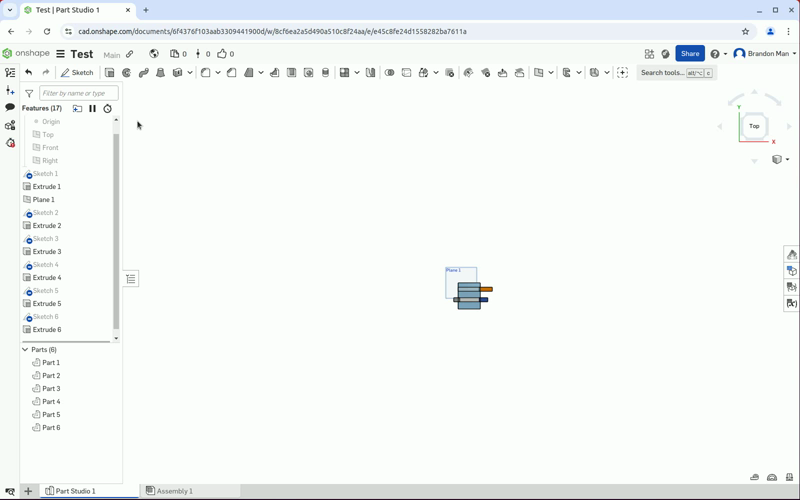
key(shift+h)
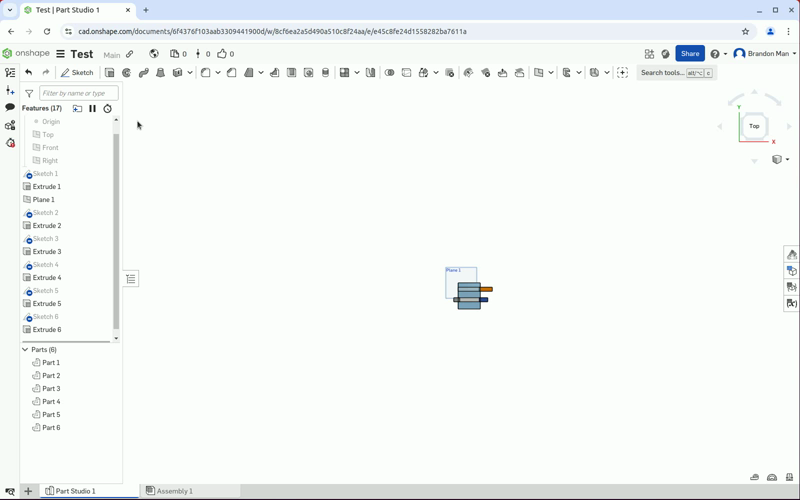
key(shift+h)
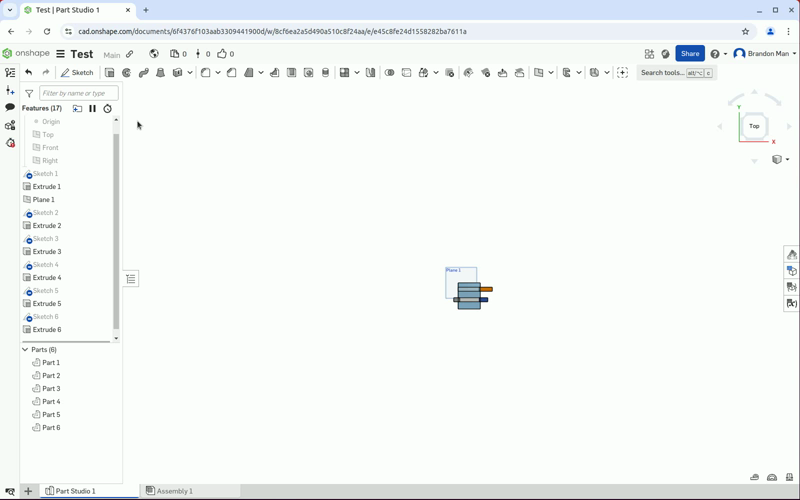
mouse_move(69, 176)
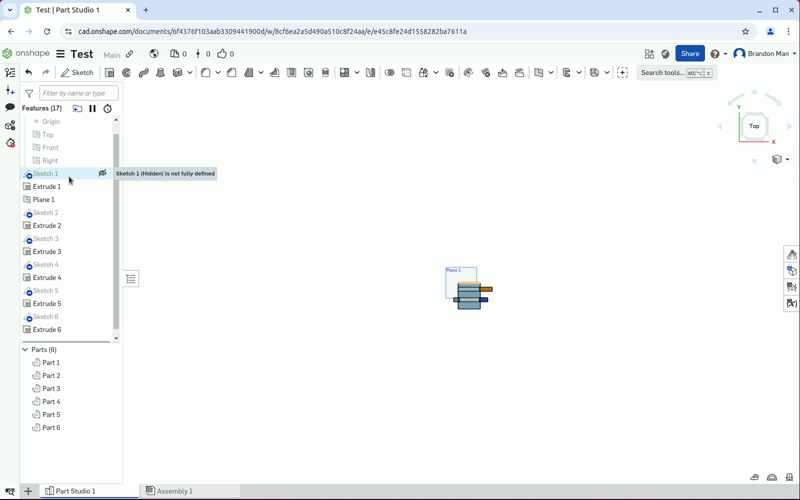
click(69, 176)
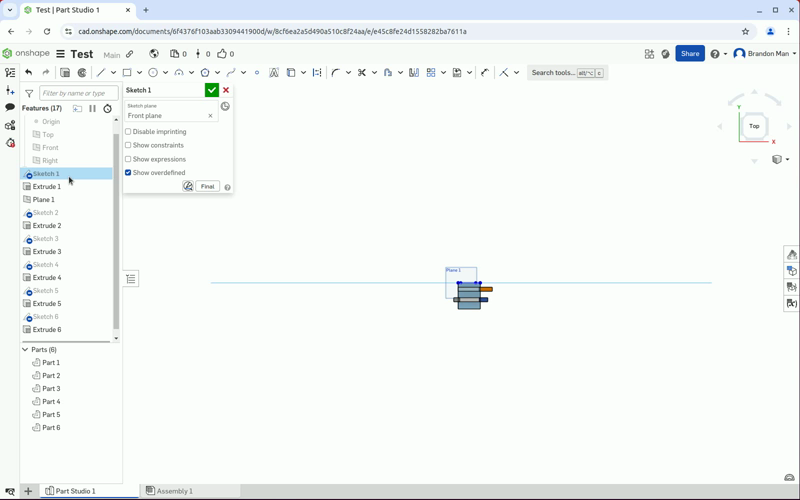
mouse_move(229, 92)
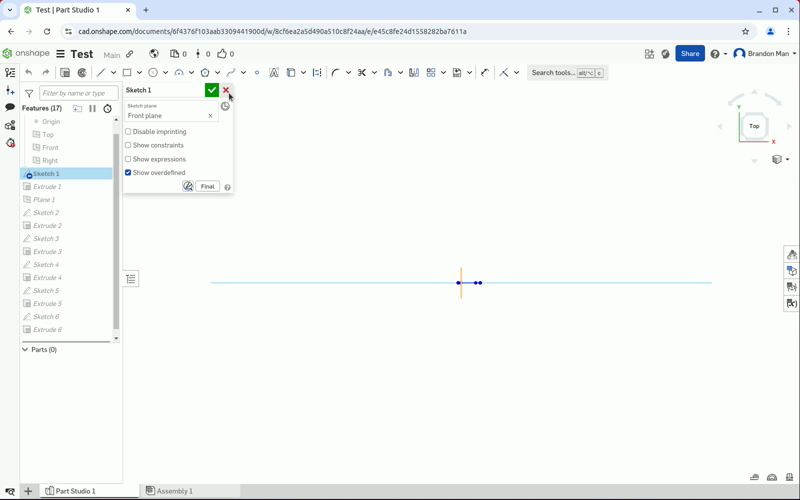
click(229, 92)
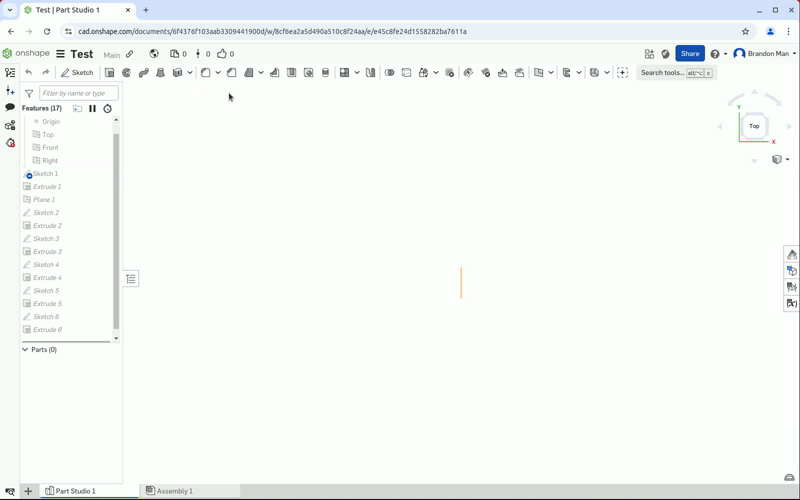
key(shift+s)
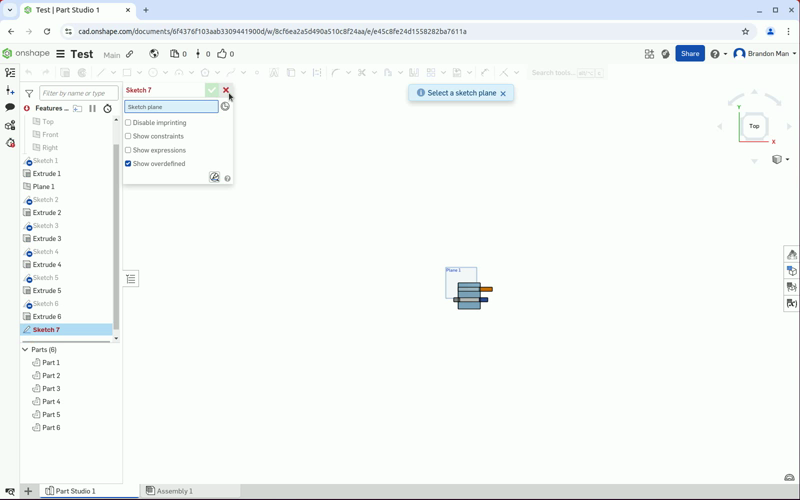
mouse_move(69, 189)
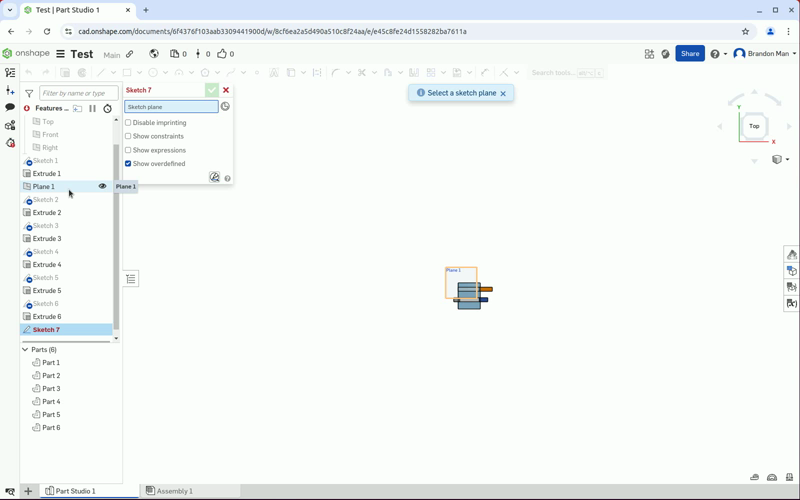
click(69, 189)
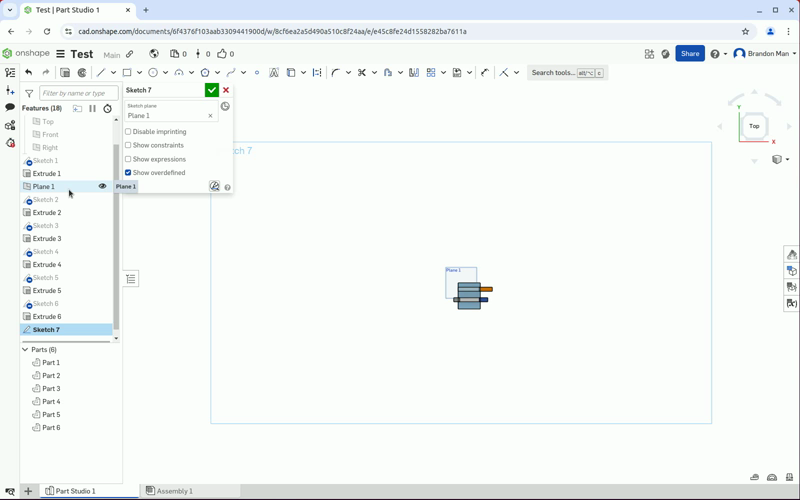
mouse_move(73, 352)
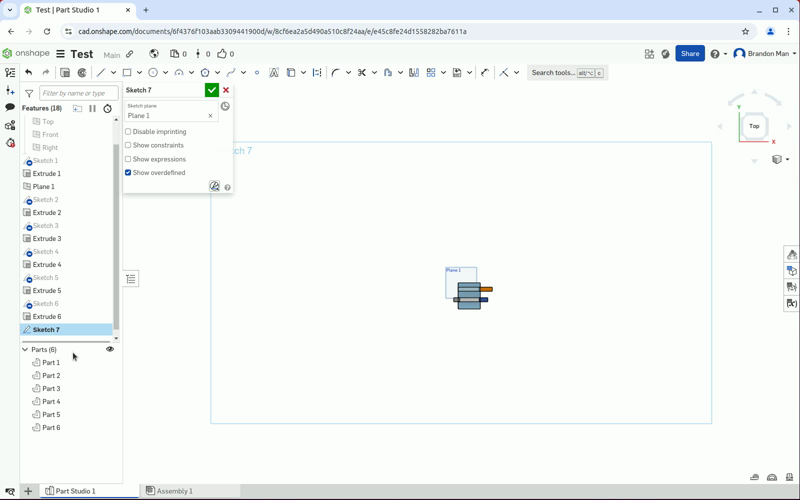
key(y)
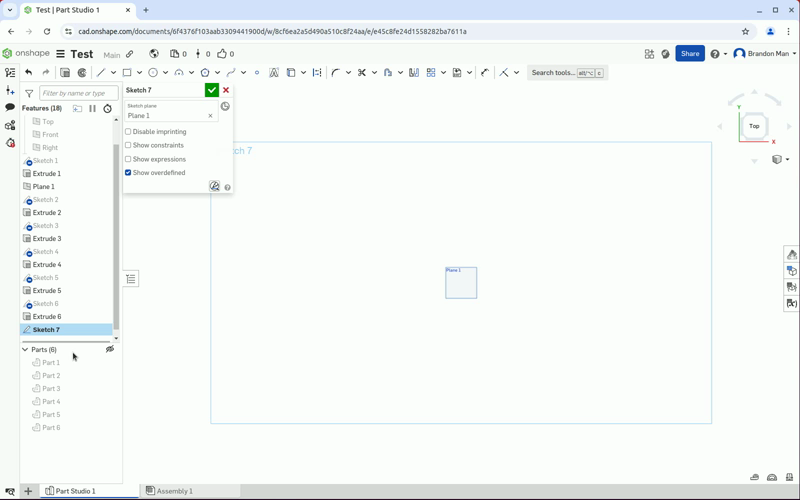
key(l)
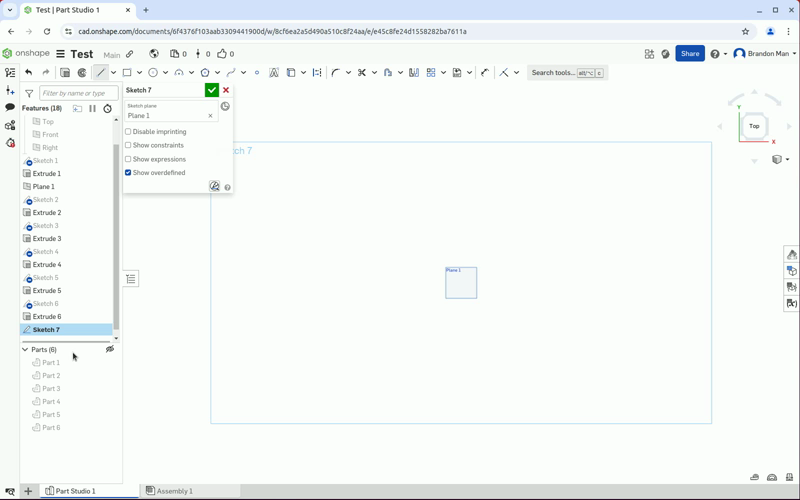
key_down(shift)
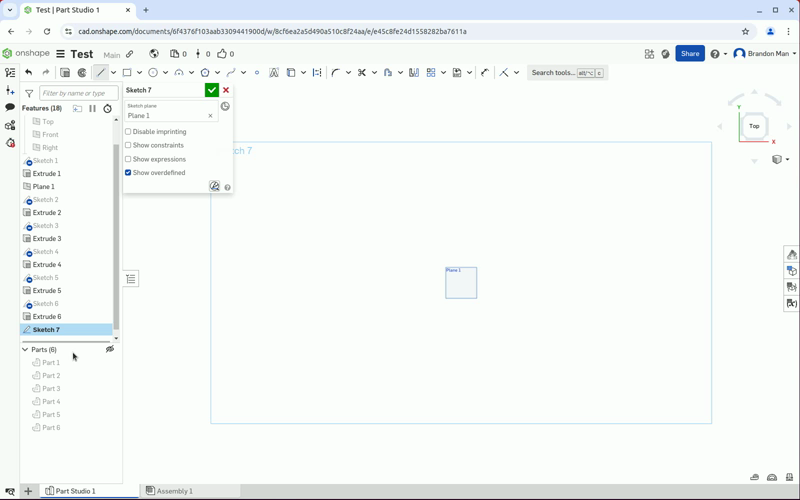
mouse_move(453, 291)
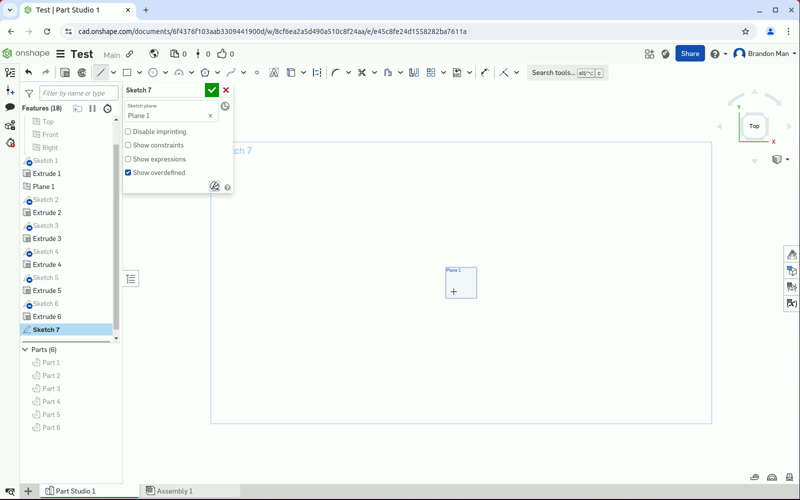
click(453, 291)
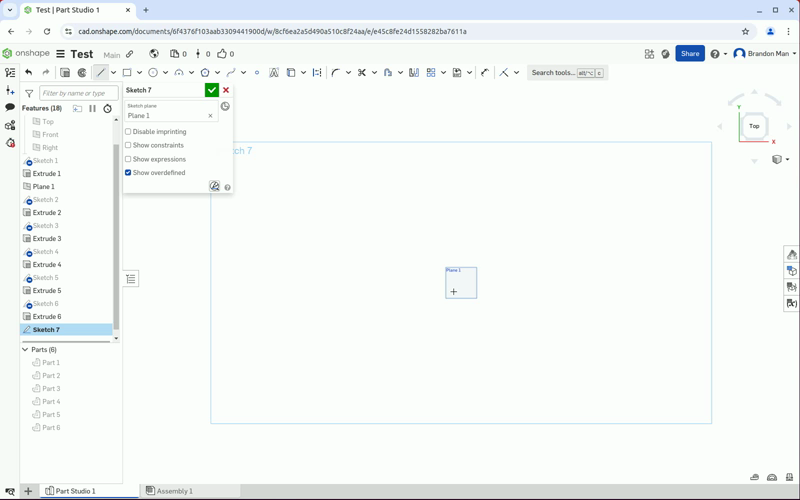
key_up(shift)
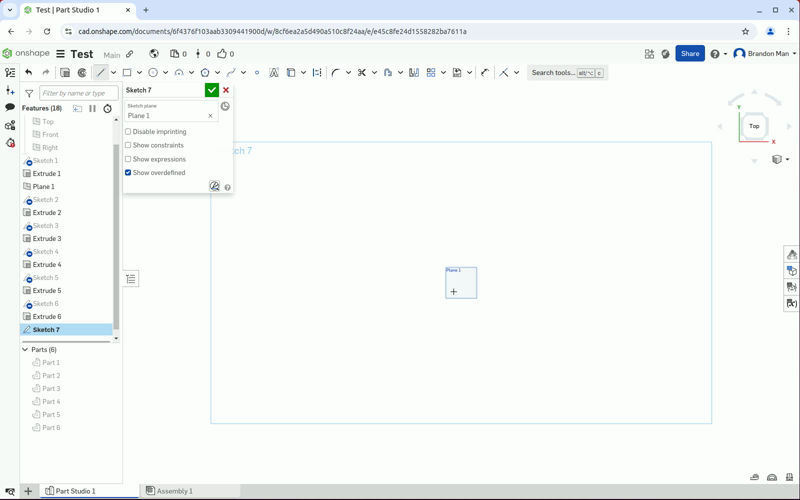
key_down(shift)
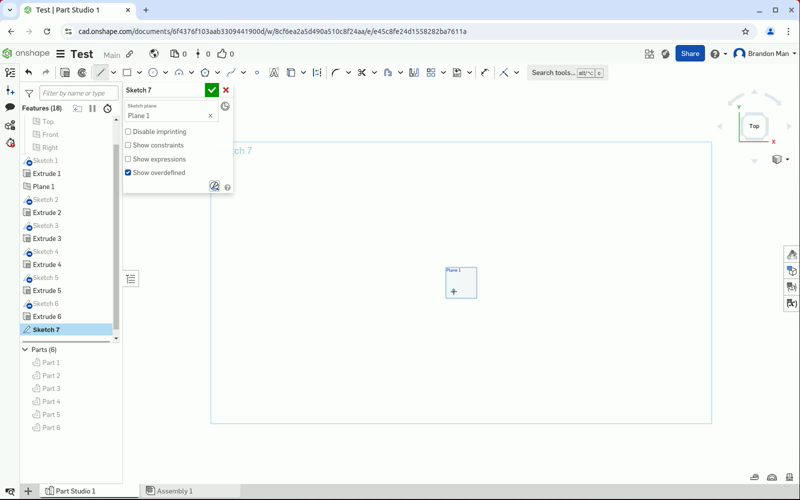
mouse_move(483, 291)
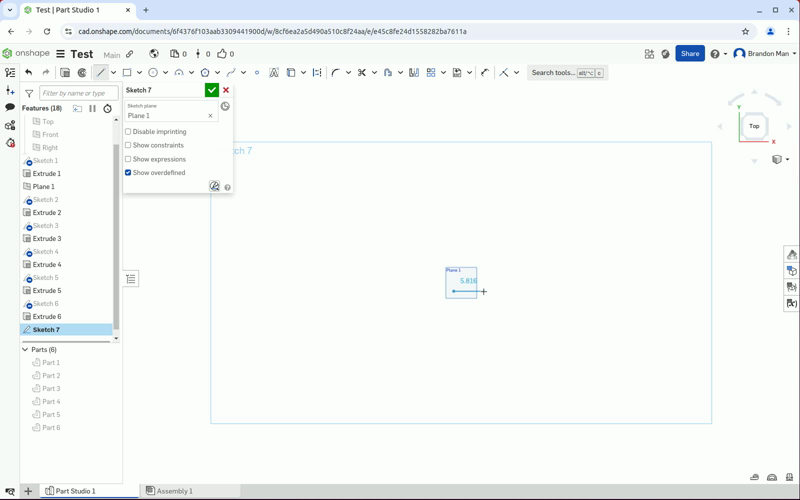
mouse_move(459, 291)
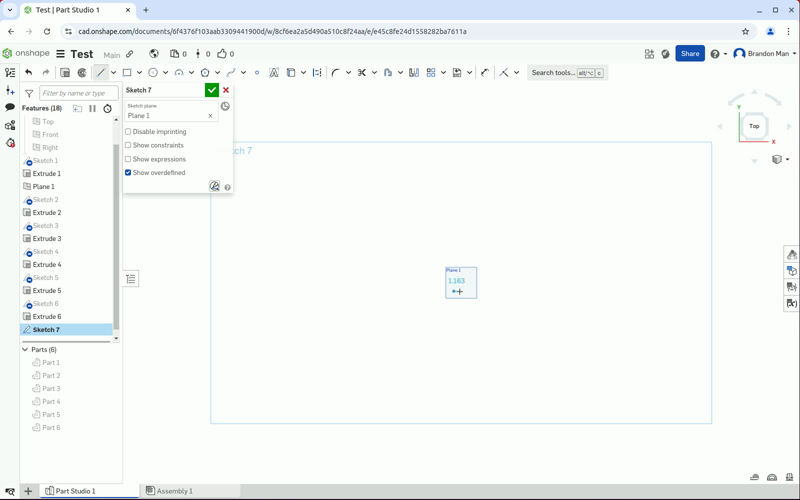
scroll(6)
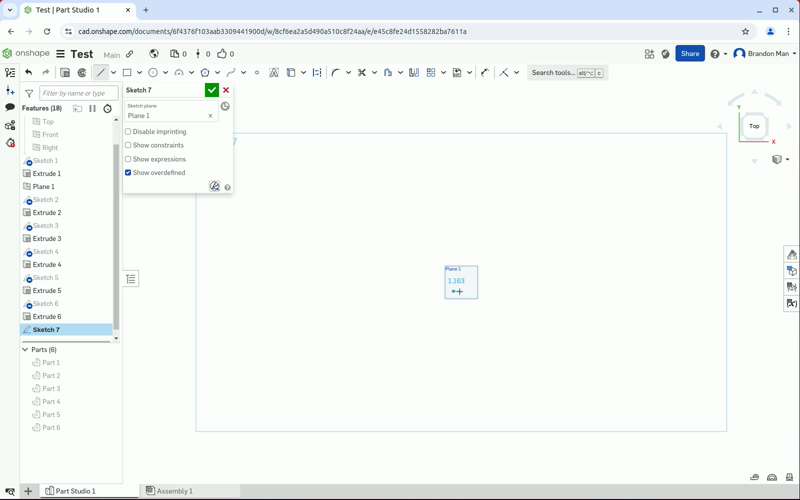
scroll(6)
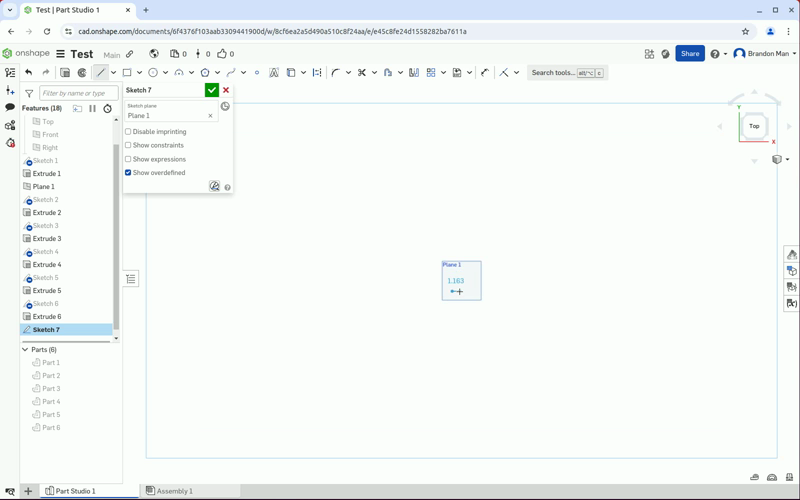
scroll(6)
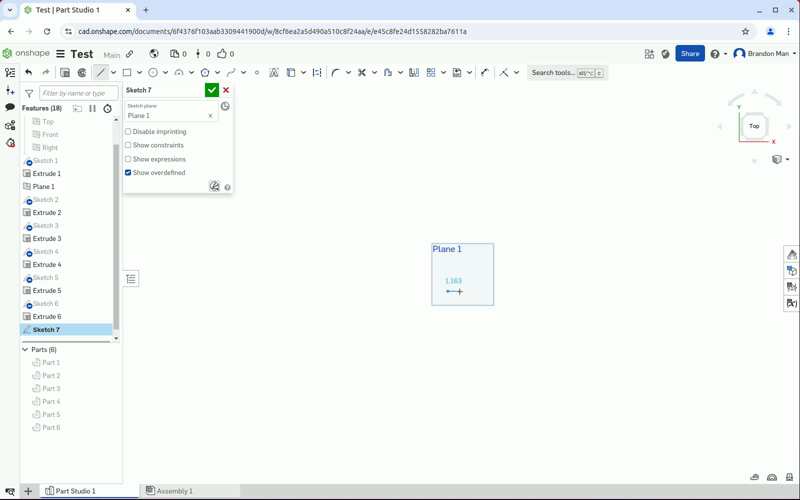
scroll(6)
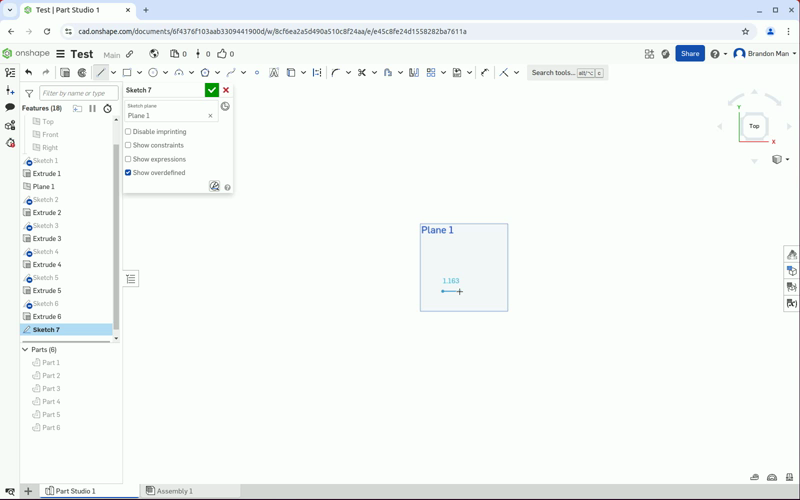
scroll(6)
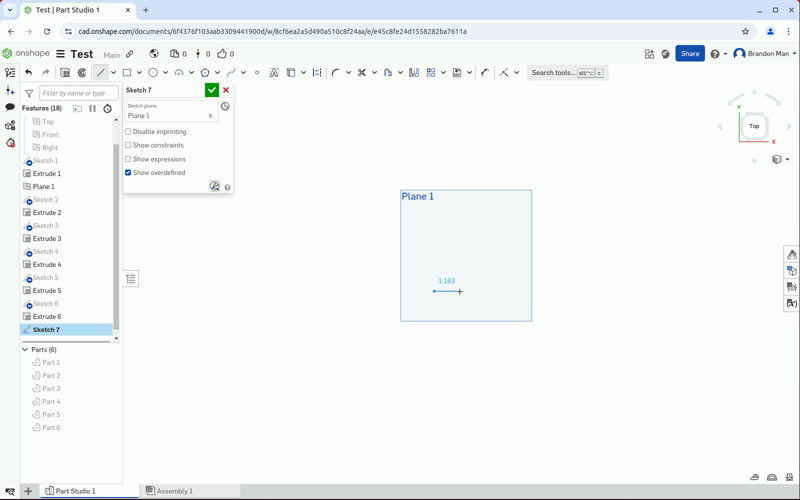
scroll(6)
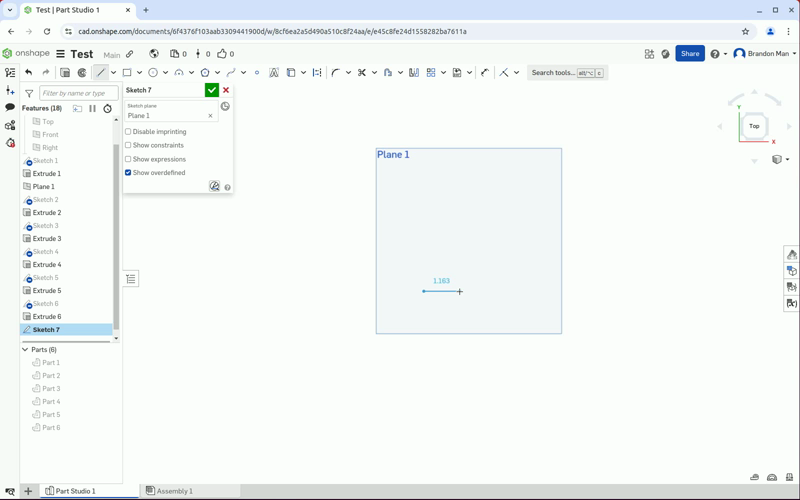
scroll(6)
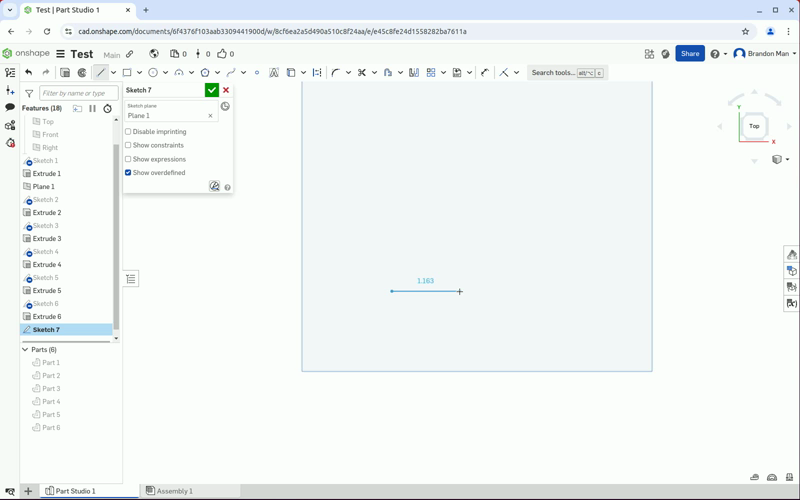
click(459, 291)
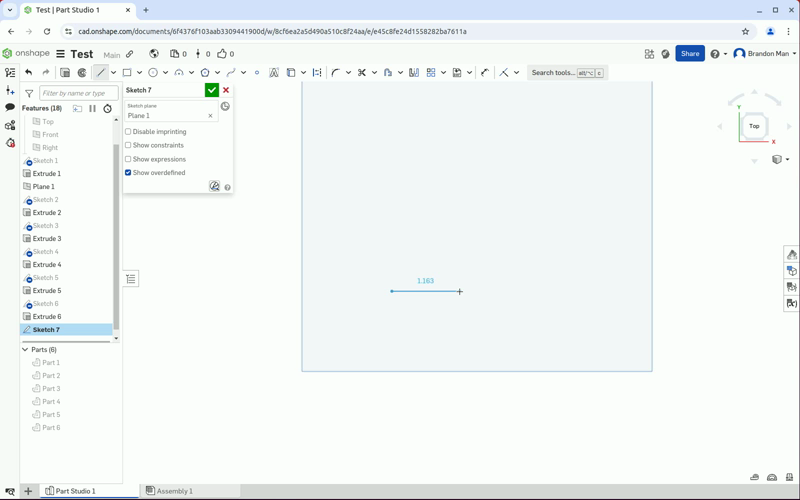
scroll(-6)
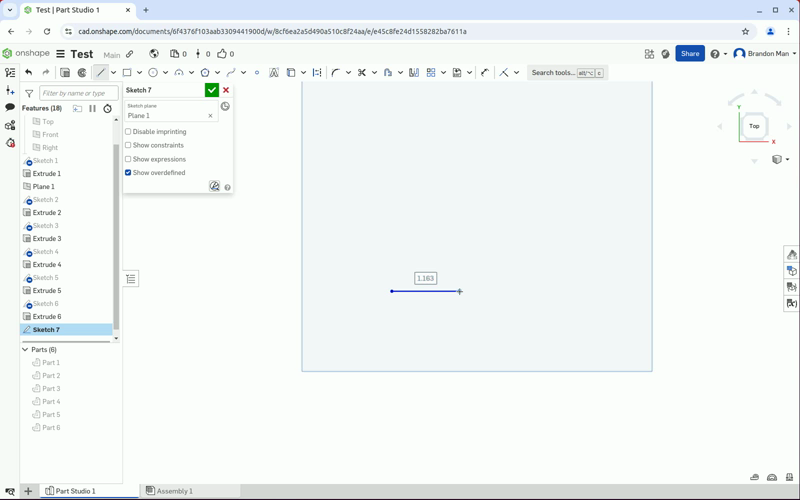
scroll(-6)
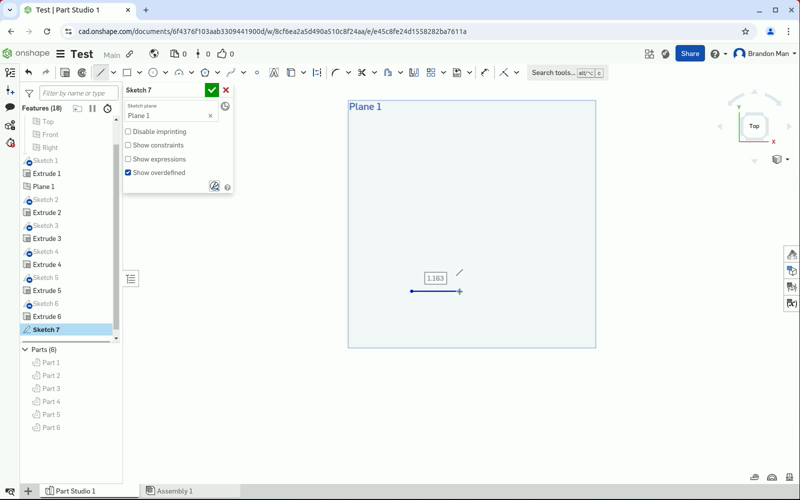
scroll(-6)
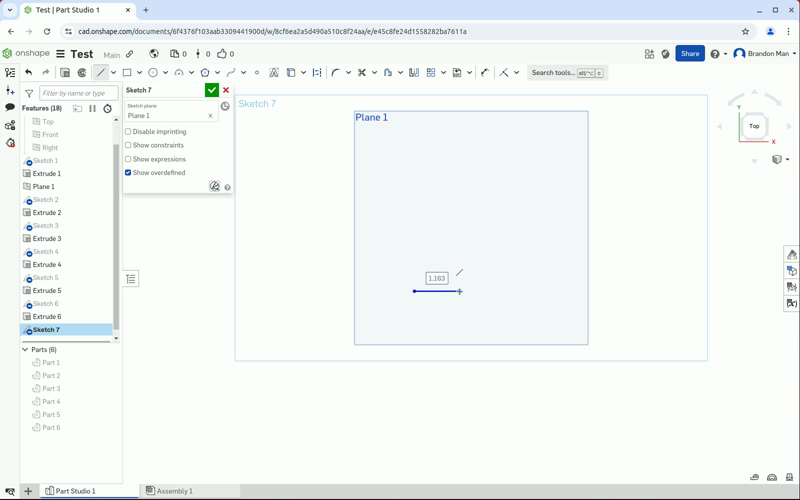
scroll(-6)
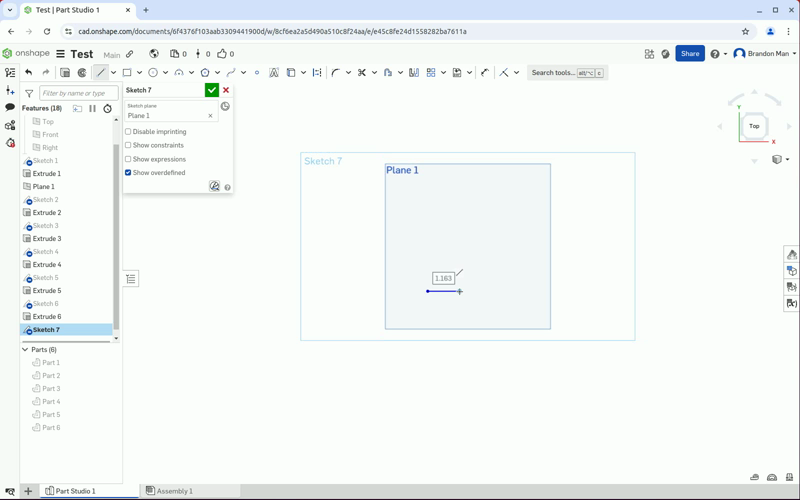
scroll(-6)
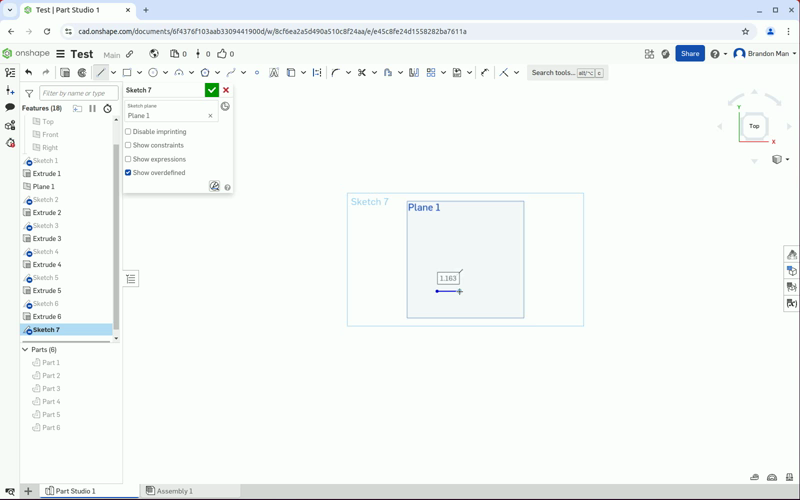
scroll(-6)
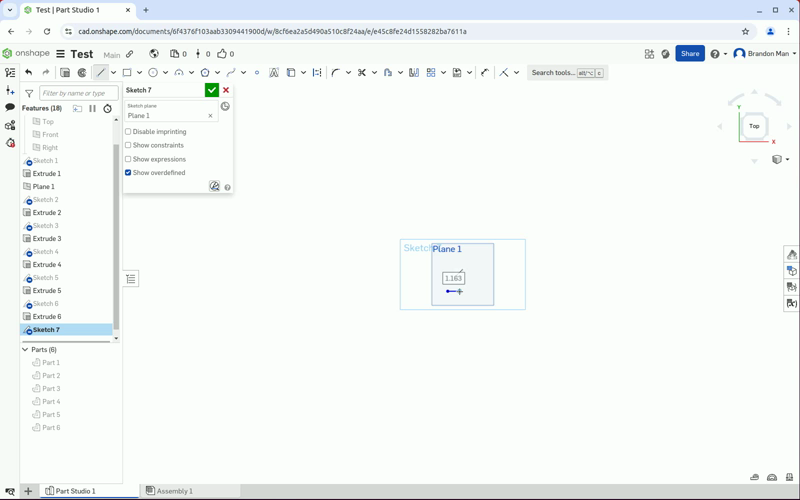
scroll(-6)
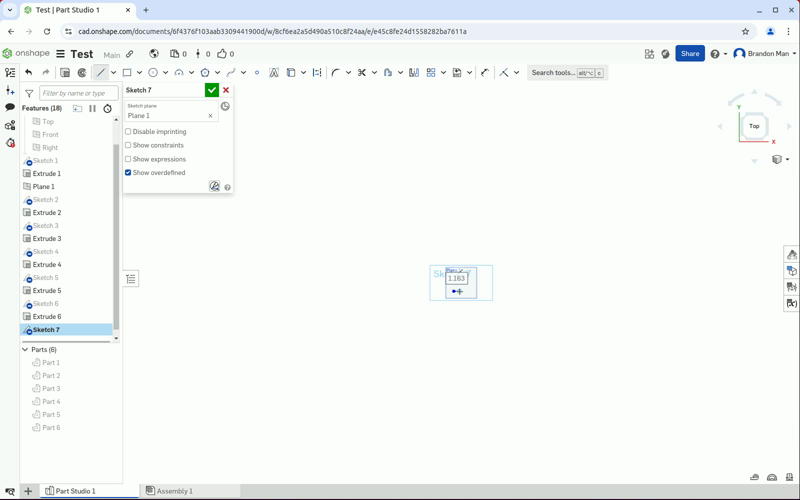
key_up(shift)
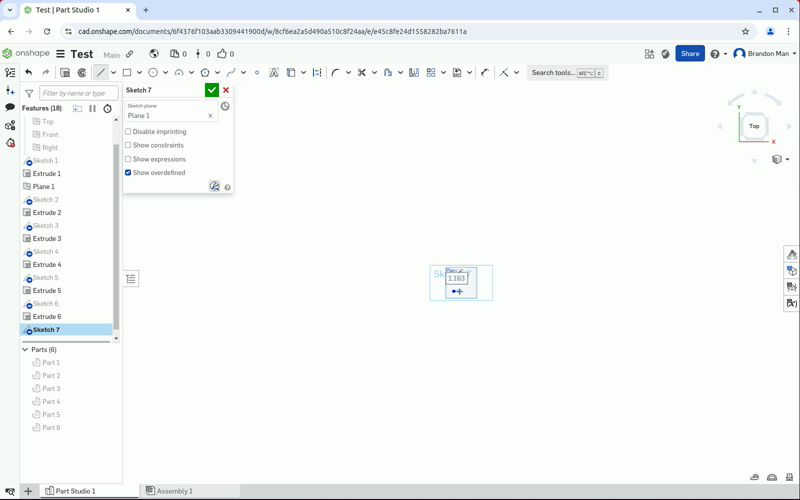
key_down(shift)
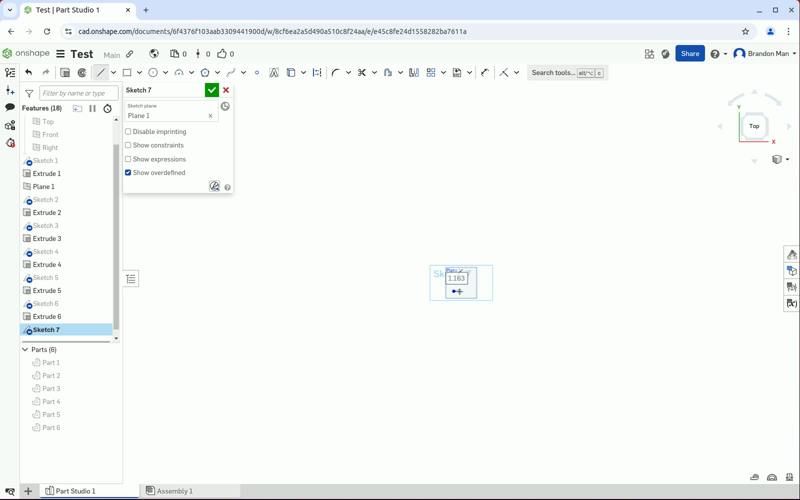
mouse_move(489, 291)
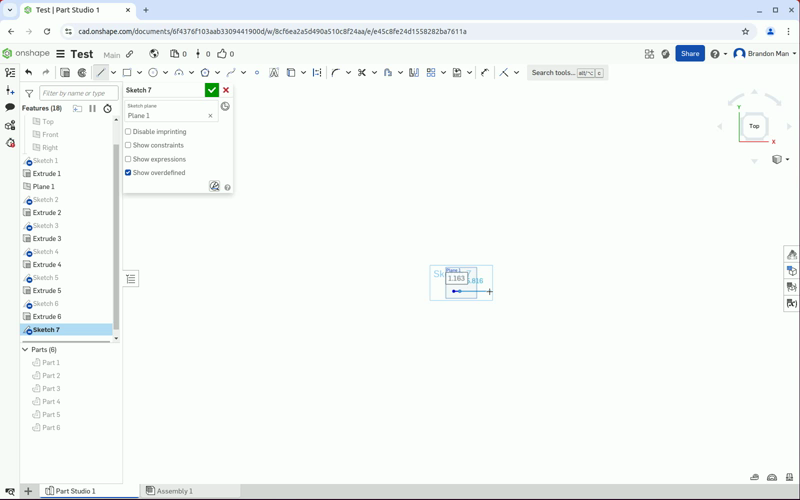
mouse_move(459, 286)
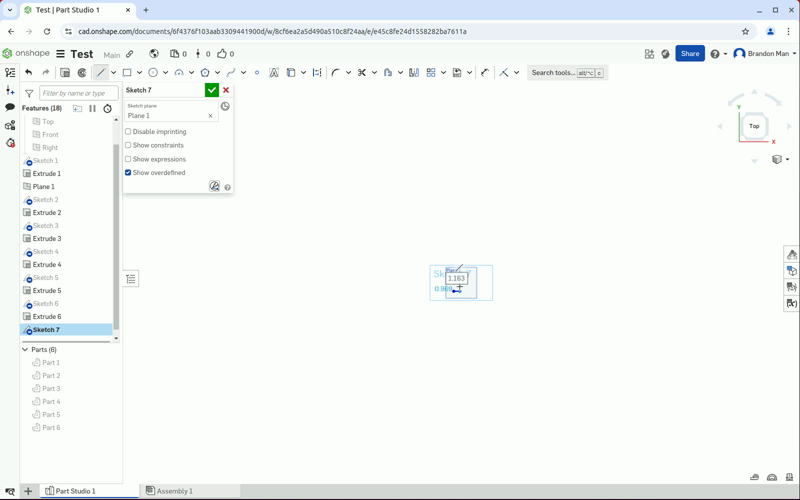
scroll(6)
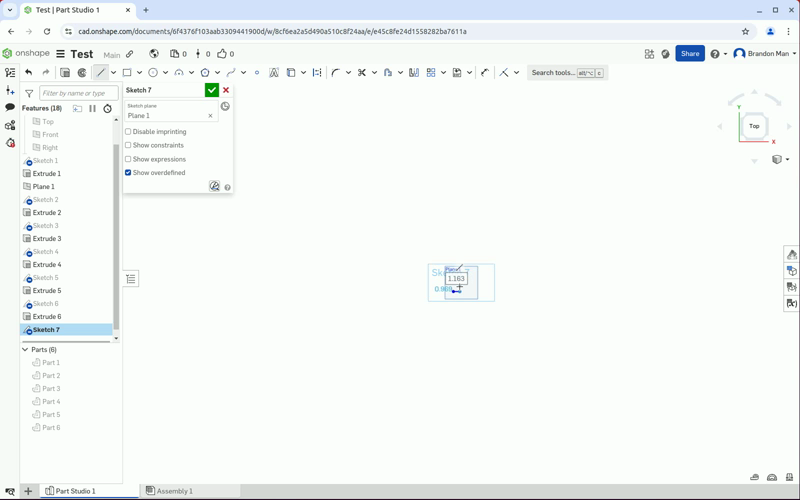
scroll(6)
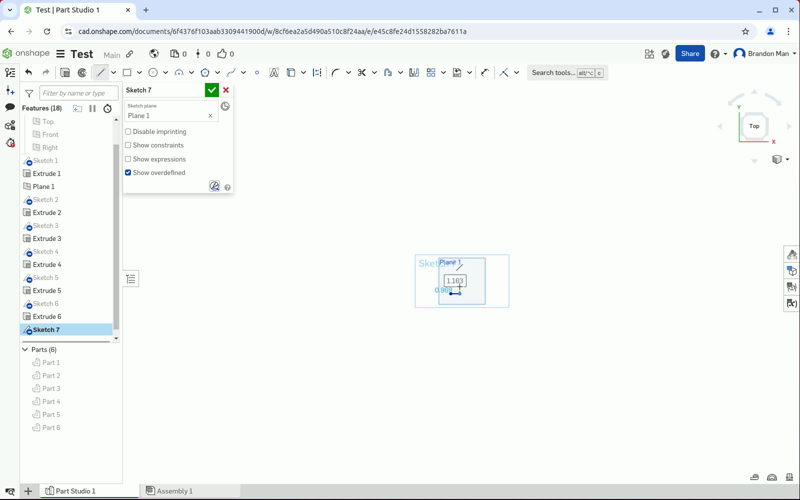
scroll(6)
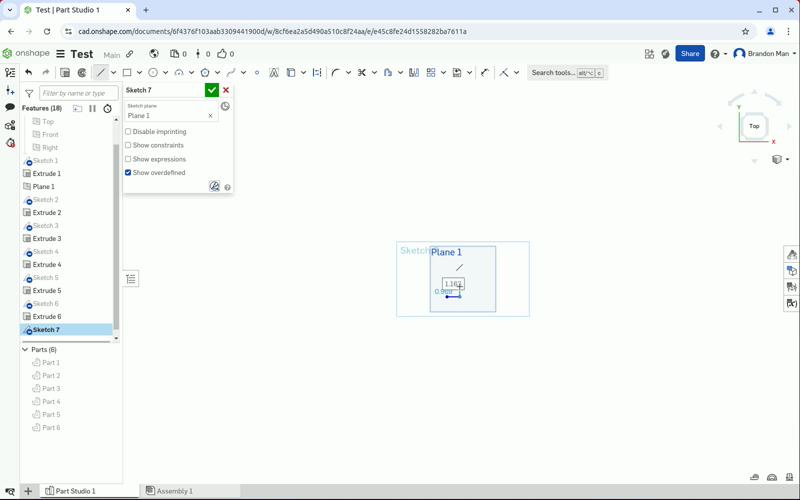
scroll(6)
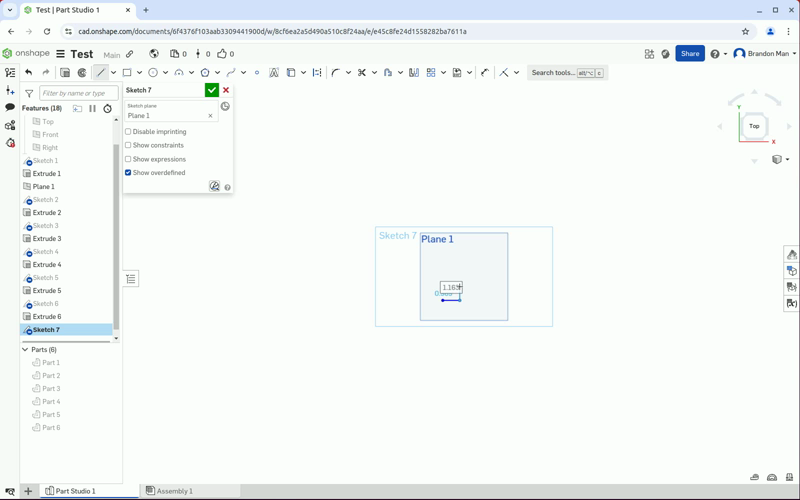
scroll(6)
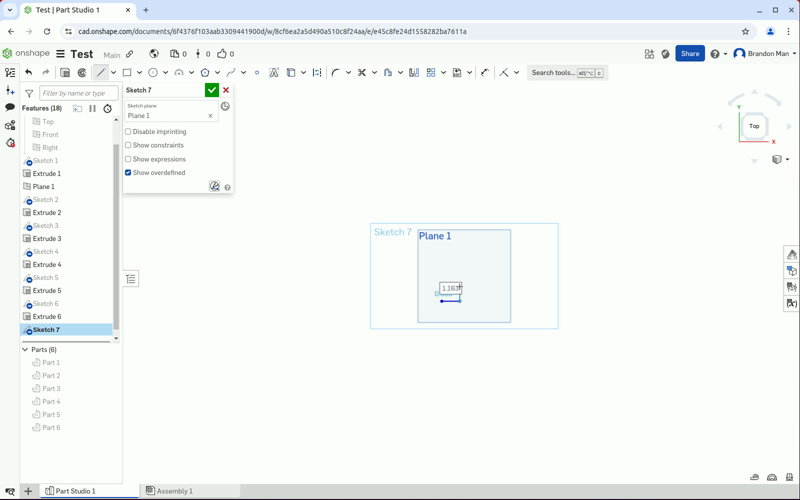
scroll(6)
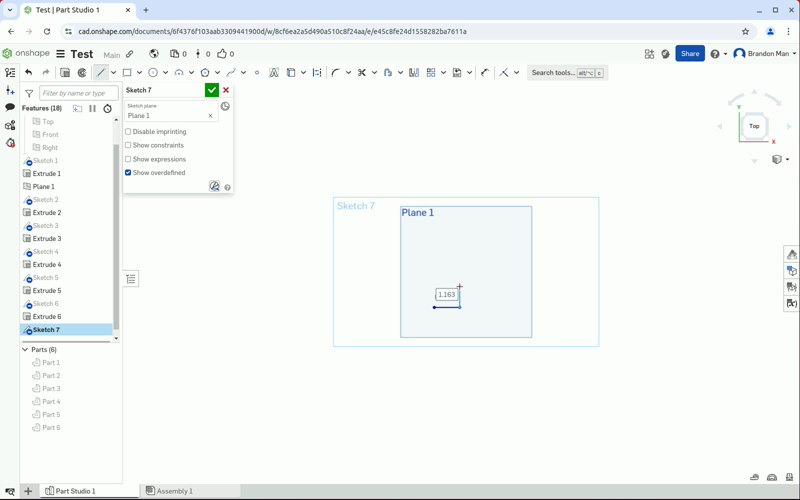
scroll(6)
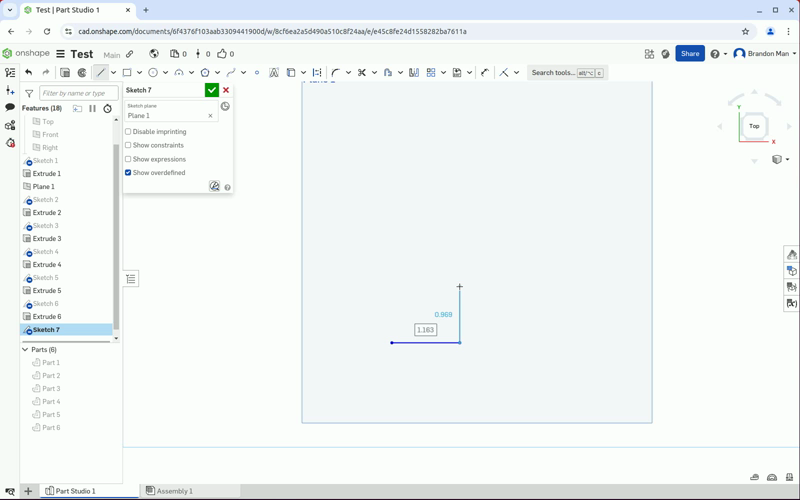
click(459, 286)
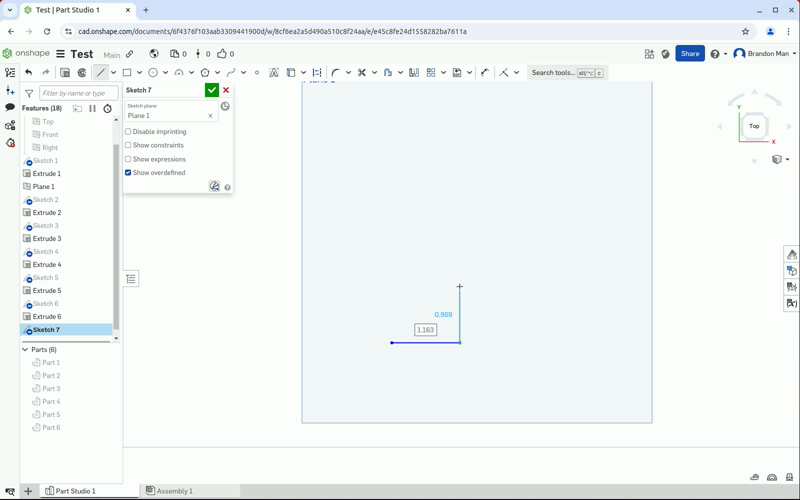
scroll(-6)
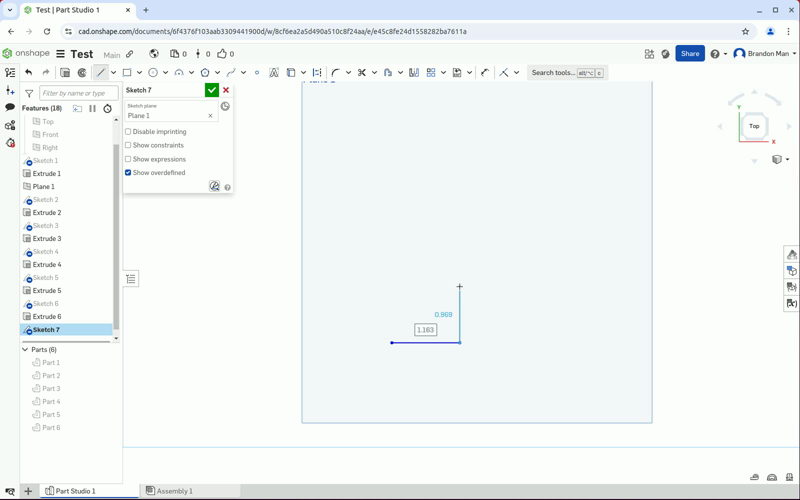
scroll(-6)
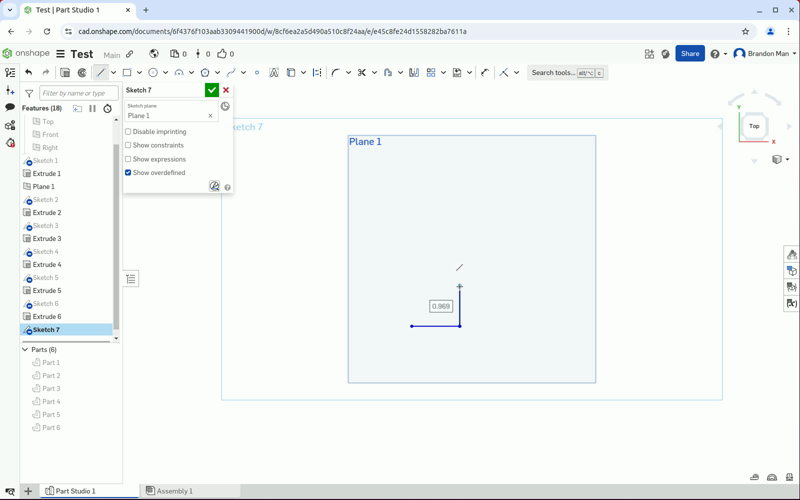
scroll(-6)
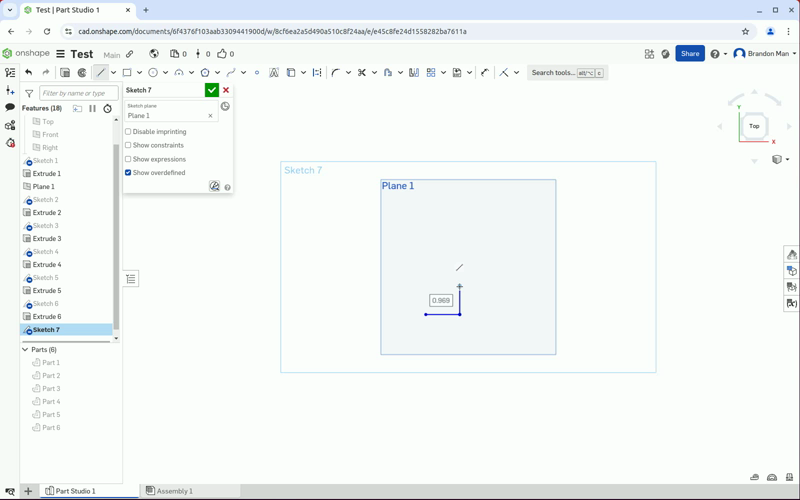
scroll(-6)
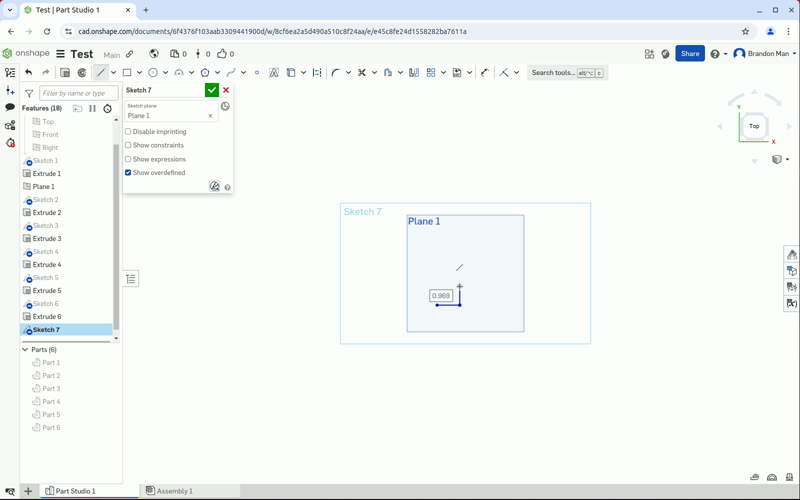
scroll(-6)
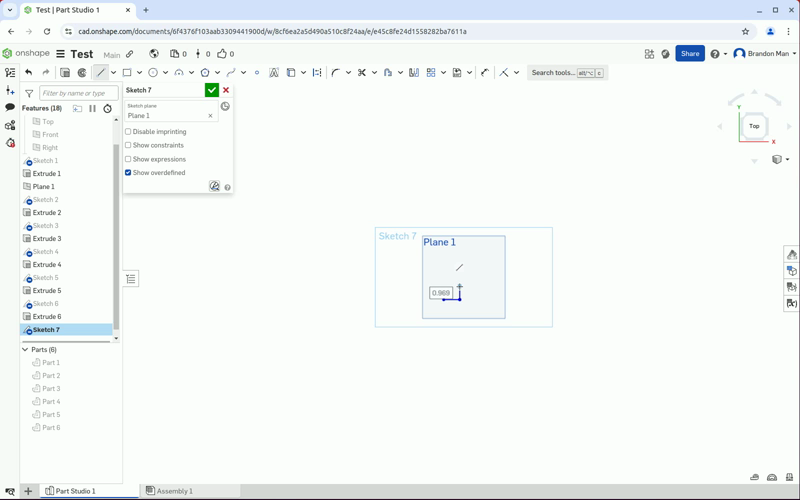
scroll(-6)
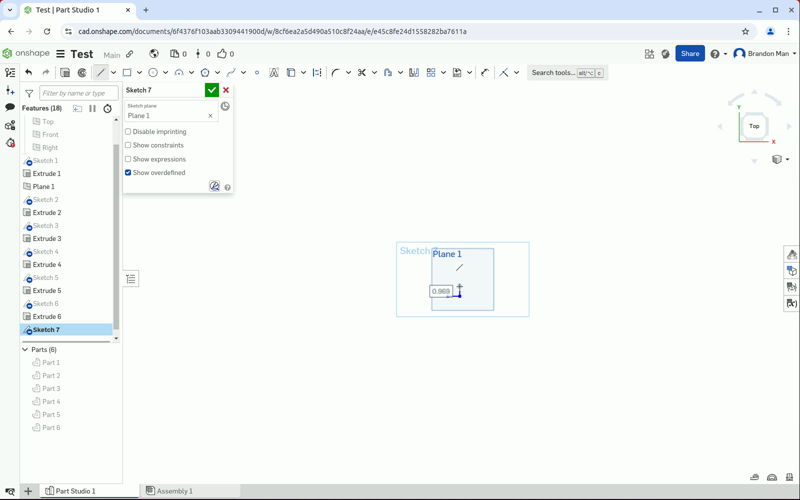
scroll(-6)
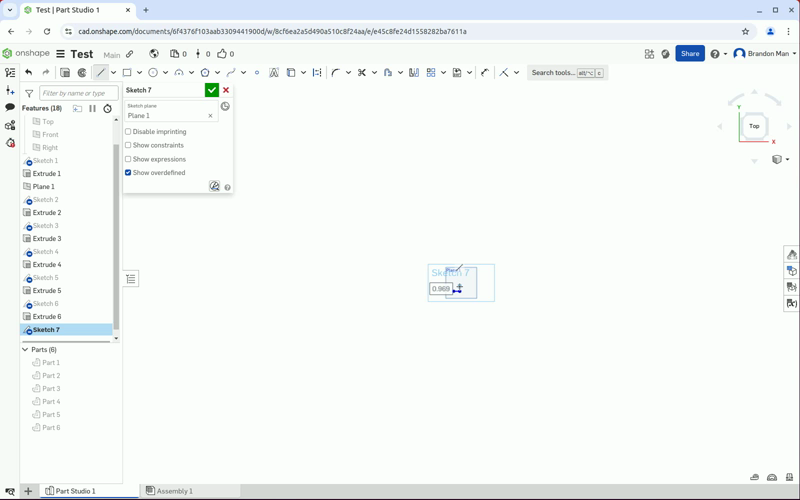
key_up(shift)
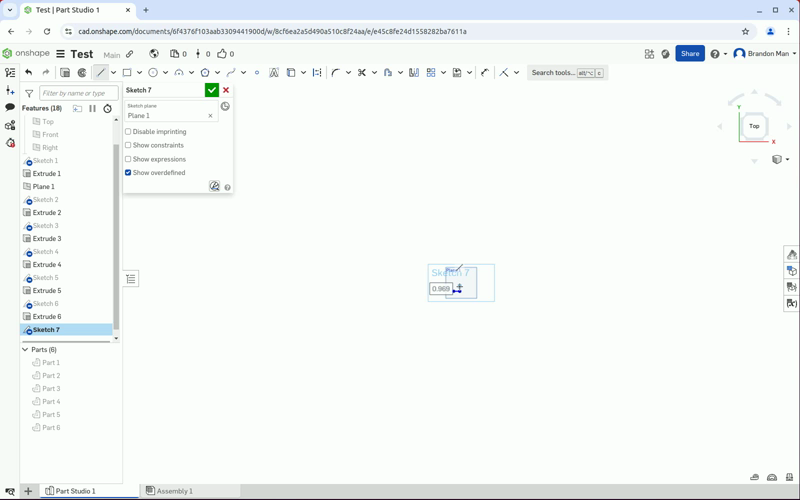
key_down(shift)
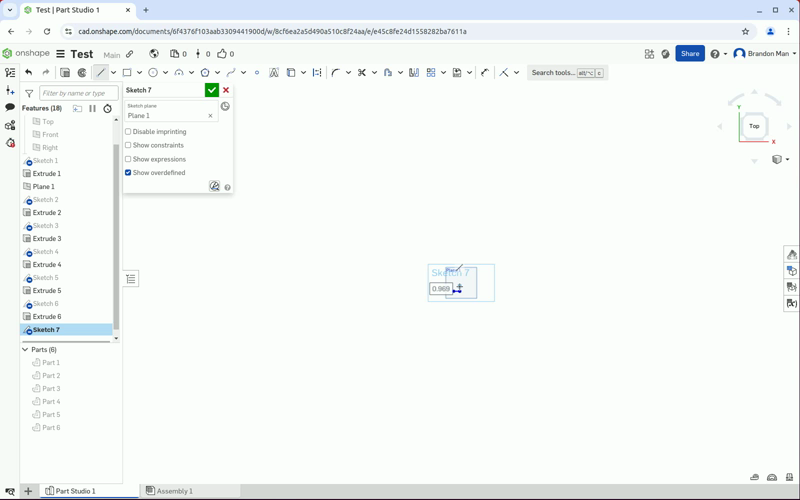
mouse_move(489, 286)
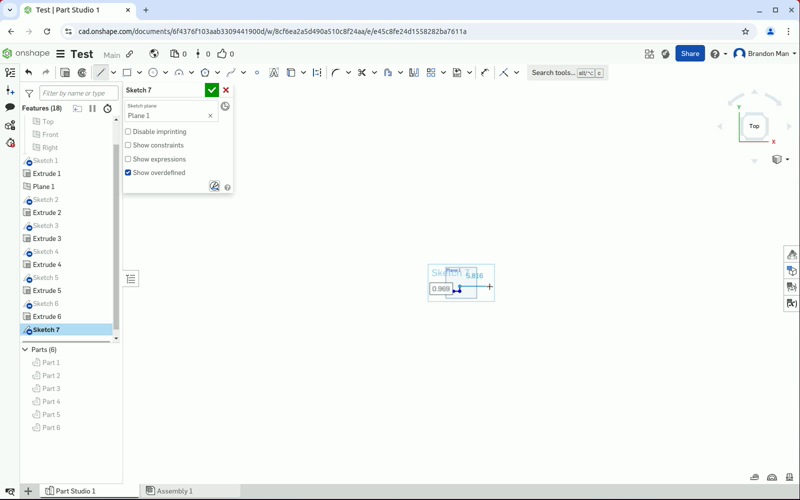
mouse_move(453, 286)
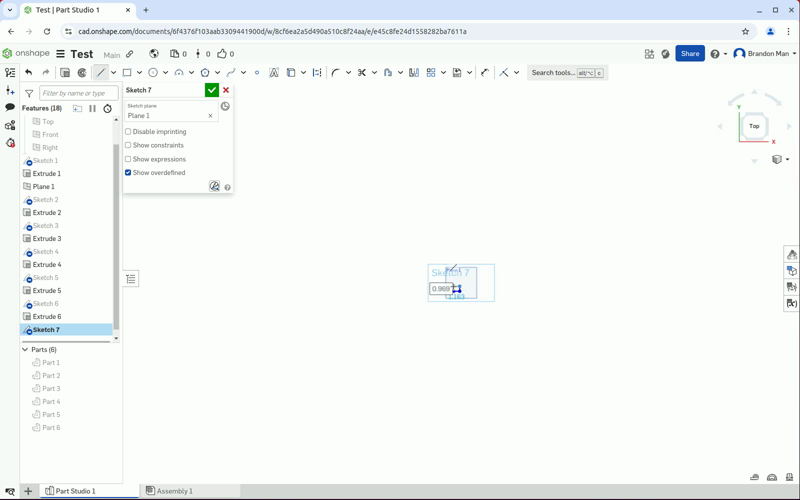
scroll(6)
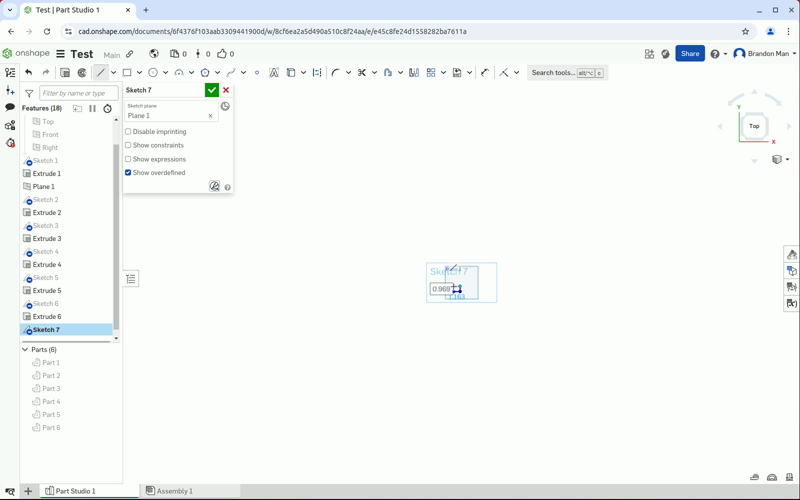
scroll(6)
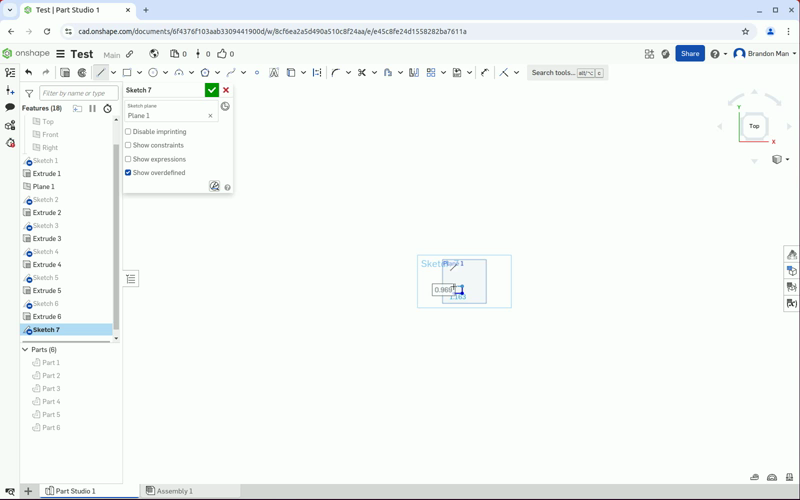
scroll(6)
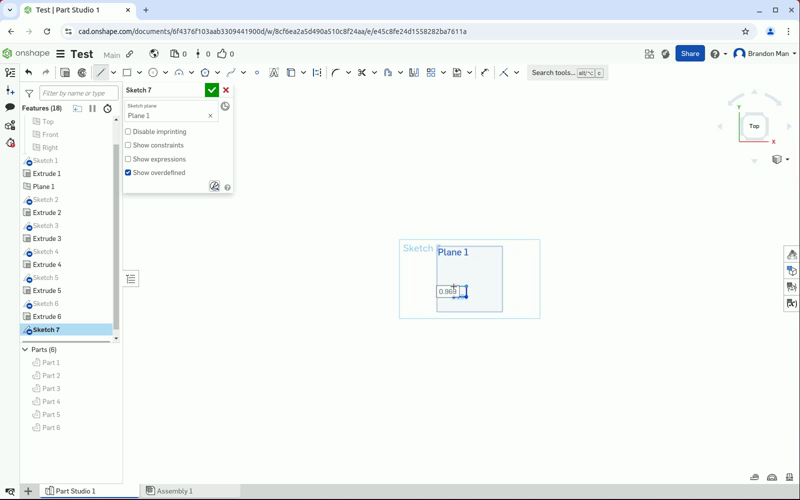
scroll(6)
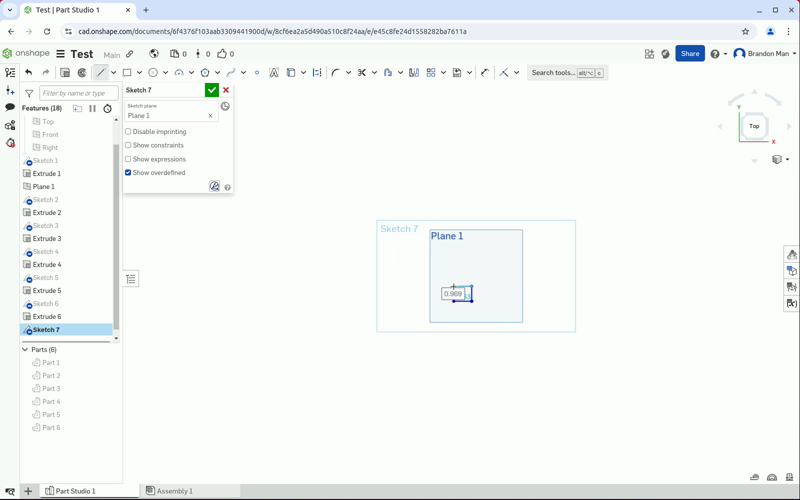
scroll(6)
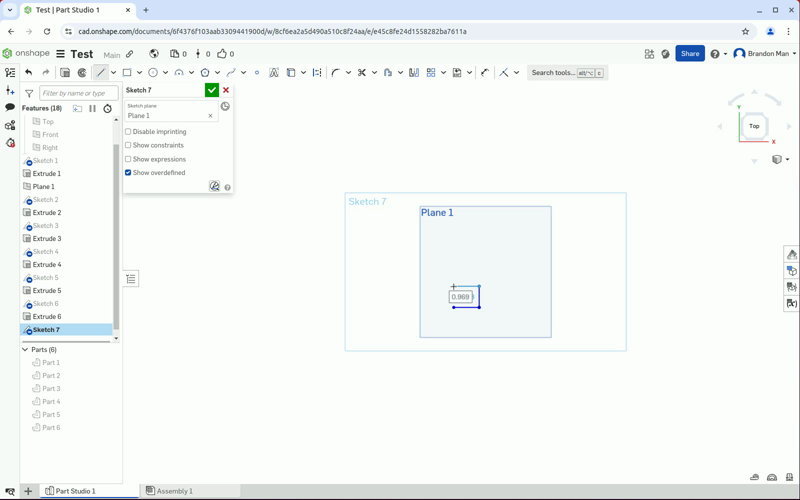
scroll(6)
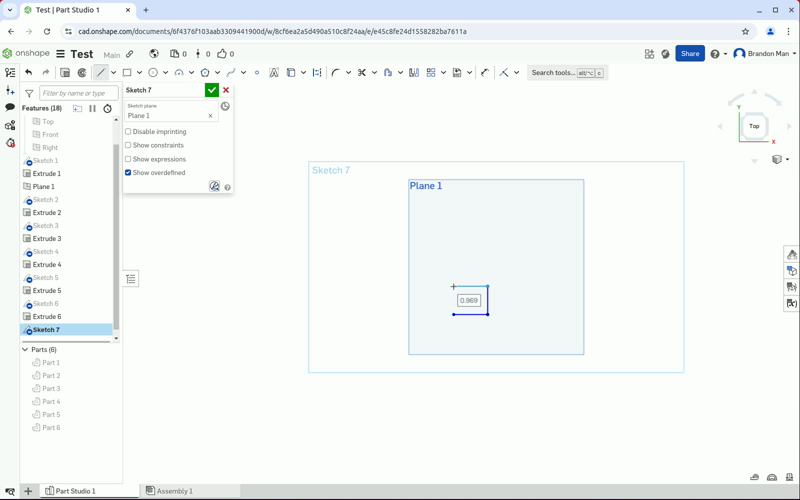
scroll(6)
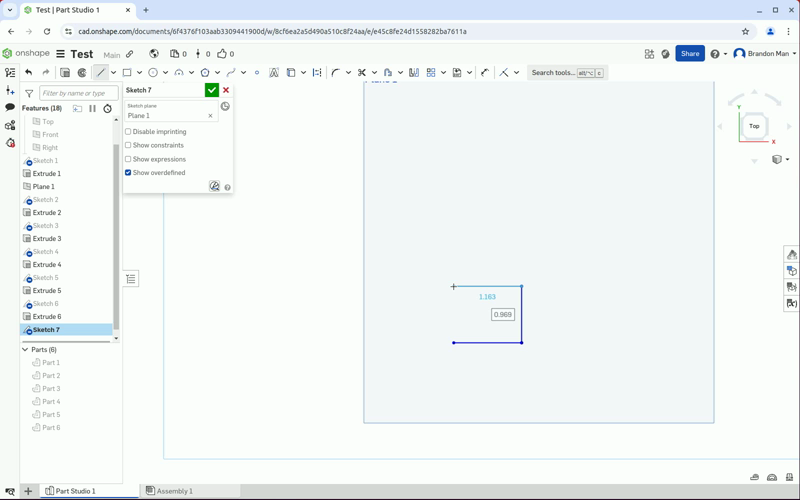
click(453, 286)
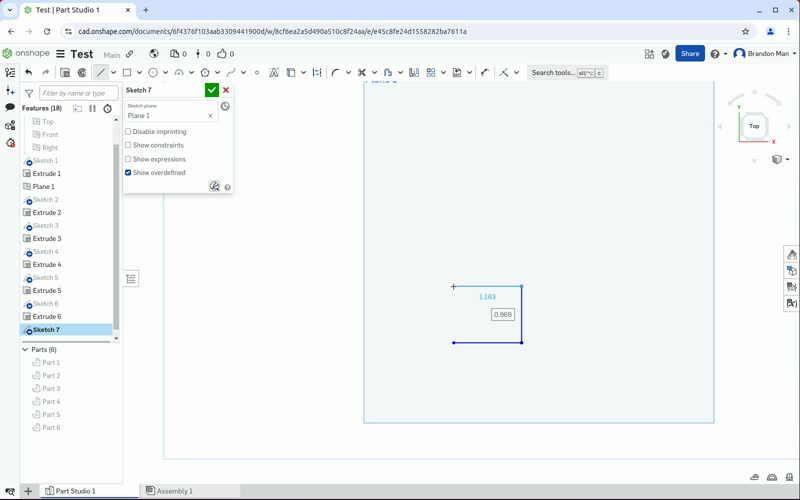
scroll(-6)
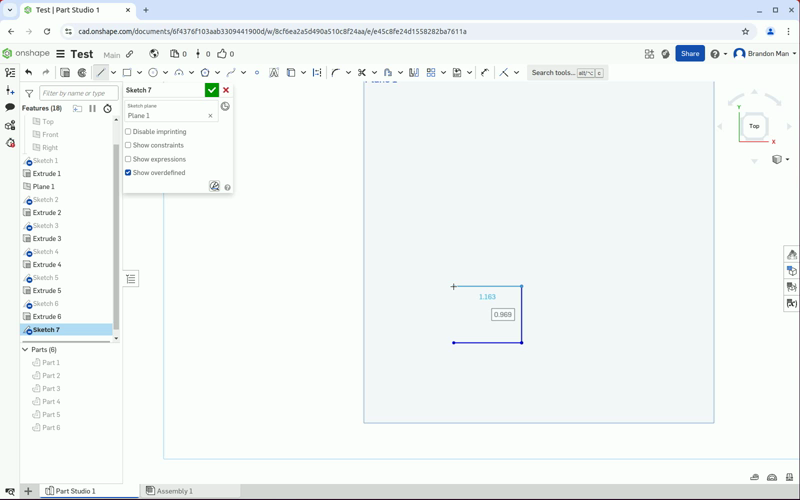
scroll(-6)
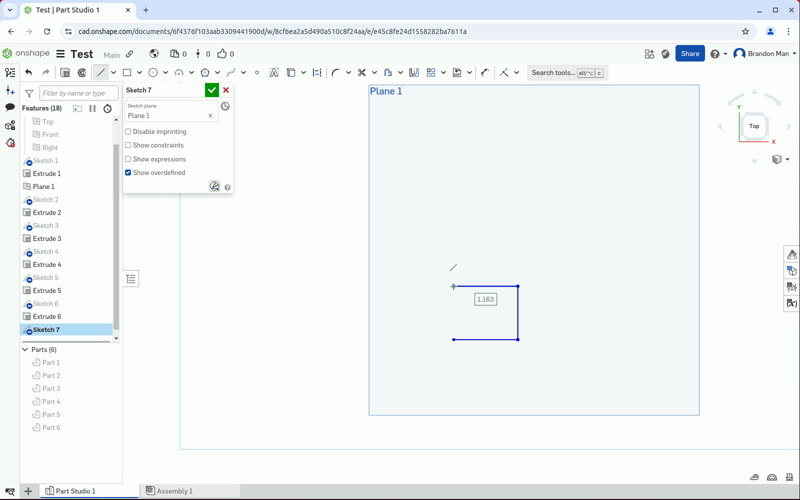
scroll(-6)
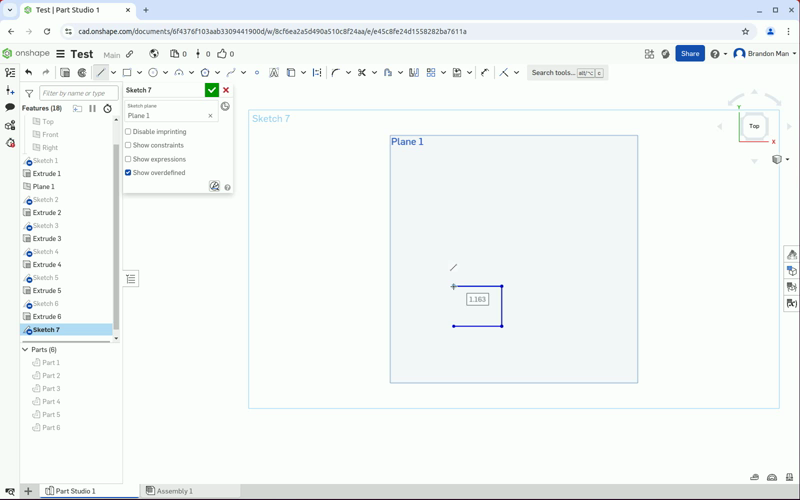
scroll(-6)
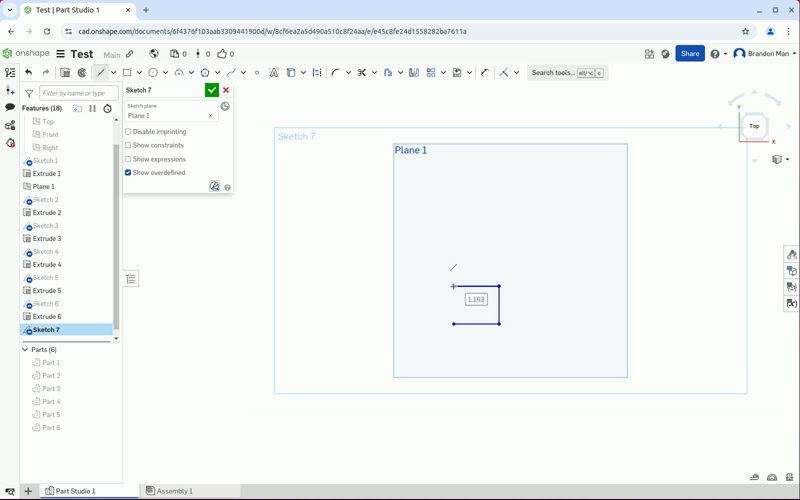
scroll(-6)
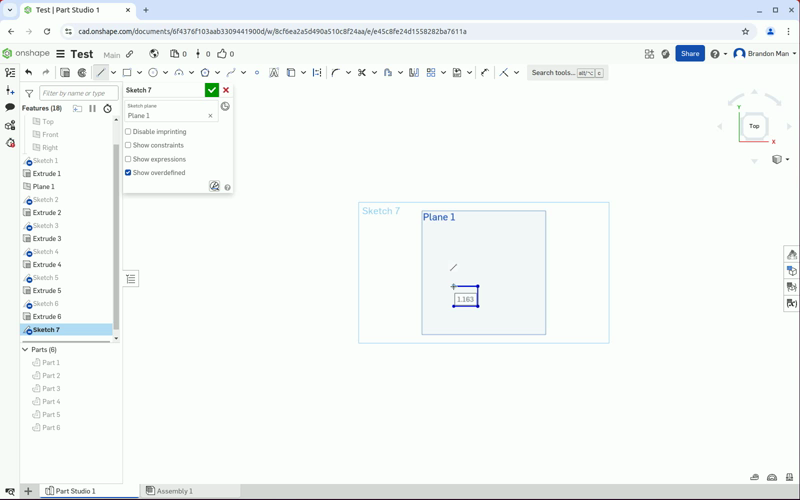
scroll(-6)
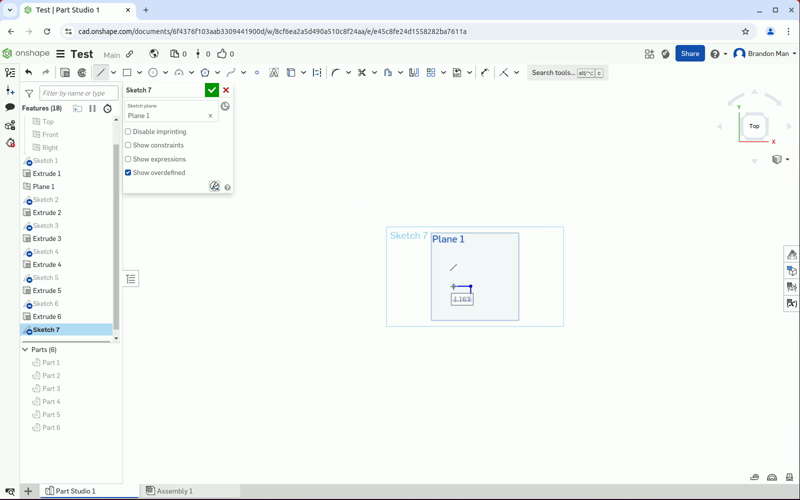
scroll(-6)
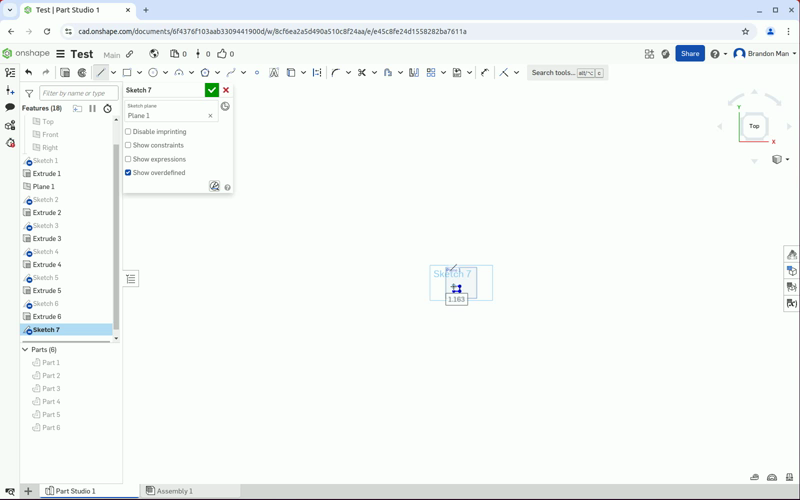
key_up(shift)
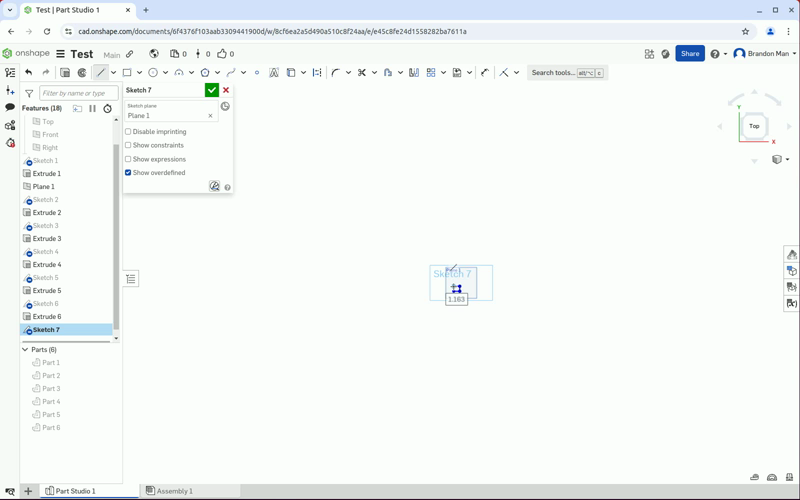
mouse_move(483, 286)
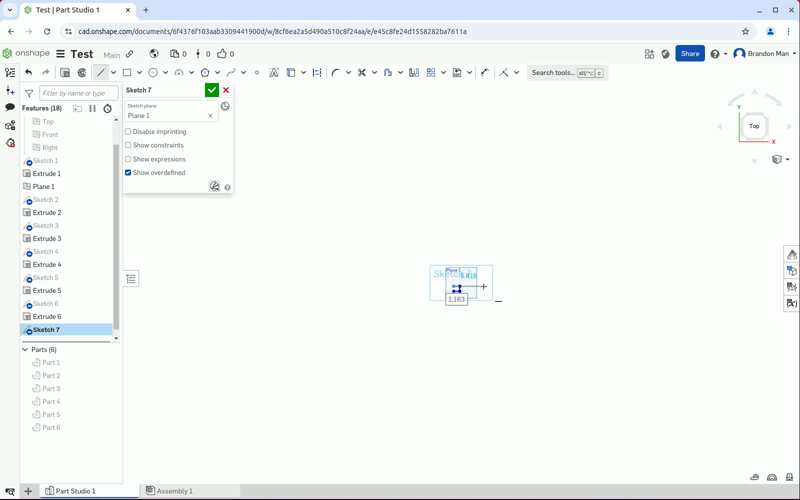
key_down(shift)
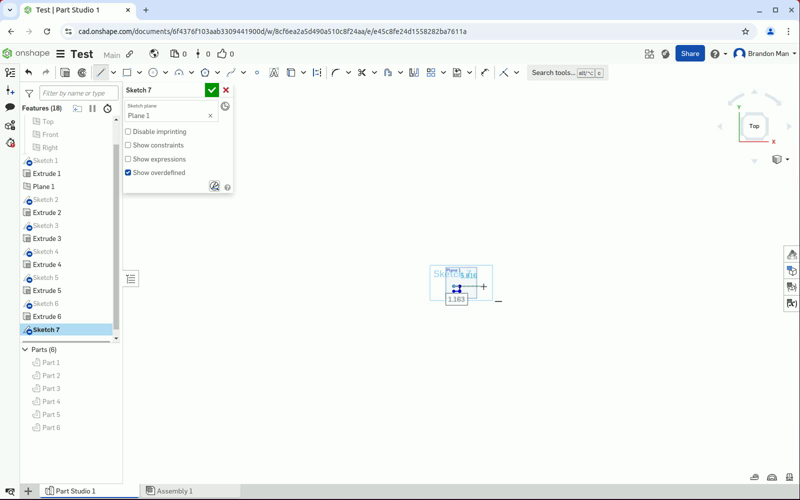
mouse_move(453, 291)
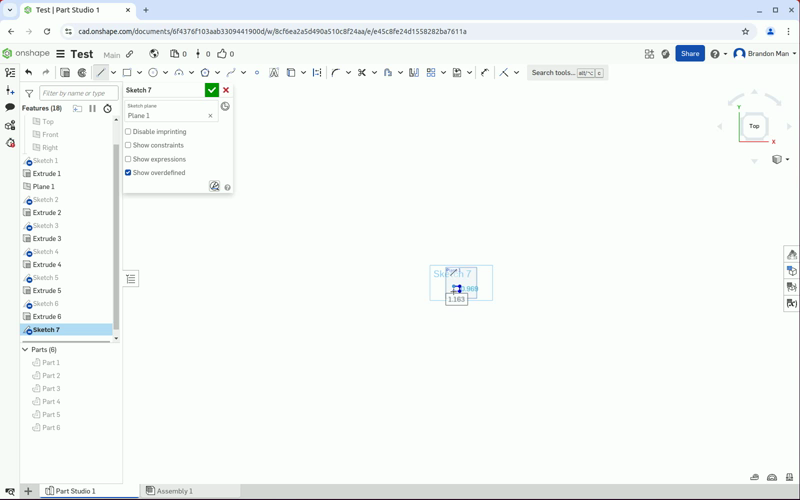
scroll(6)
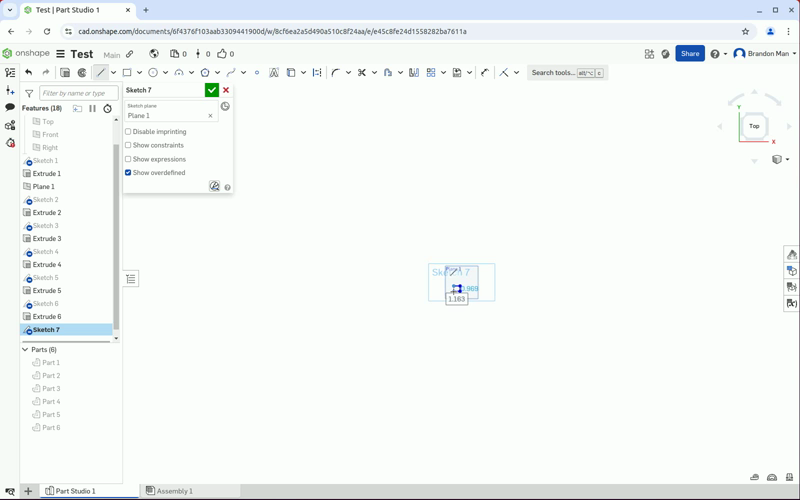
scroll(6)
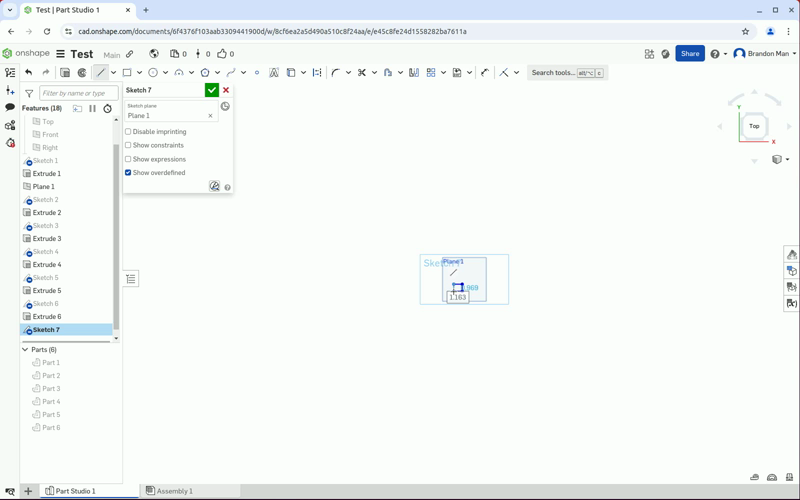
scroll(6)
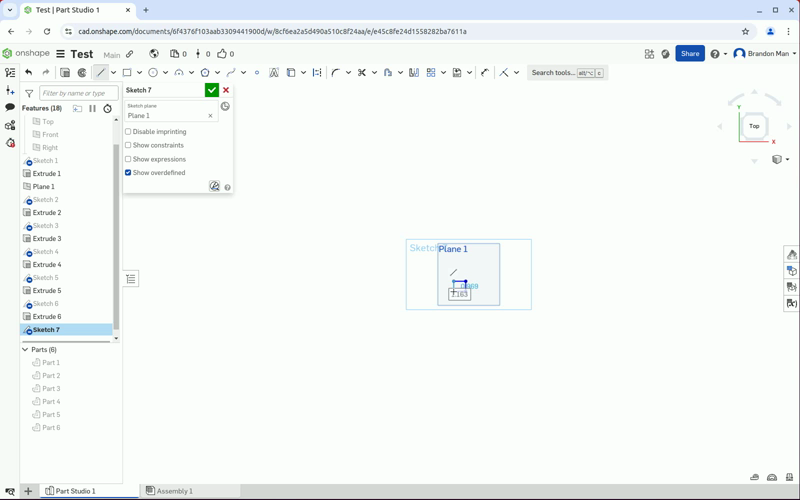
scroll(6)
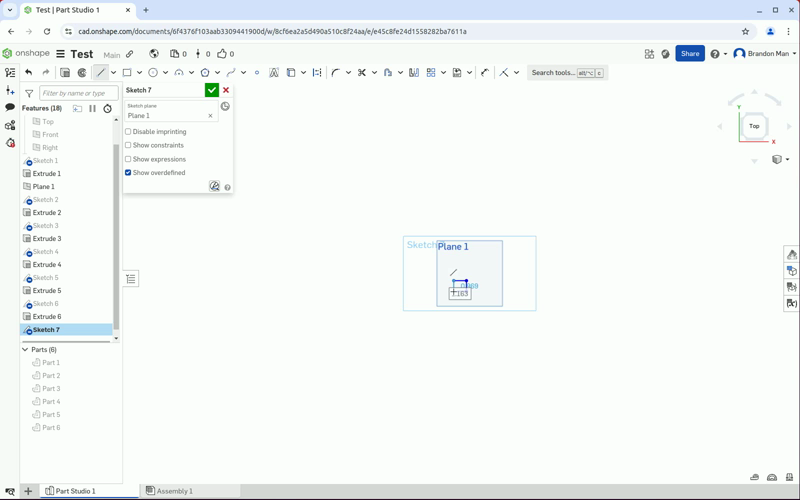
scroll(6)
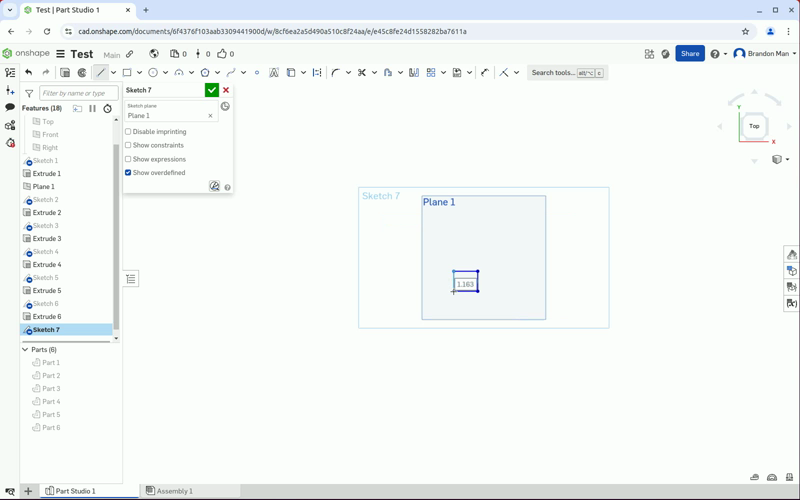
scroll(6)
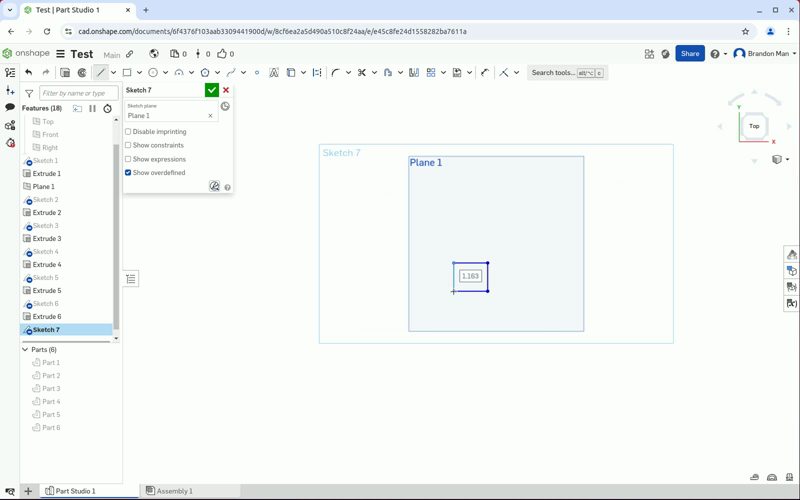
scroll(6)
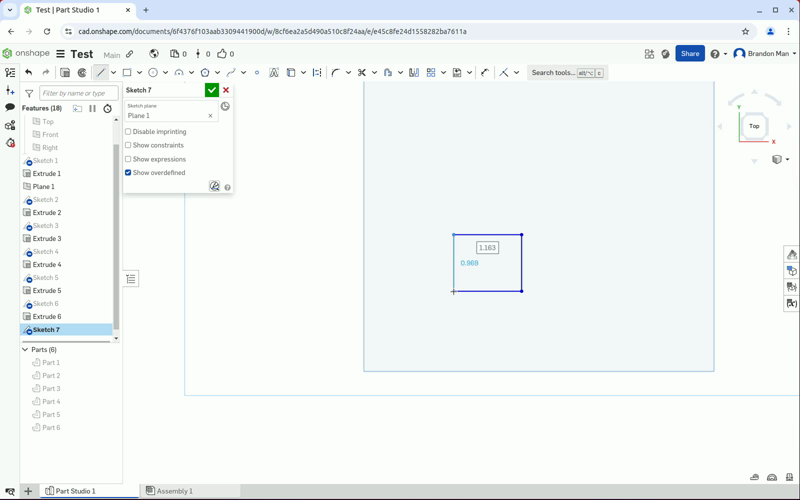
key_up(shift)
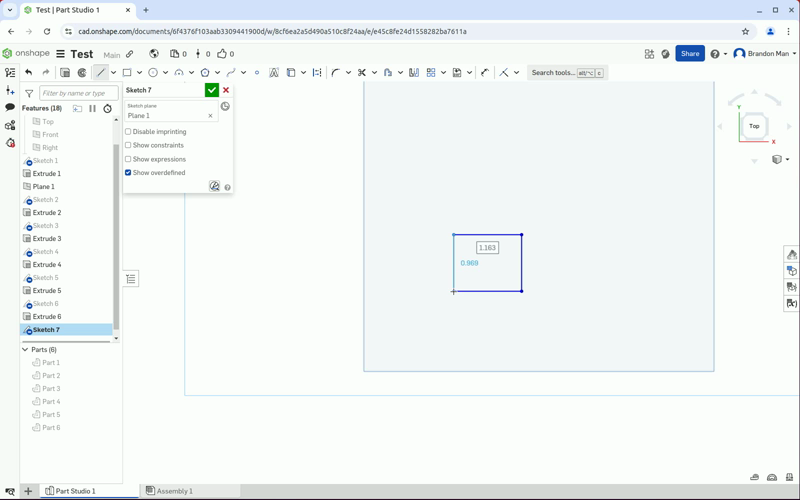
click(453, 291)
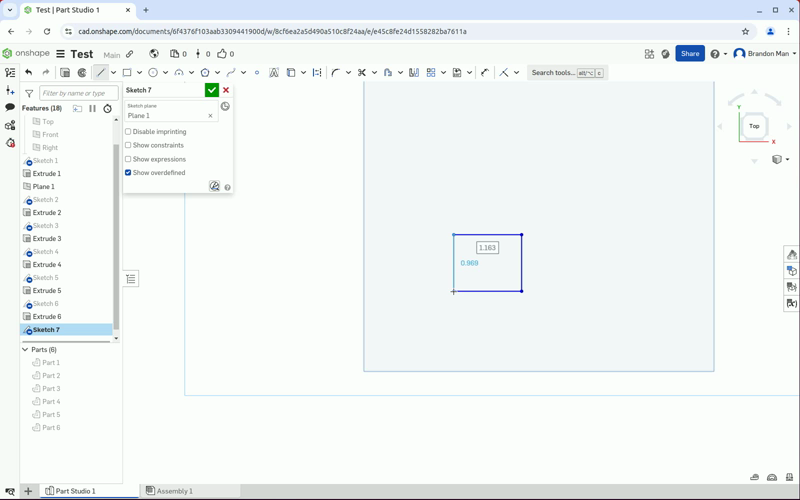
scroll(-6)
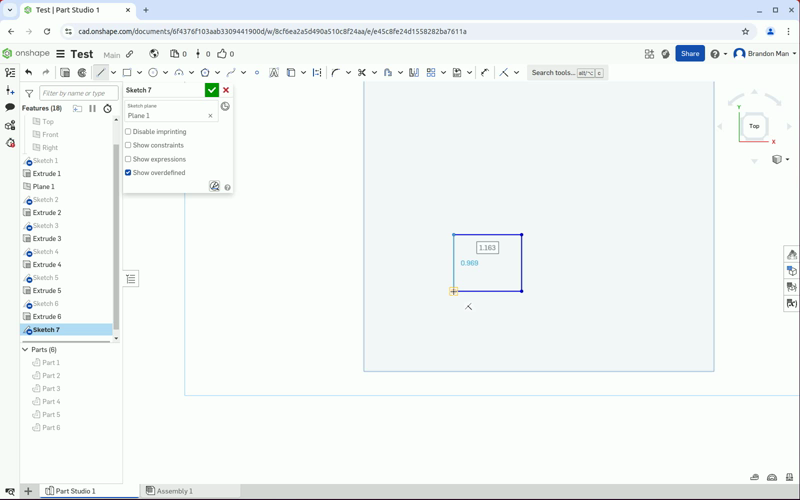
scroll(-6)
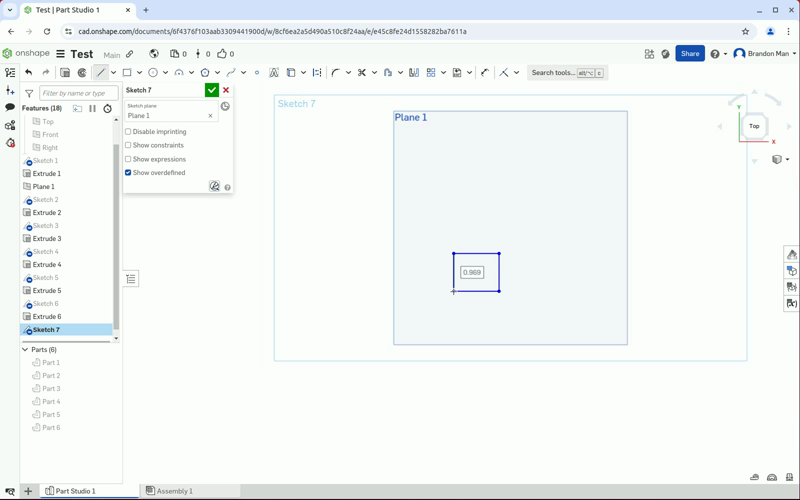
scroll(-6)
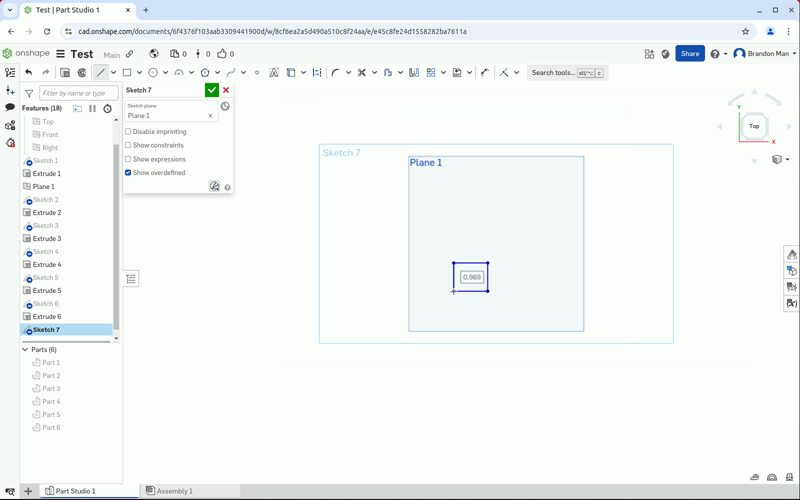
scroll(-6)
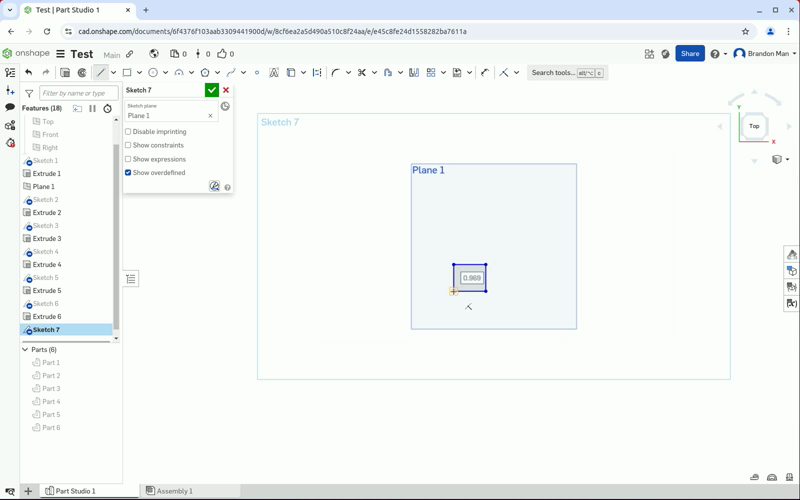
scroll(-6)
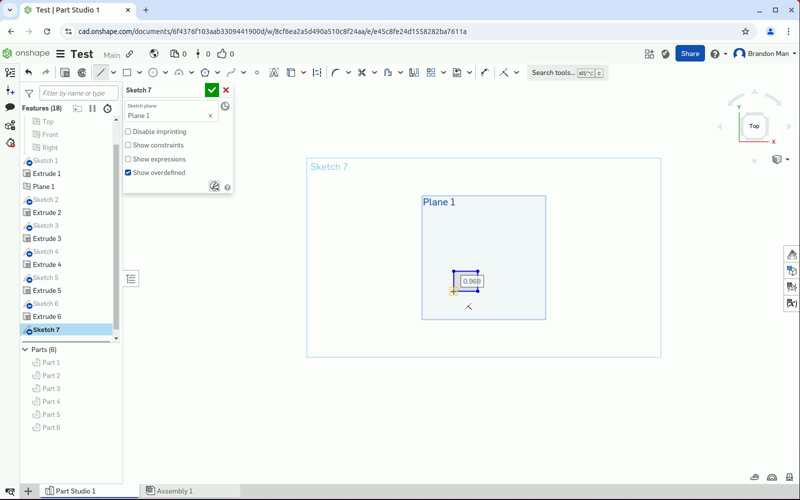
scroll(-6)
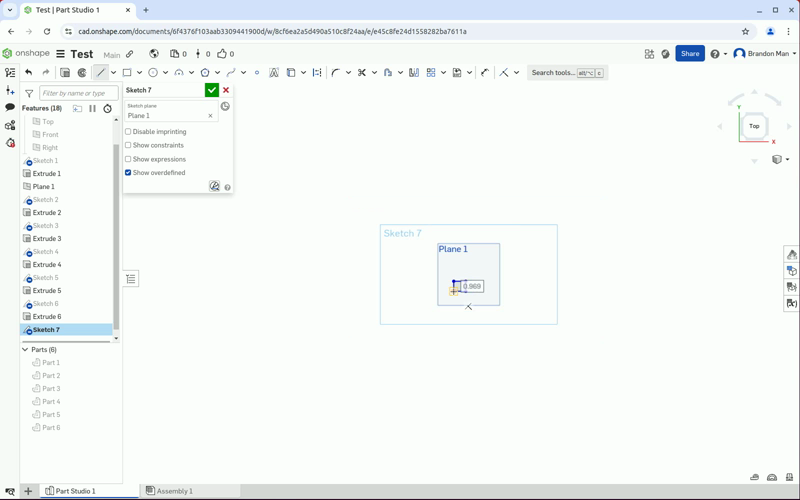
scroll(-6)
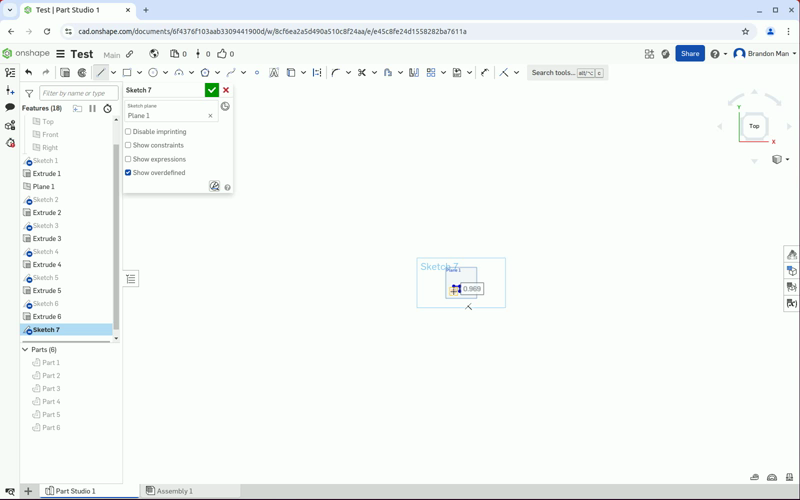
key(esc)
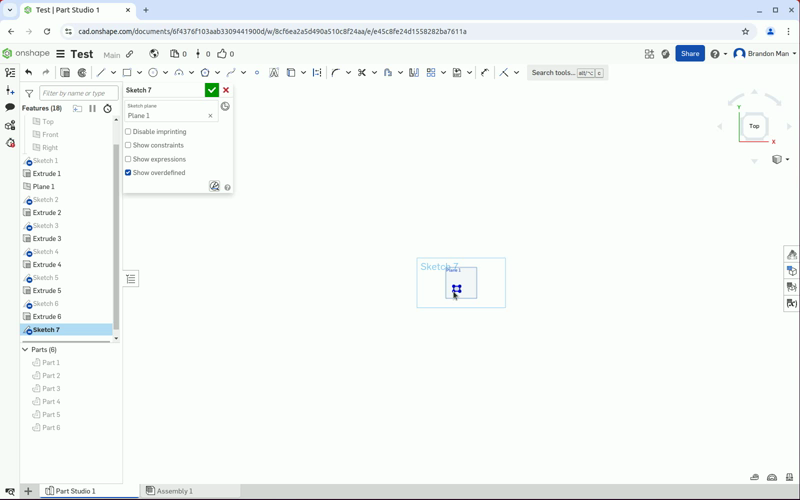
mouse_move(453, 288)
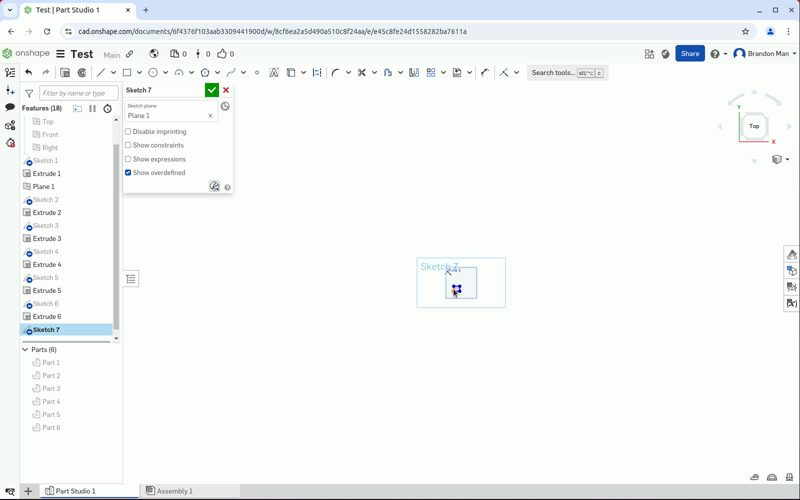
scroll(6)
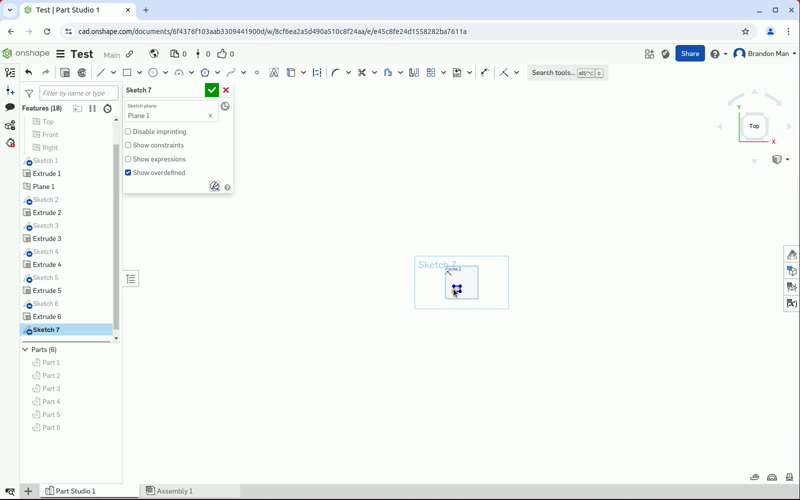
scroll(6)
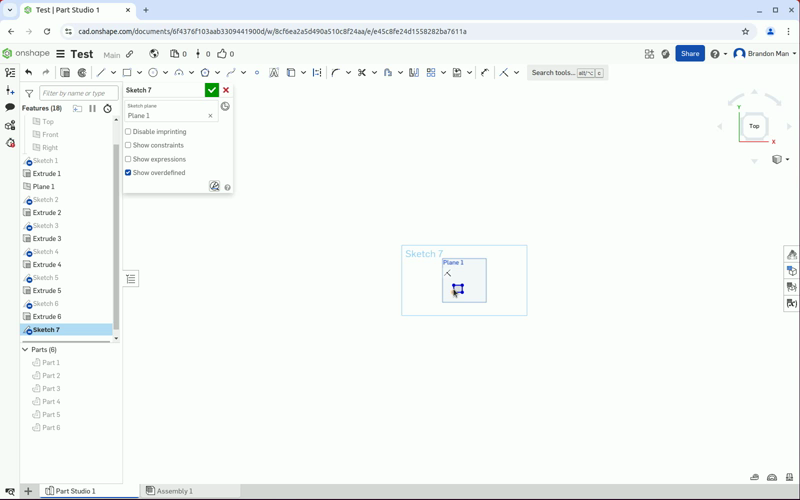
scroll(6)
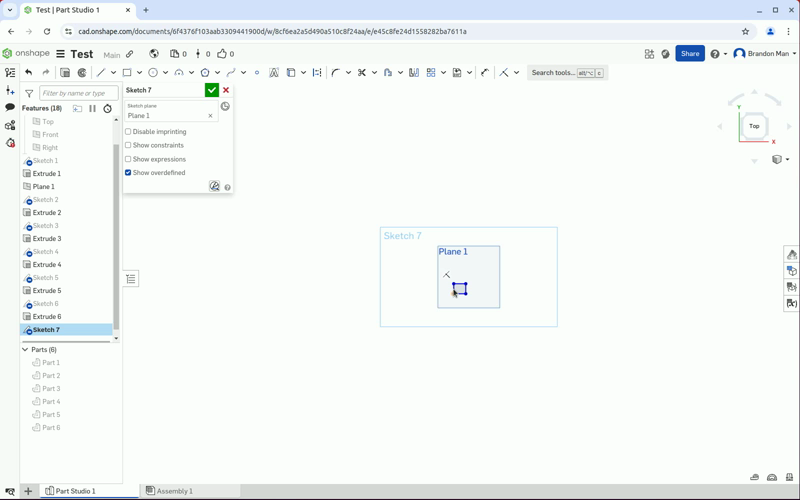
scroll(6)
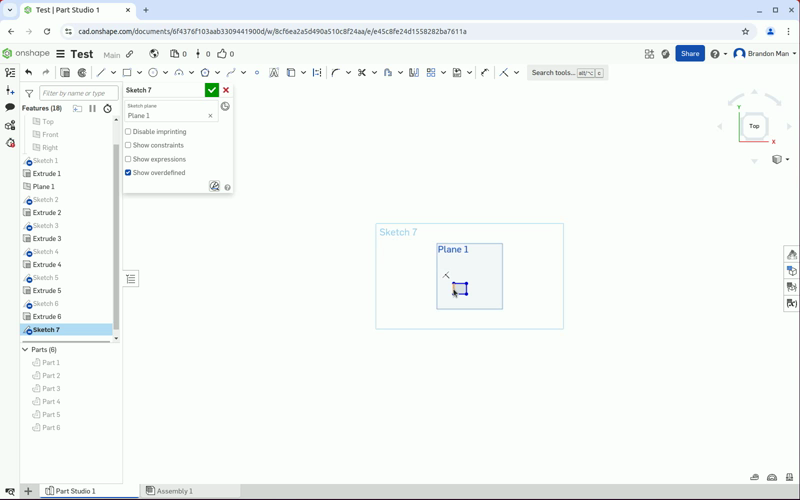
scroll(6)
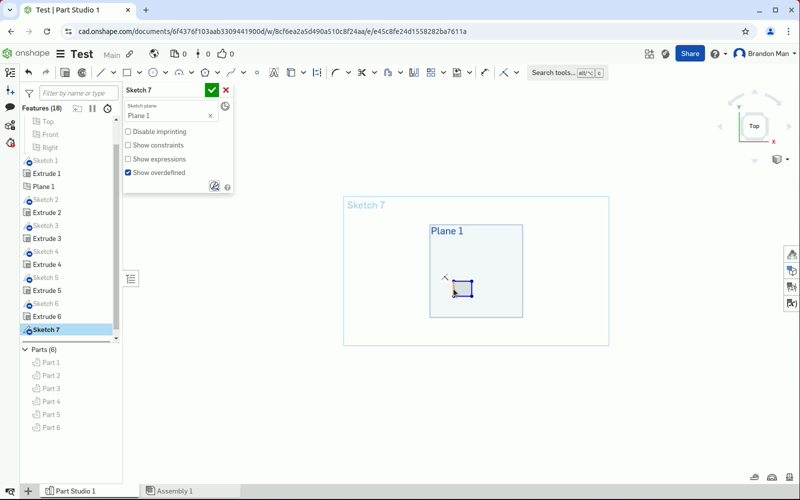
scroll(6)
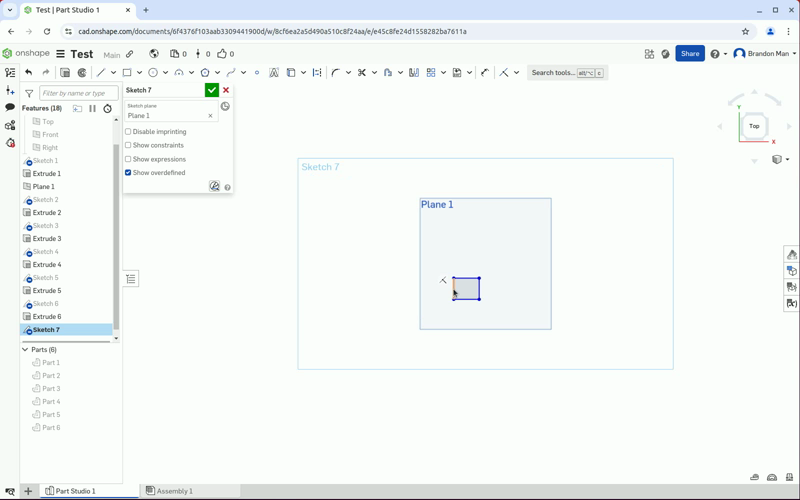
scroll(6)
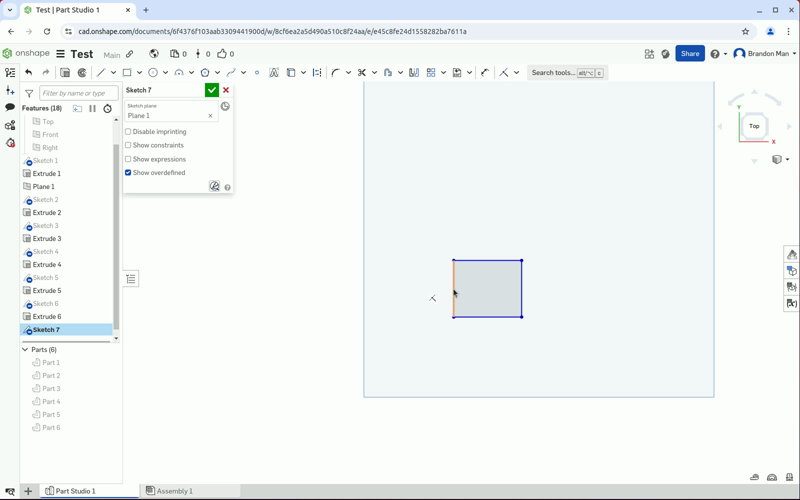
click(453, 288)
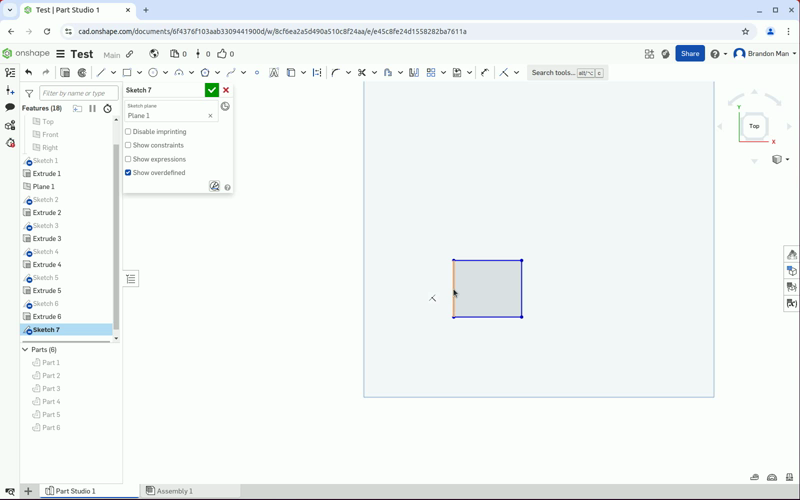
scroll(-6)
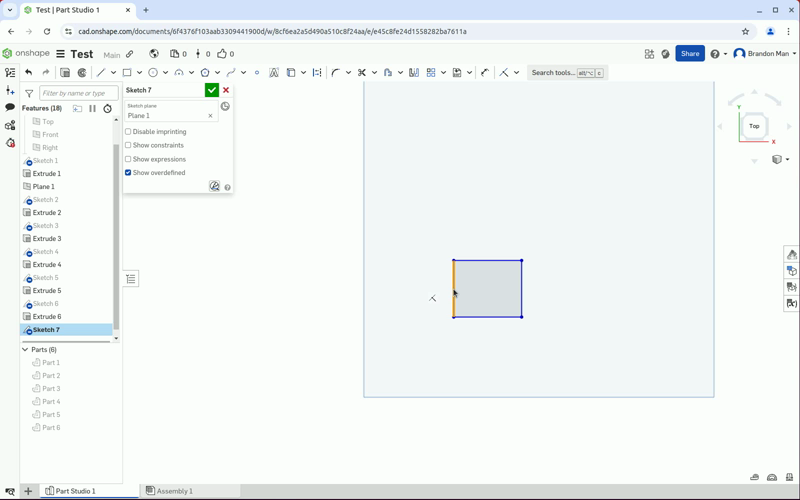
scroll(-6)
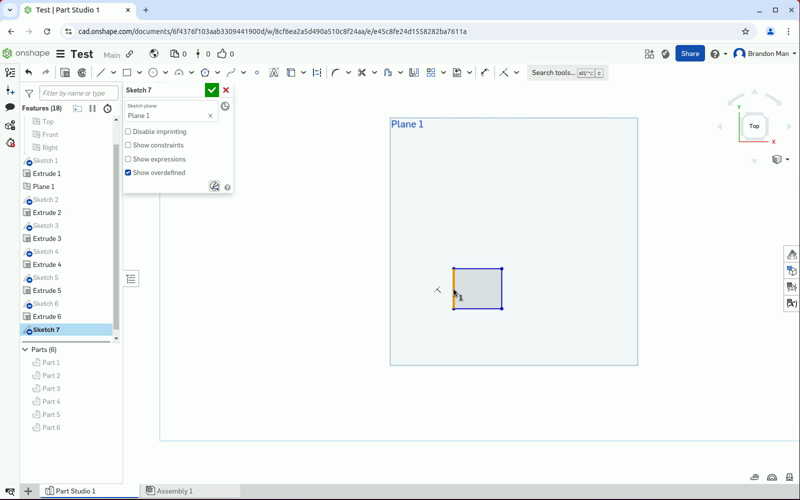
scroll(-6)
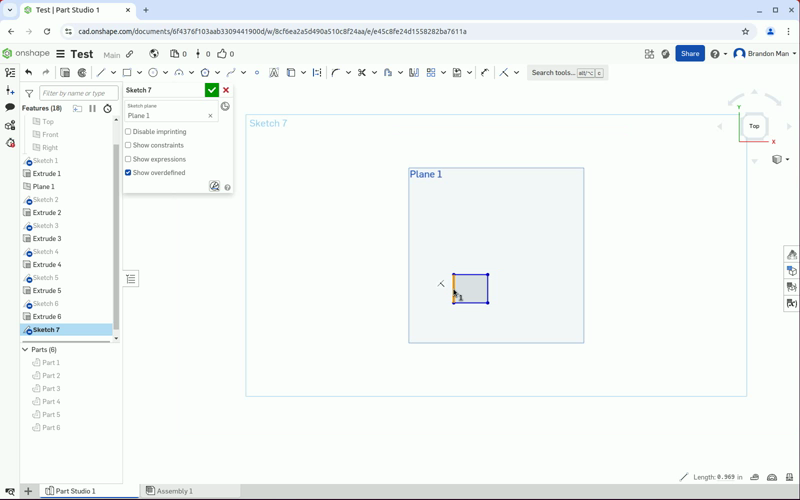
scroll(-6)
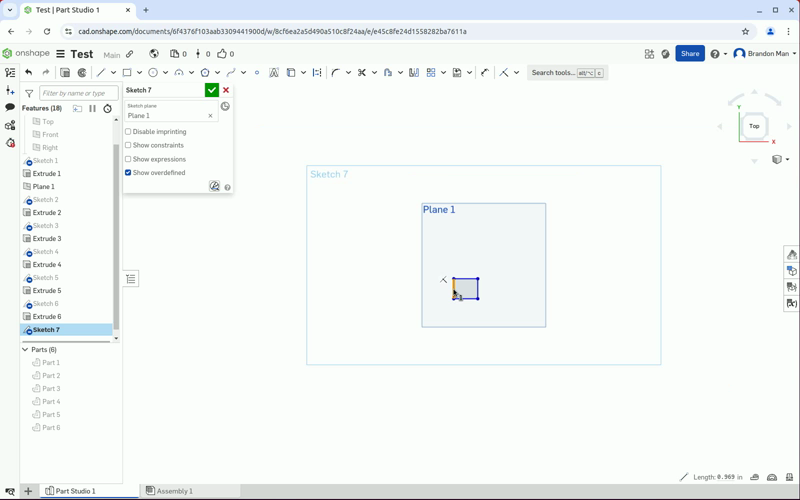
scroll(-6)
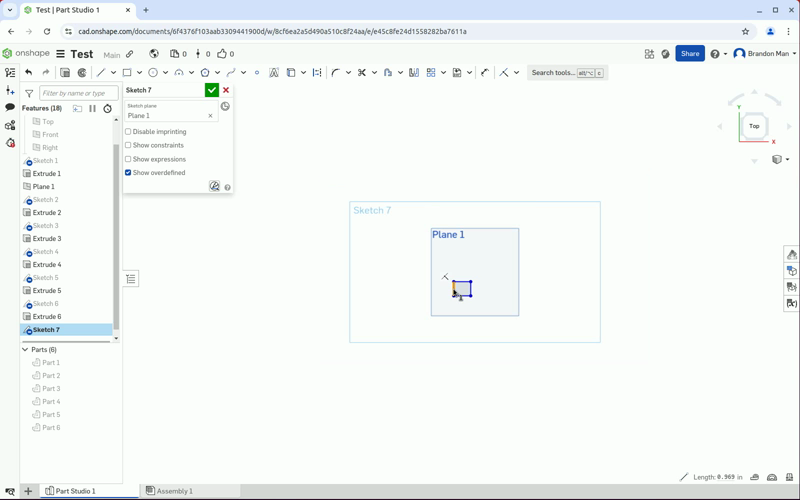
scroll(-6)
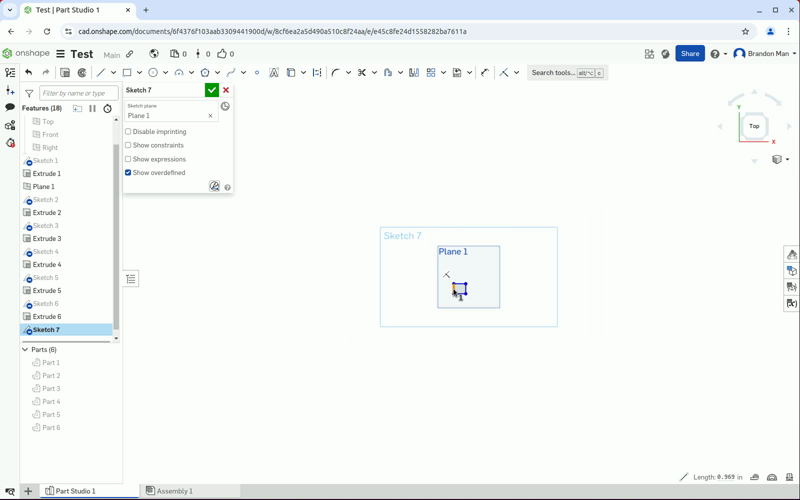
scroll(-6)
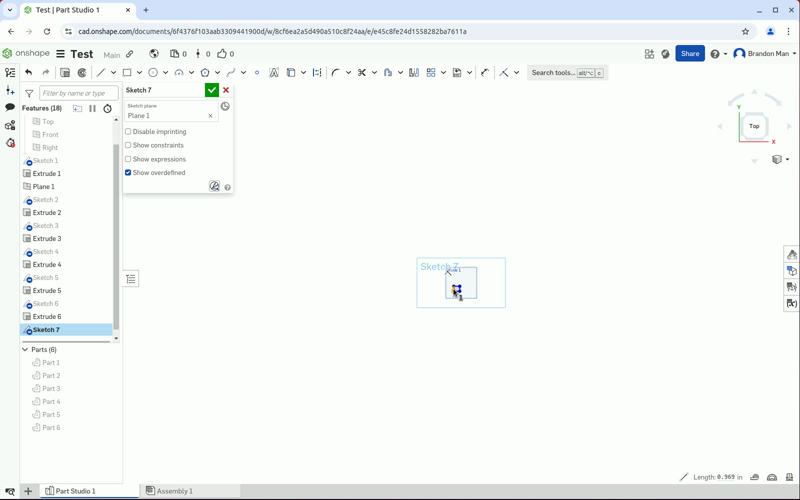
mouse_move(73, 352)
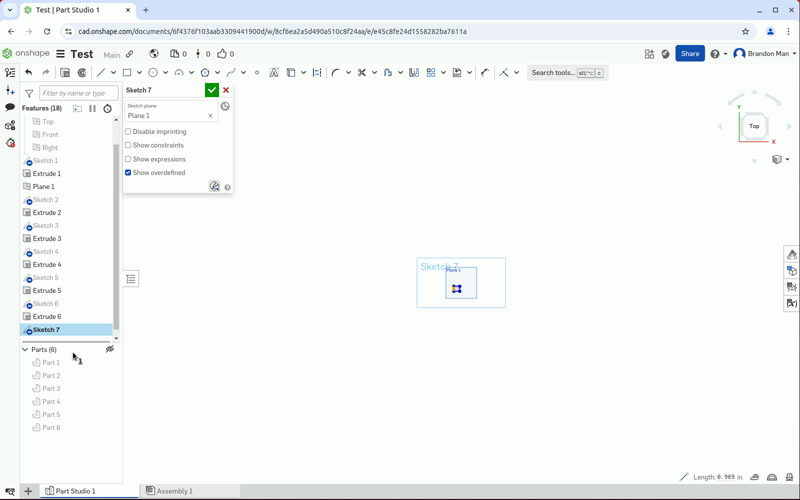
key(shift+y)
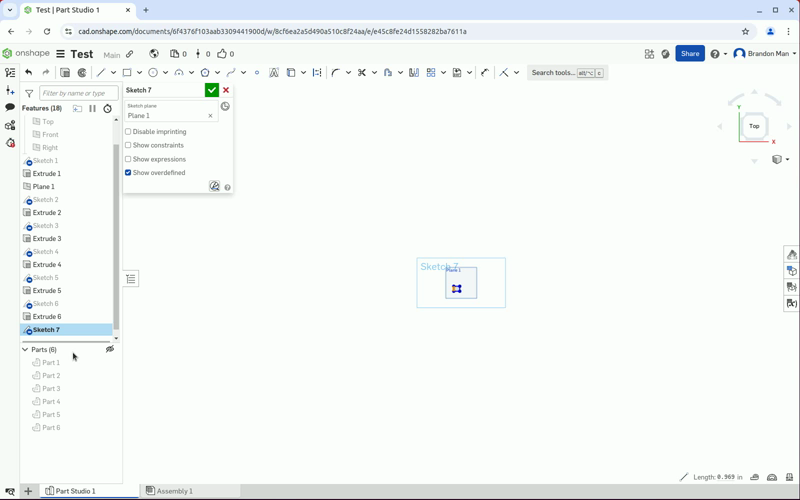
key(shift+e)
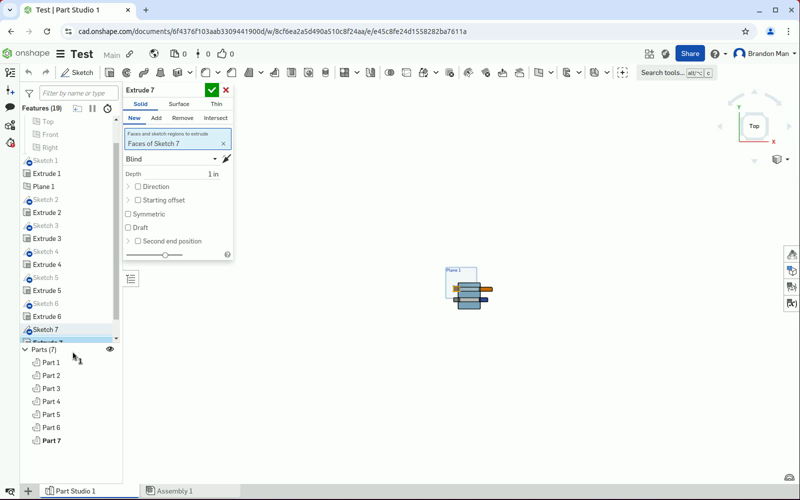
mouse_move(143, 106)
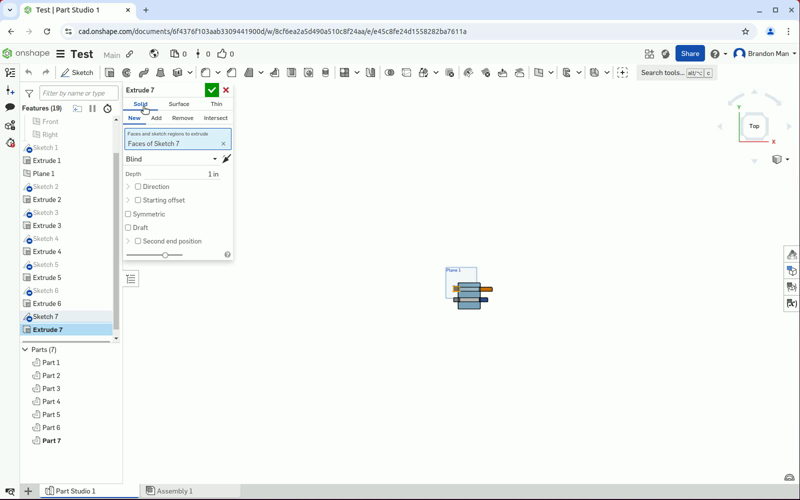
click(143, 106)
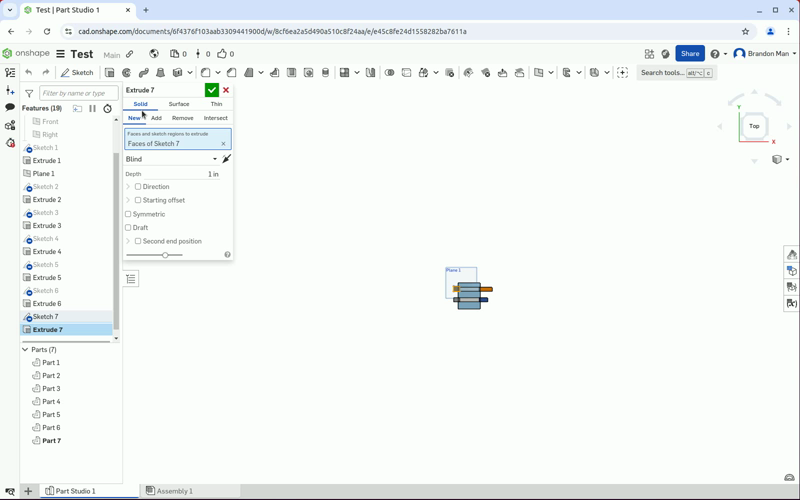
mouse_move(137, 120)
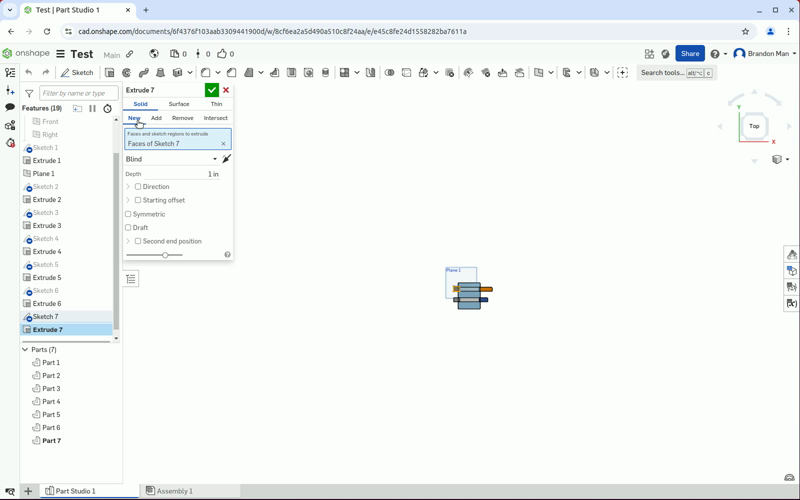
click(137, 120)
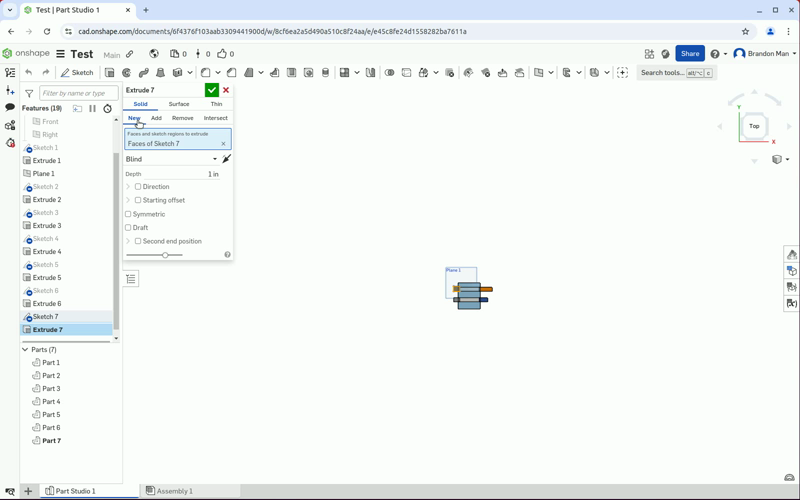
key(tab, 4)
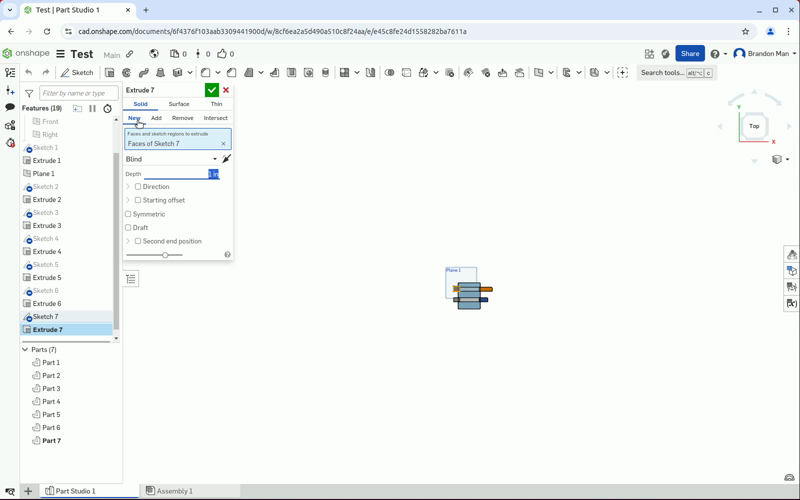
text(0.481)
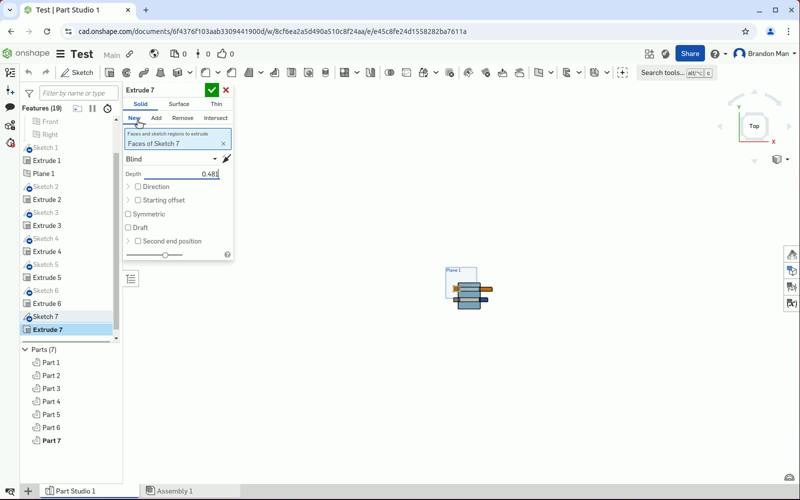
key(enter)
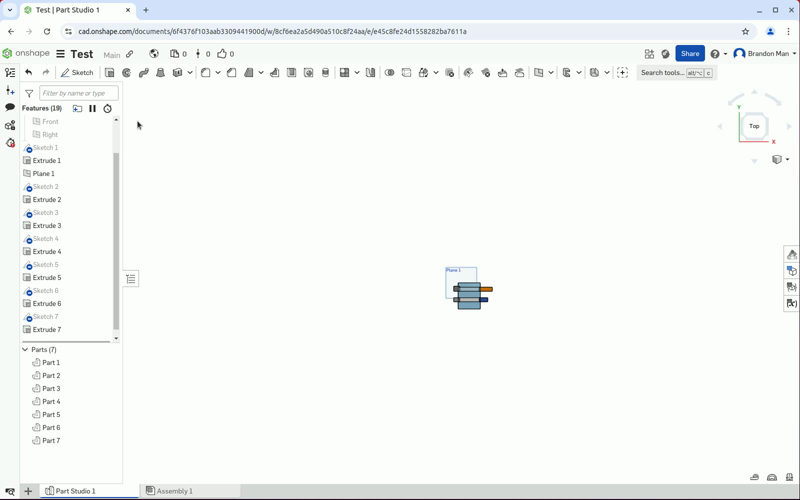
key(shift+h)
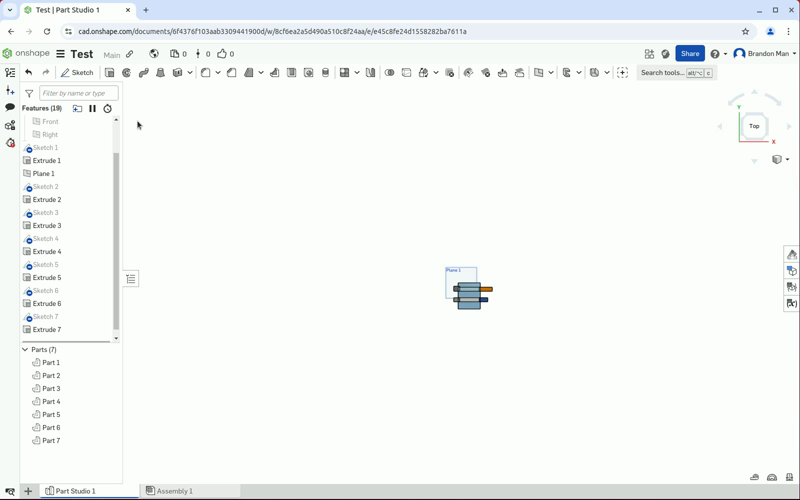
key(shift+h)
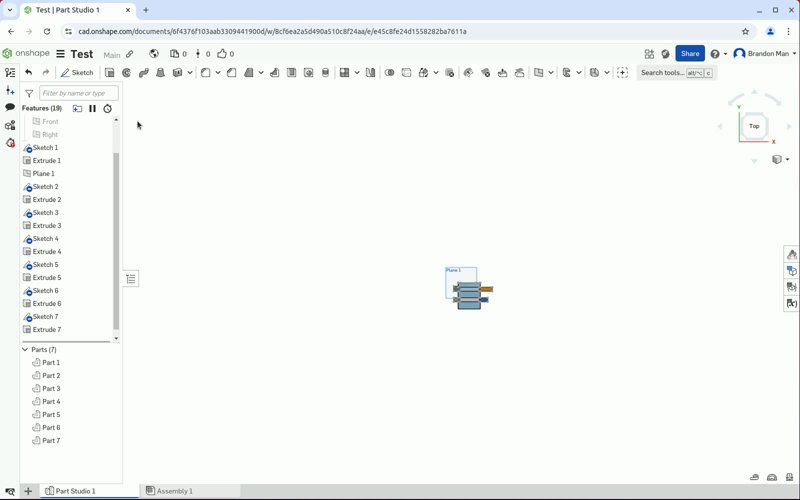
key(shift+7)
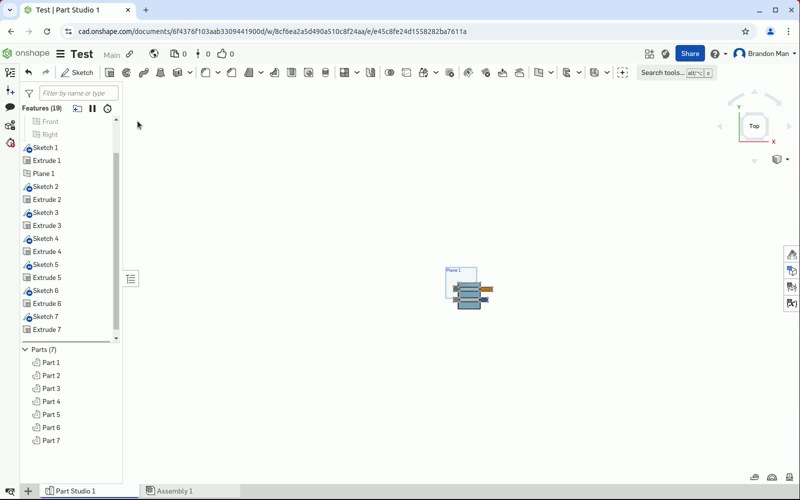
key(up, 3)
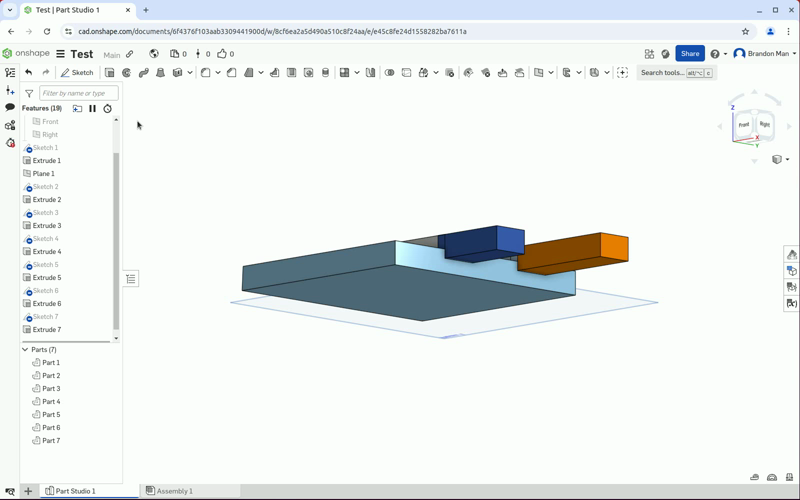
key(left, 3)
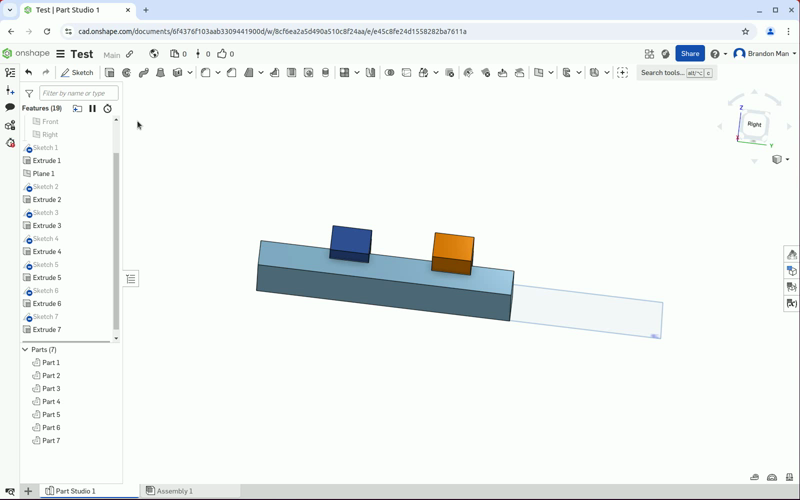
key(right, 3)
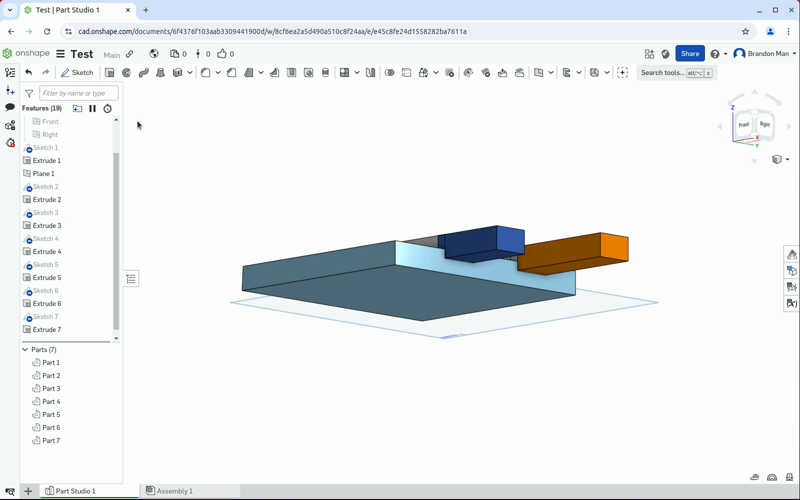
key(down, 3)
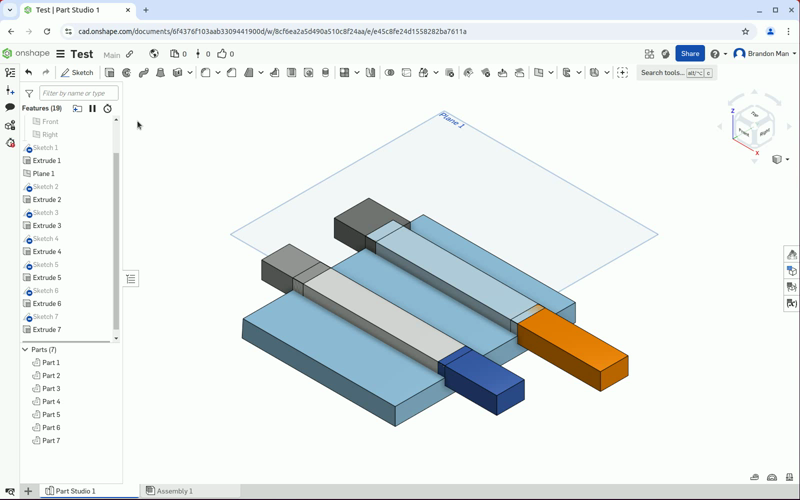
mouse_move(69, 150)
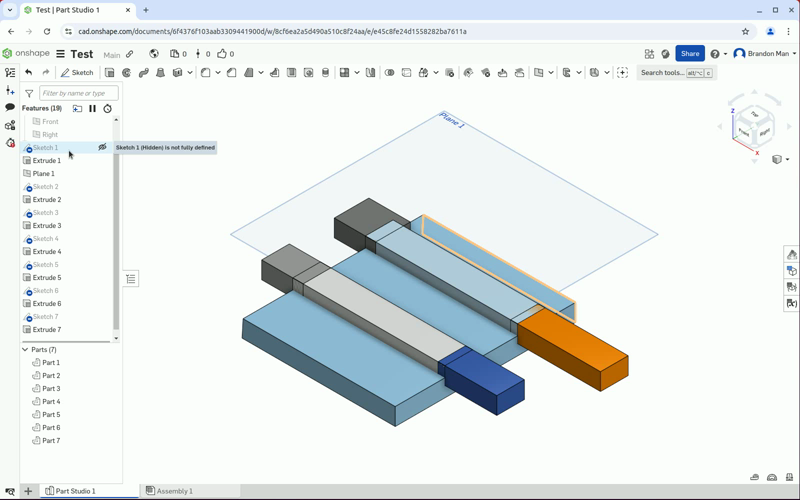
click(69, 150)